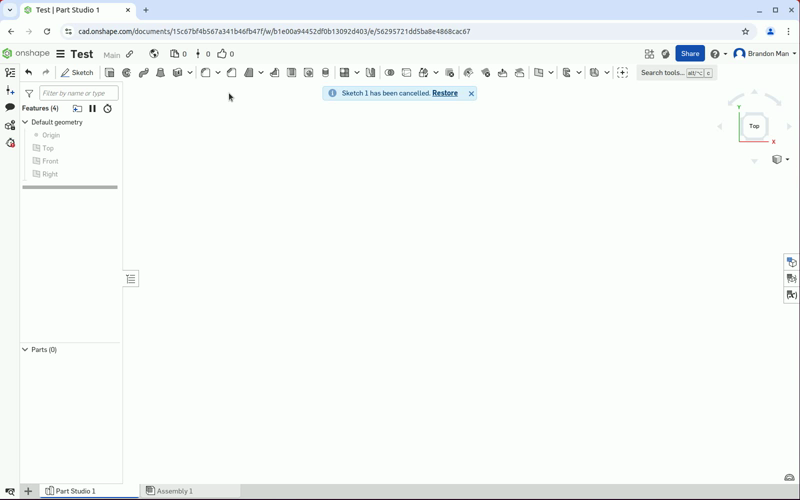
key(shift+h)
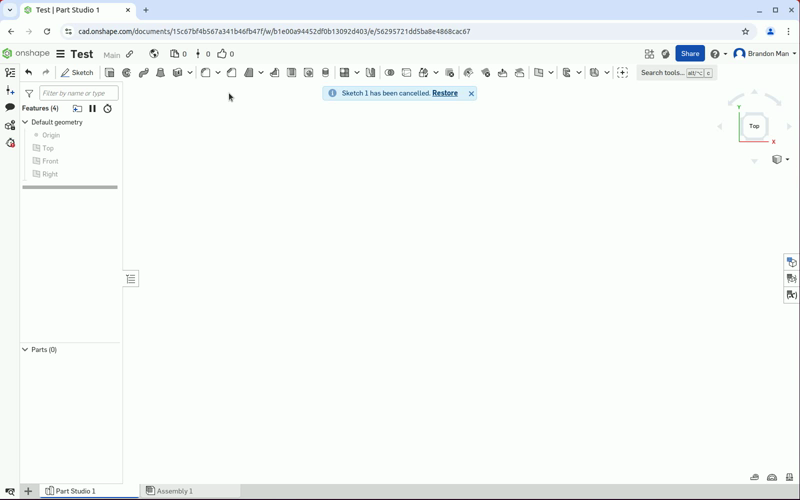
mouse_move(73, 352)
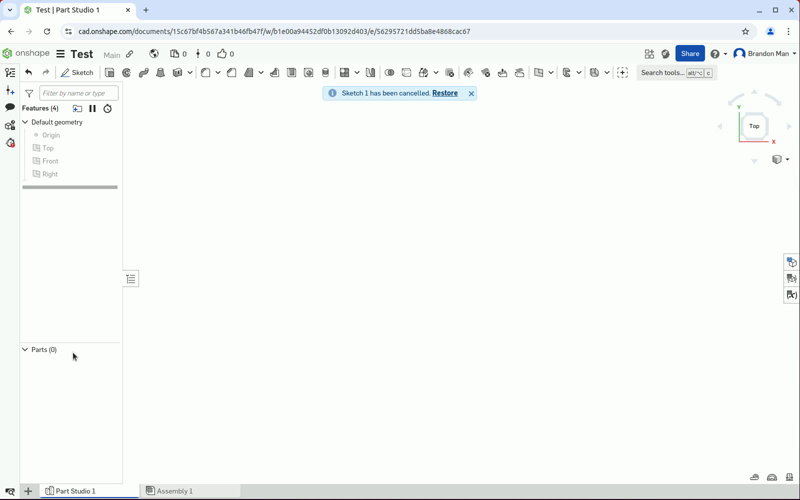
key(y)
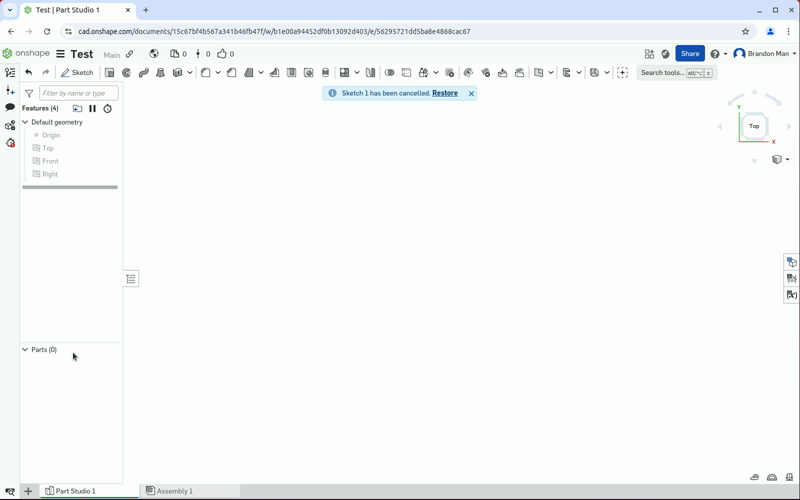
key(shift+p)
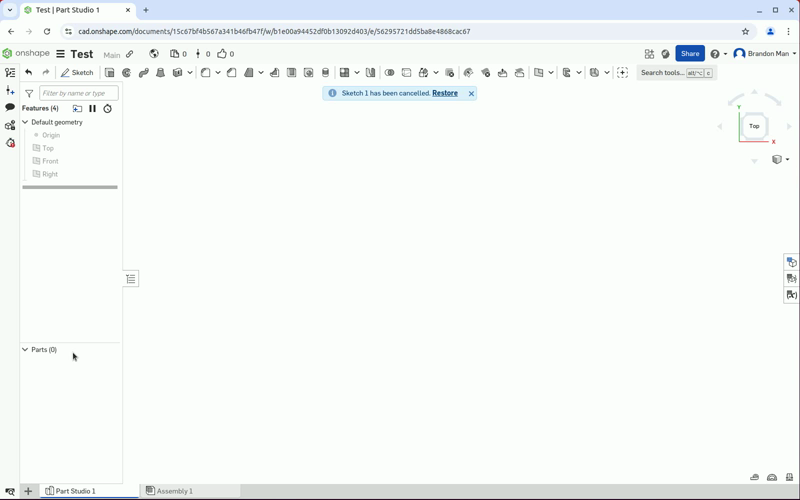
key(space)
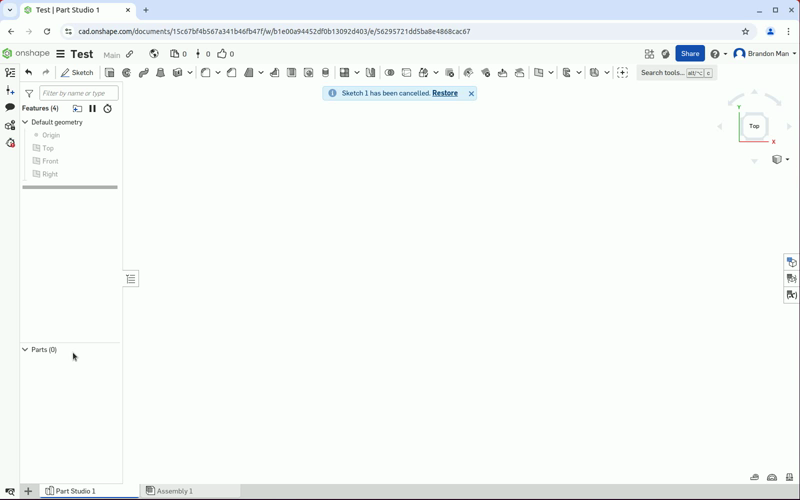
key_down(shift)
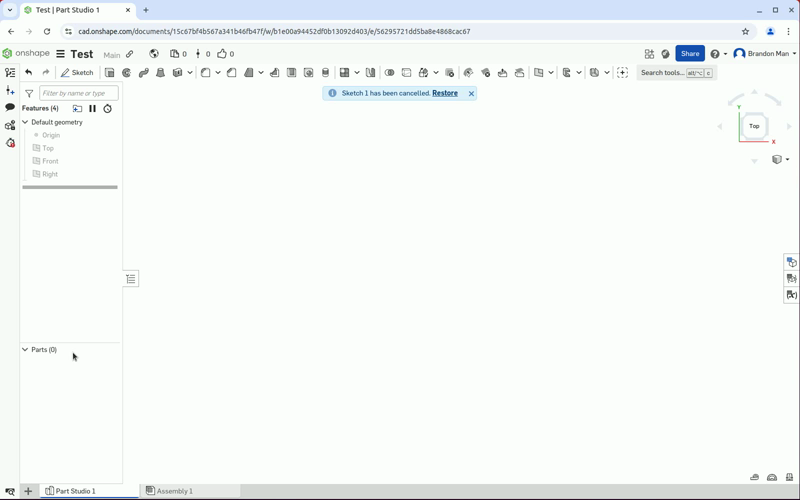
key(up)
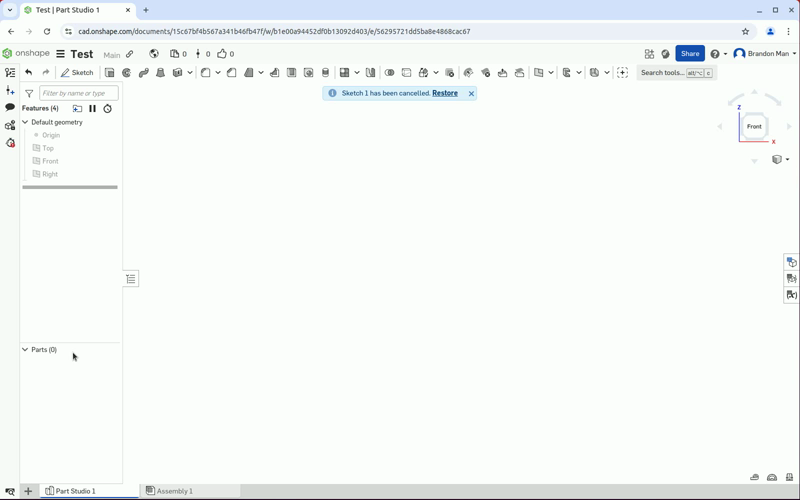
key_up(shift)
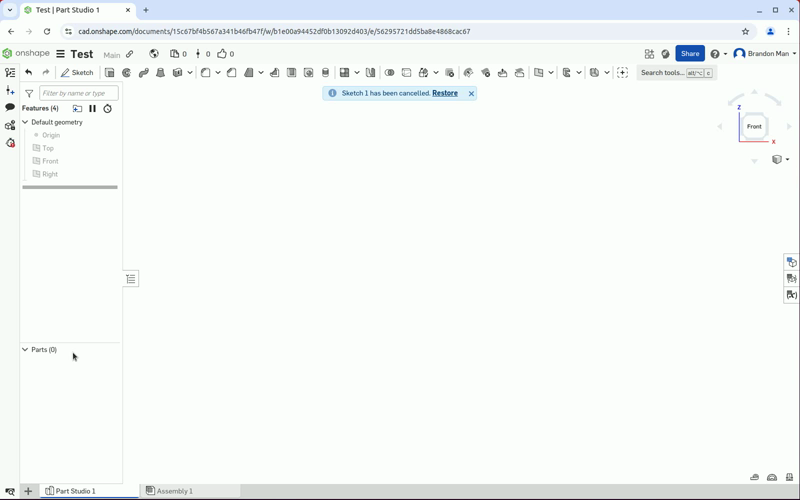
mouse_move(73, 352)
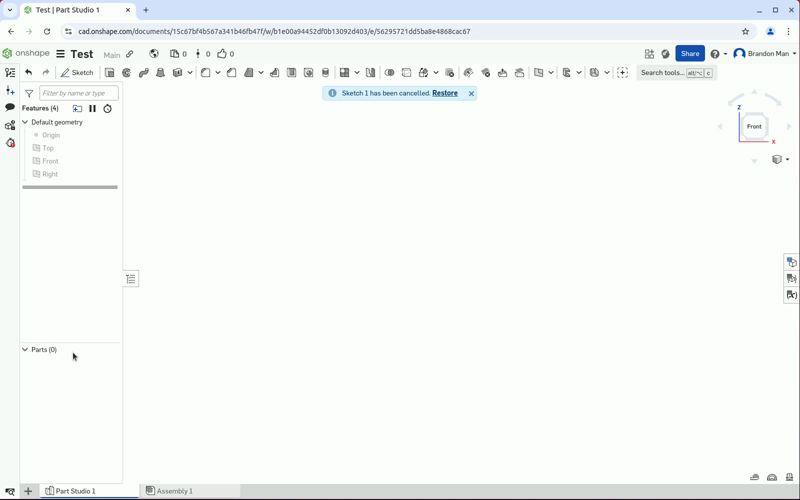
key(shift+y)
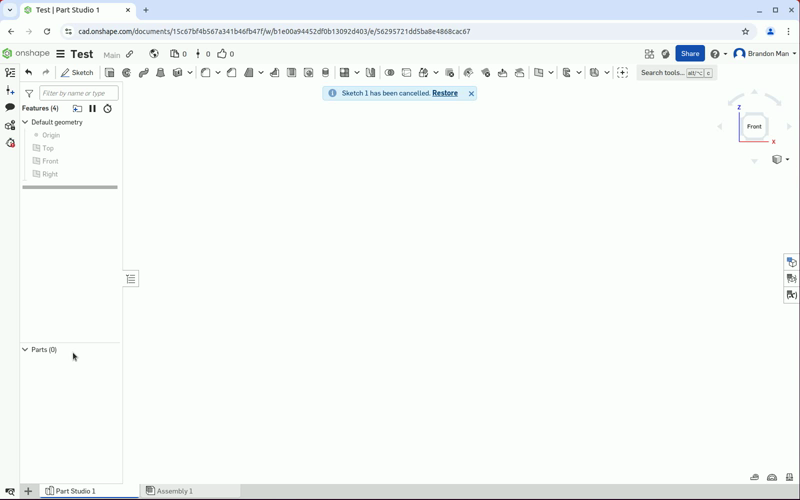
key(shift+s)
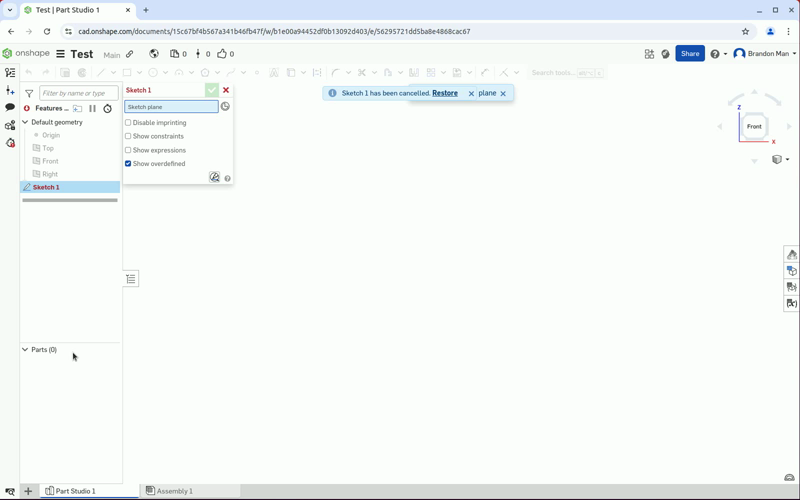
mouse_move(73, 163)
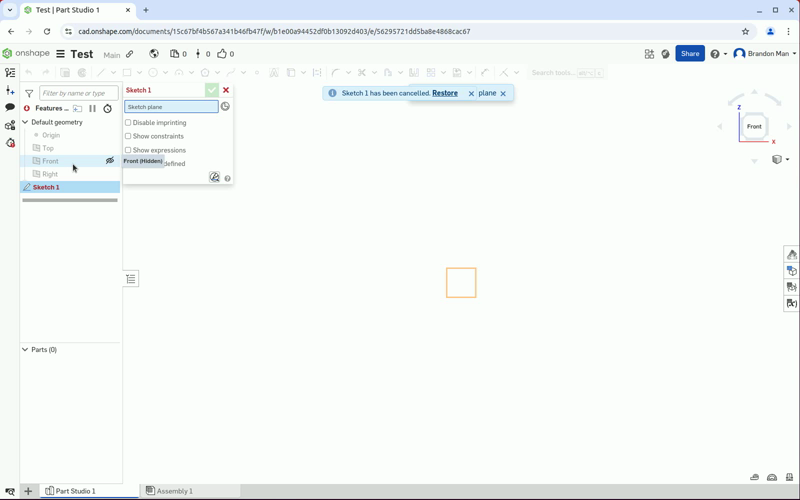
click(73, 163)
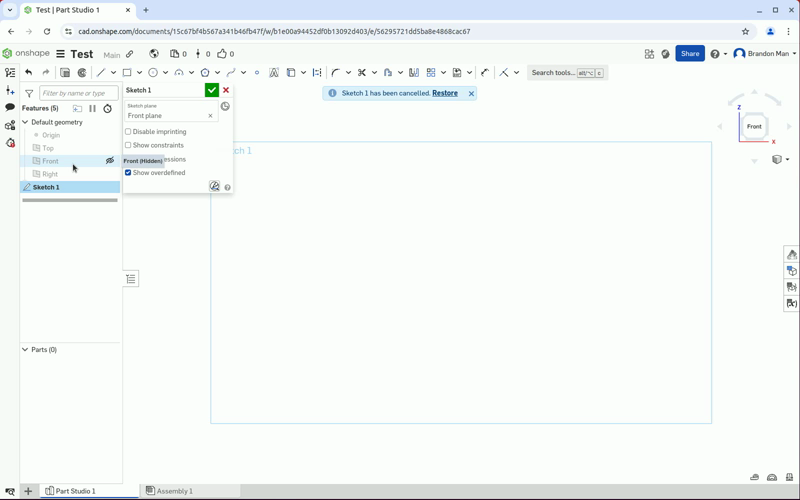
mouse_move(73, 352)
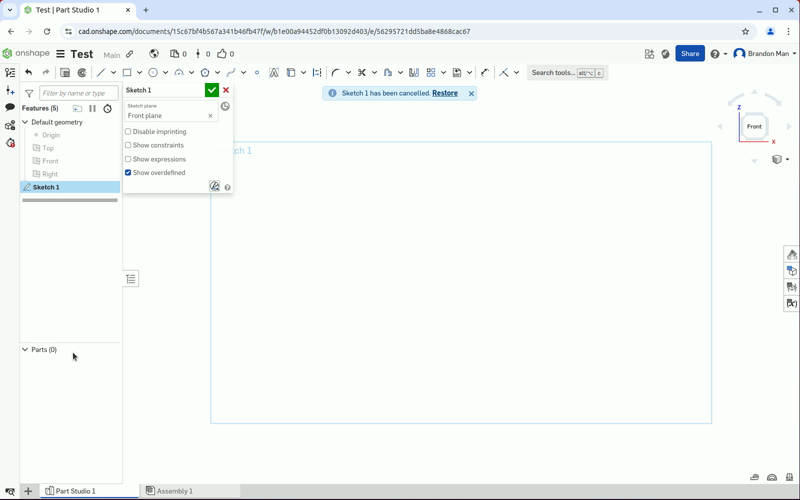
key(y)
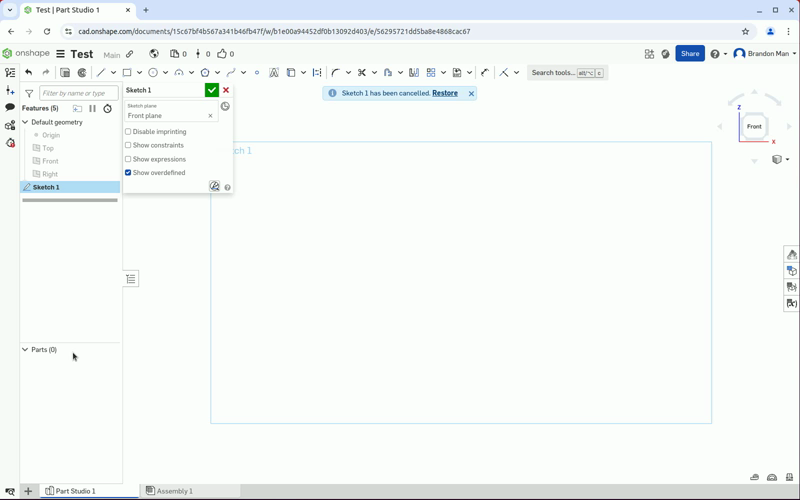
key(a)
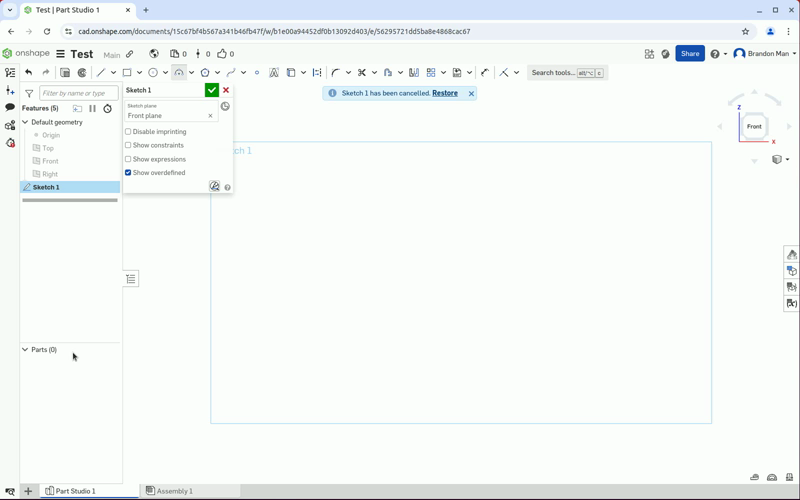
key_down(shift)
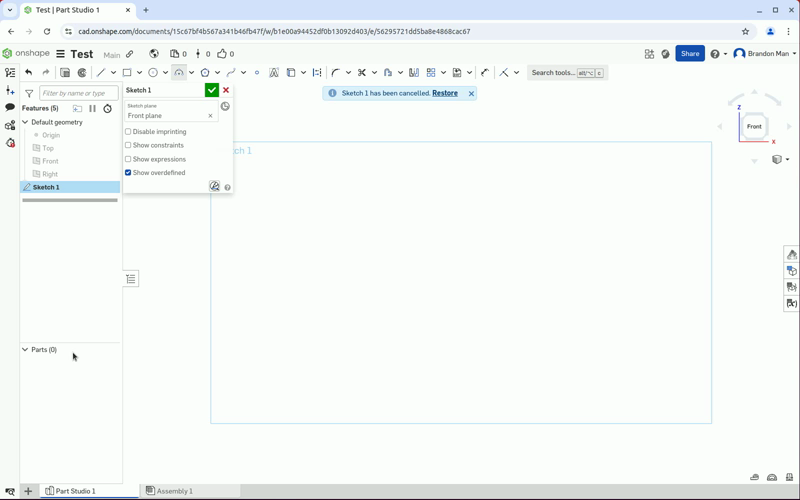
mouse_move(351, 339)
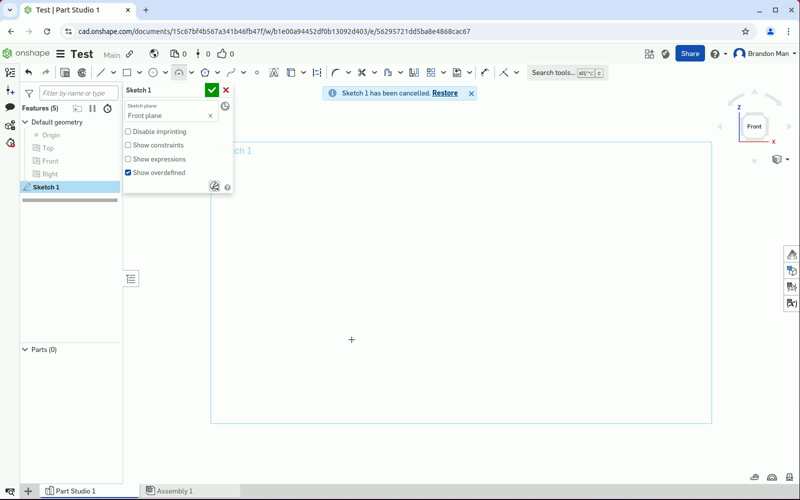
click(351, 339)
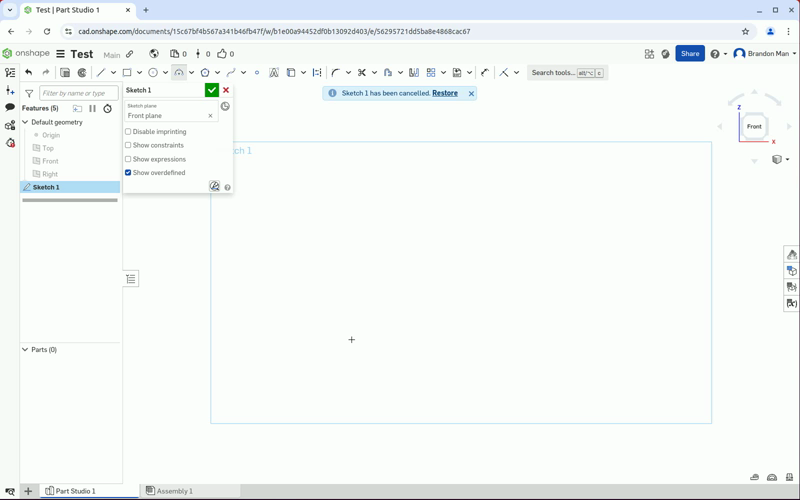
key_up(shift)
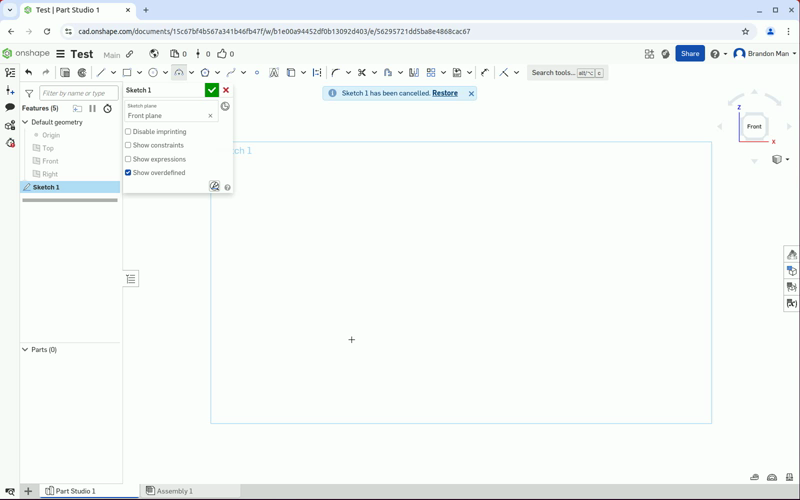
key_down(shift)
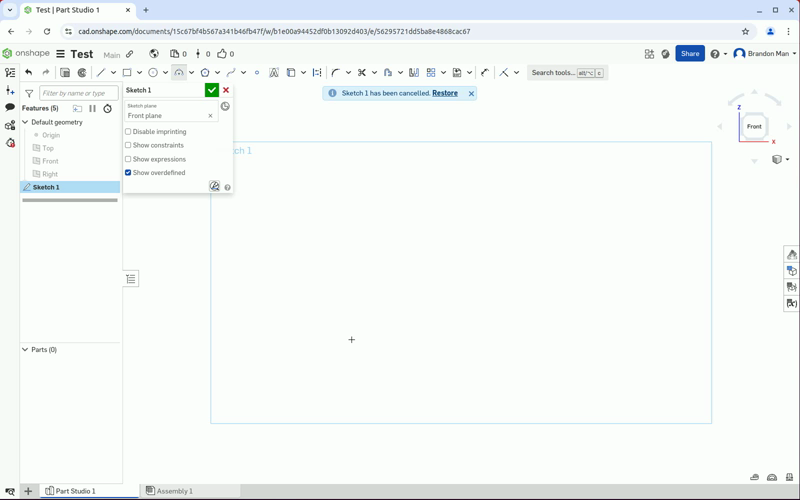
mouse_move(356, 343)
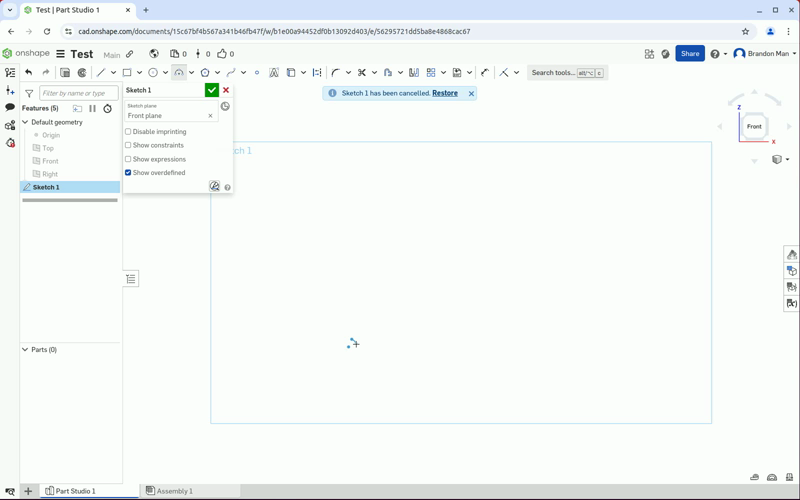
scroll(6)
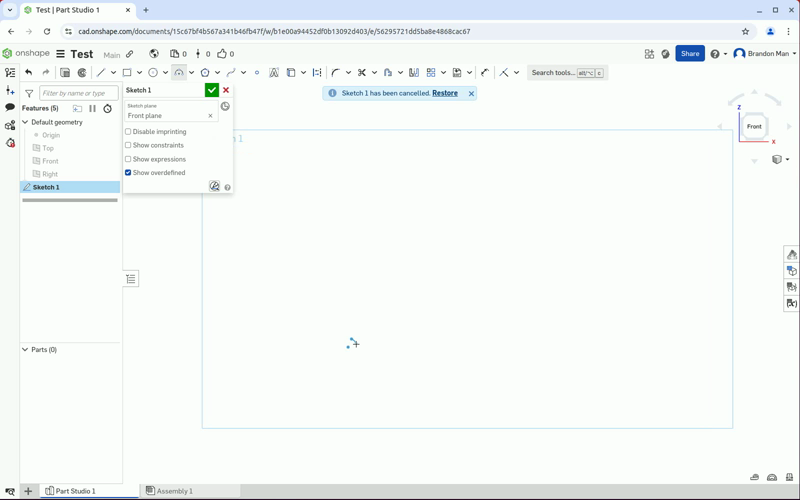
scroll(6)
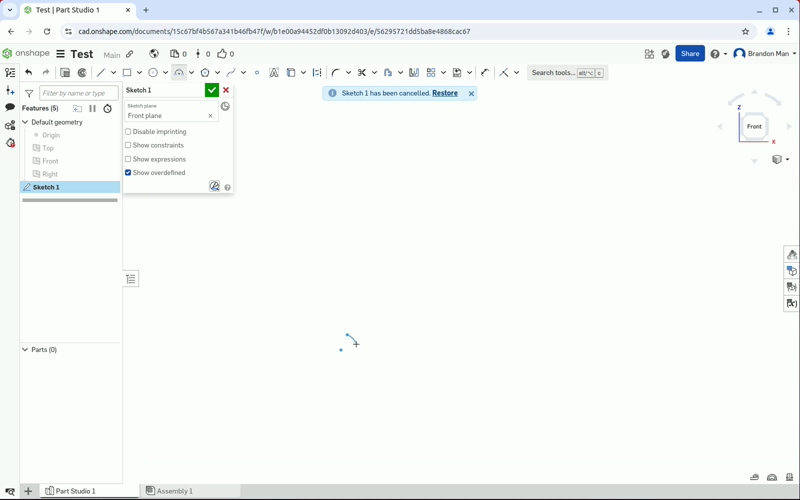
scroll(6)
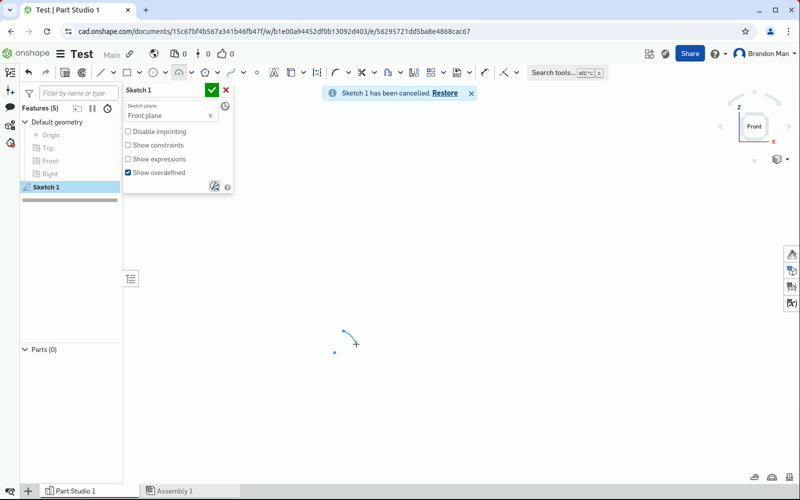
scroll(6)
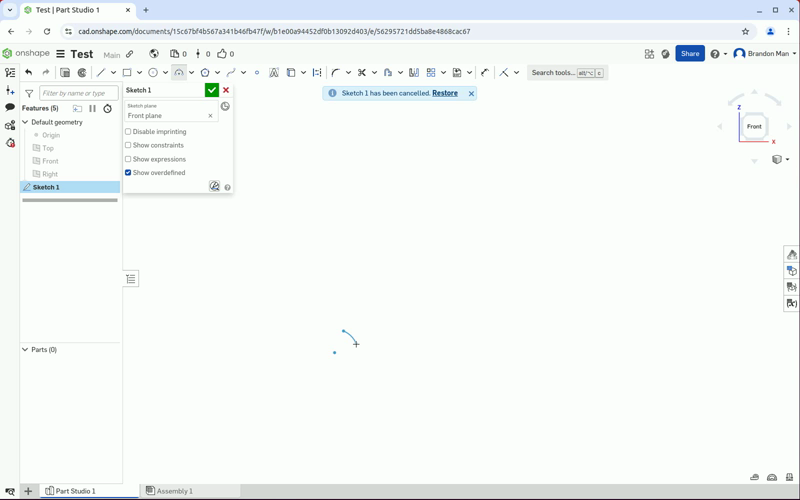
scroll(6)
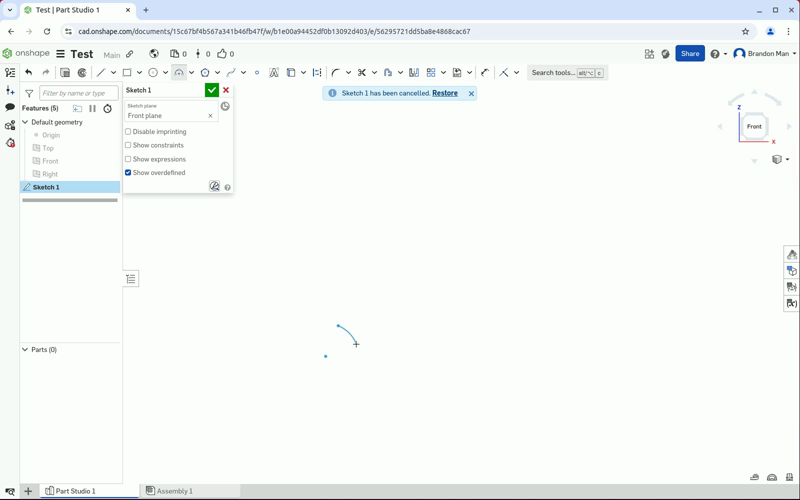
scroll(6)
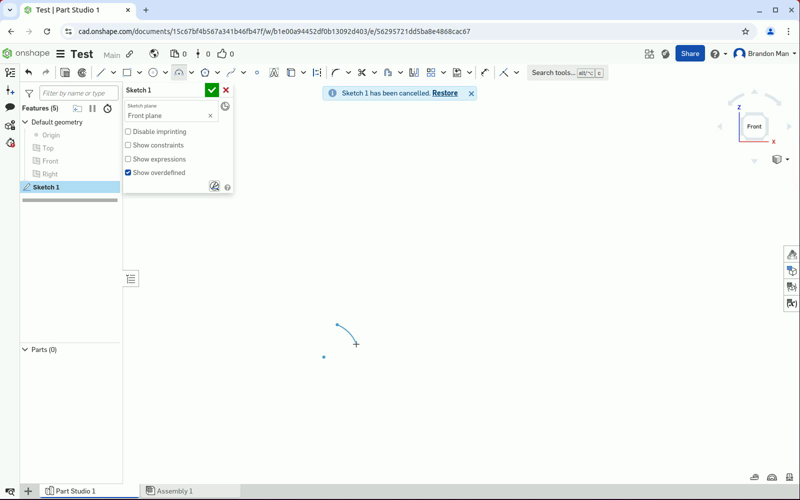
scroll(6)
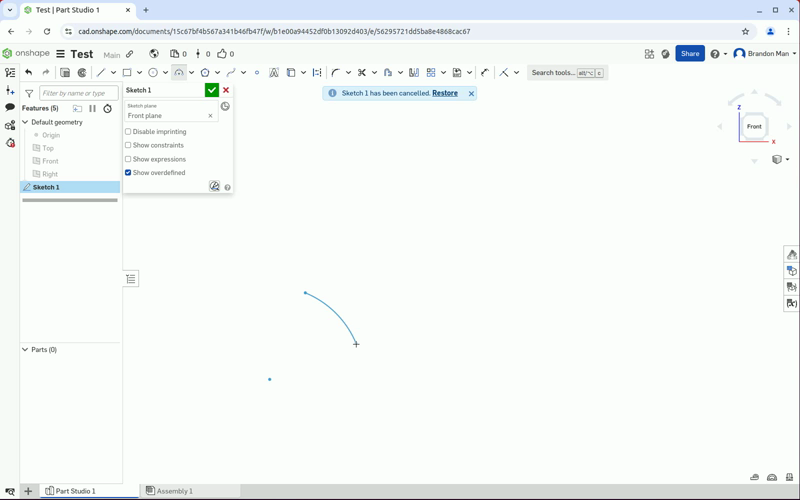
click(356, 343)
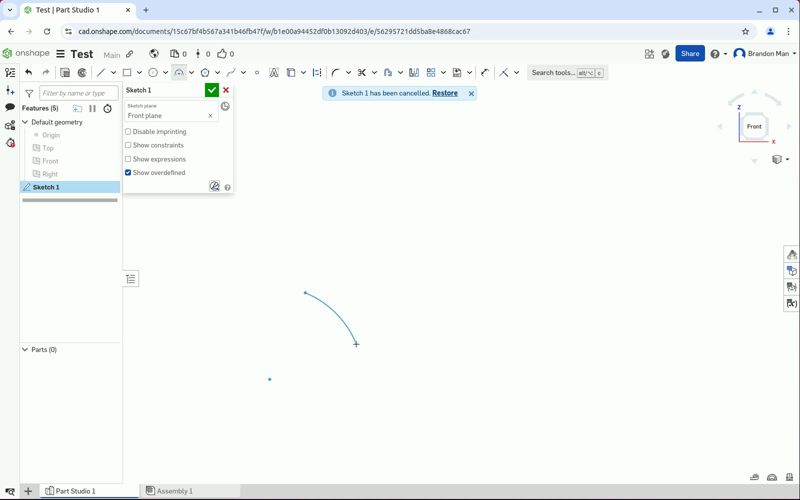
scroll(-6)
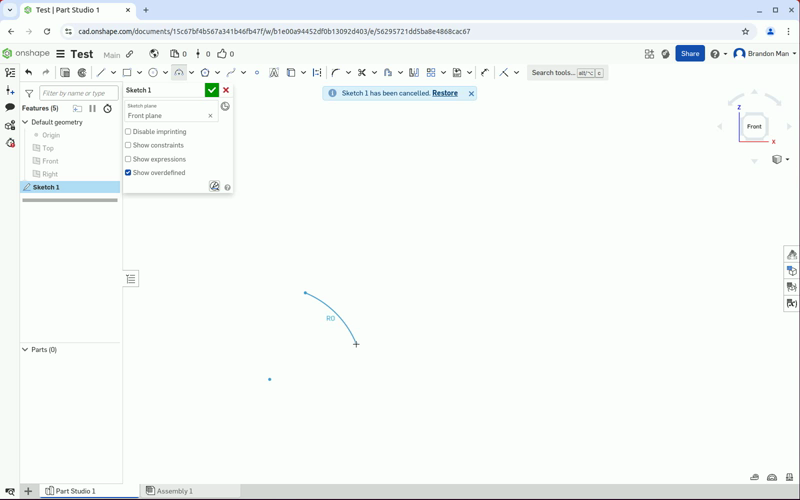
scroll(-6)
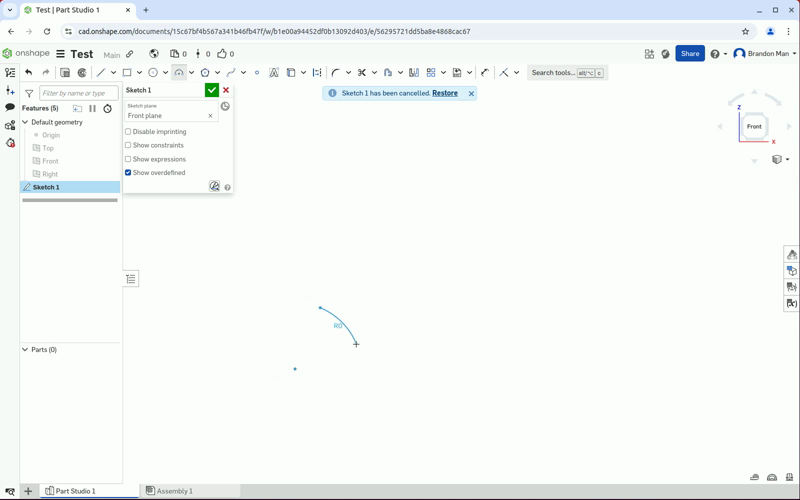
scroll(-6)
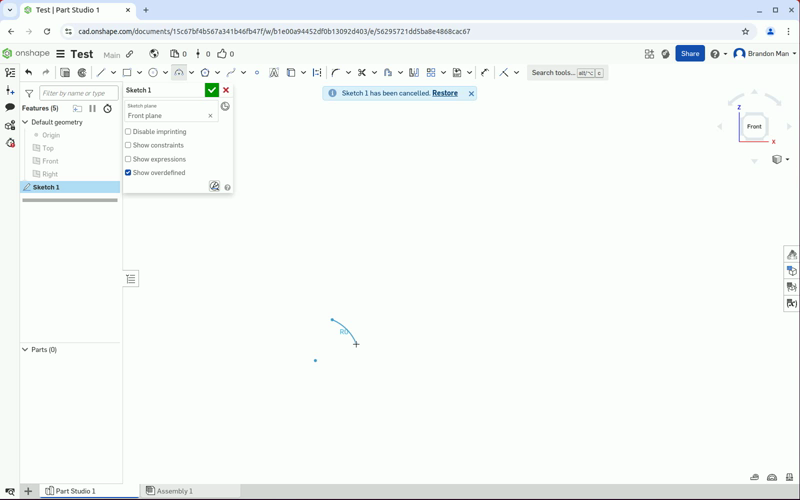
scroll(-6)
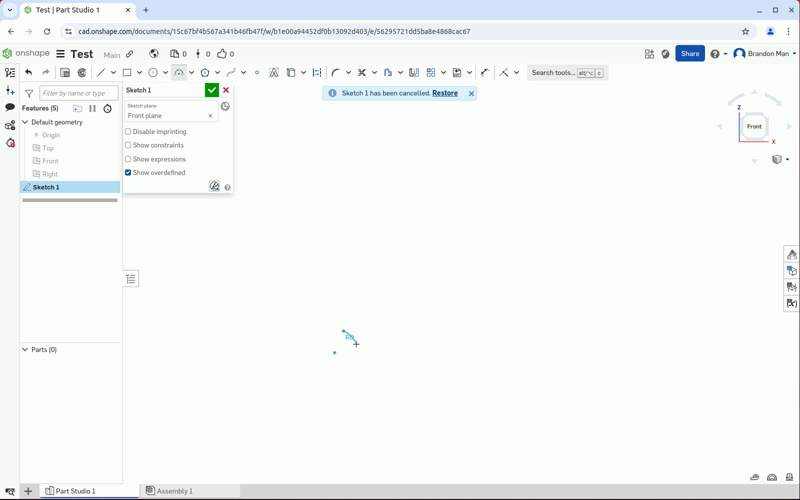
scroll(-6)
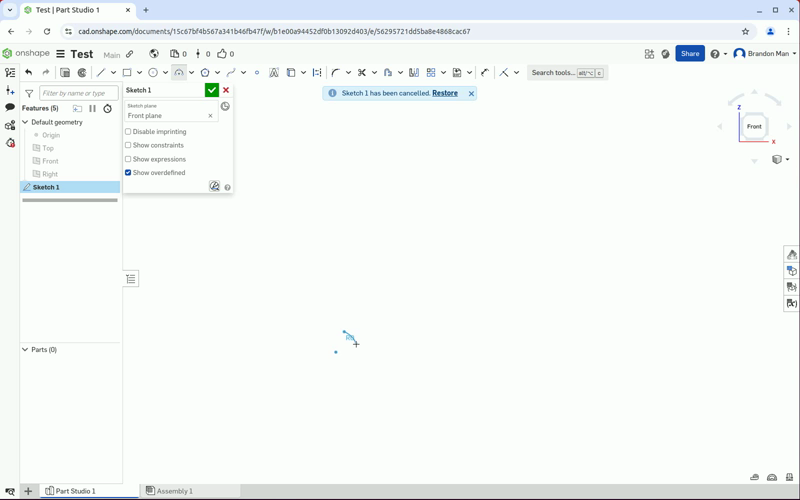
scroll(-6)
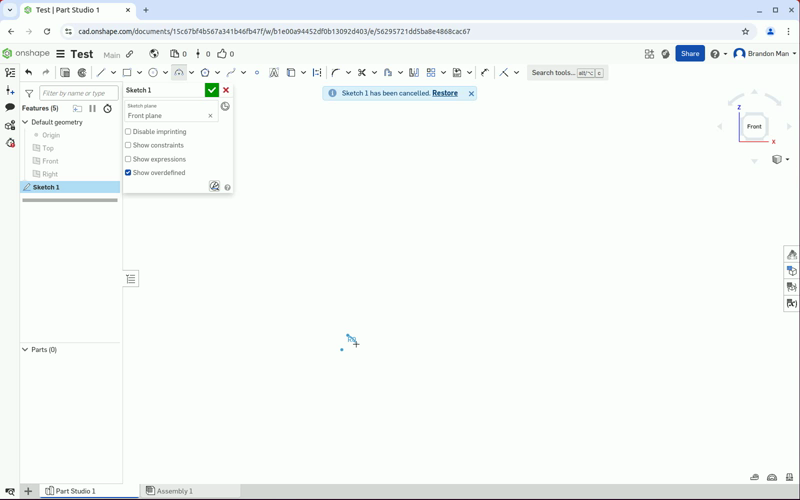
scroll(-6)
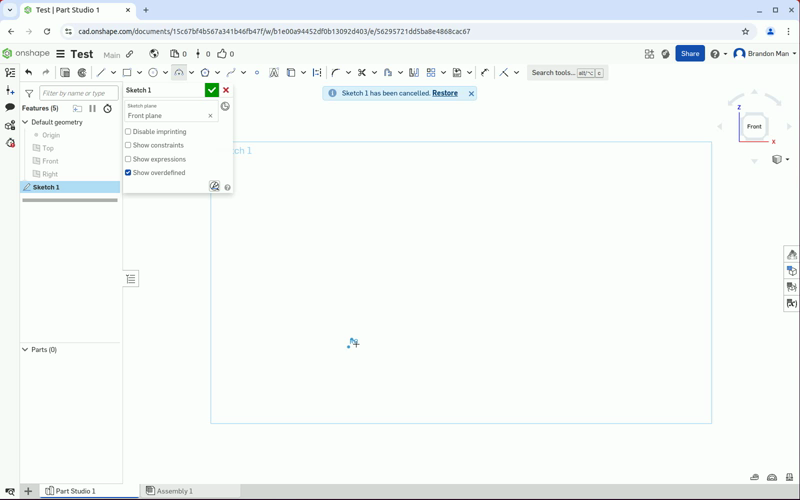
mouse_move(353, 342)
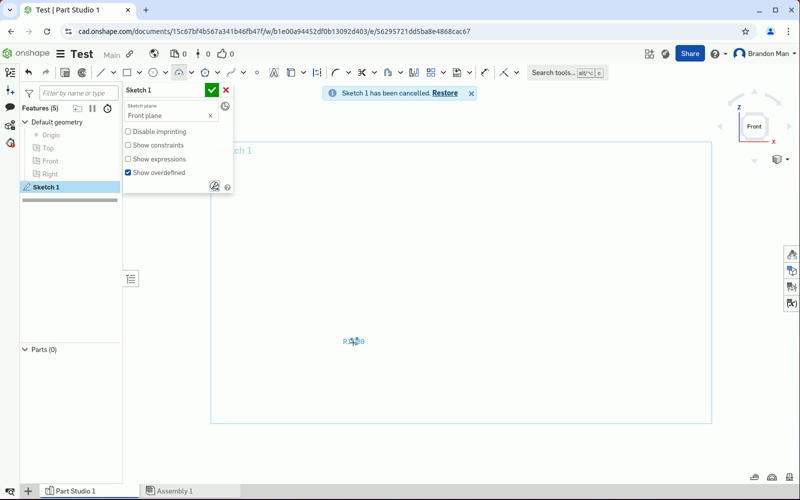
scroll(6)
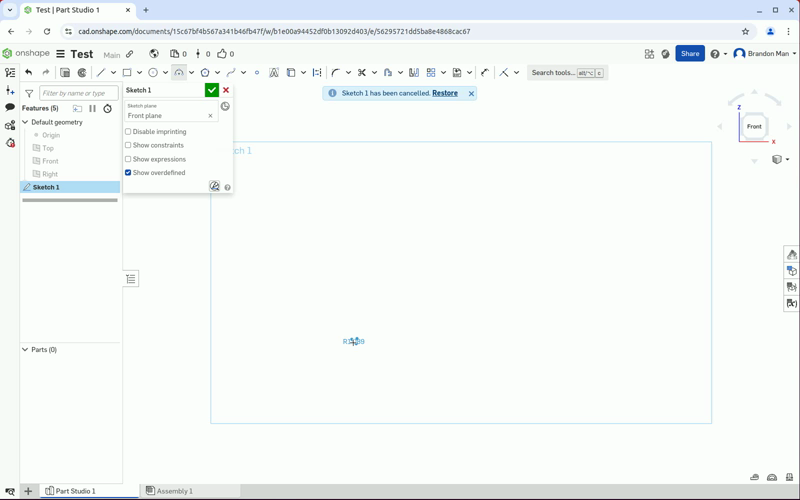
scroll(6)
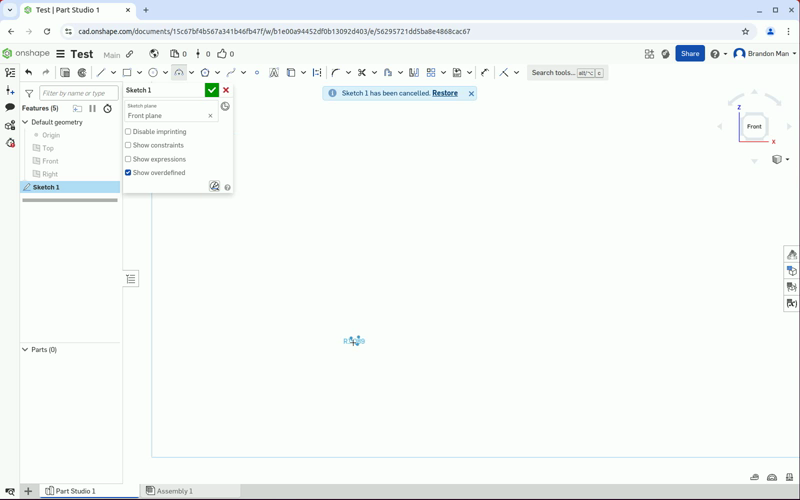
scroll(6)
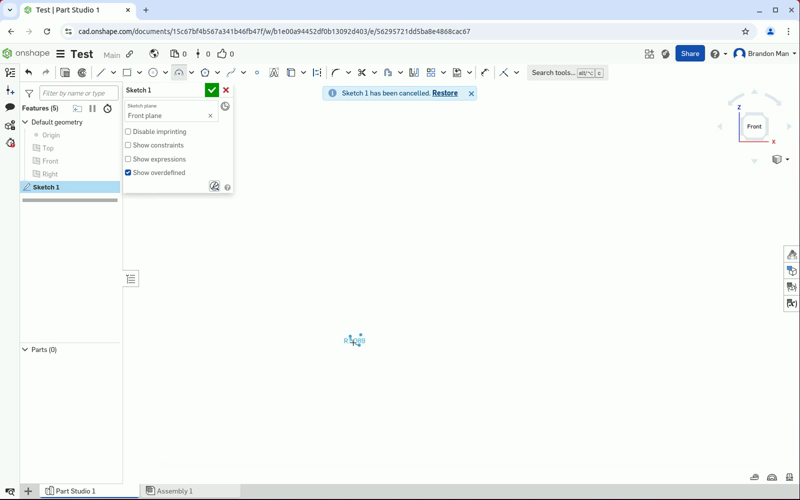
scroll(6)
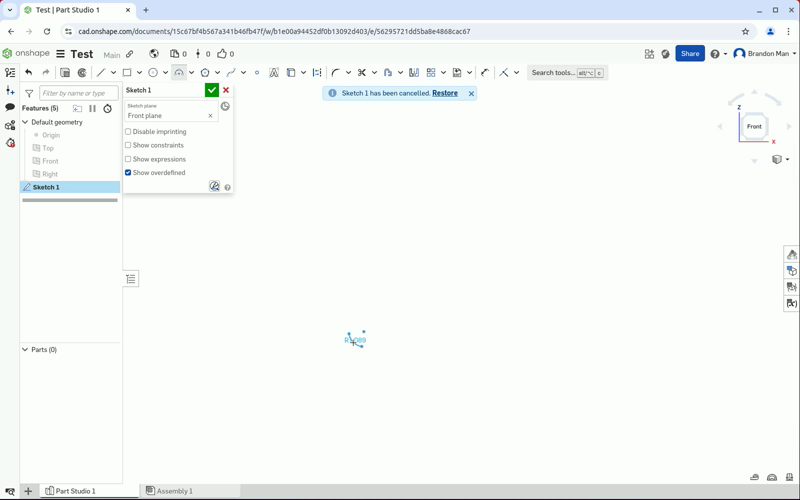
scroll(6)
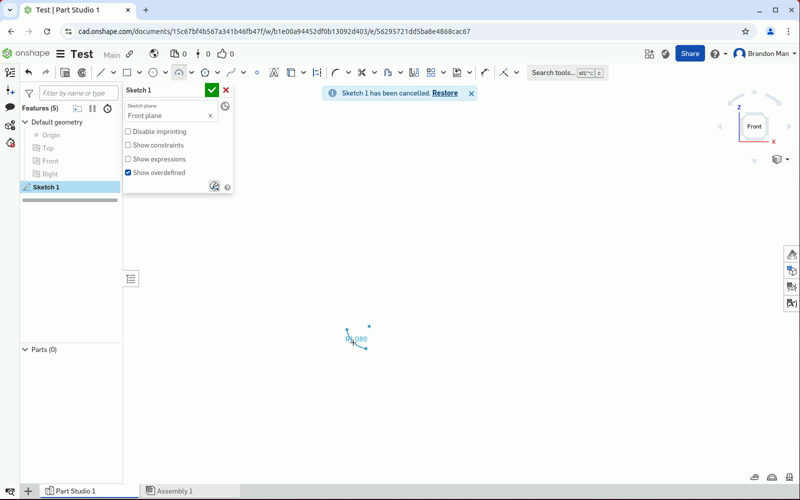
scroll(6)
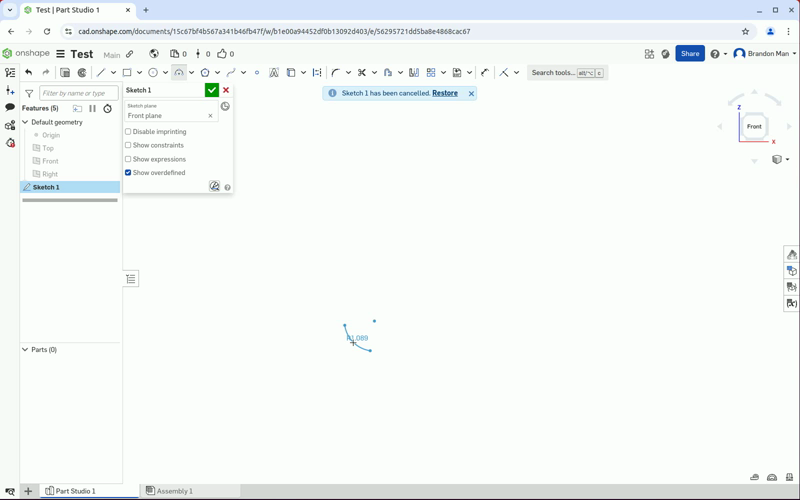
scroll(6)
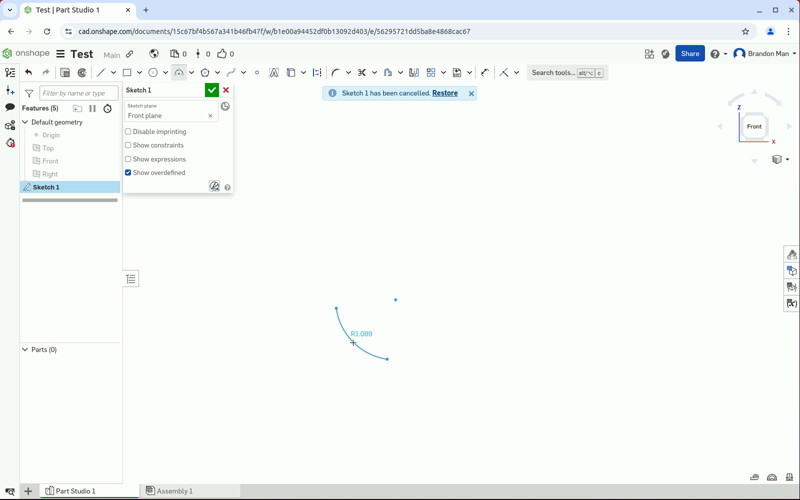
click(353, 342)
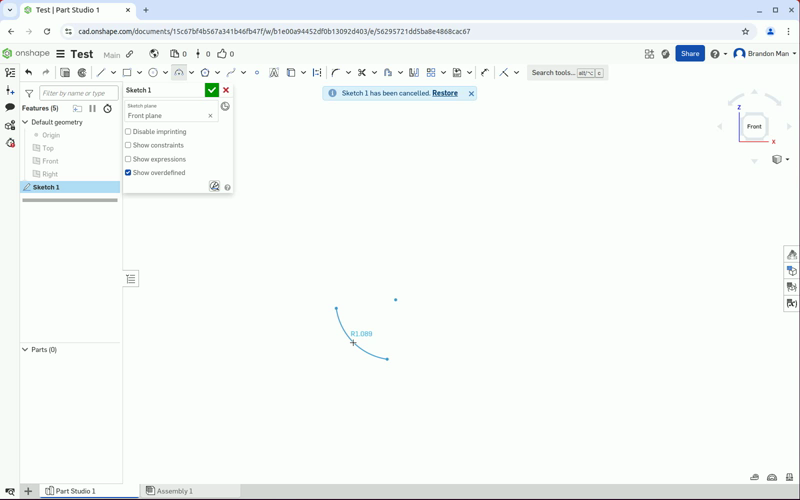
scroll(-6)
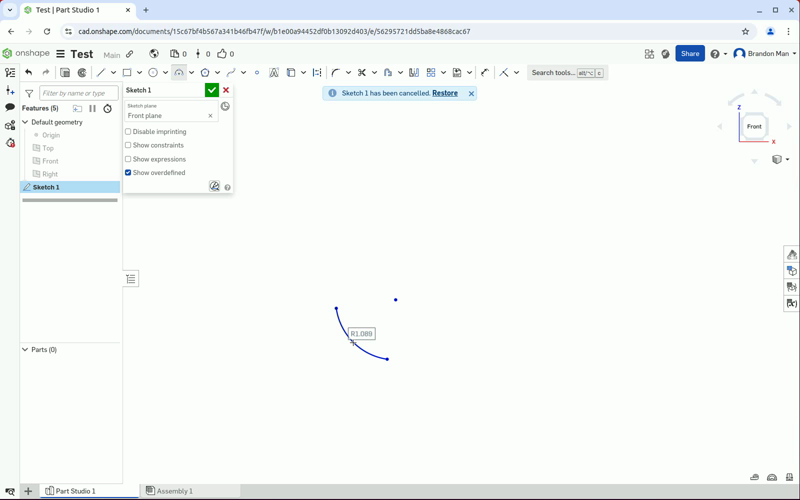
scroll(-6)
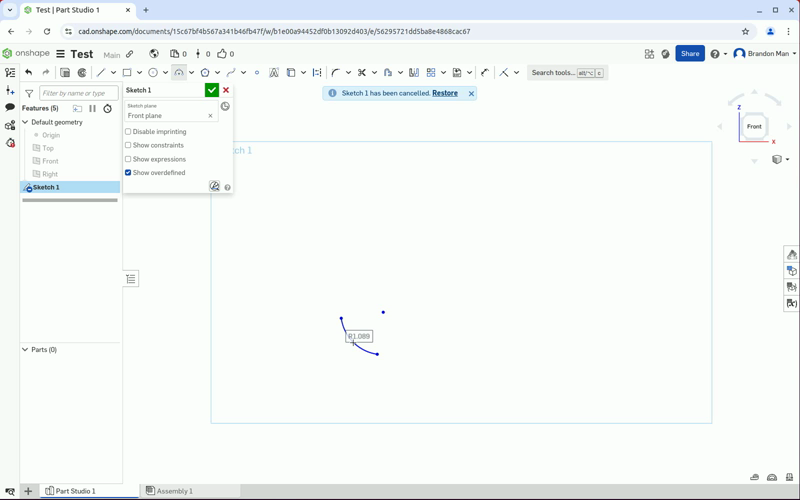
scroll(-6)
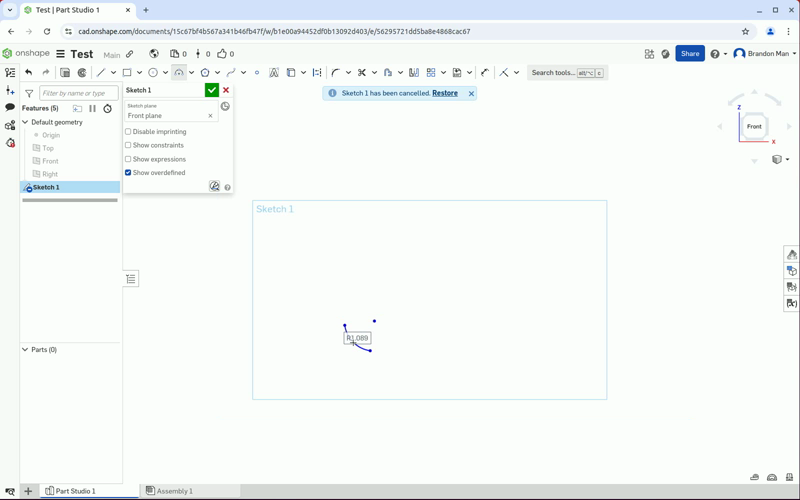
scroll(-6)
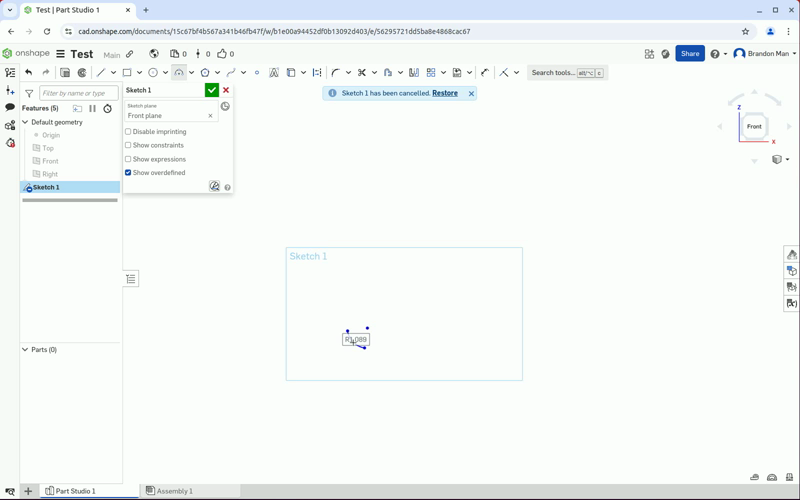
scroll(-6)
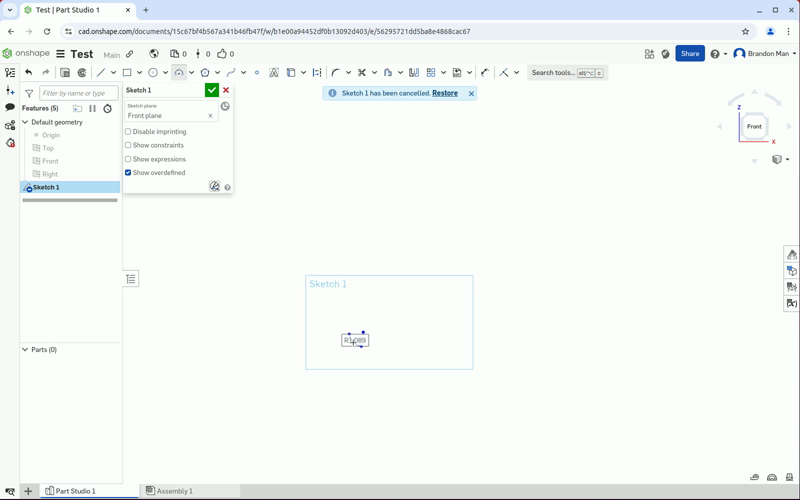
scroll(-6)
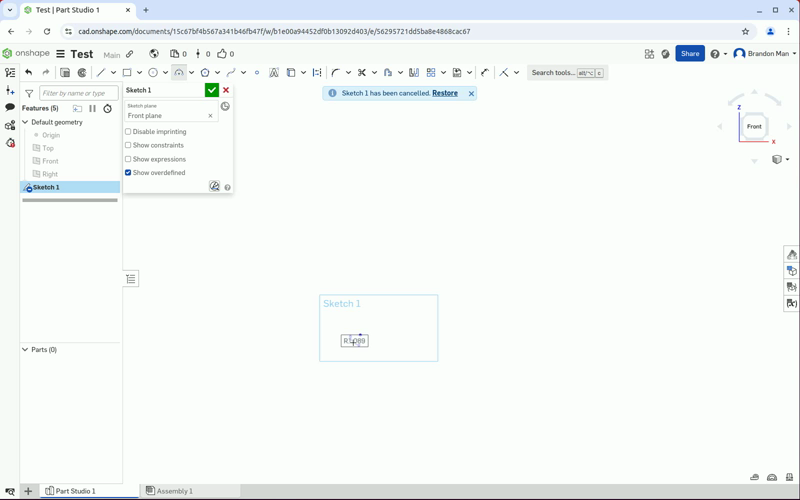
scroll(-6)
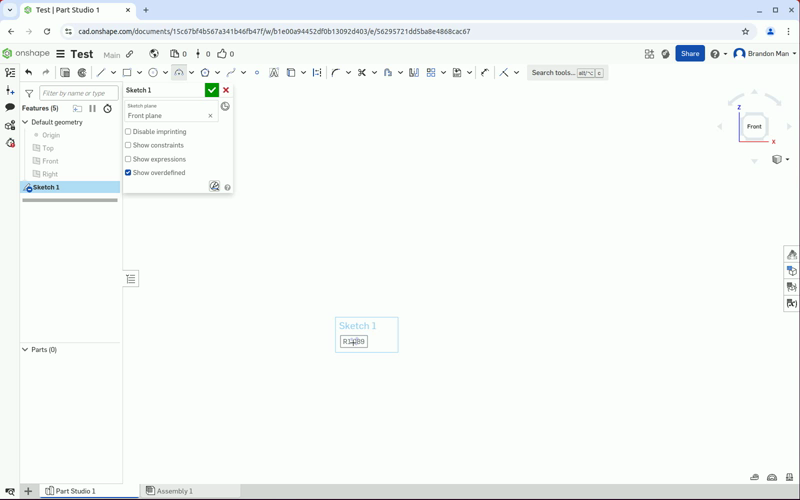
key_up(shift)
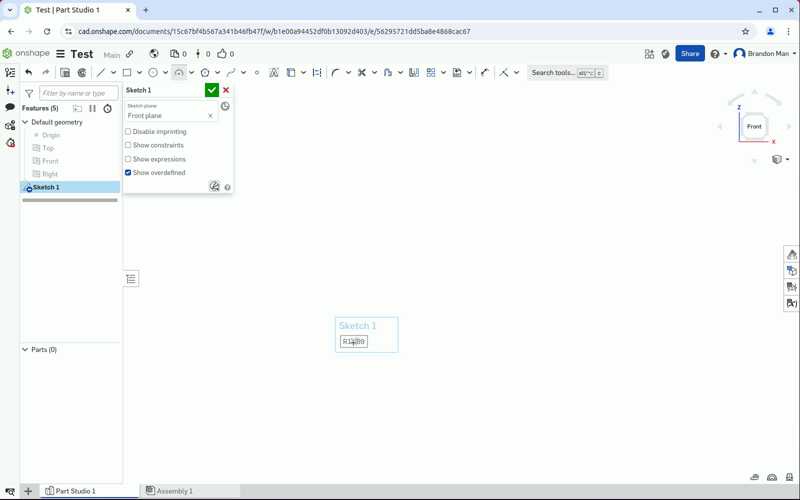
key(esc)
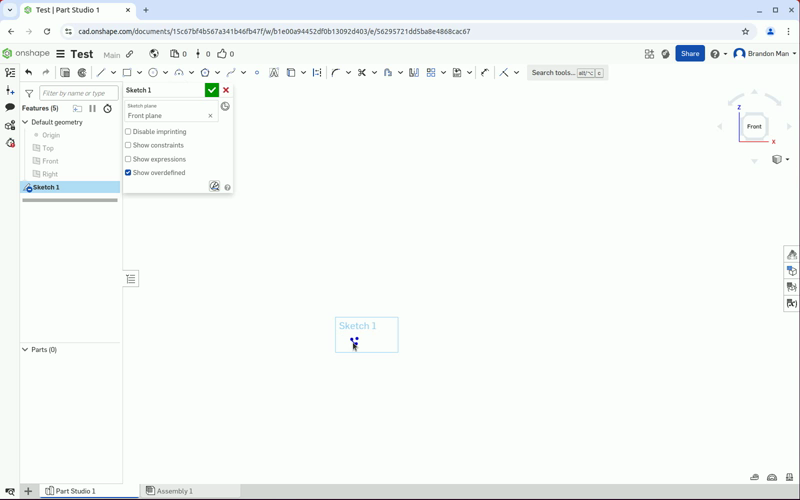
key(l)
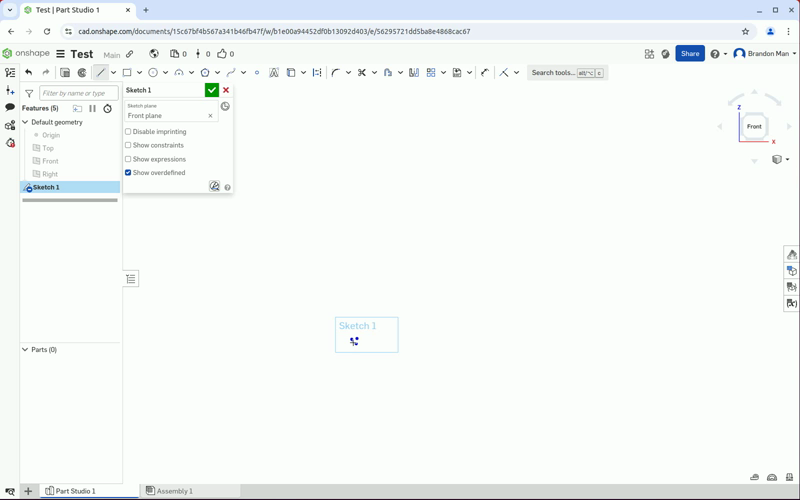
mouse_move(356, 343)
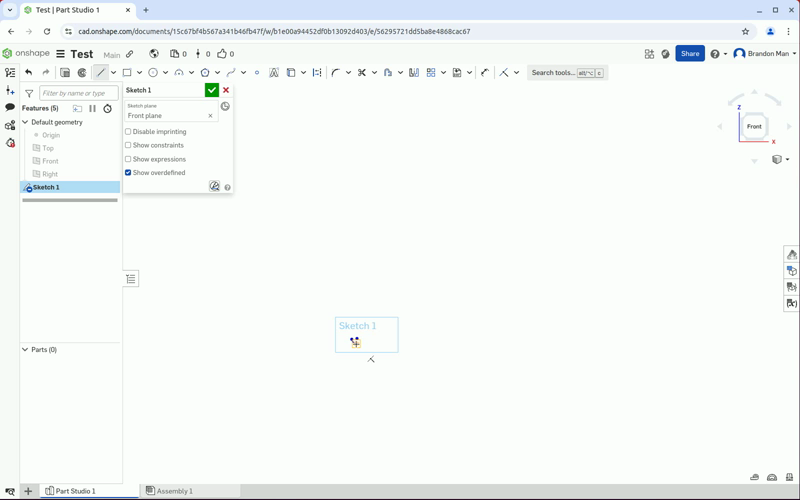
scroll(6)
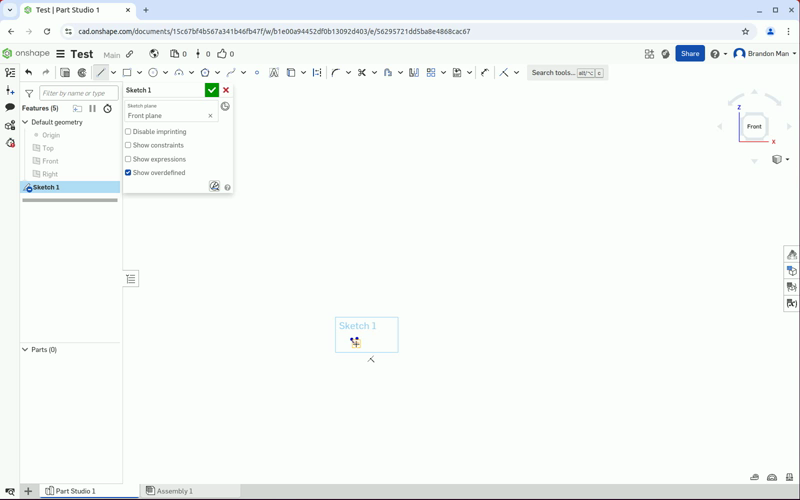
scroll(6)
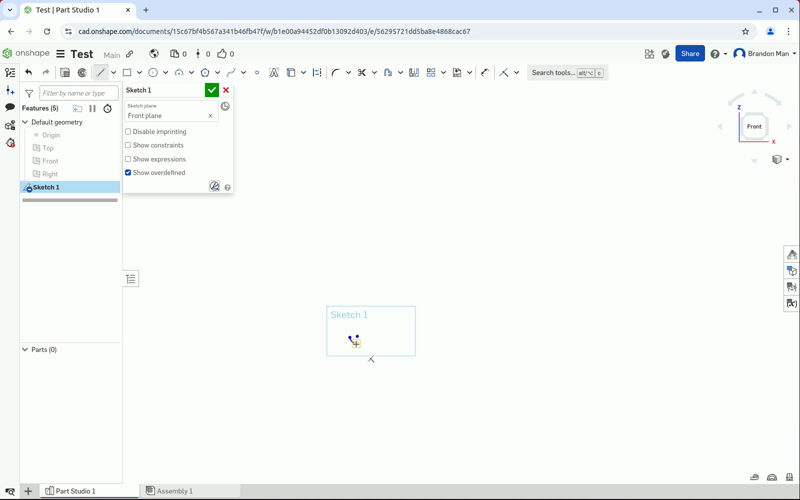
scroll(6)
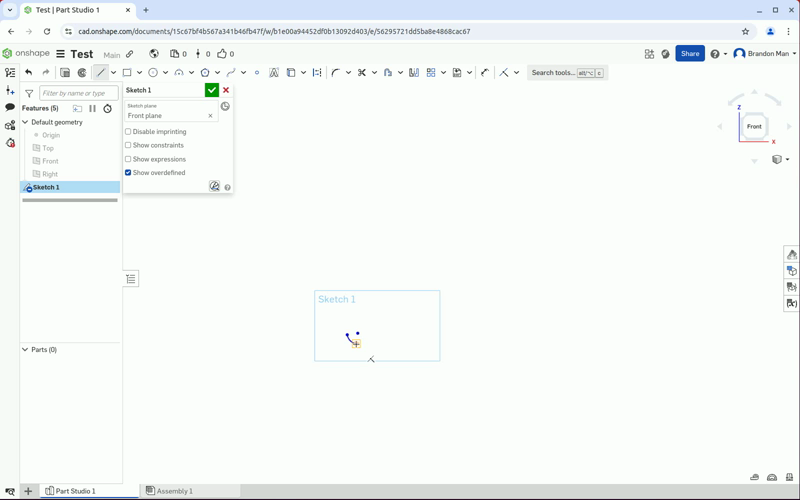
scroll(6)
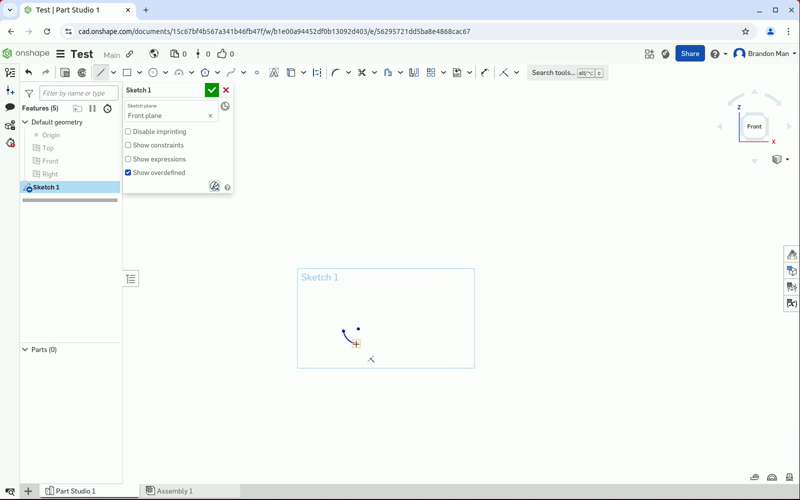
scroll(6)
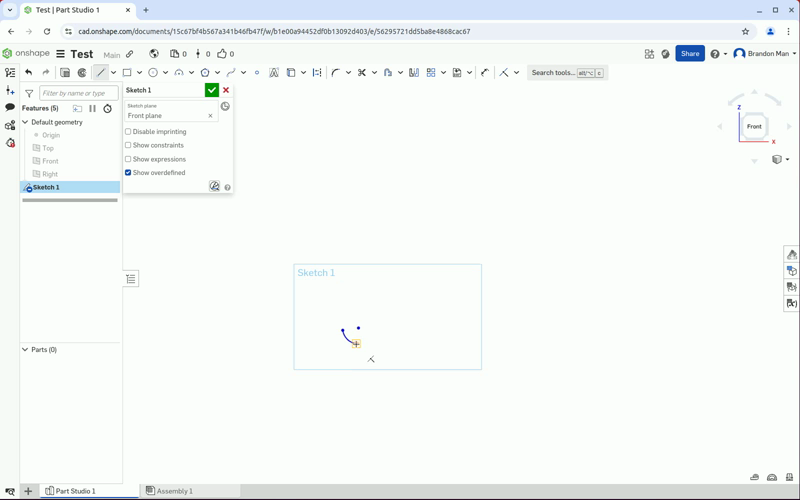
scroll(6)
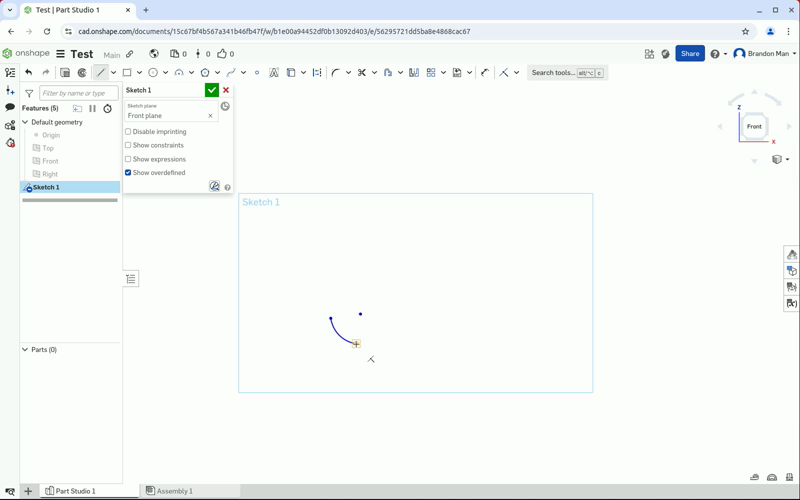
scroll(6)
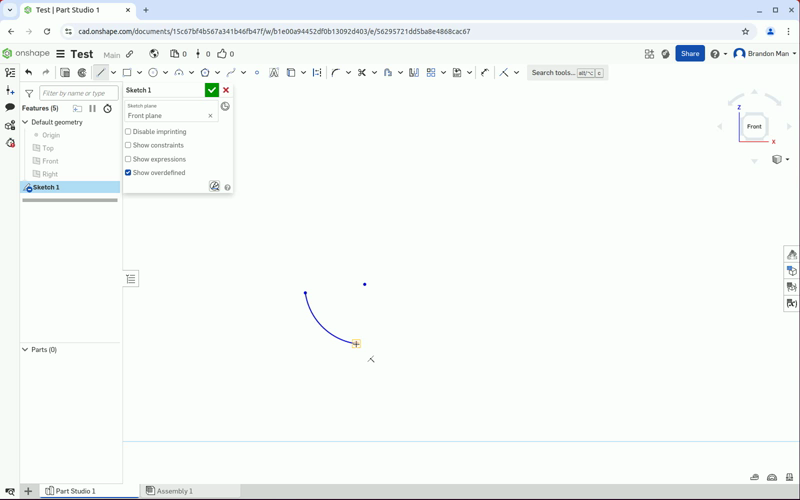
click(356, 343)
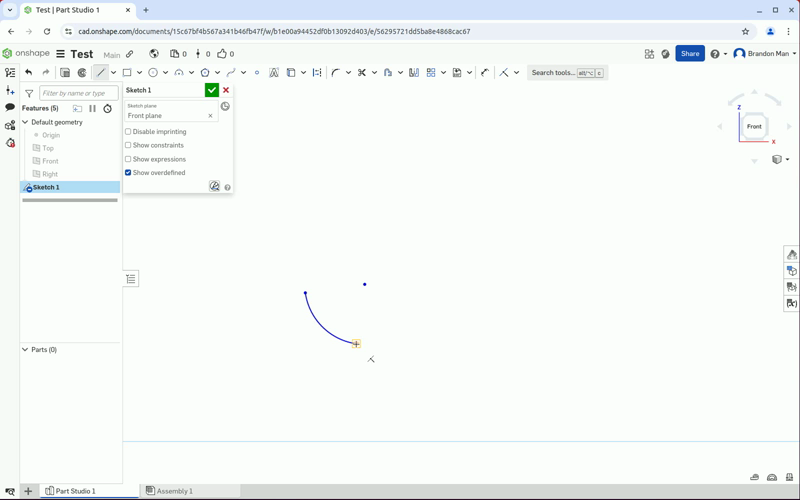
scroll(-6)
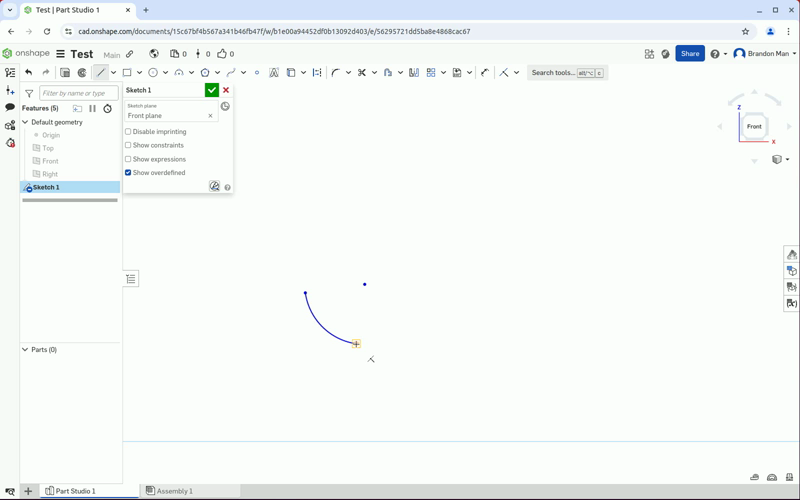
scroll(-6)
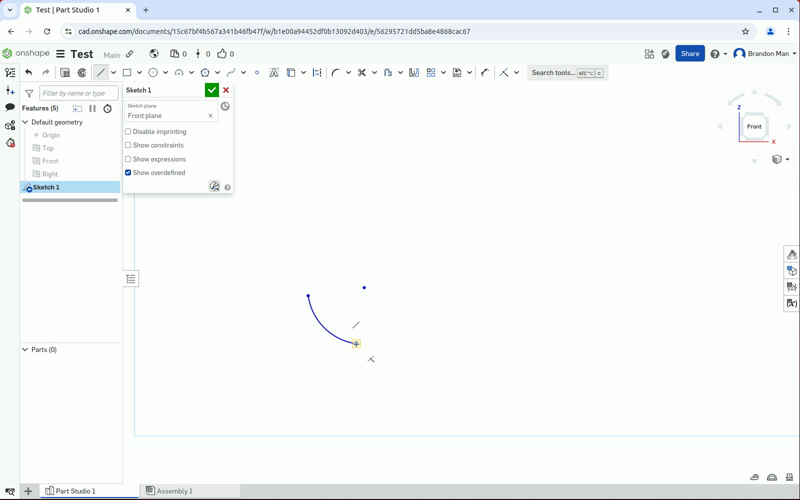
scroll(-6)
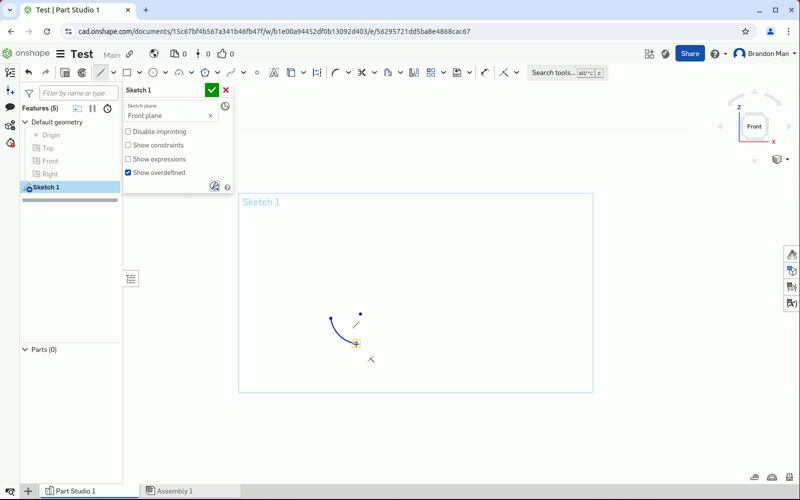
scroll(-6)
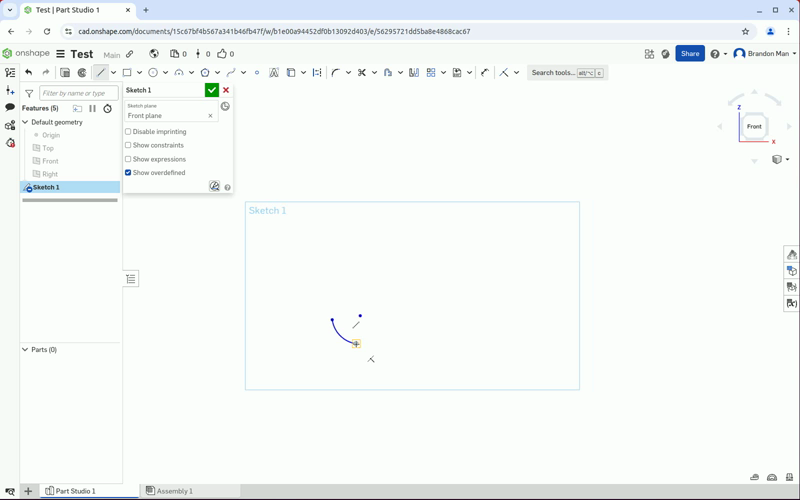
scroll(-6)
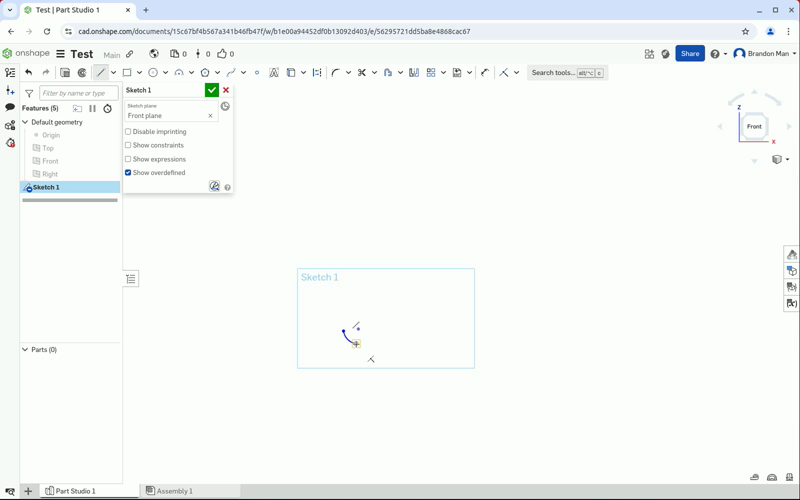
scroll(-6)
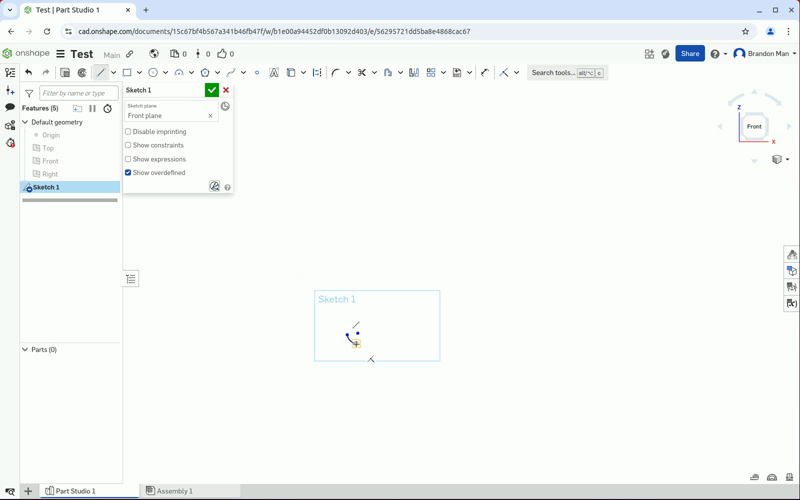
scroll(-6)
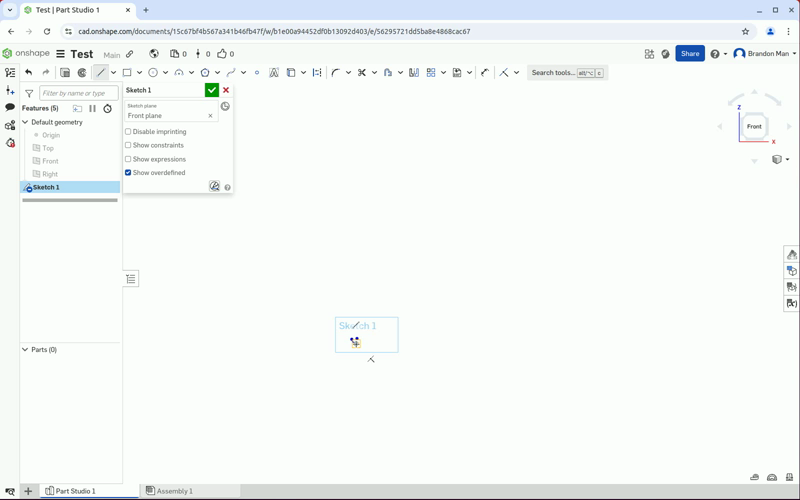
key_down(shift)
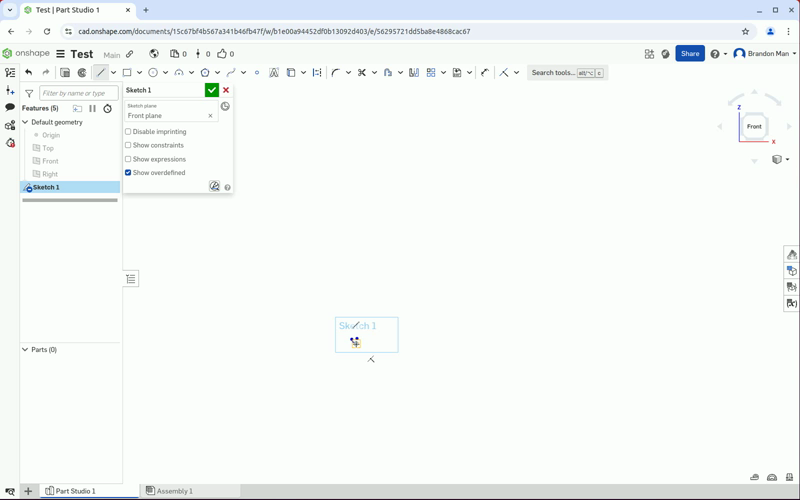
mouse_move(567, 343)
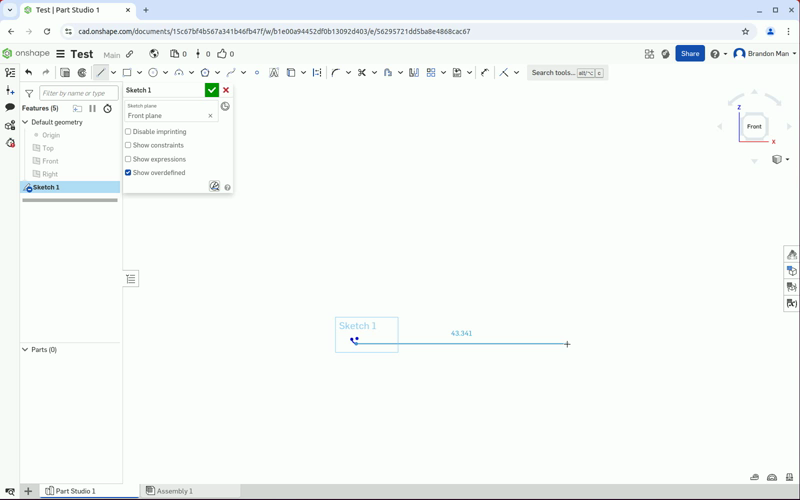
click(567, 343)
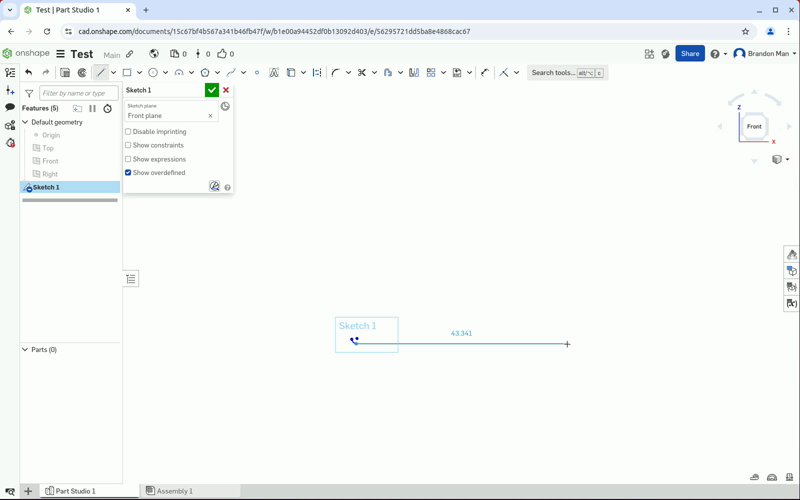
key_up(shift)
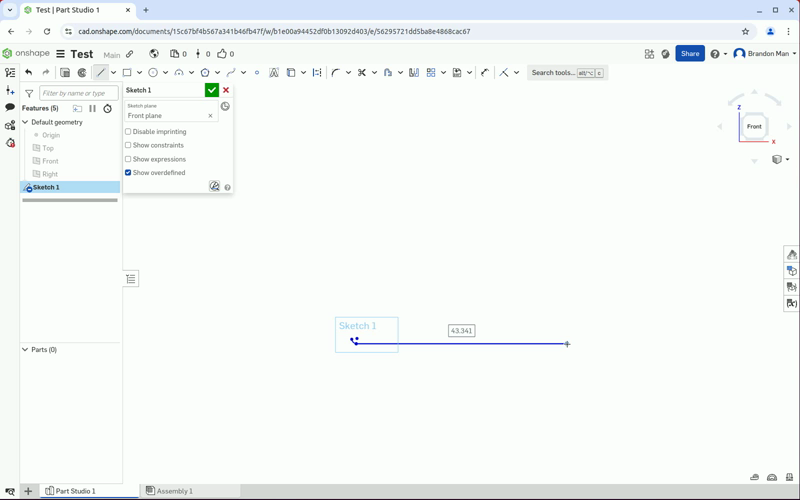
key(esc)
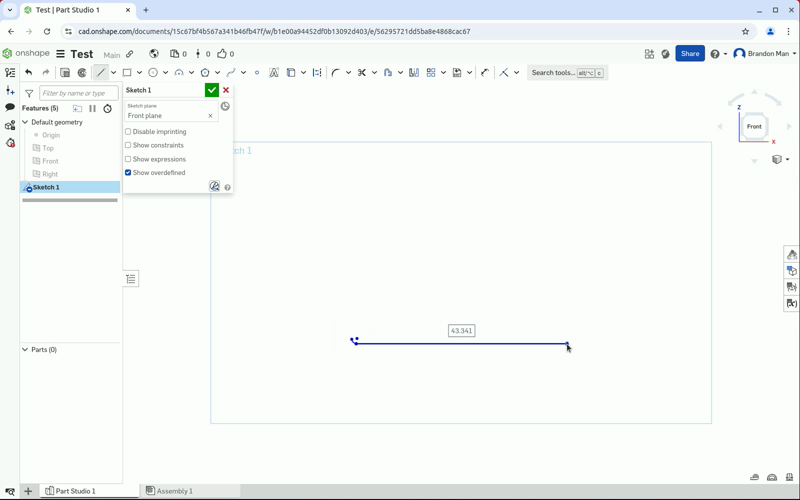
key(a)
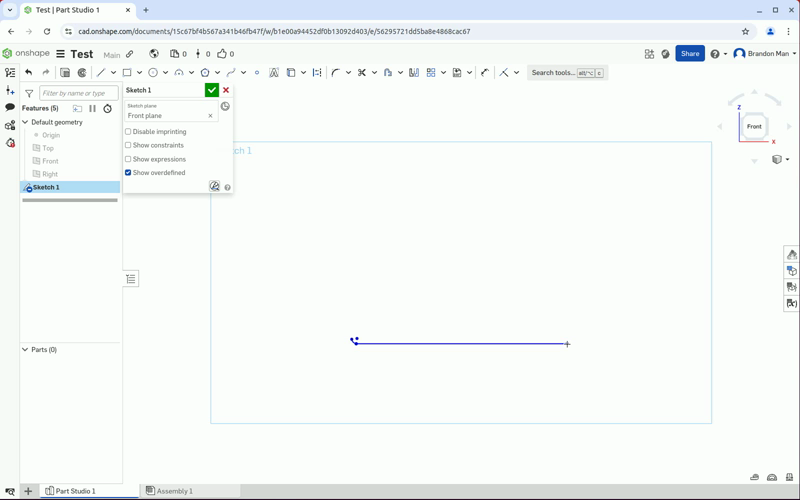
mouse_move(567, 343)
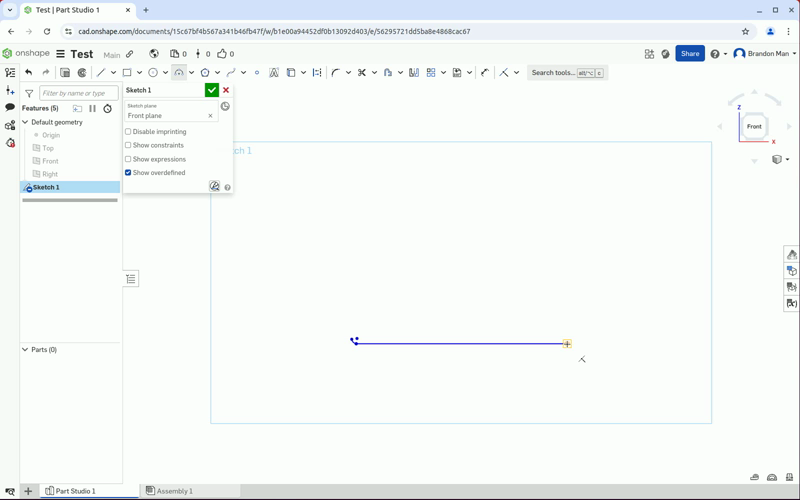
click(567, 343)
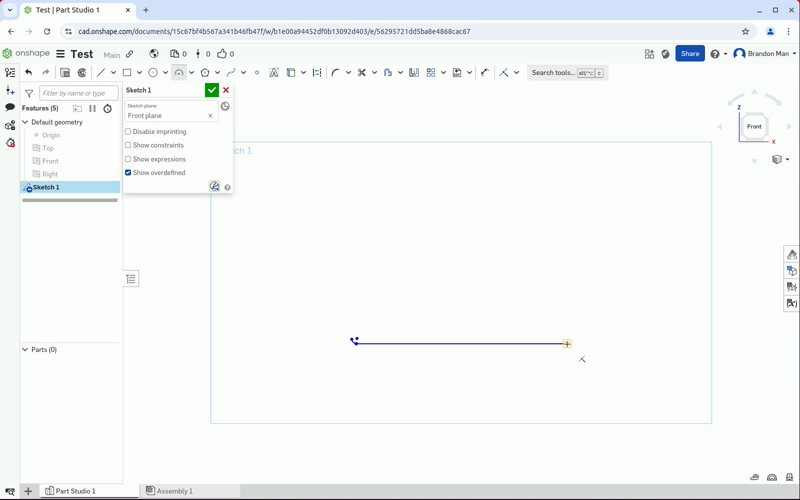
key_down(shift)
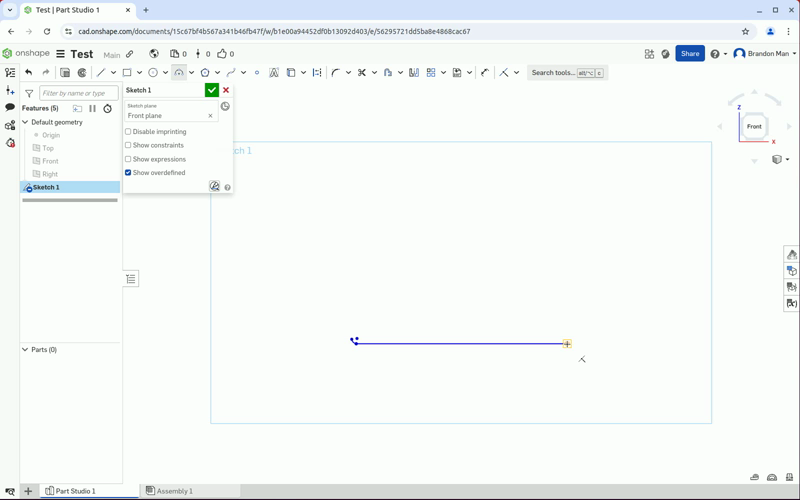
mouse_move(572, 339)
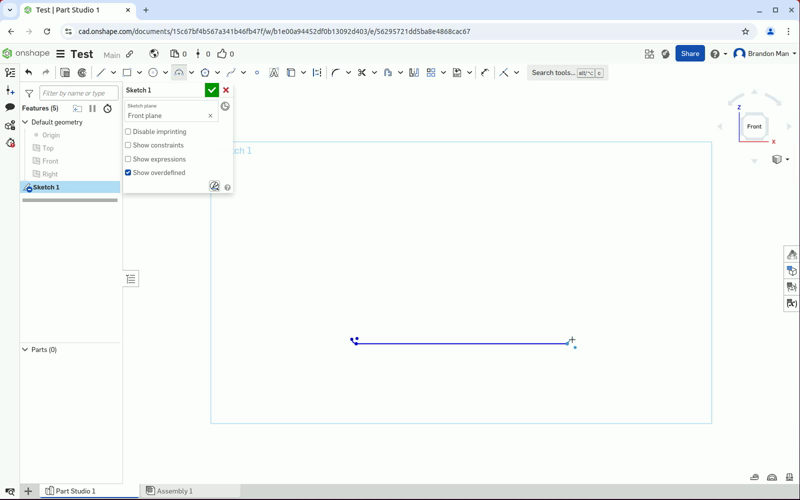
scroll(6)
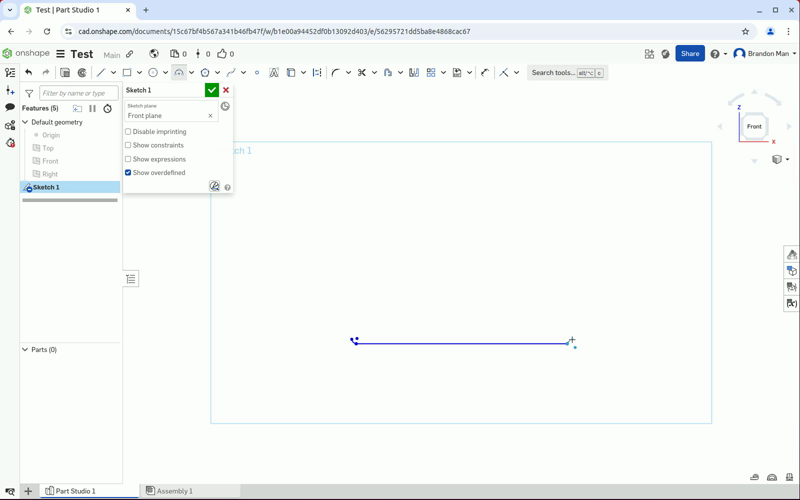
scroll(6)
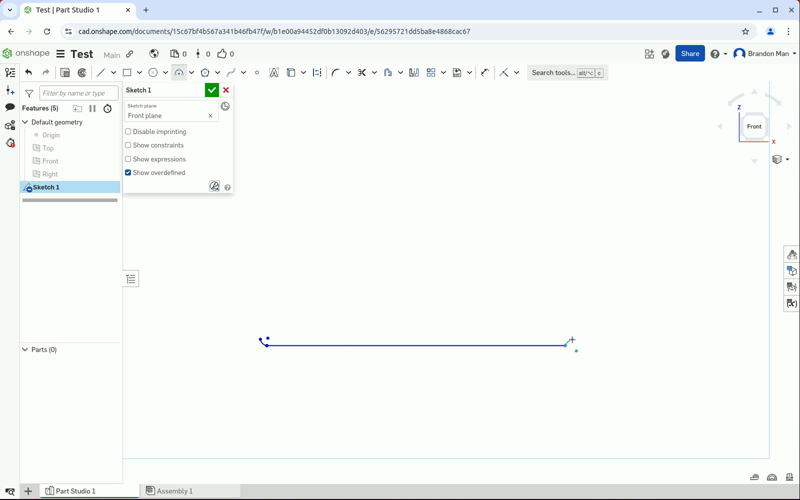
scroll(6)
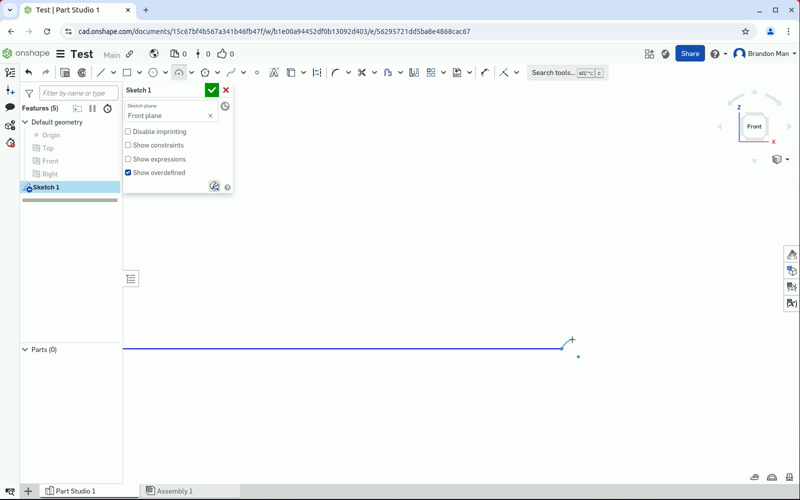
scroll(6)
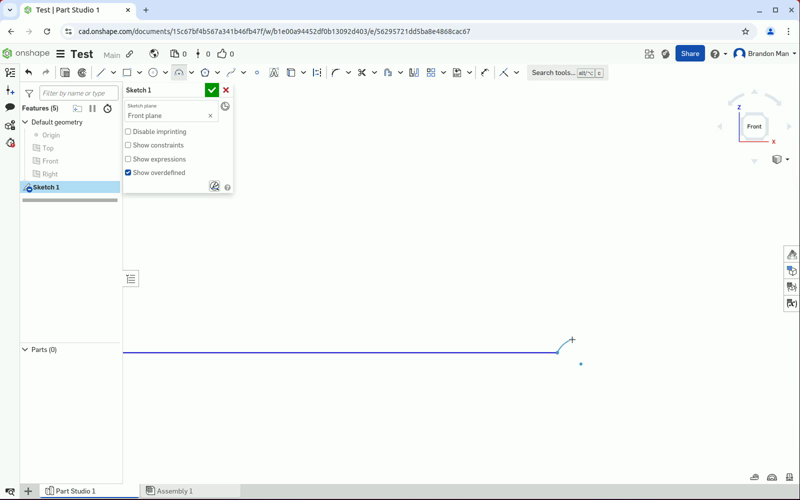
scroll(6)
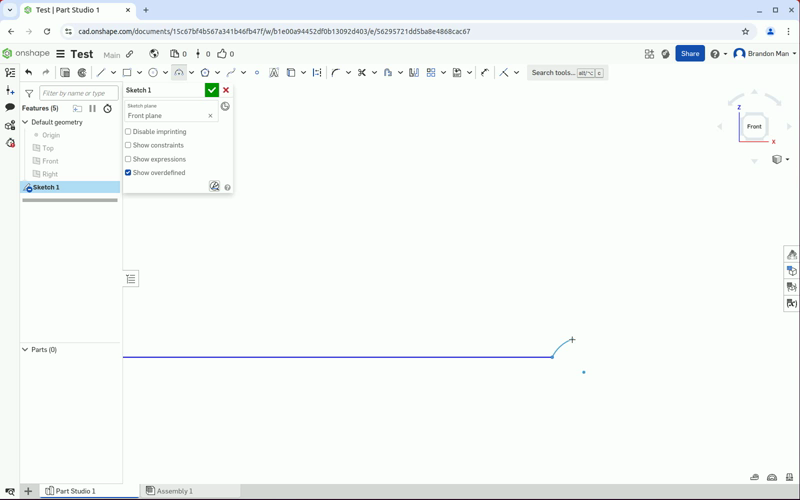
scroll(6)
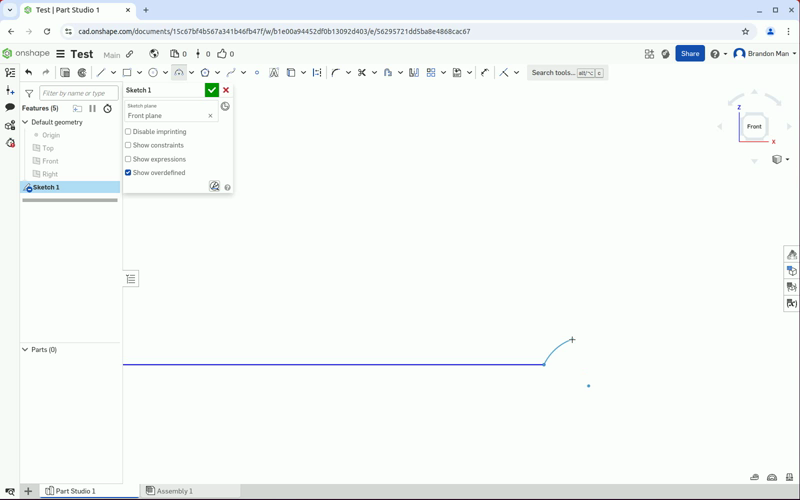
scroll(6)
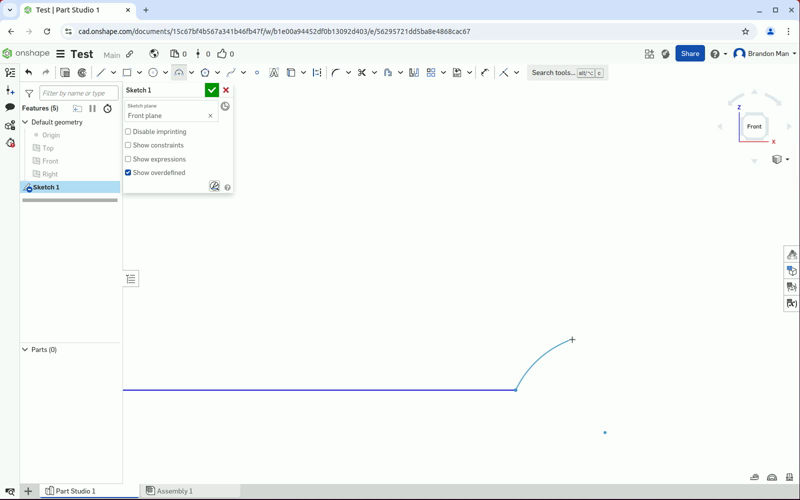
click(572, 339)
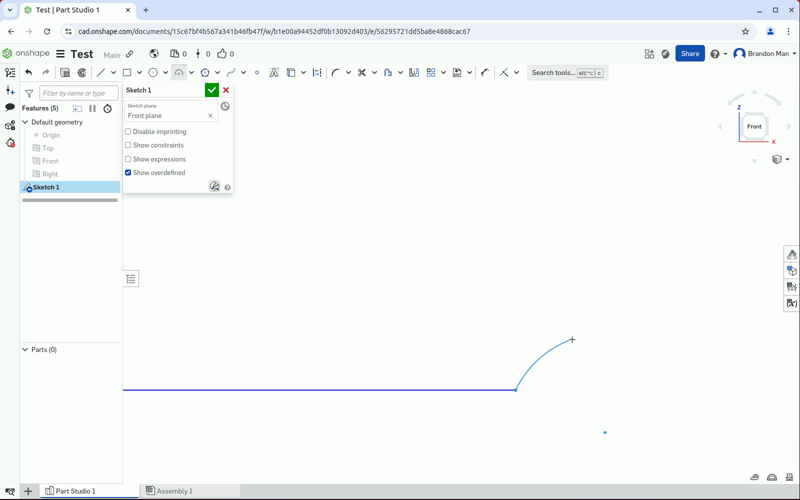
scroll(-6)
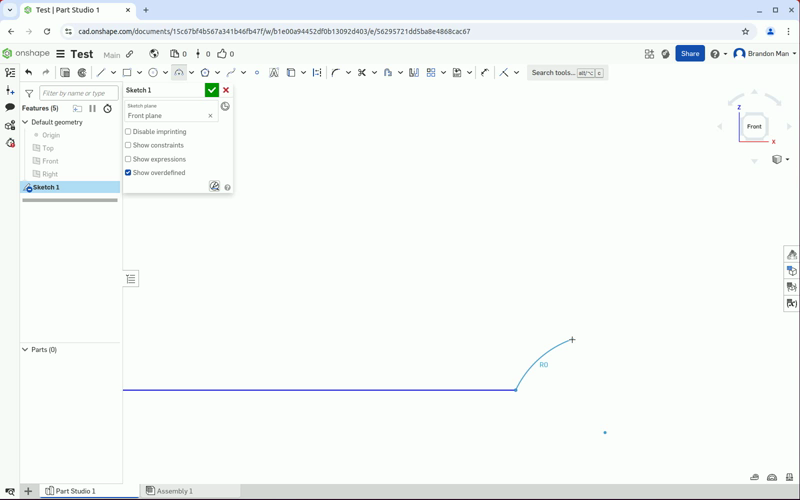
scroll(-6)
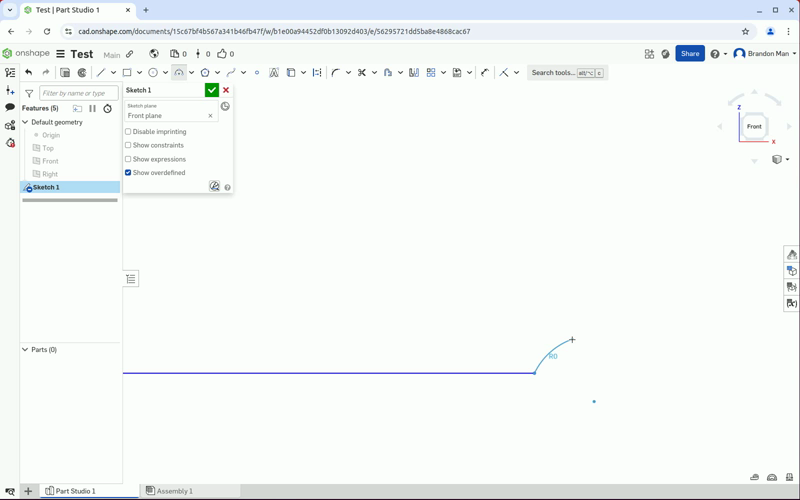
scroll(-6)
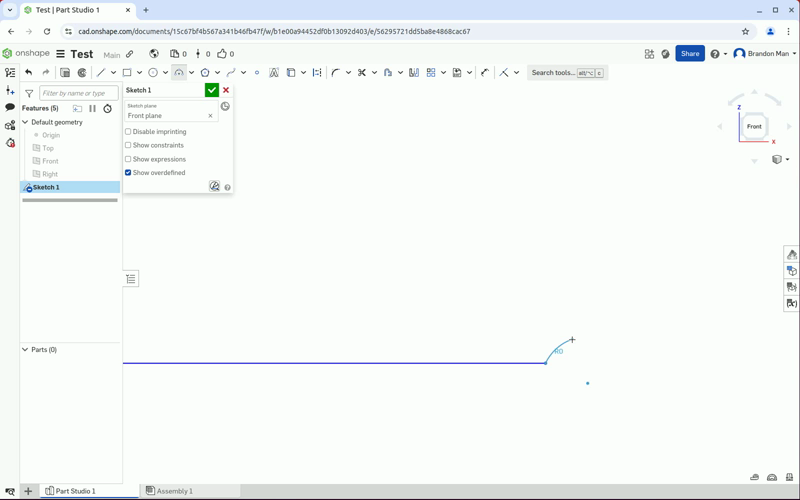
scroll(-6)
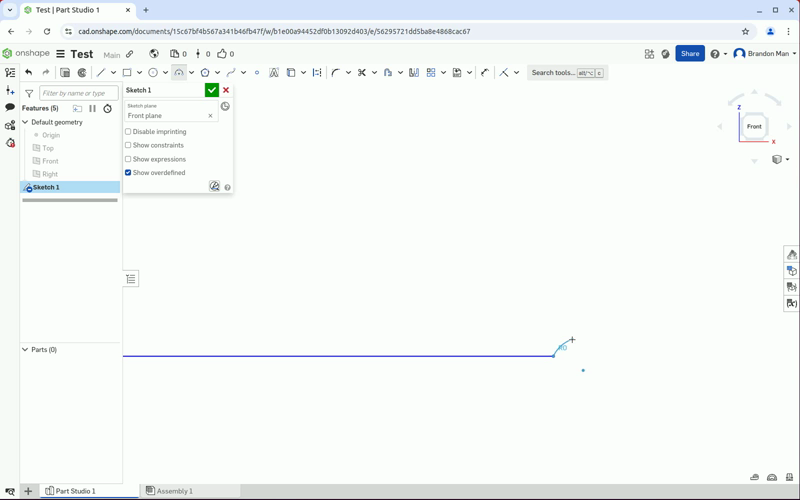
scroll(-6)
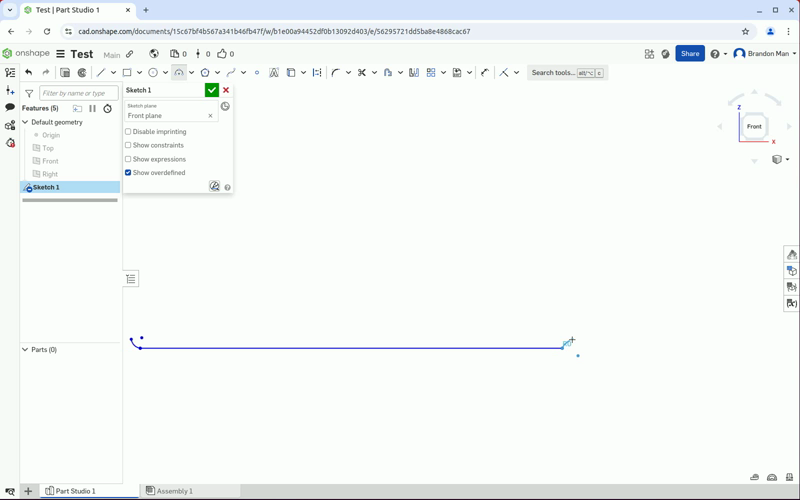
scroll(-6)
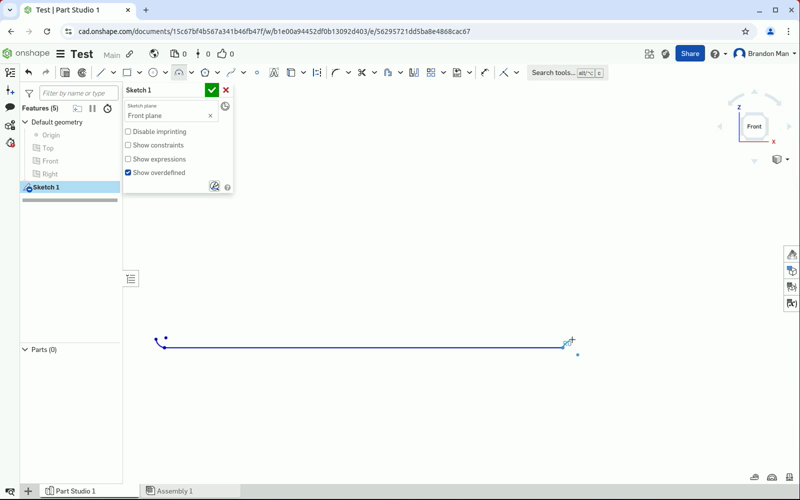
scroll(-6)
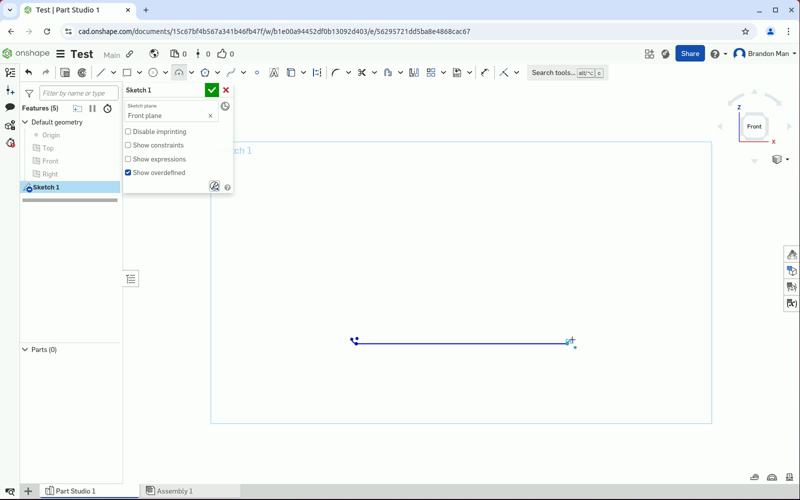
mouse_move(570, 342)
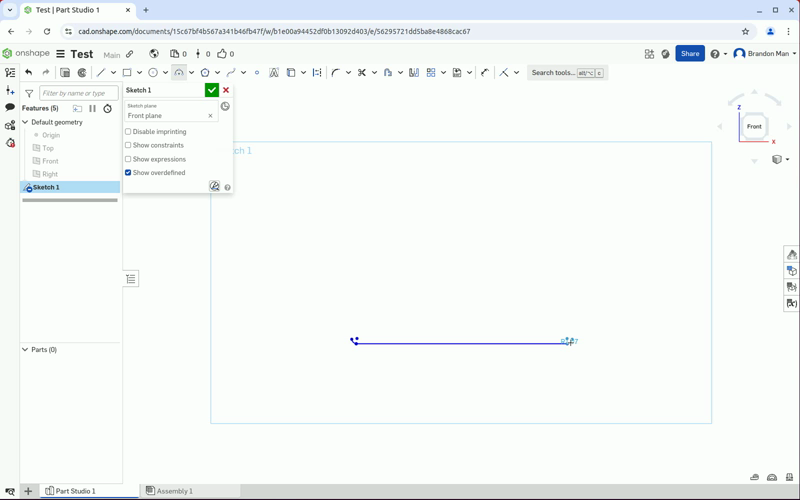
scroll(6)
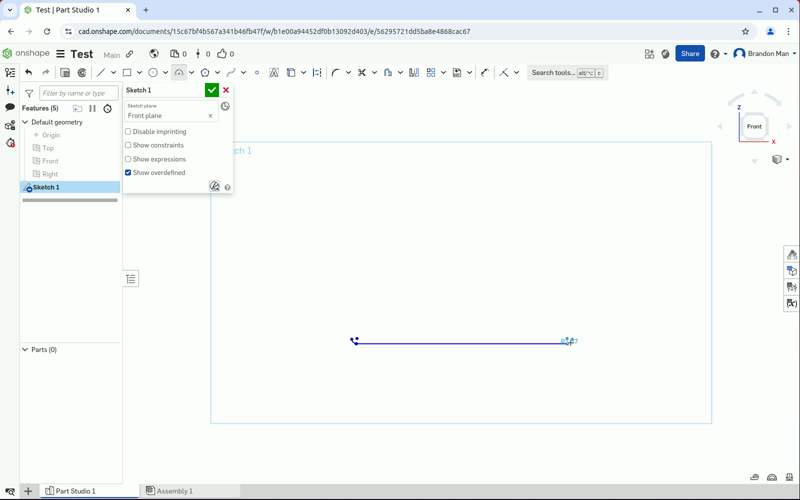
scroll(6)
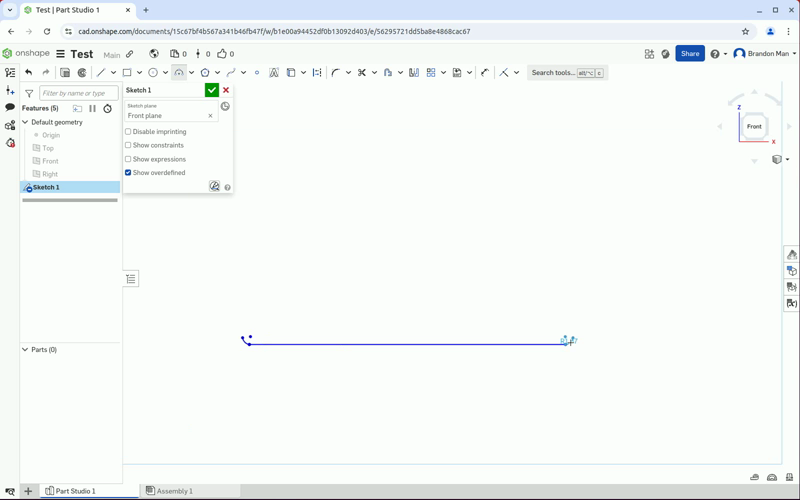
scroll(6)
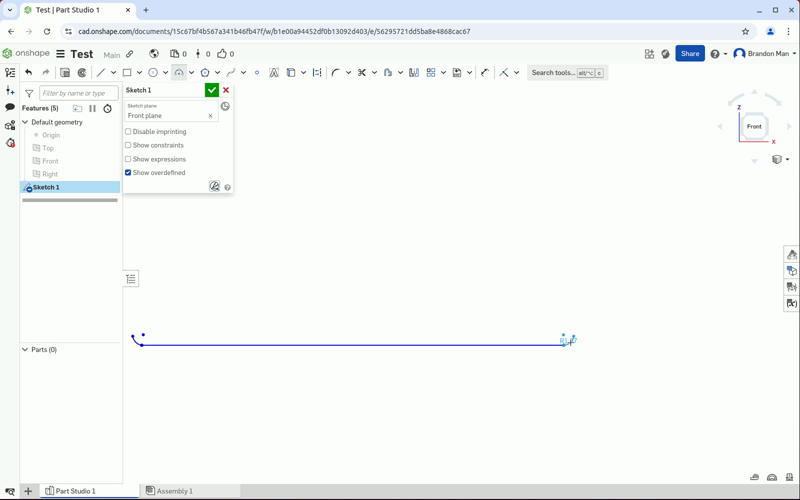
scroll(6)
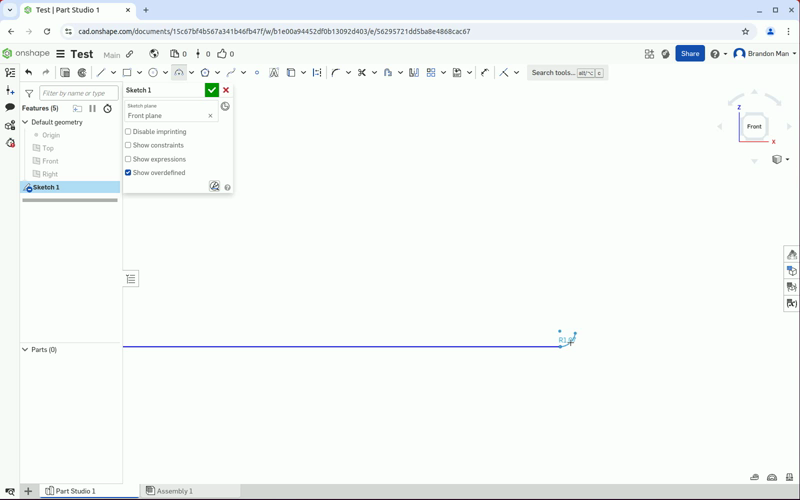
scroll(6)
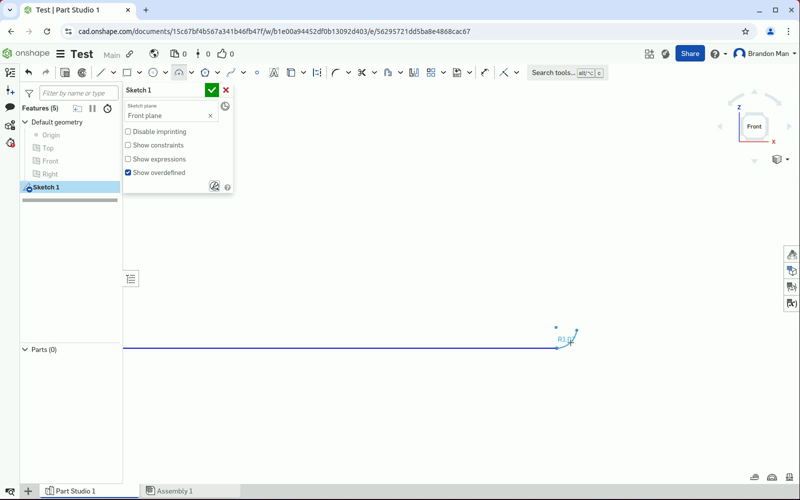
scroll(6)
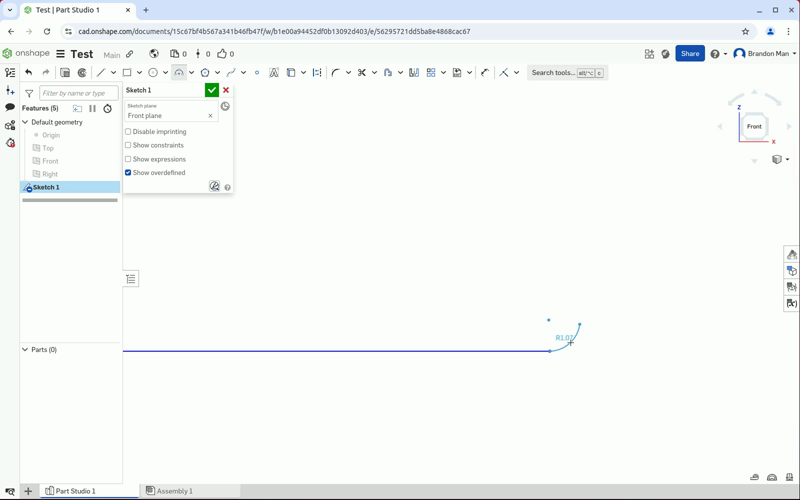
scroll(6)
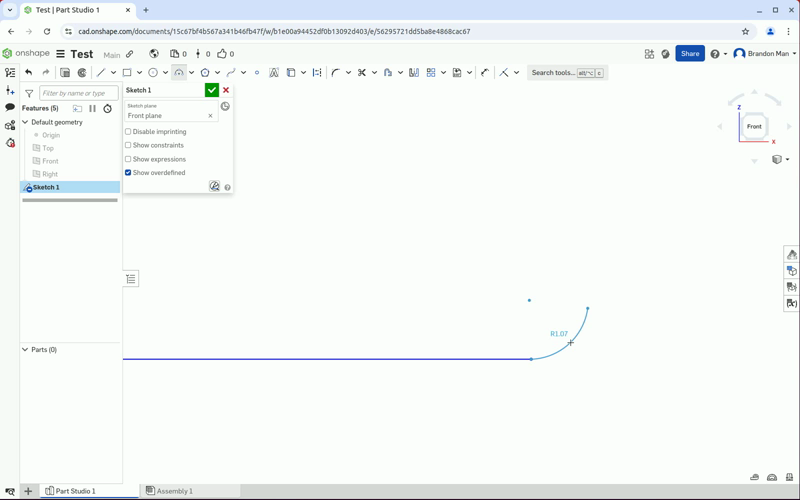
click(570, 342)
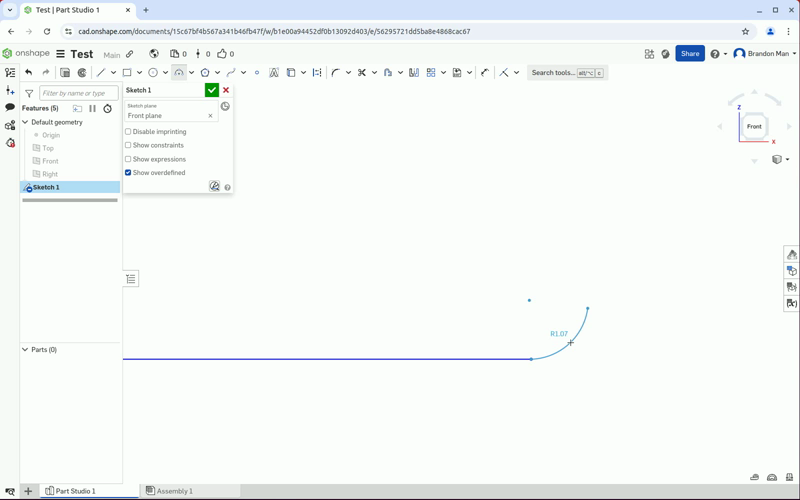
scroll(-6)
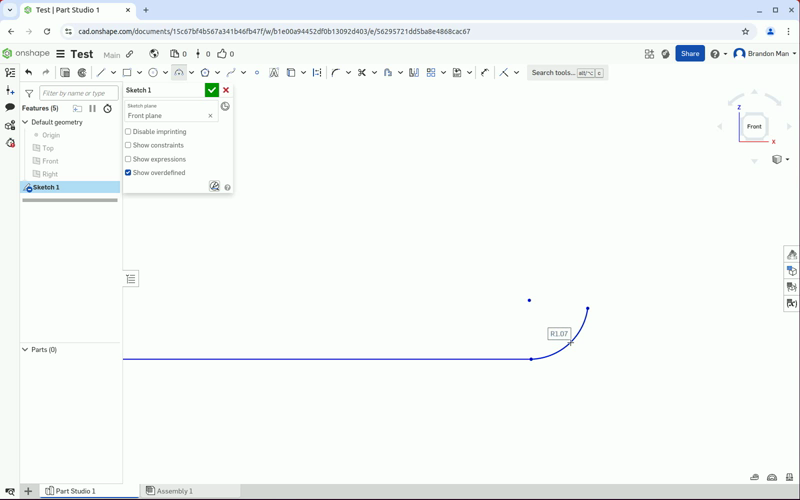
scroll(-6)
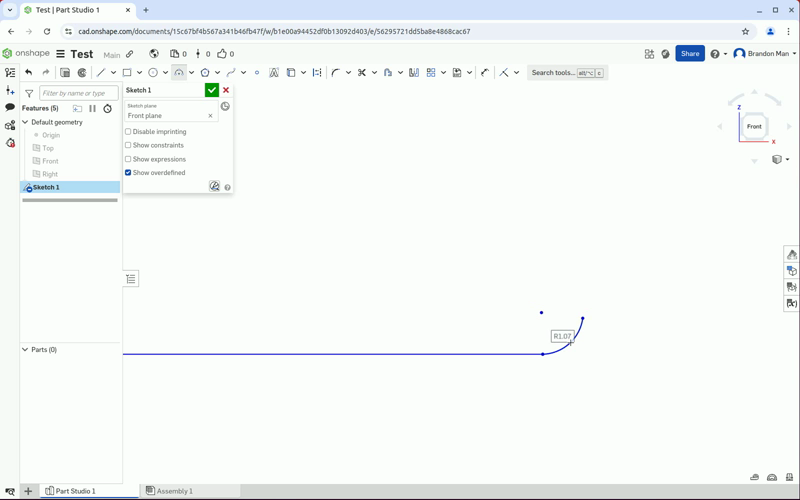
scroll(-6)
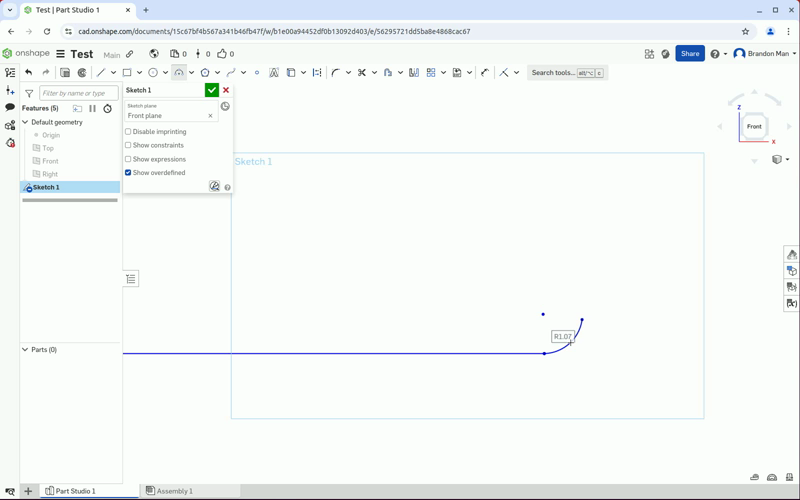
scroll(-6)
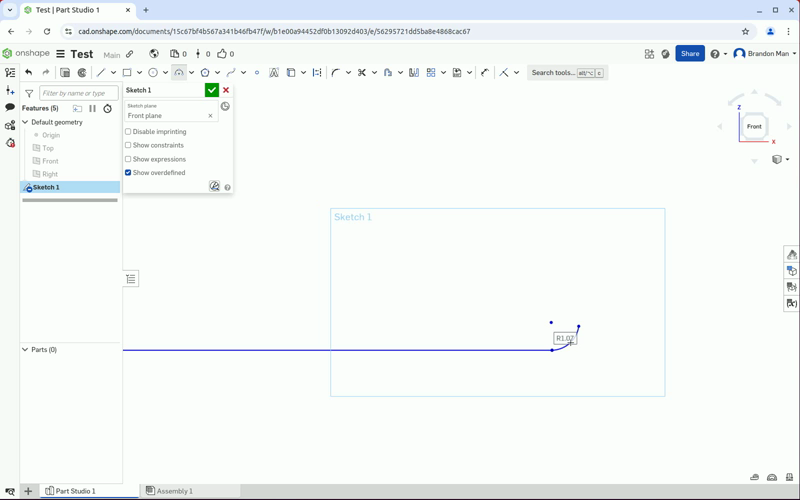
scroll(-6)
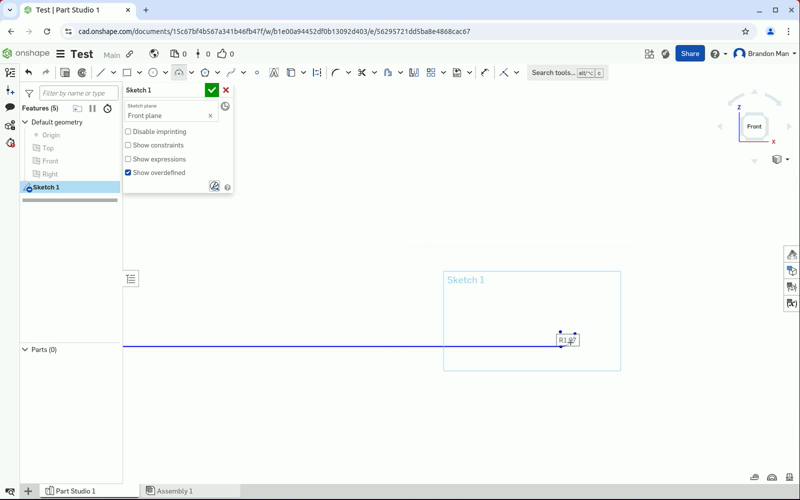
scroll(-6)
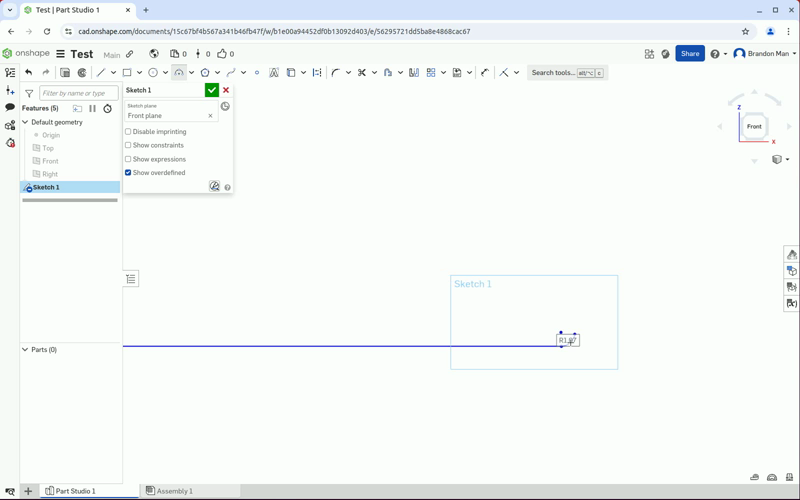
scroll(-6)
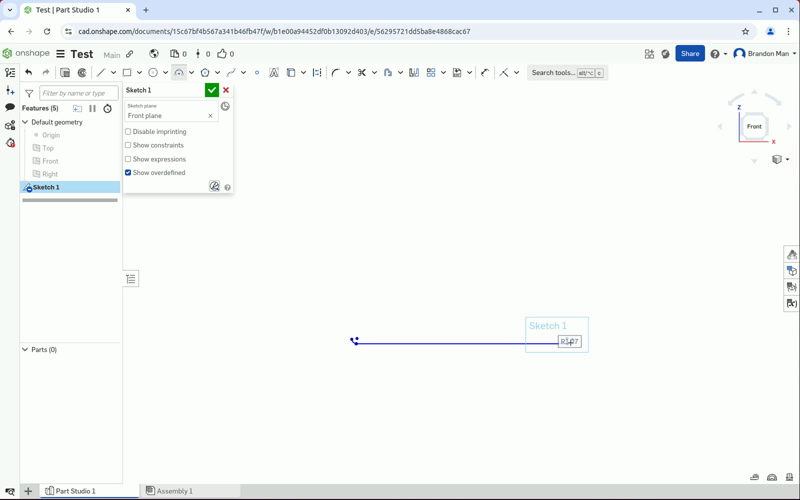
key_up(shift)
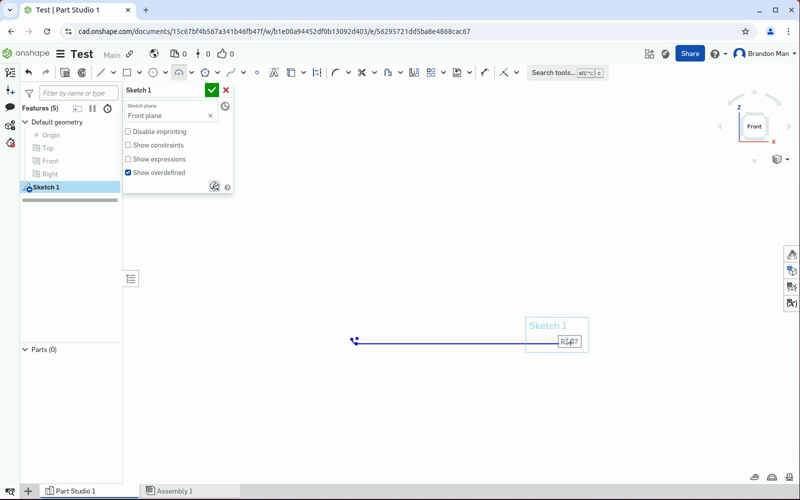
key(esc)
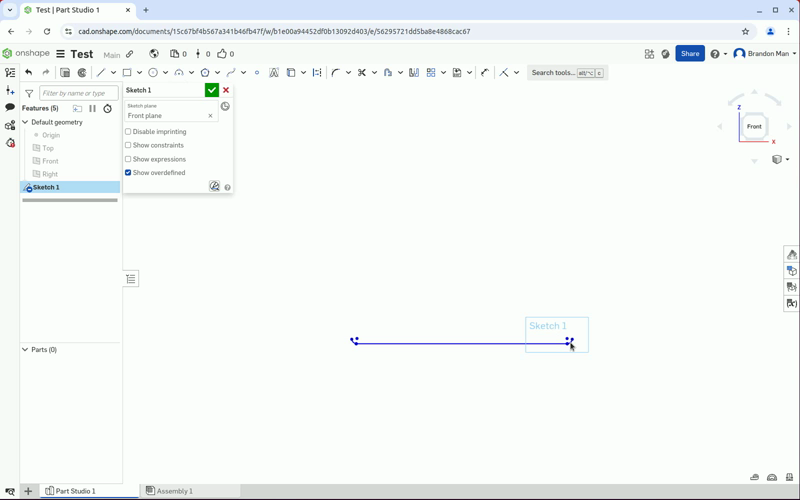
key(l)
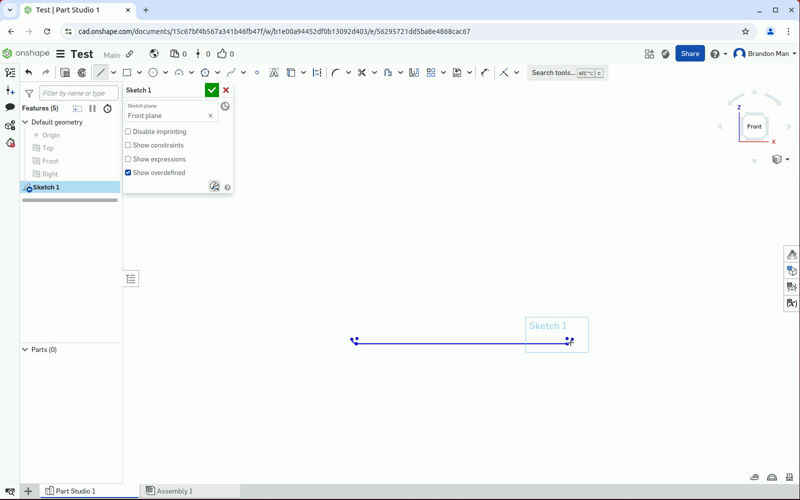
mouse_move(572, 339)
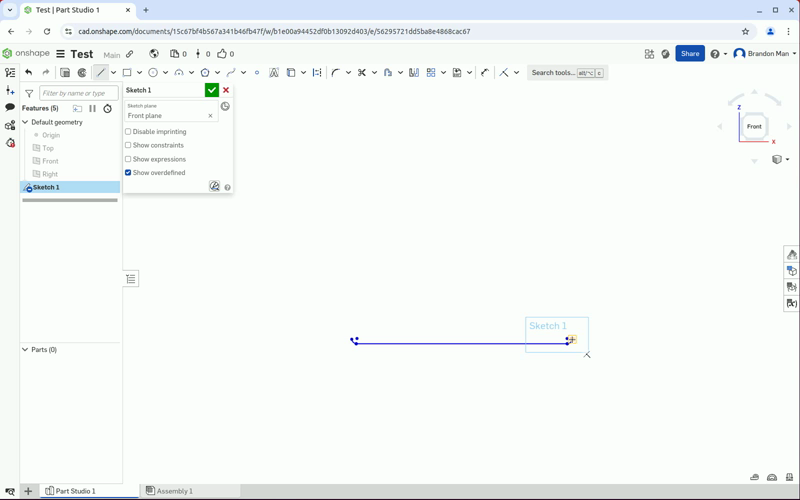
scroll(6)
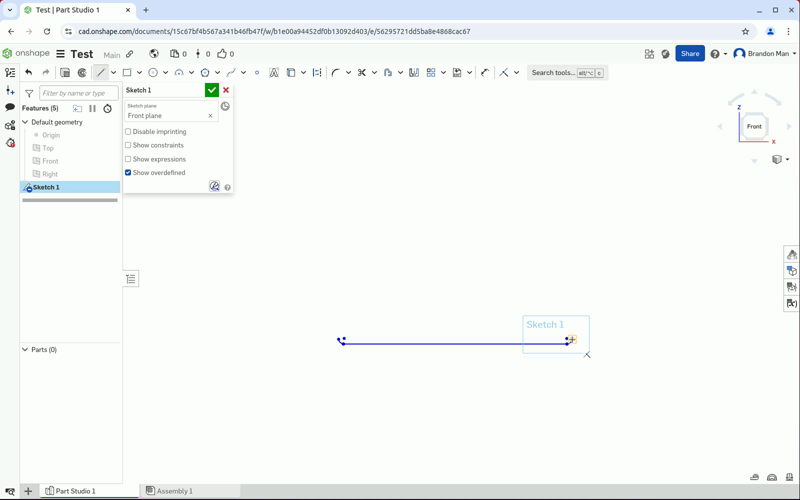
scroll(6)
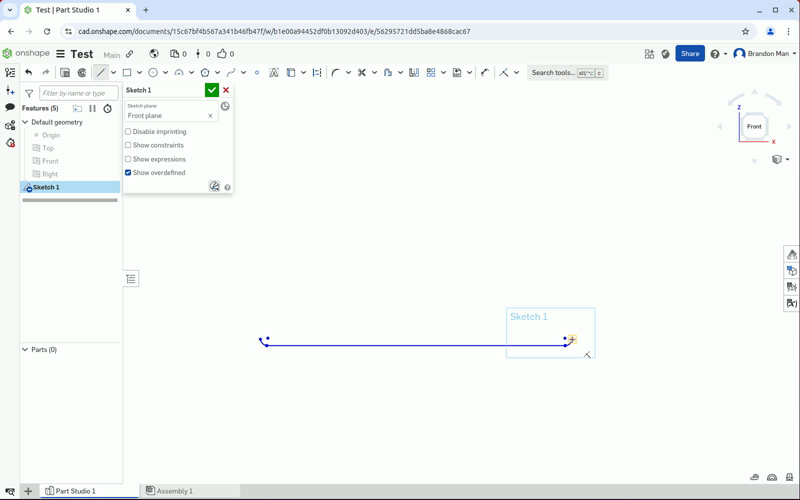
scroll(6)
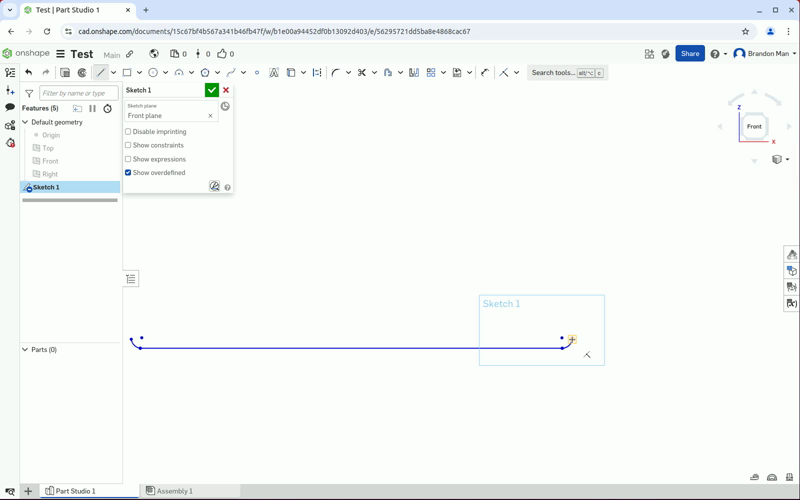
scroll(6)
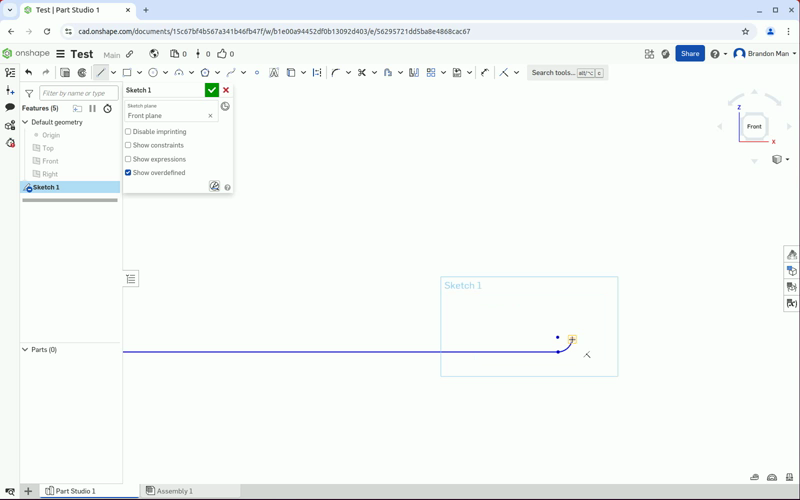
scroll(6)
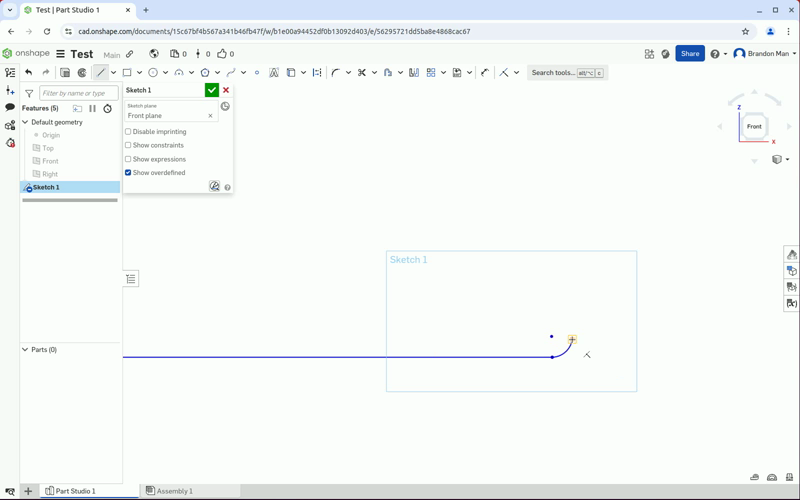
scroll(6)
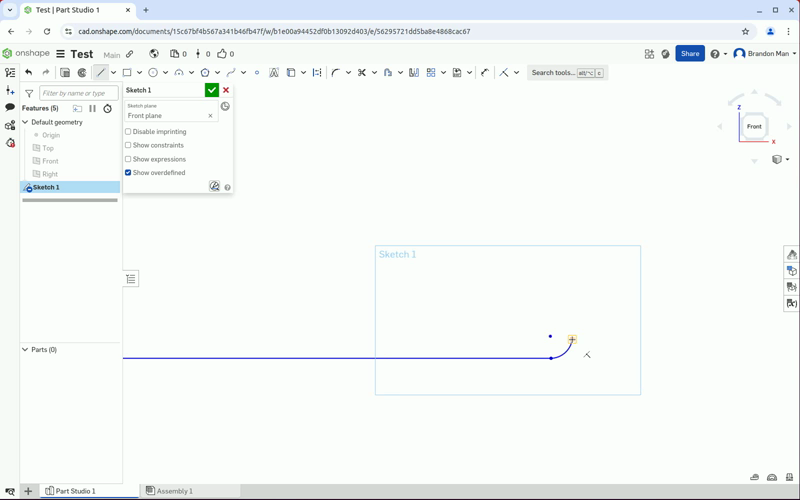
scroll(6)
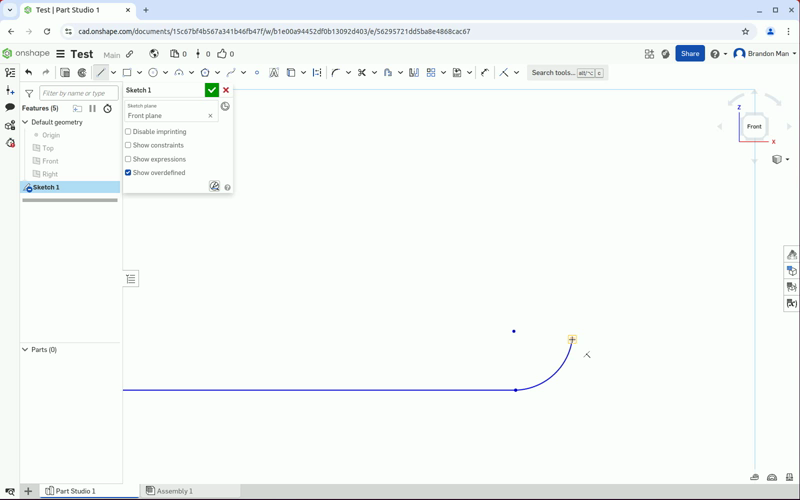
click(572, 339)
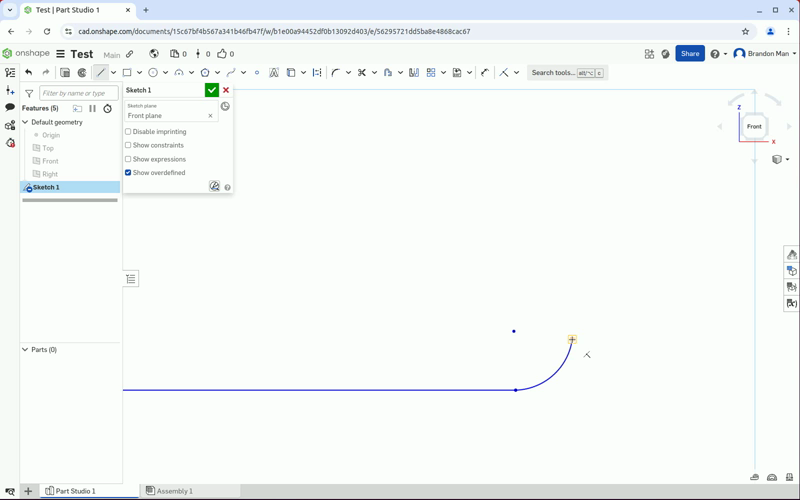
scroll(-6)
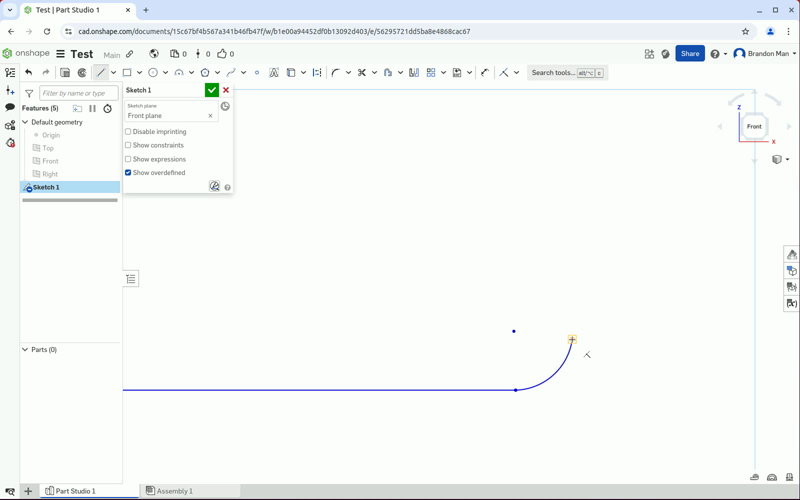
scroll(-6)
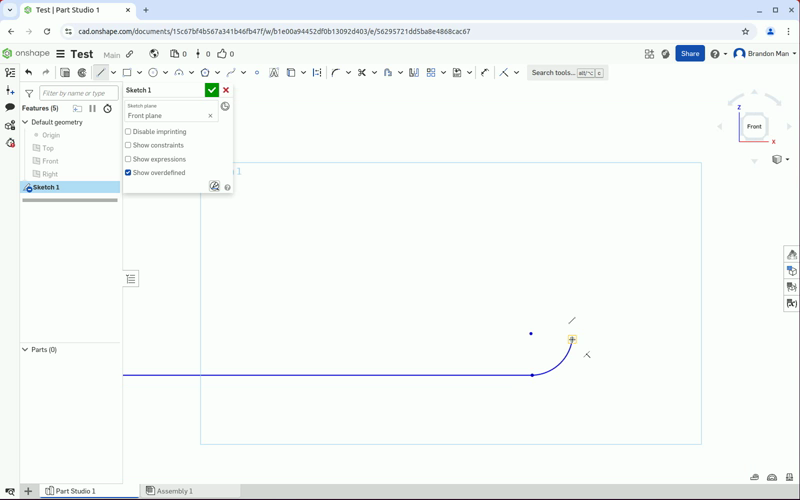
scroll(-6)
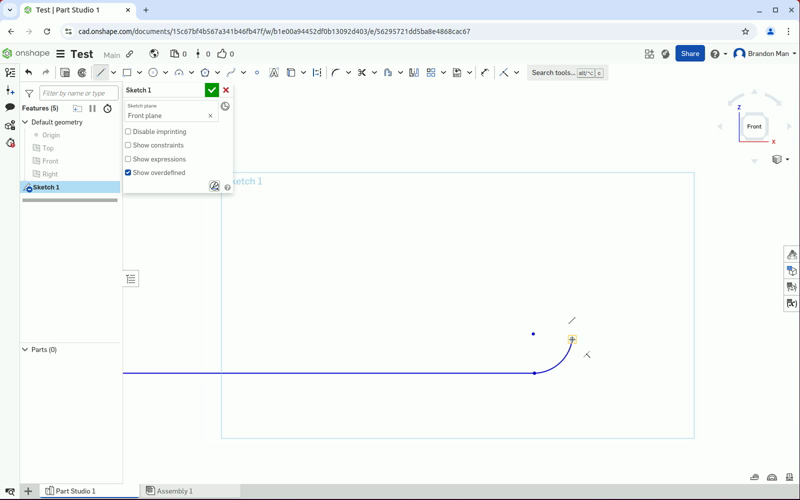
scroll(-6)
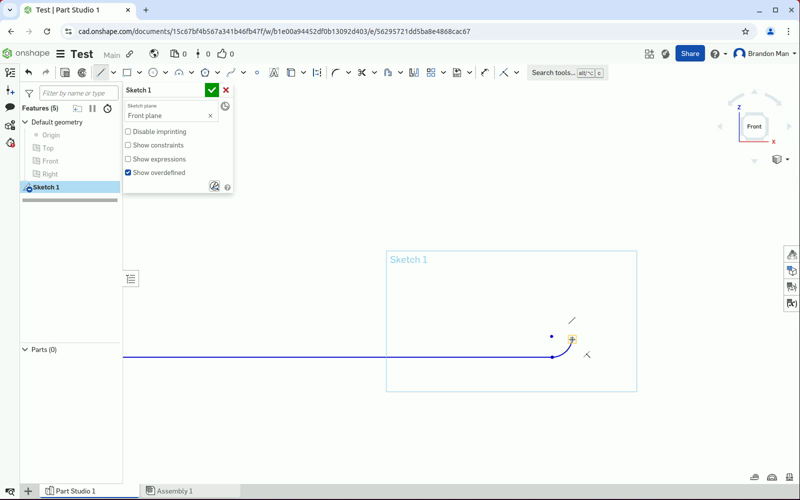
scroll(-6)
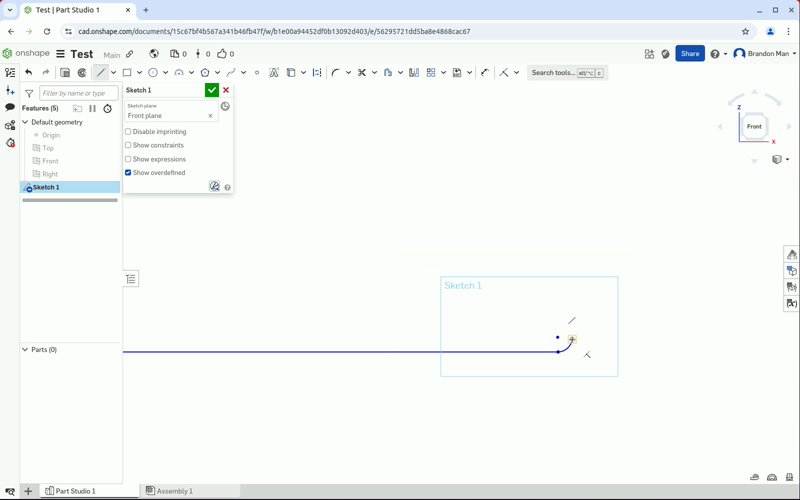
scroll(-6)
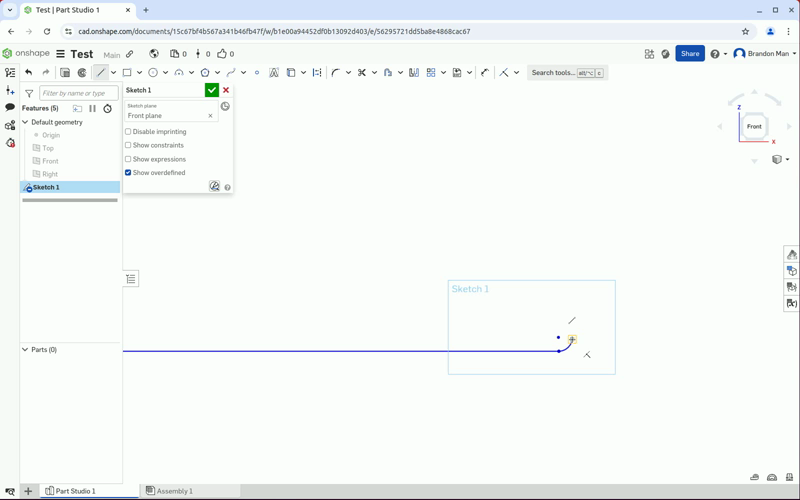
scroll(-6)
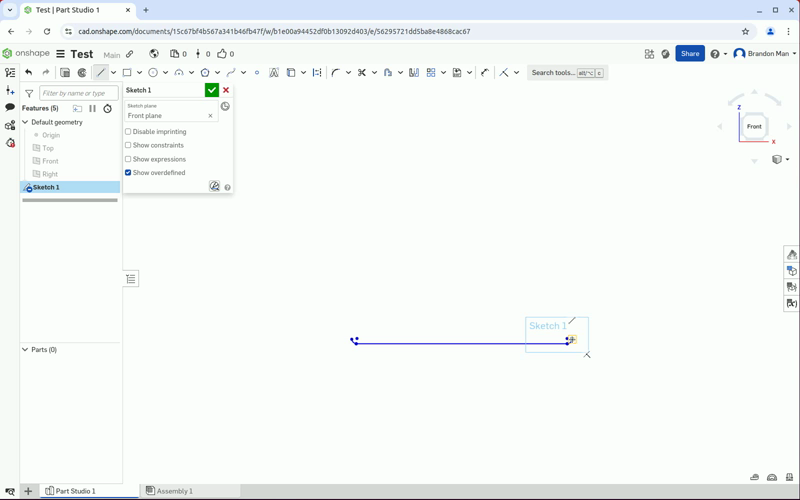
key_down(shift)
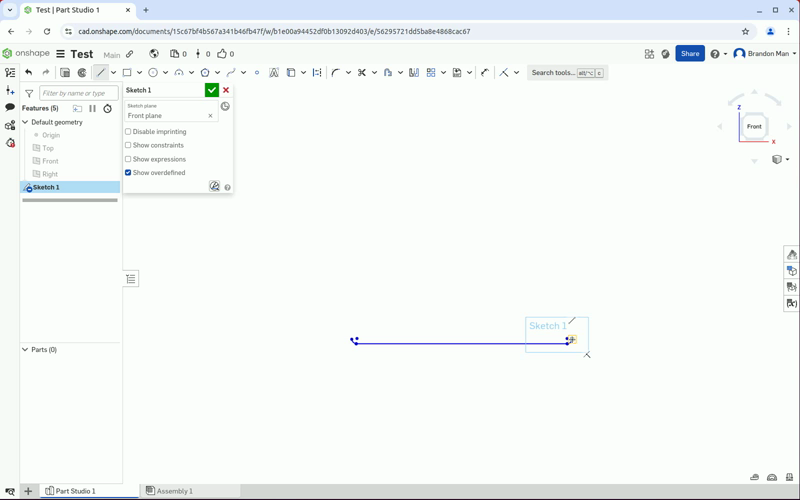
mouse_move(589, 339)
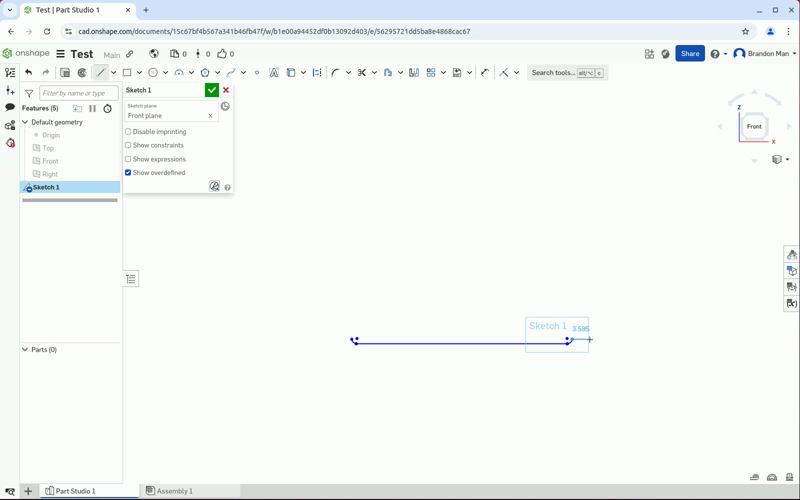
mouse_move(572, 283)
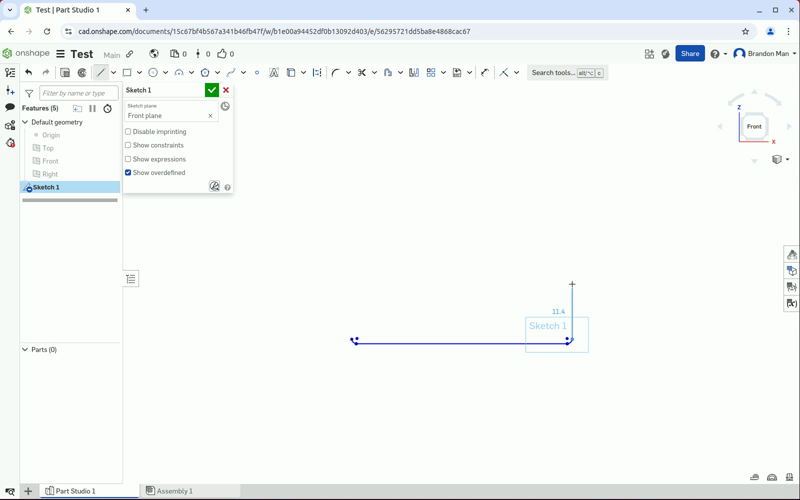
click(572, 283)
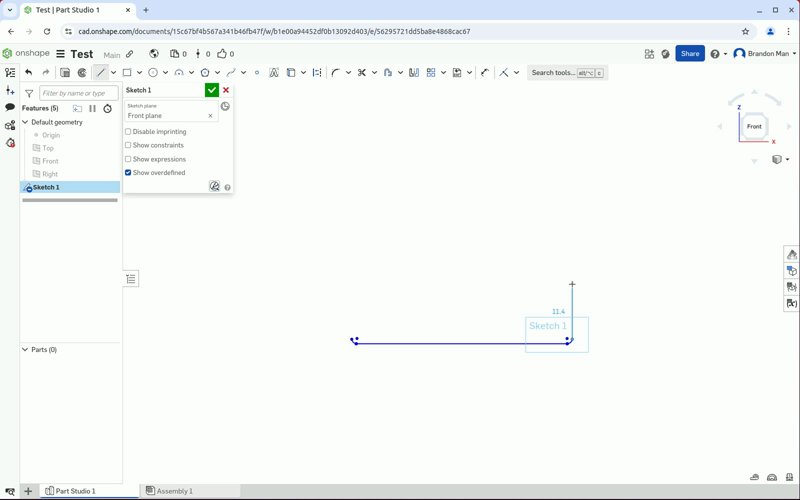
key_up(shift)
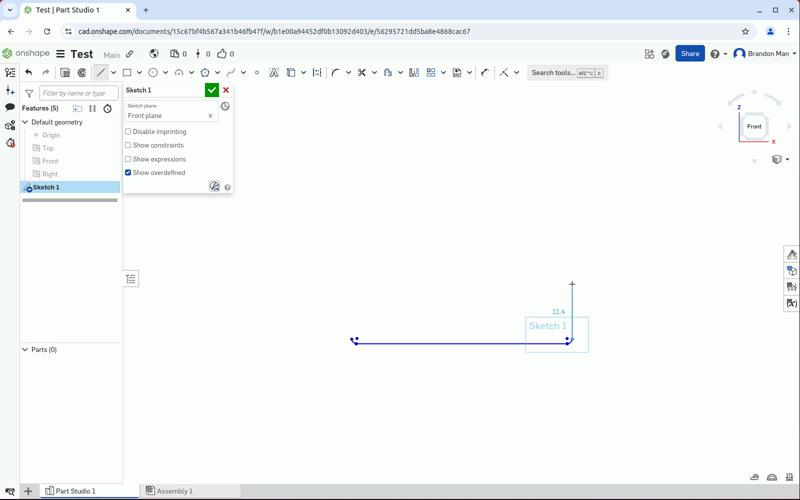
key_down(shift)
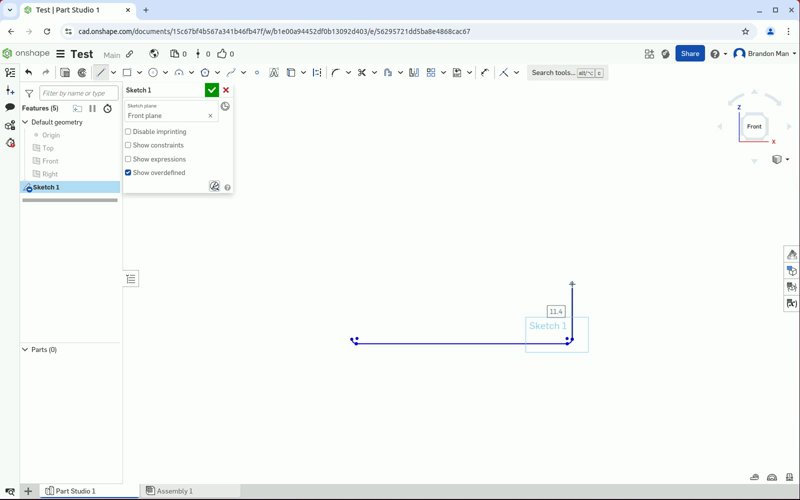
mouse_move(572, 223)
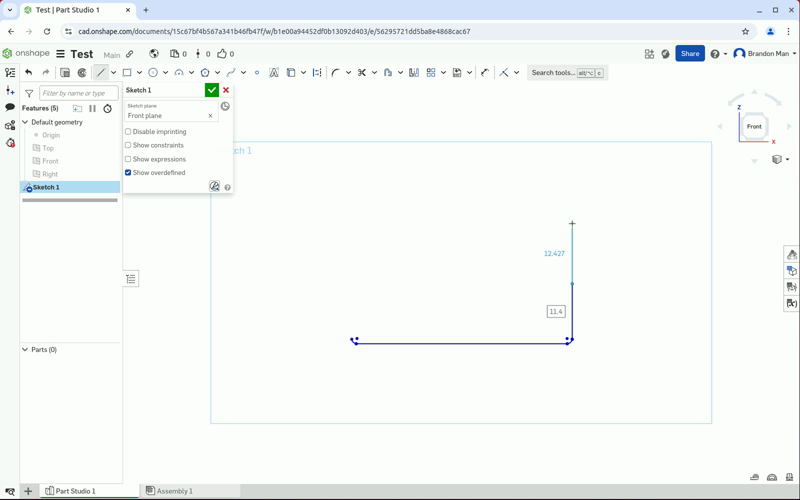
click(572, 223)
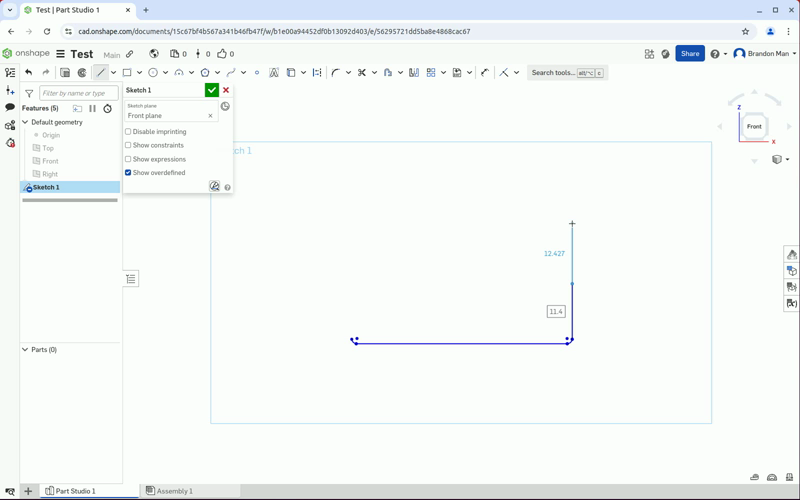
key_up(shift)
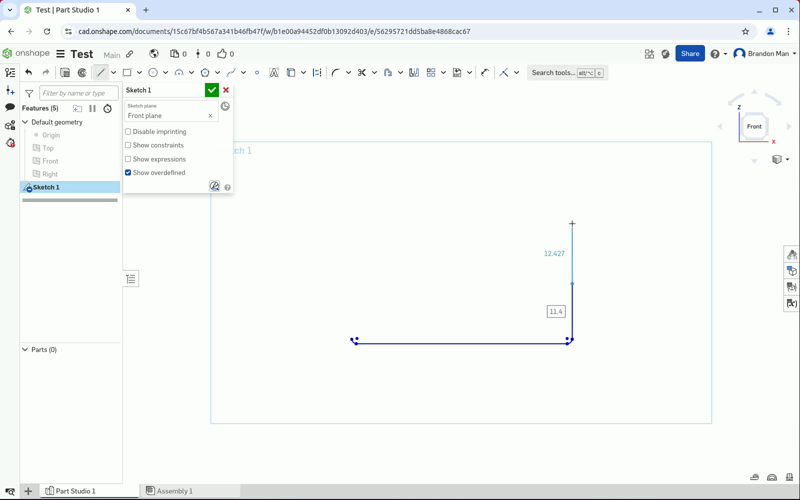
key(esc)
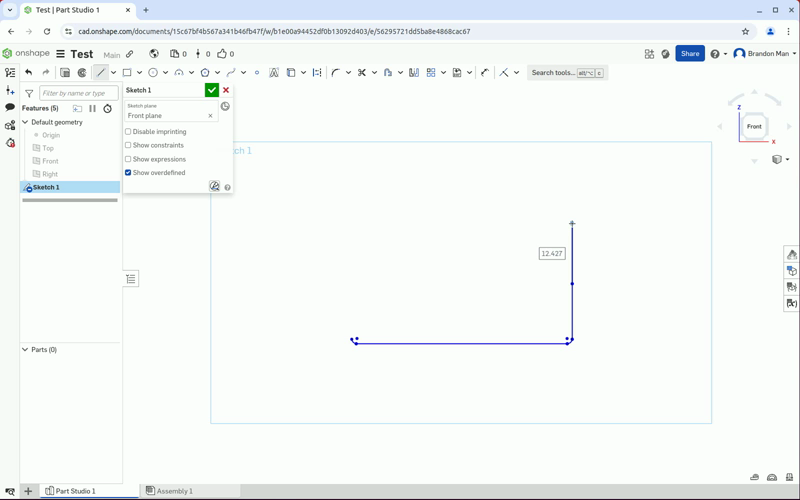
key(a)
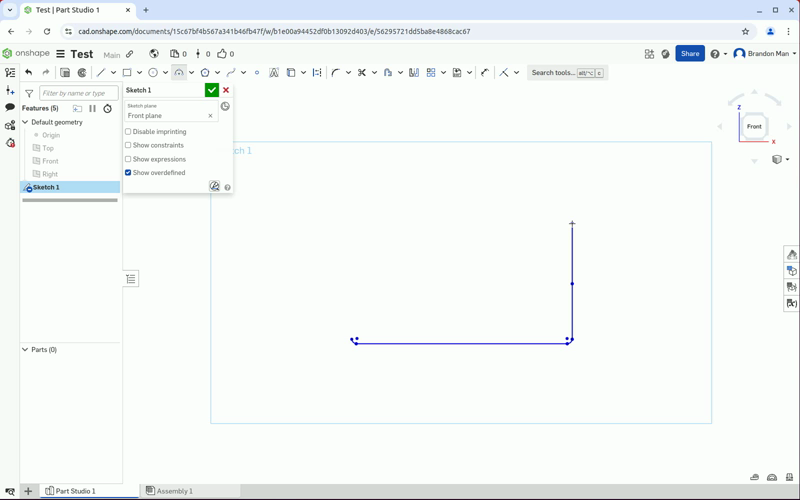
mouse_move(572, 223)
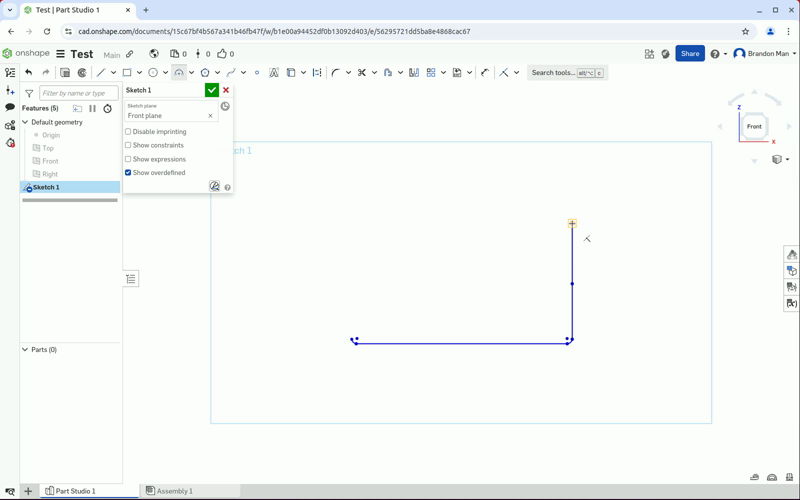
click(572, 223)
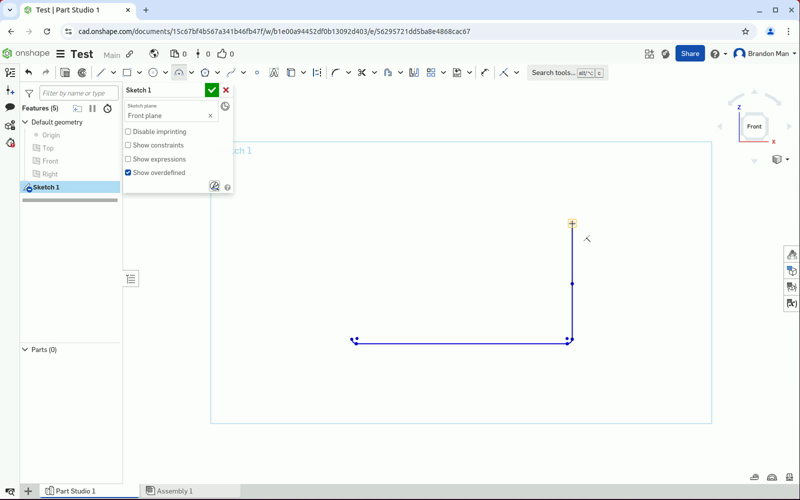
key_down(shift)
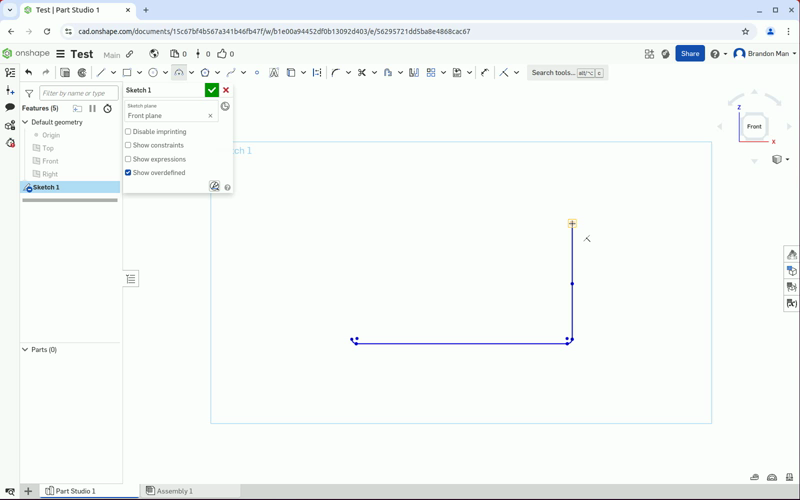
mouse_move(567, 218)
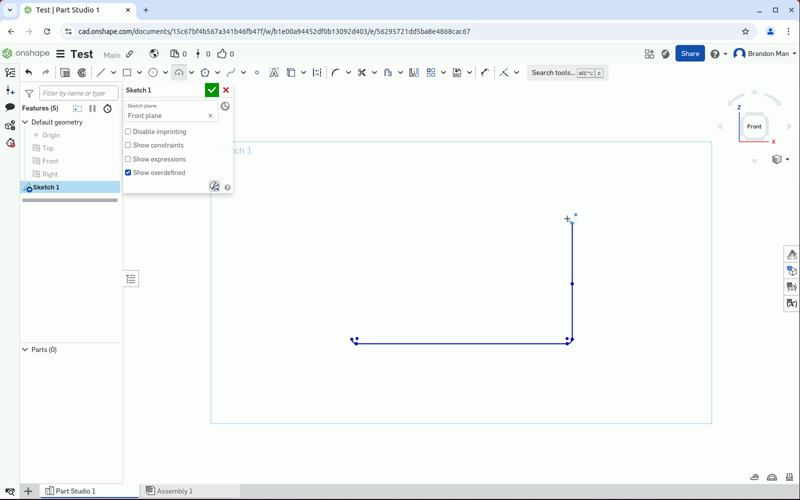
scroll(6)
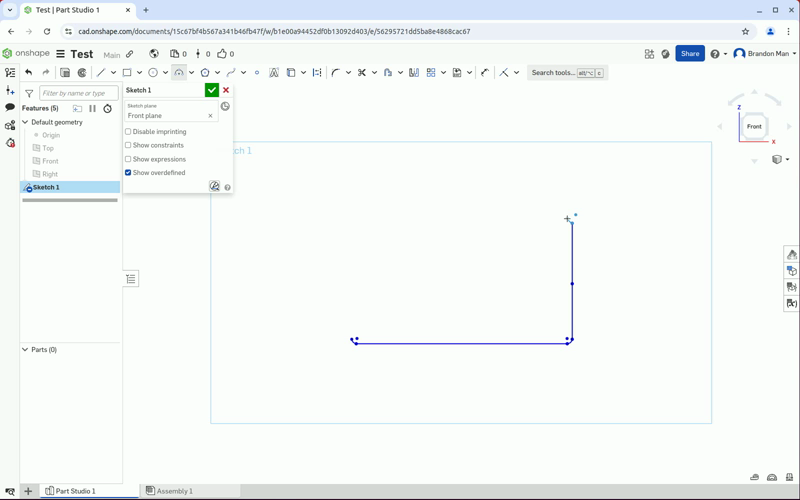
scroll(6)
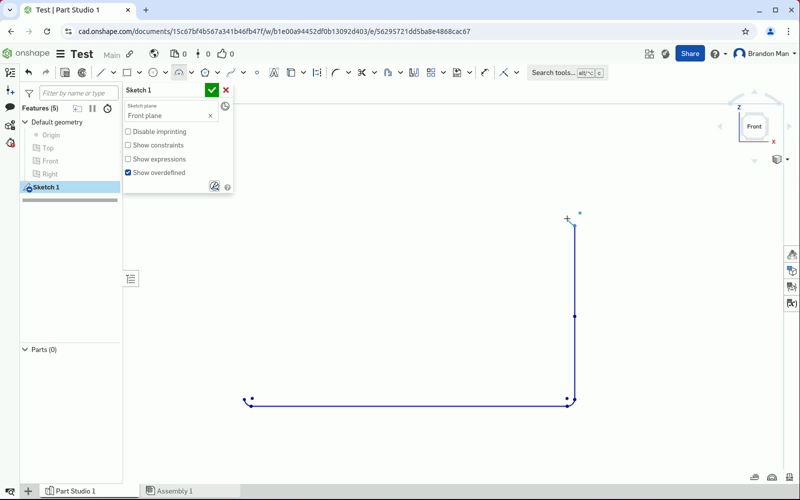
scroll(6)
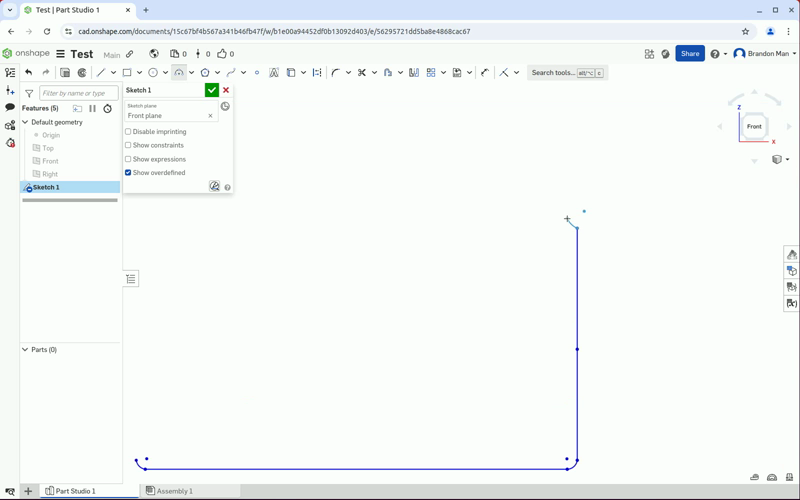
scroll(6)
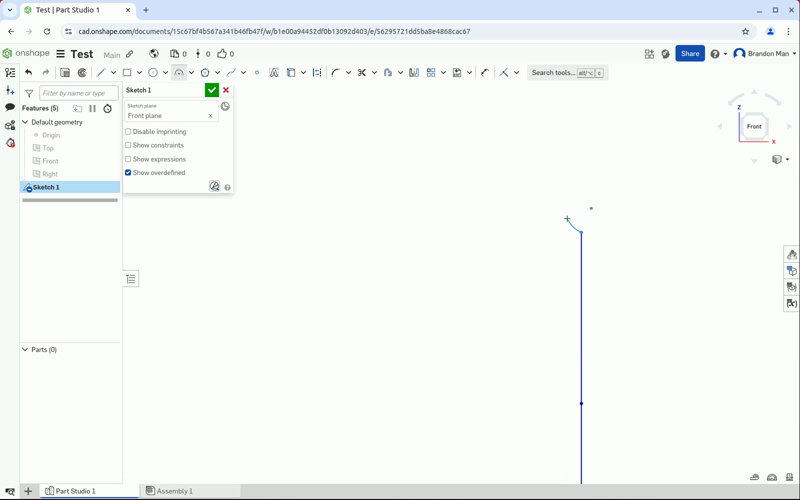
scroll(6)
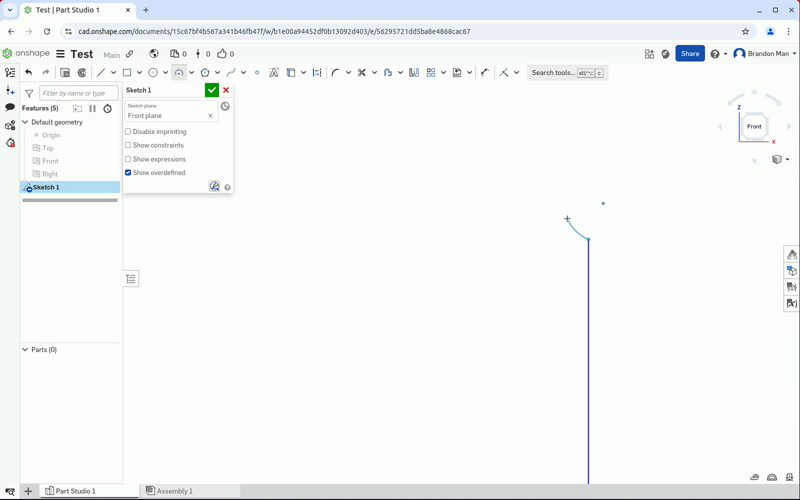
scroll(6)
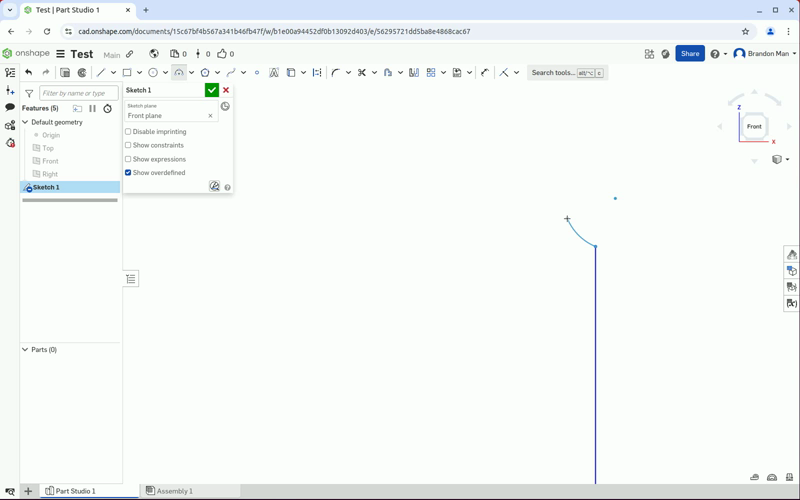
scroll(6)
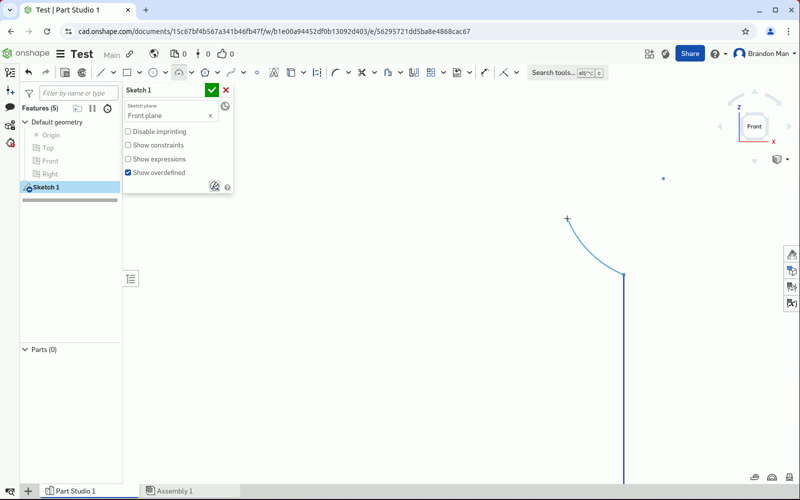
click(567, 218)
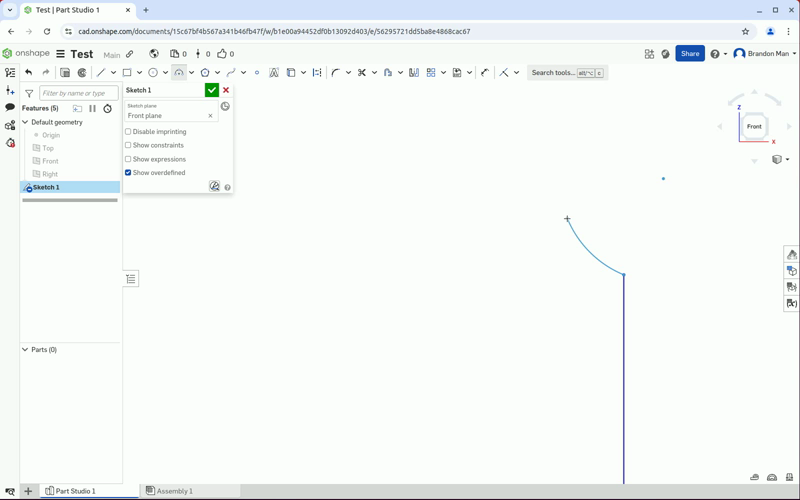
scroll(-6)
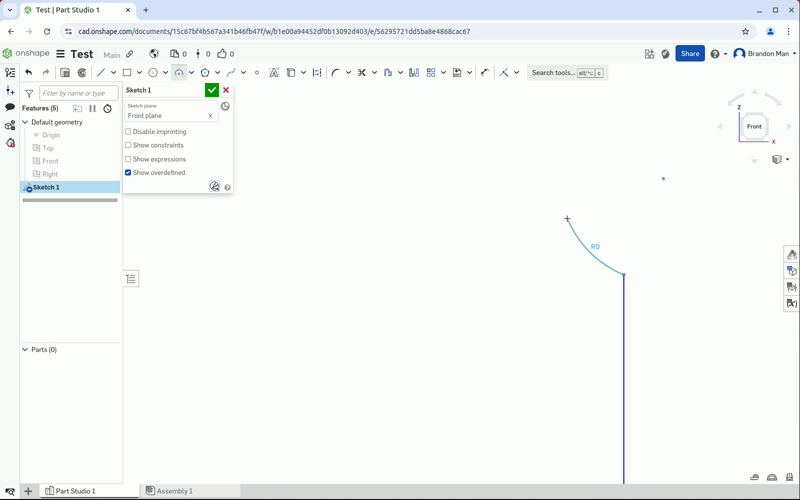
scroll(-6)
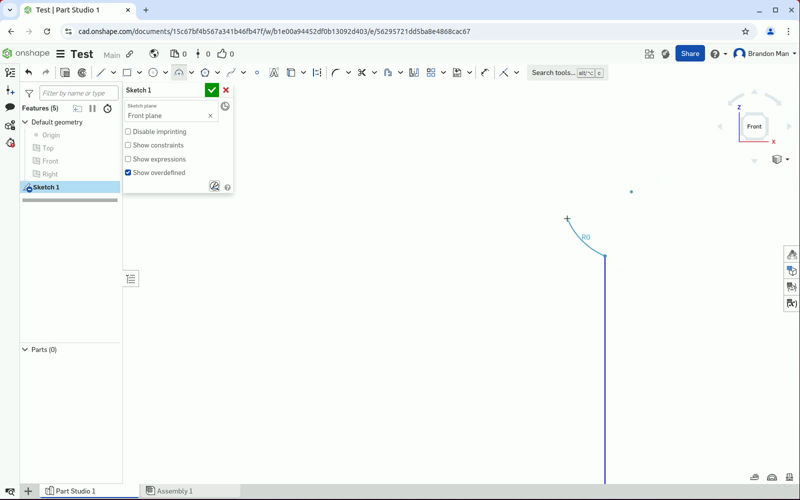
scroll(-6)
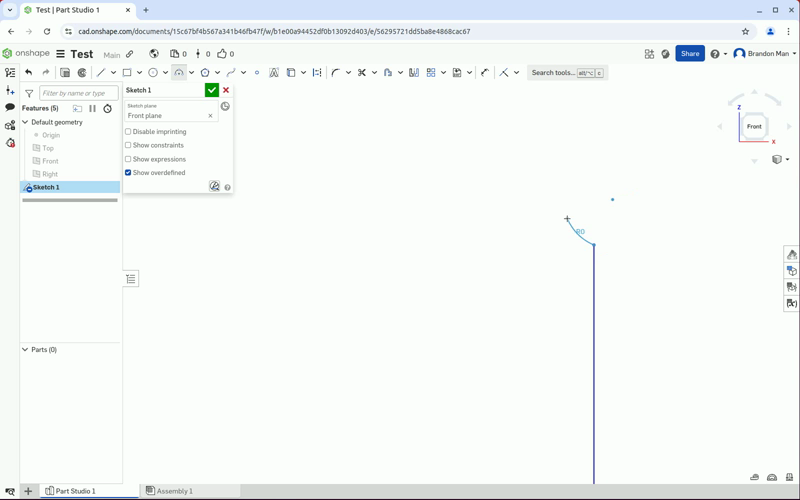
scroll(-6)
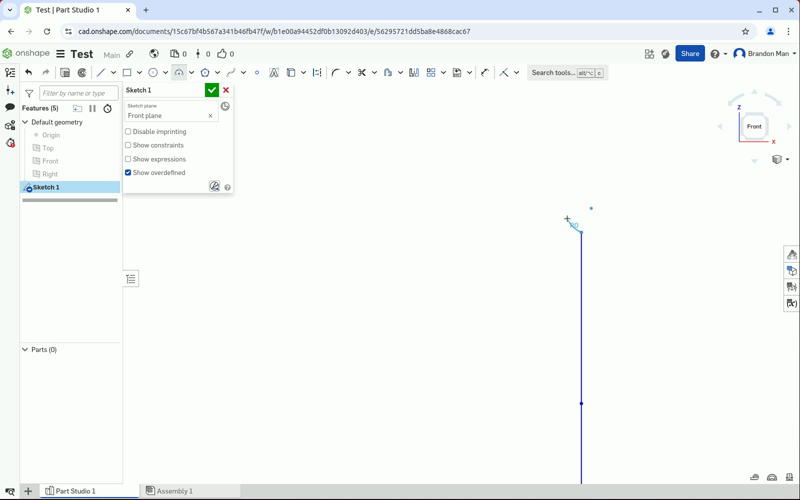
scroll(-6)
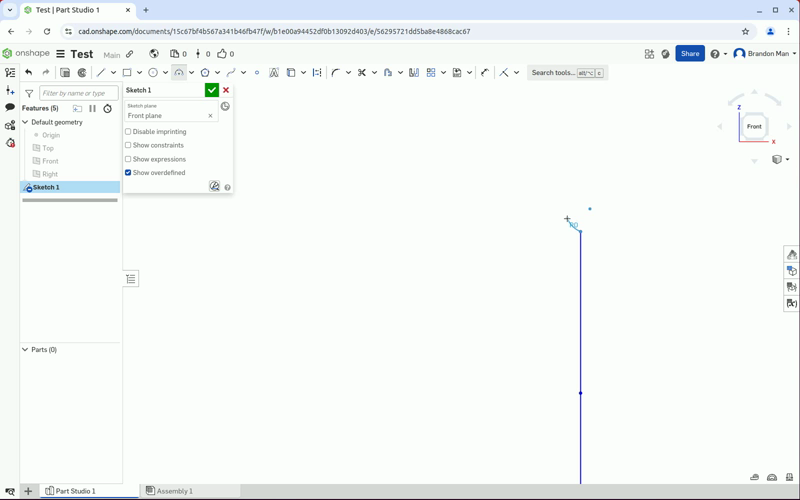
scroll(-6)
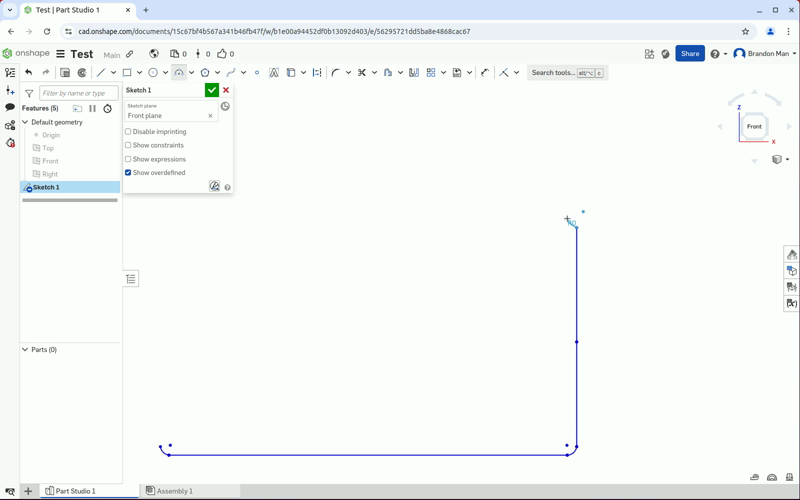
scroll(-6)
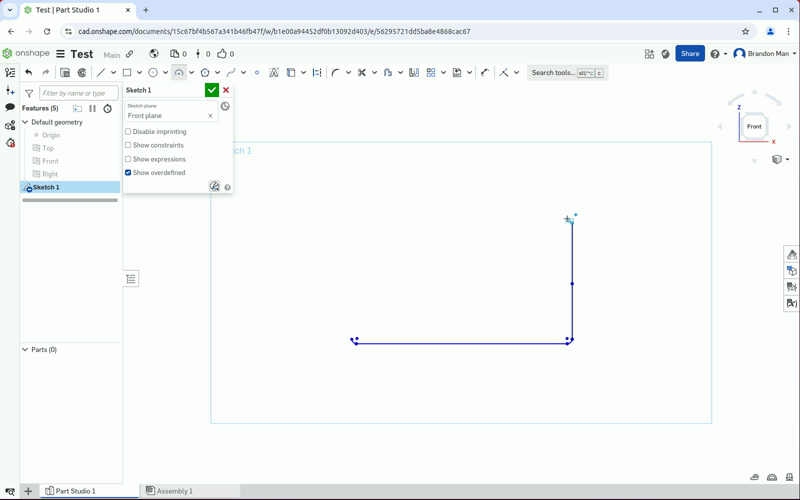
mouse_move(570, 219)
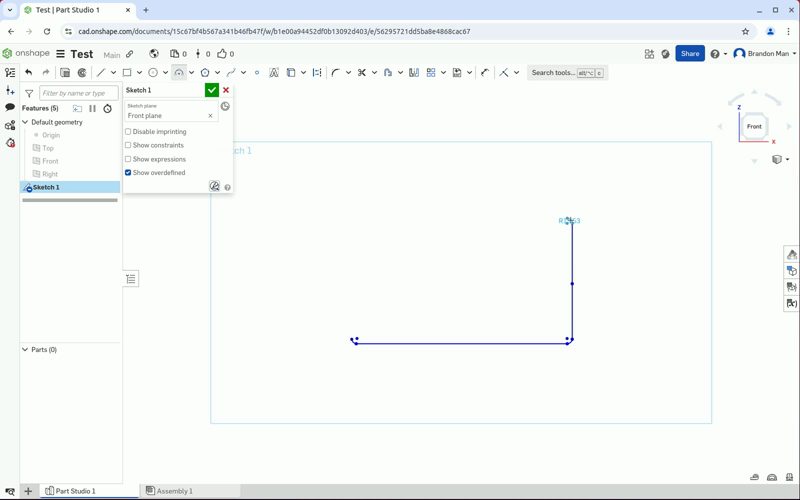
scroll(6)
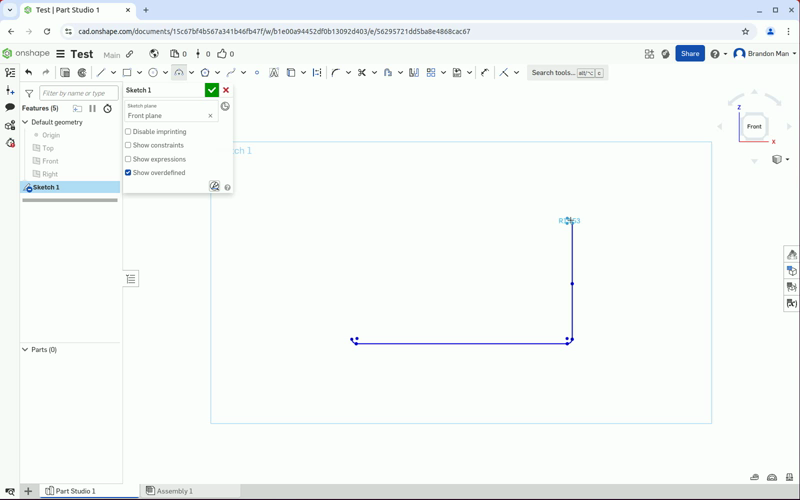
scroll(6)
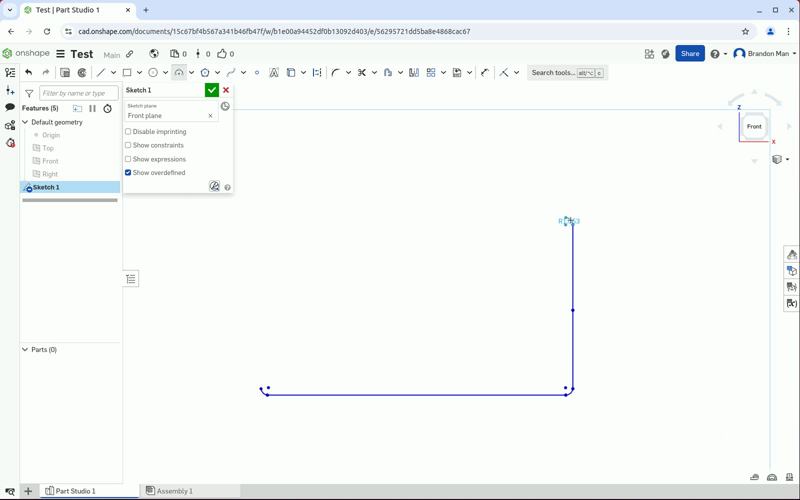
scroll(6)
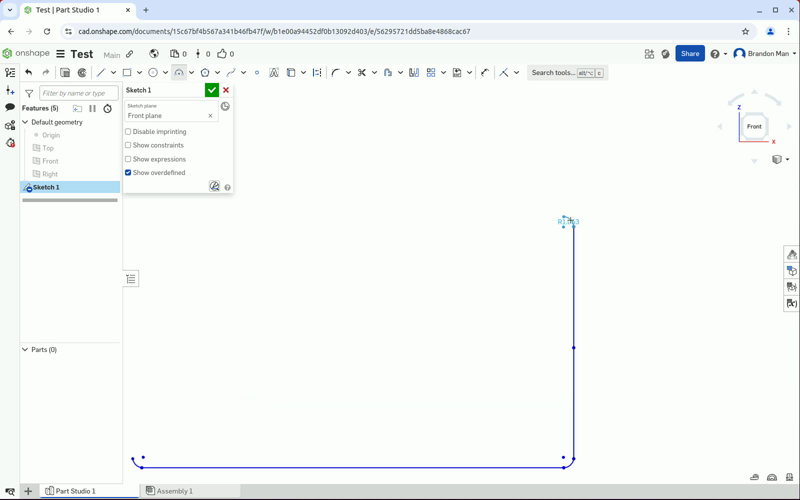
scroll(6)
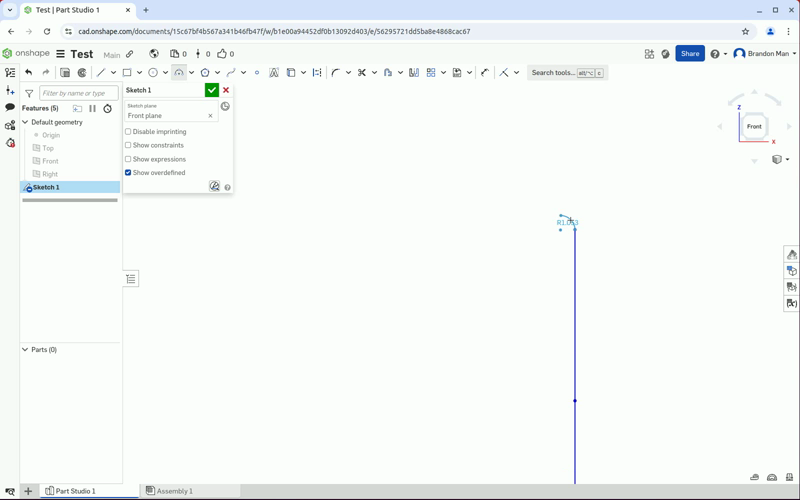
scroll(6)
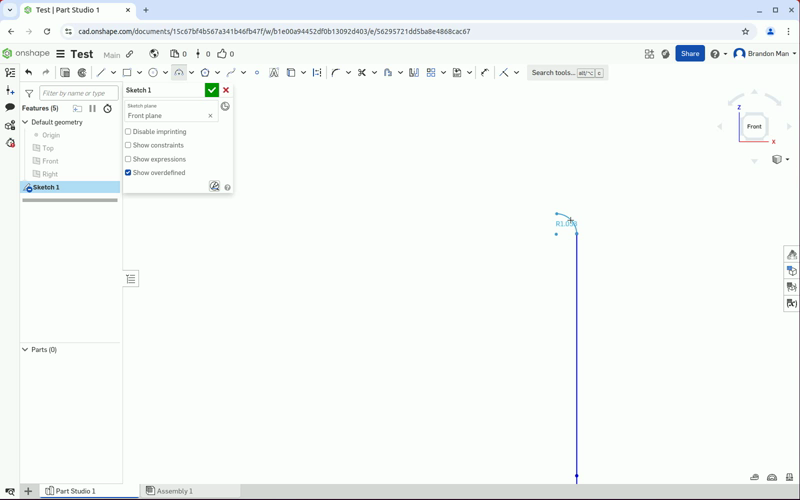
scroll(6)
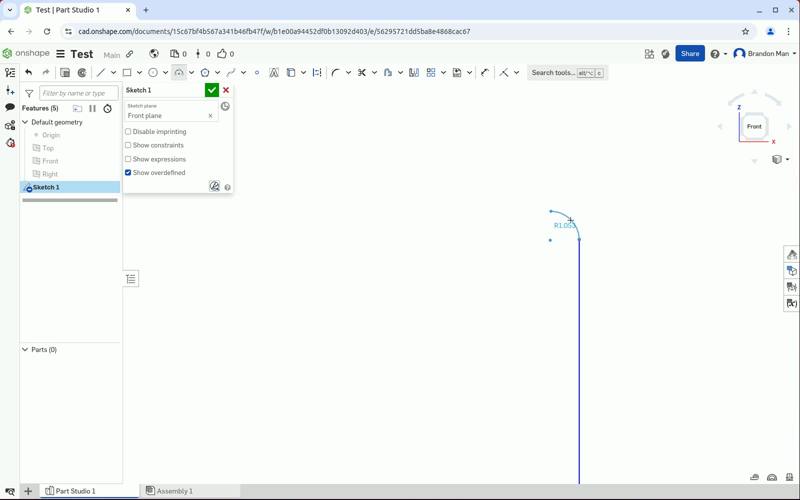
scroll(6)
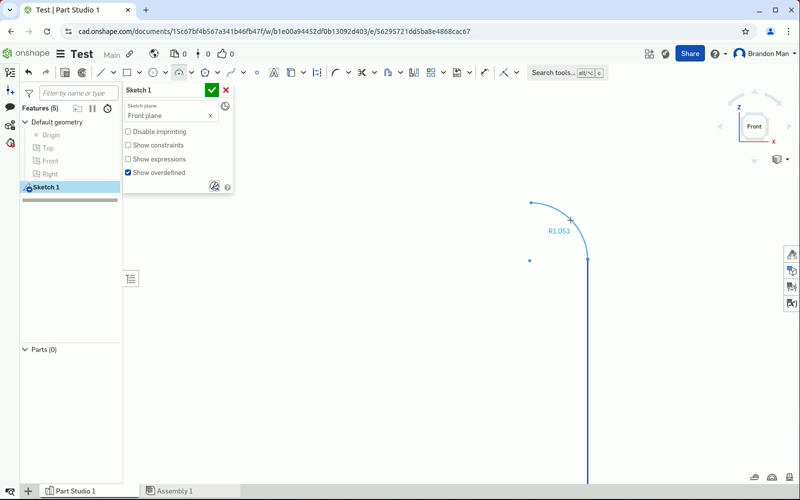
click(570, 219)
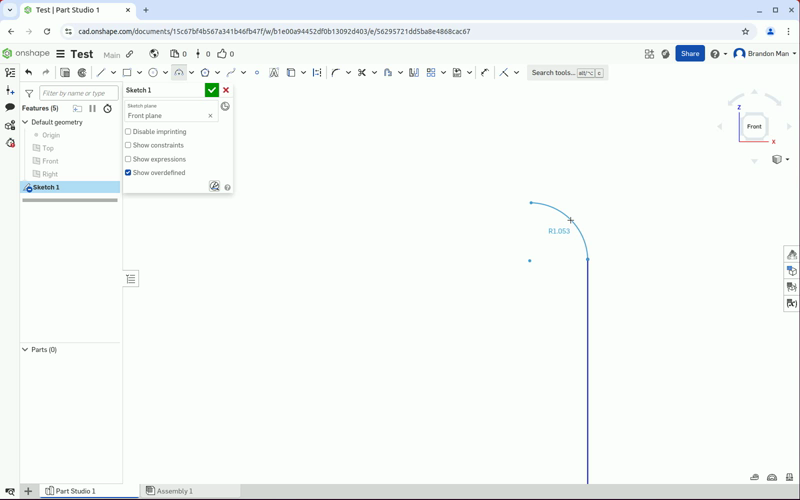
scroll(-6)
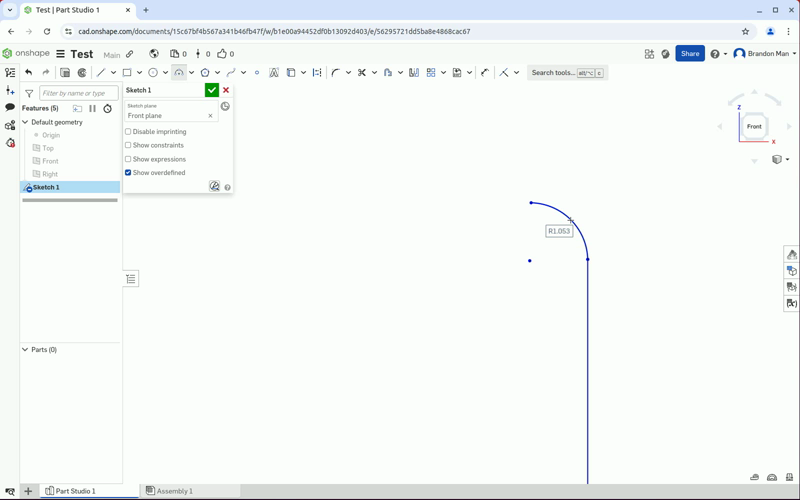
scroll(-6)
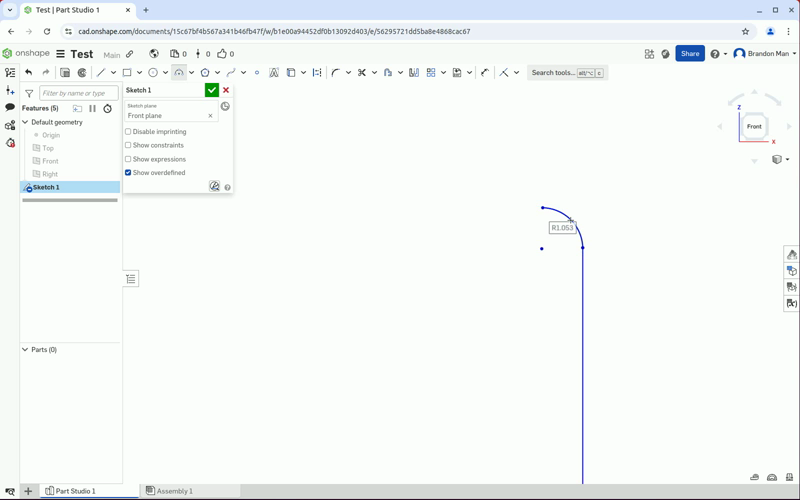
scroll(-6)
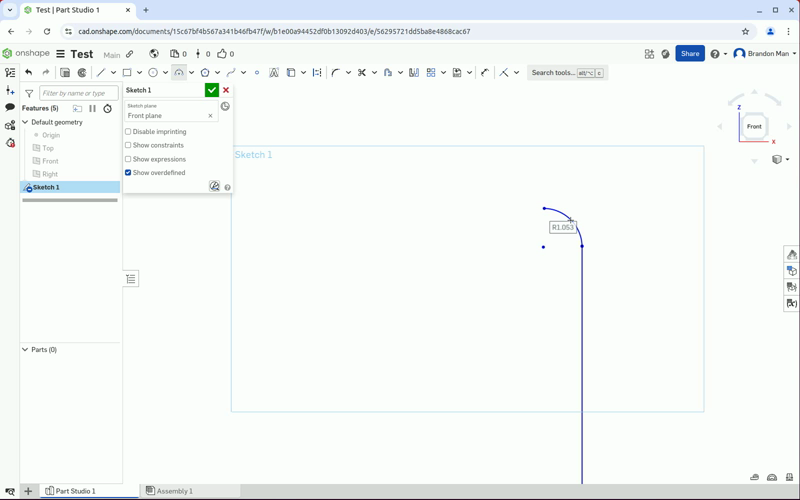
scroll(-6)
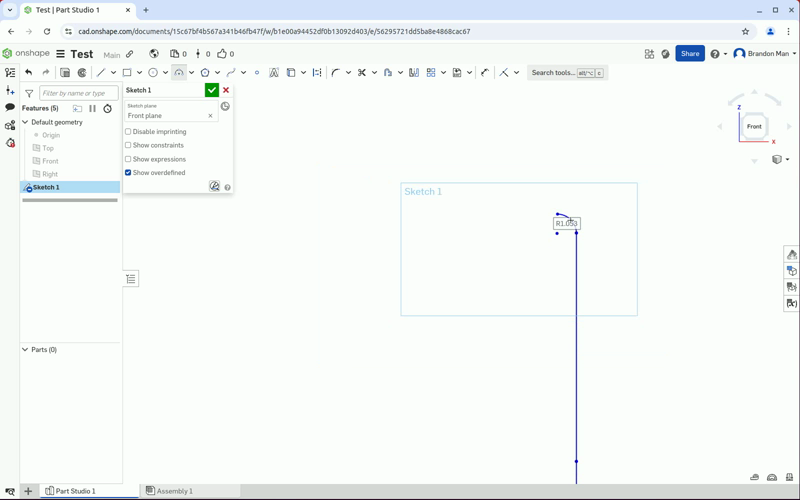
scroll(-6)
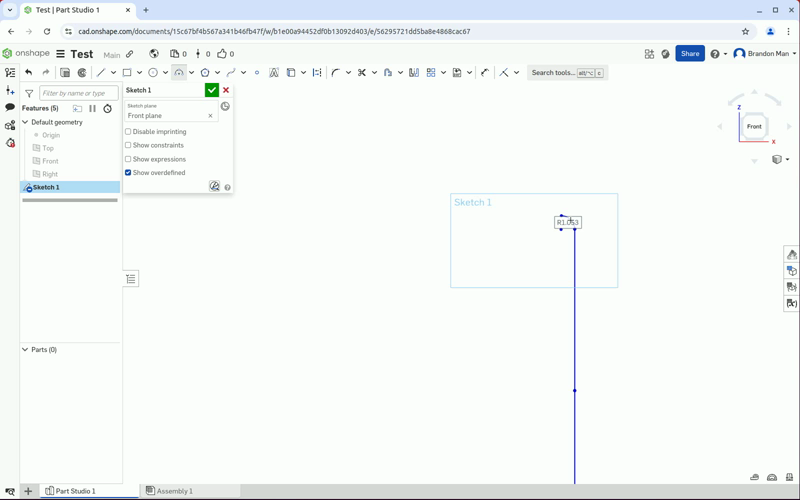
scroll(-6)
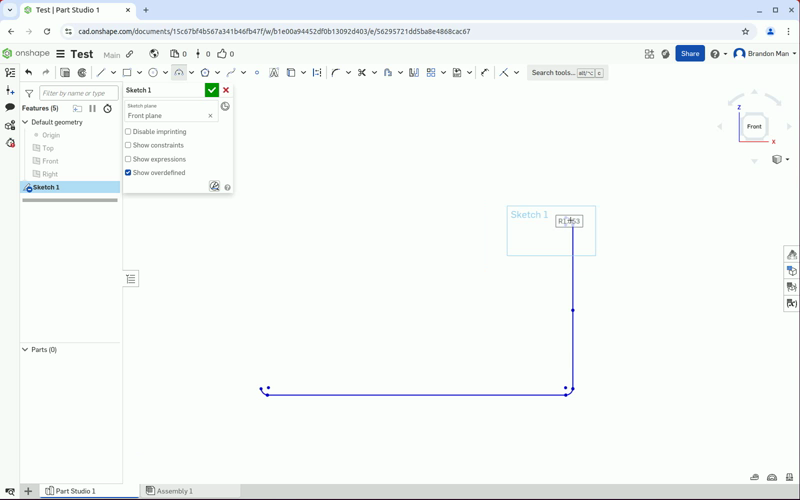
scroll(-6)
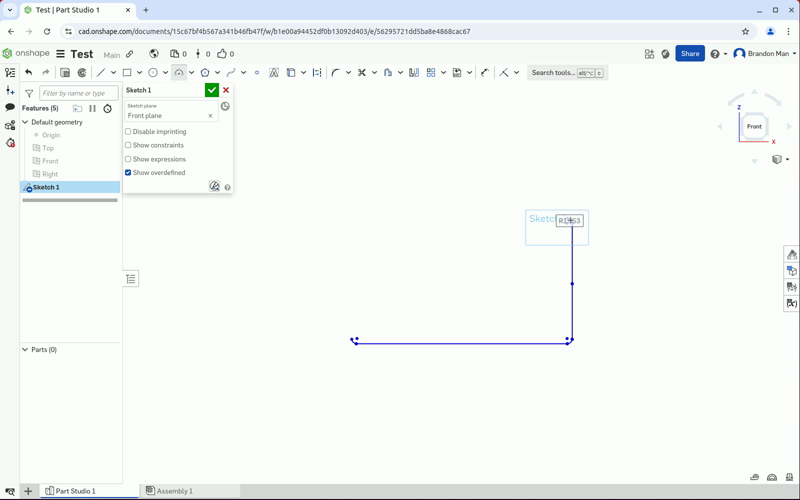
key_up(shift)
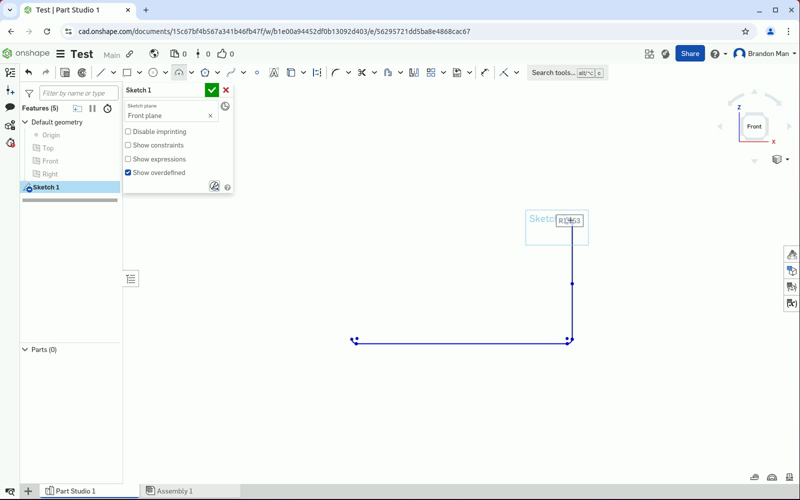
key(esc)
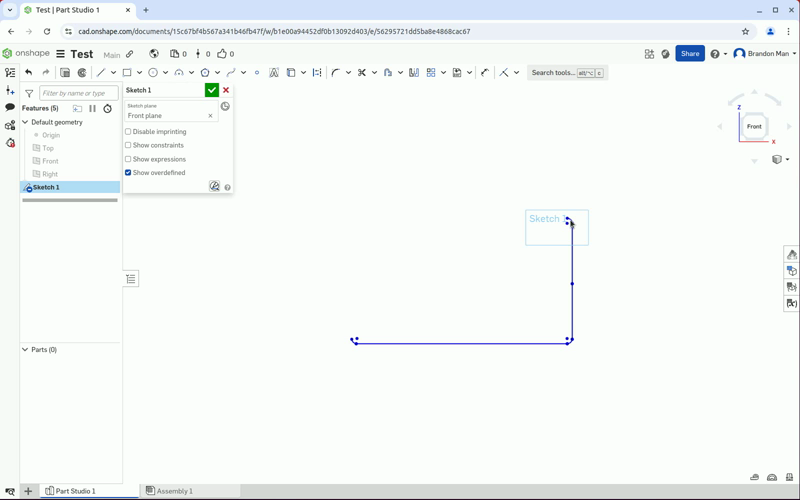
key(l)
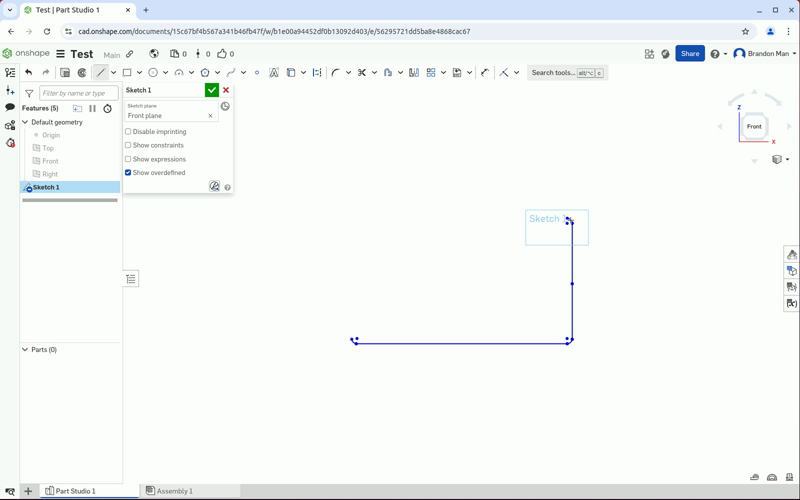
mouse_move(567, 218)
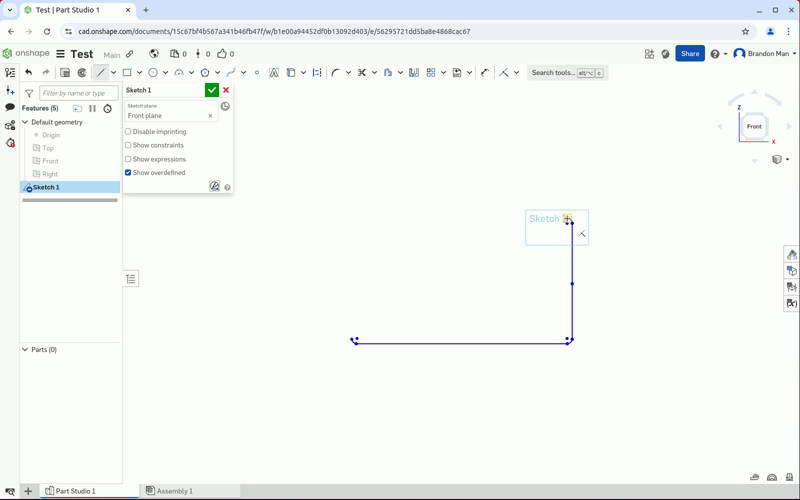
scroll(6)
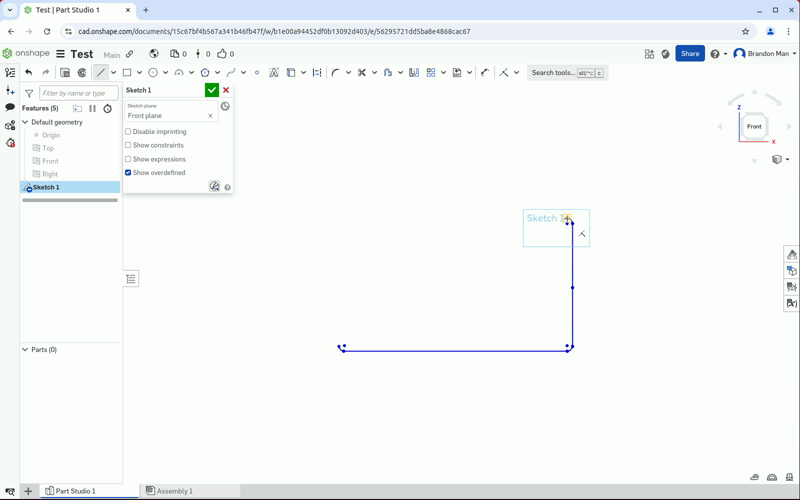
scroll(6)
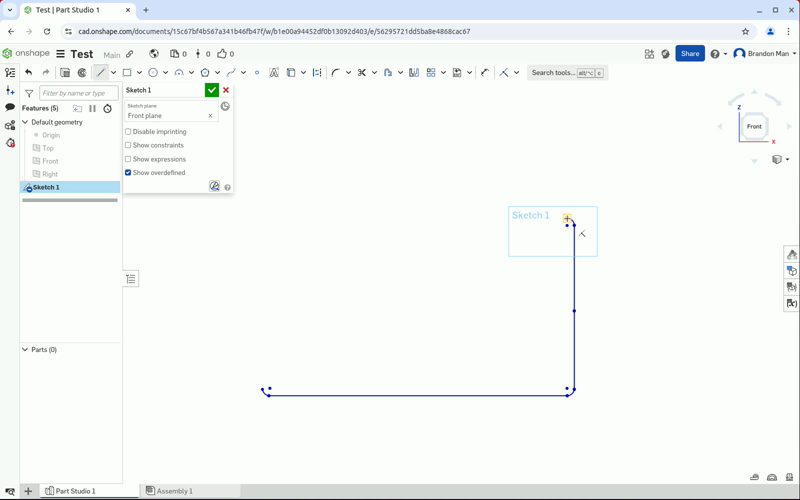
scroll(6)
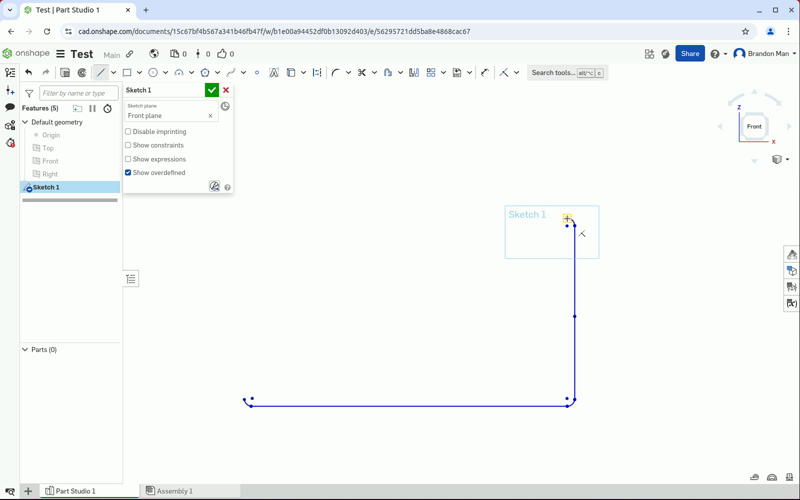
scroll(6)
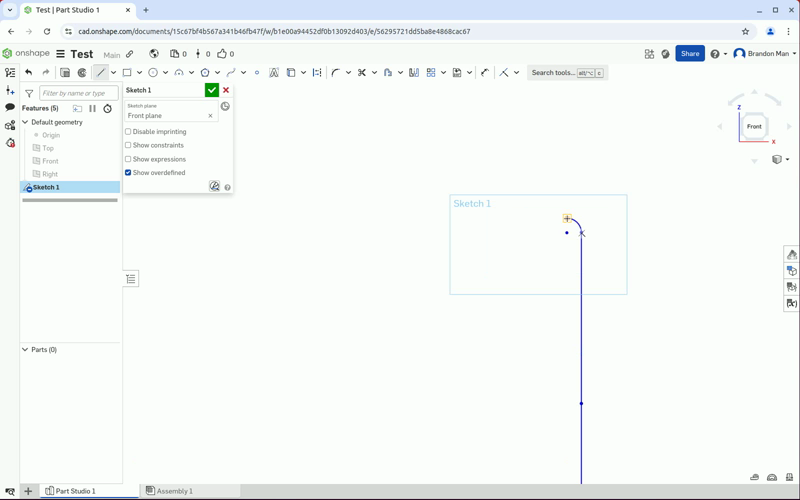
scroll(6)
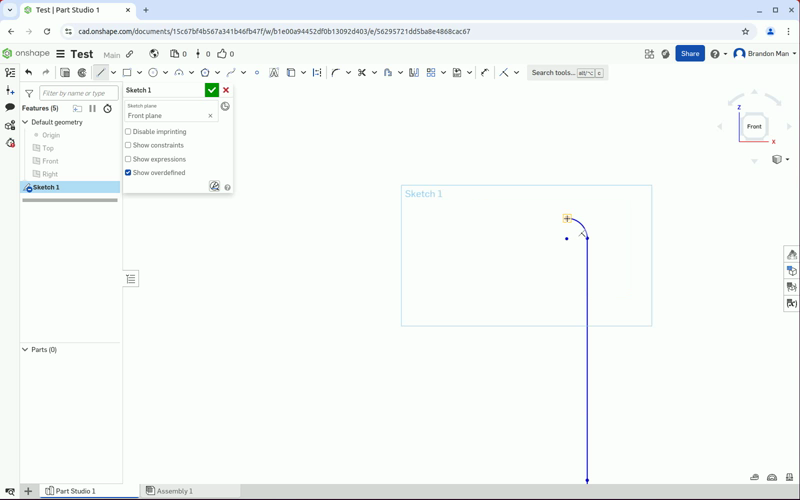
scroll(6)
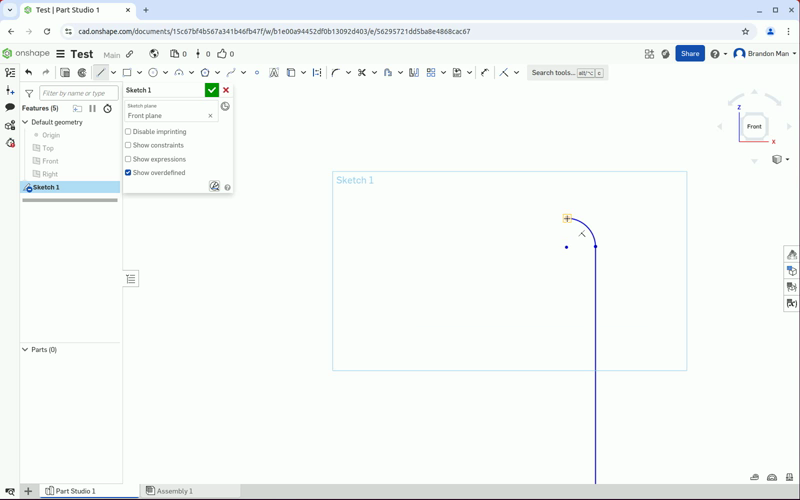
scroll(6)
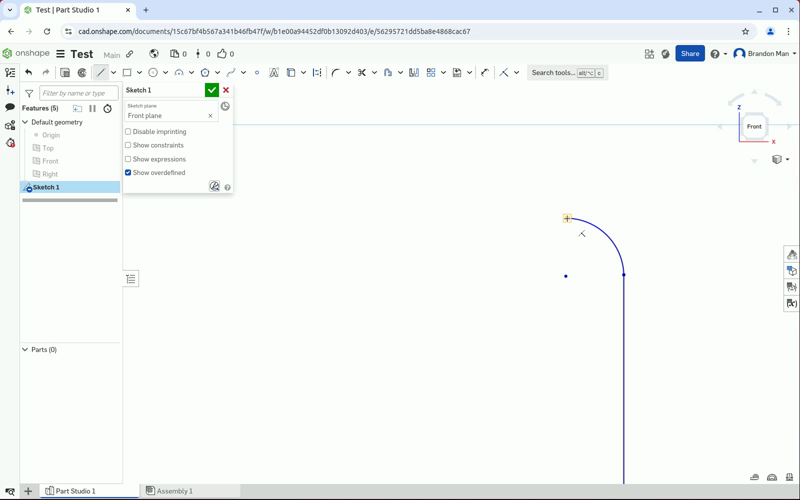
click(567, 218)
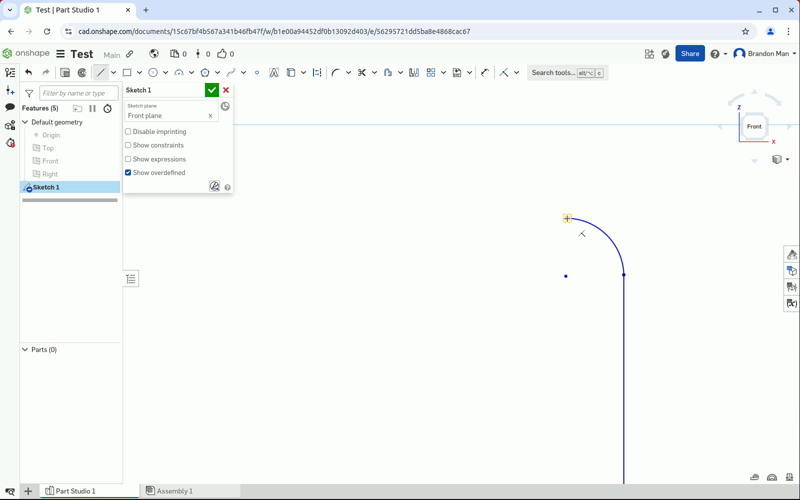
scroll(-6)
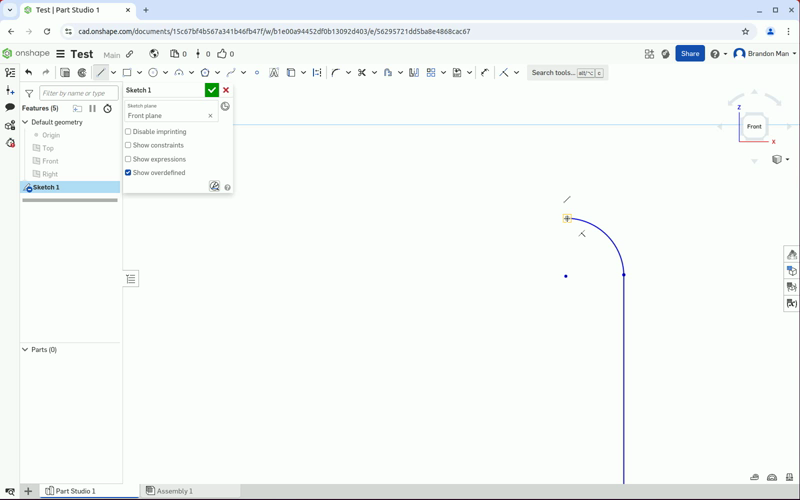
scroll(-6)
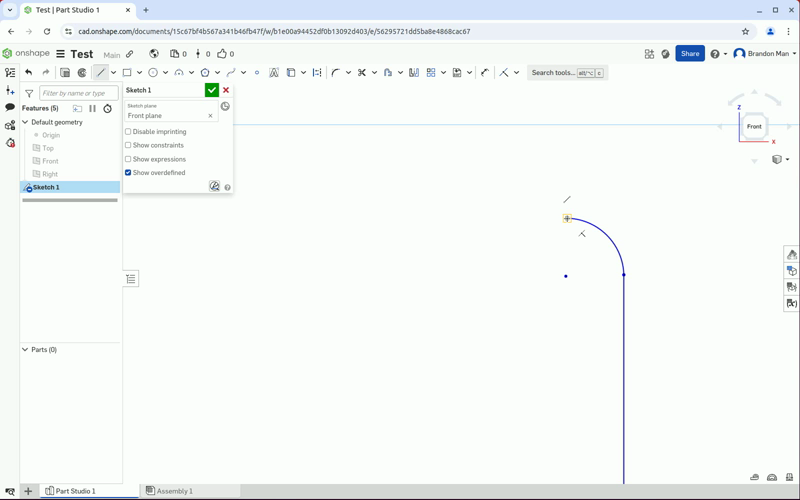
scroll(-6)
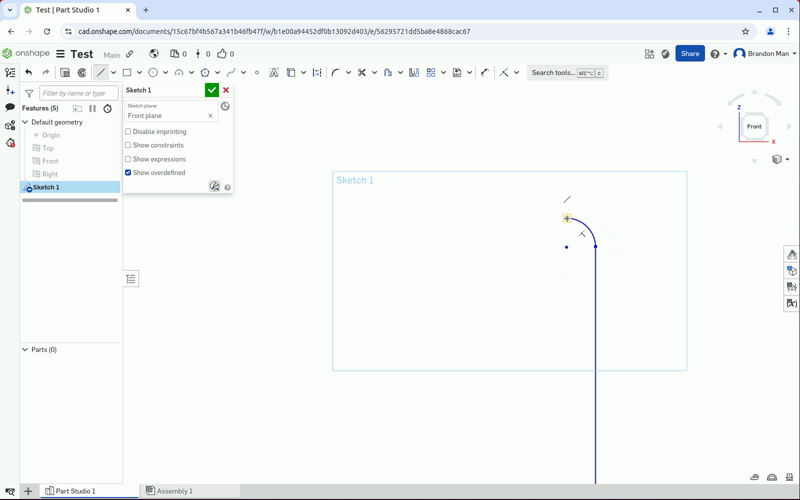
scroll(-6)
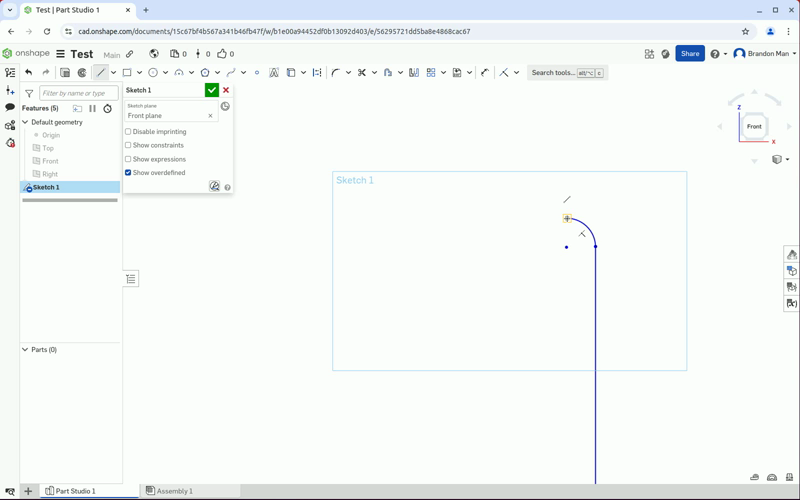
scroll(-6)
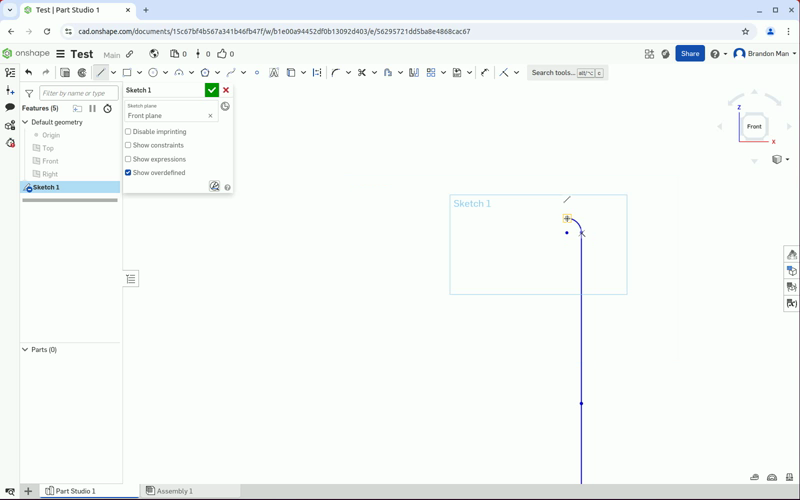
scroll(-6)
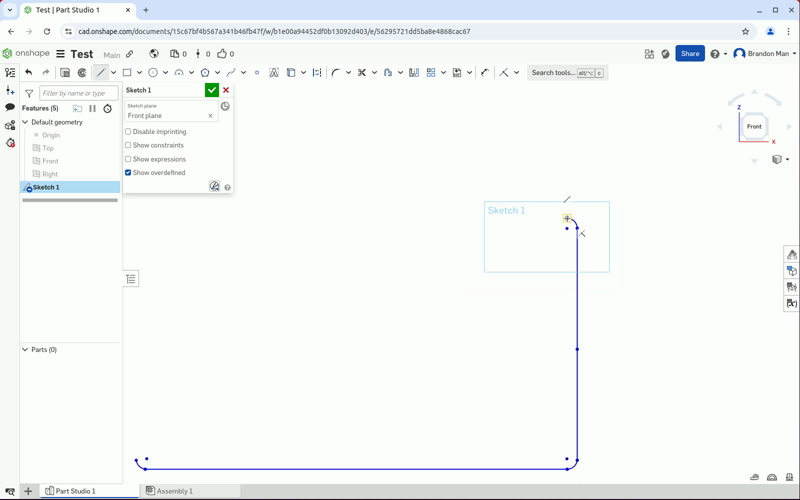
scroll(-6)
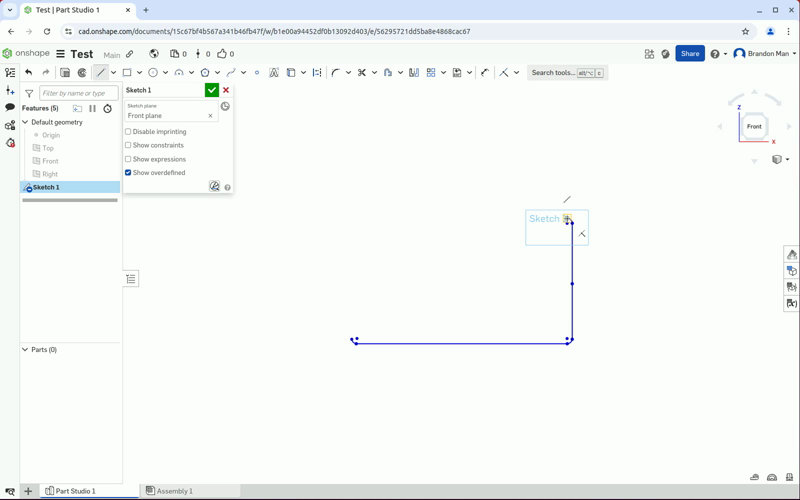
key_down(shift)
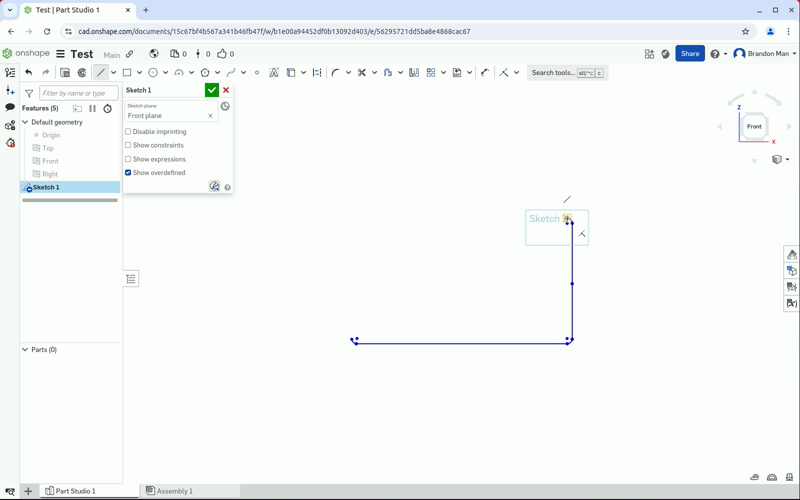
mouse_move(356, 218)
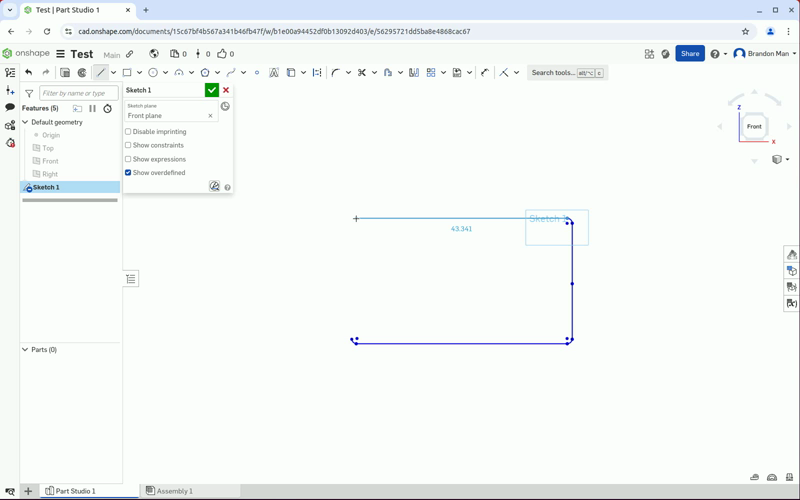
click(356, 218)
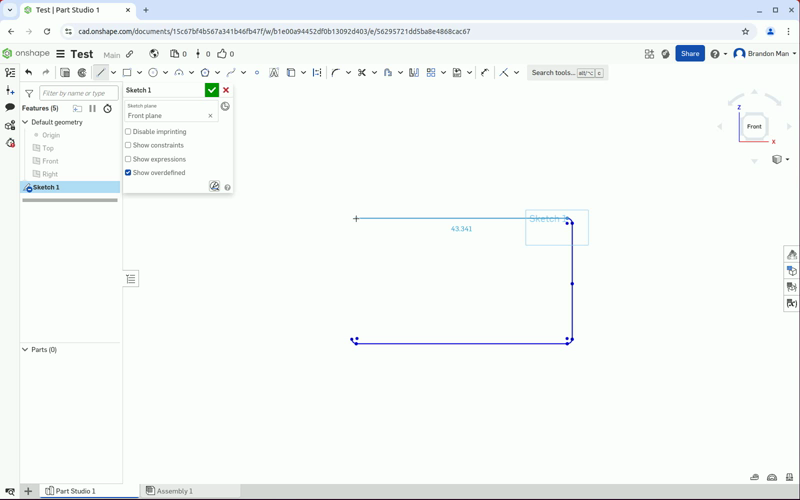
key_up(shift)
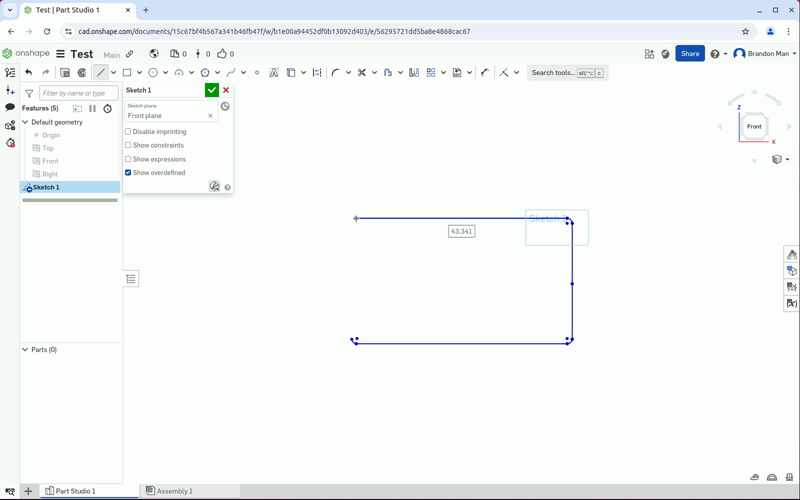
key(esc)
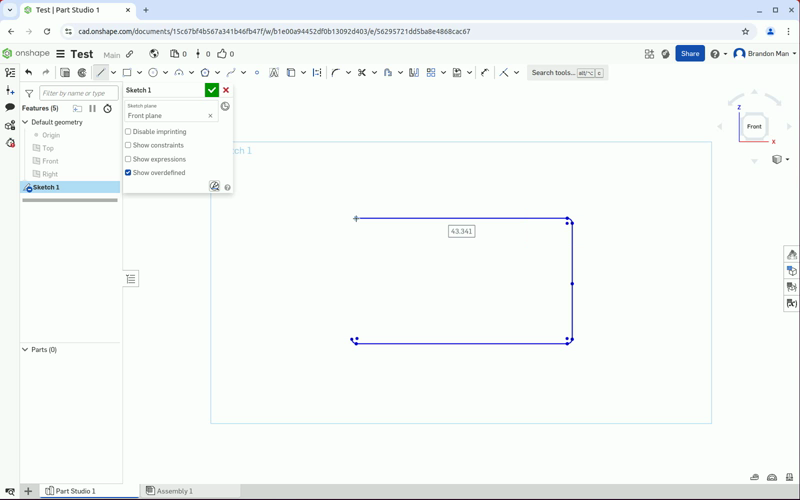
key(a)
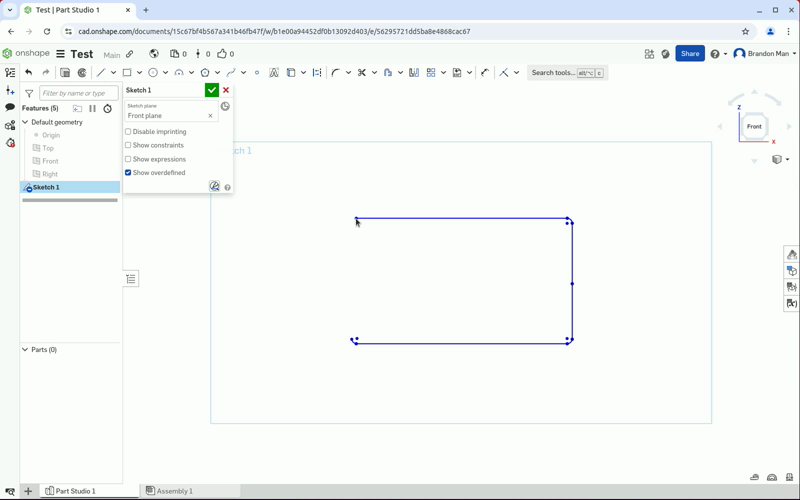
mouse_move(356, 218)
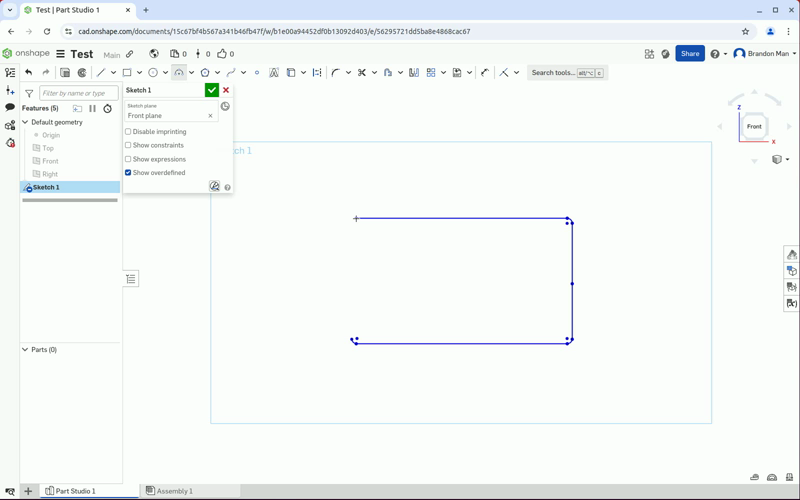
click(356, 218)
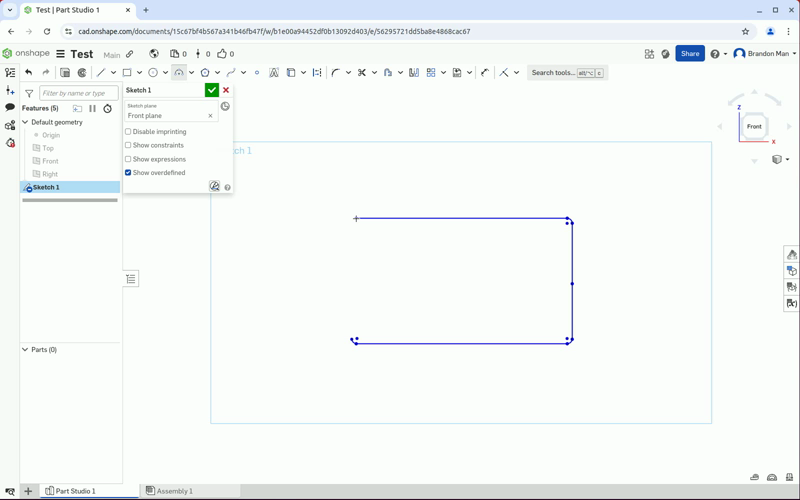
key_down(shift)
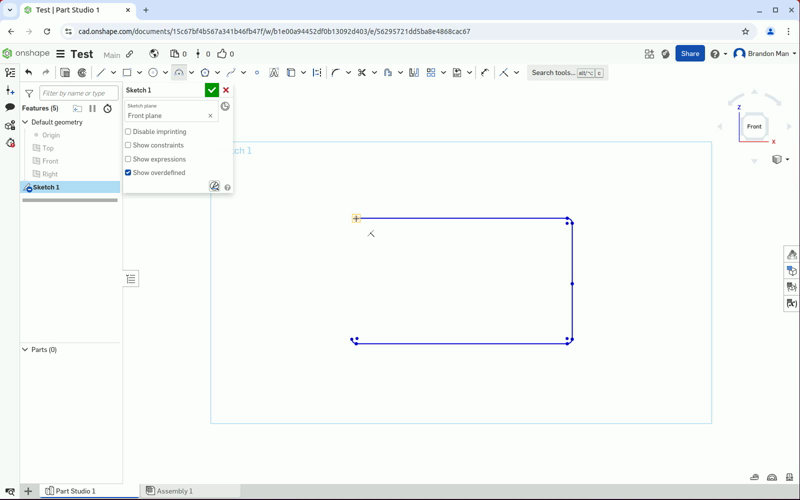
mouse_move(351, 223)
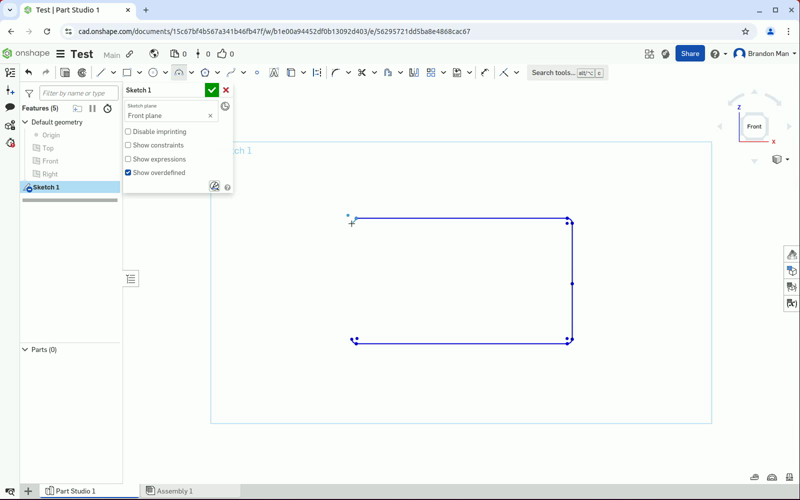
scroll(6)
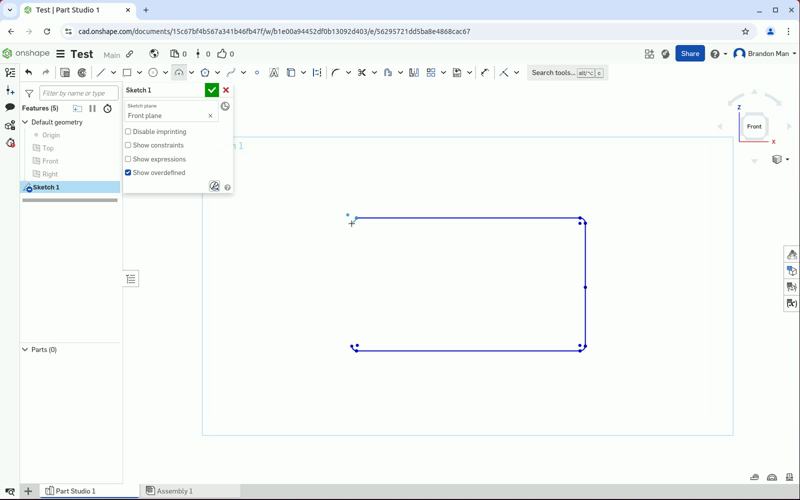
scroll(6)
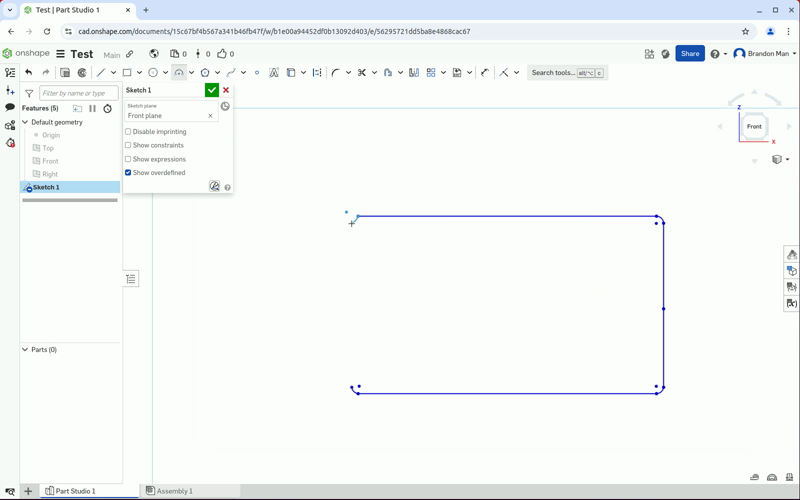
scroll(6)
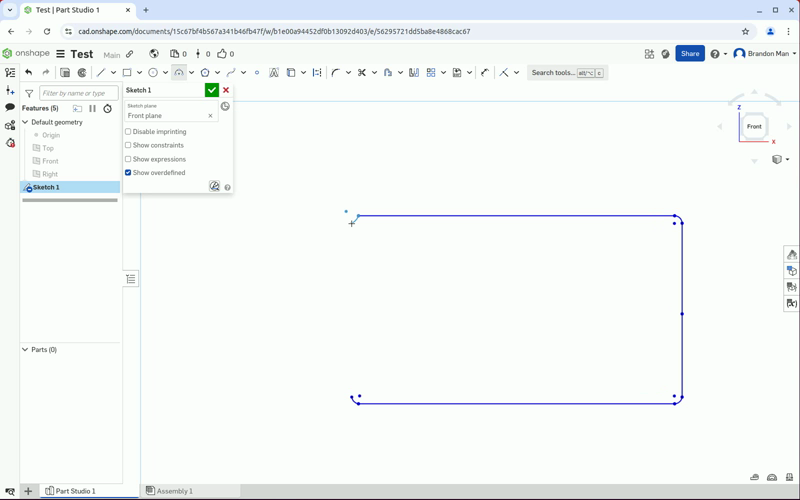
scroll(6)
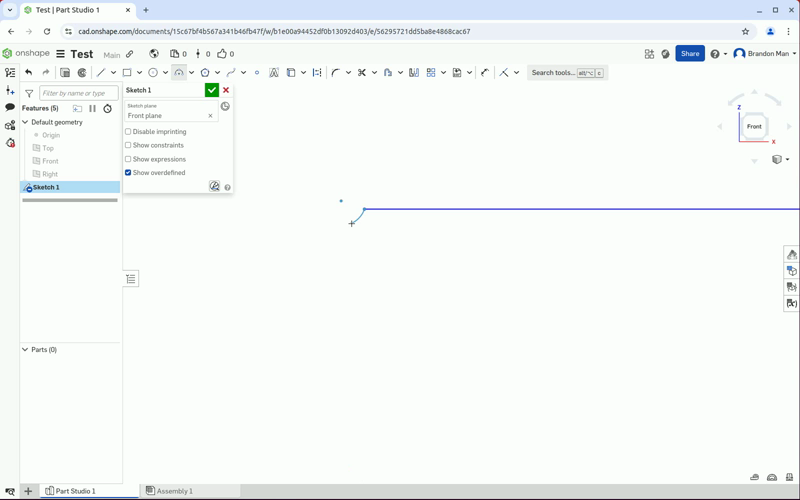
scroll(6)
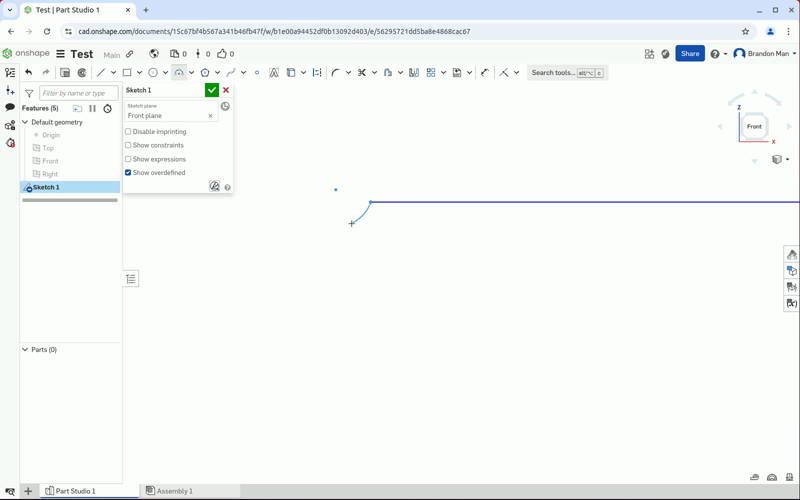
scroll(6)
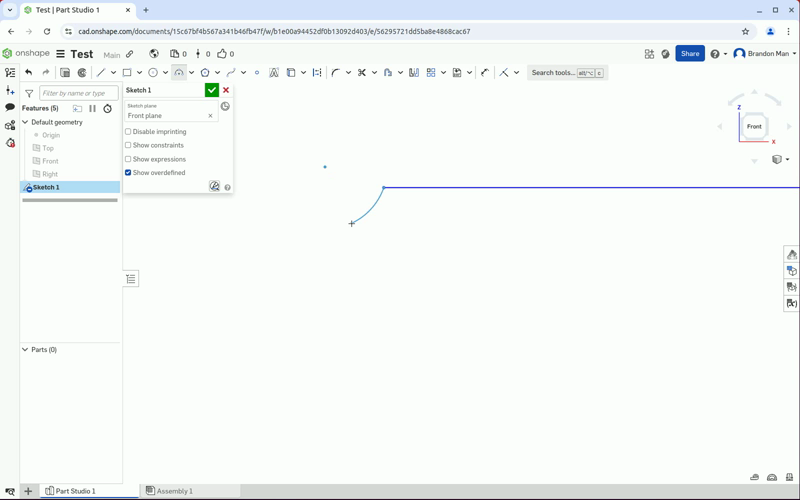
scroll(6)
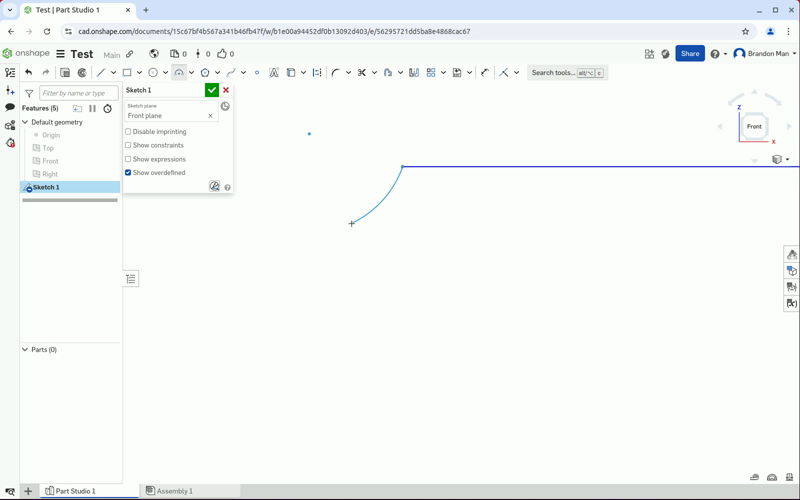
click(351, 223)
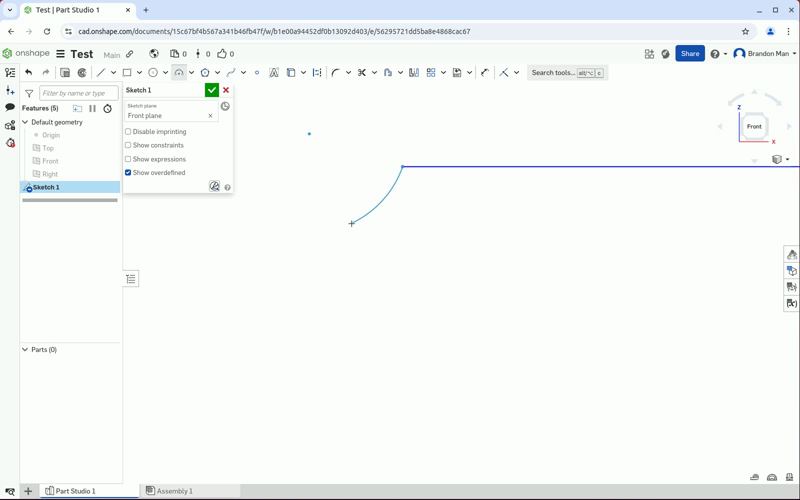
scroll(-6)
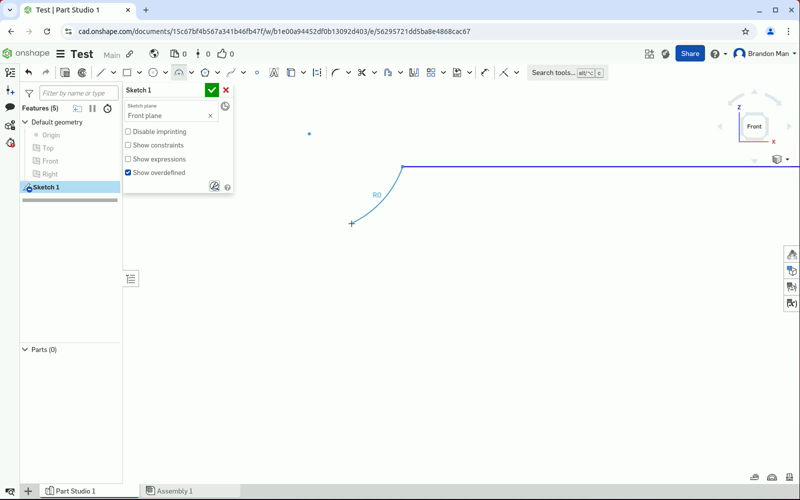
scroll(-6)
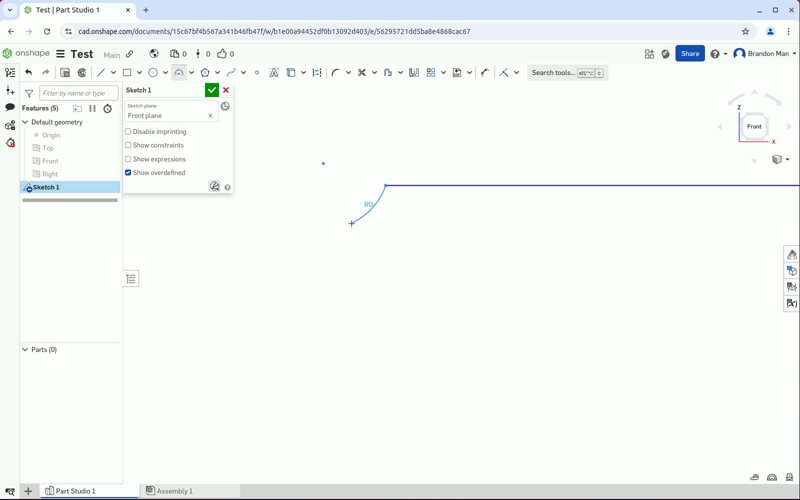
scroll(-6)
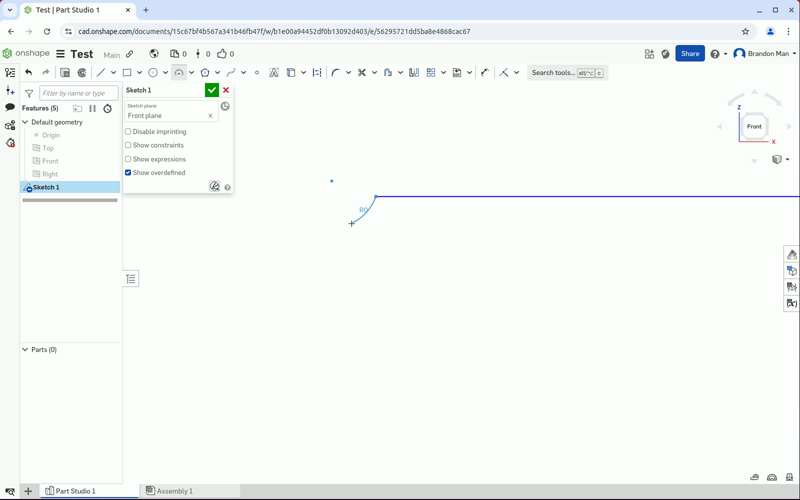
scroll(-6)
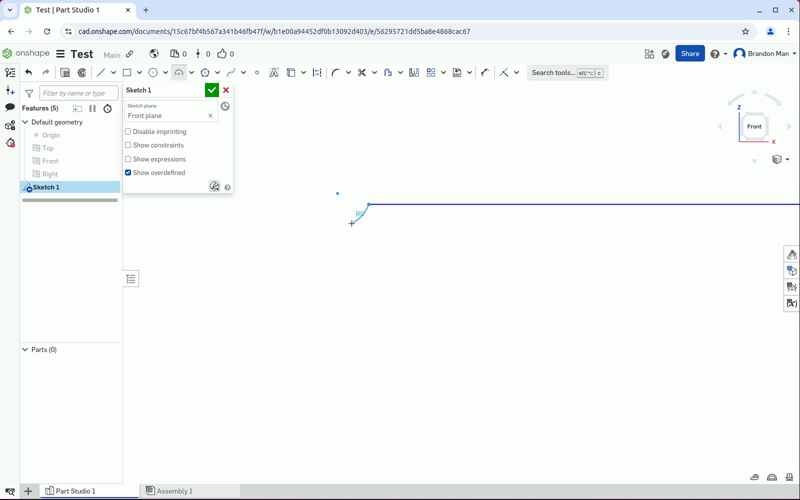
scroll(-6)
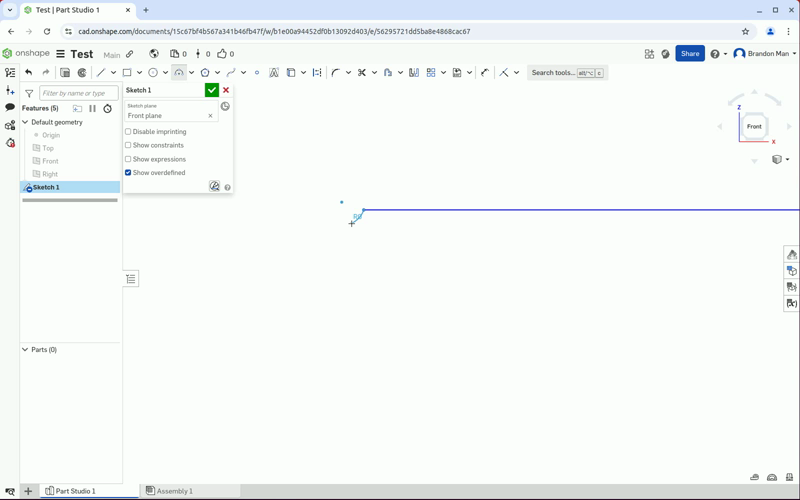
scroll(-6)
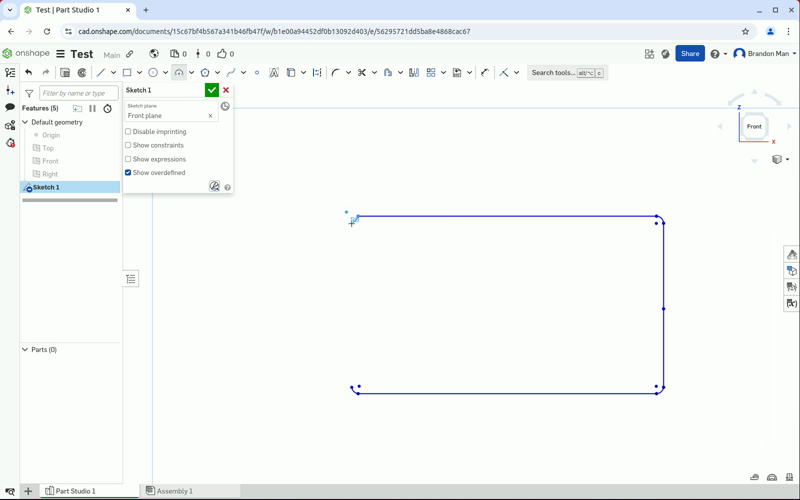
scroll(-6)
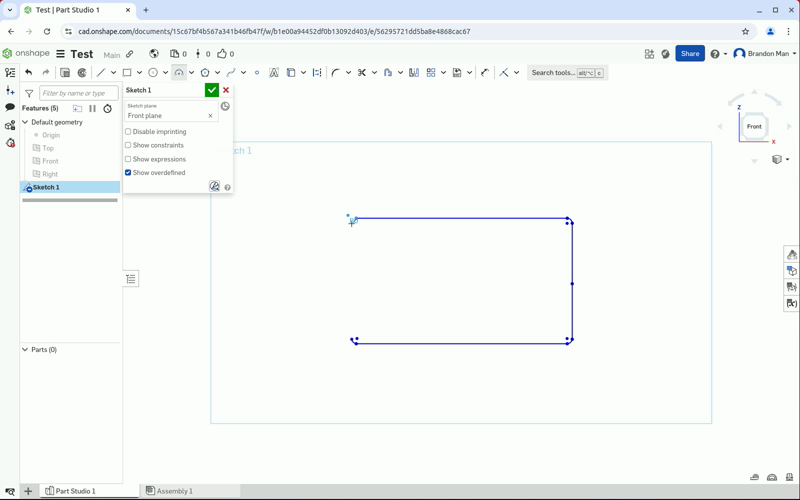
mouse_move(353, 219)
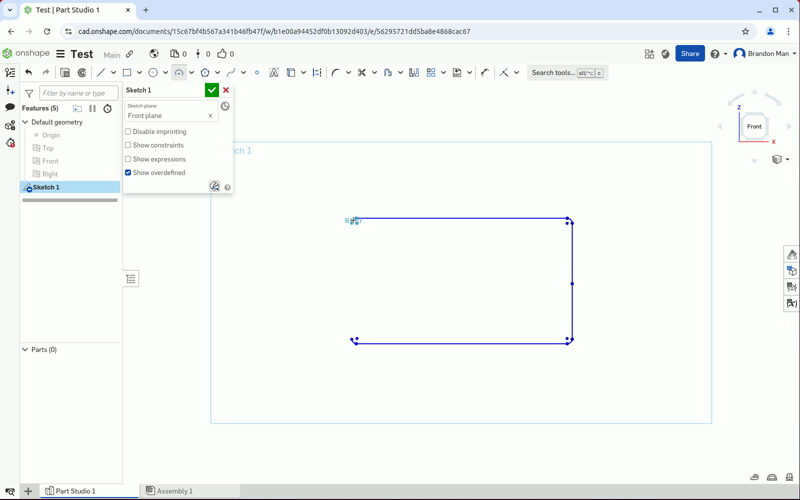
scroll(6)
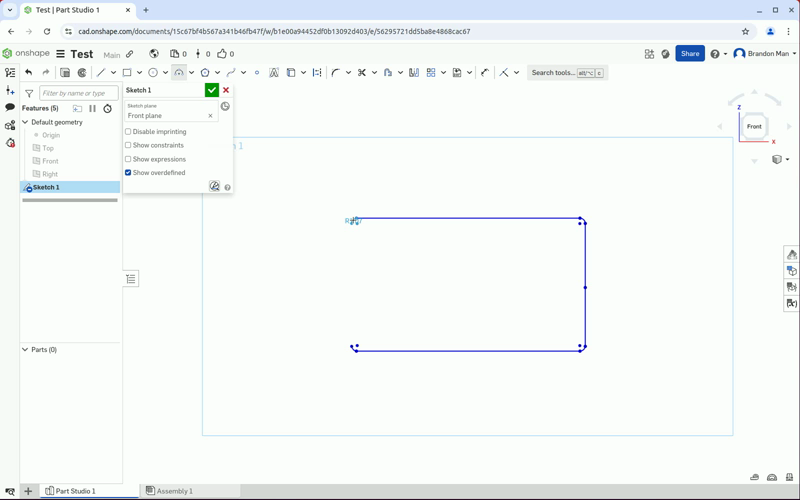
scroll(6)
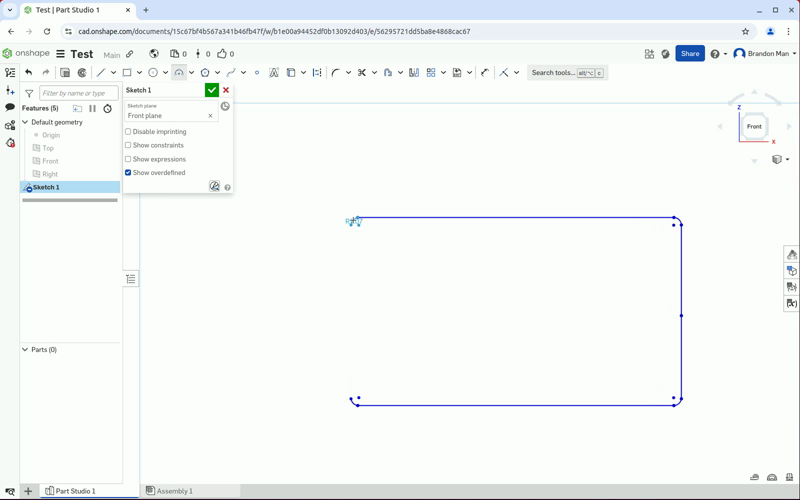
scroll(6)
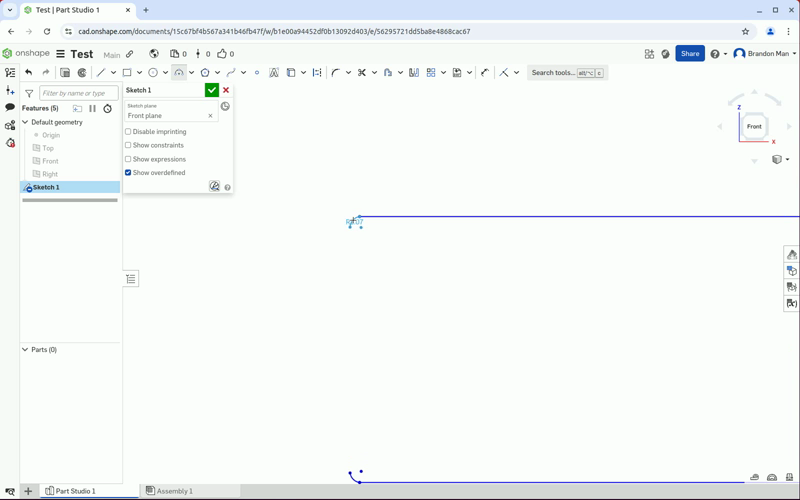
scroll(6)
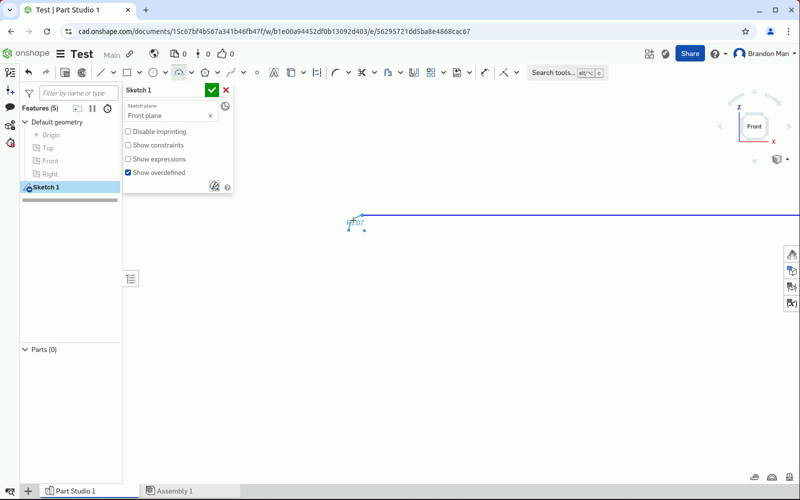
scroll(6)
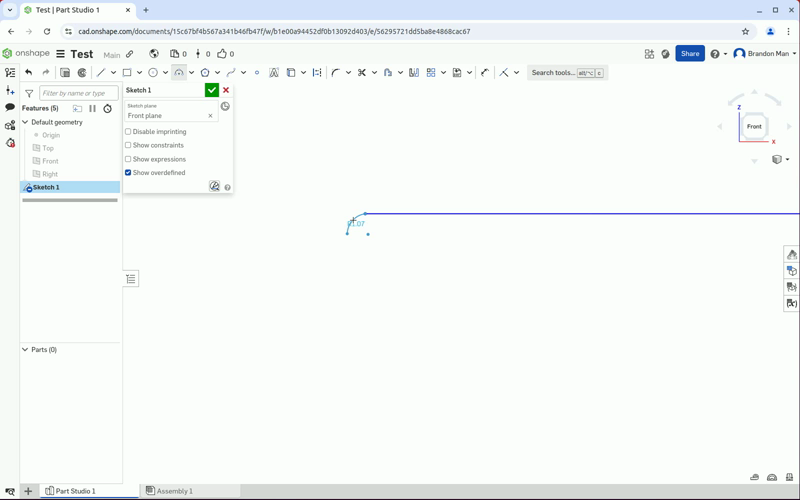
scroll(6)
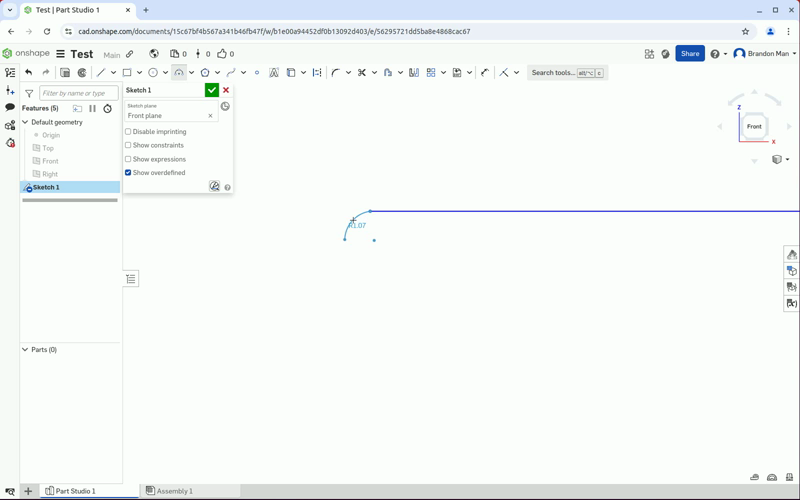
scroll(6)
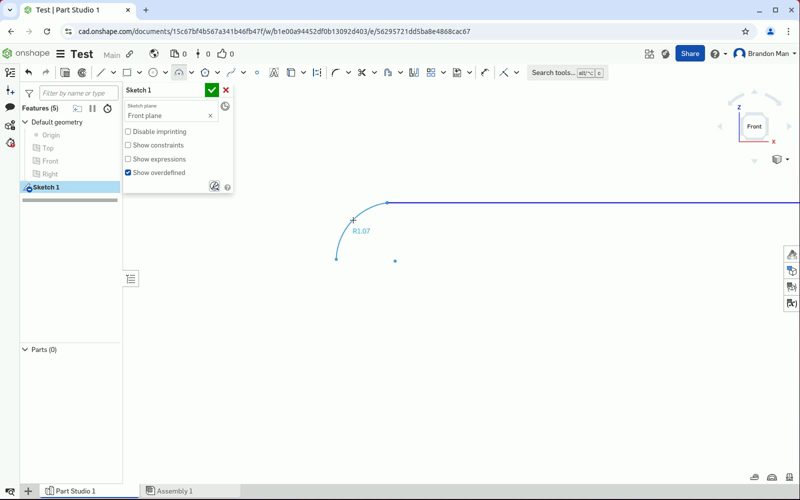
click(353, 219)
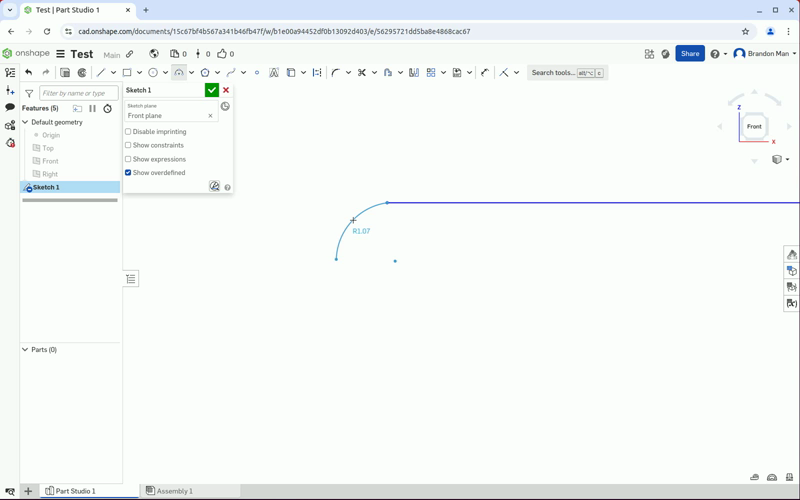
scroll(-6)
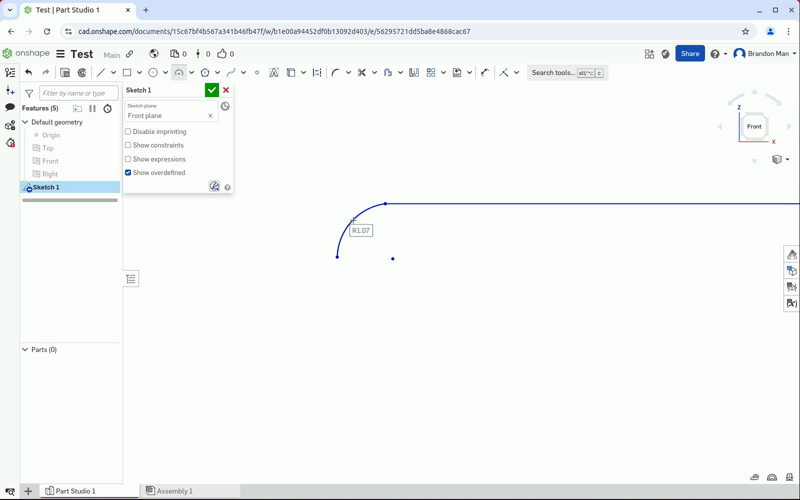
scroll(-6)
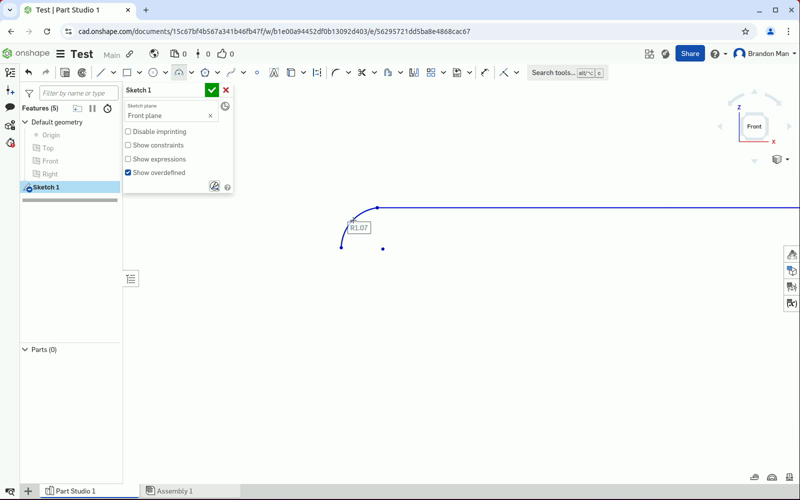
scroll(-6)
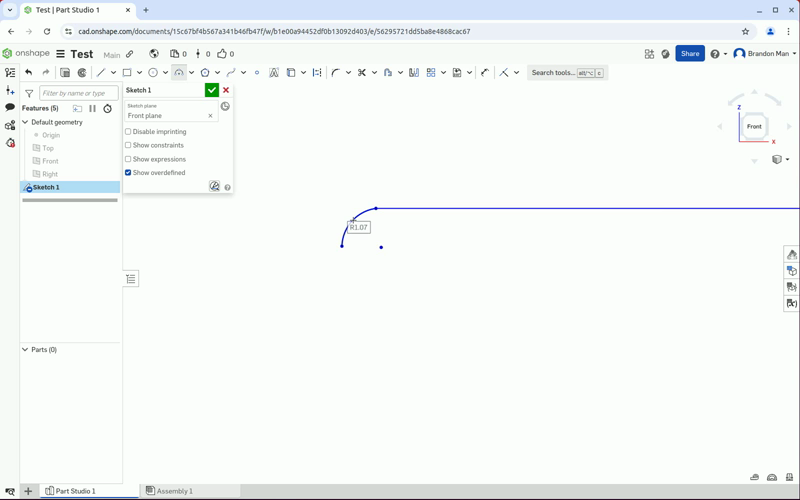
scroll(-6)
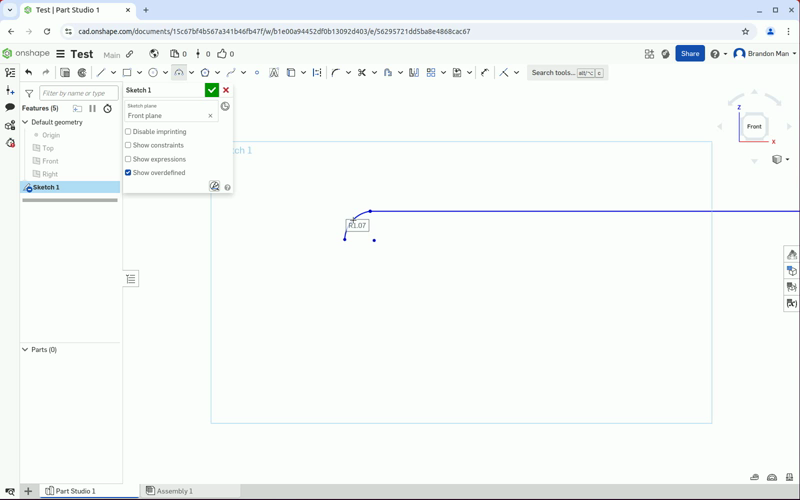
scroll(-6)
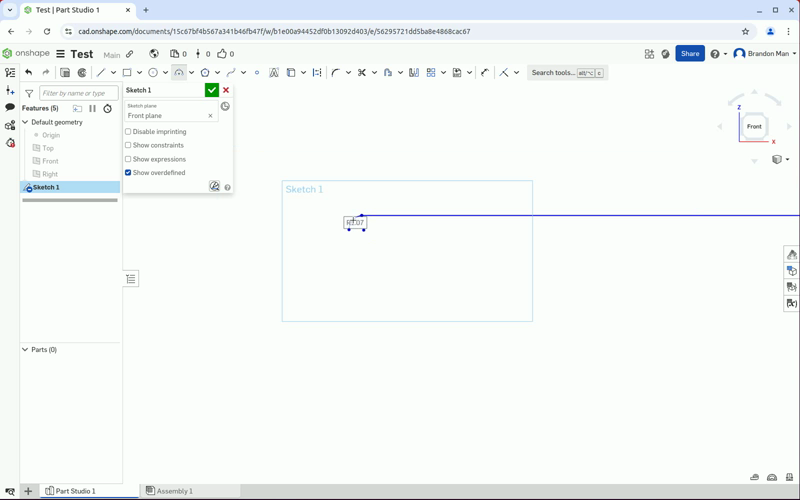
scroll(-6)
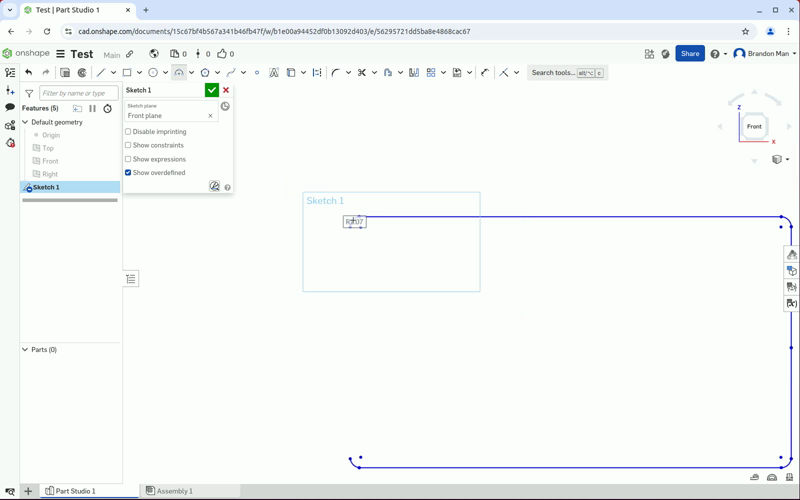
scroll(-6)
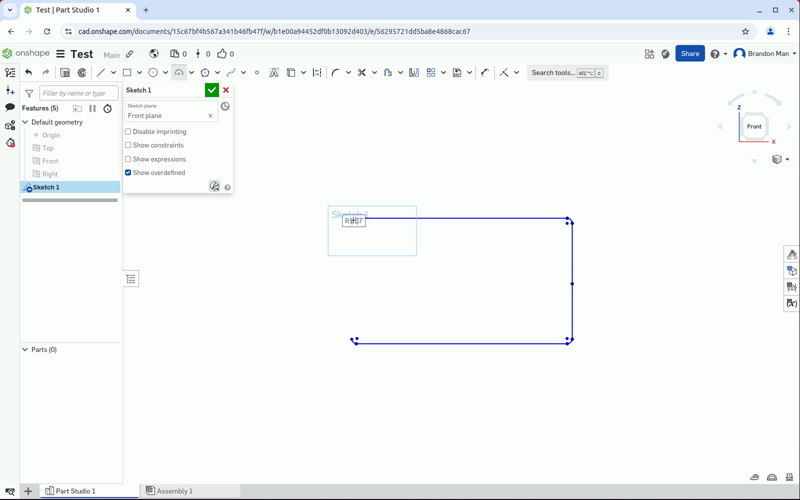
key_up(shift)
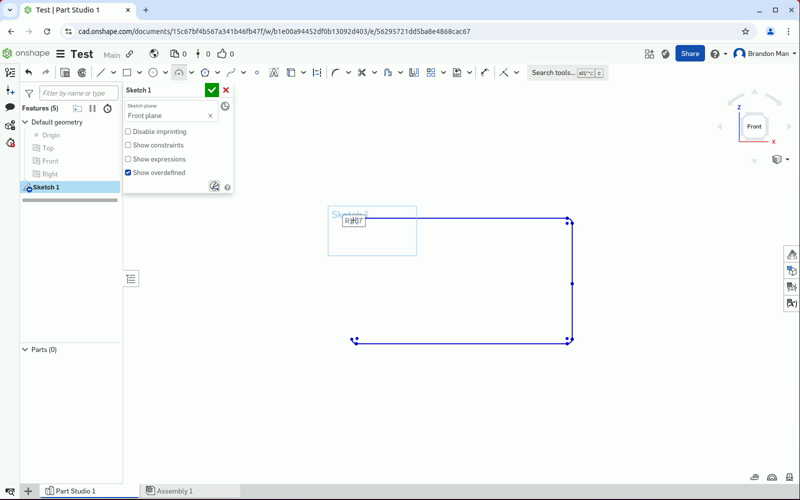
key(esc)
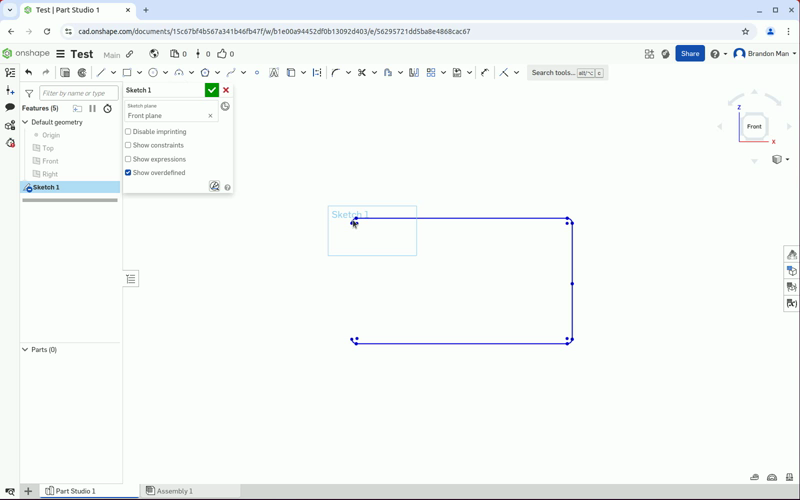
key(l)
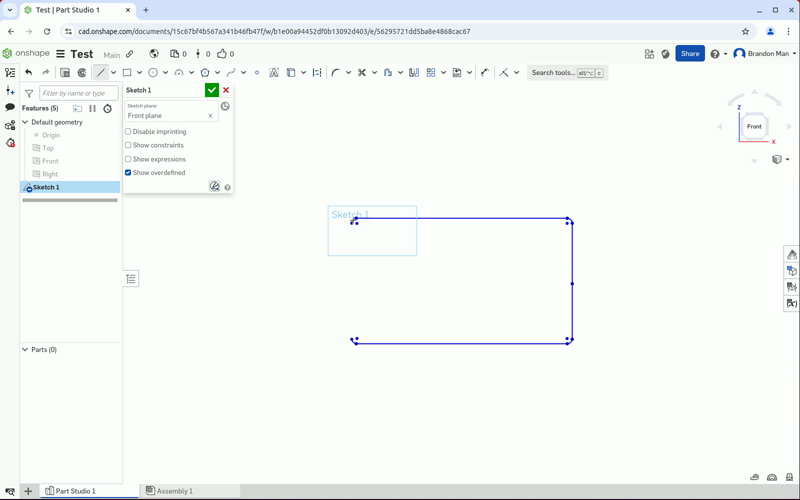
mouse_move(351, 223)
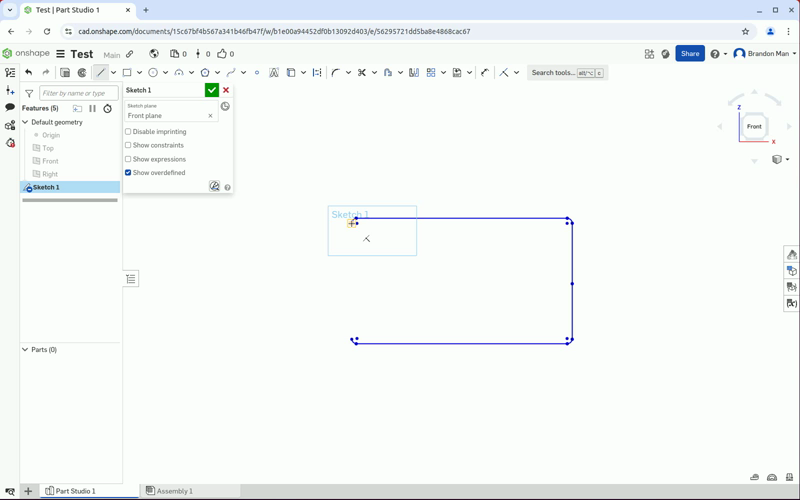
scroll(6)
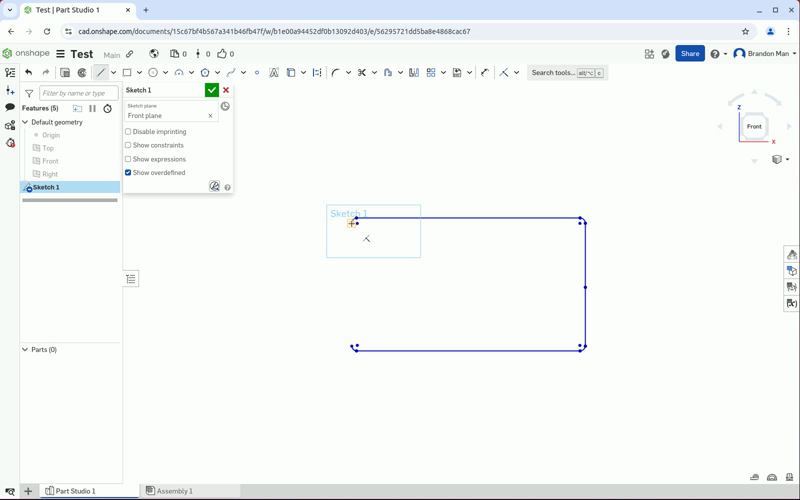
scroll(6)
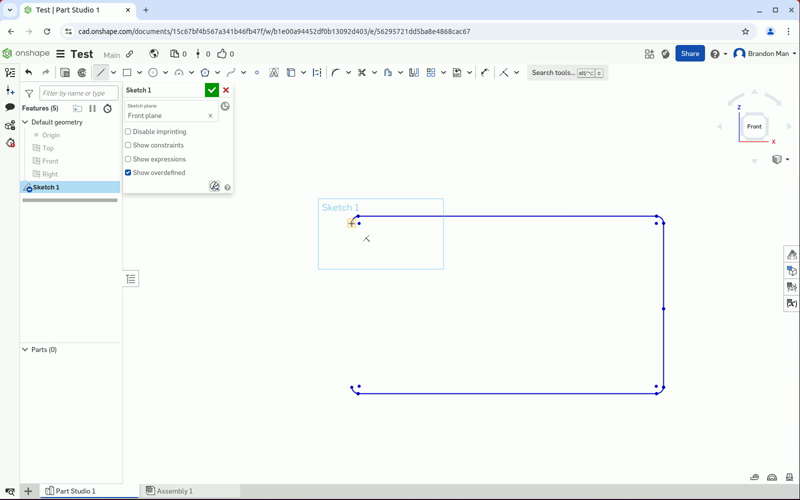
scroll(6)
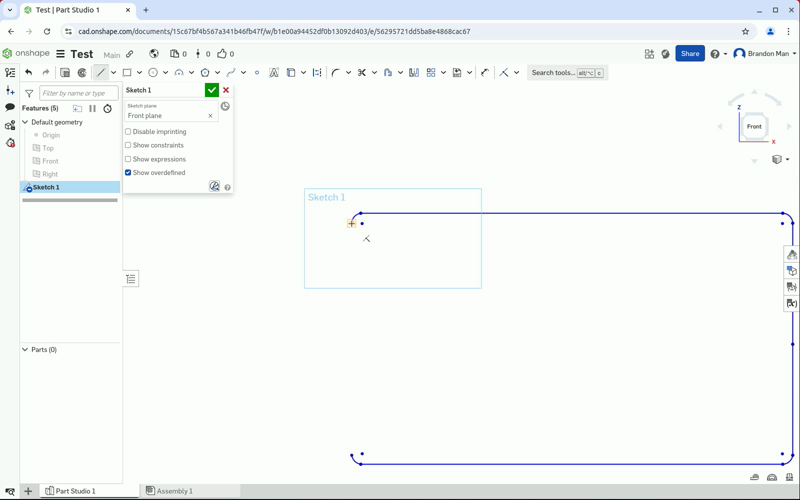
scroll(6)
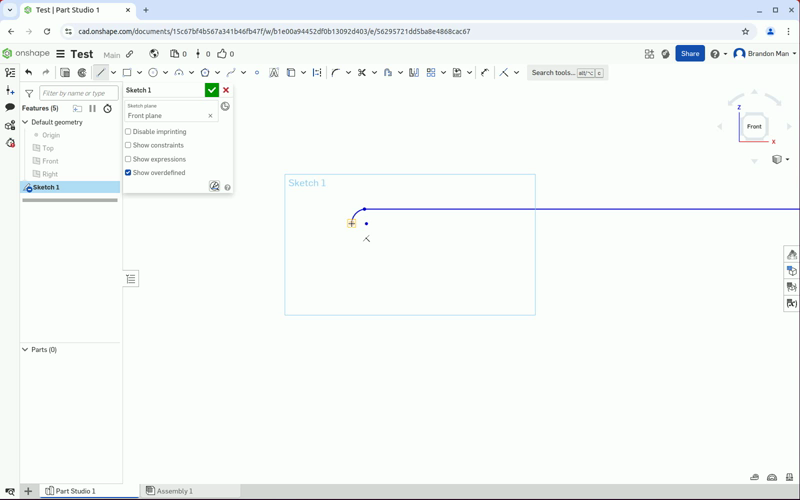
scroll(6)
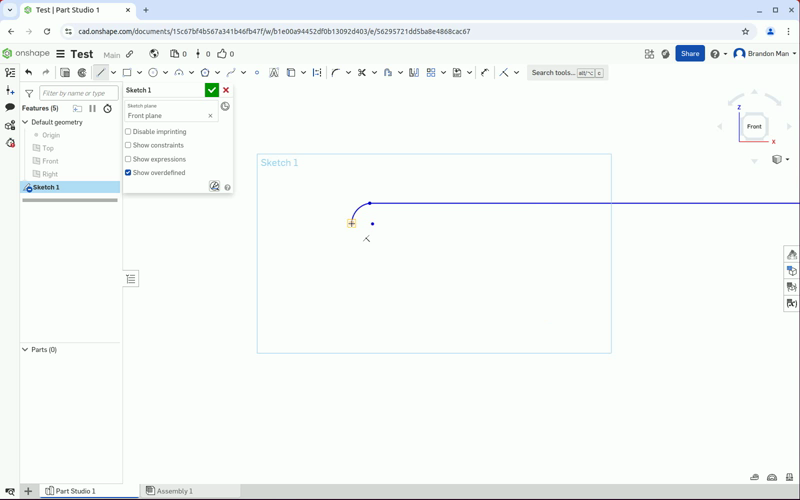
scroll(6)
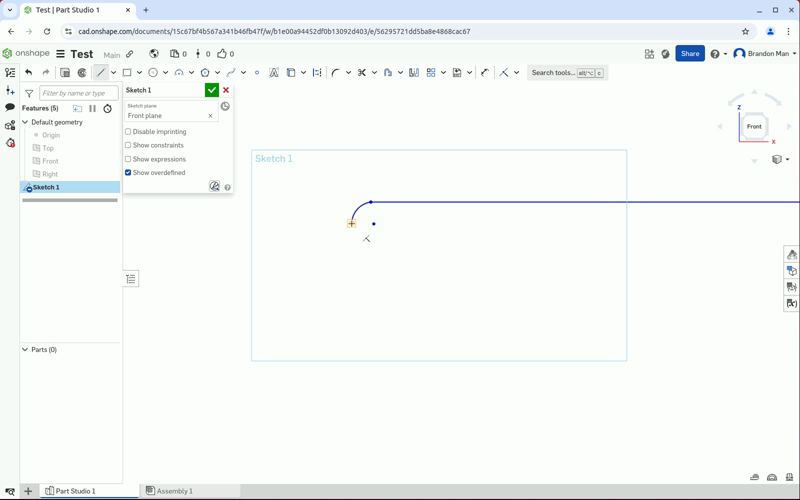
scroll(6)
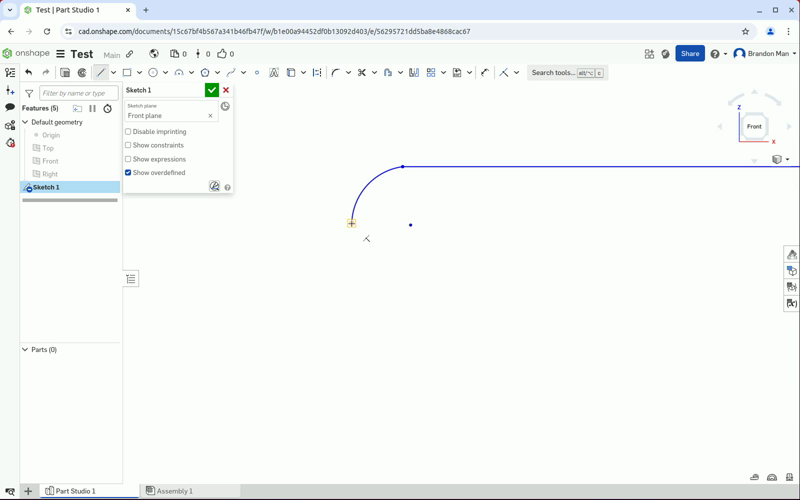
click(351, 223)
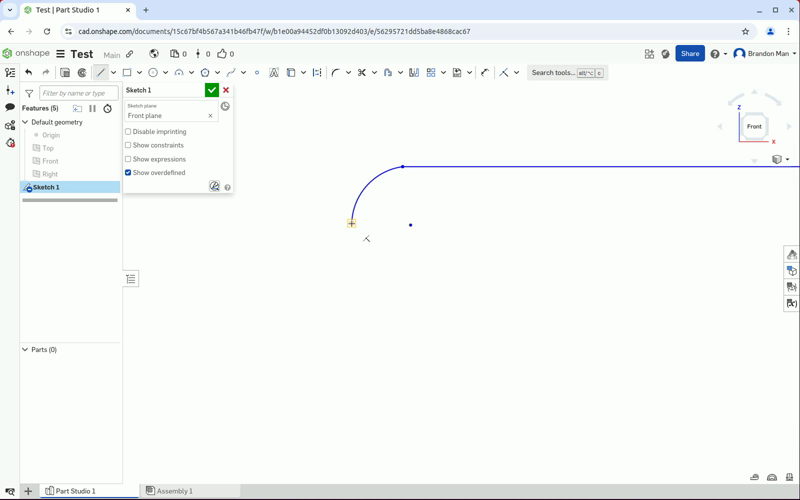
scroll(-6)
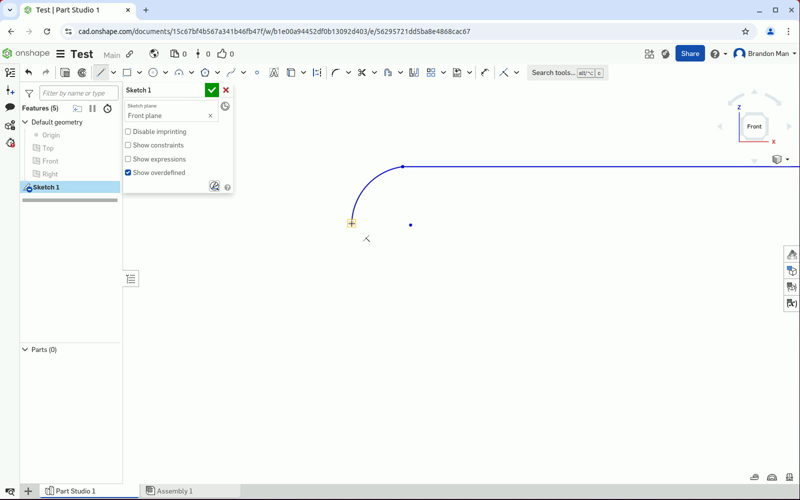
scroll(-6)
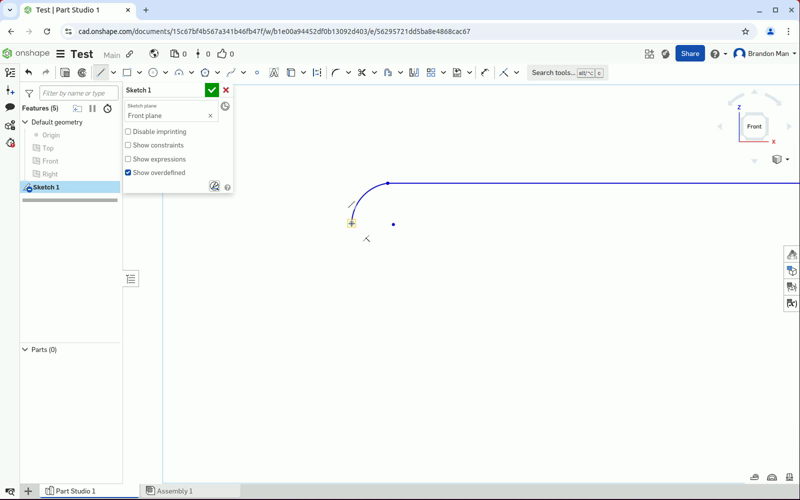
scroll(-6)
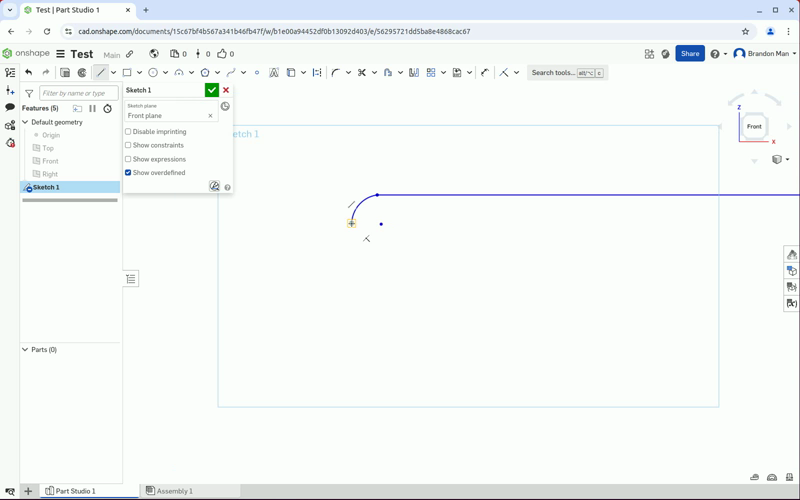
scroll(-6)
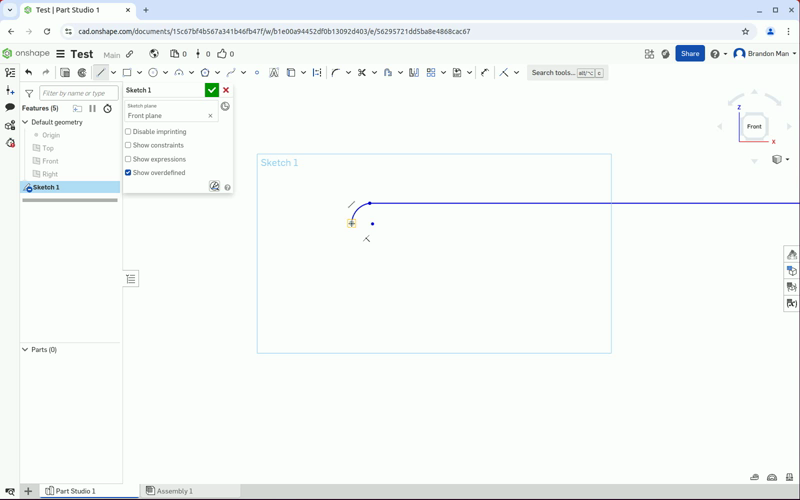
scroll(-6)
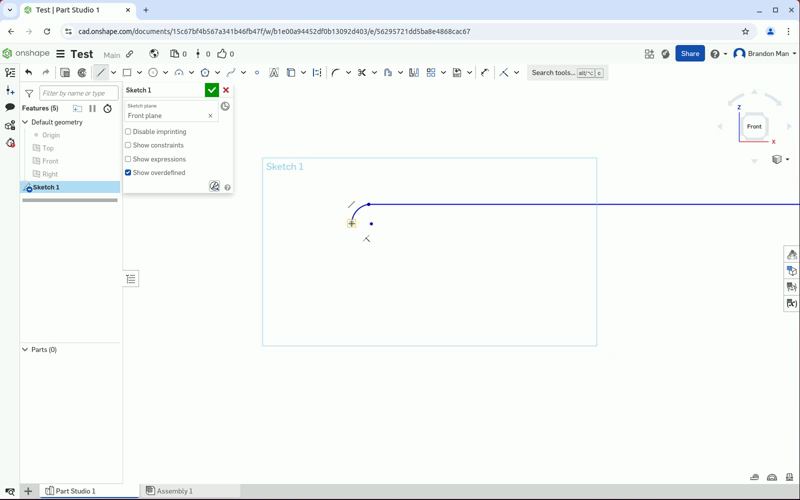
scroll(-6)
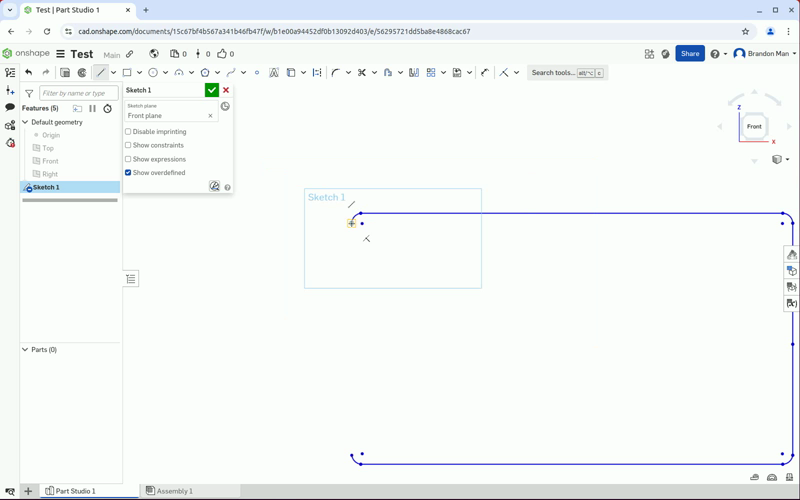
scroll(-6)
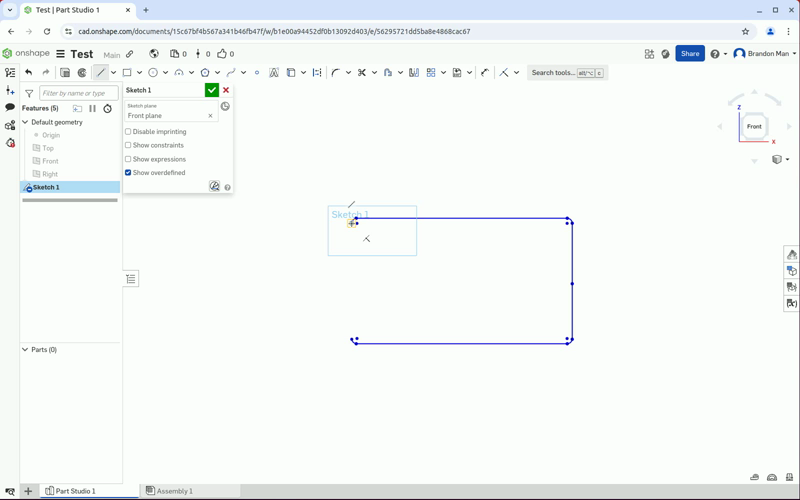
key_down(shift)
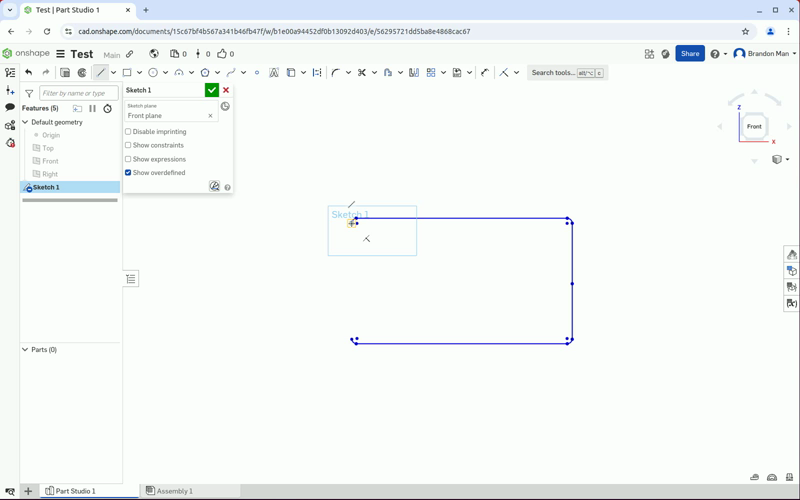
mouse_move(351, 283)
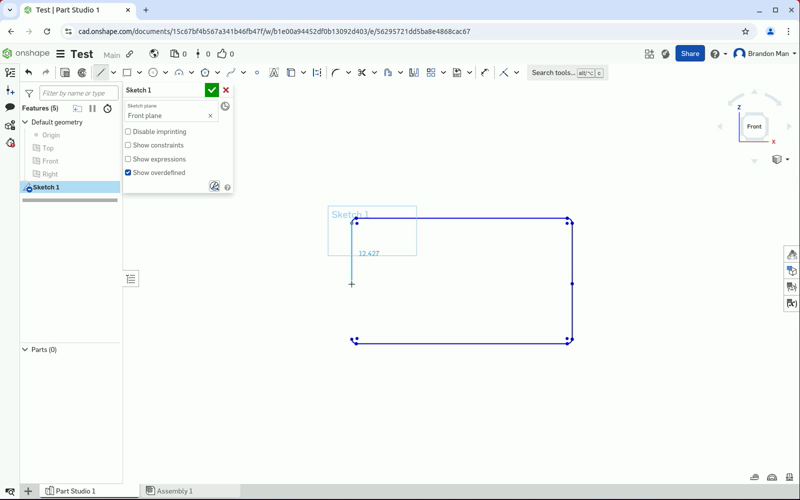
click(351, 283)
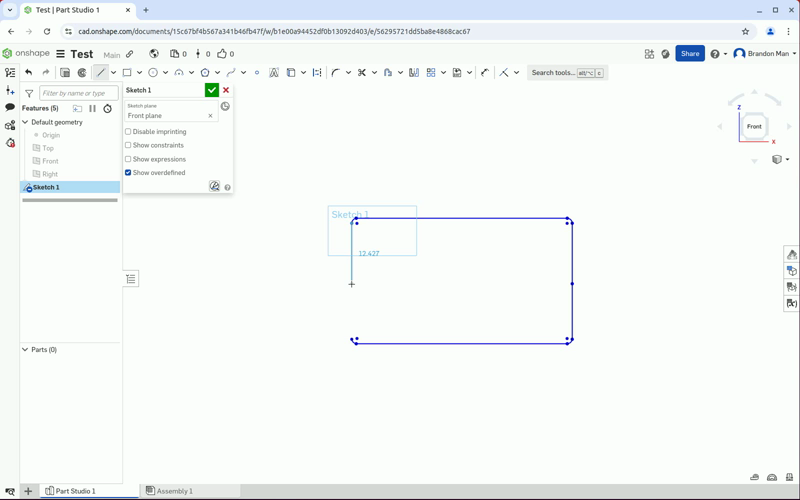
key_up(shift)
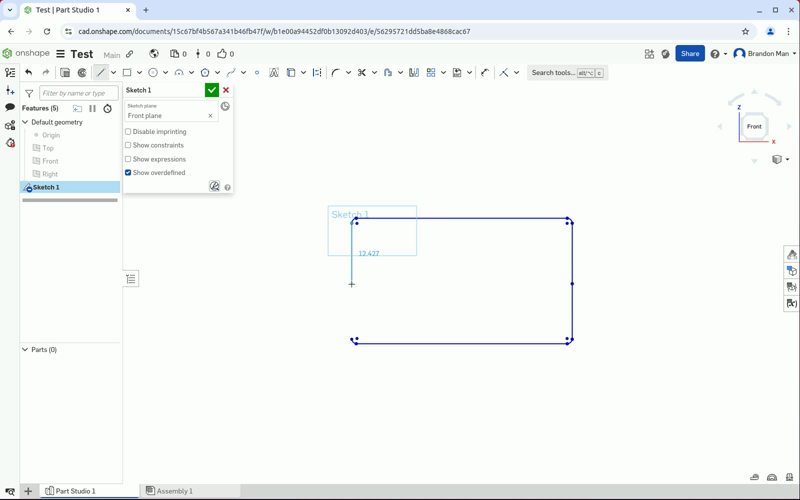
mouse_move(381, 283)
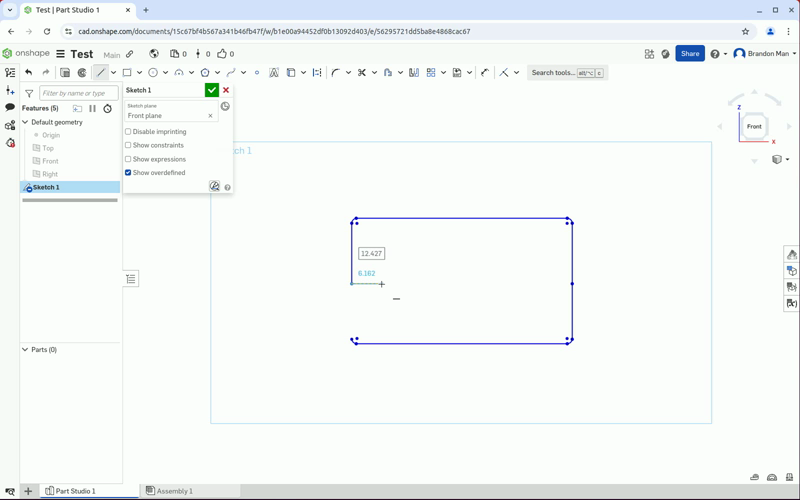
key_down(shift)
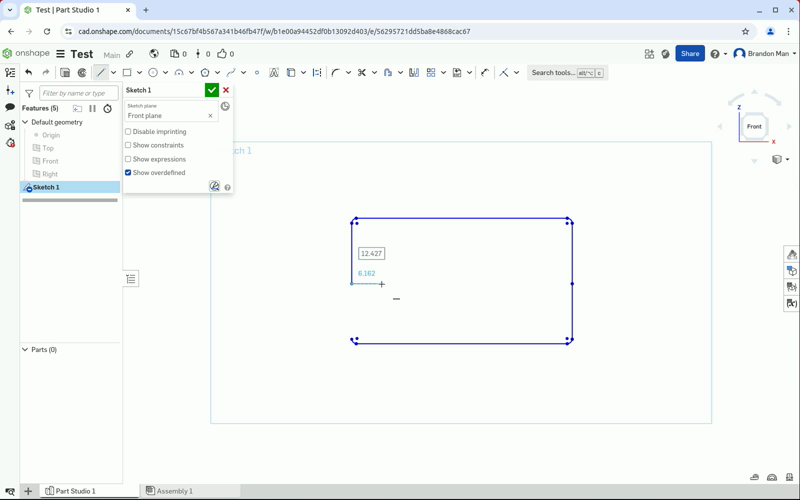
mouse_move(351, 339)
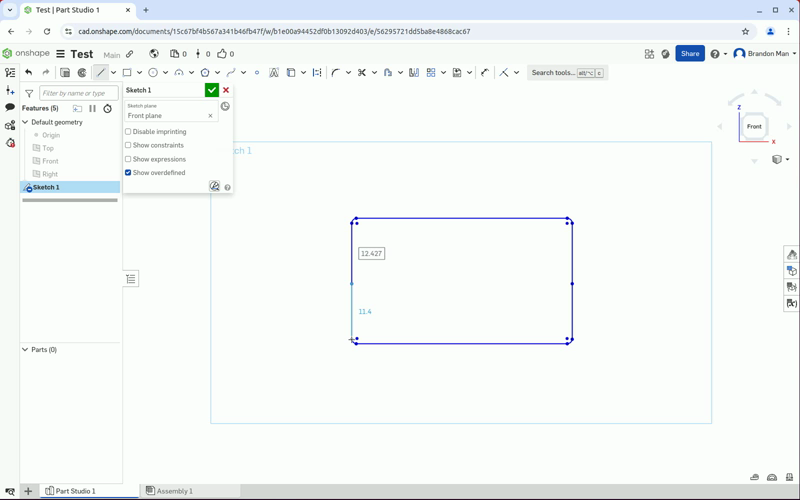
scroll(6)
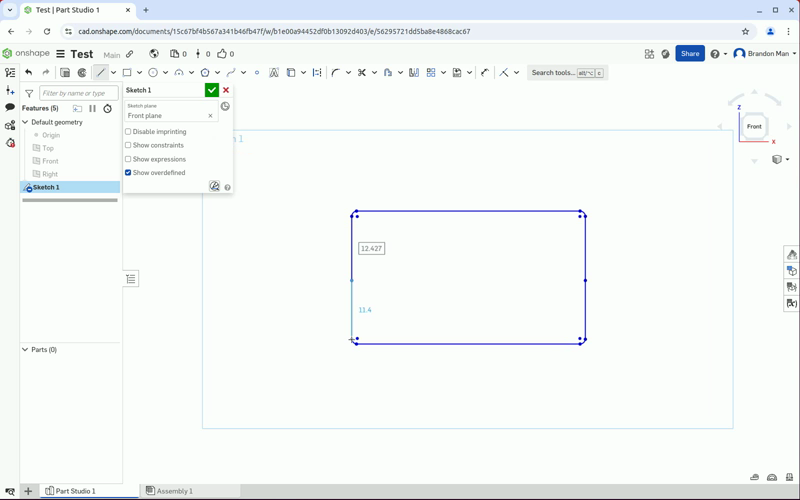
scroll(6)
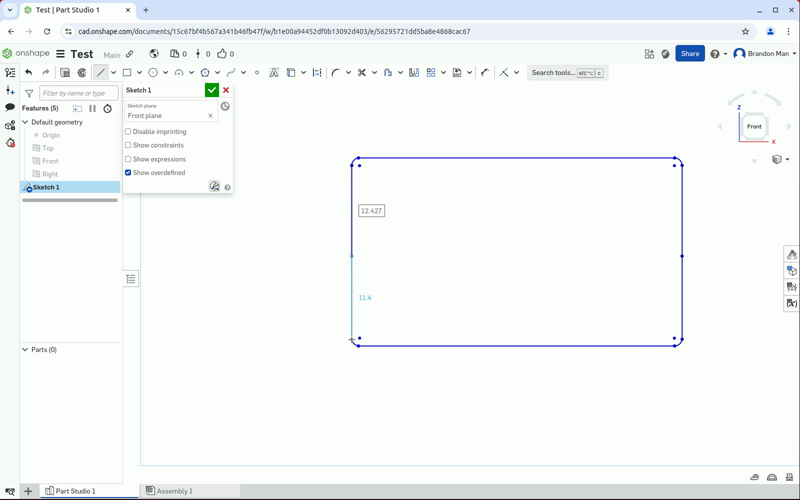
scroll(6)
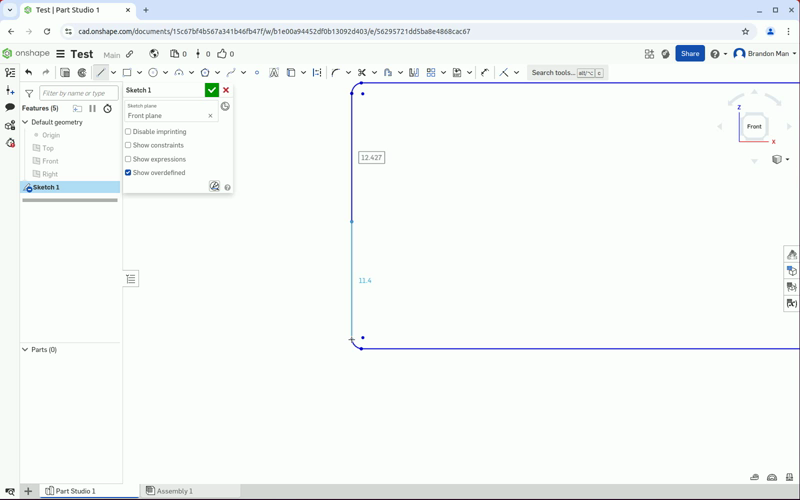
scroll(6)
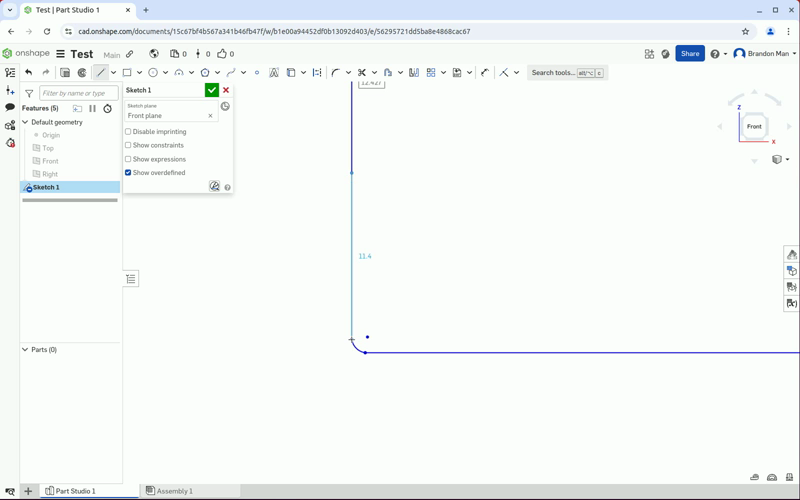
scroll(6)
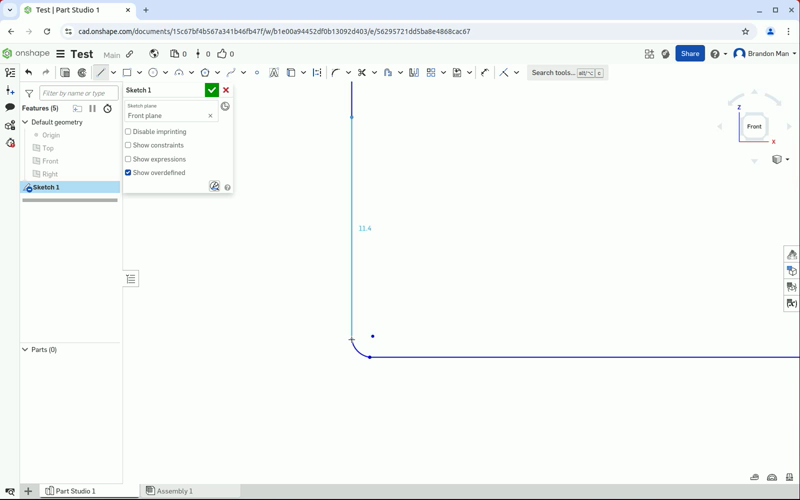
scroll(6)
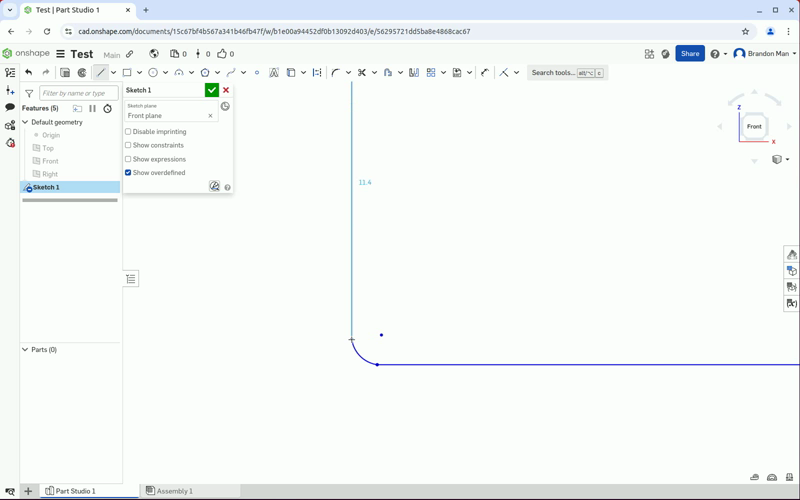
scroll(6)
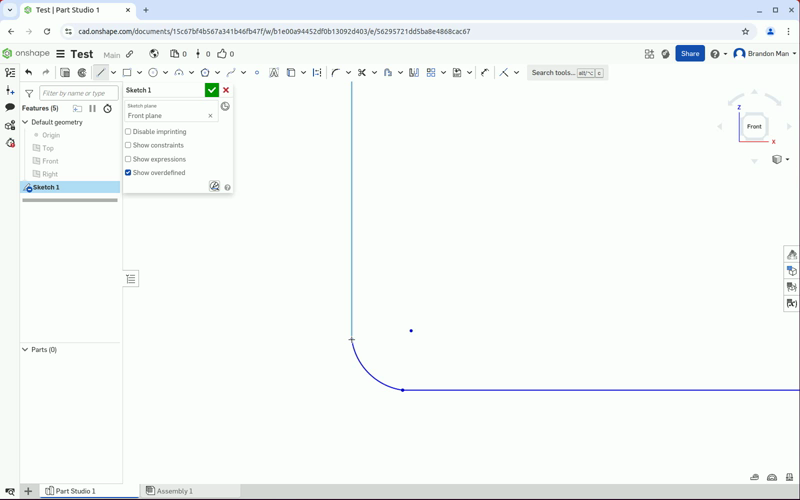
key_up(shift)
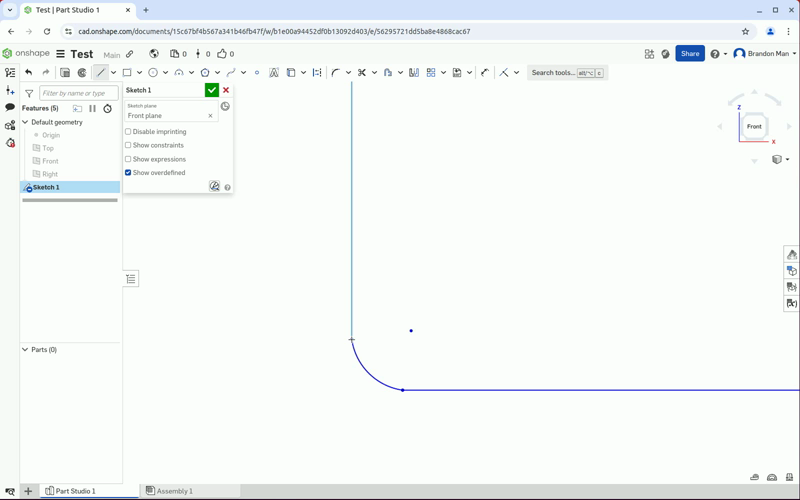
click(351, 339)
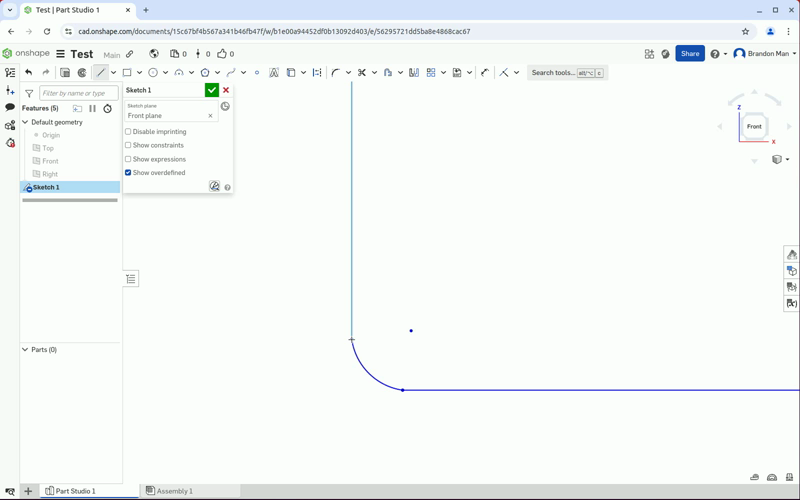
scroll(-6)
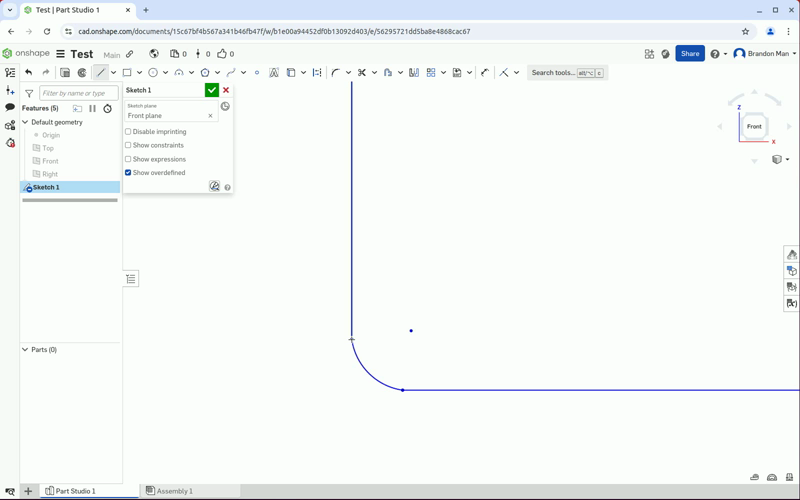
scroll(-6)
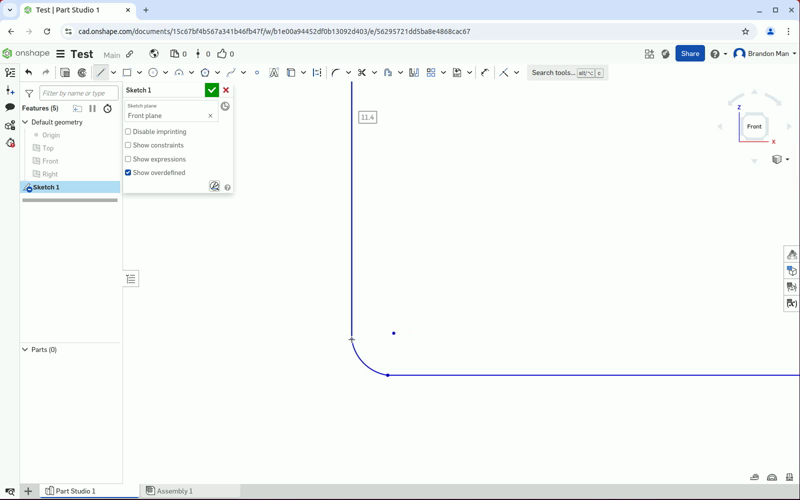
scroll(-6)
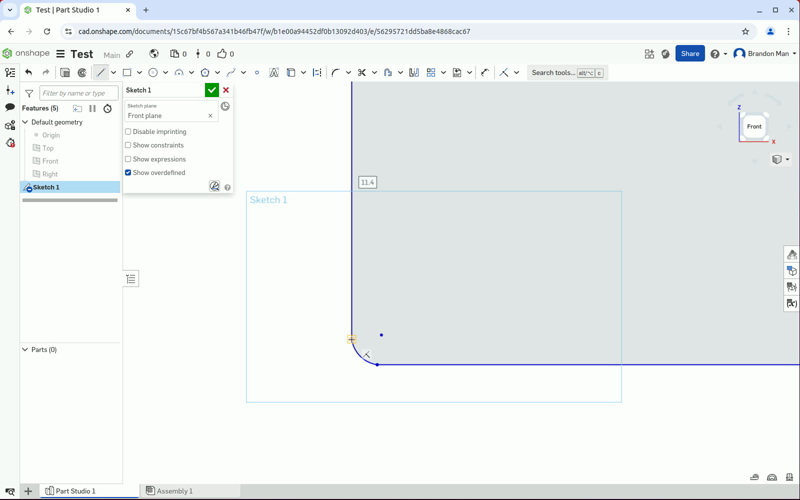
scroll(-6)
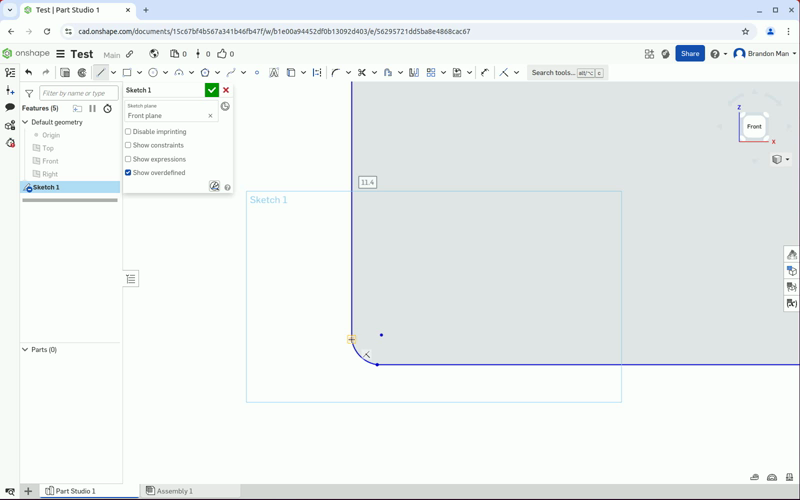
scroll(-6)
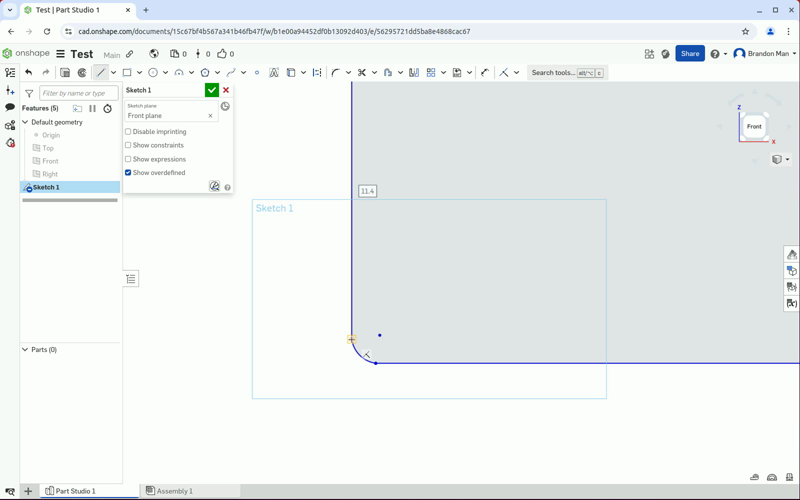
scroll(-6)
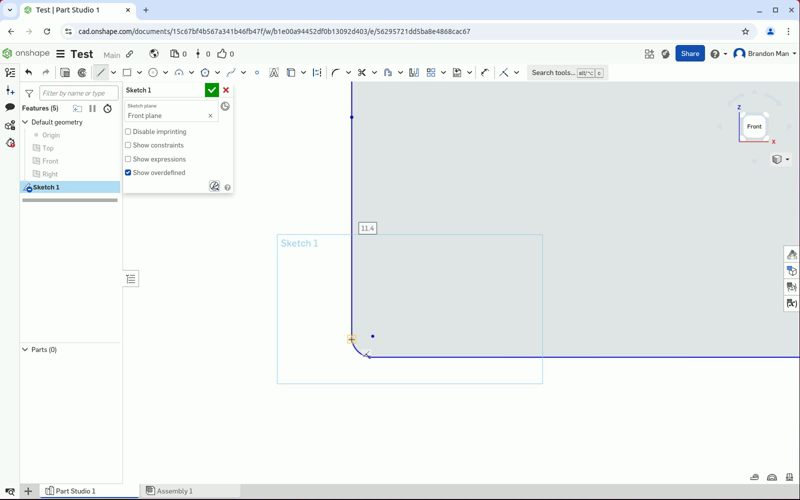
scroll(-6)
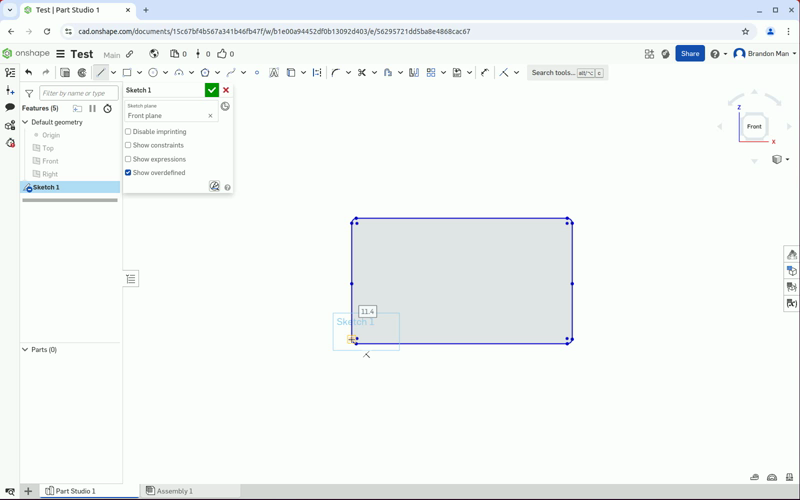
key(esc)
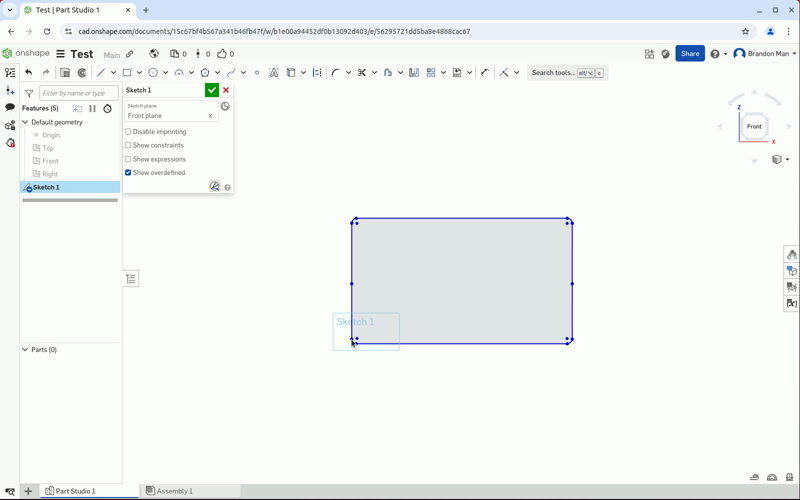
mouse_move(515, 281)
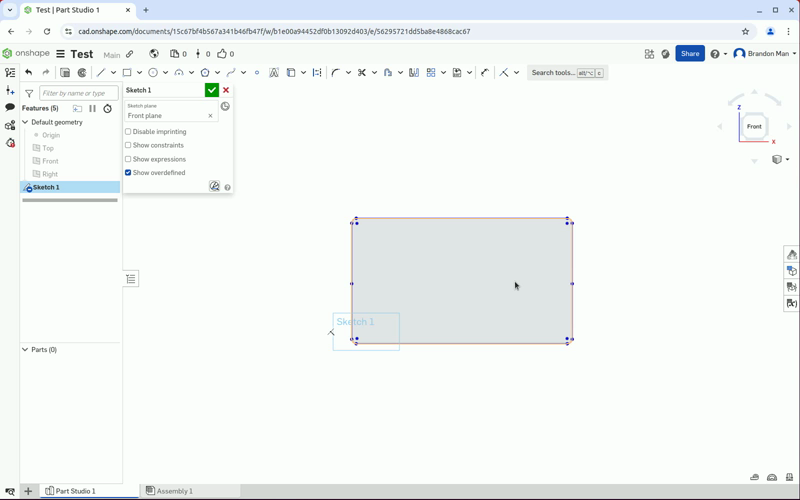
click(515, 281)
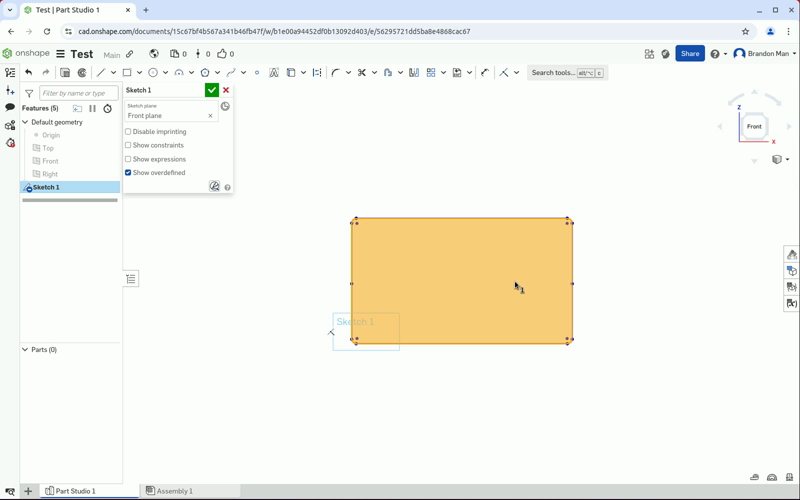
mouse_move(73, 352)
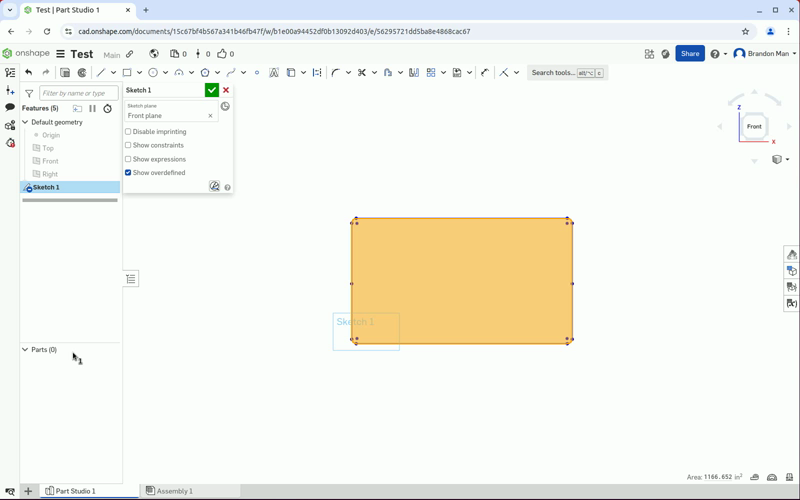
key(shift+y)
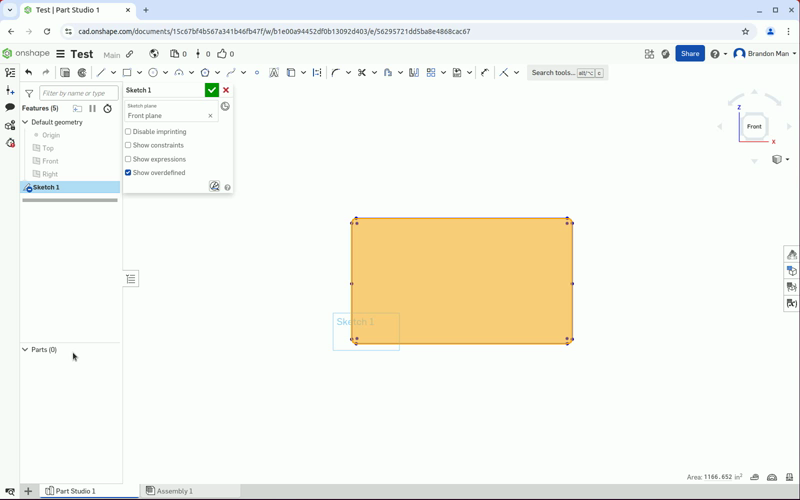
key(shift+e)
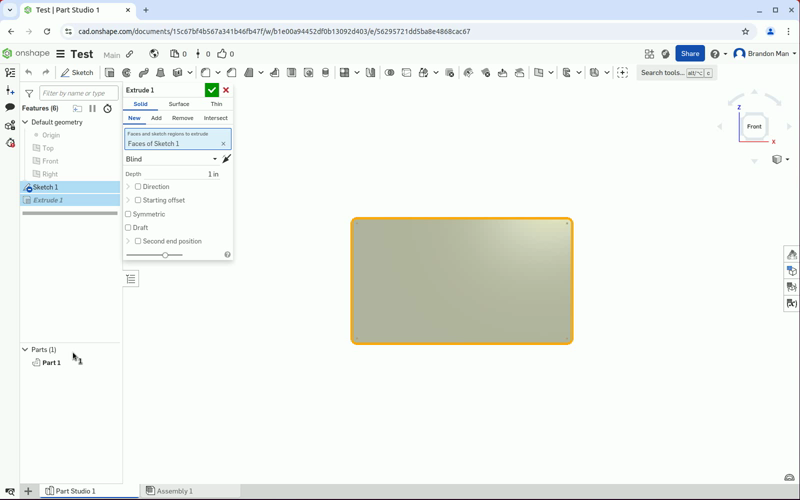
mouse_move(143, 106)
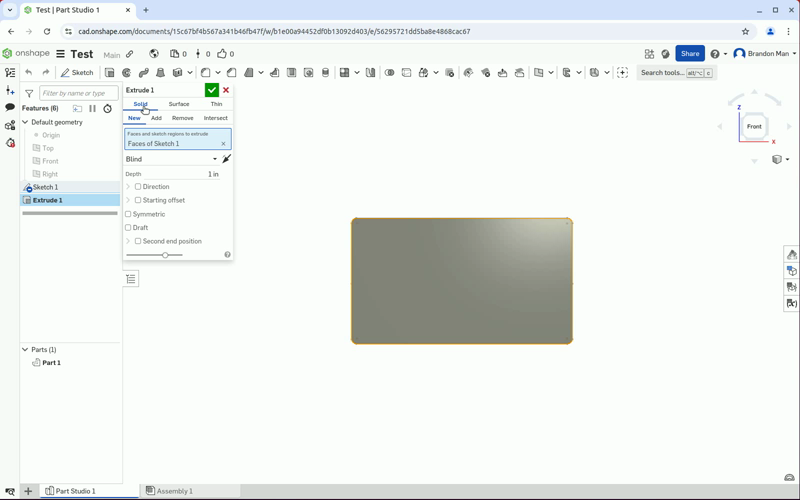
click(143, 106)
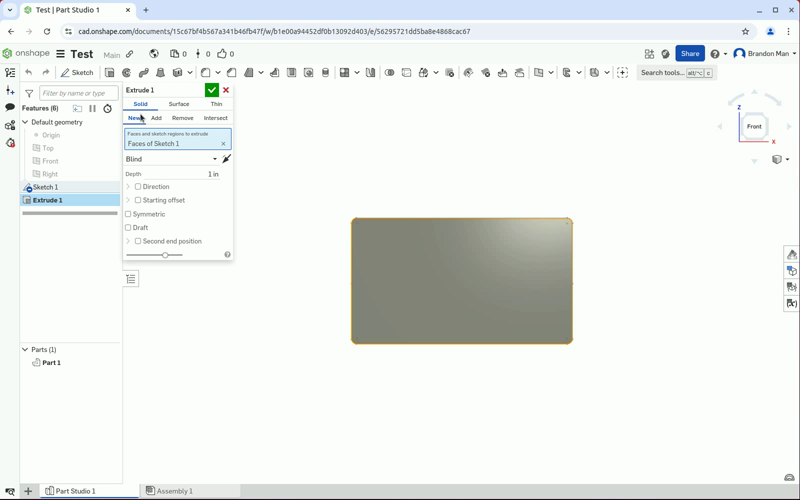
mouse_move(137, 120)
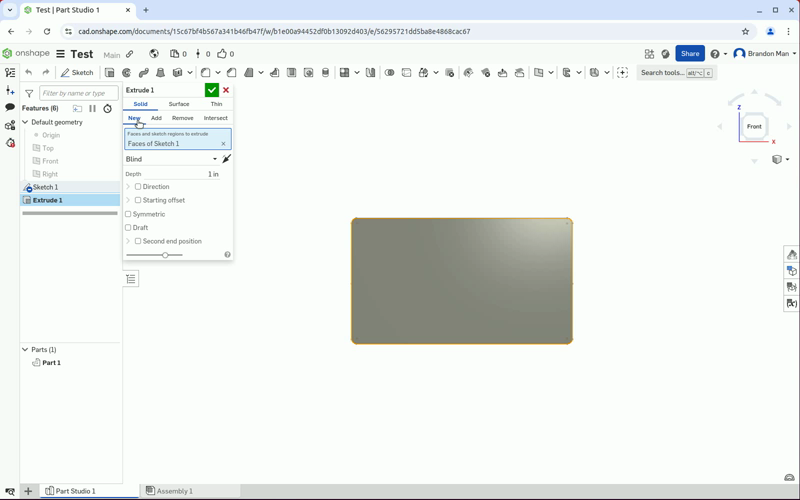
click(137, 120)
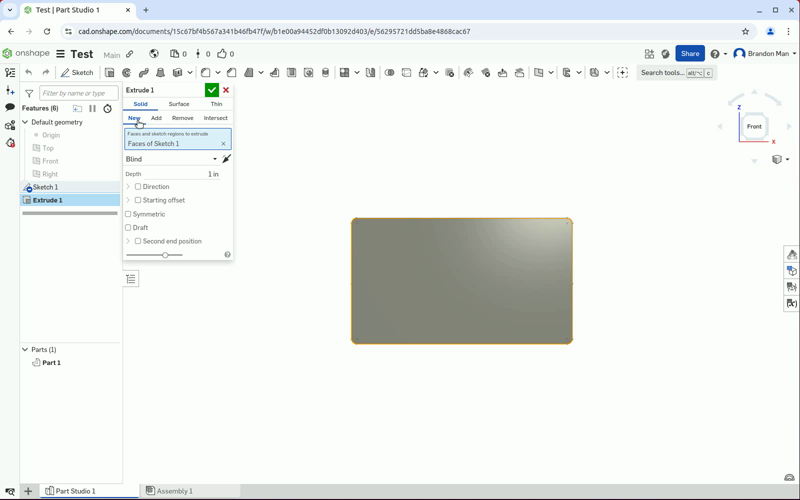
key(tab, 4)
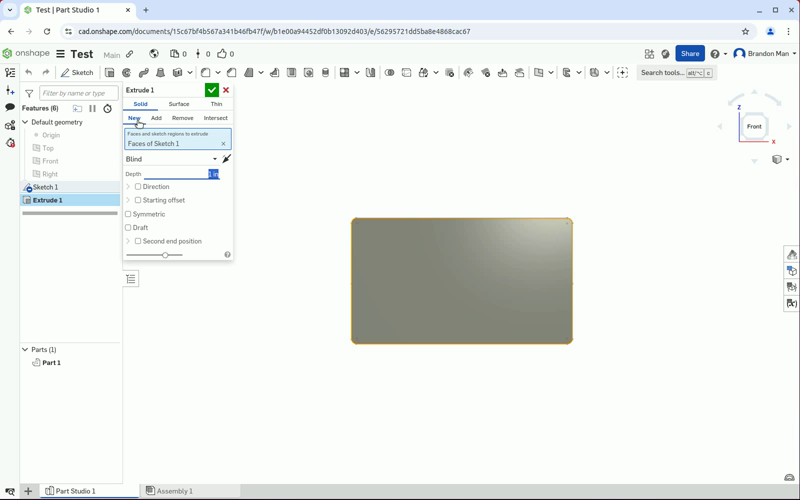
text(0.241)
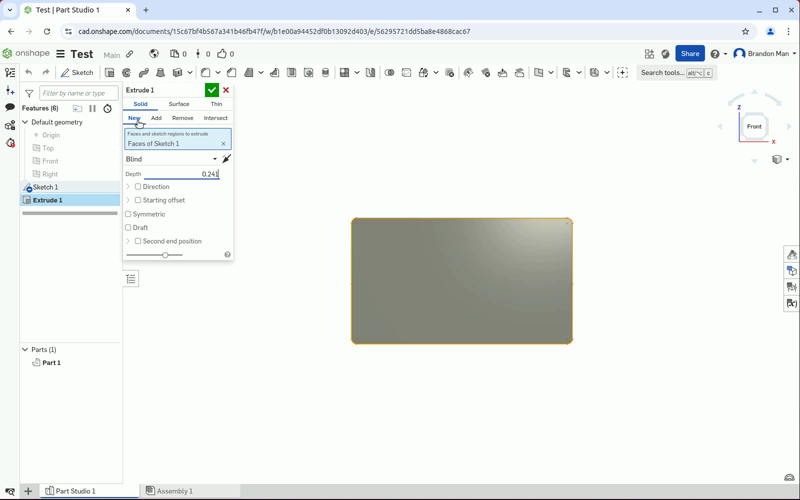
key(enter)
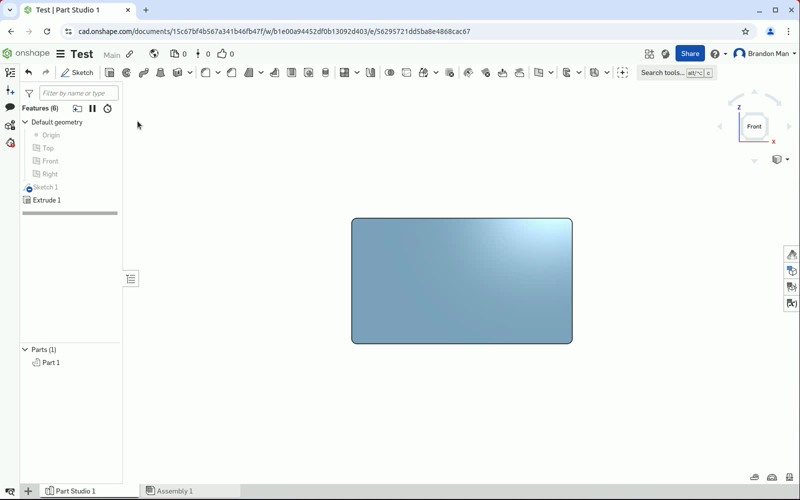
key(shift+h)
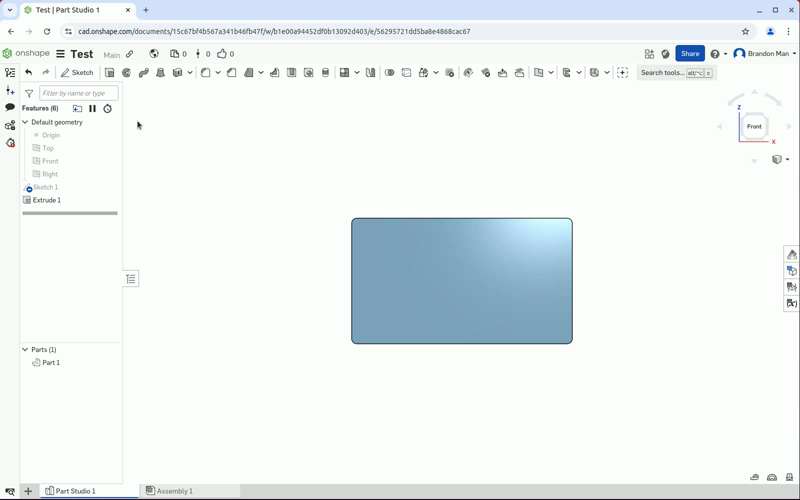
key(shift+h)
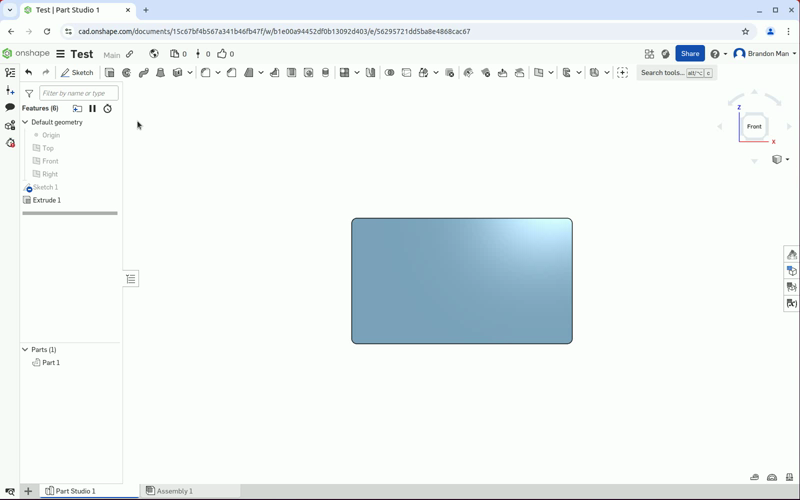
mouse_move(73, 189)
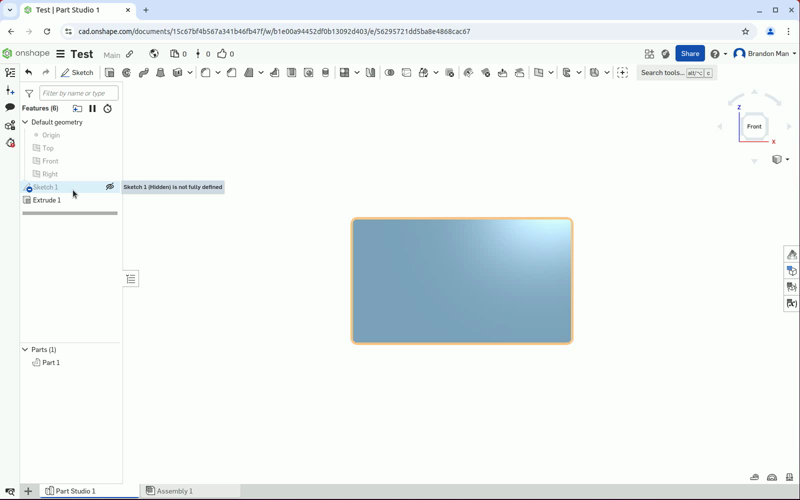
click(73, 189)
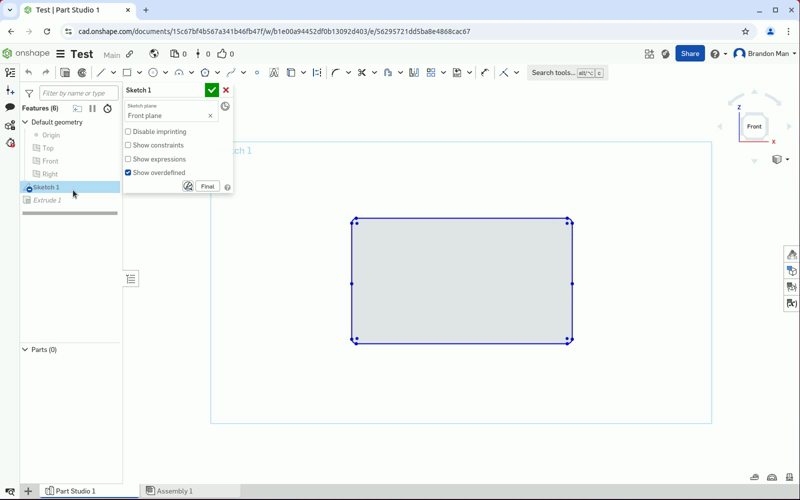
mouse_move(229, 92)
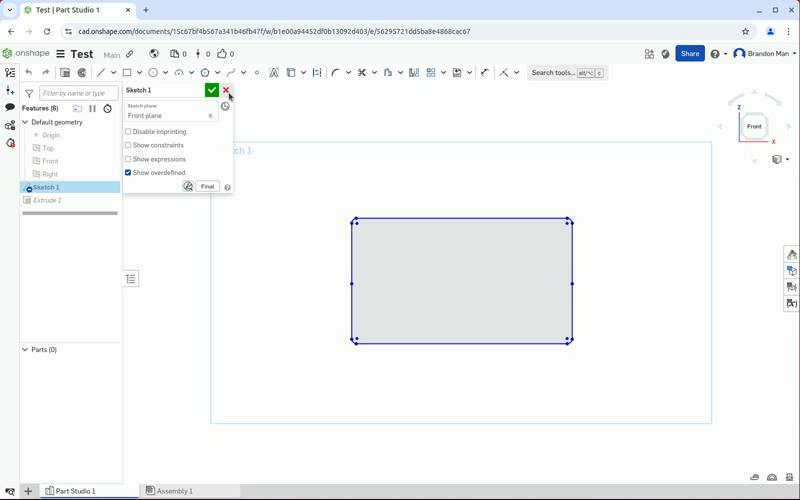
click(229, 92)
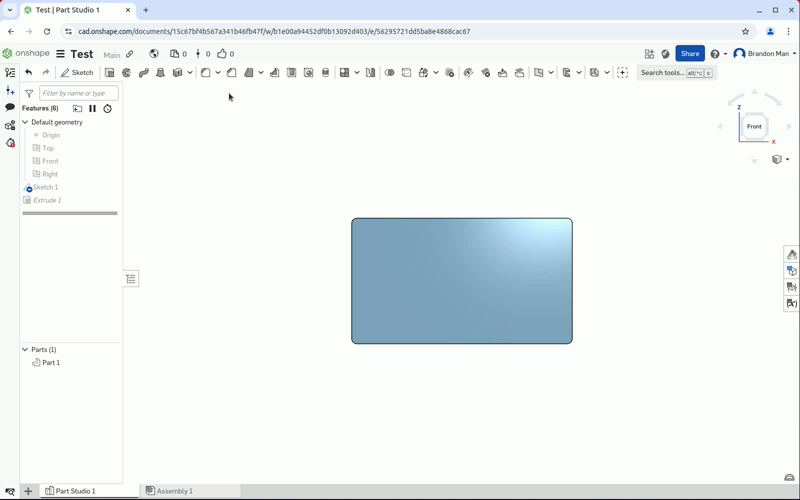
mouse_move(541, 75)
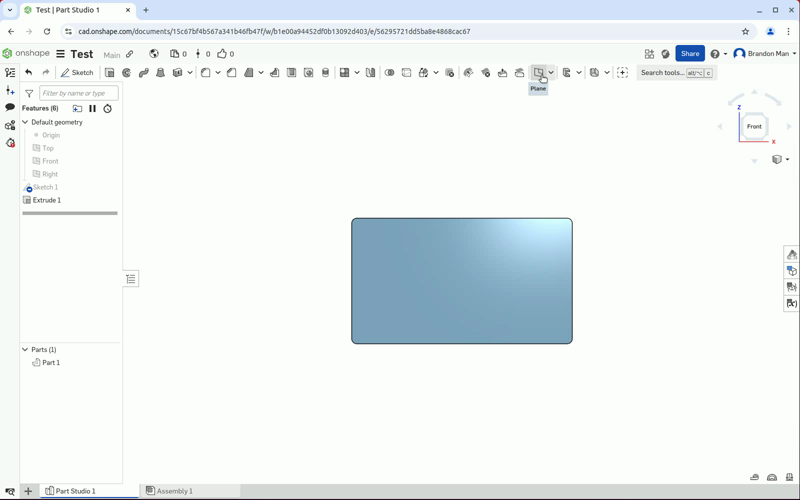
click(541, 75)
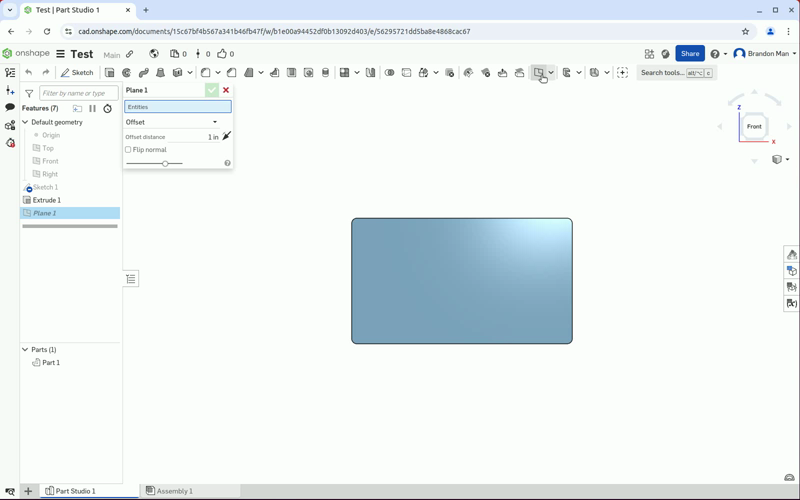
mouse_move(73, 163)
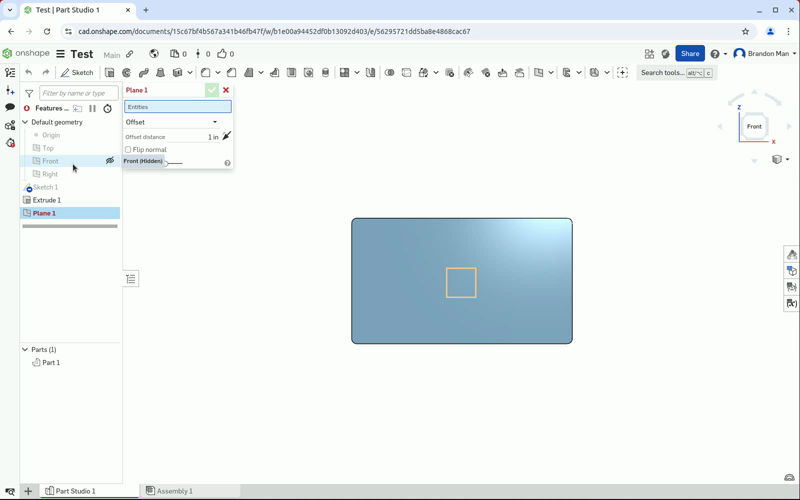
click(73, 163)
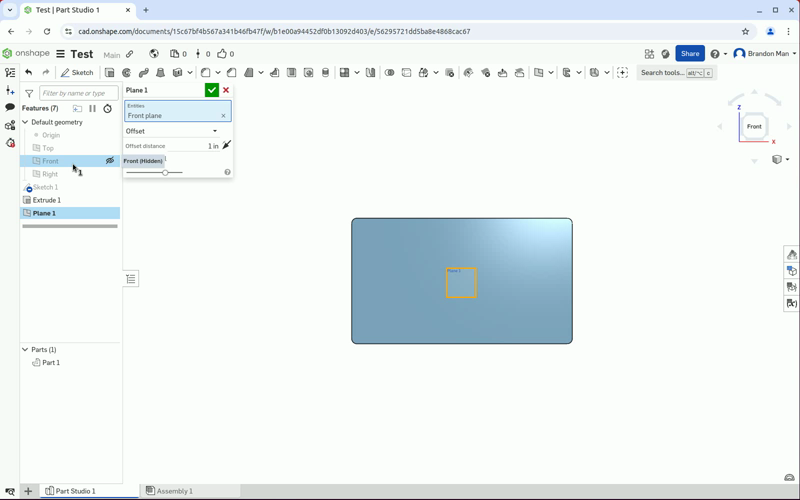
key(tab, 2)
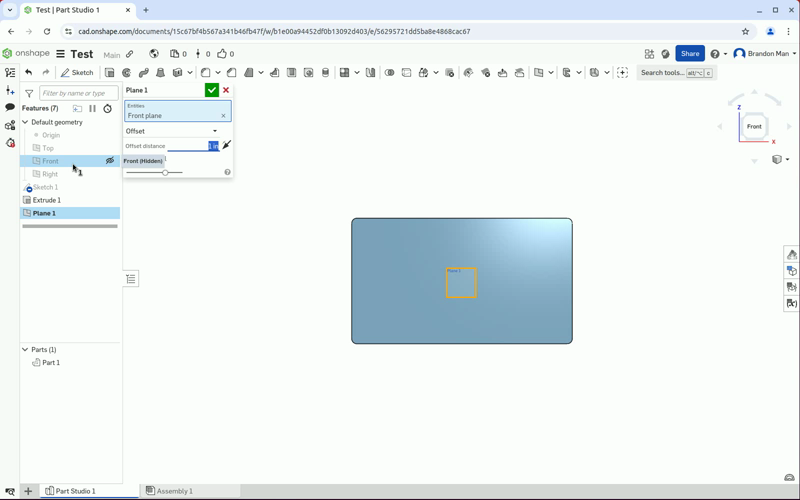
text(0.246)
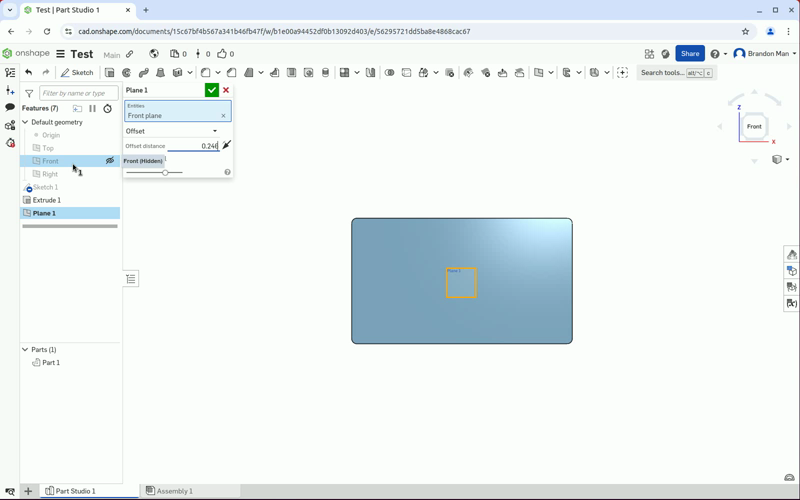
key(enter, 2)
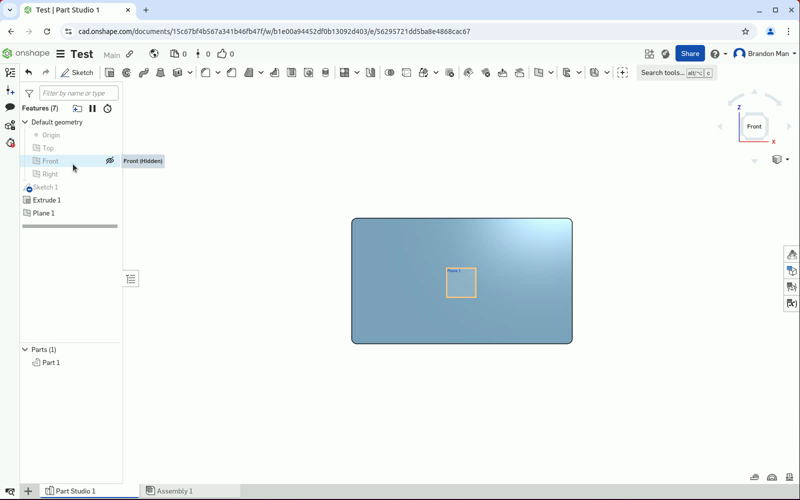
key(shift+s)
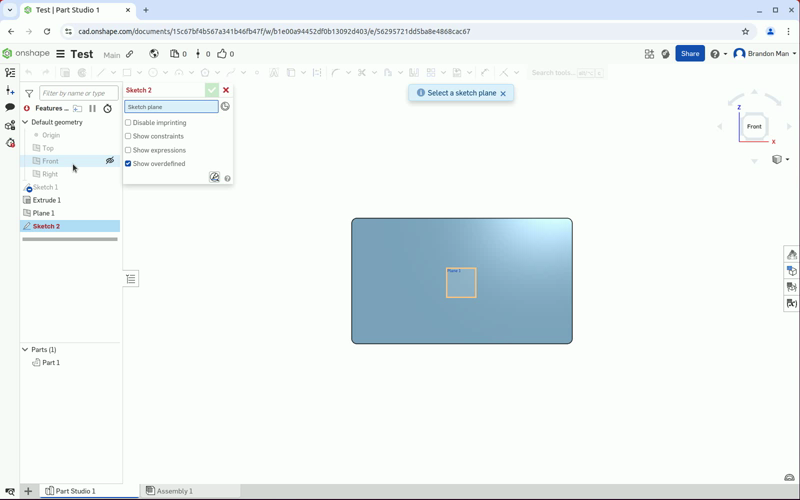
mouse_move(73, 215)
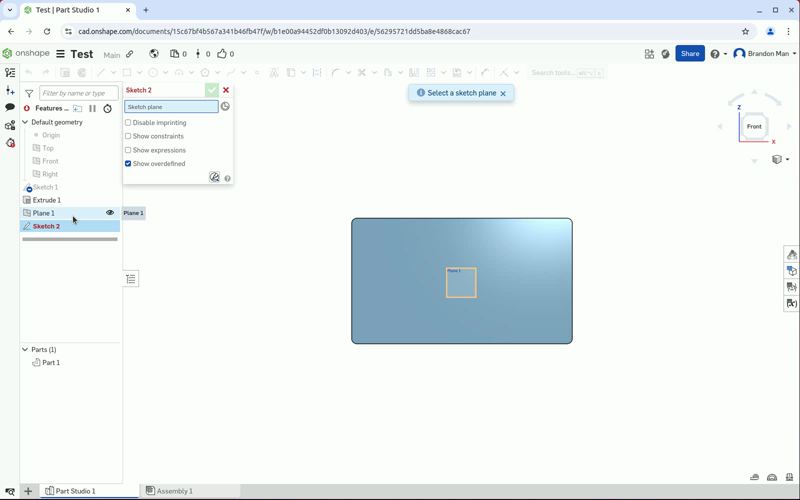
click(73, 215)
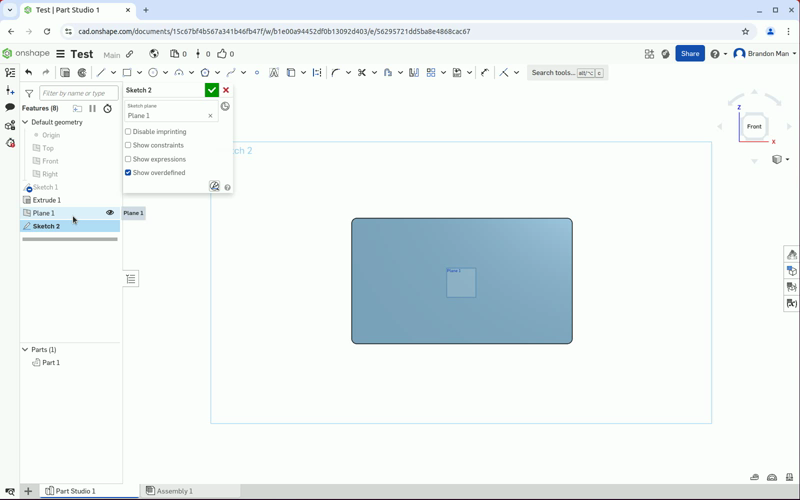
mouse_move(73, 352)
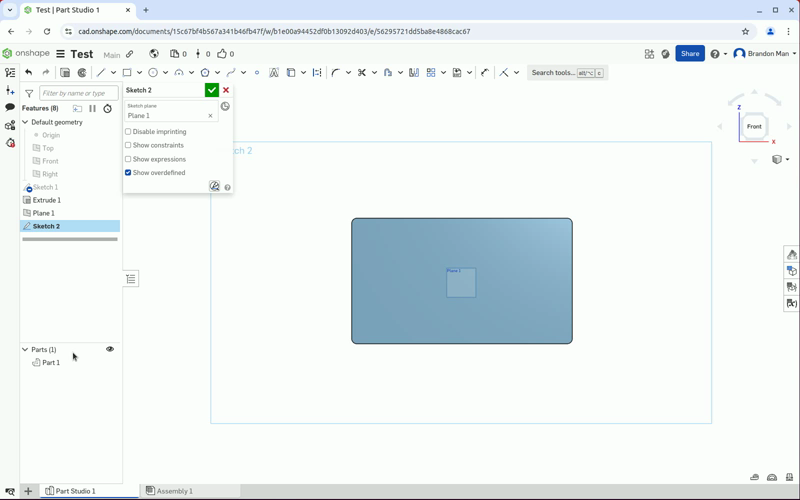
key(y)
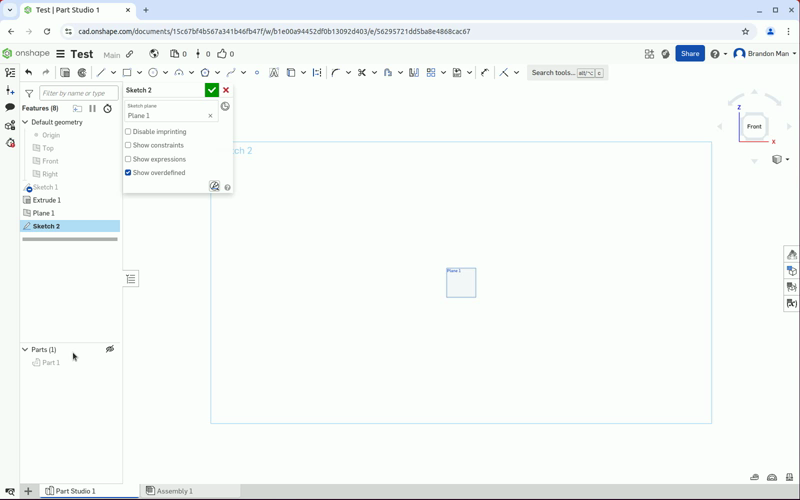
key(l)
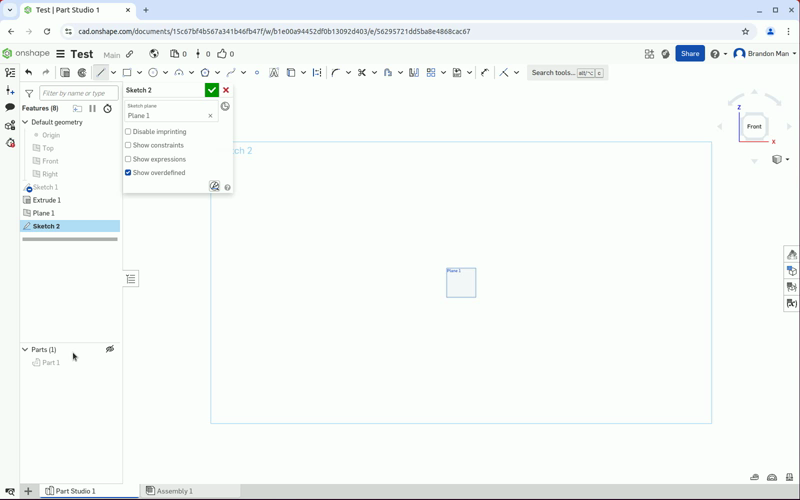
key_down(shift)
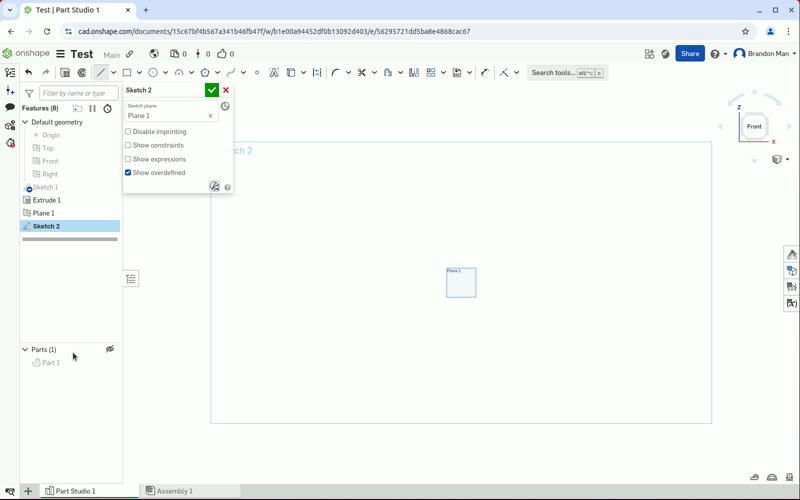
mouse_move(365, 340)
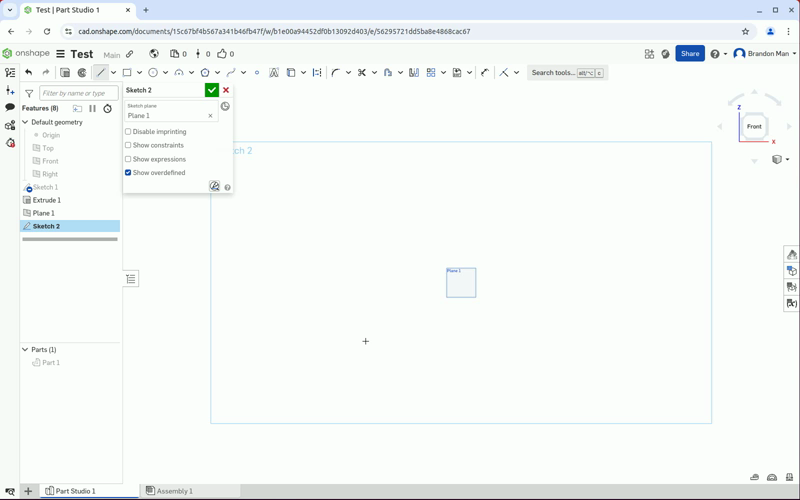
click(365, 340)
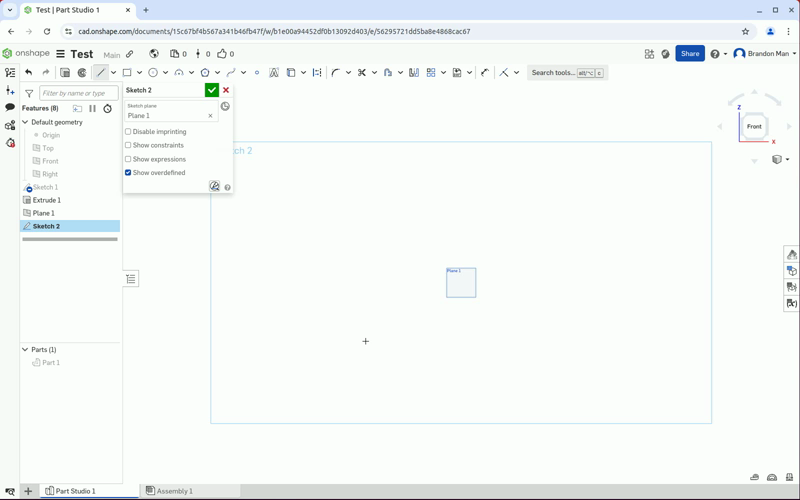
key_up(shift)
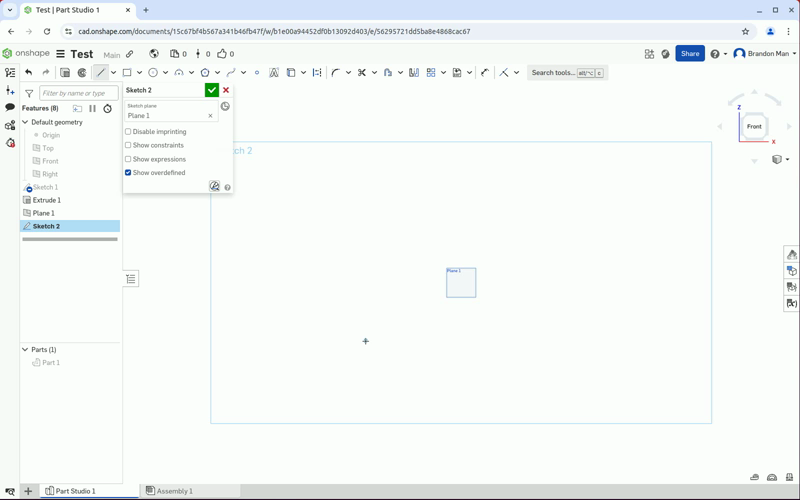
key_down(shift)
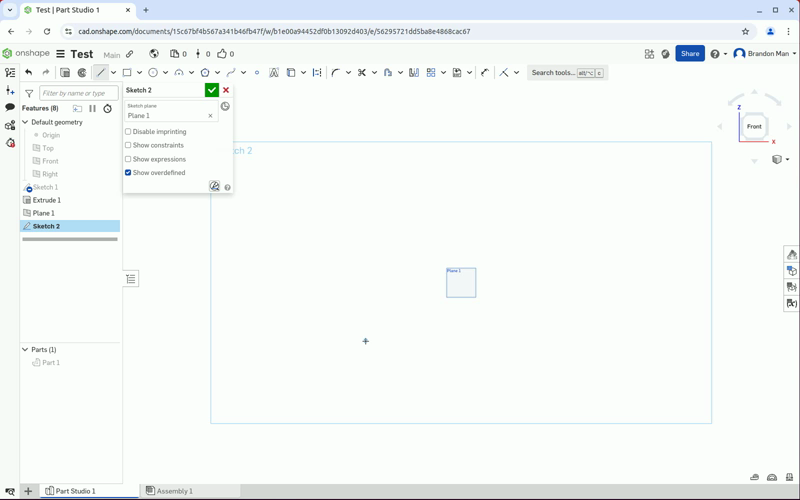
mouse_move(555, 340)
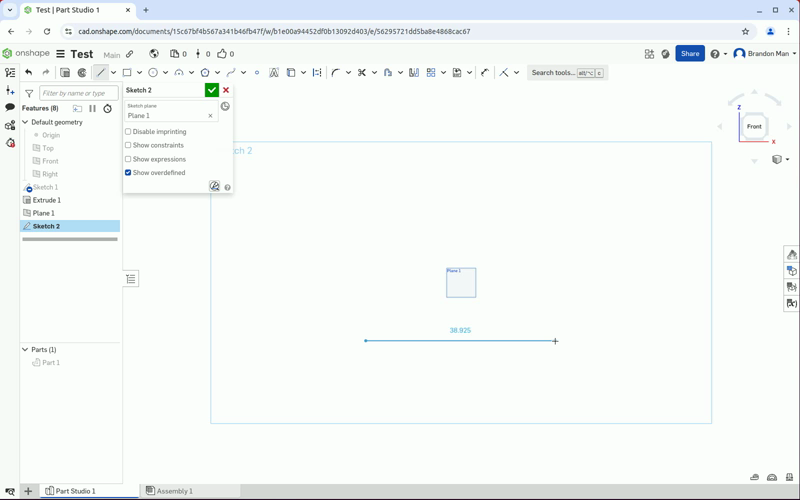
click(555, 340)
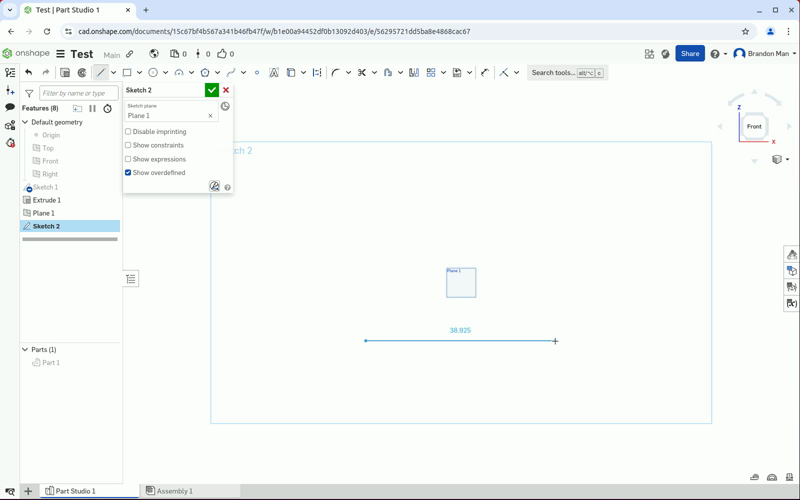
key_up(shift)
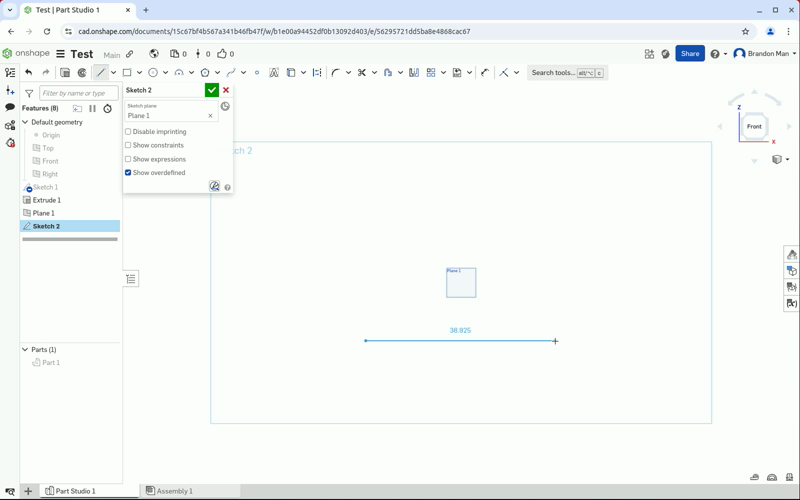
key_down(shift)
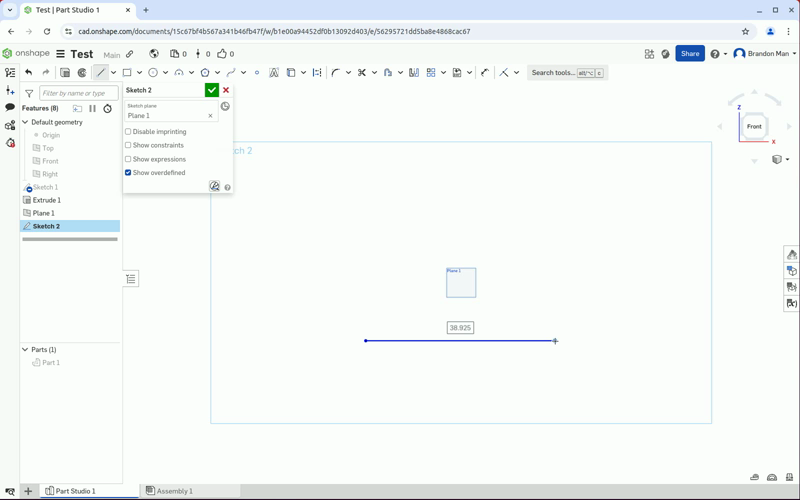
mouse_move(555, 225)
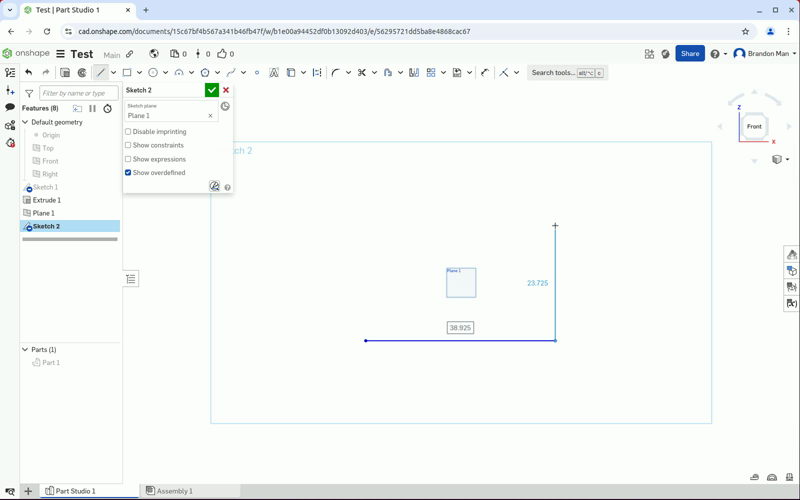
click(555, 225)
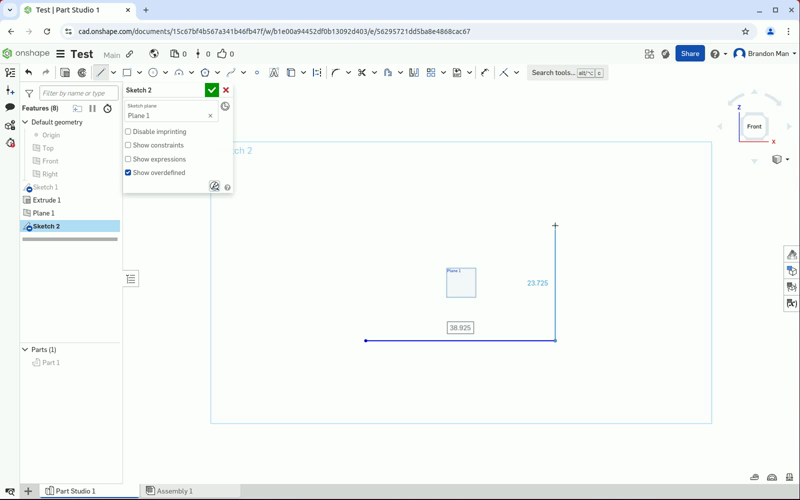
key_up(shift)
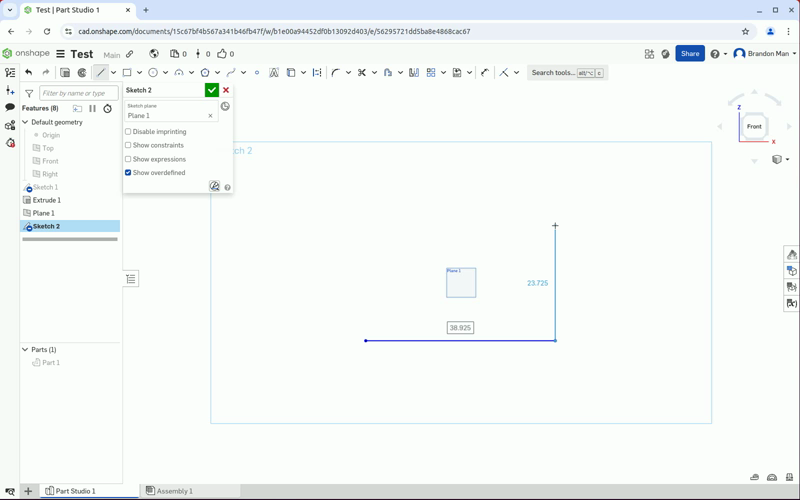
key_down(shift)
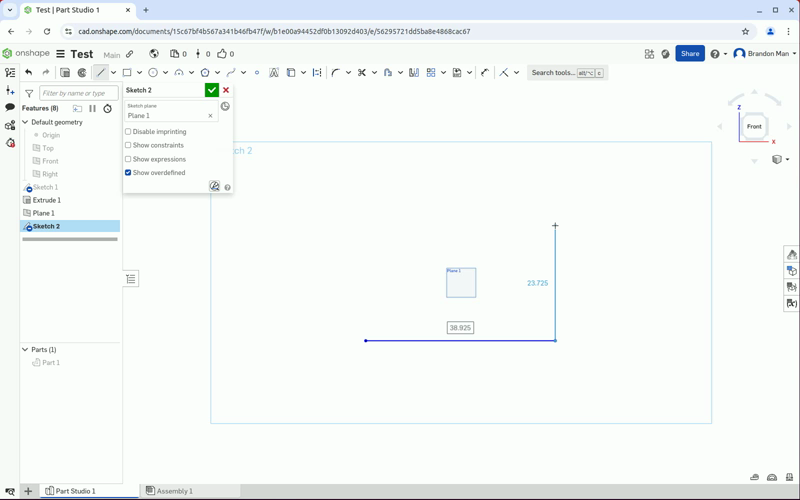
mouse_move(365, 225)
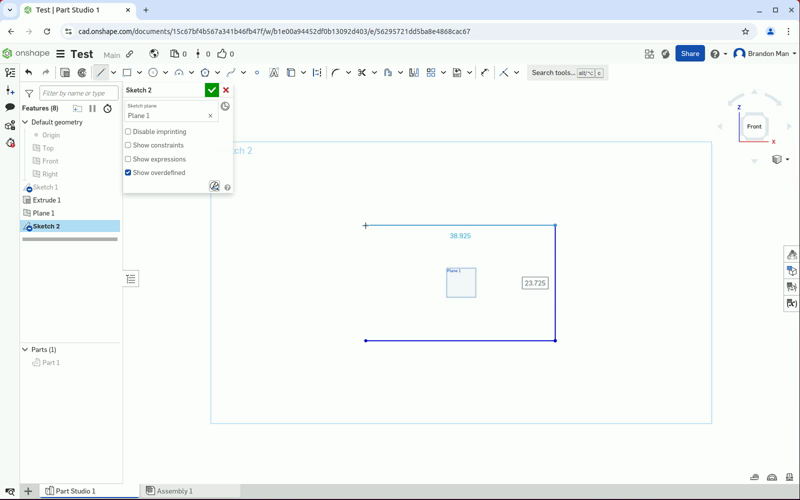
click(365, 225)
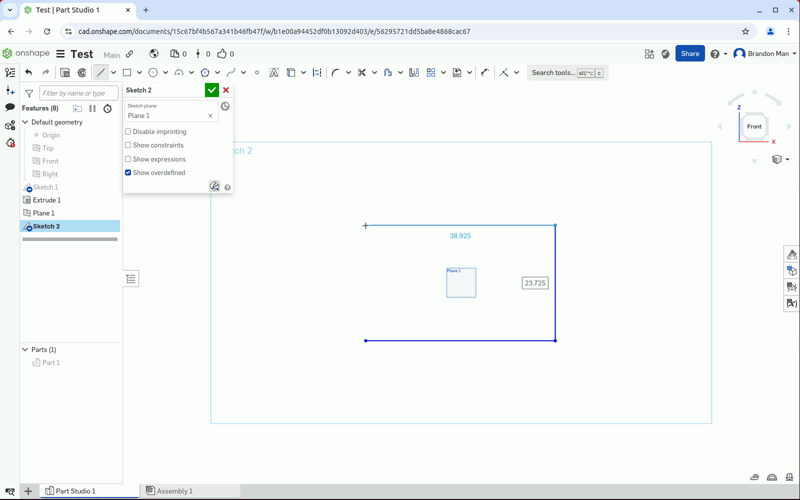
key_up(shift)
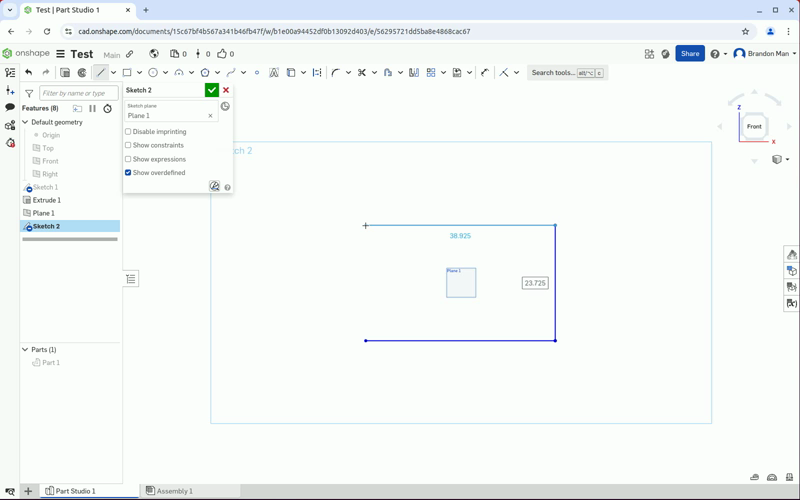
key_down(shift)
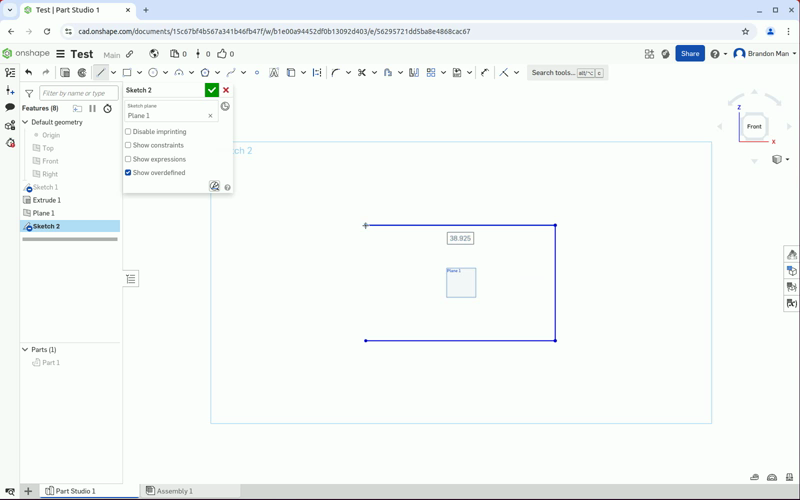
mouse_move(365, 340)
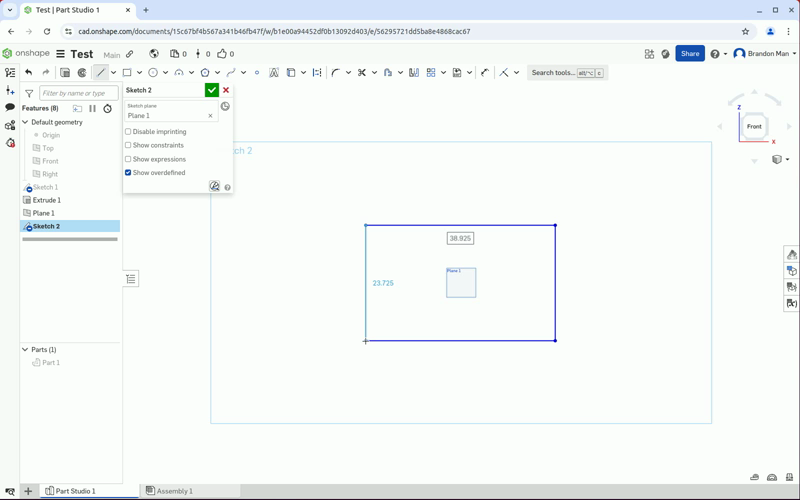
key_up(shift)
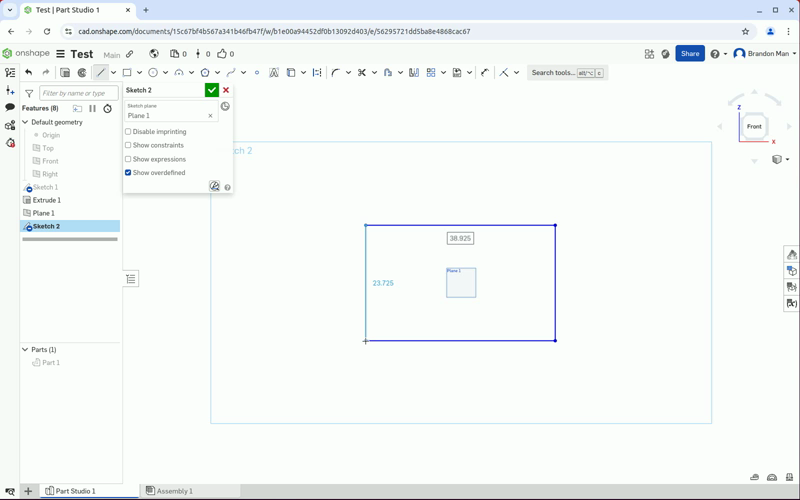
click(365, 340)
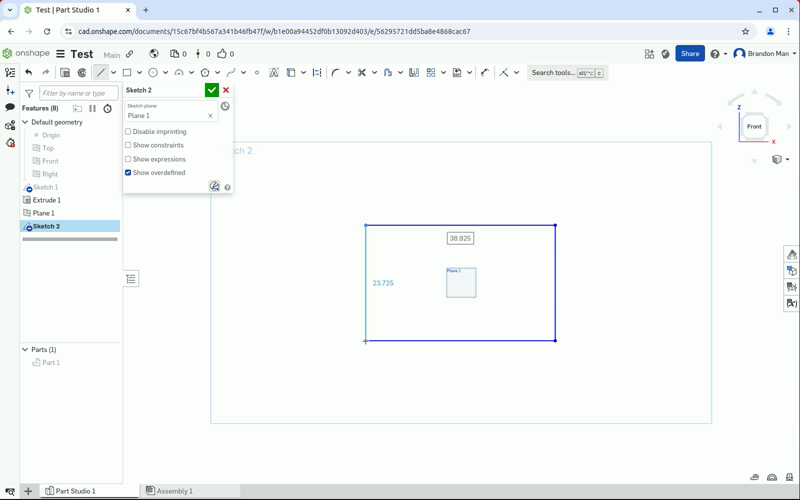
key(esc)
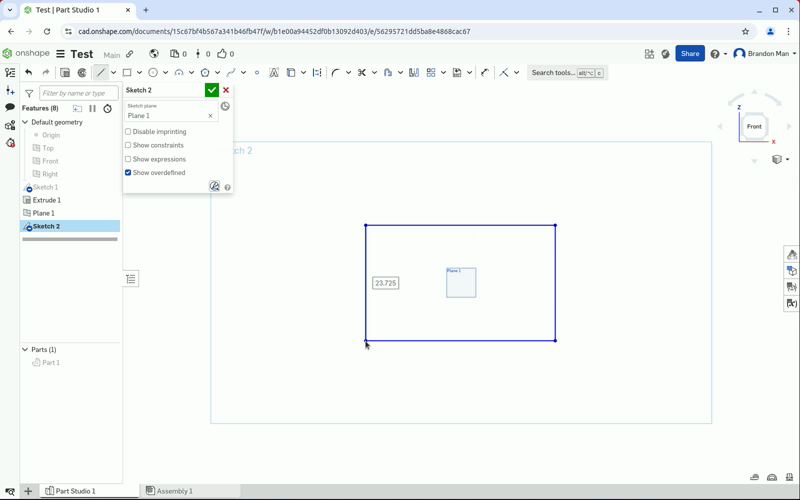
mouse_move(489, 255)
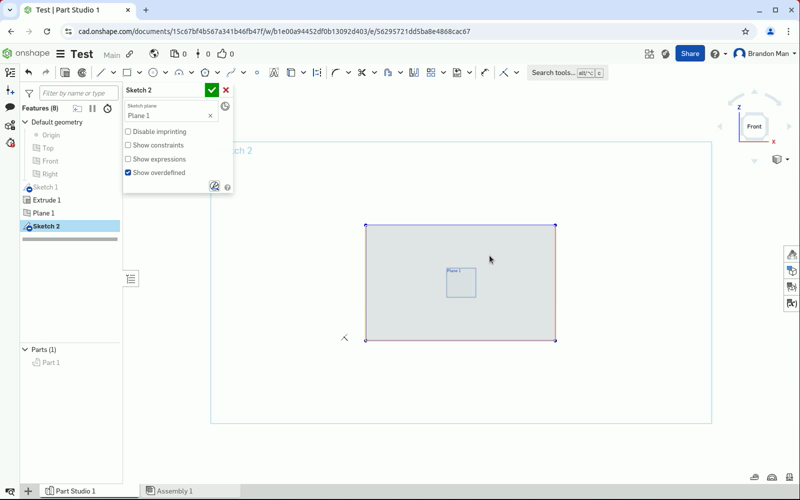
click(489, 255)
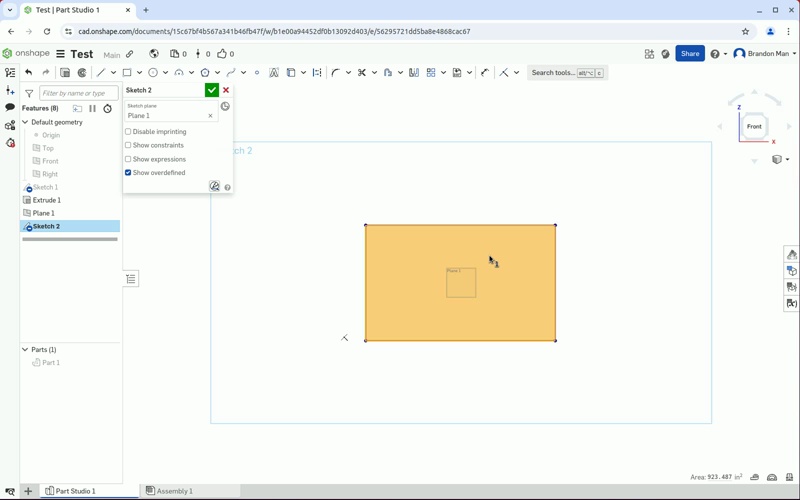
mouse_move(73, 352)
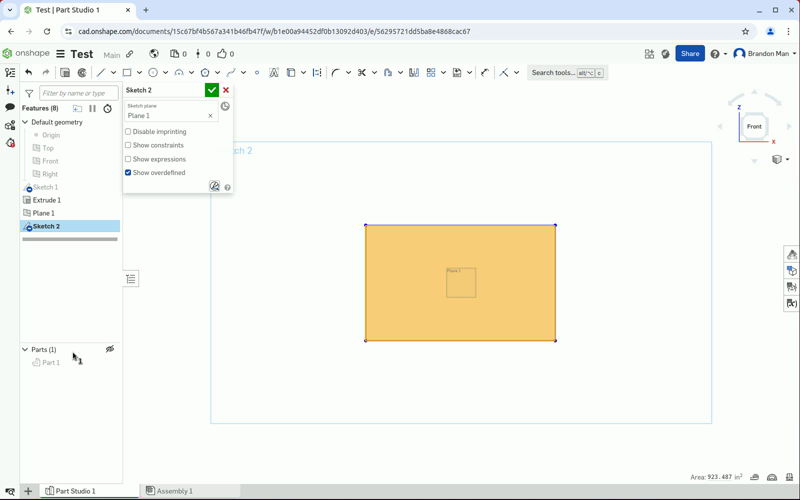
key(shift+y)
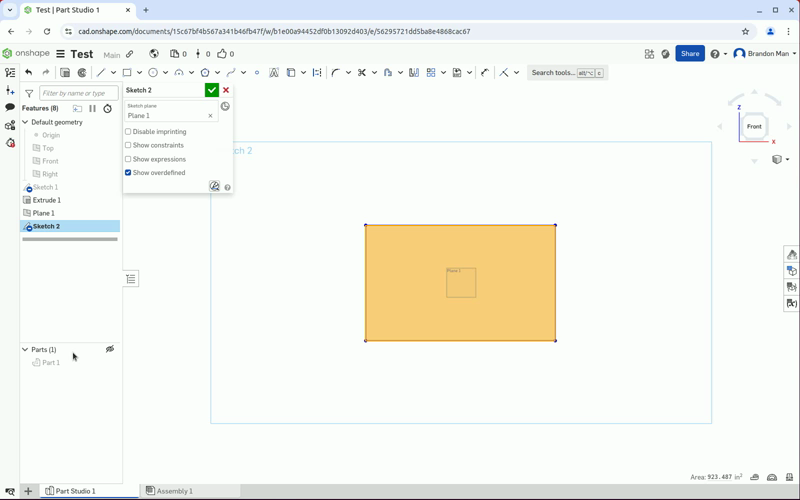
key(shift+e)
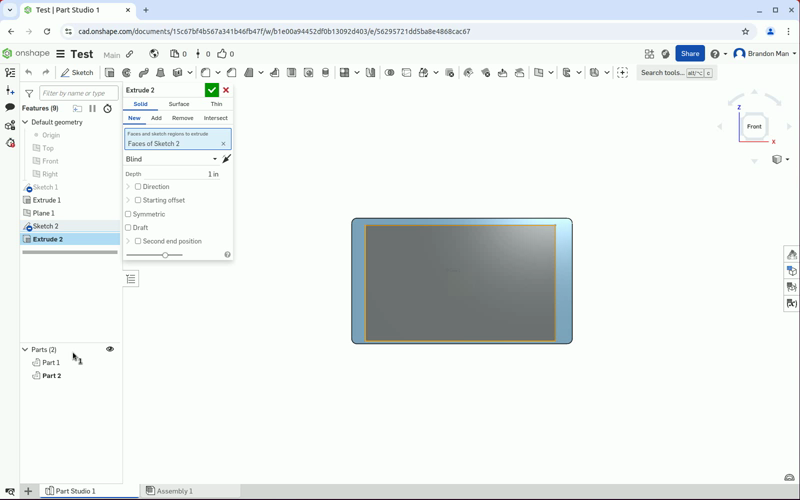
mouse_move(143, 106)
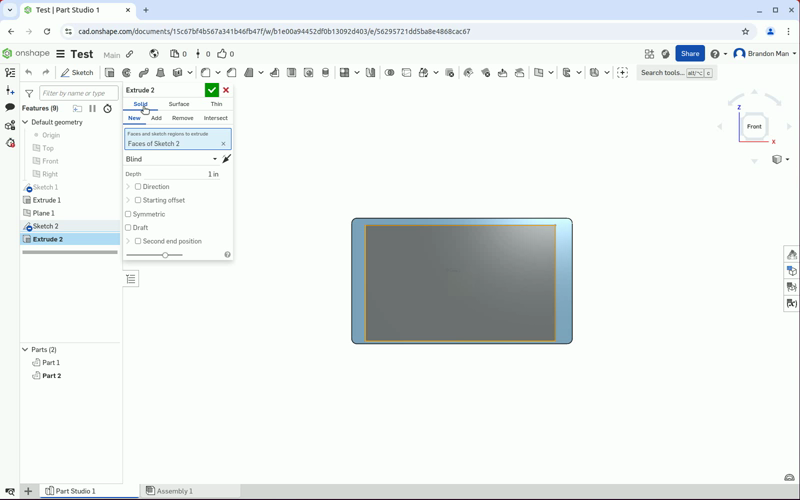
click(143, 106)
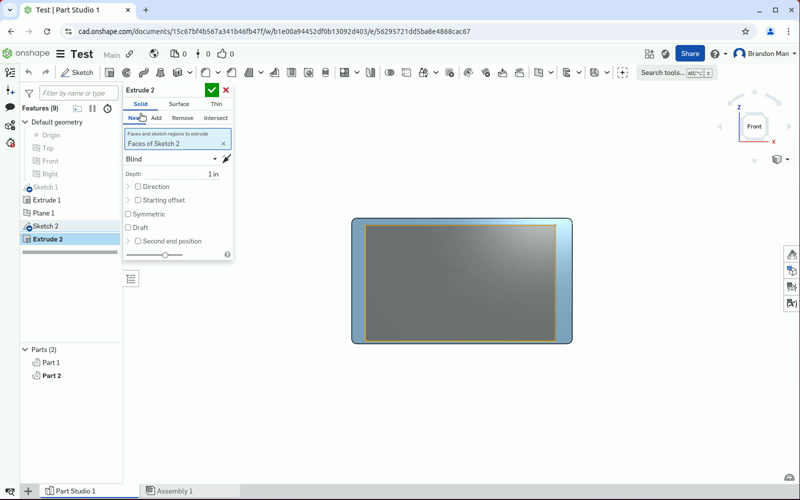
mouse_move(137, 120)
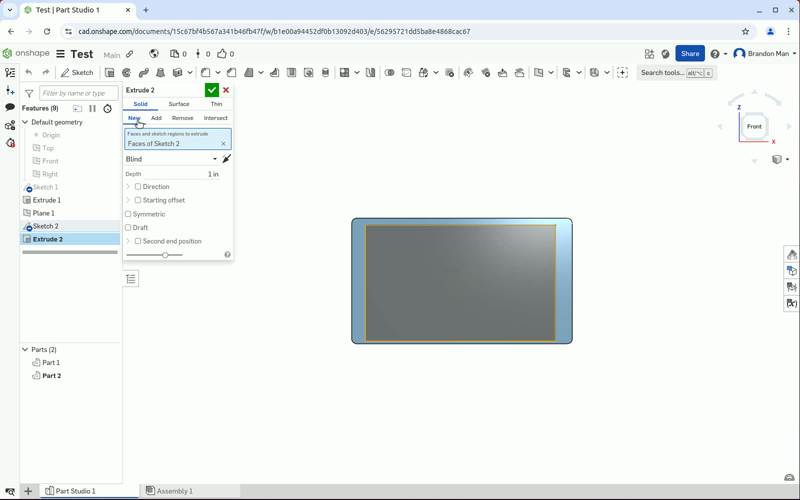
click(137, 120)
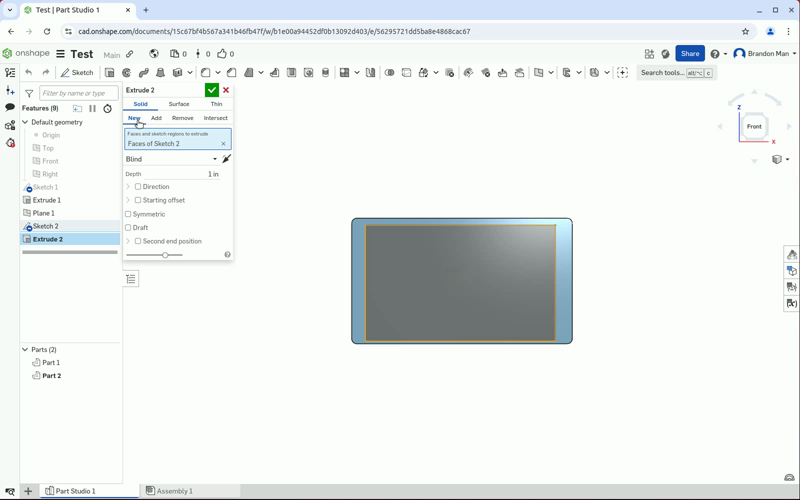
key(tab, 4)
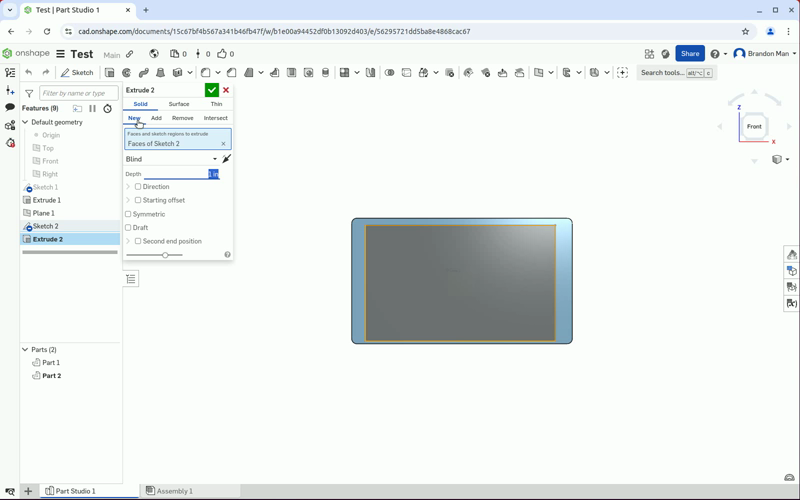
text(1.204)
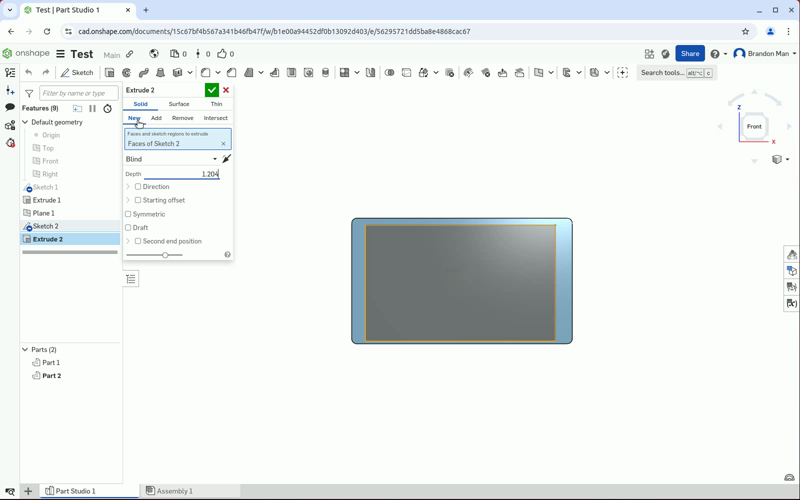
key(enter)
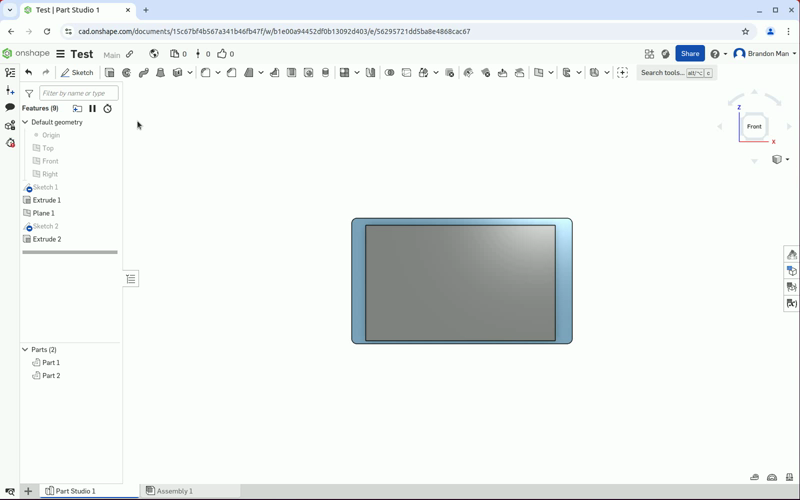
key(shift+h)
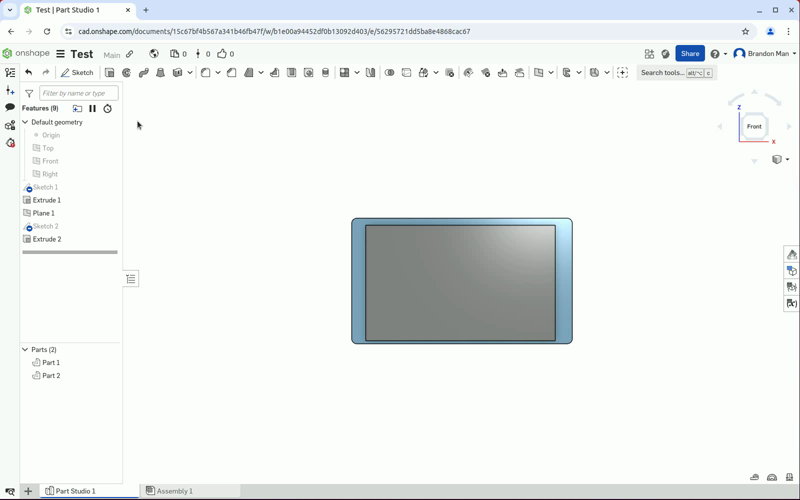
key(shift+h)
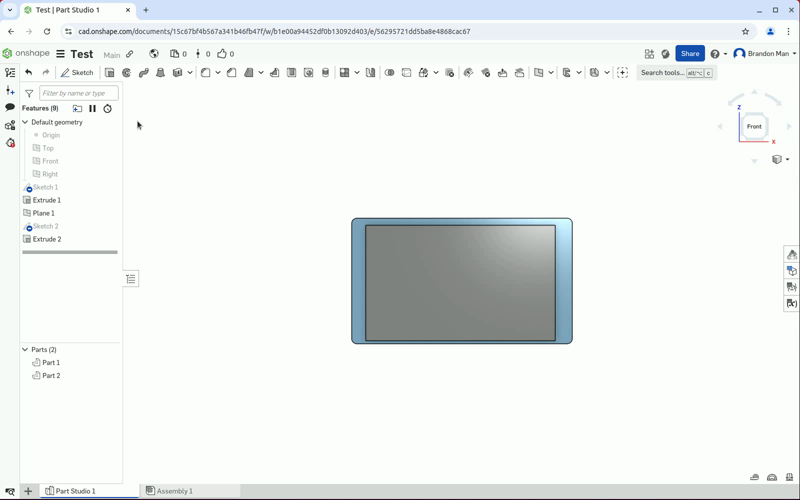
mouse_move(73, 189)
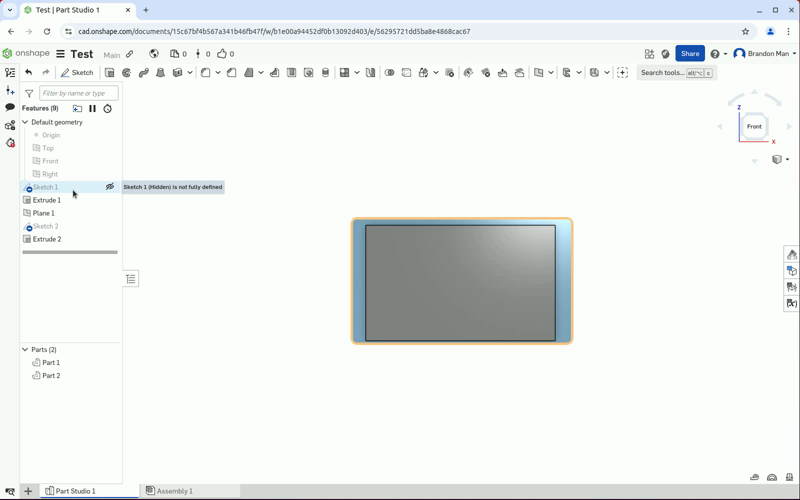
click(73, 189)
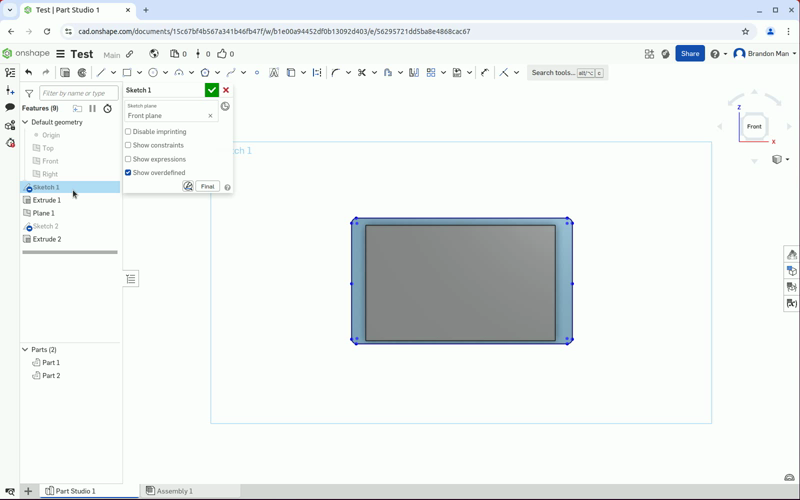
mouse_move(229, 92)
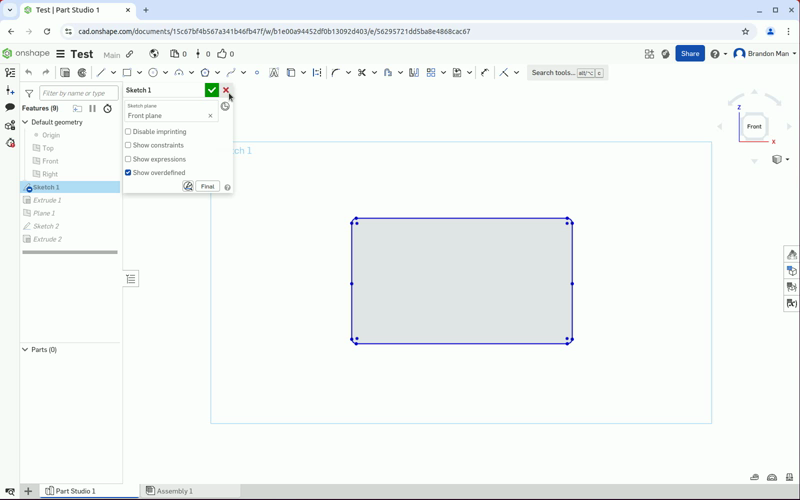
click(229, 92)
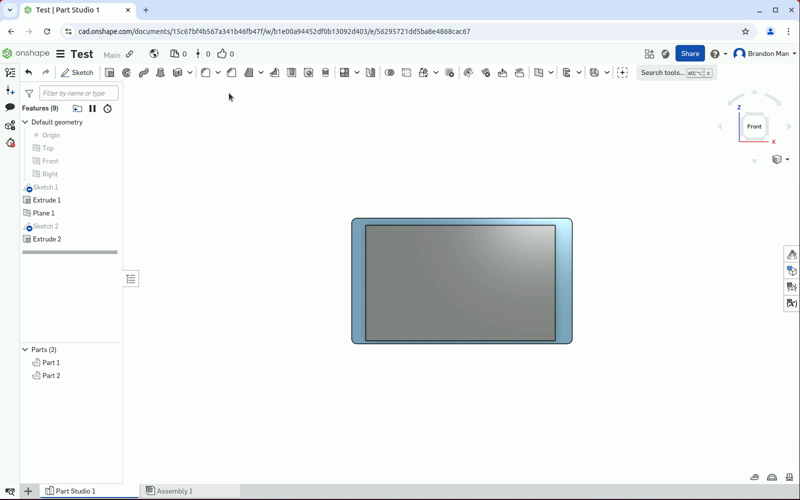
mouse_move(541, 75)
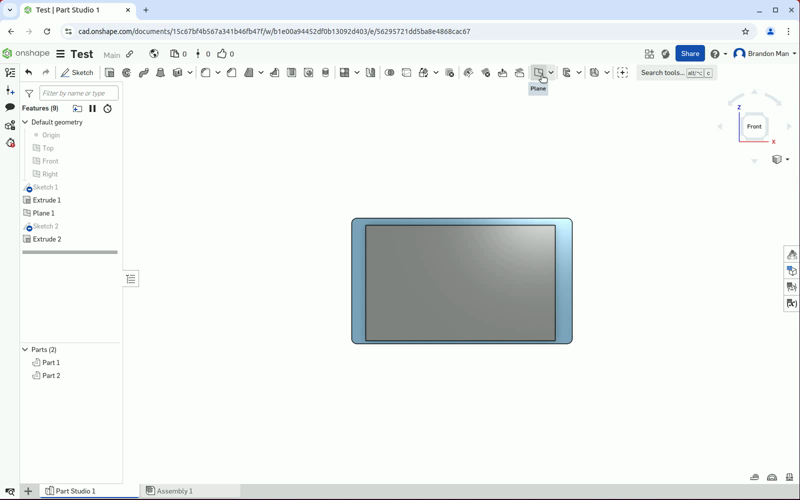
click(541, 75)
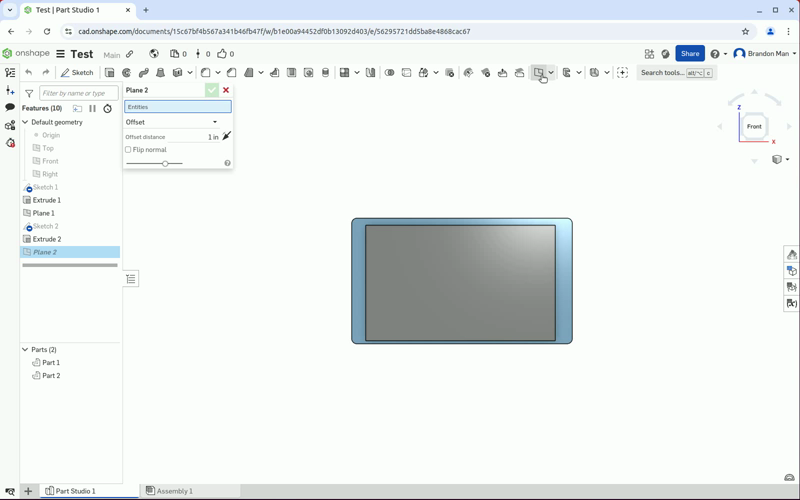
mouse_move(73, 163)
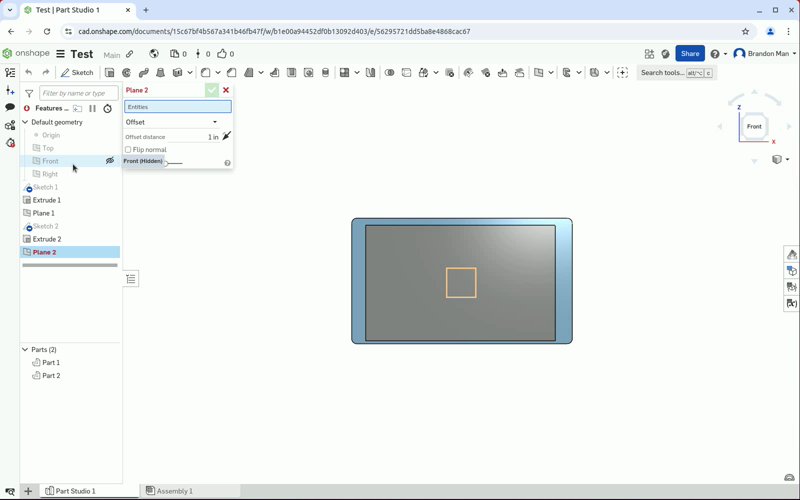
click(73, 163)
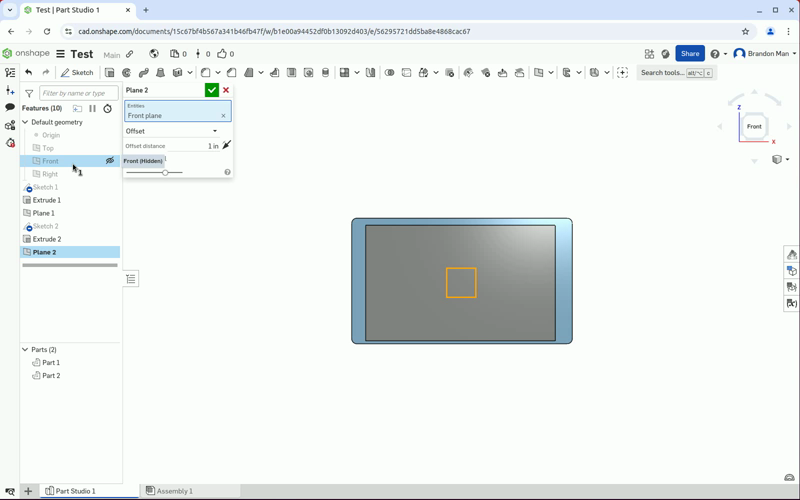
key(tab, 2)
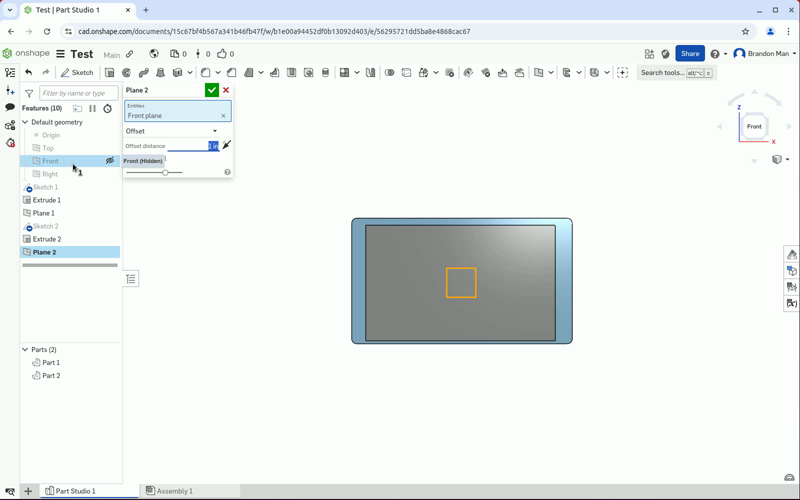
text(1.448)
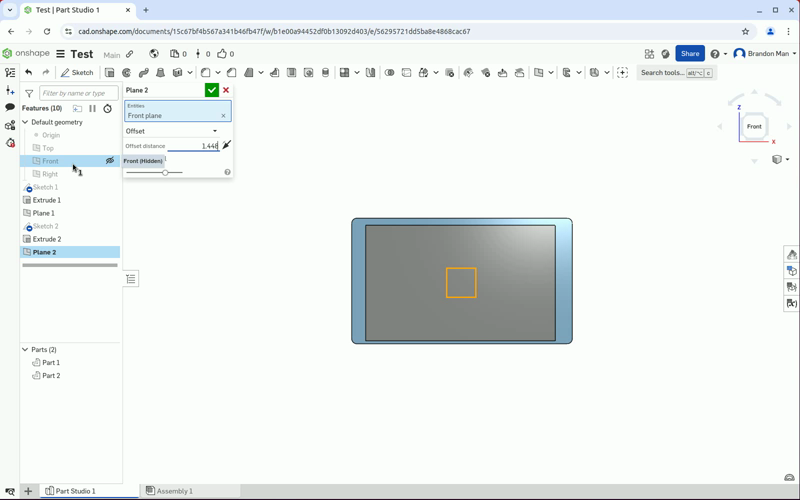
key(enter, 2)
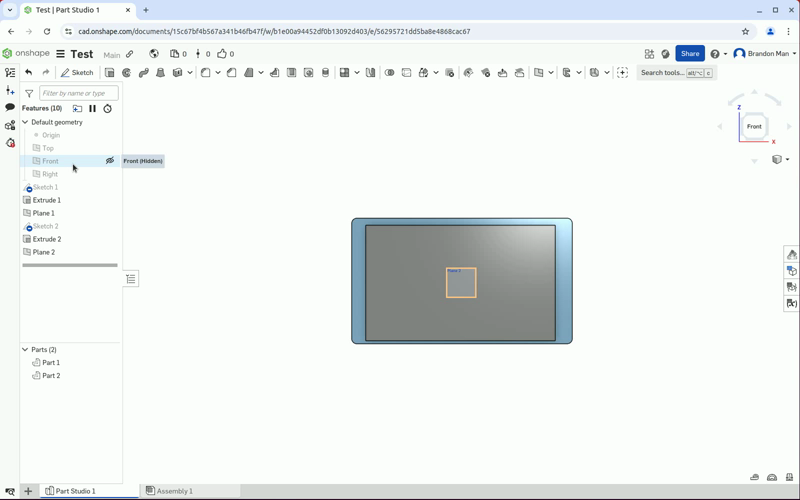
key(shift+s)
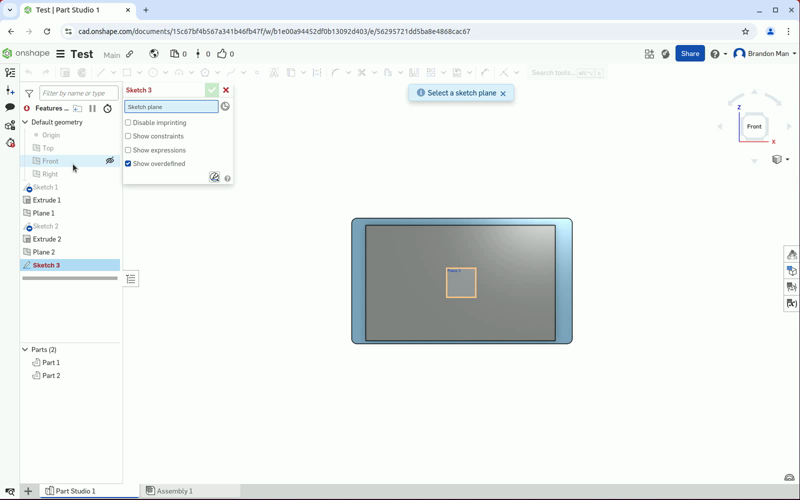
mouse_move(73, 254)
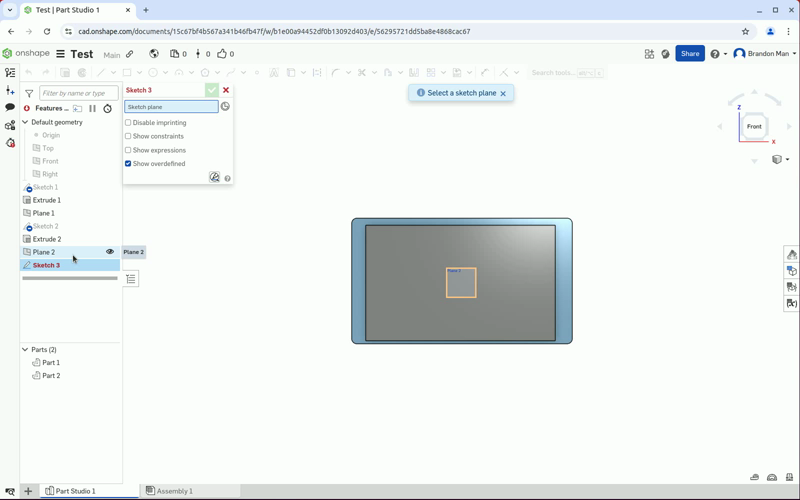
click(73, 254)
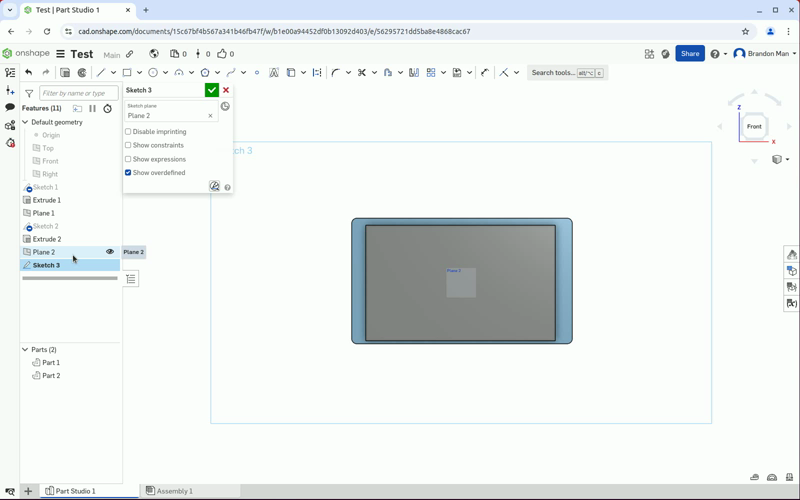
mouse_move(73, 352)
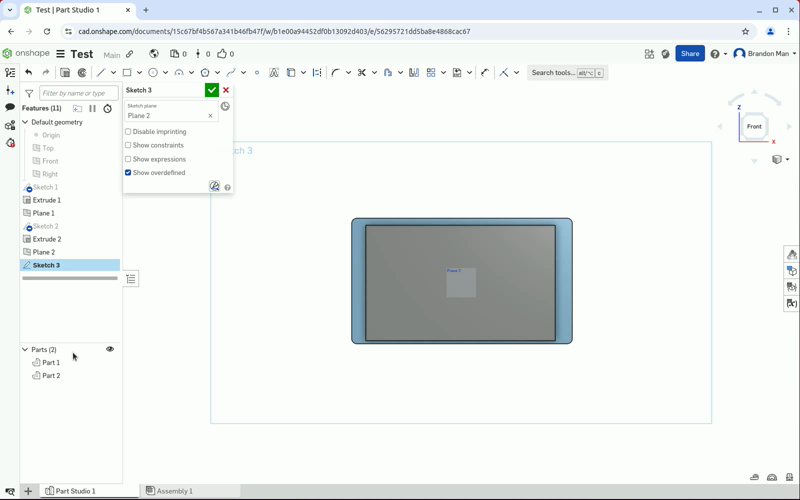
key(y)
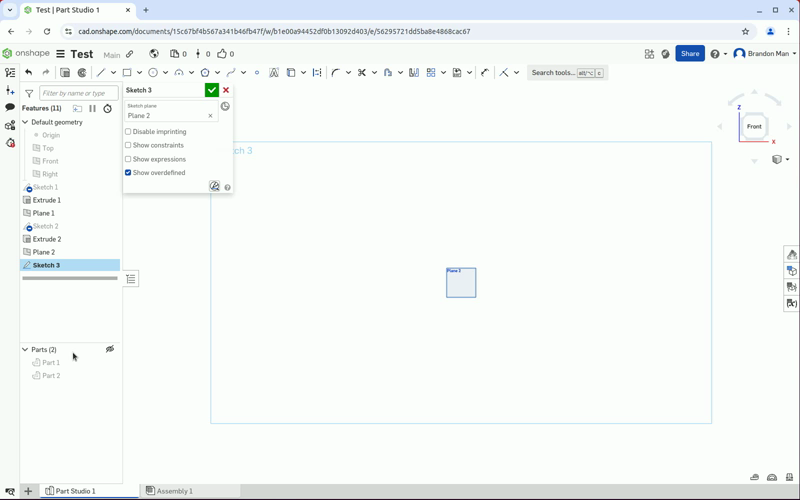
key(l)
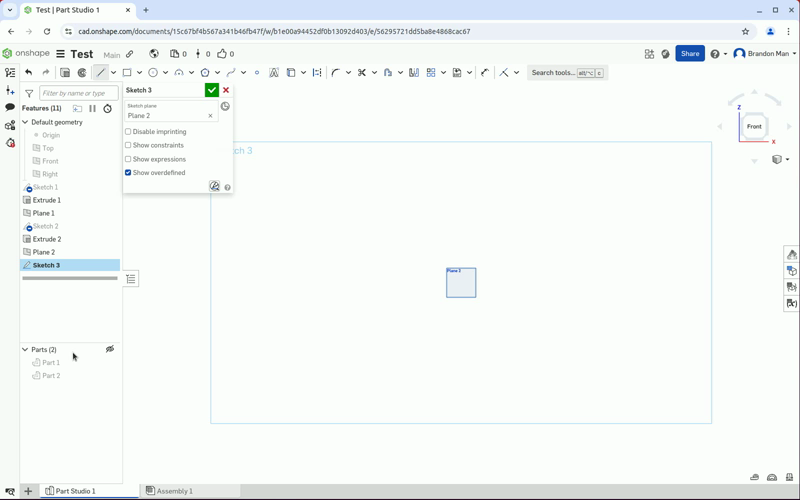
key_down(shift)
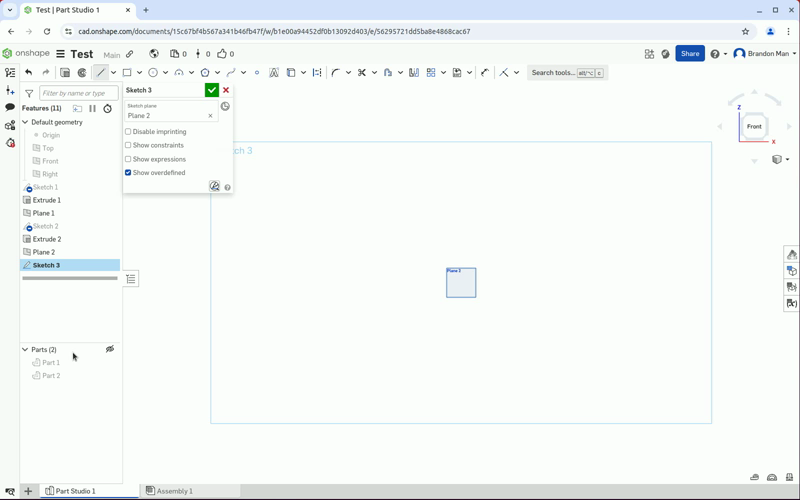
mouse_move(417, 257)
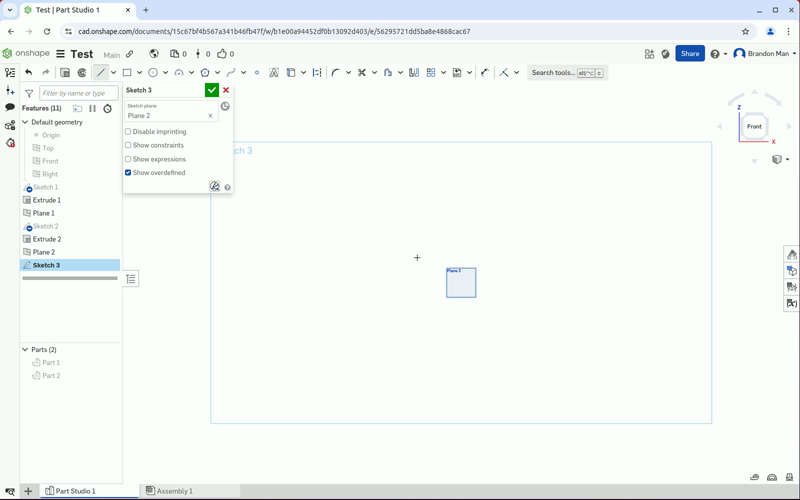
click(417, 257)
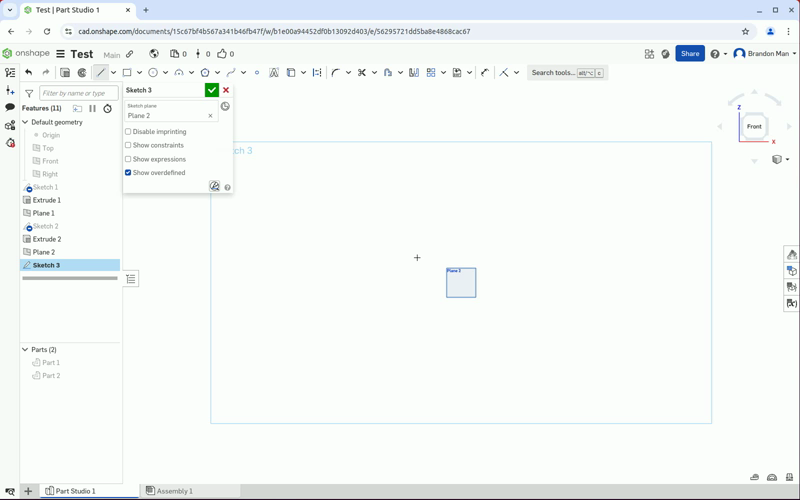
key_up(shift)
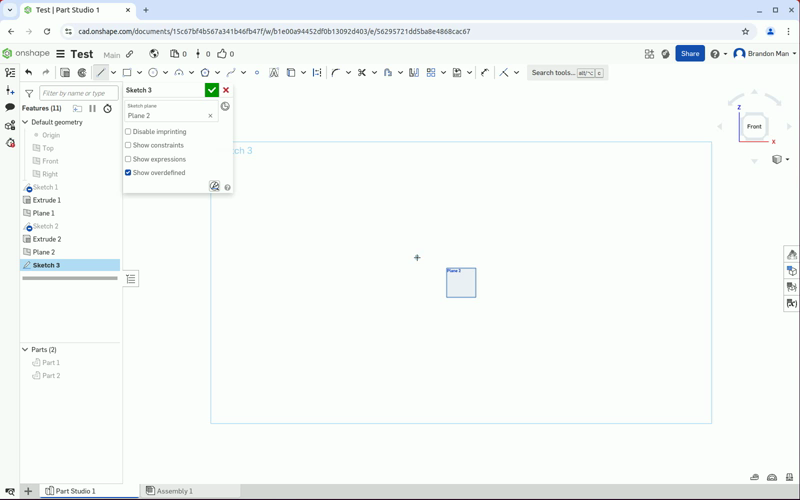
key_down(shift)
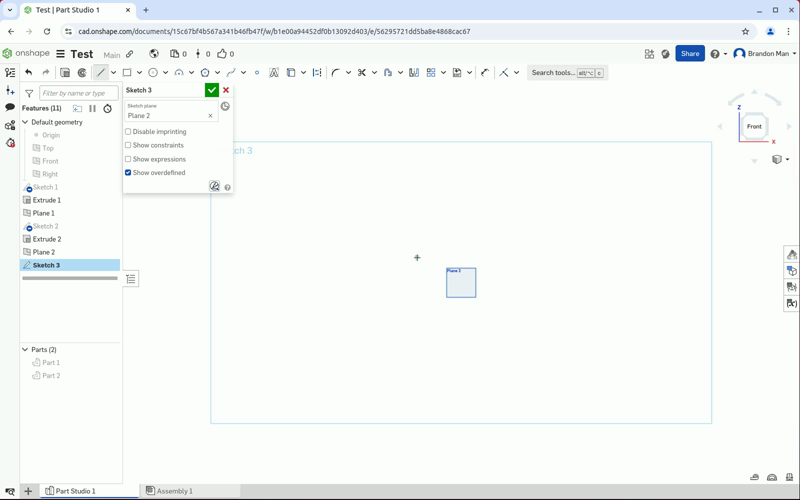
mouse_move(447, 257)
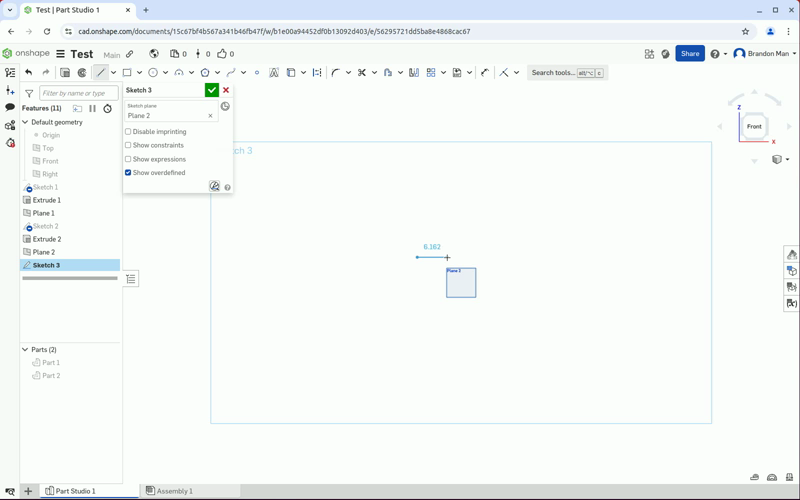
mouse_move(427, 257)
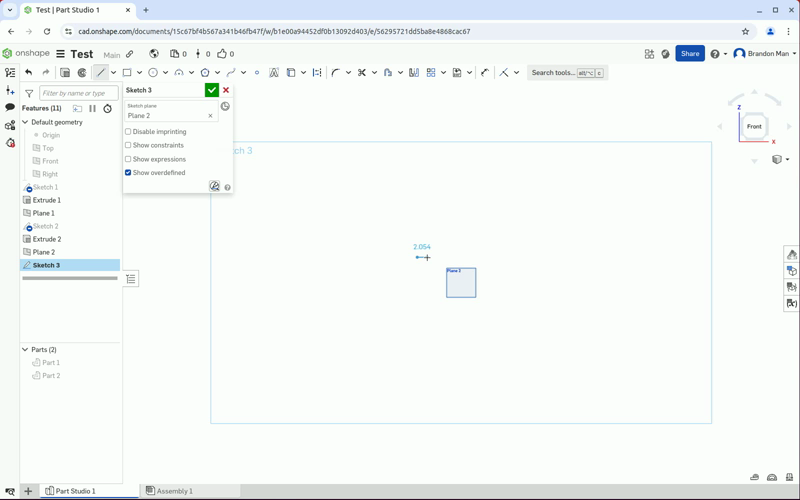
click(427, 257)
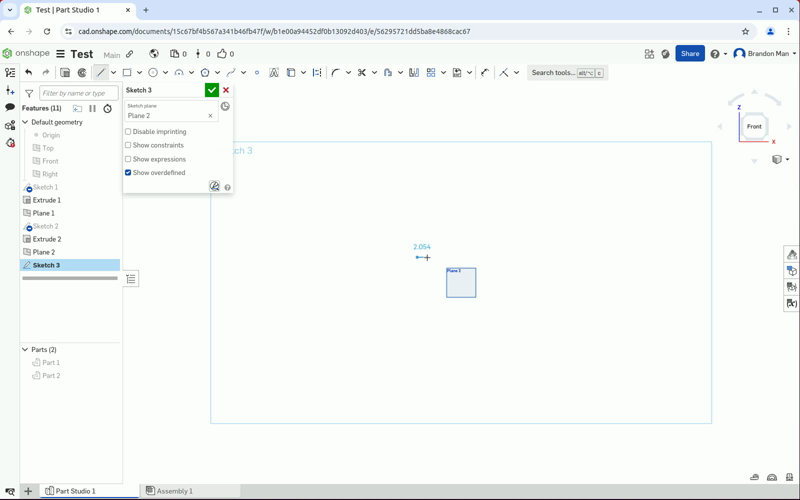
key_up(shift)
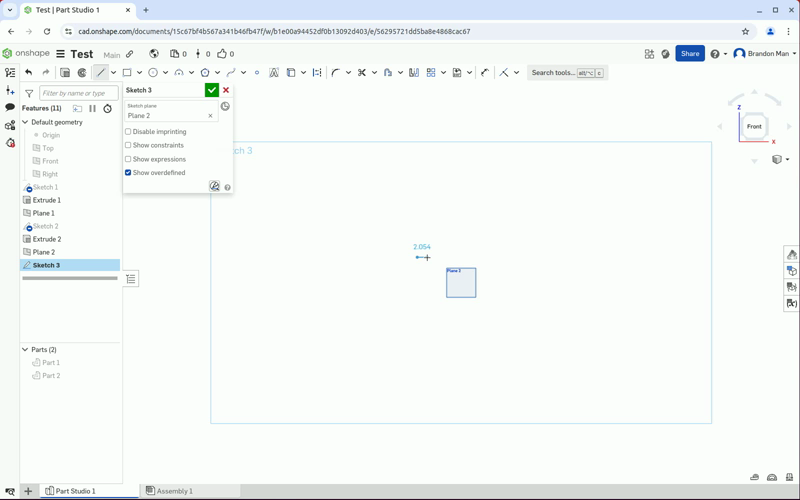
key_down(shift)
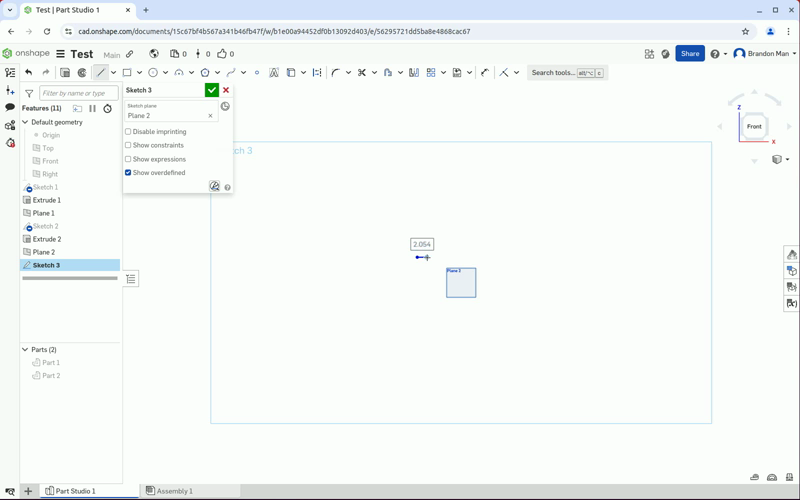
mouse_move(457, 257)
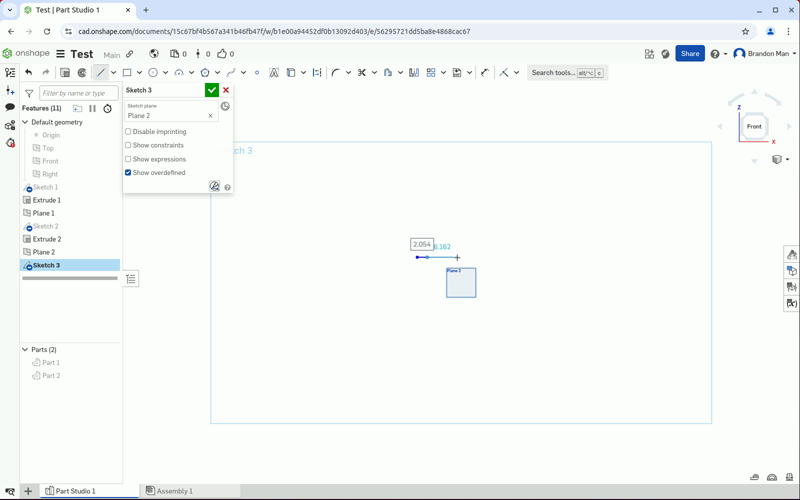
mouse_move(427, 239)
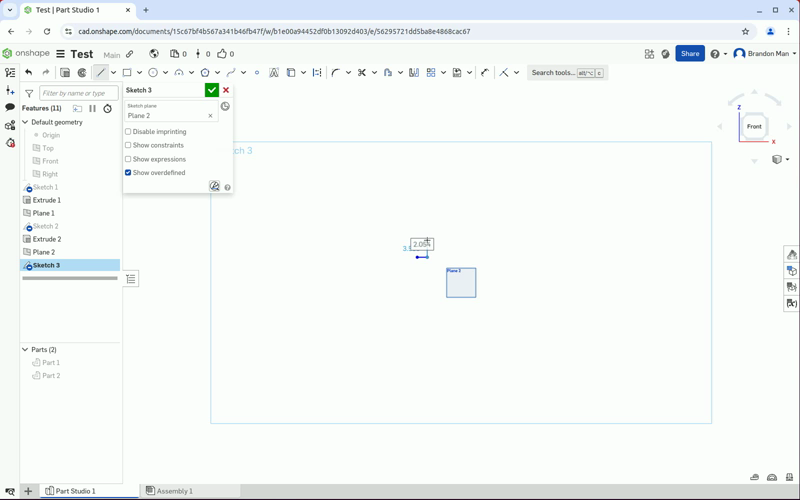
click(427, 239)
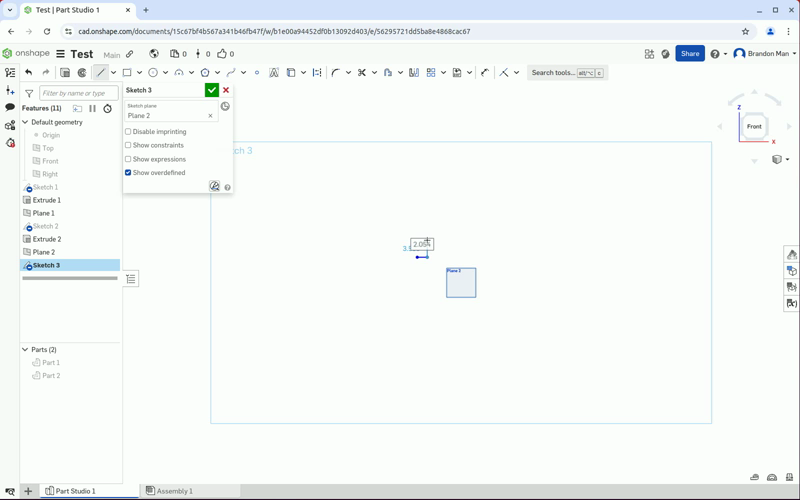
key_up(shift)
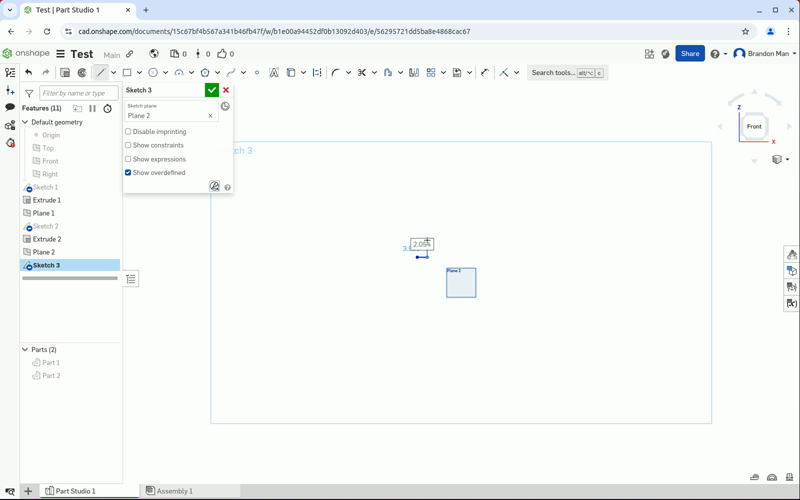
key_down(shift)
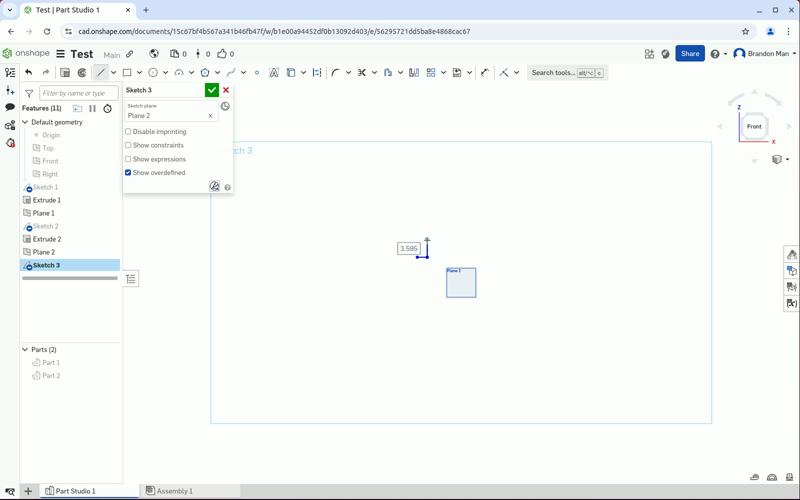
mouse_move(457, 239)
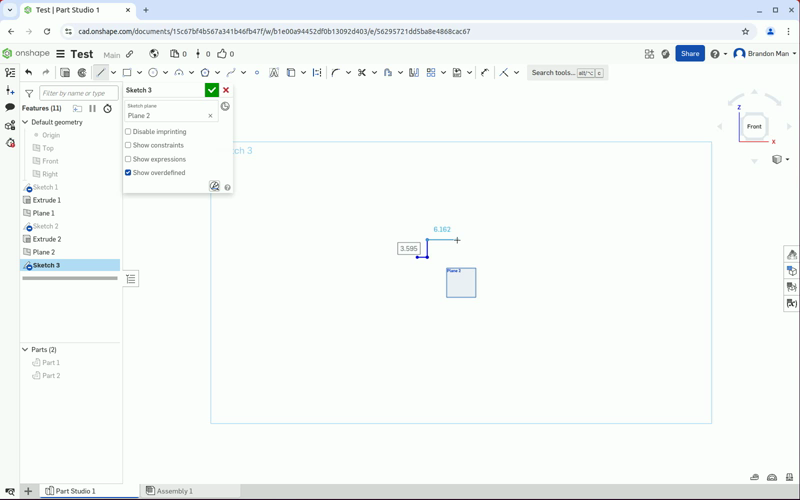
mouse_move(417, 239)
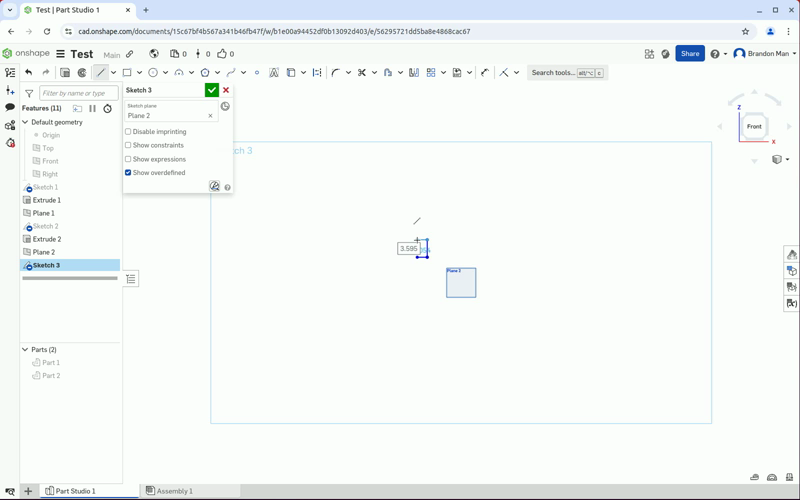
click(417, 239)
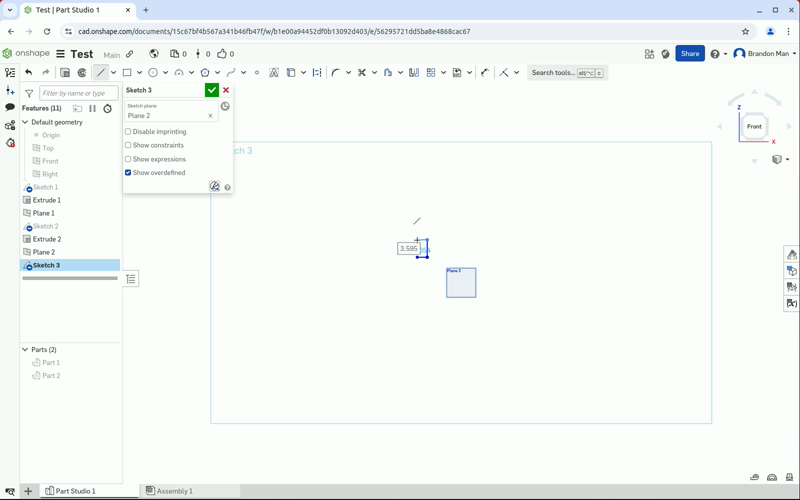
key_up(shift)
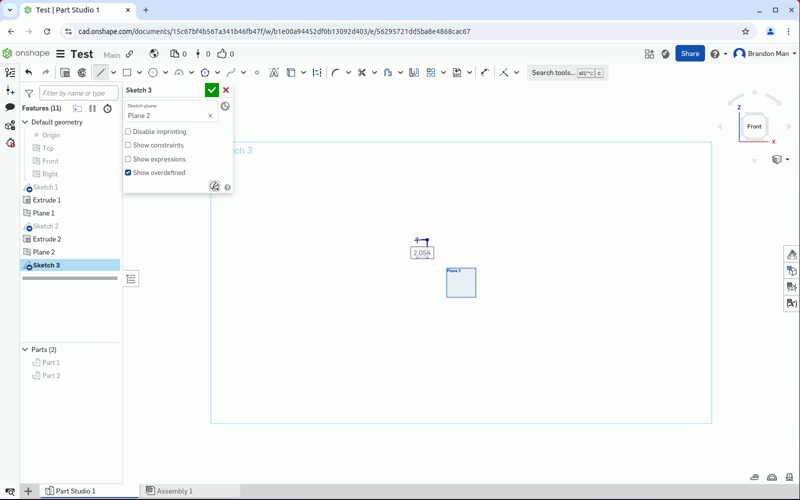
mouse_move(447, 239)
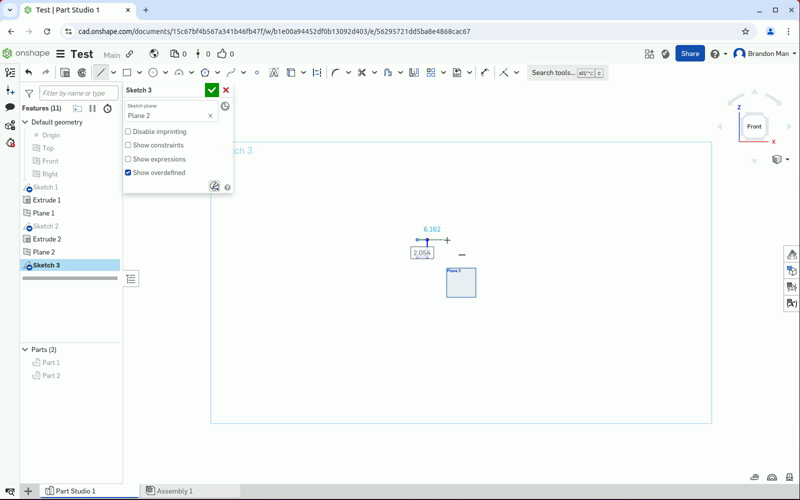
key_down(shift)
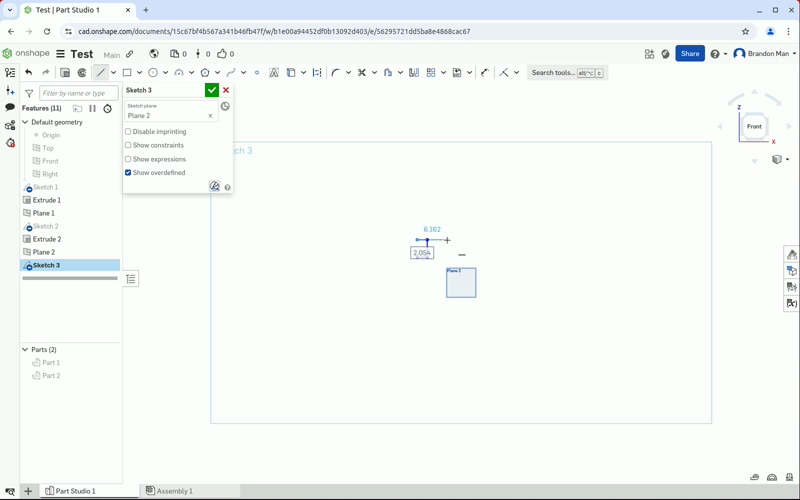
mouse_move(417, 257)
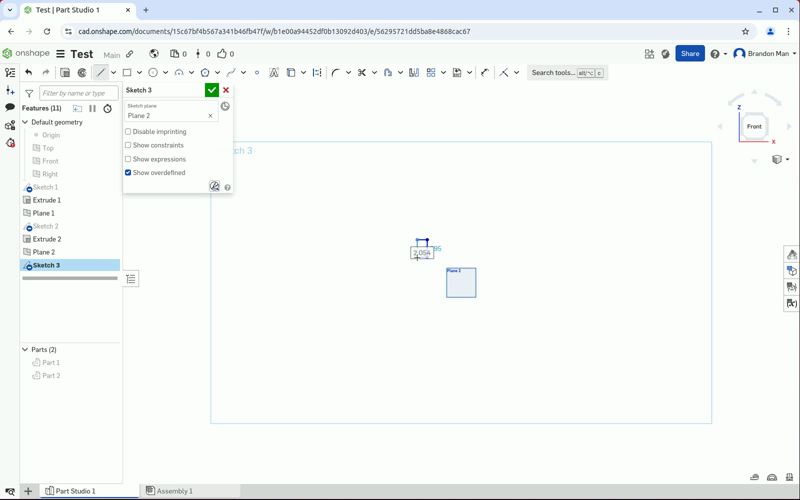
key_up(shift)
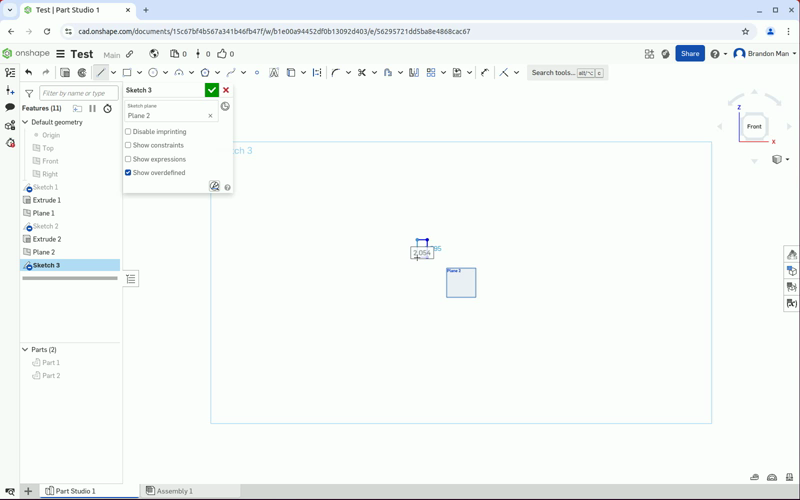
click(417, 257)
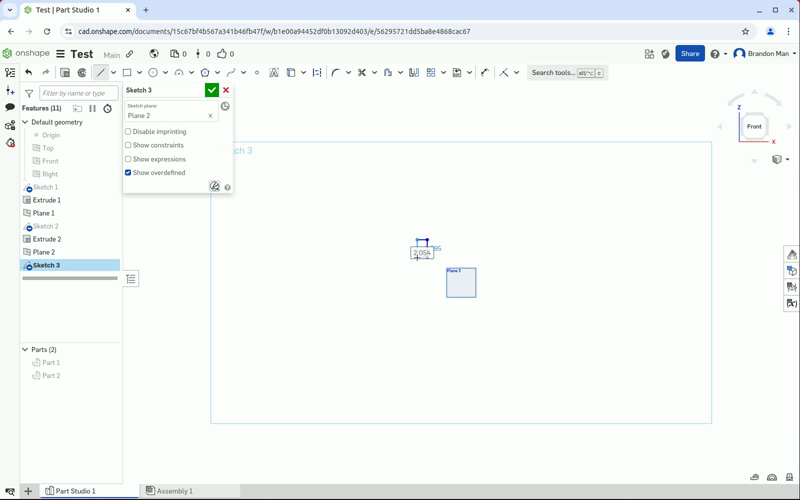
key(esc)
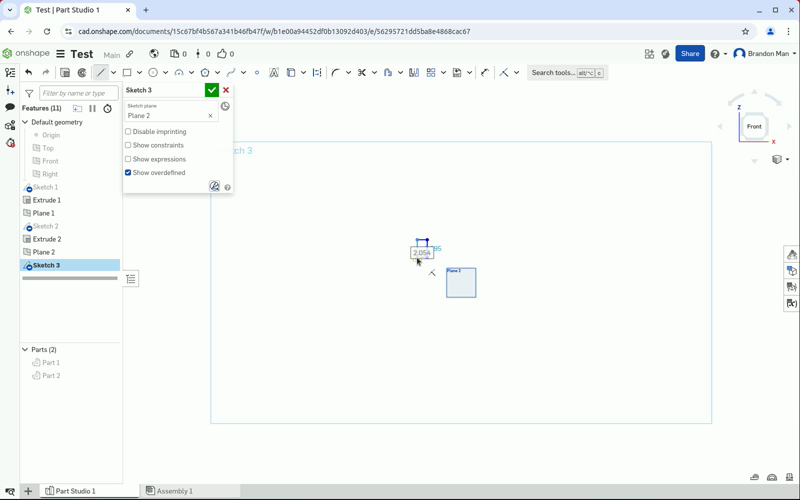
key(c)
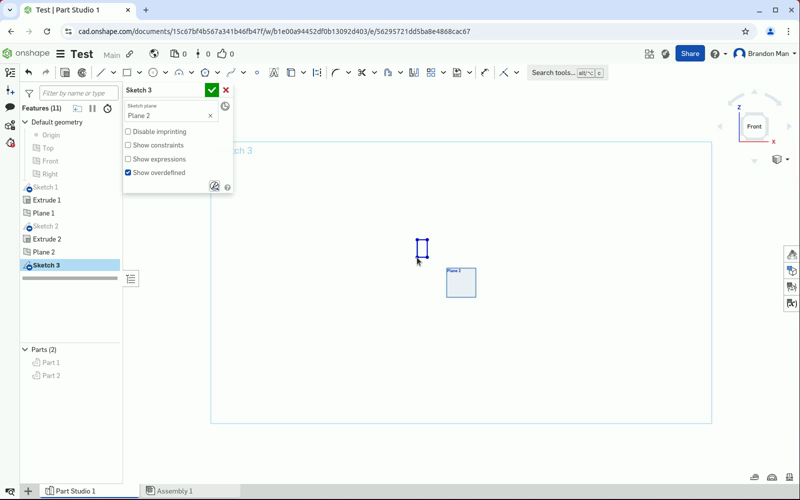
key_down(shift)
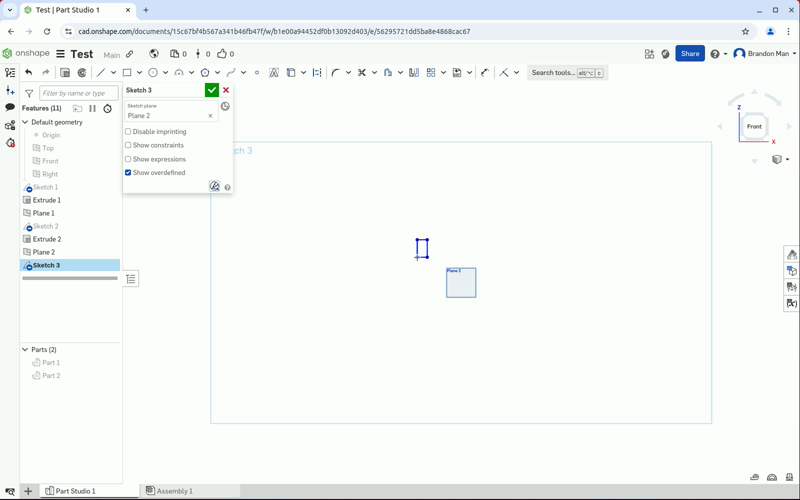
mouse_move(422, 248)
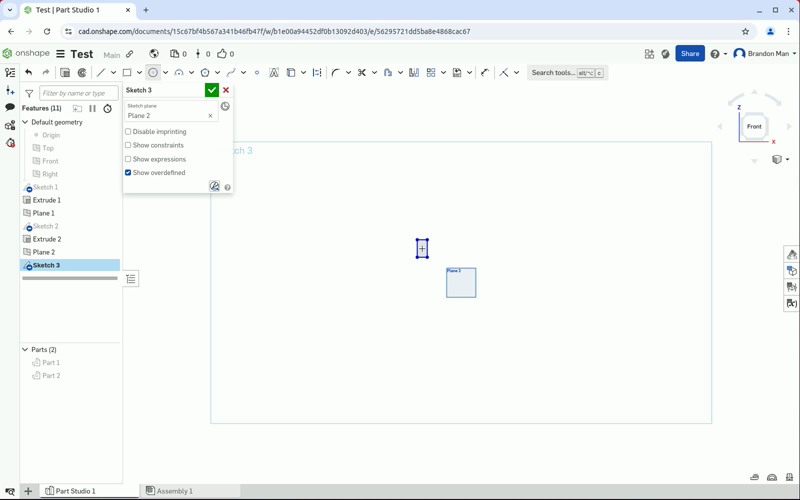
click(422, 248)
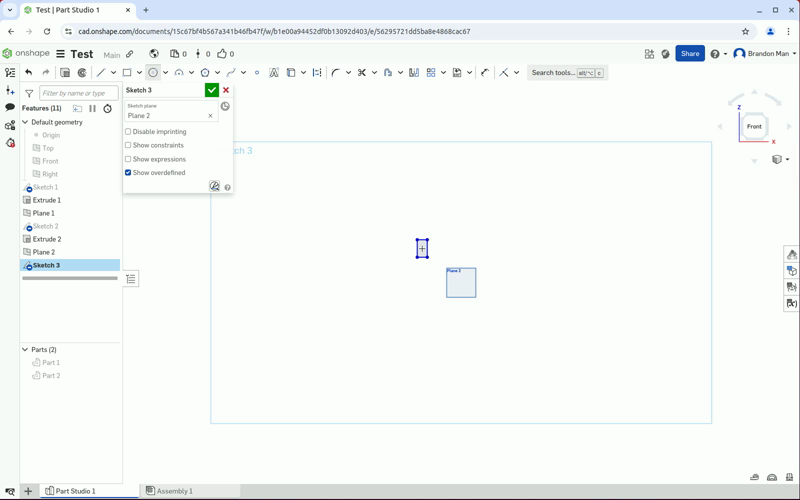
key_up(shift)
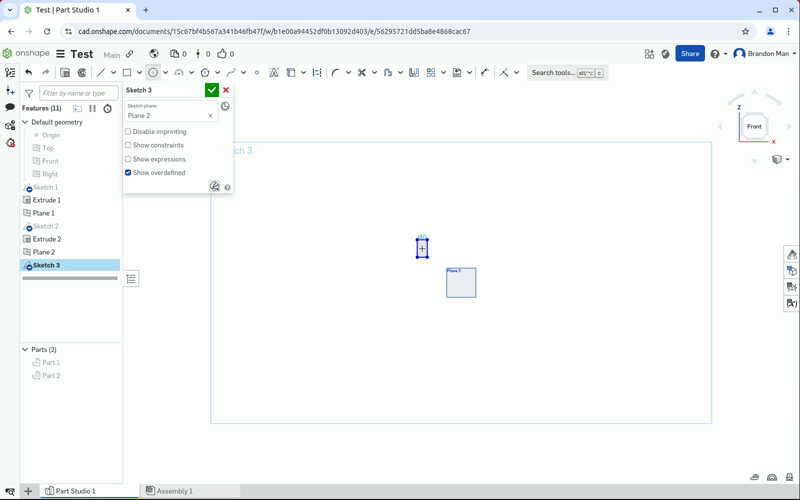
mouse_move(423, 248)
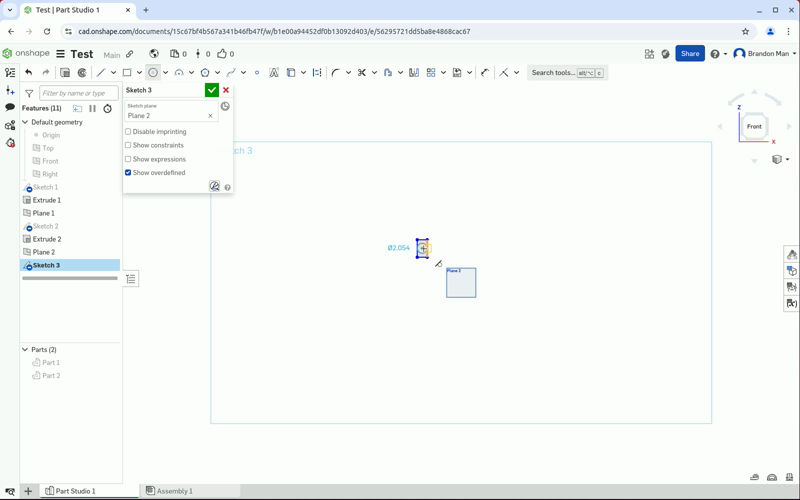
scroll(6)
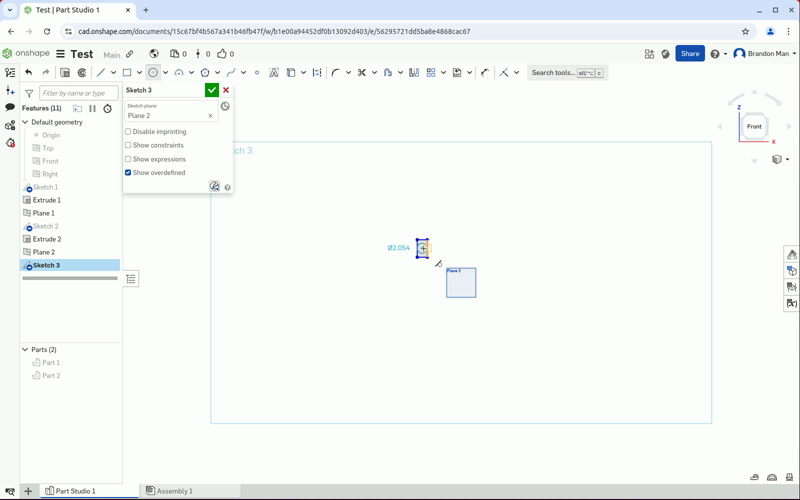
scroll(6)
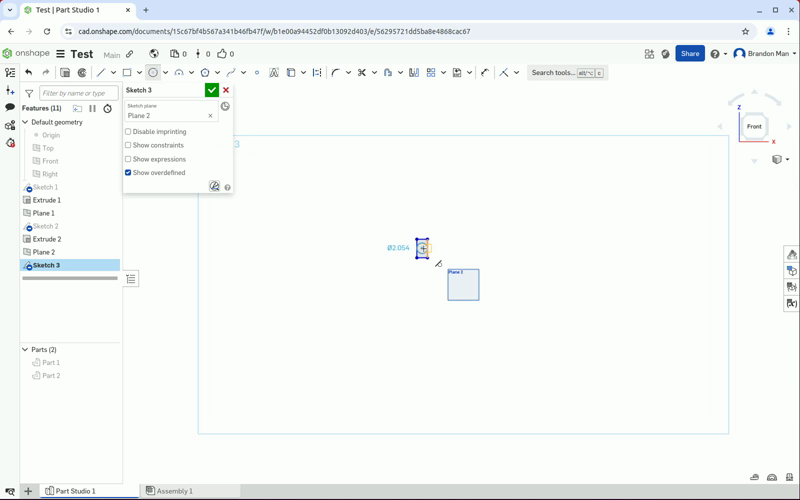
scroll(6)
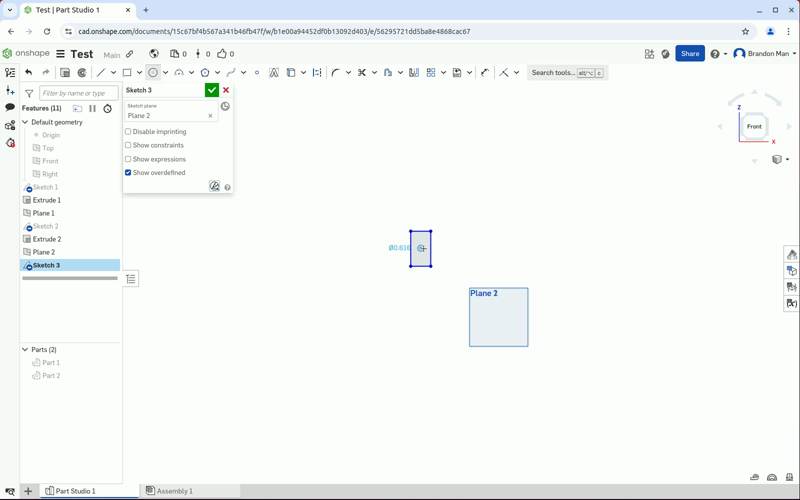
scroll(6)
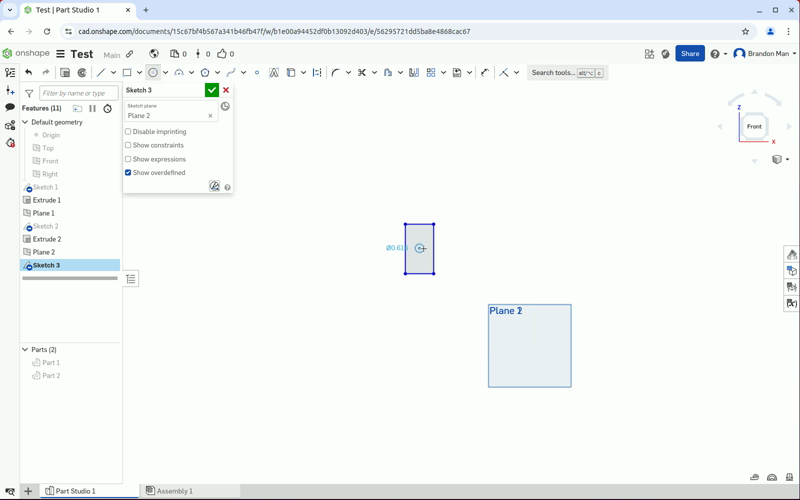
scroll(6)
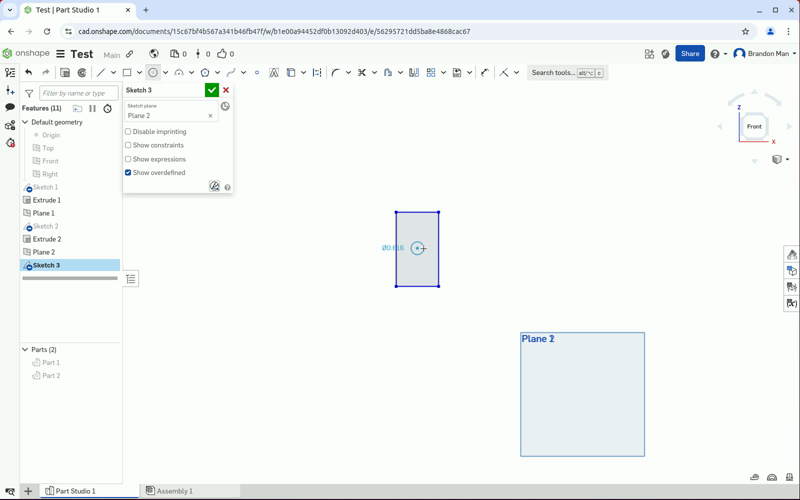
scroll(6)
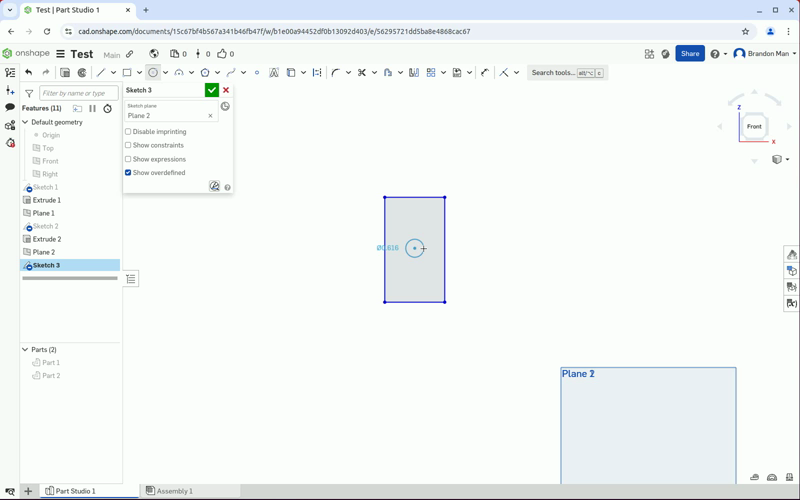
scroll(6)
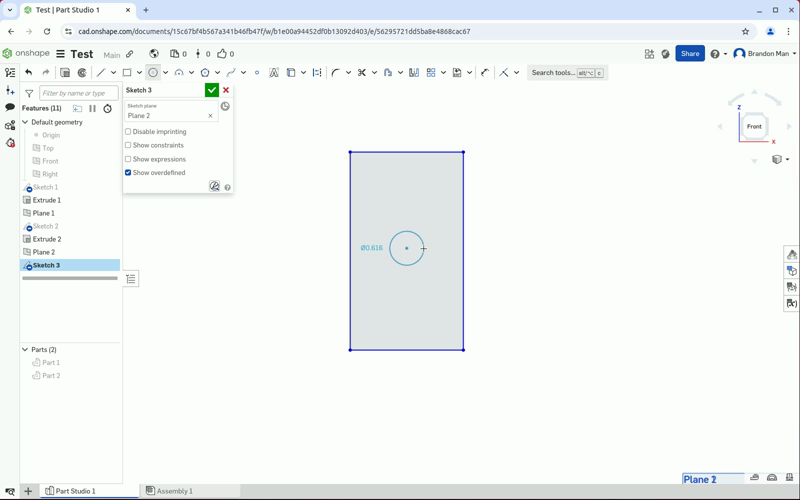
click(423, 248)
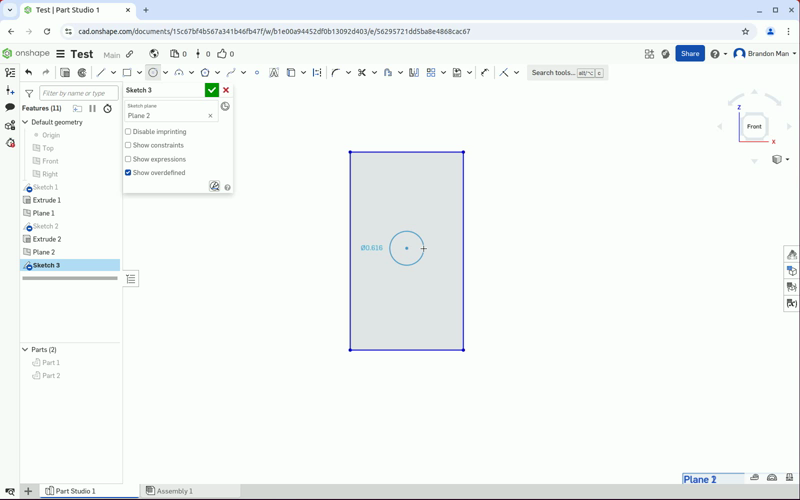
scroll(-6)
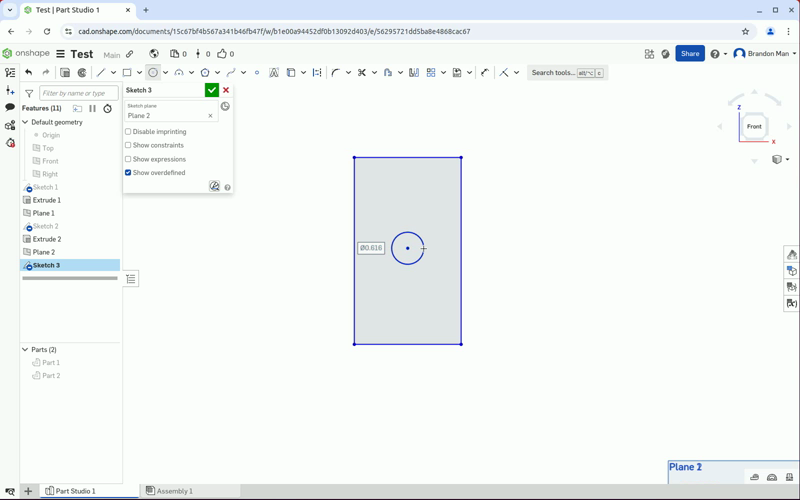
scroll(-6)
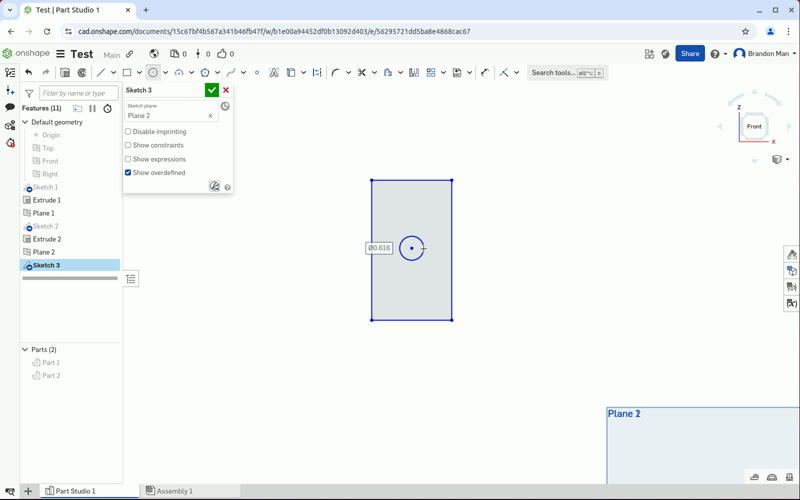
scroll(-6)
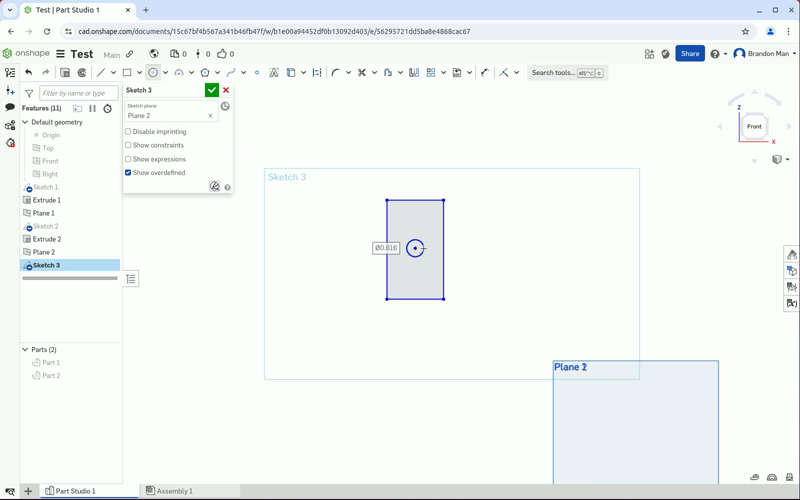
scroll(-6)
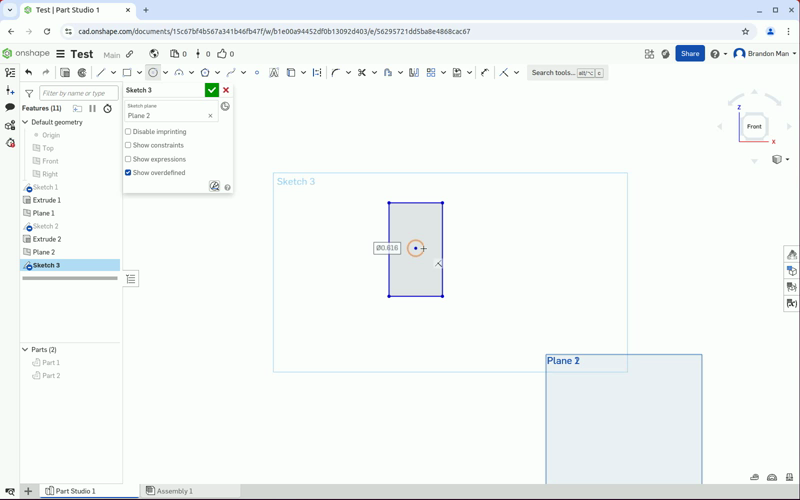
scroll(-6)
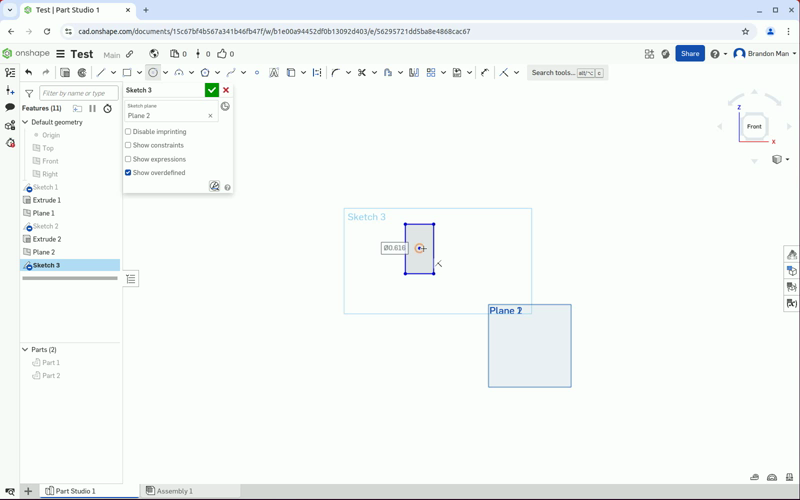
scroll(-6)
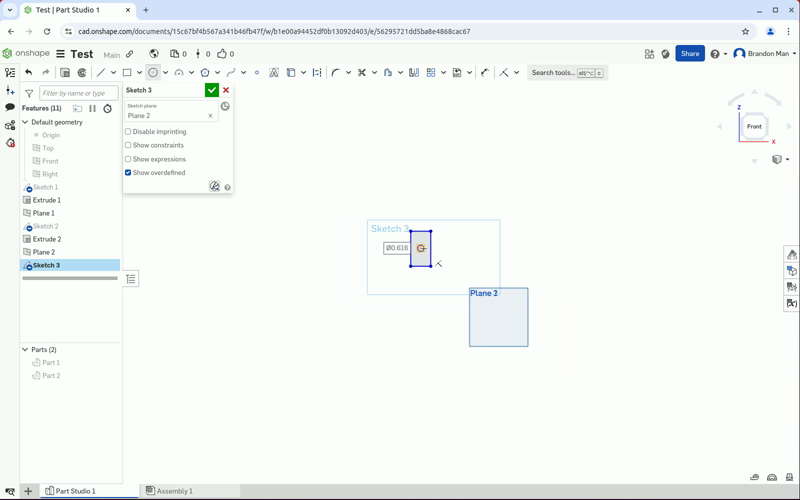
scroll(-6)
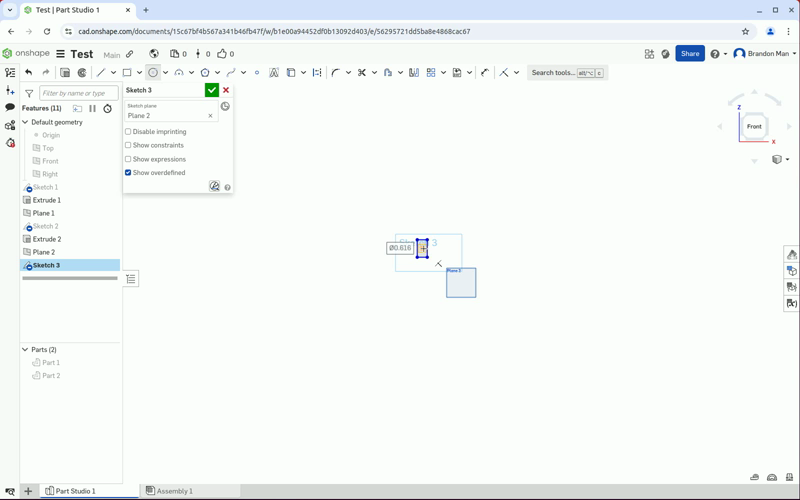
key(esc)
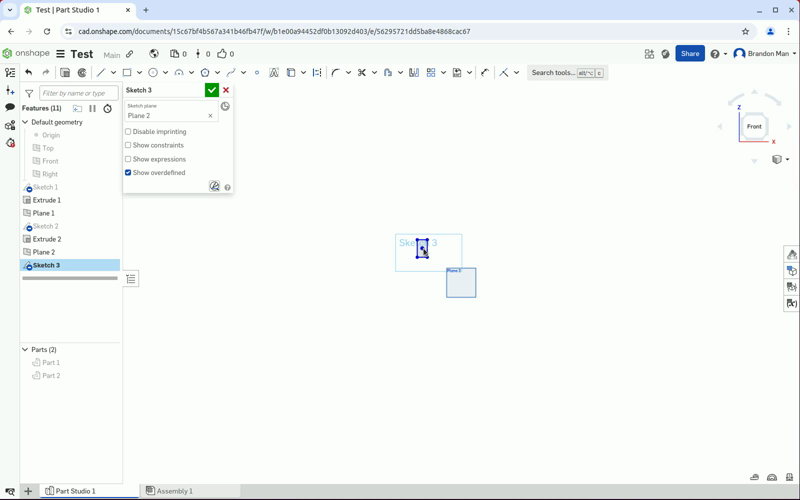
mouse_move(422, 242)
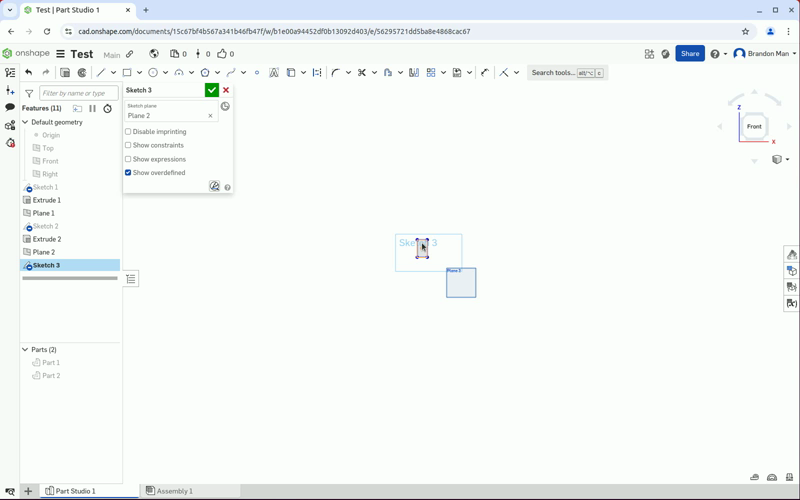
scroll(6)
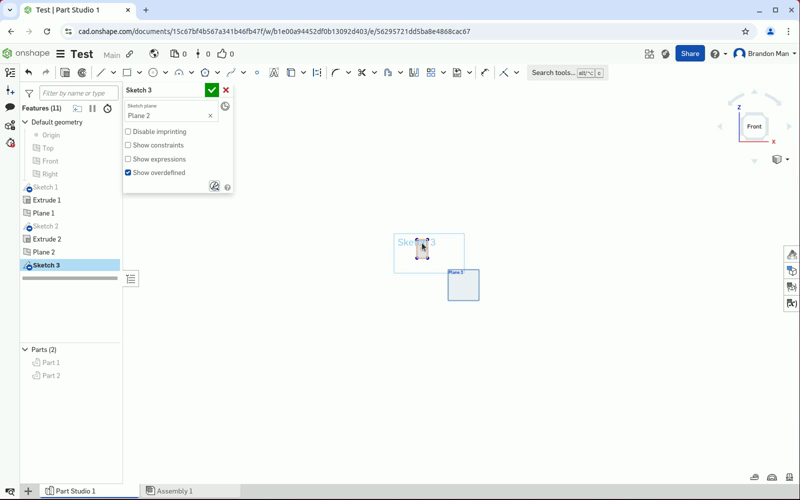
scroll(6)
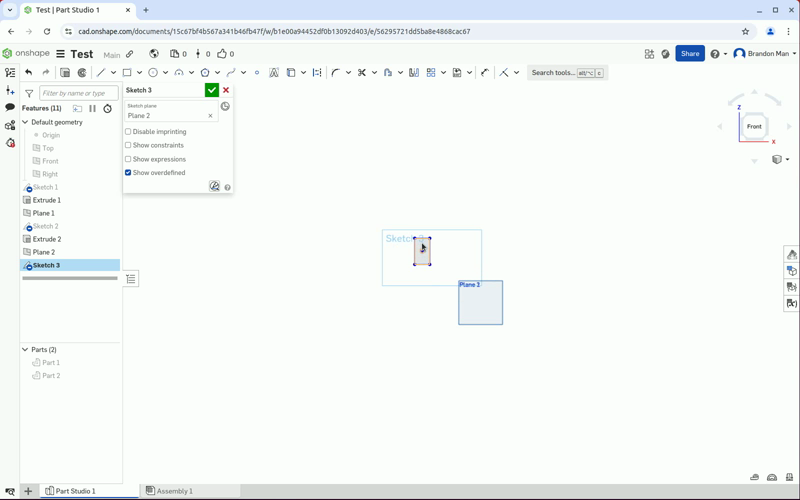
scroll(6)
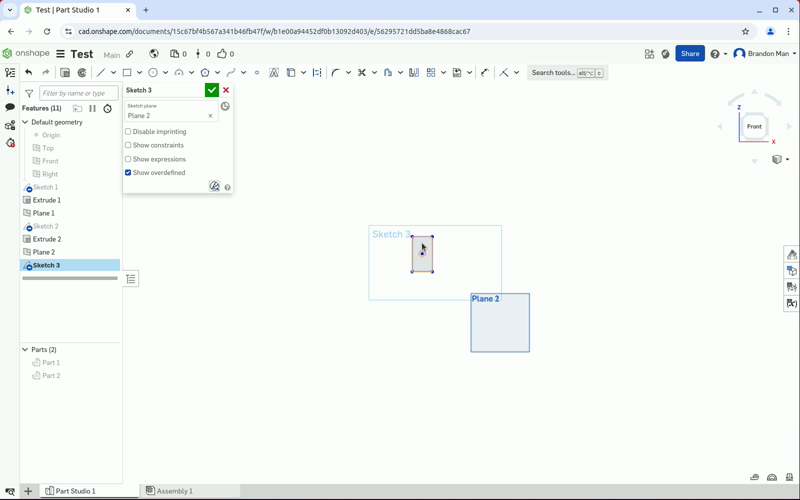
scroll(6)
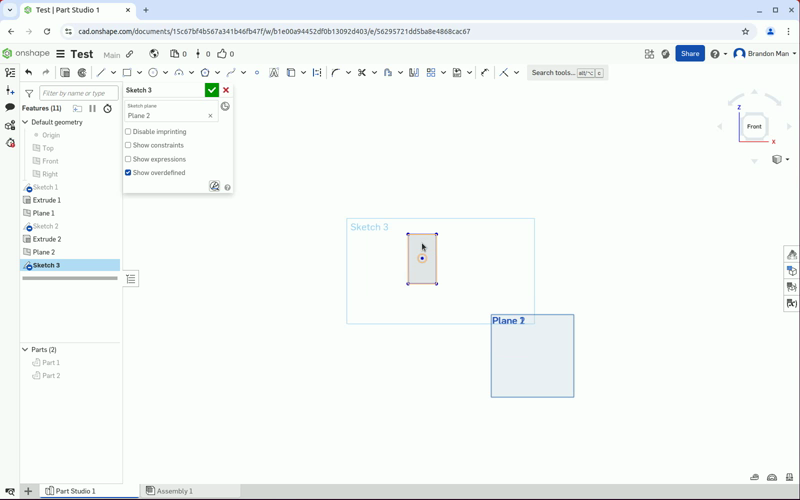
scroll(6)
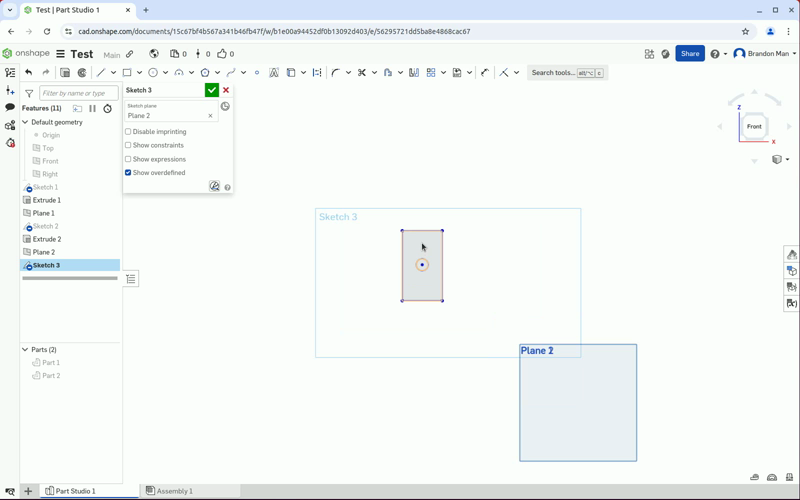
scroll(6)
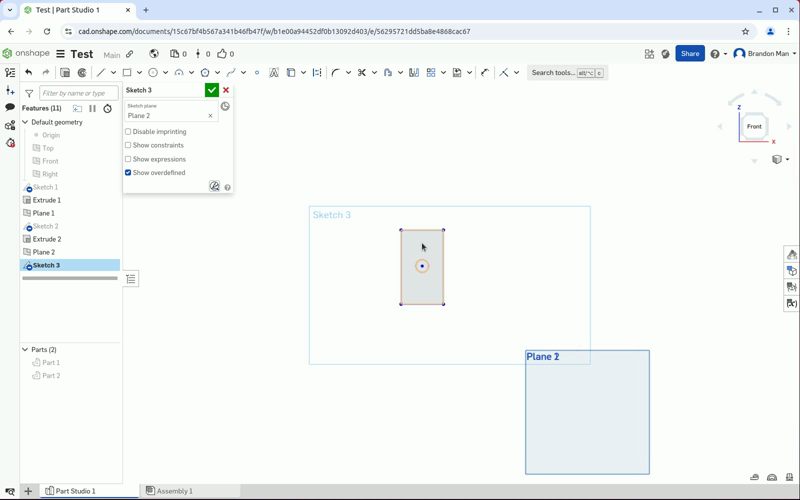
scroll(6)
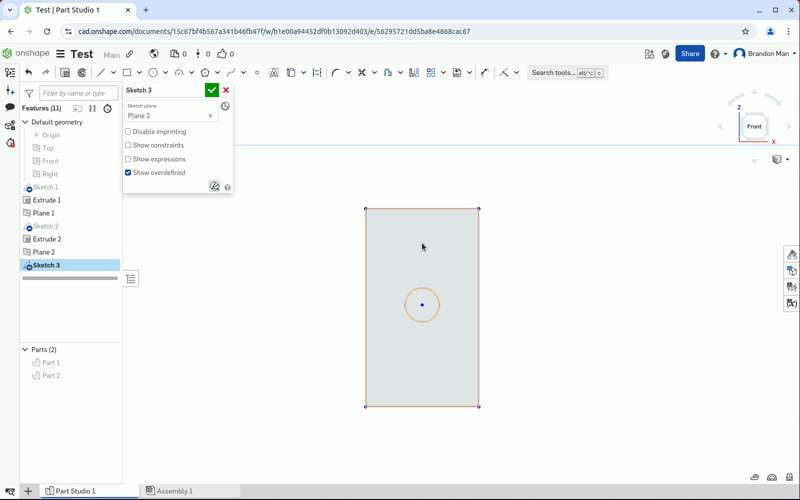
click(422, 242)
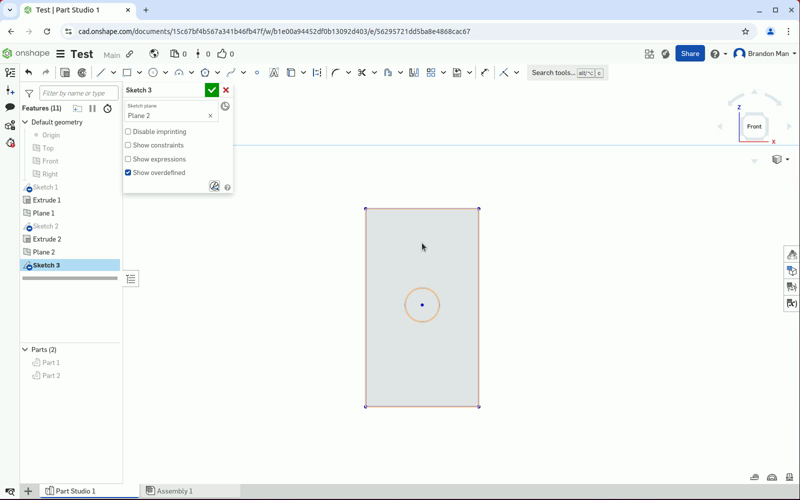
scroll(-6)
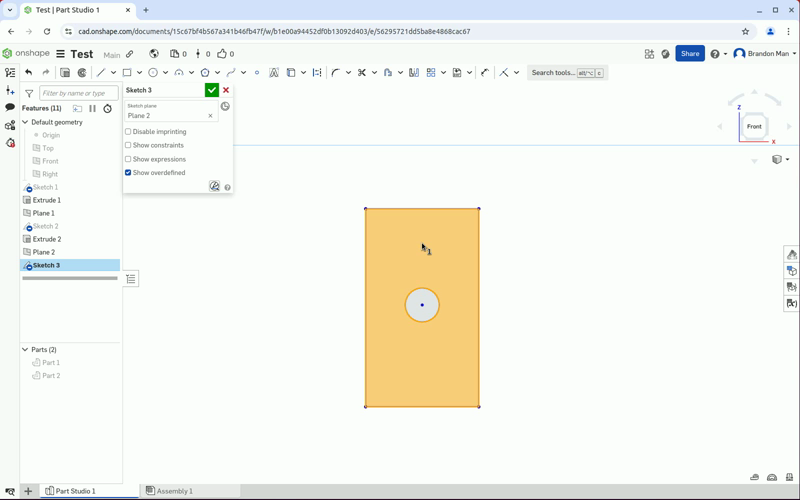
scroll(-6)
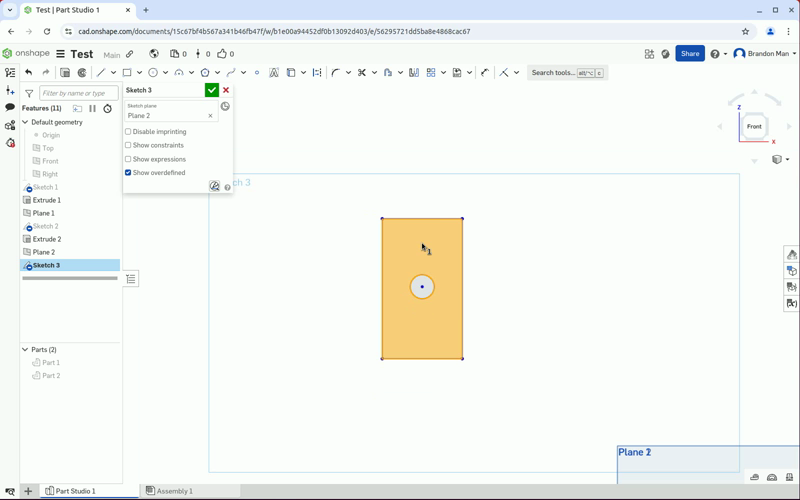
scroll(-6)
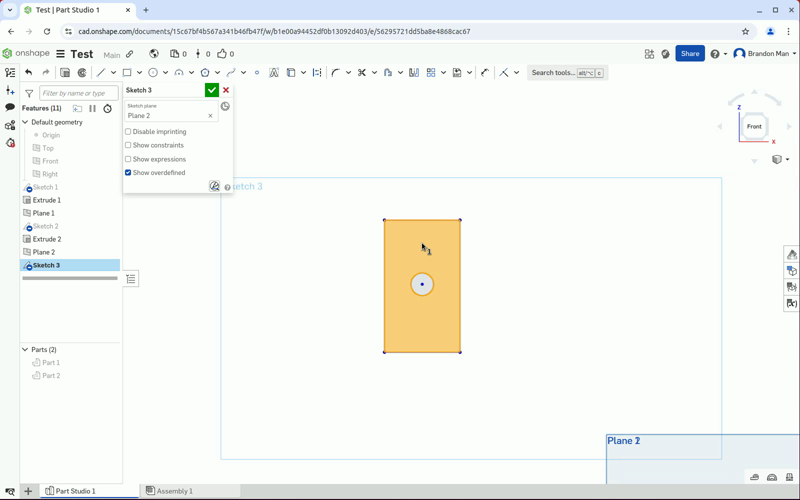
scroll(-6)
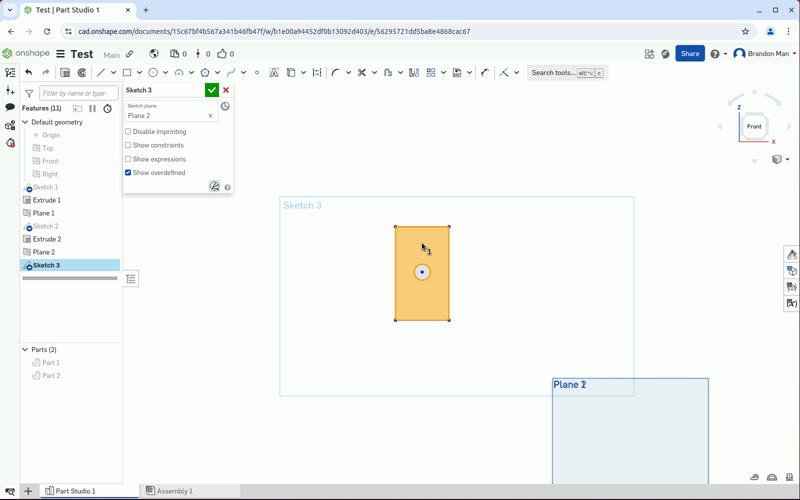
scroll(-6)
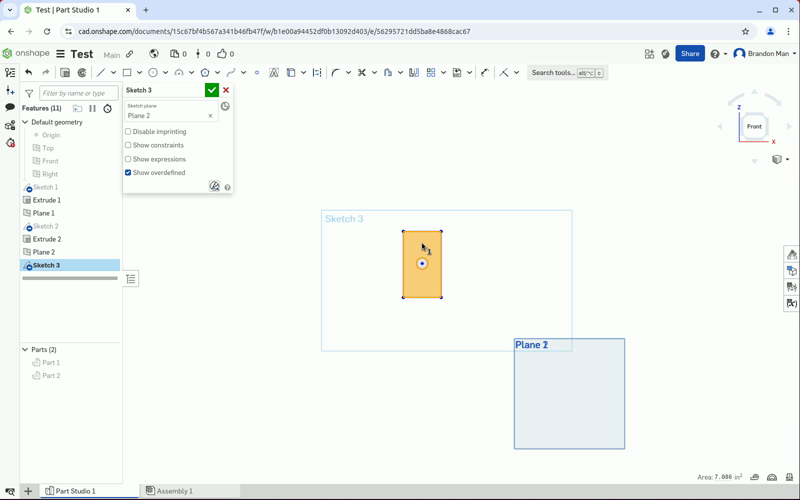
scroll(-6)
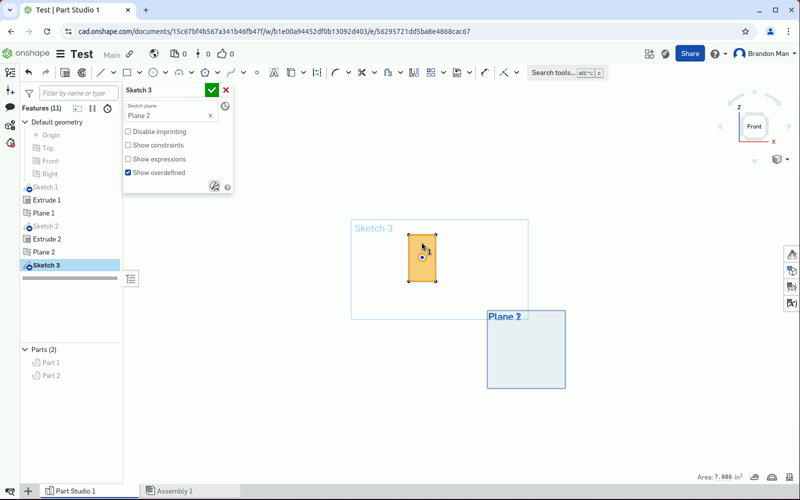
scroll(-6)
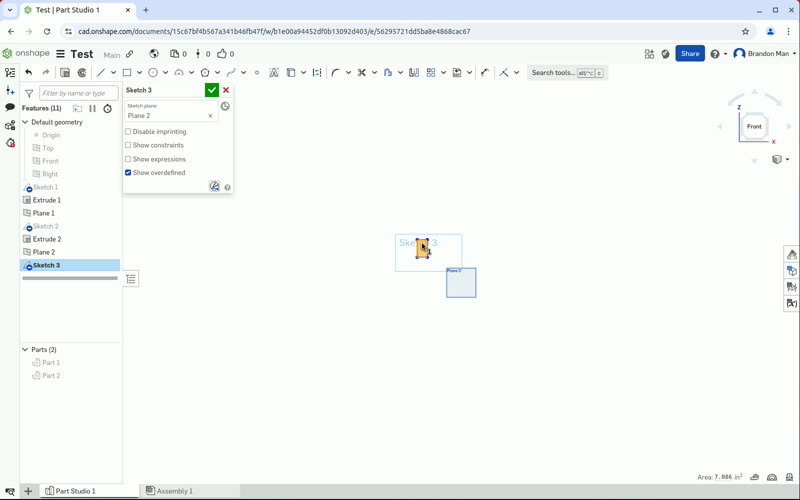
mouse_move(73, 352)
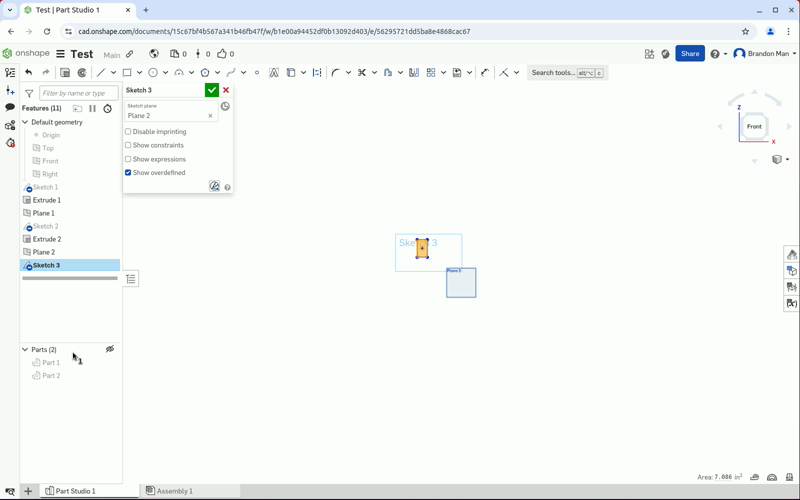
key(shift+y)
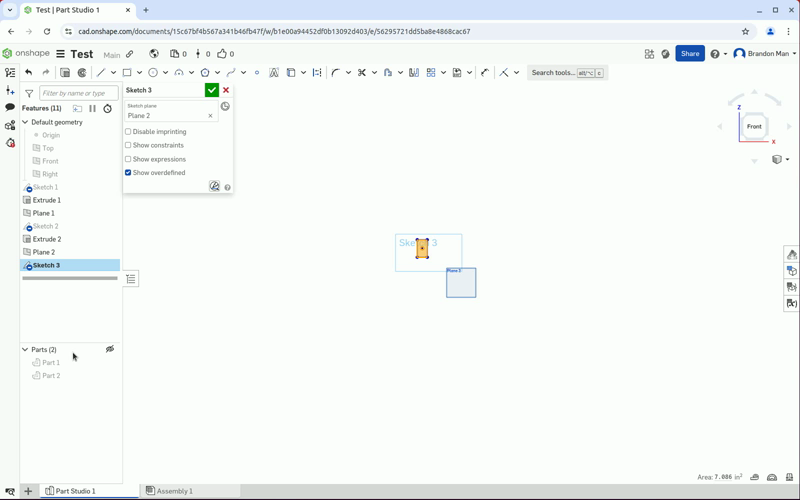
key(shift+e)
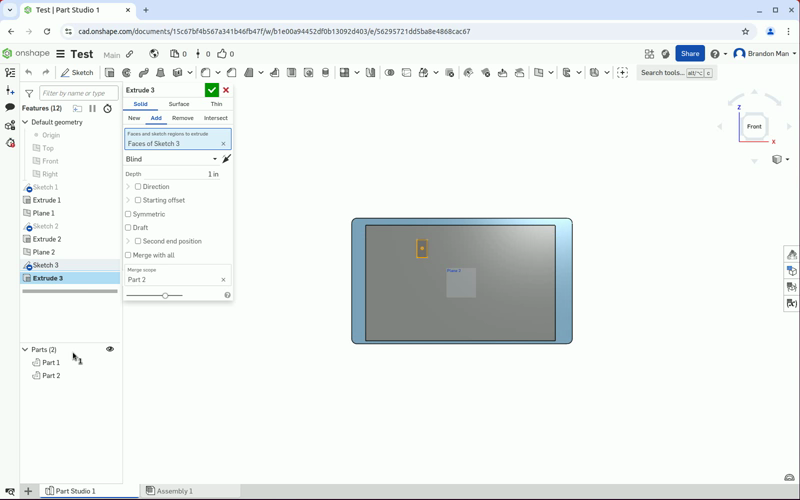
mouse_move(143, 106)
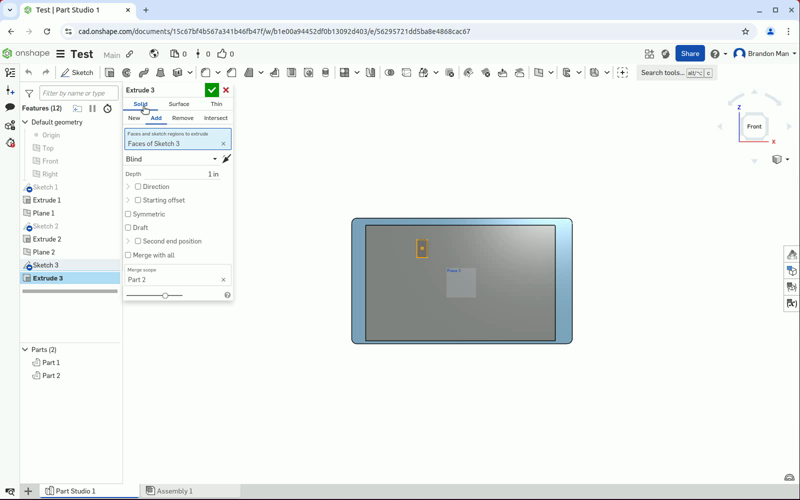
click(143, 106)
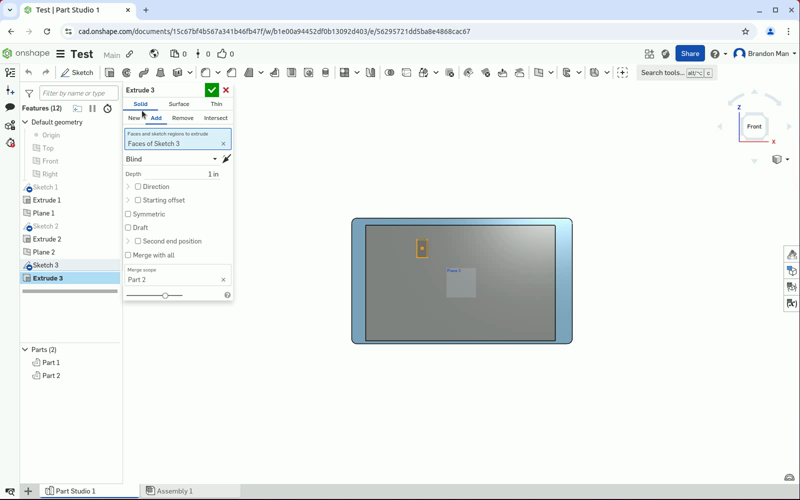
mouse_move(137, 120)
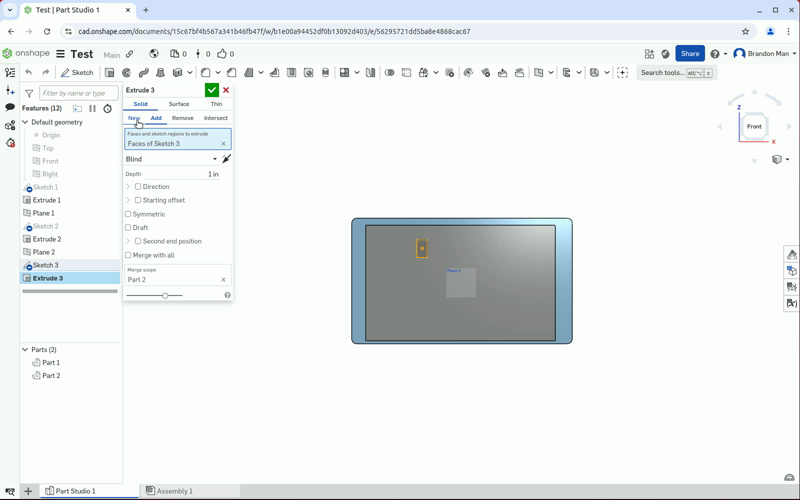
click(137, 120)
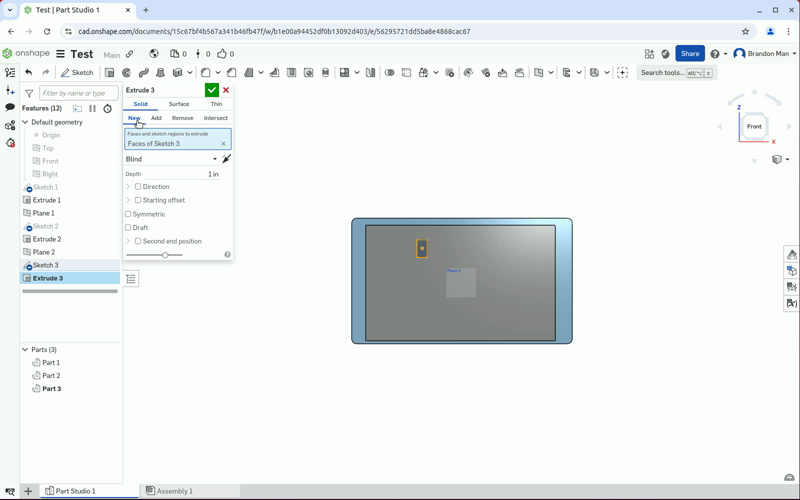
key(tab, 4)
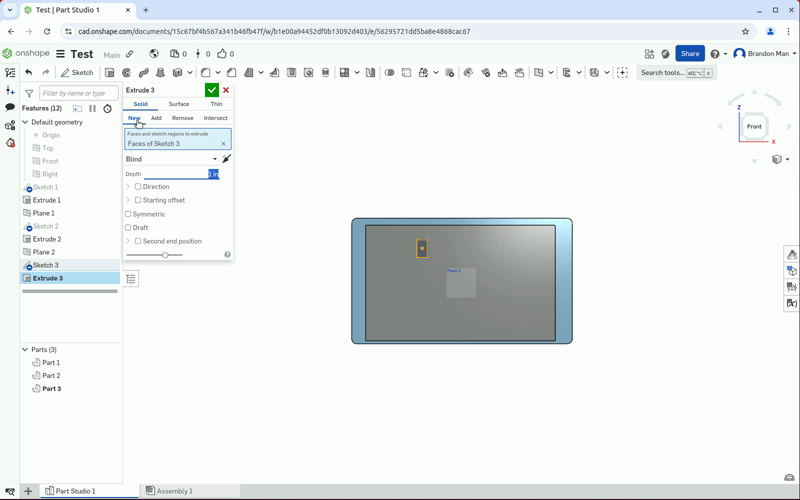
text(0.722)
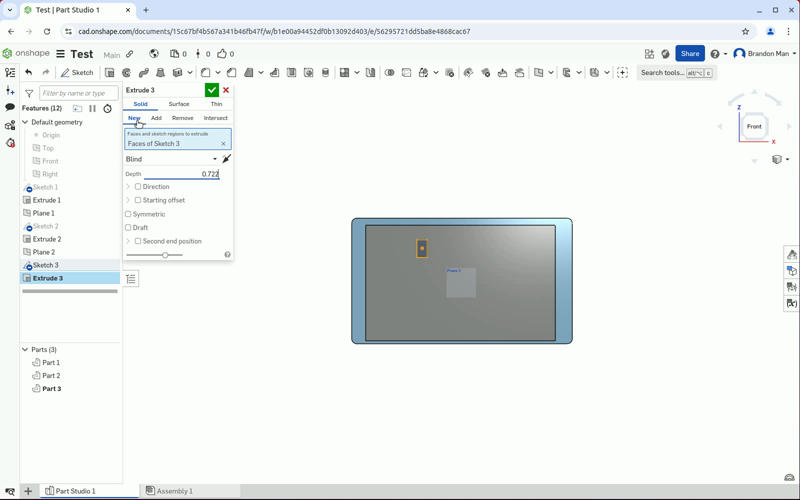
key(enter)
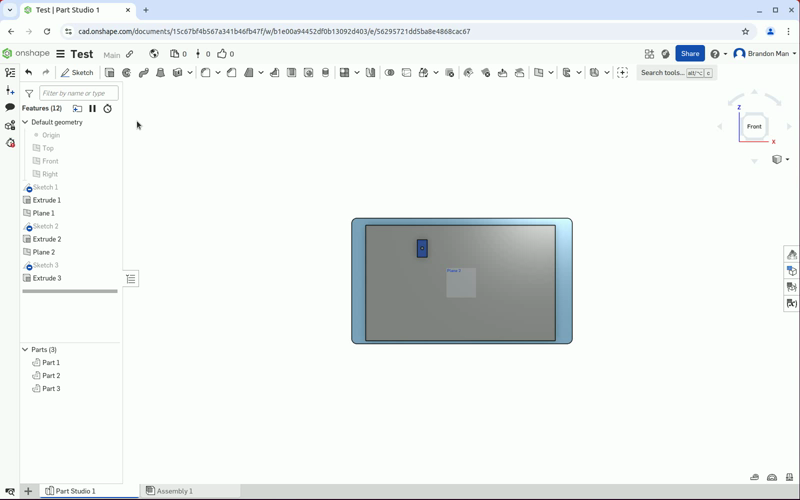
key(shift+h)
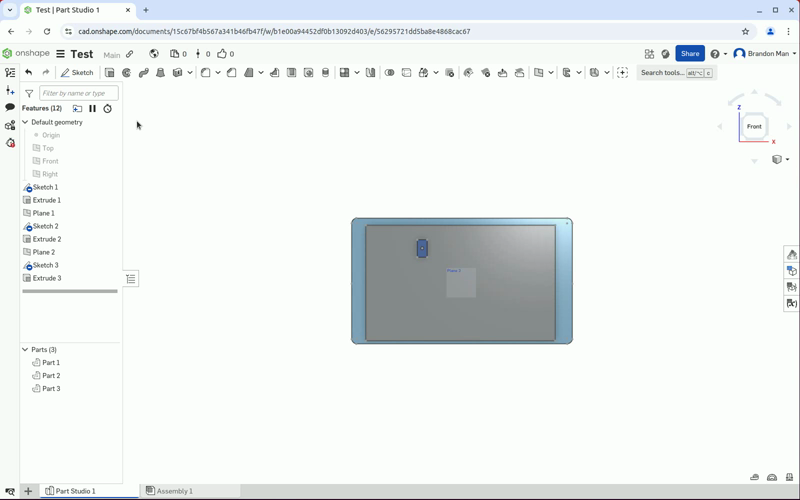
key(shift+h)
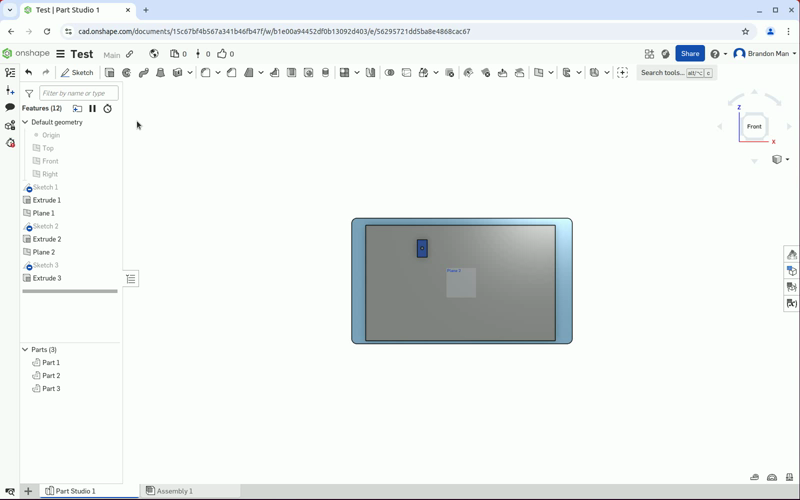
mouse_move(73, 189)
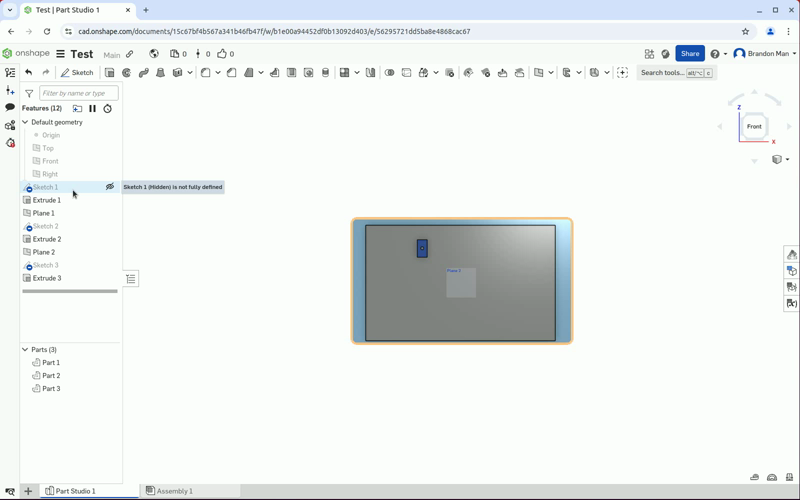
click(73, 189)
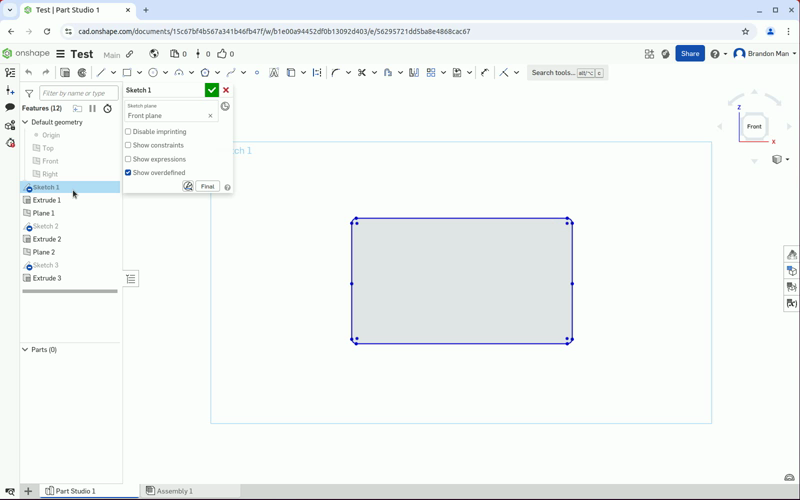
mouse_move(229, 92)
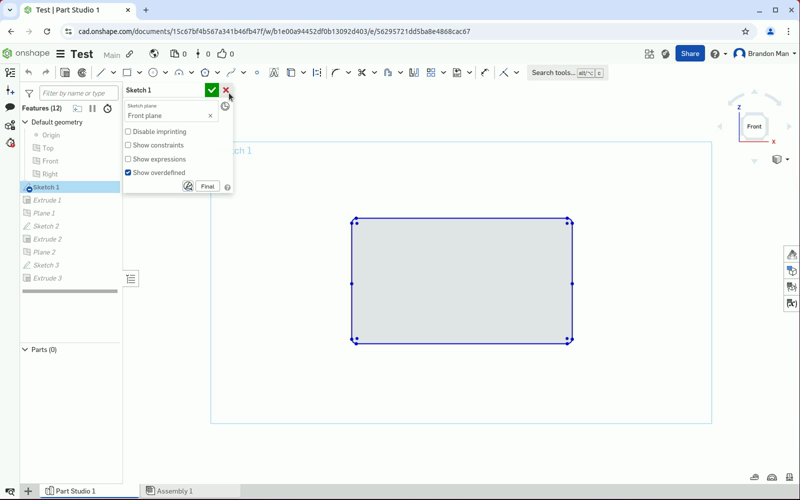
click(229, 92)
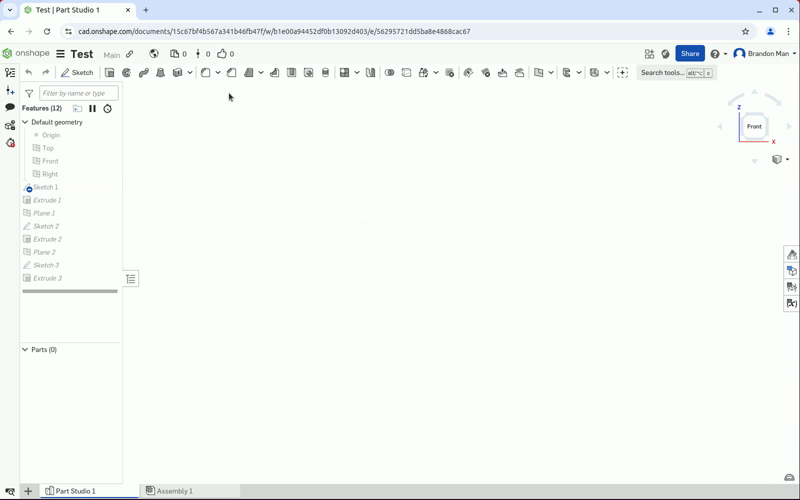
key(shift+s)
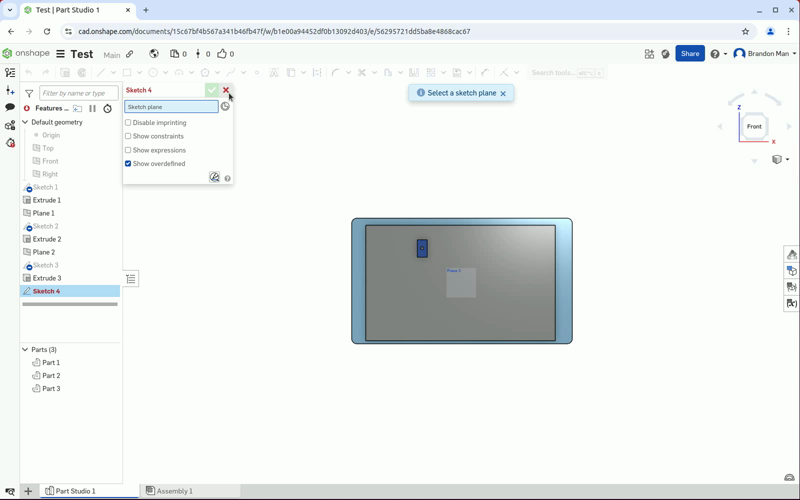
mouse_move(73, 254)
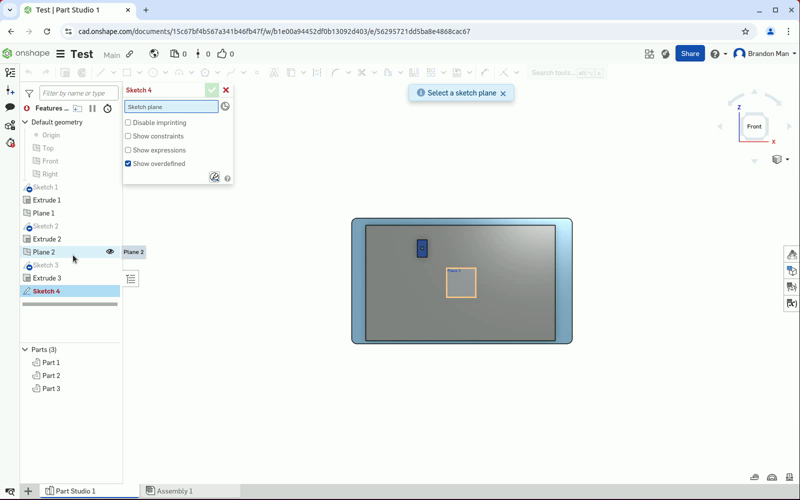
click(73, 254)
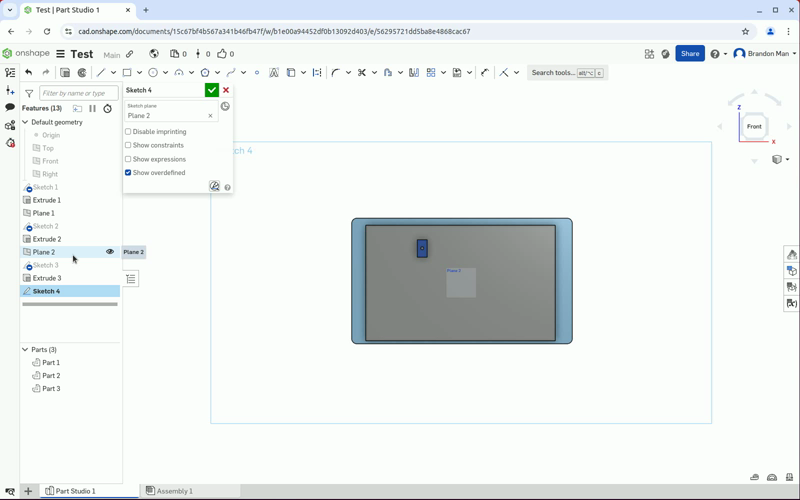
mouse_move(73, 352)
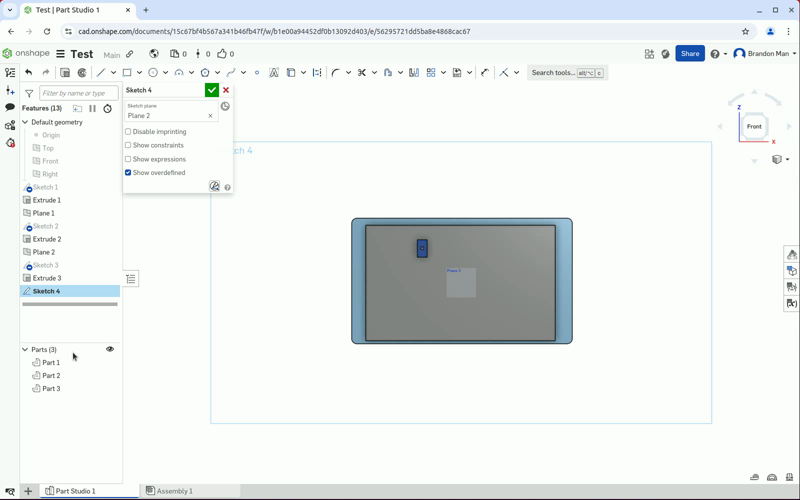
key(y)
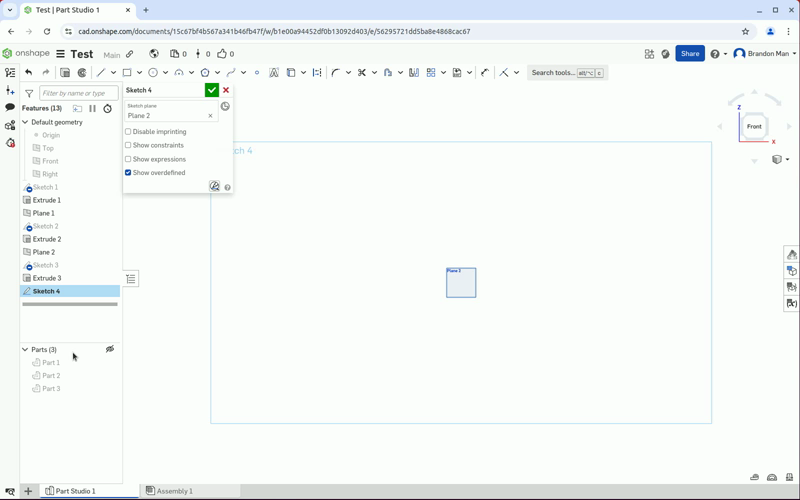
key(l)
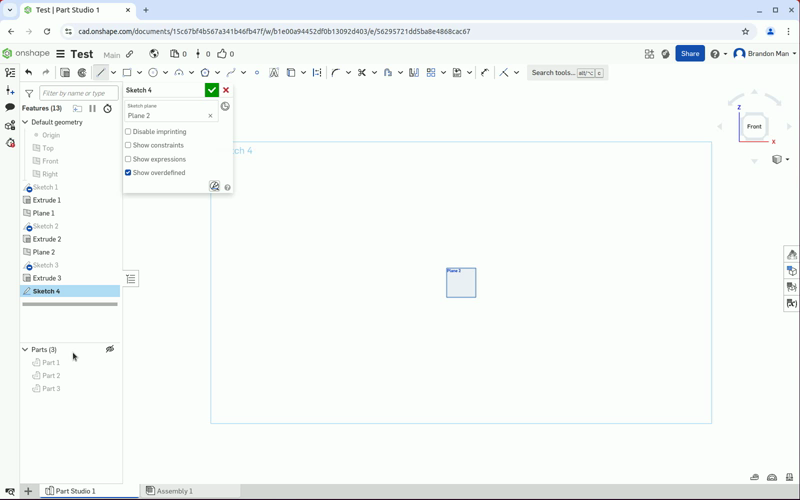
key_down(shift)
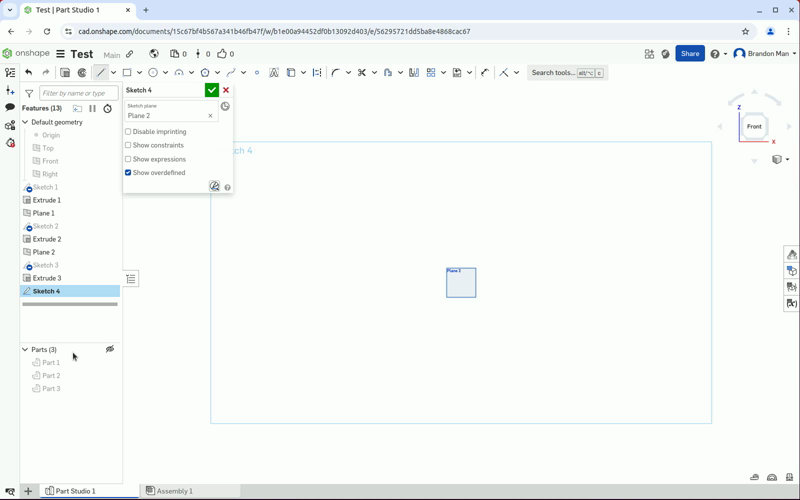
mouse_move(484, 257)
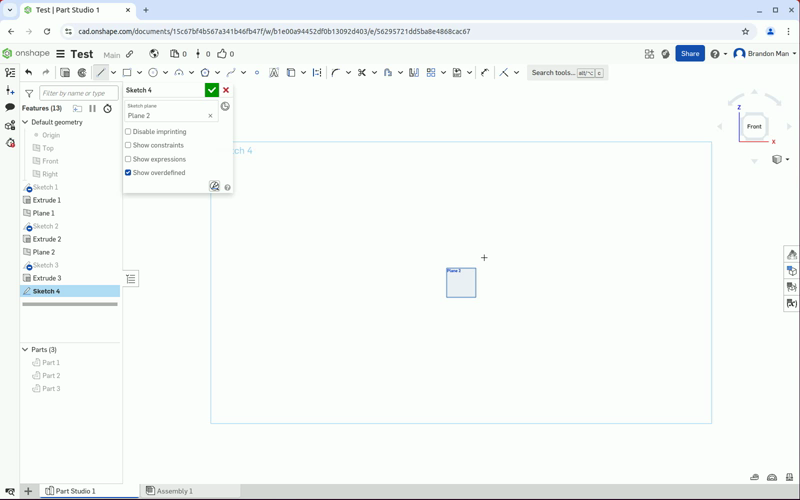
click(484, 257)
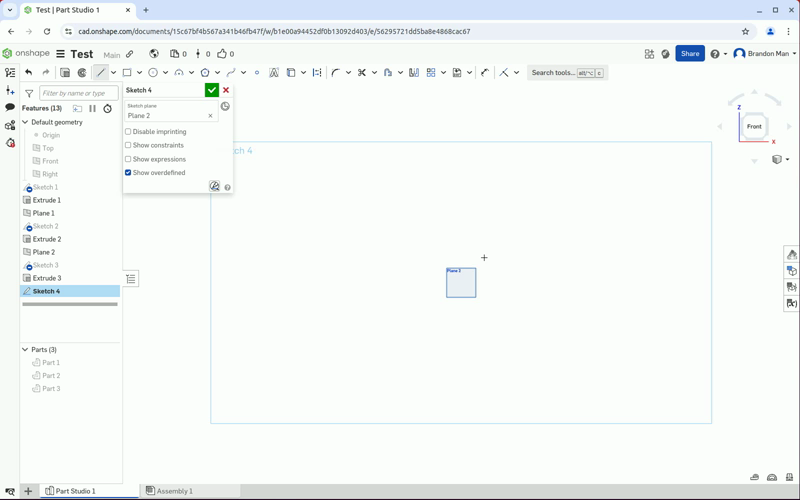
key_up(shift)
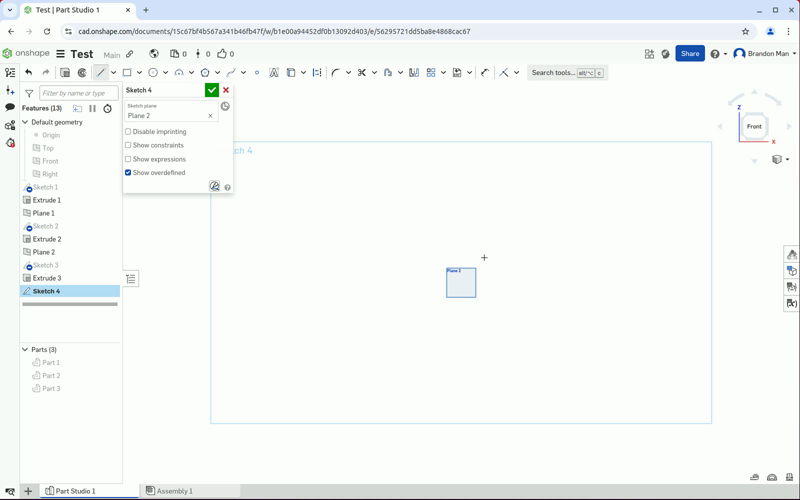
key_down(shift)
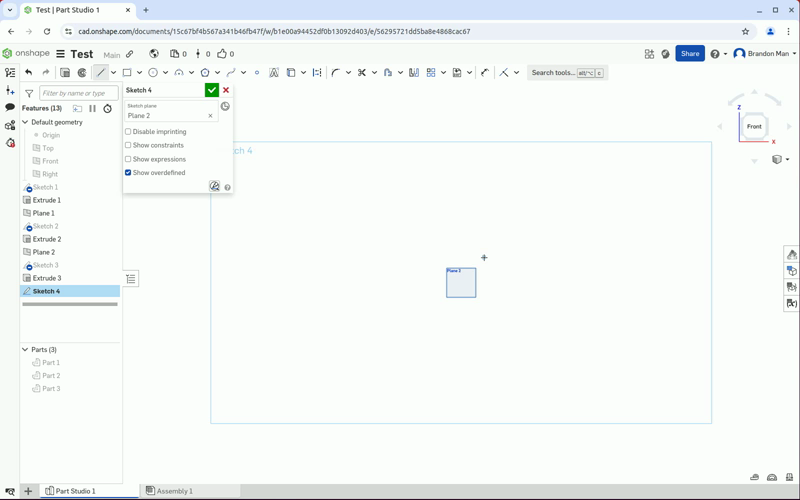
mouse_move(514, 257)
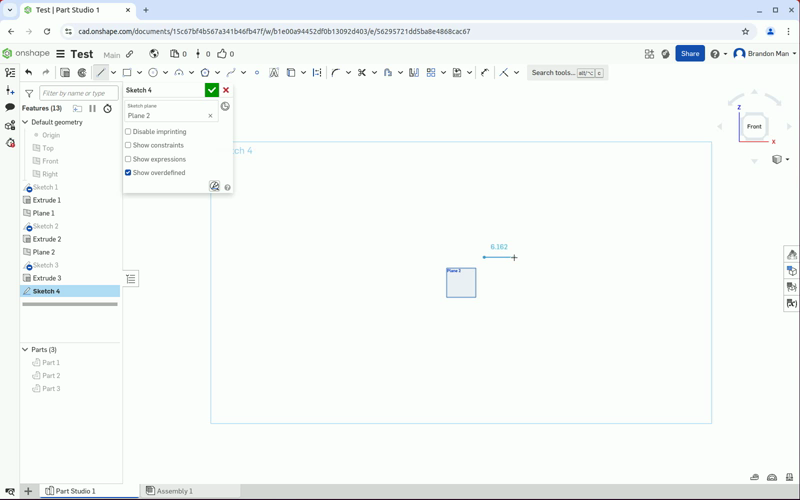
mouse_move(493, 257)
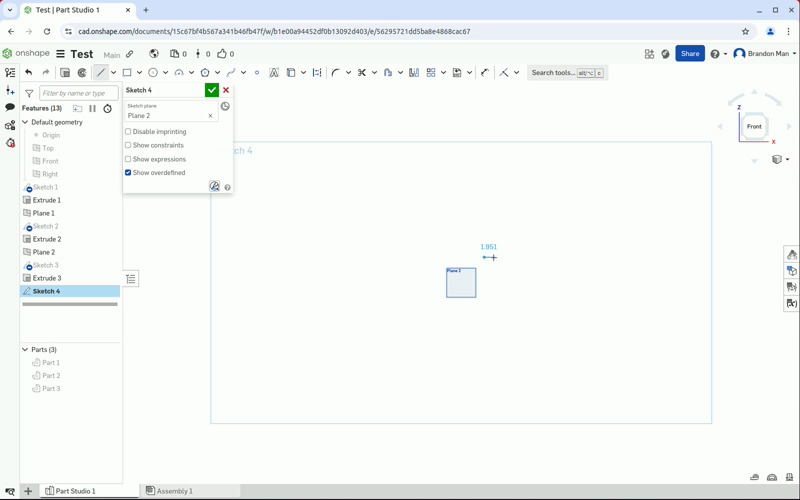
click(493, 257)
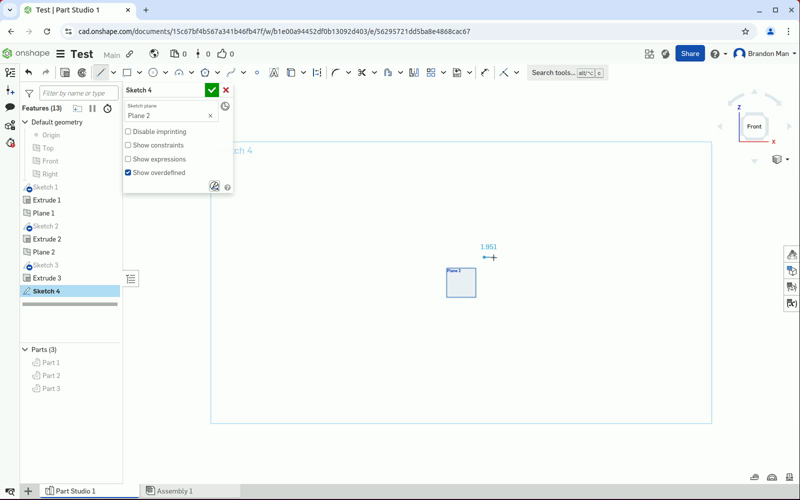
key_up(shift)
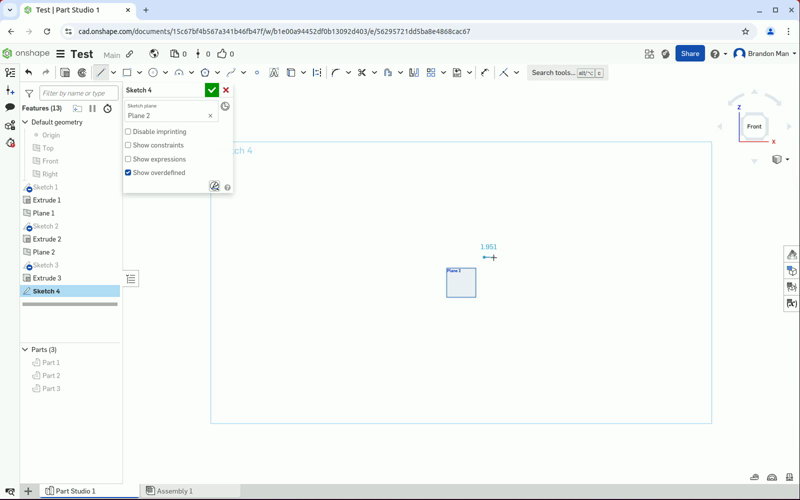
key_down(shift)
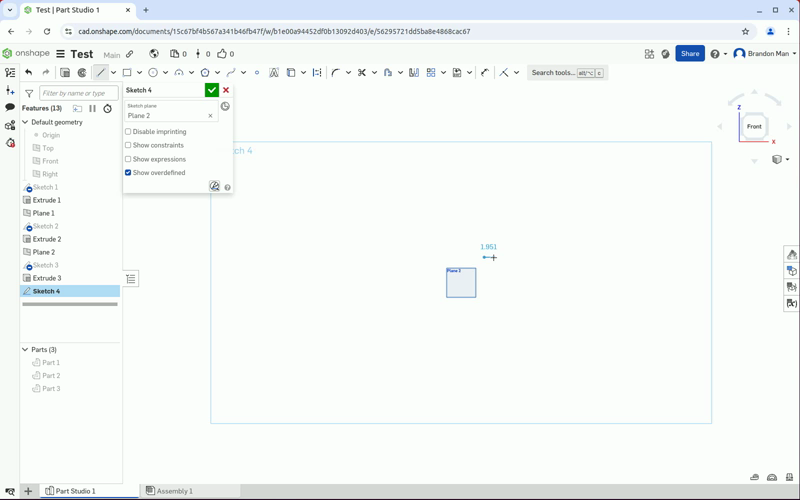
mouse_move(523, 257)
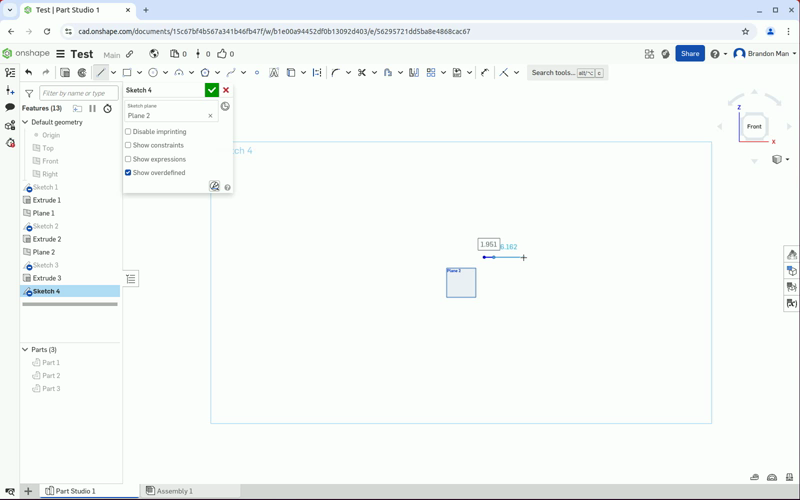
mouse_move(493, 239)
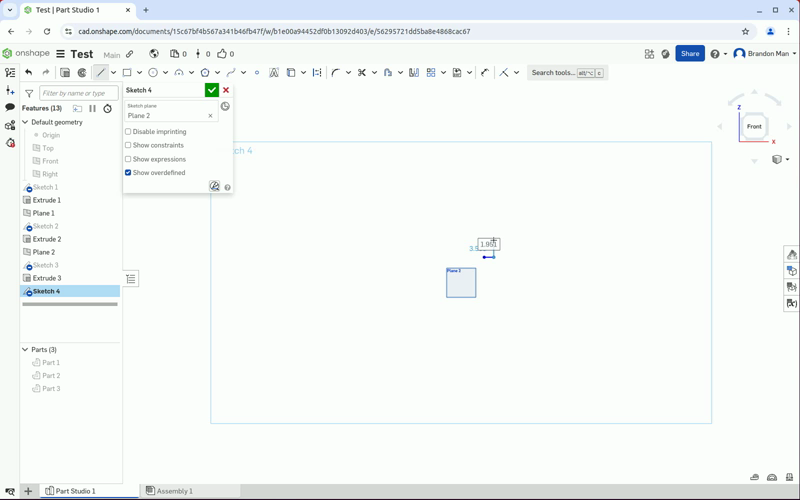
click(493, 239)
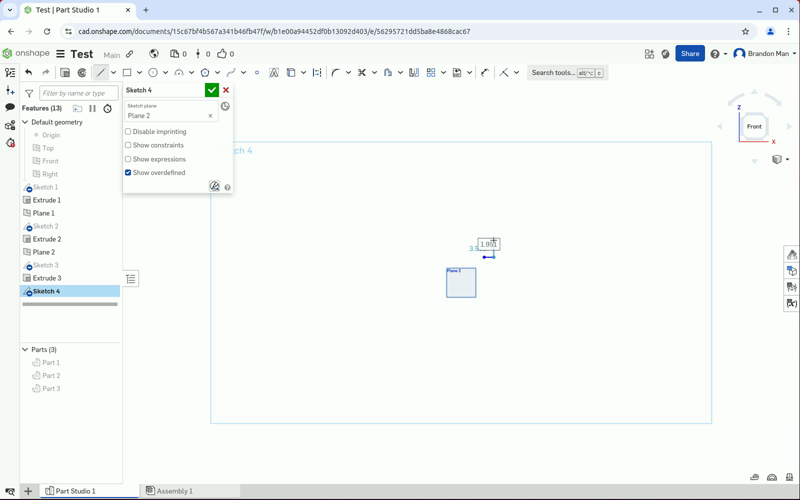
key_up(shift)
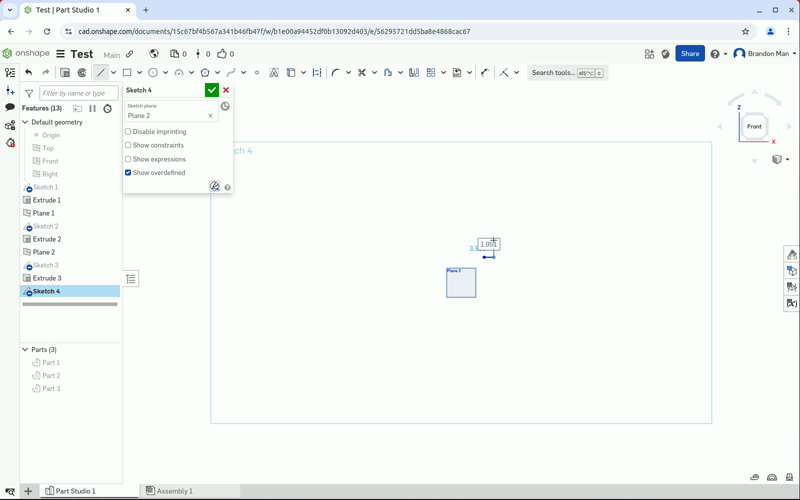
key_down(shift)
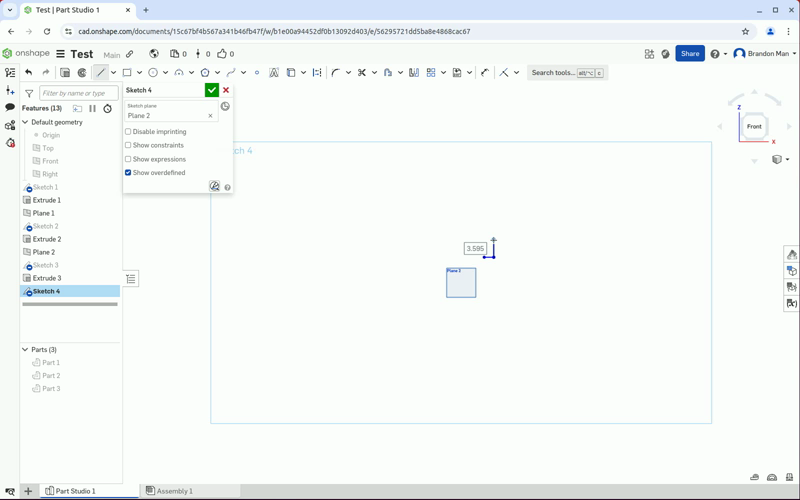
mouse_move(523, 239)
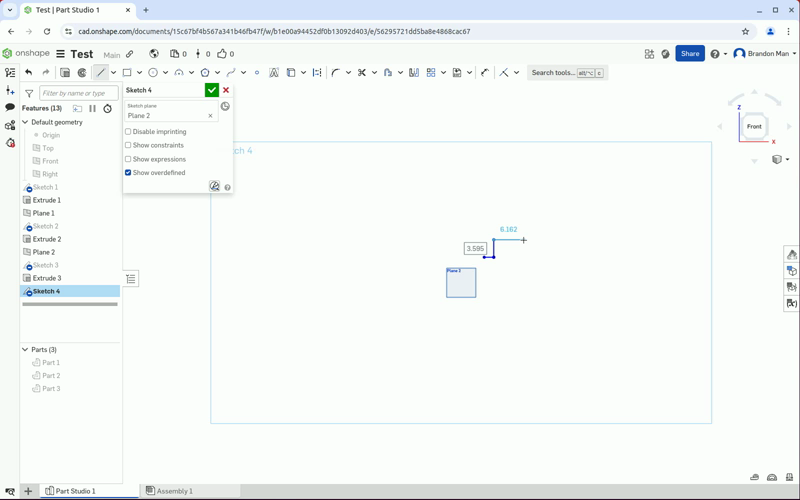
mouse_move(484, 239)
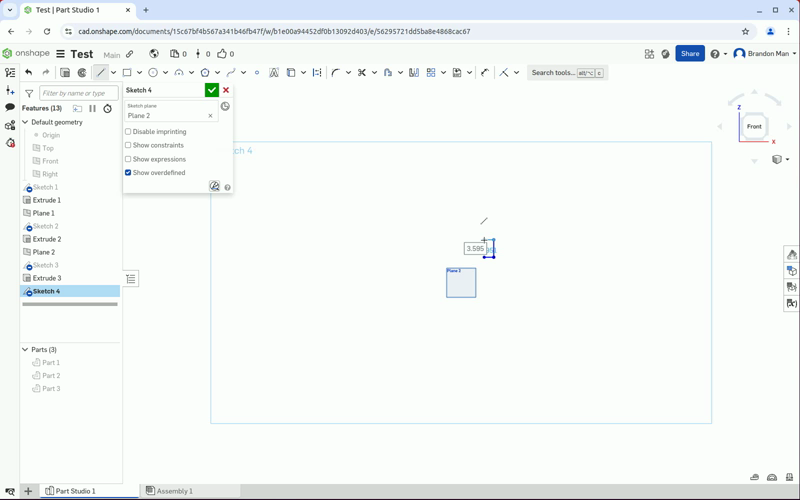
click(484, 239)
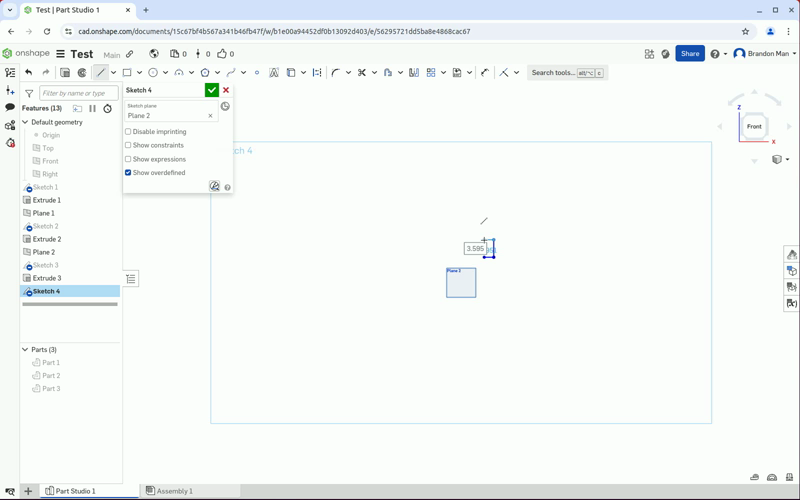
key_up(shift)
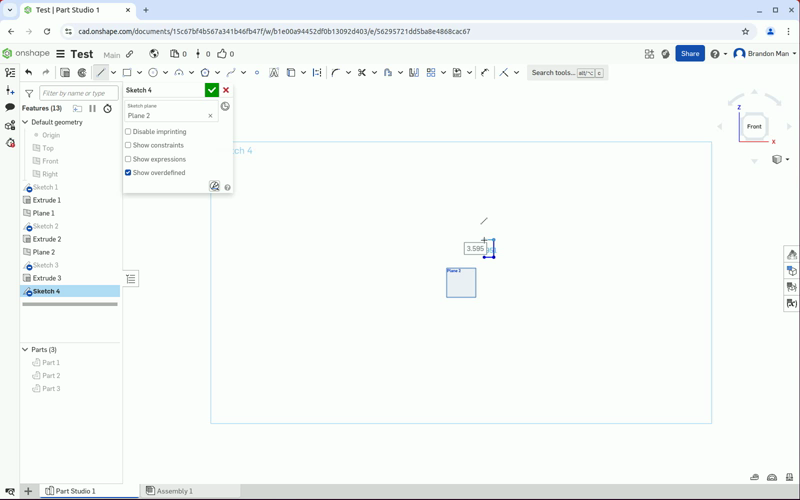
mouse_move(514, 239)
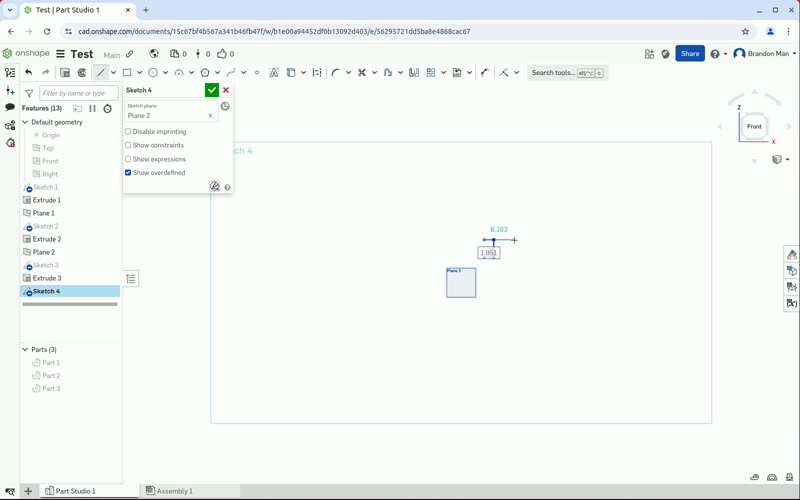
key_down(shift)
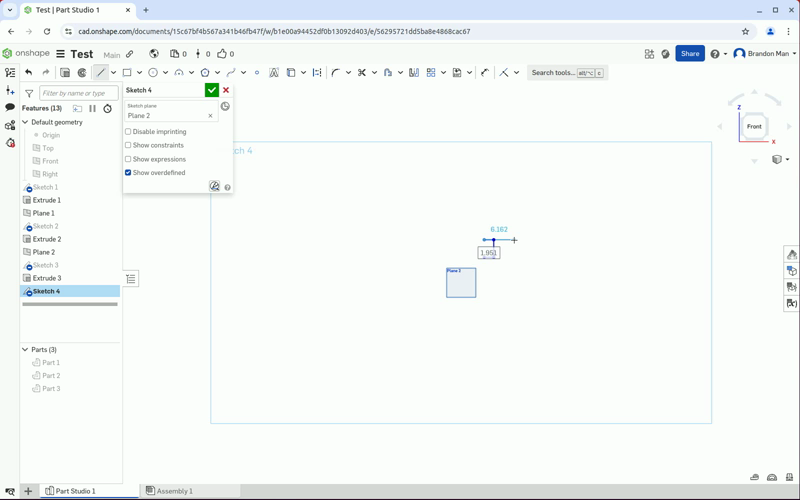
mouse_move(484, 257)
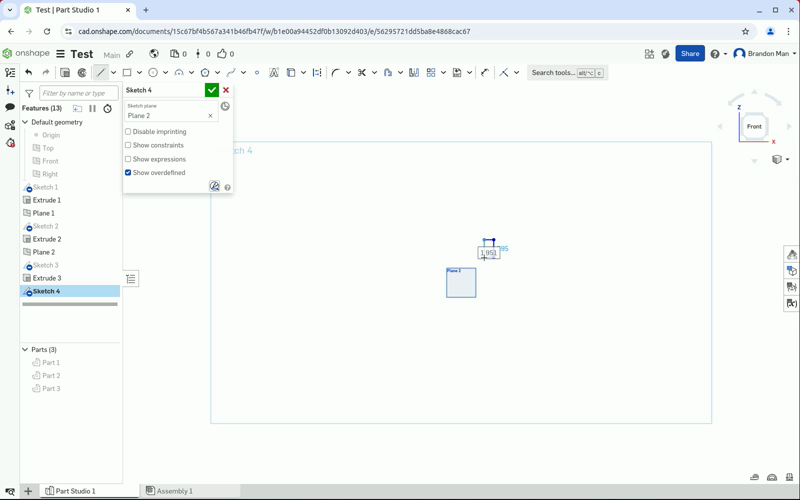
key_up(shift)
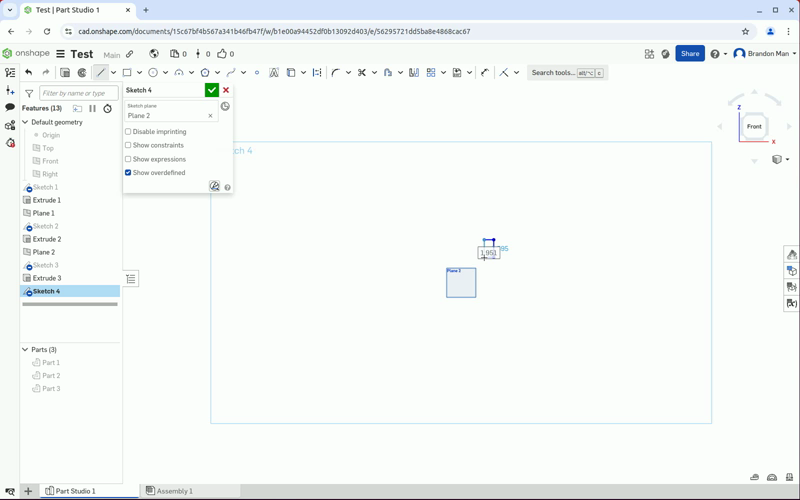
click(484, 257)
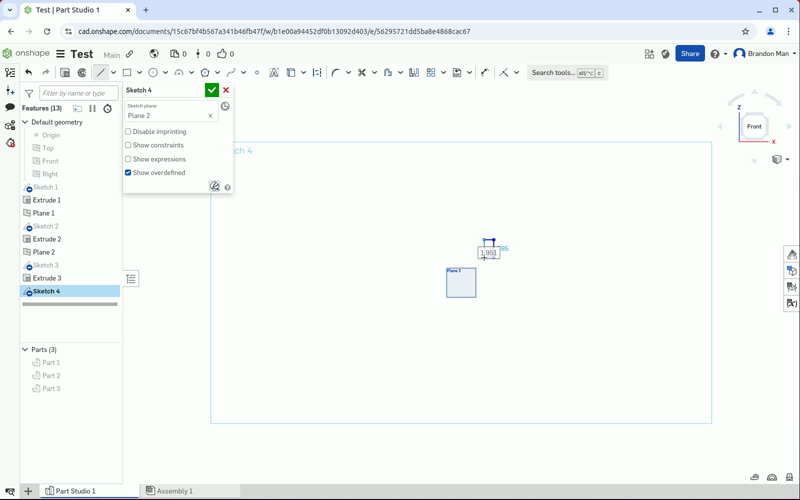
key(esc)
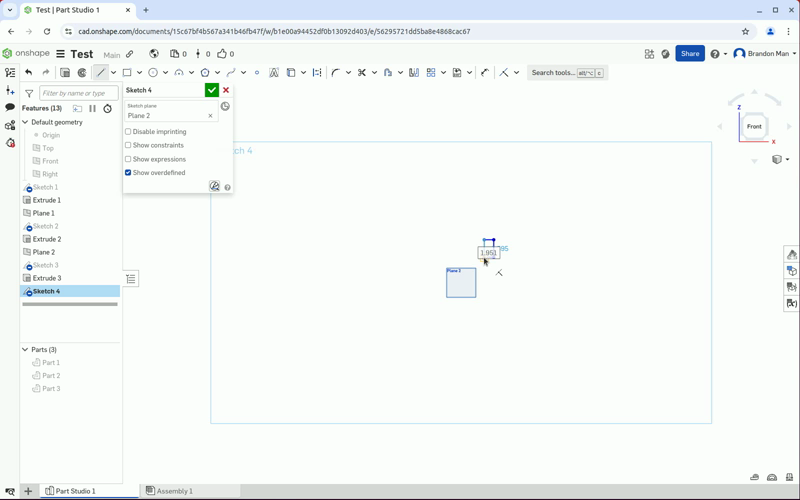
key(c)
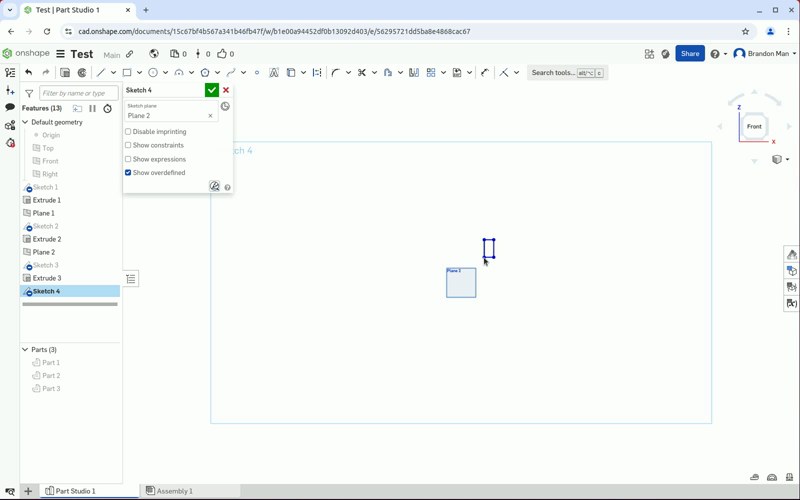
key_down(shift)
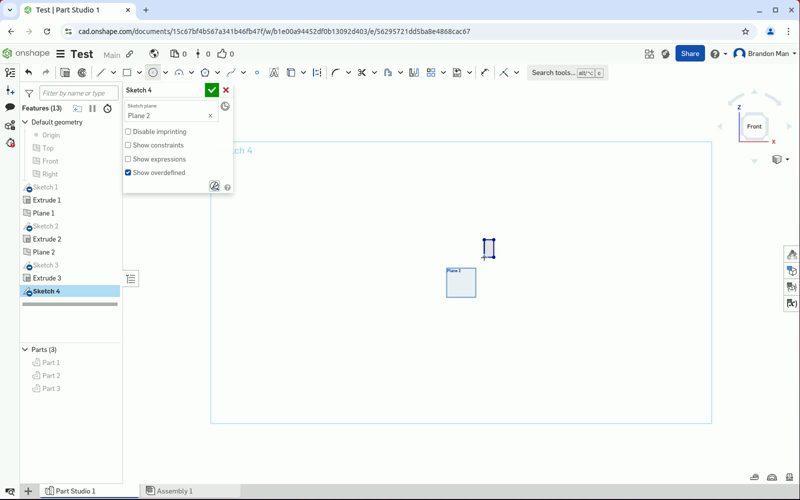
mouse_move(489, 248)
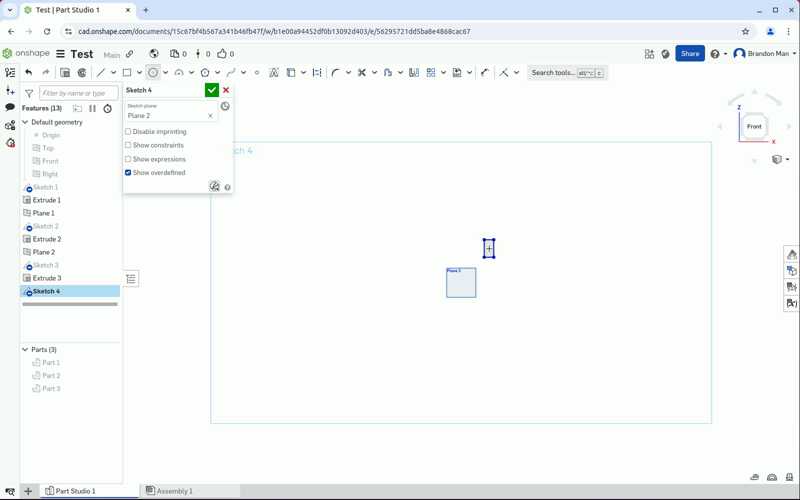
click(489, 248)
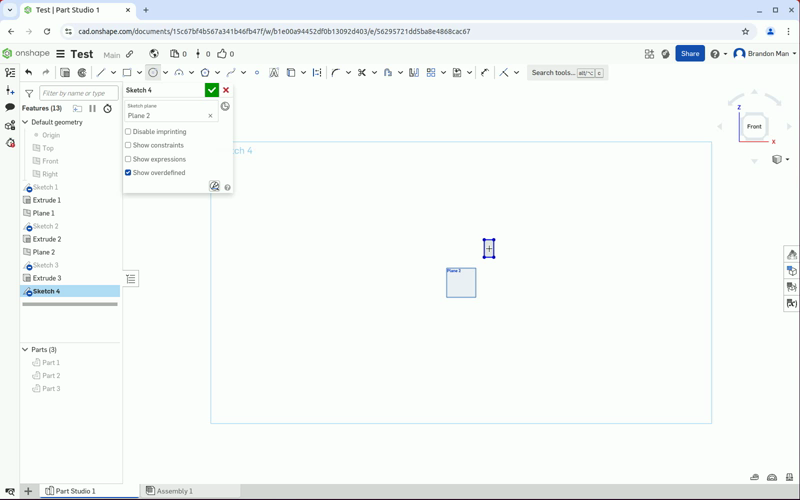
key_up(shift)
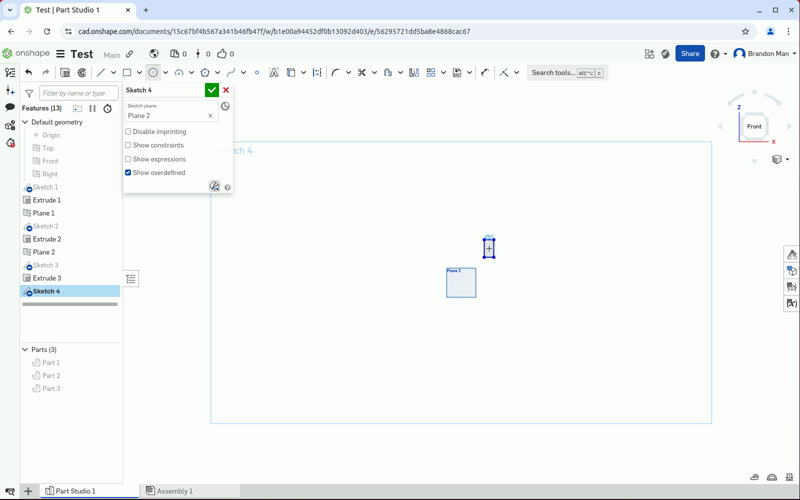
mouse_move(490, 248)
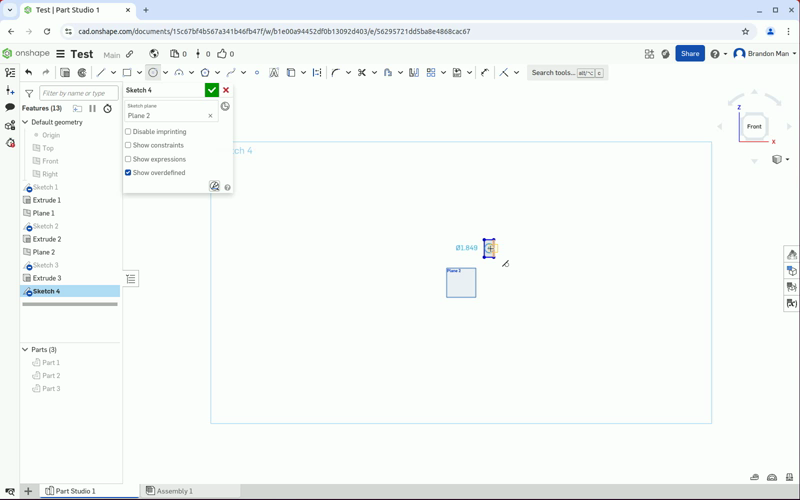
scroll(6)
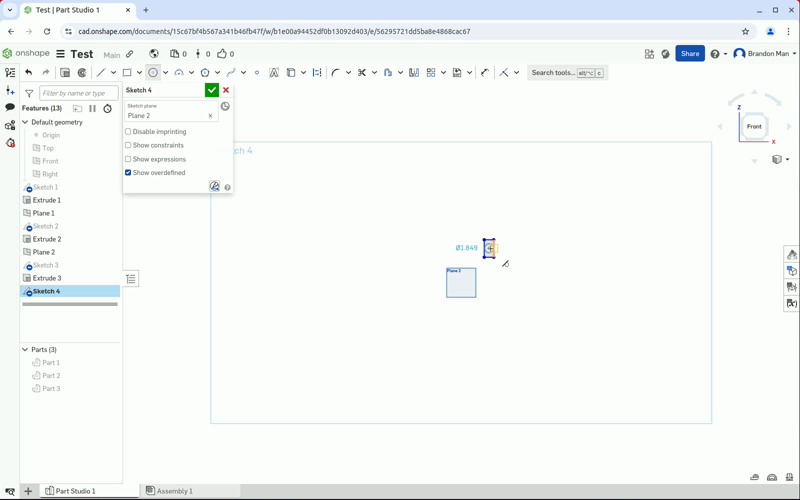
scroll(6)
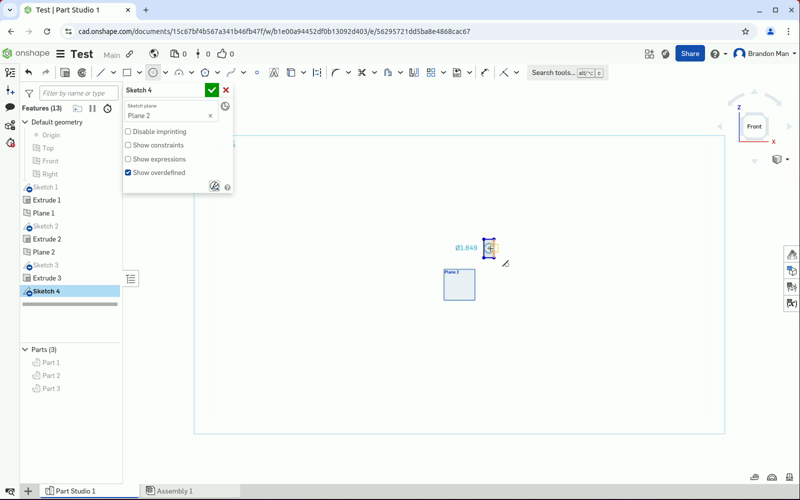
scroll(6)
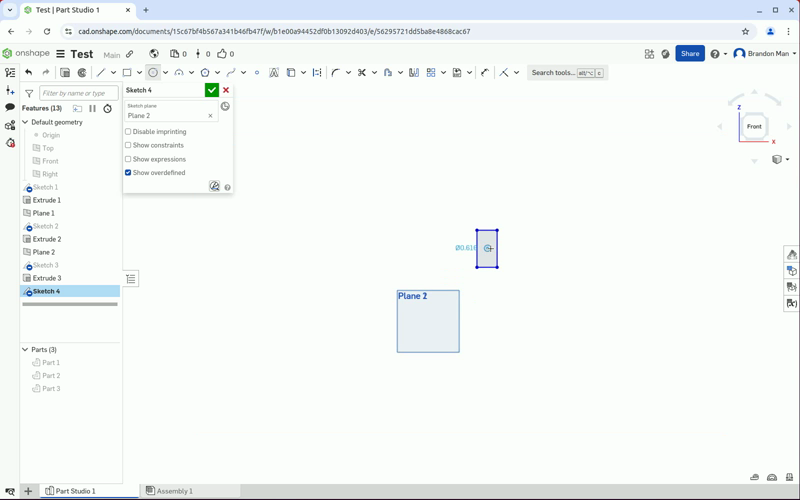
scroll(6)
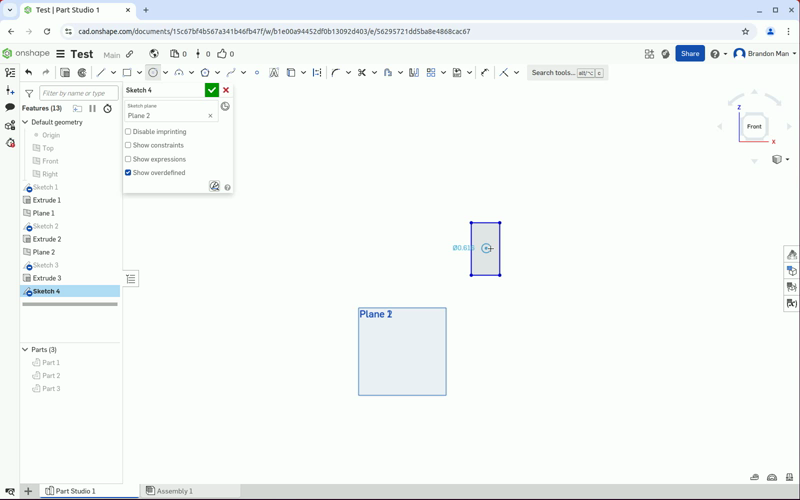
scroll(6)
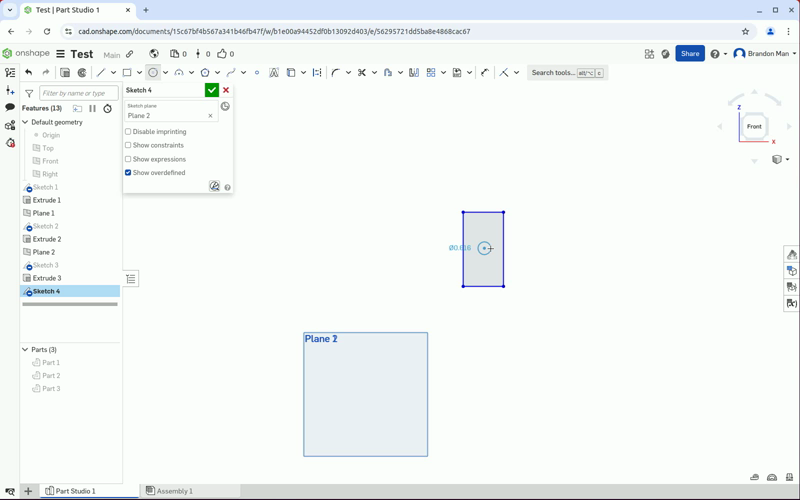
scroll(6)
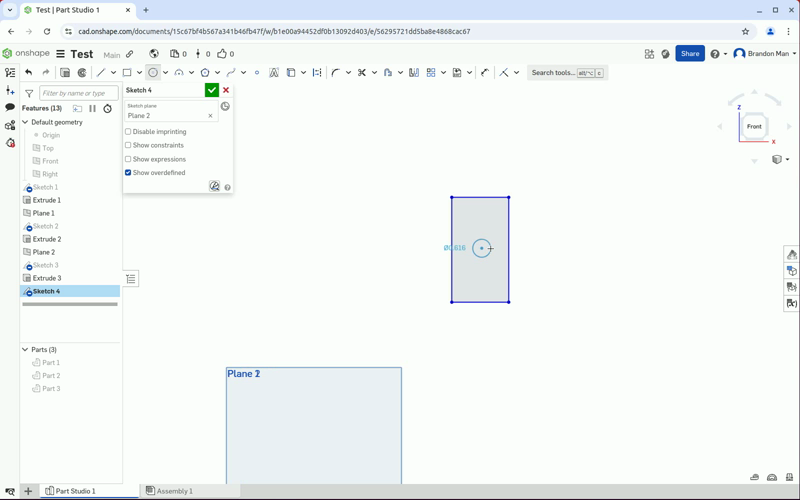
scroll(6)
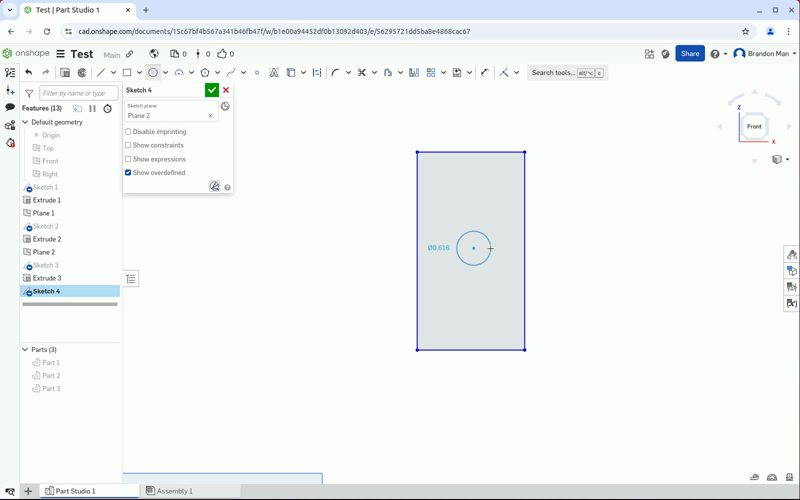
click(490, 248)
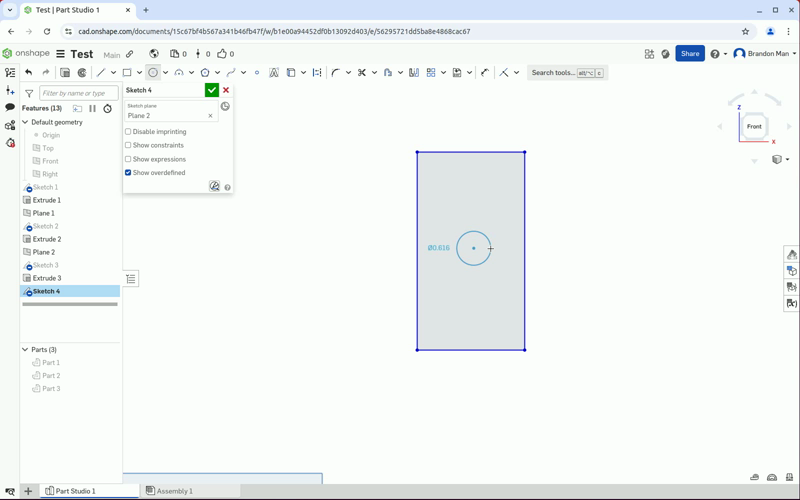
scroll(-6)
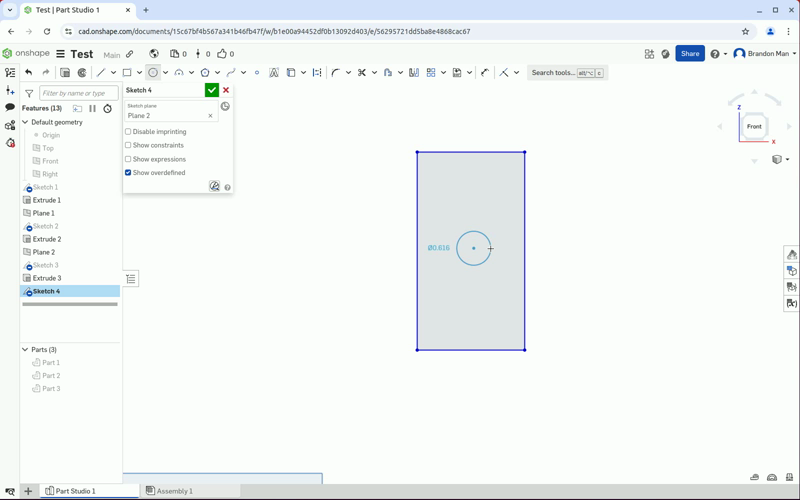
scroll(-6)
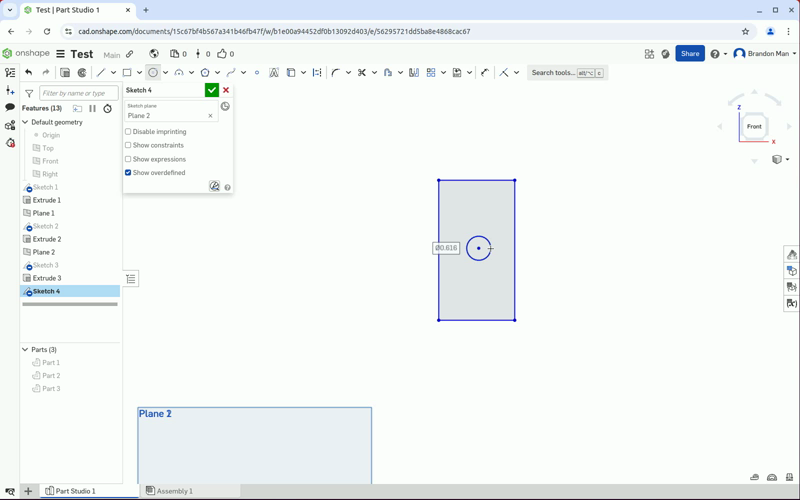
scroll(-6)
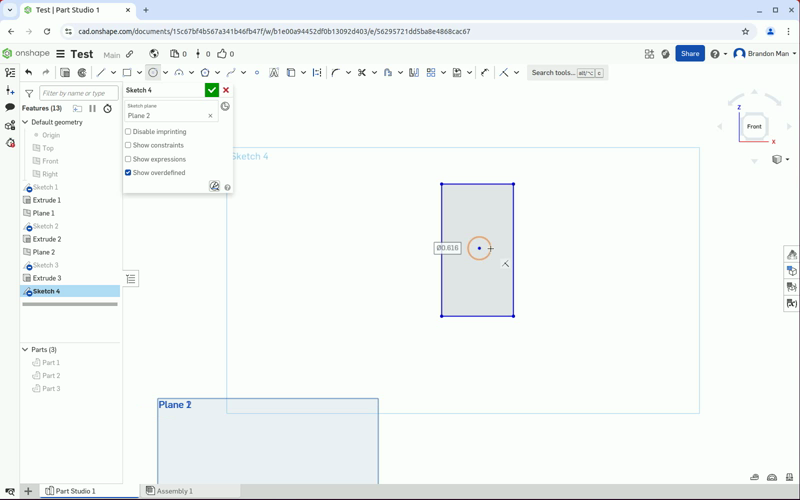
scroll(-6)
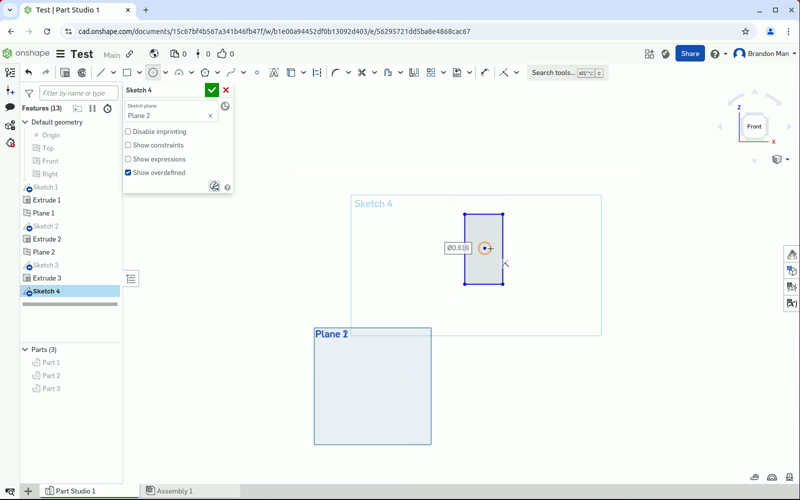
scroll(-6)
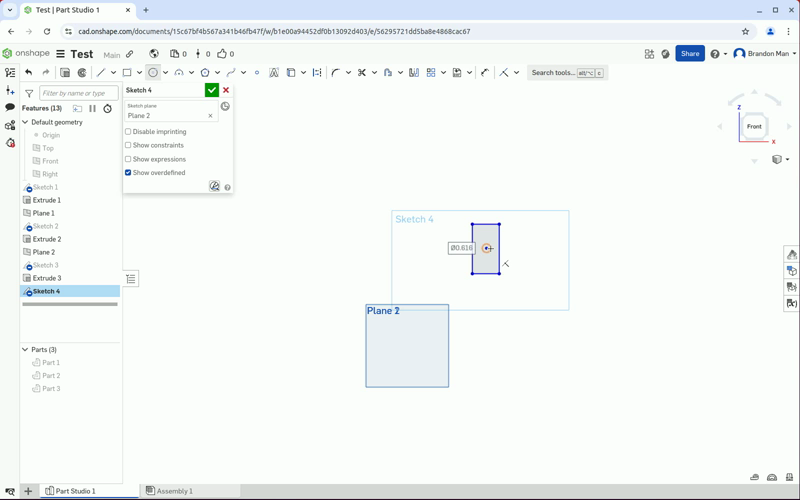
scroll(-6)
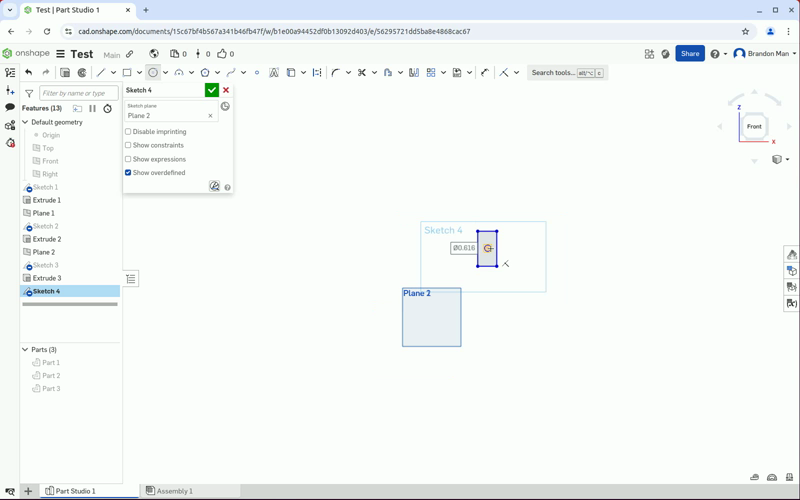
scroll(-6)
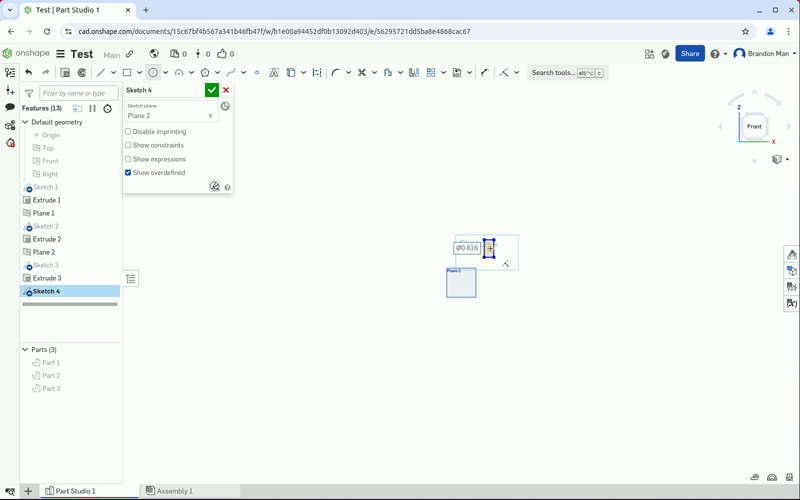
key(esc)
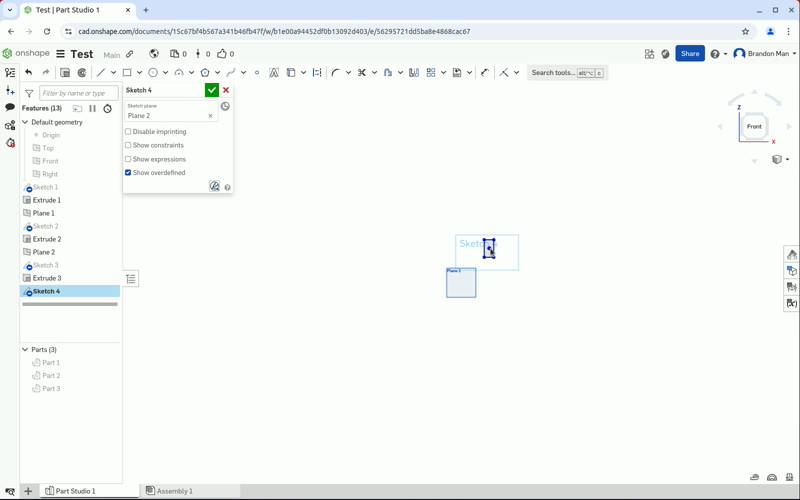
mouse_move(492, 252)
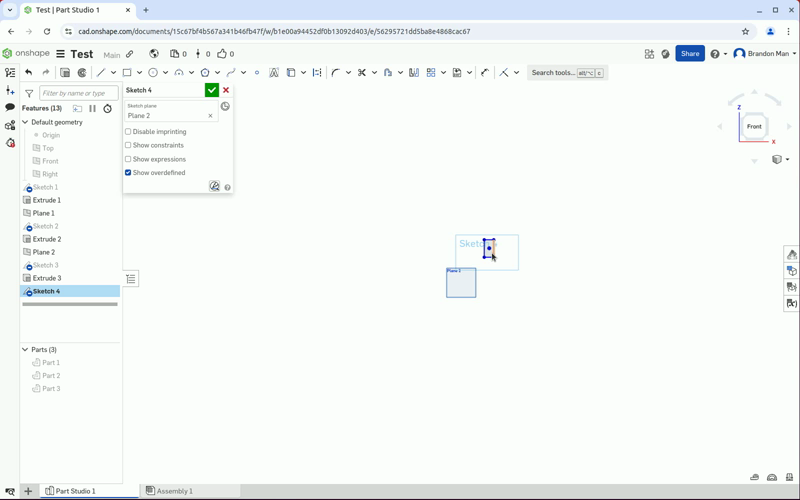
scroll(6)
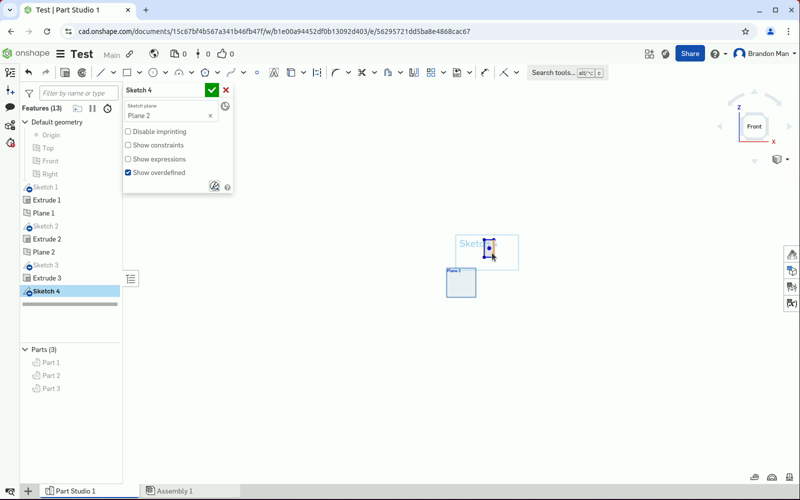
scroll(6)
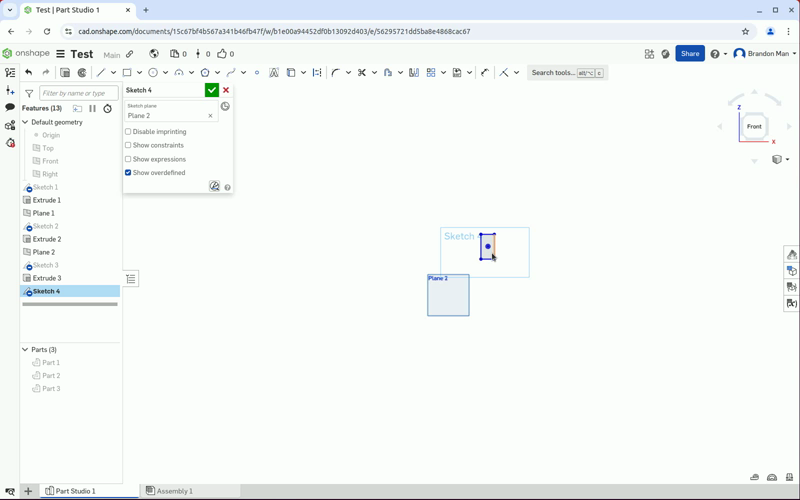
scroll(6)
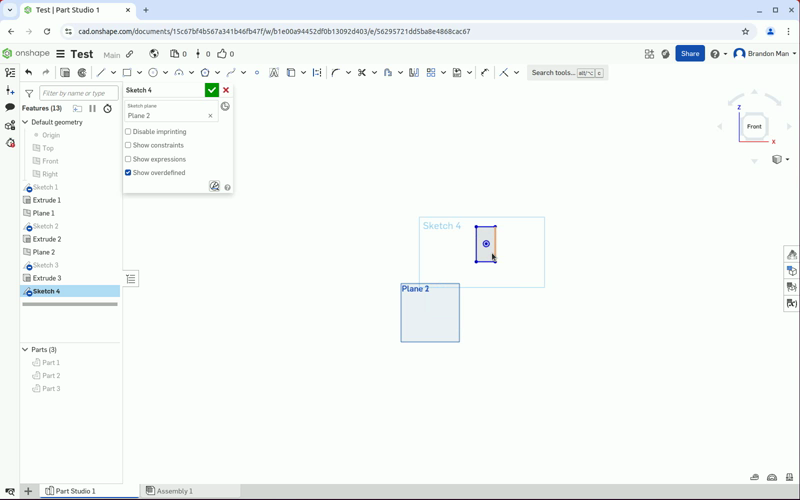
scroll(6)
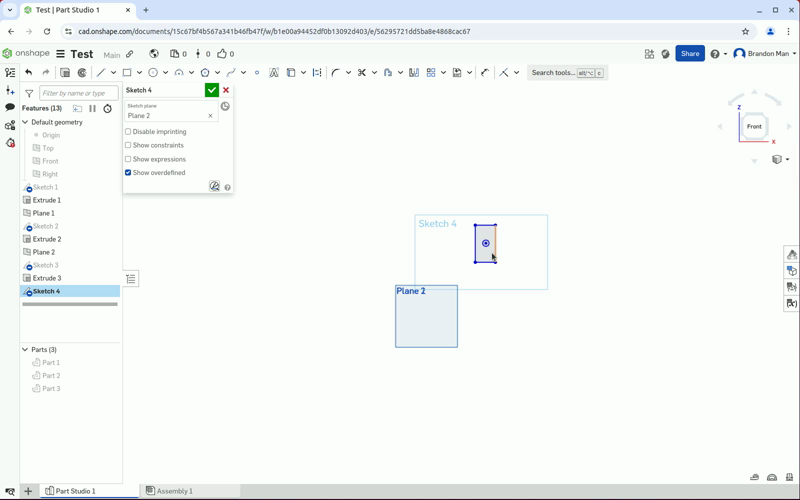
scroll(6)
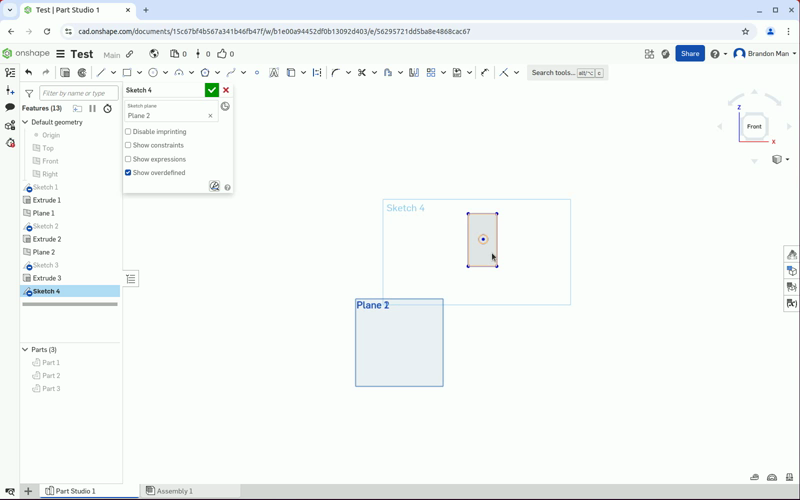
scroll(6)
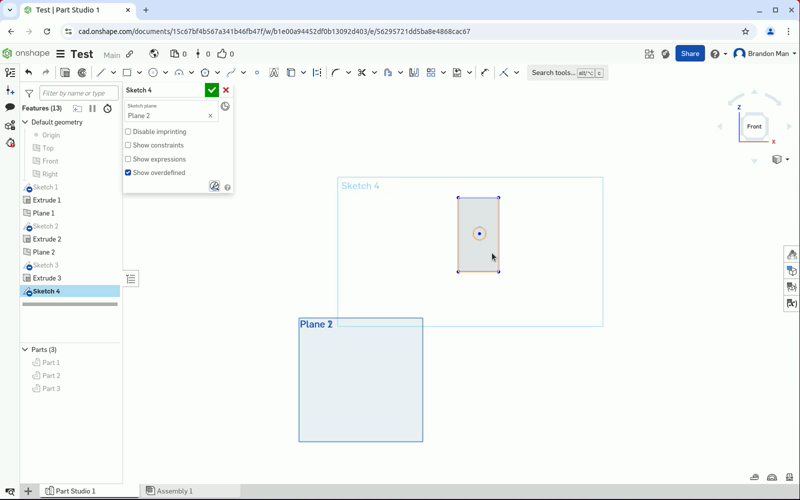
scroll(6)
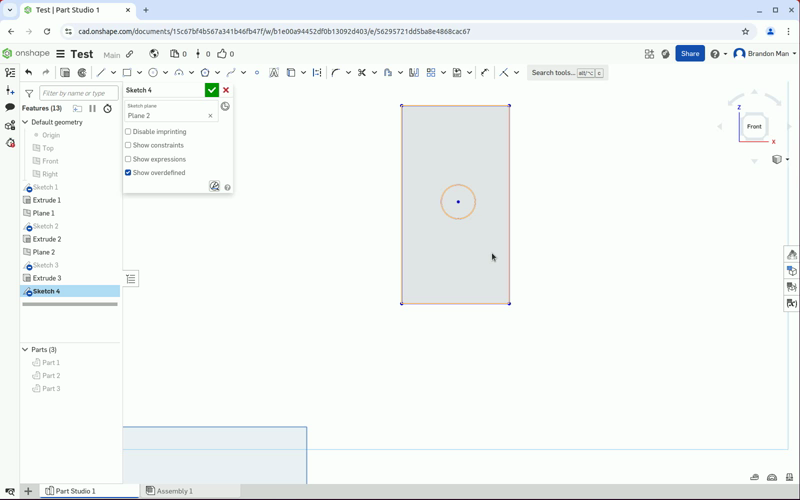
click(492, 252)
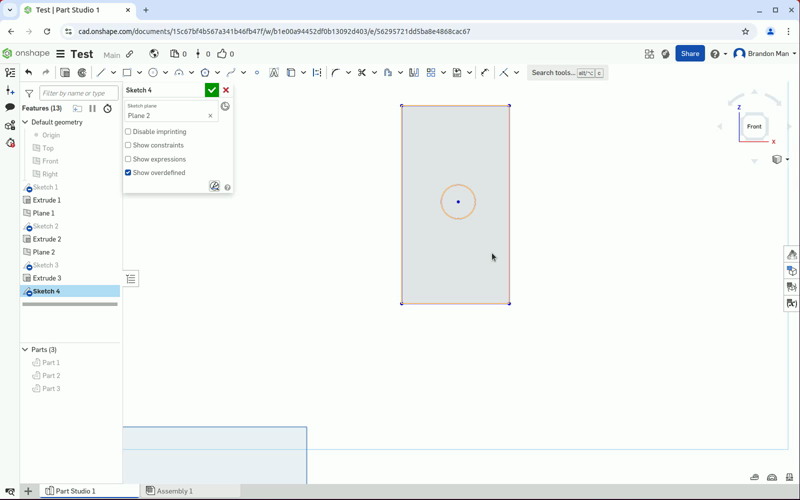
scroll(-6)
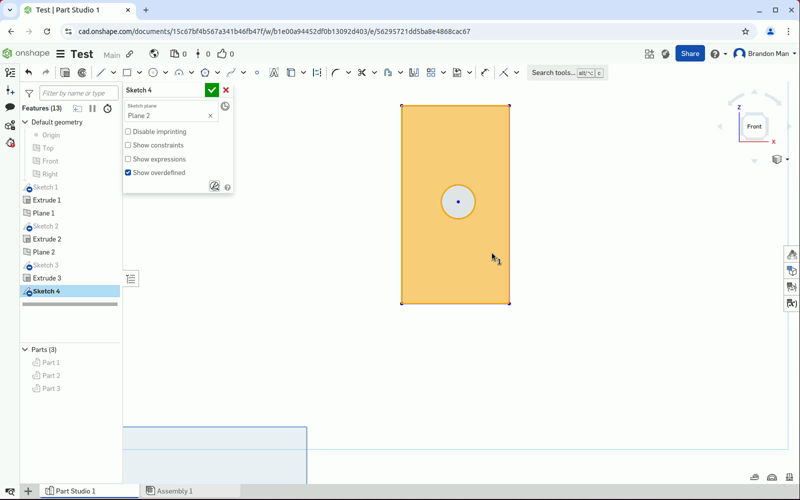
scroll(-6)
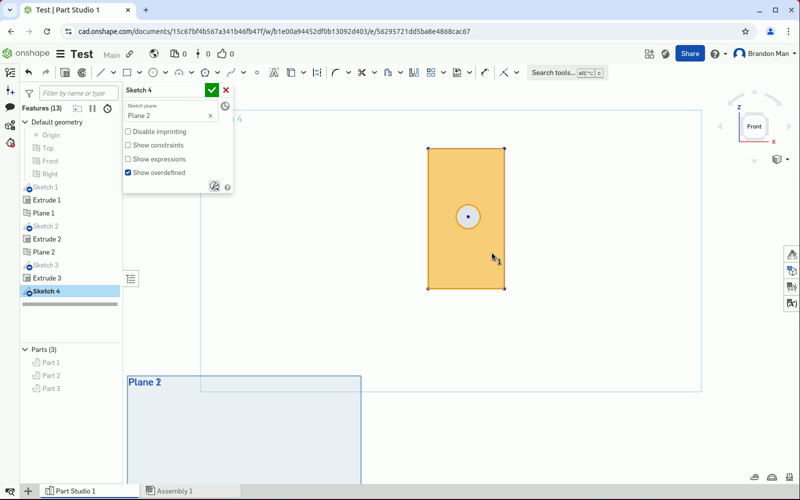
scroll(-6)
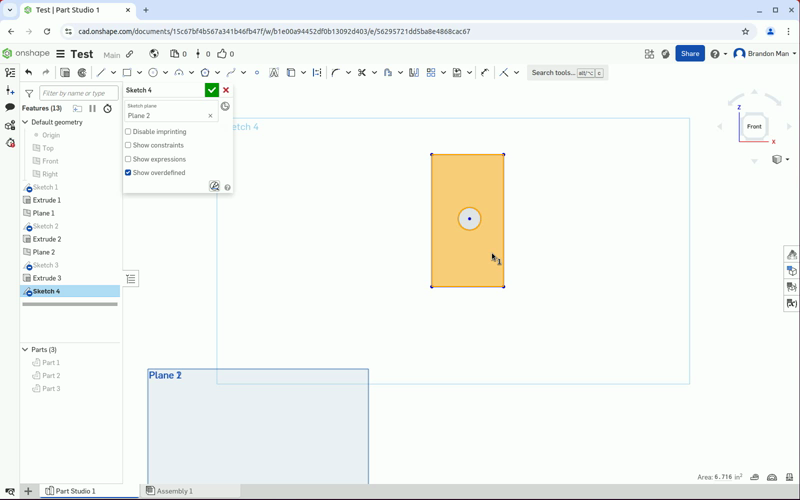
scroll(-6)
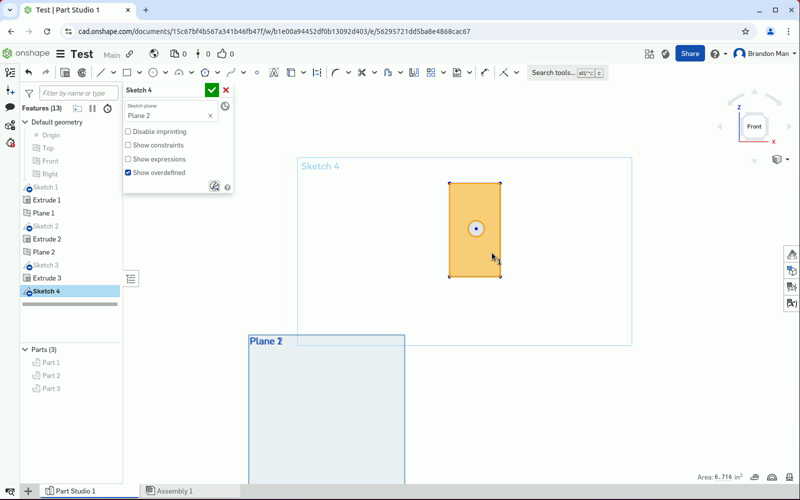
scroll(-6)
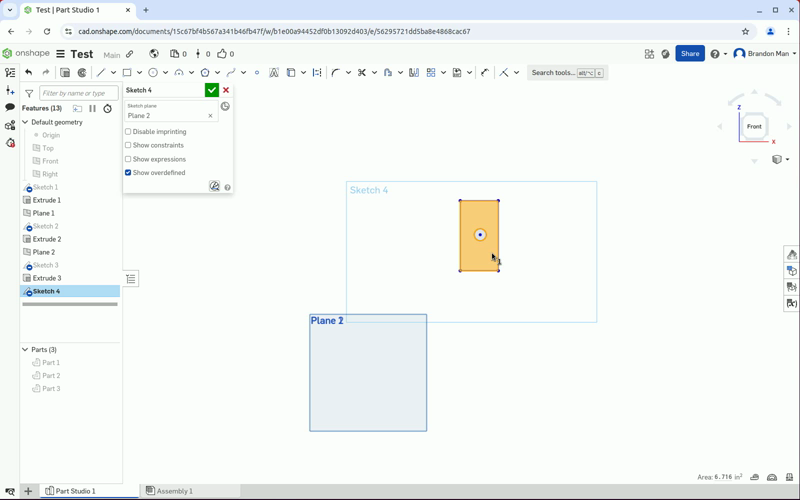
scroll(-6)
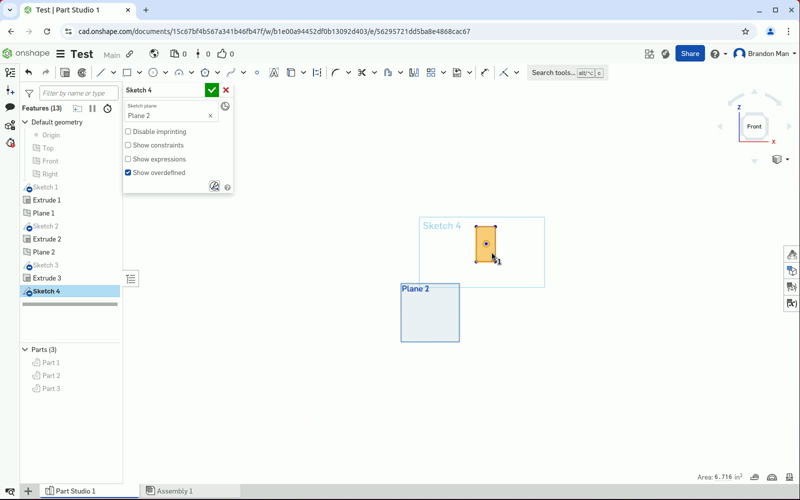
scroll(-6)
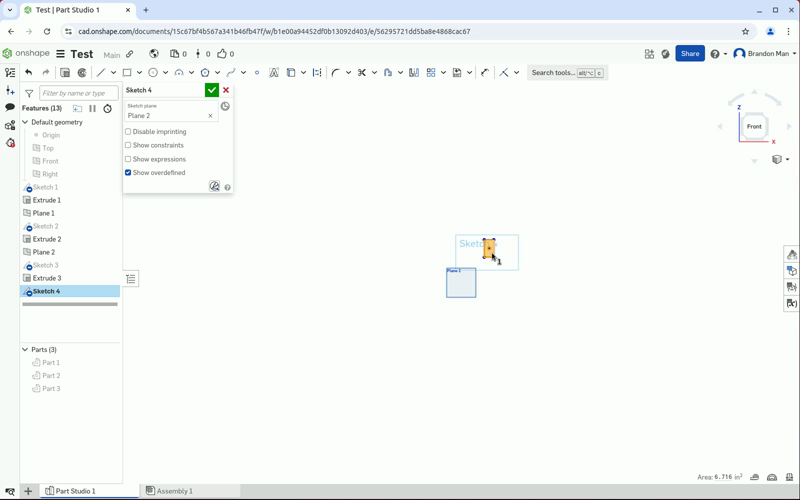
mouse_move(73, 352)
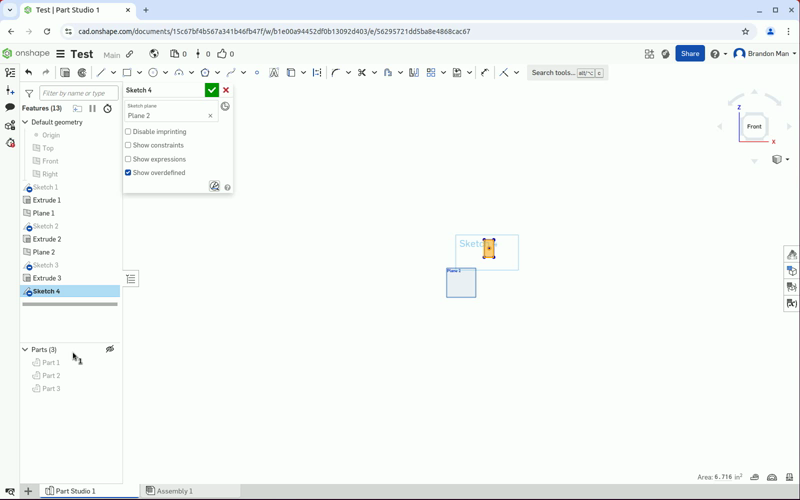
key(shift+y)
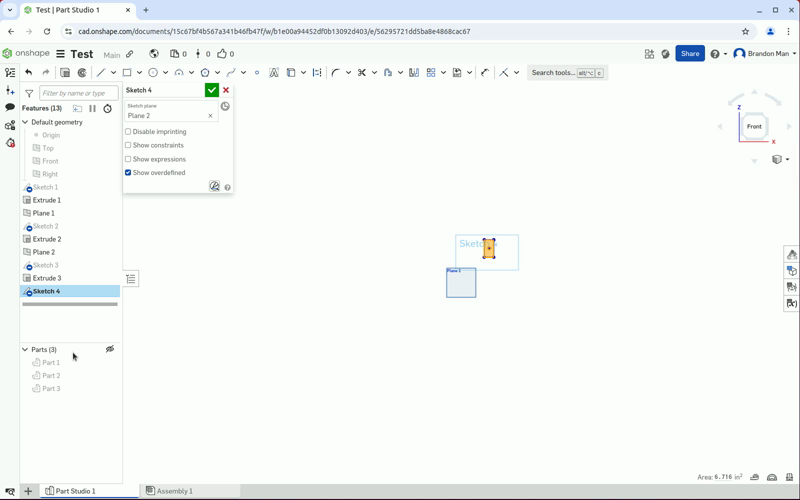
key(shift+e)
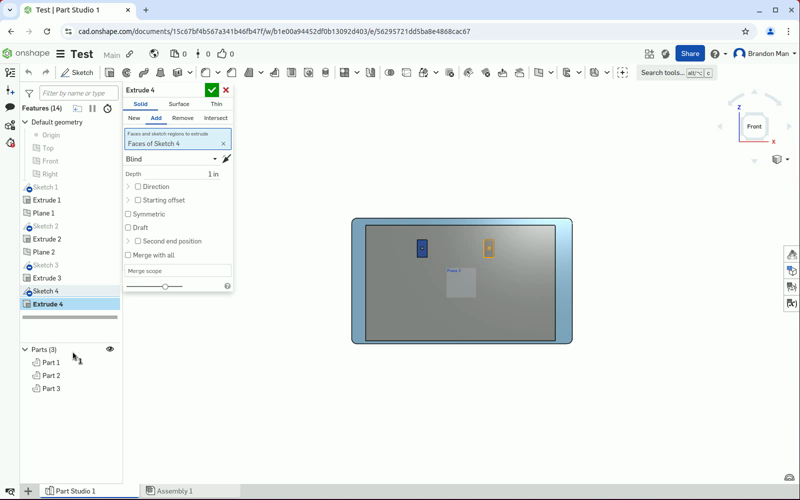
mouse_move(143, 106)
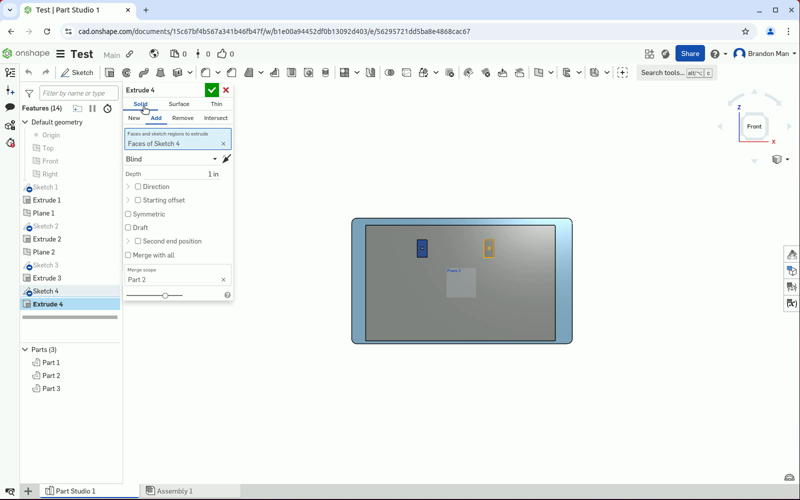
click(143, 106)
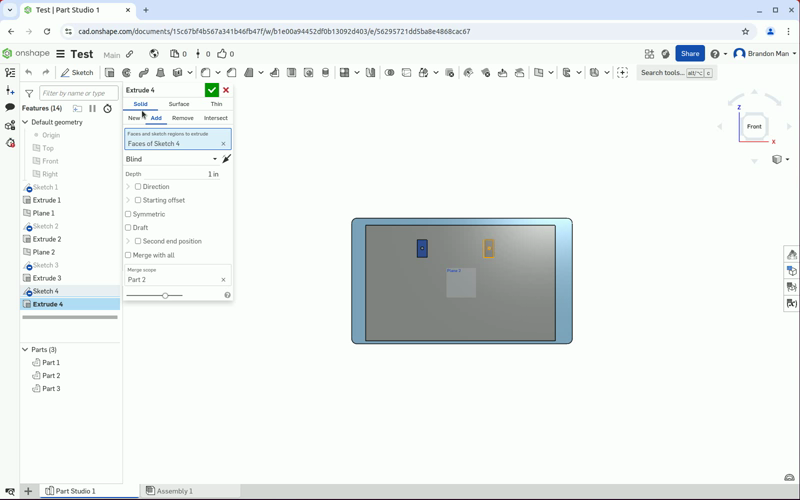
mouse_move(137, 120)
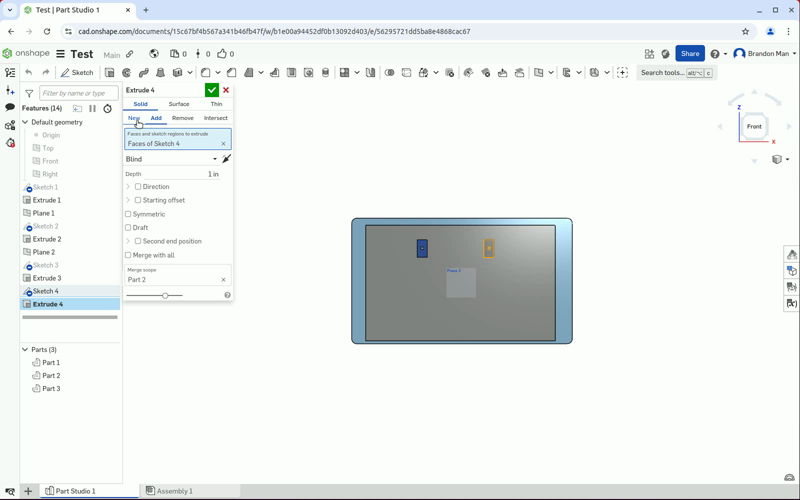
click(137, 120)
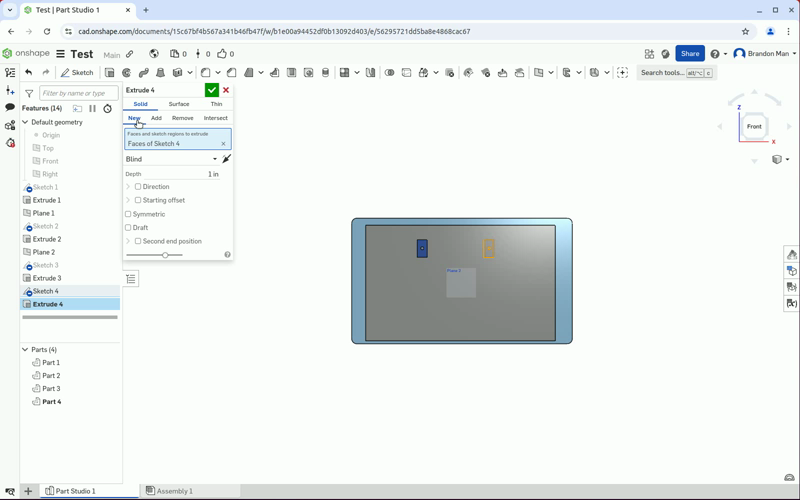
key(tab, 4)
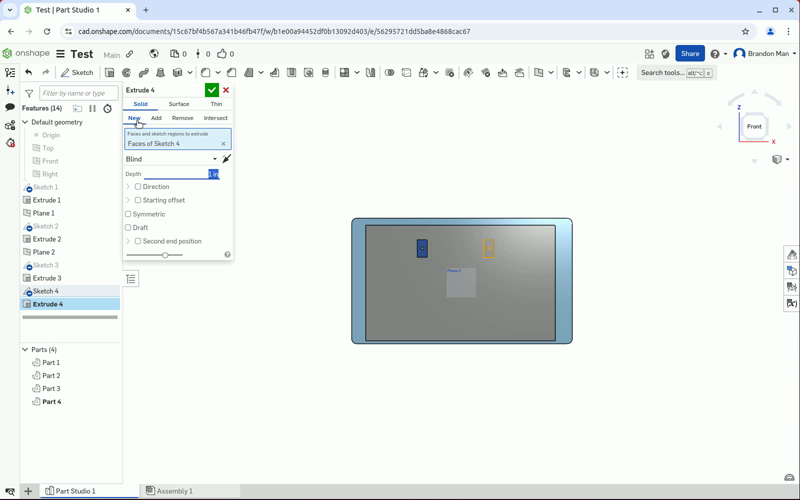
text(0.722)
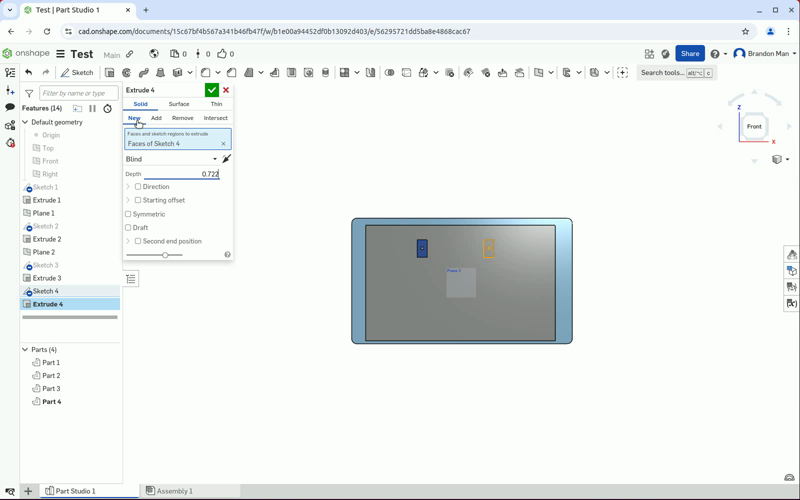
key(enter)
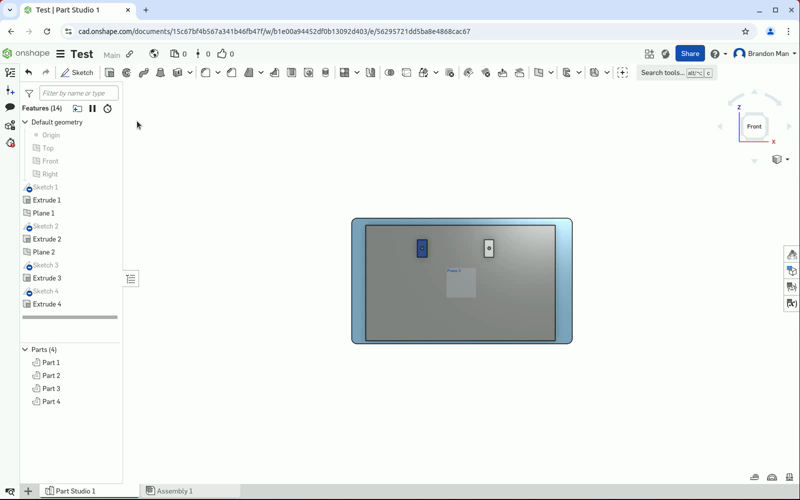
key(shift+h)
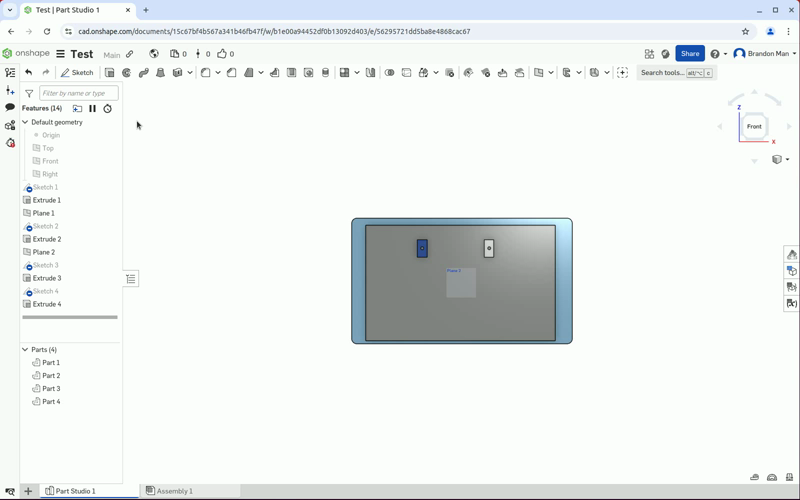
key(shift+h)
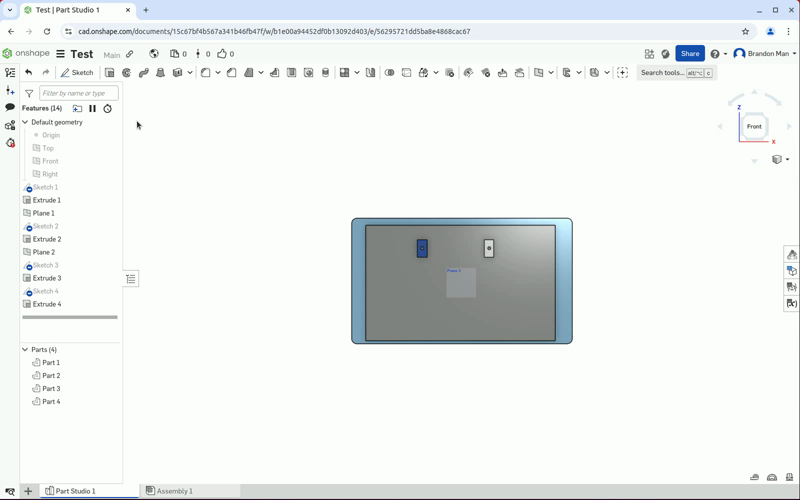
mouse_move(73, 189)
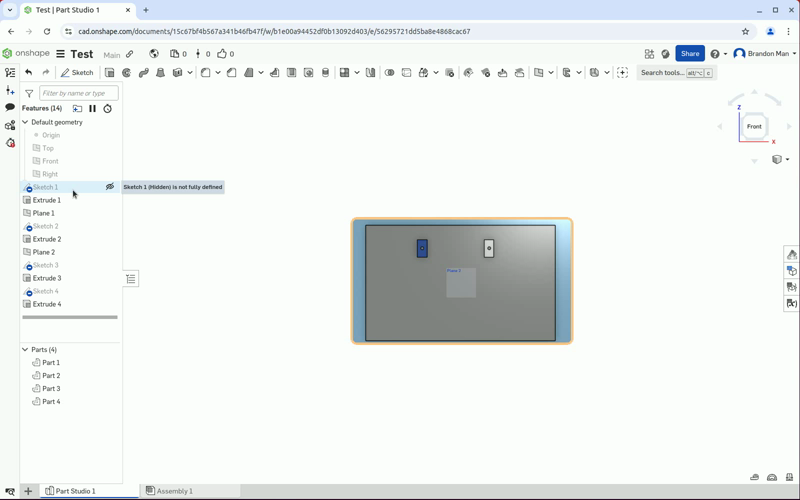
click(73, 189)
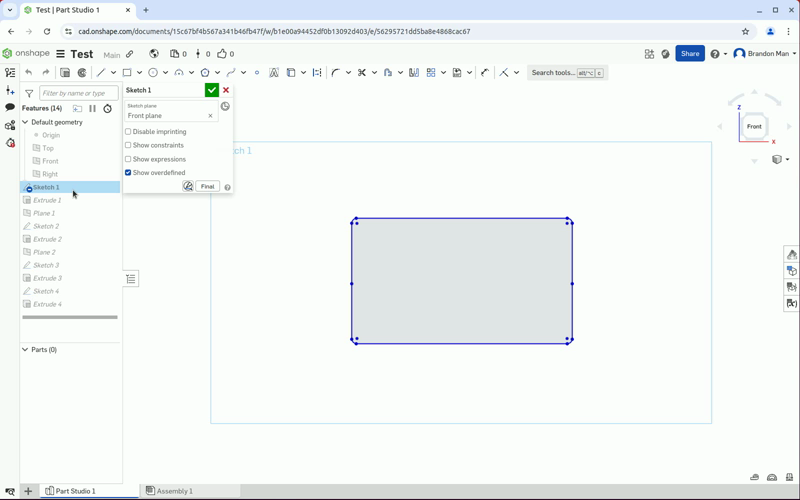
mouse_move(229, 92)
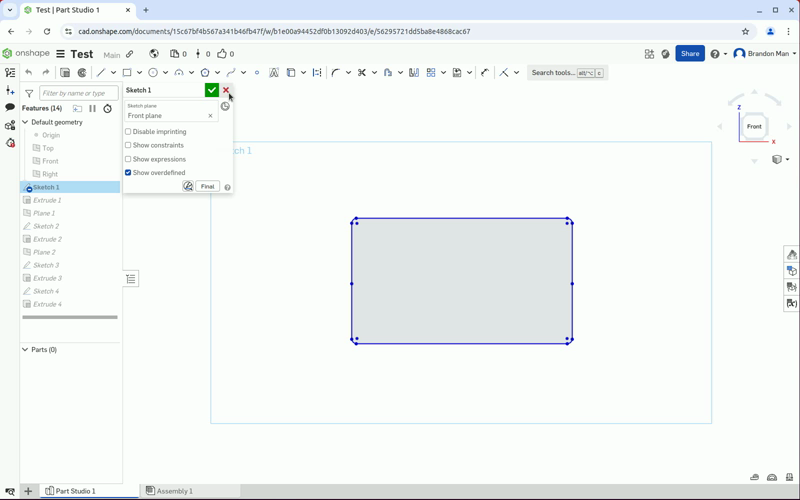
click(229, 92)
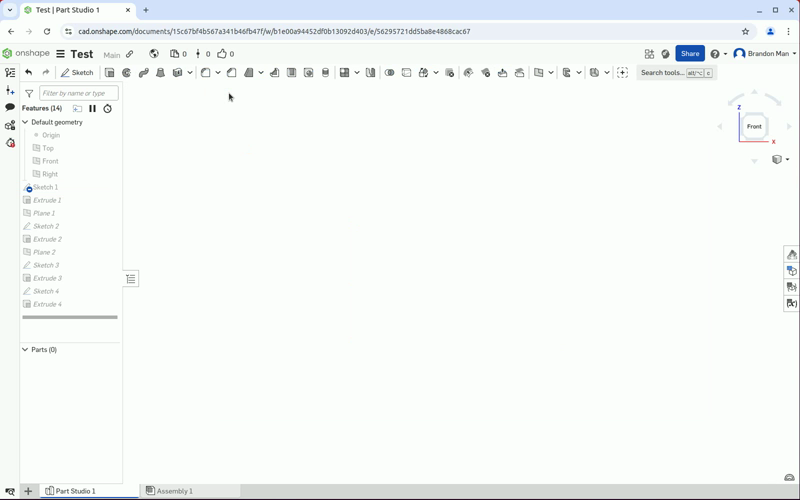
key(shift+s)
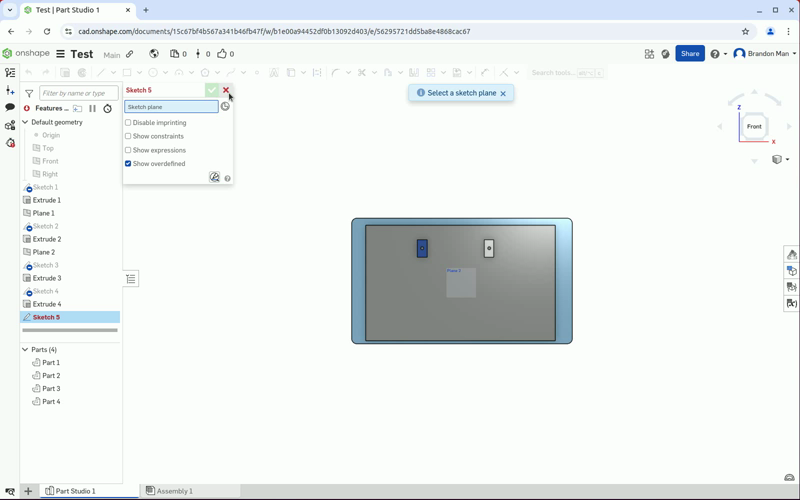
mouse_move(73, 254)
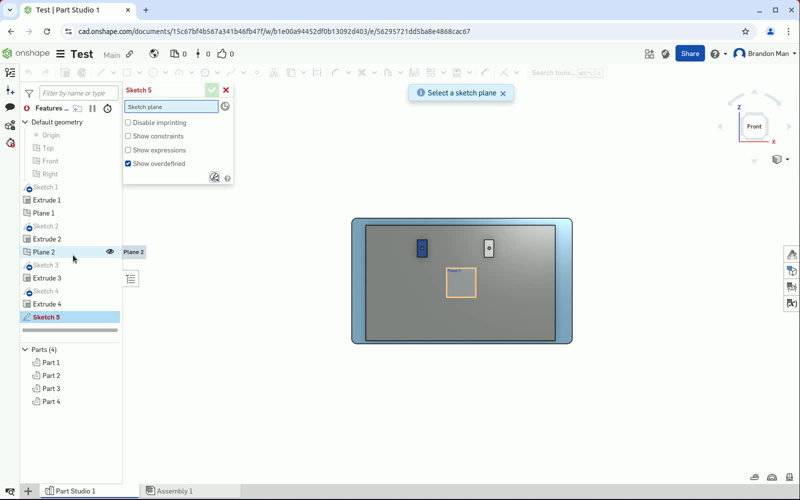
click(73, 254)
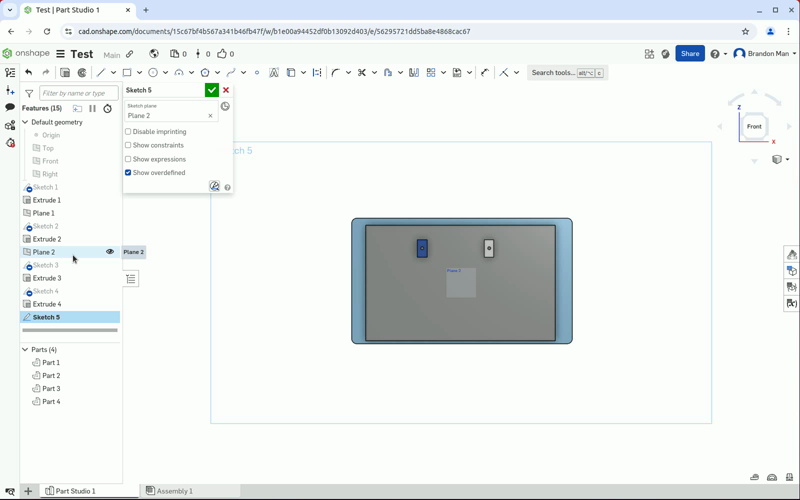
mouse_move(73, 352)
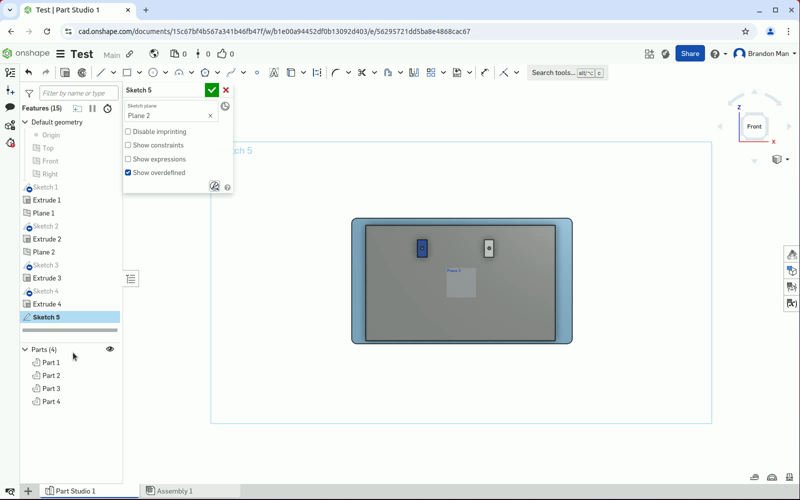
key(y)
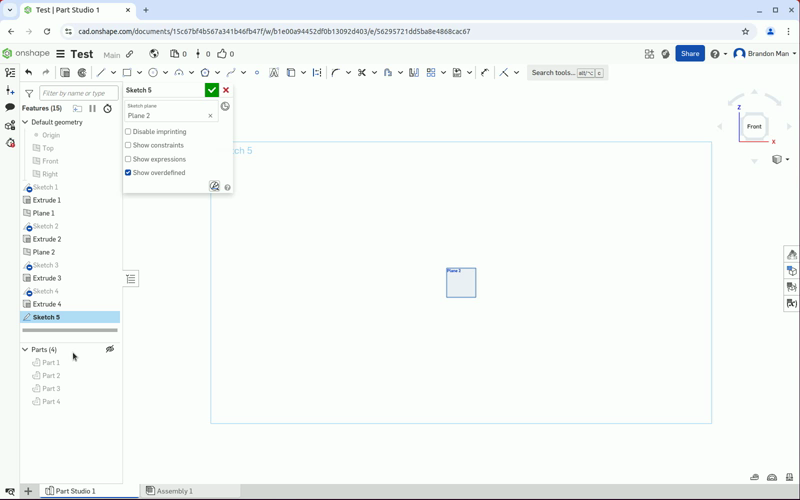
key(l)
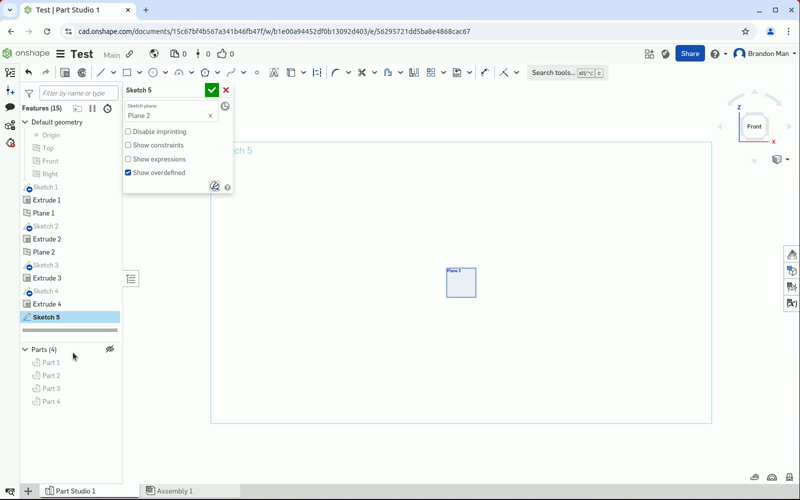
key_down(shift)
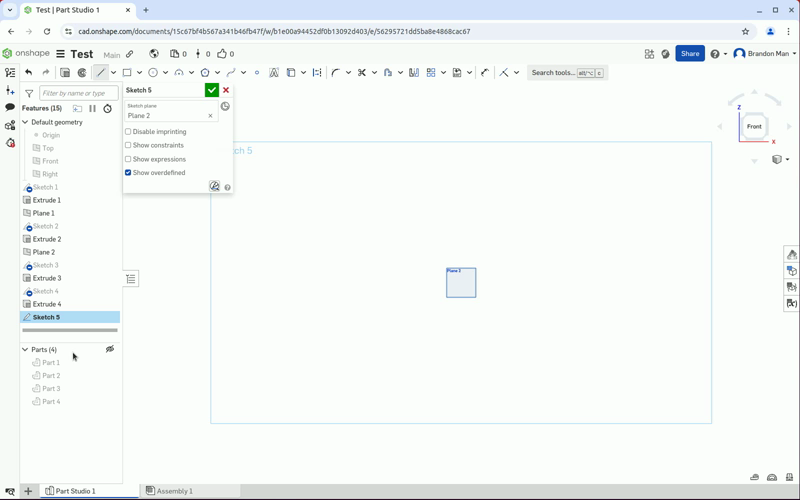
mouse_move(484, 314)
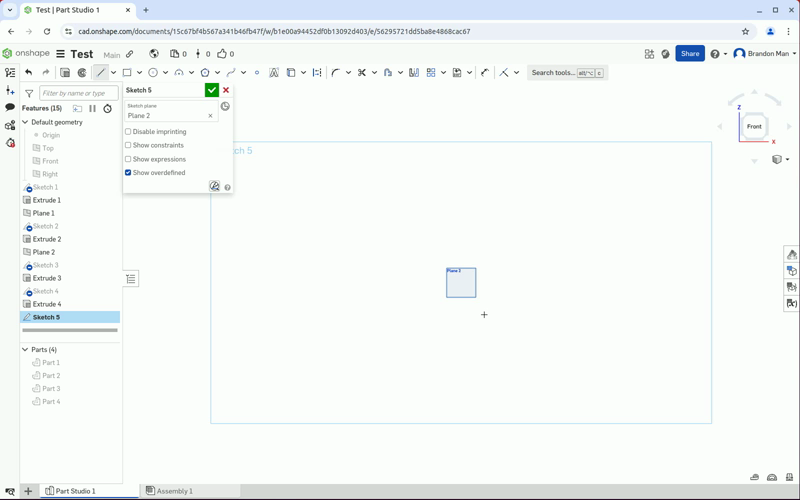
click(484, 314)
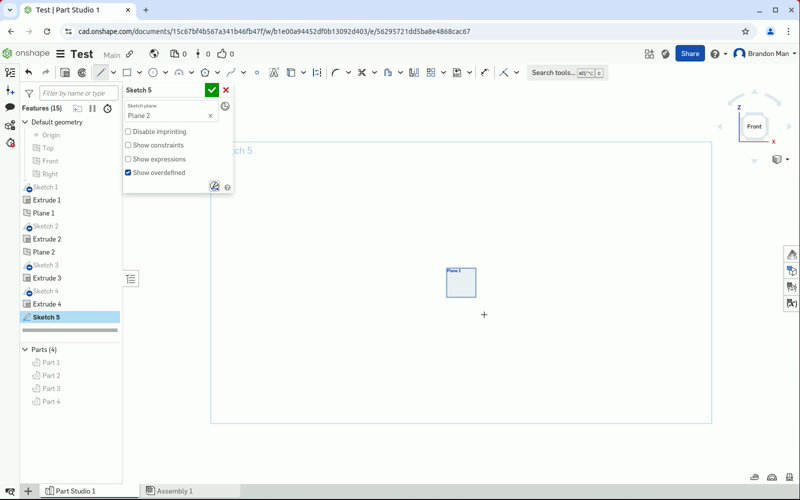
key_up(shift)
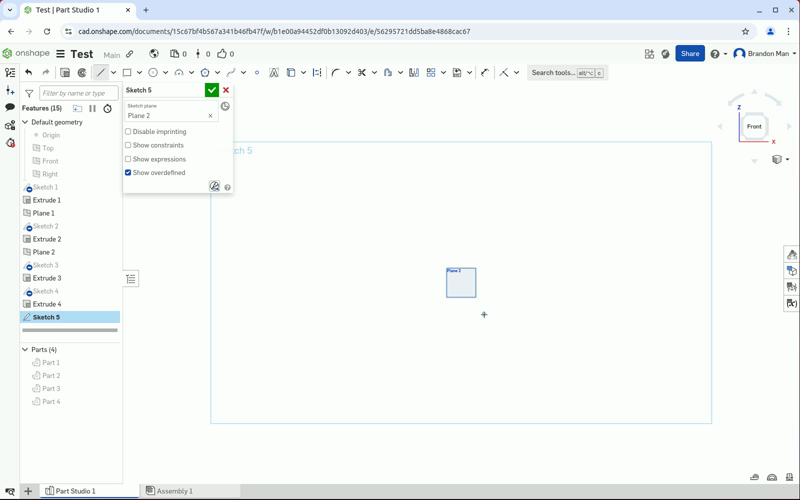
key_down(shift)
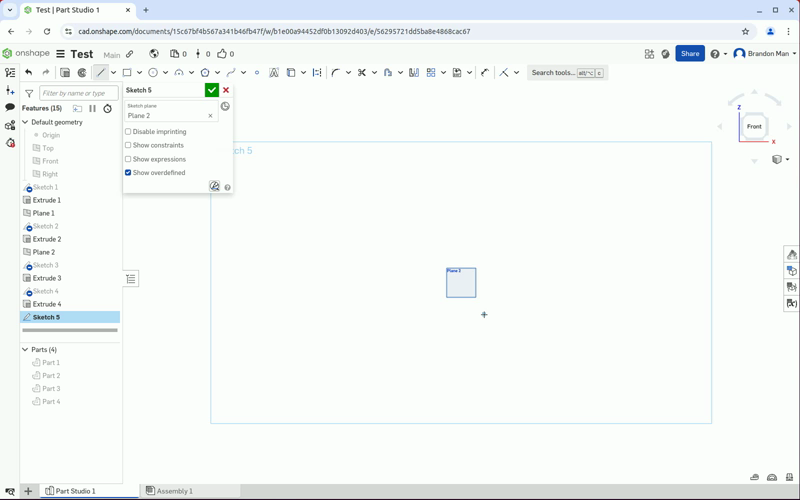
mouse_move(514, 314)
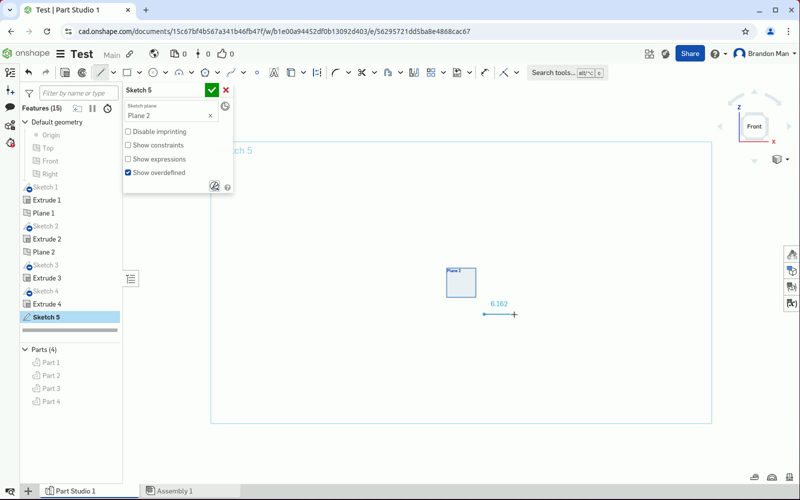
mouse_move(493, 314)
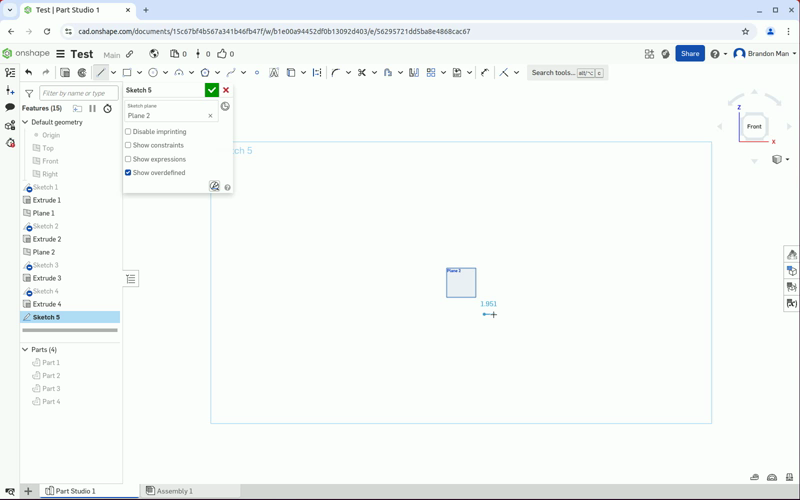
click(493, 314)
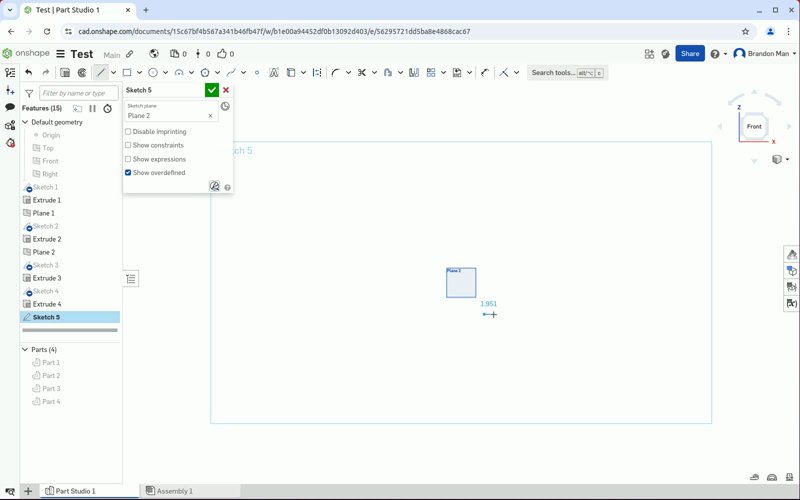
key_up(shift)
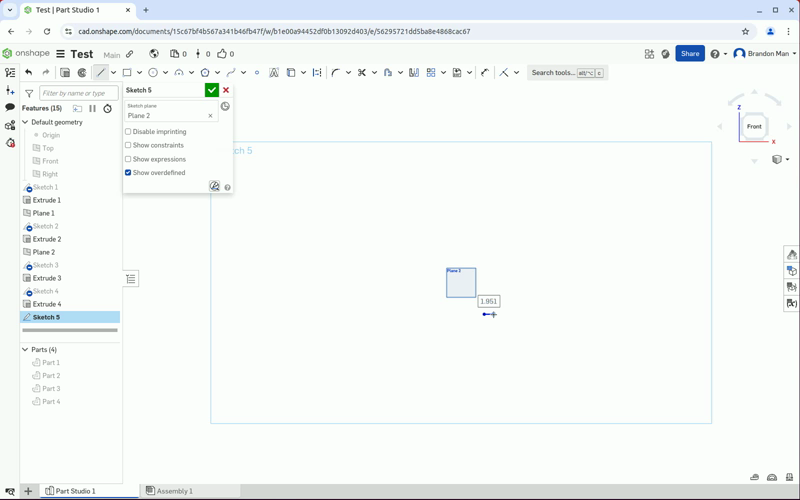
key_down(shift)
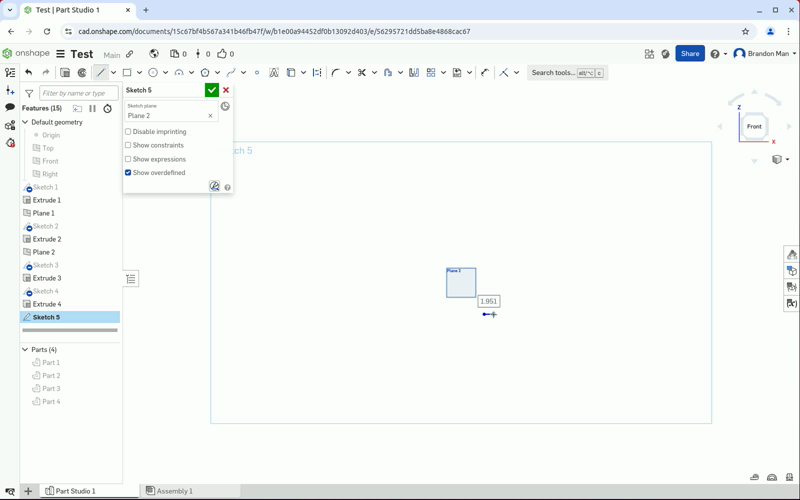
mouse_move(523, 314)
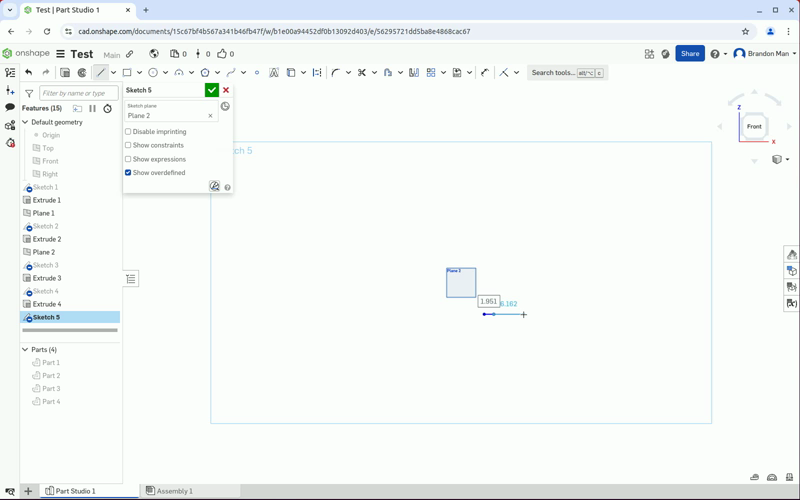
mouse_move(493, 297)
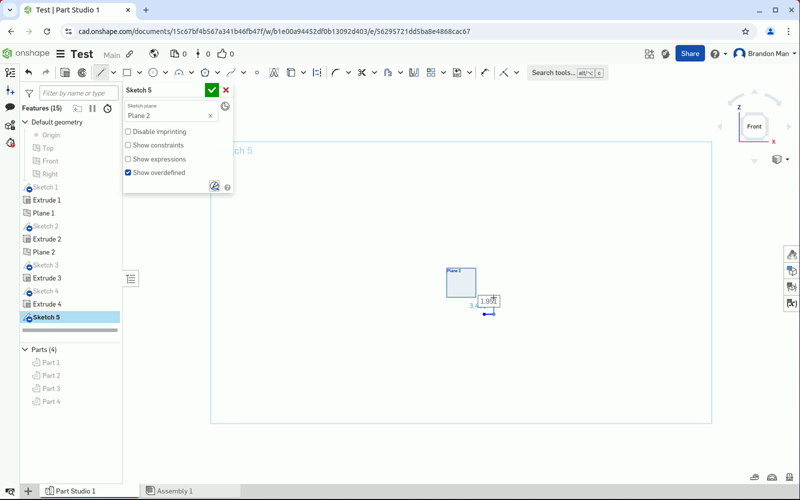
click(493, 297)
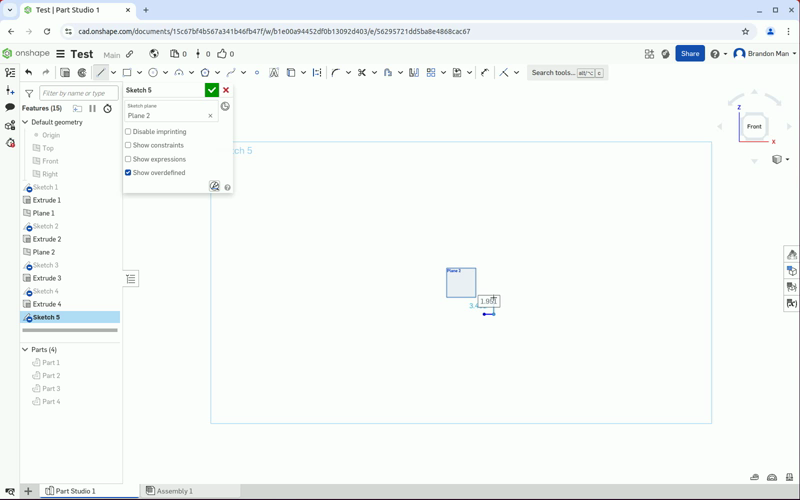
key_up(shift)
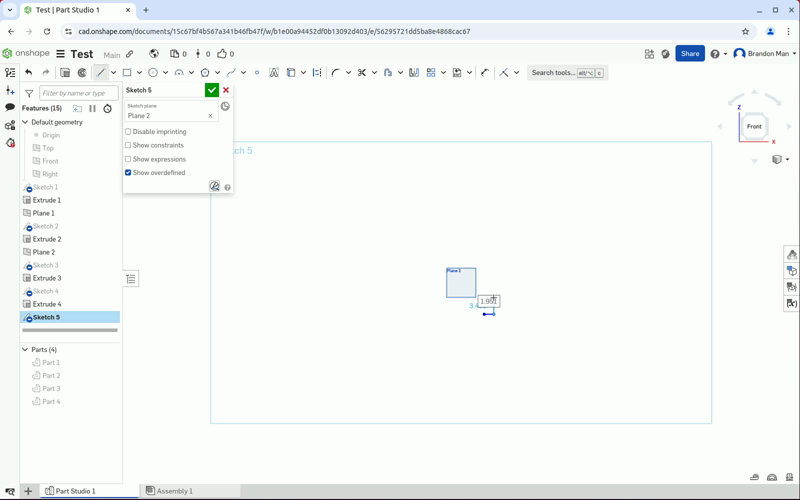
key_down(shift)
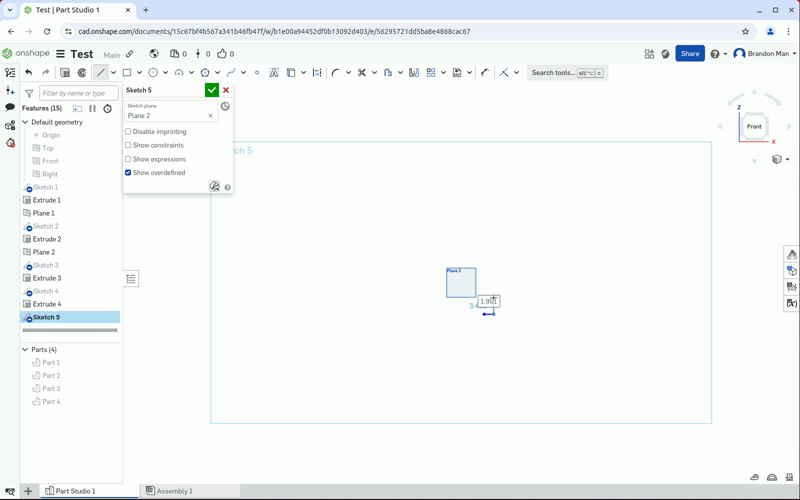
mouse_move(523, 297)
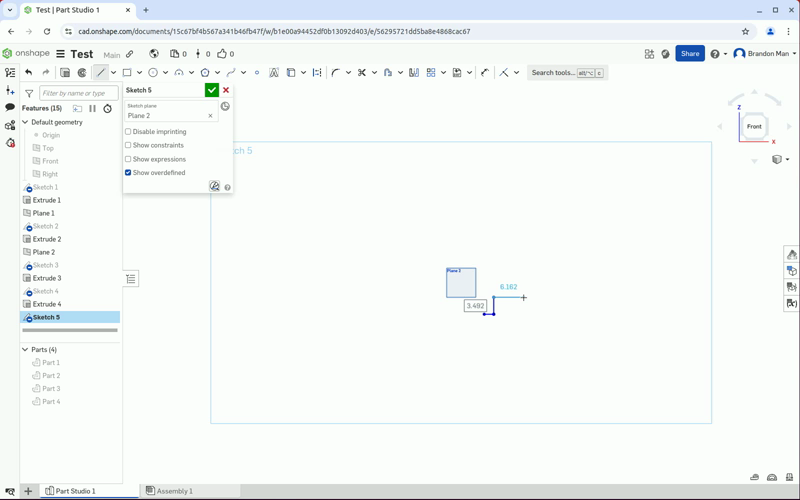
mouse_move(484, 297)
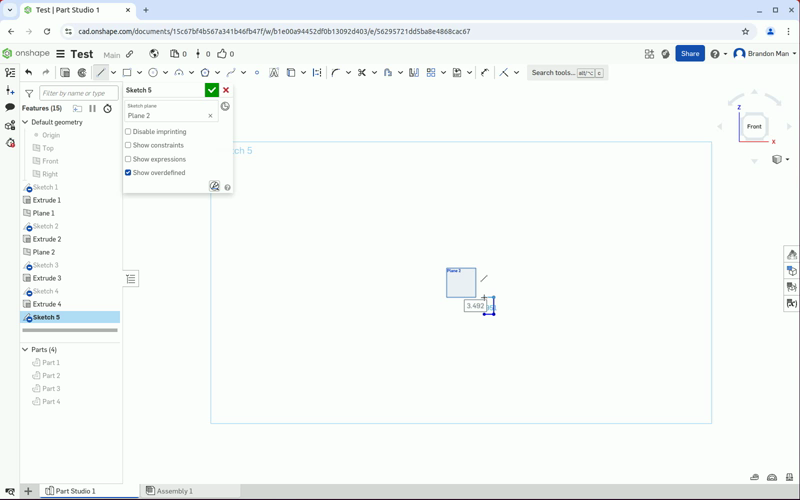
click(484, 297)
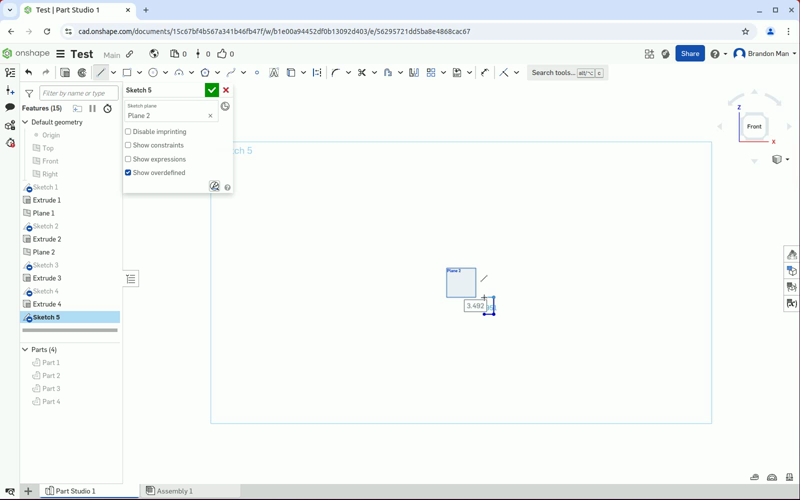
key_up(shift)
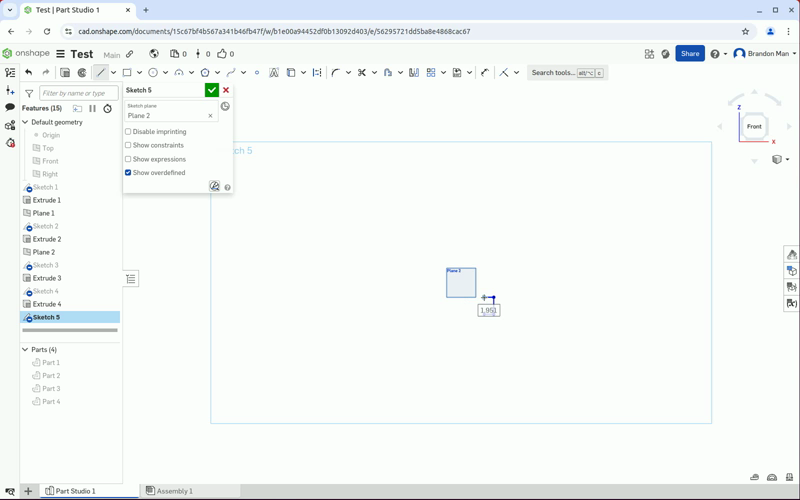
mouse_move(514, 297)
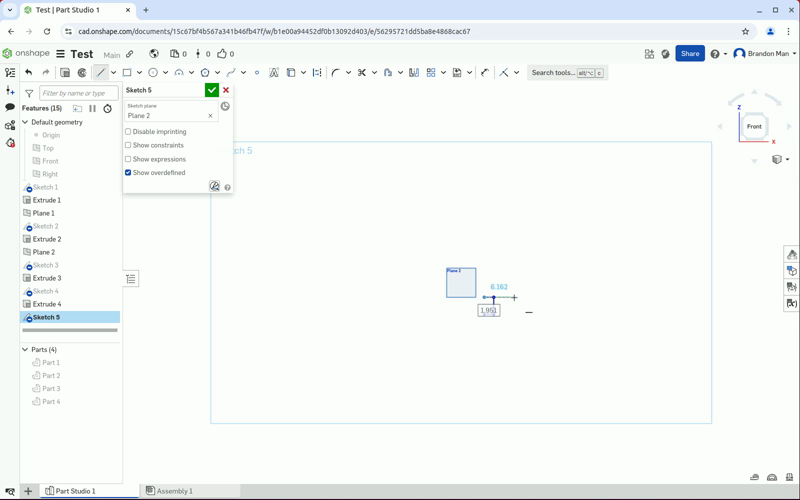
key_down(shift)
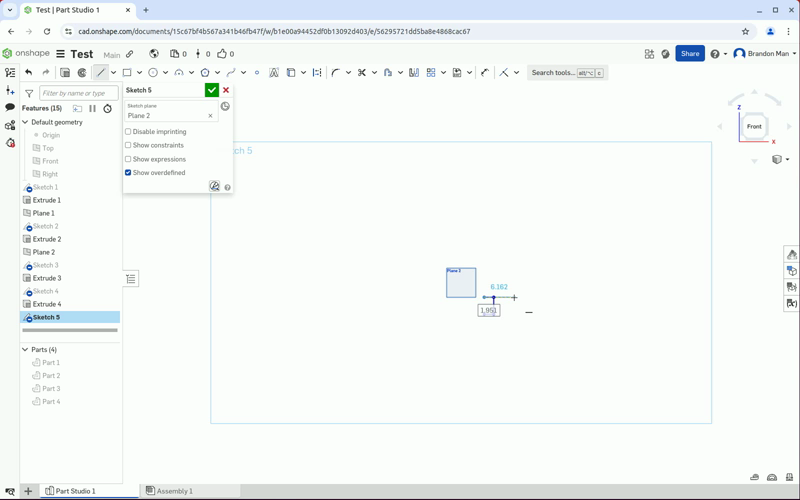
mouse_move(484, 314)
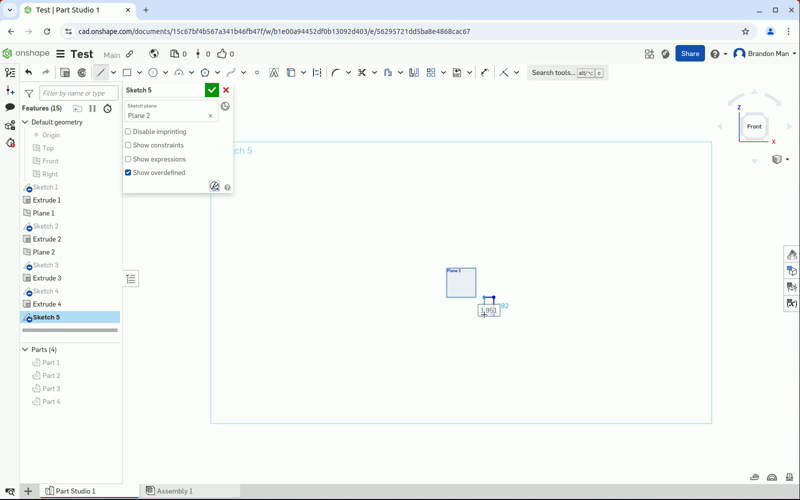
key_up(shift)
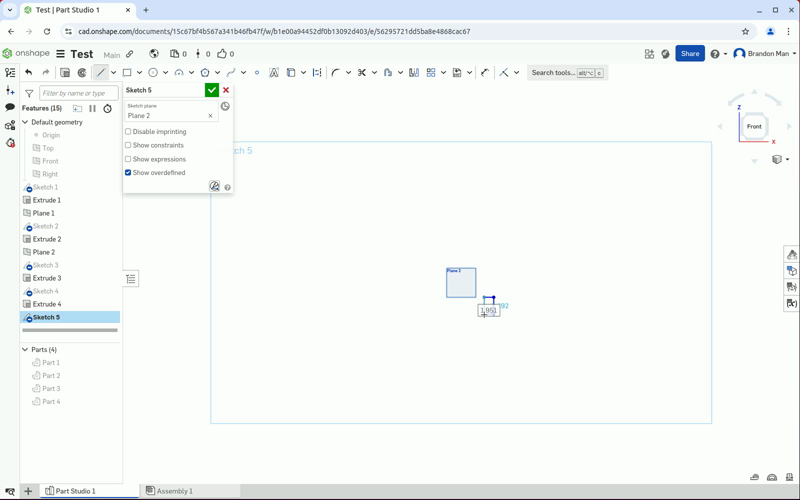
click(484, 314)
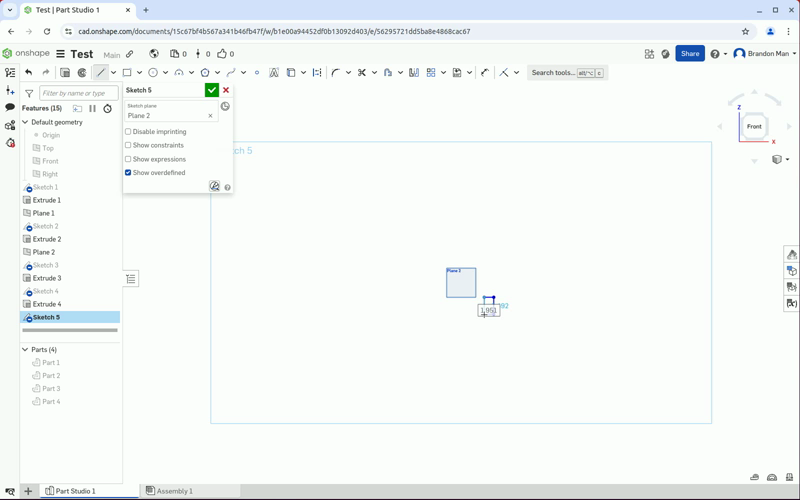
key(esc)
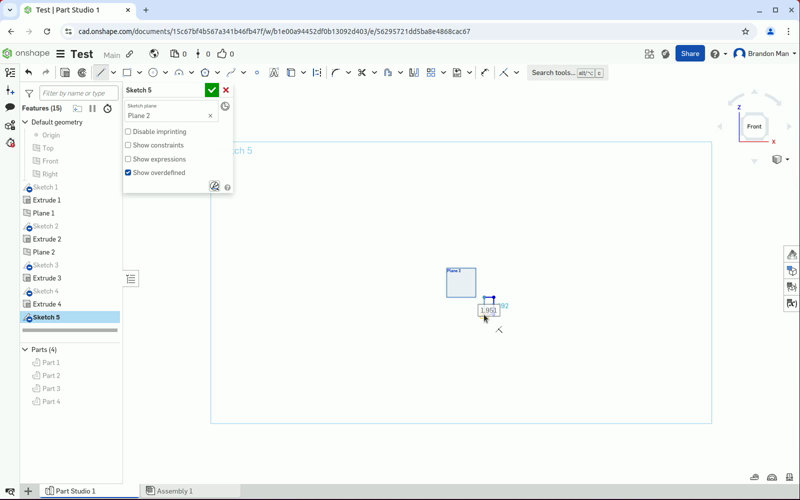
key(c)
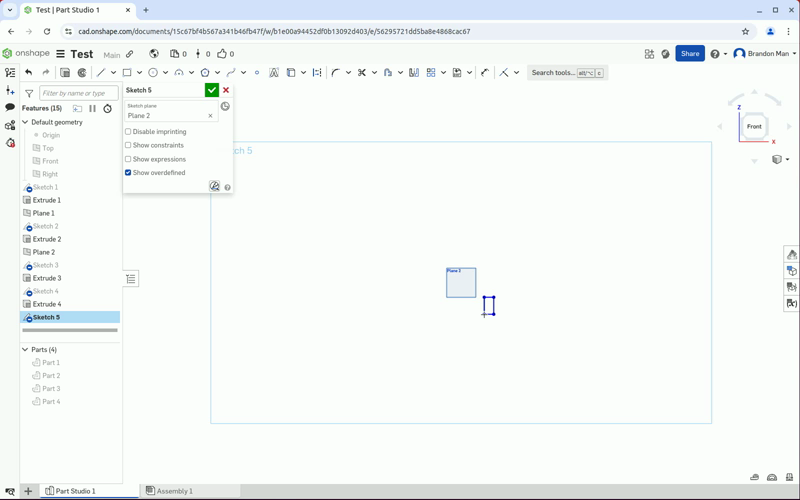
key_down(shift)
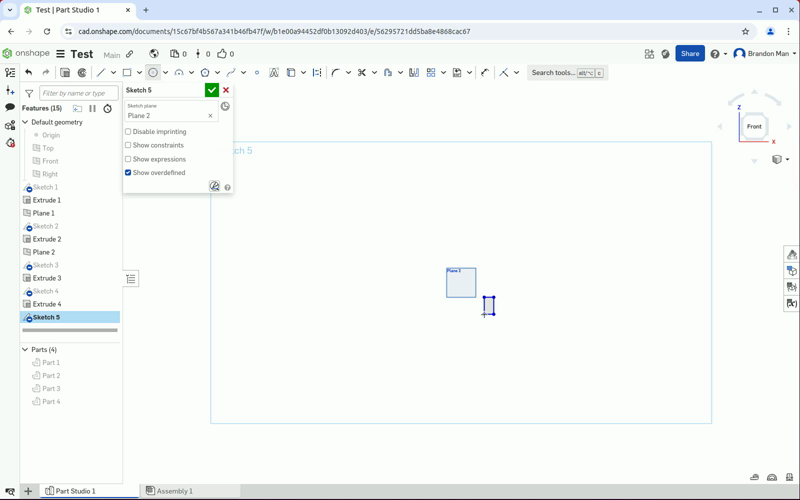
mouse_move(489, 305)
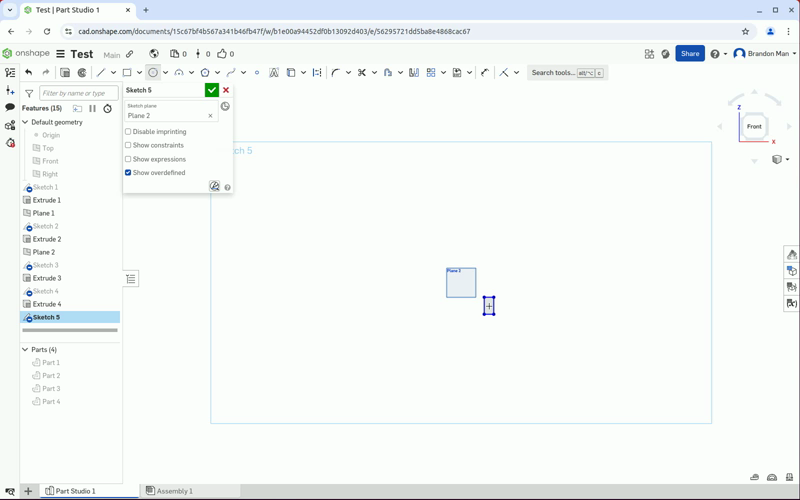
click(489, 305)
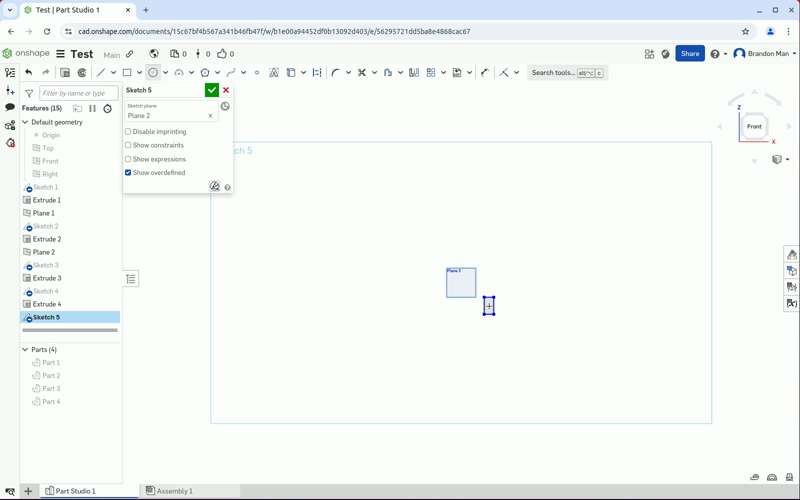
key_up(shift)
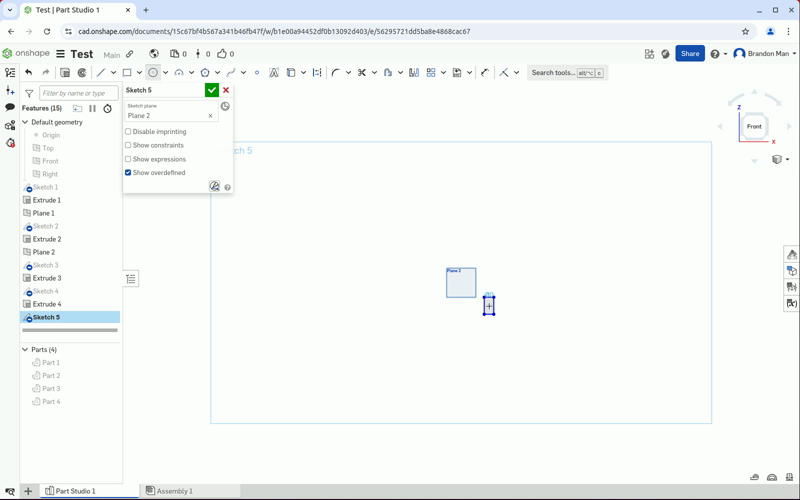
mouse_move(490, 305)
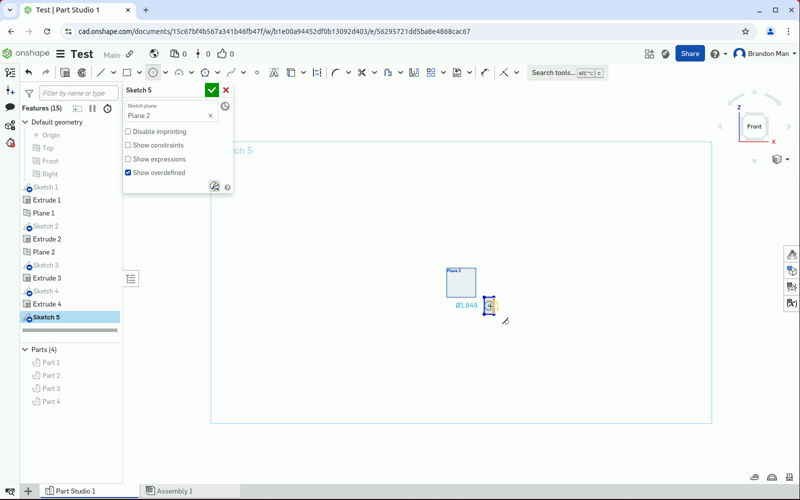
scroll(6)
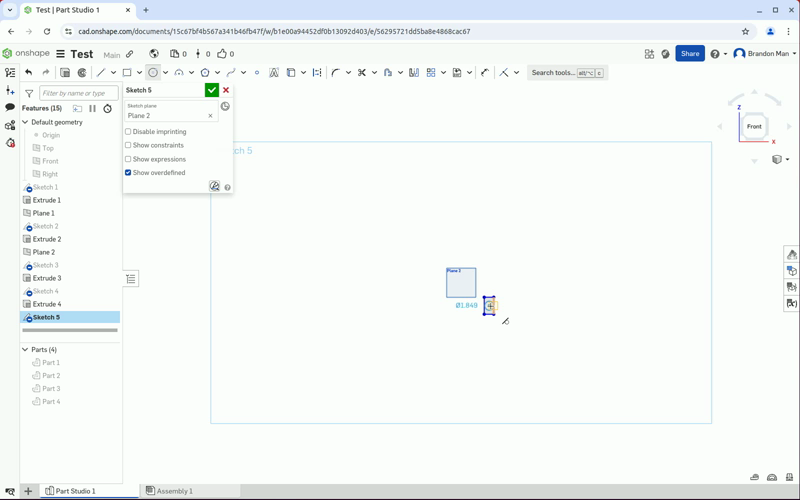
scroll(6)
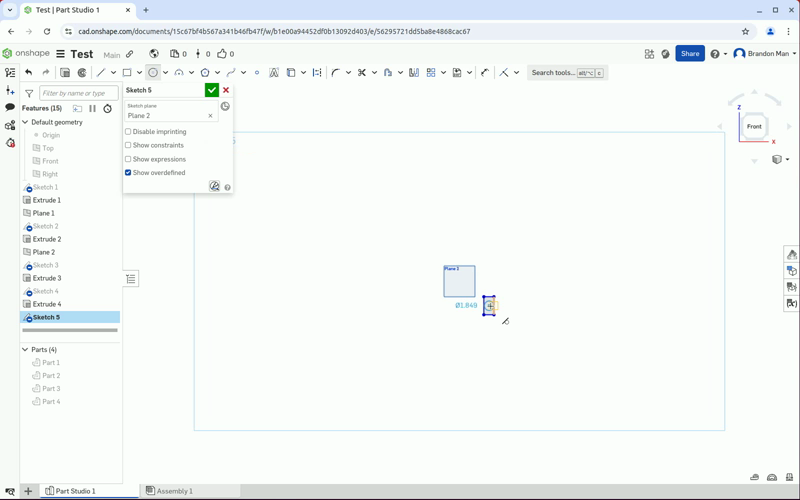
scroll(6)
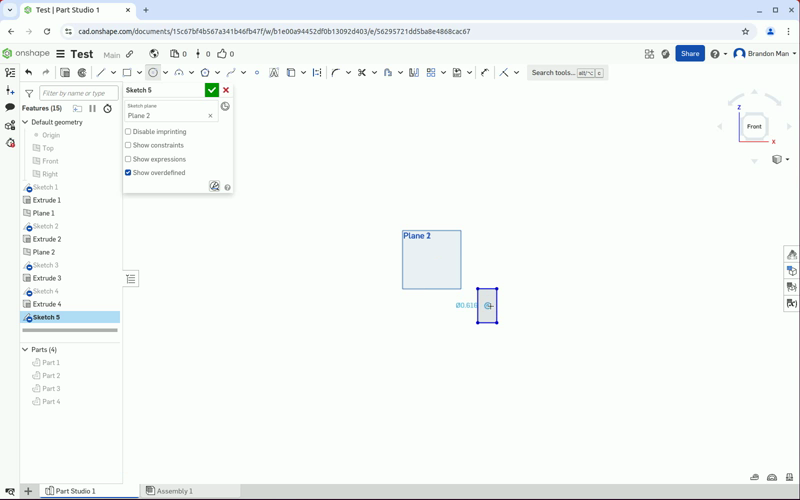
scroll(6)
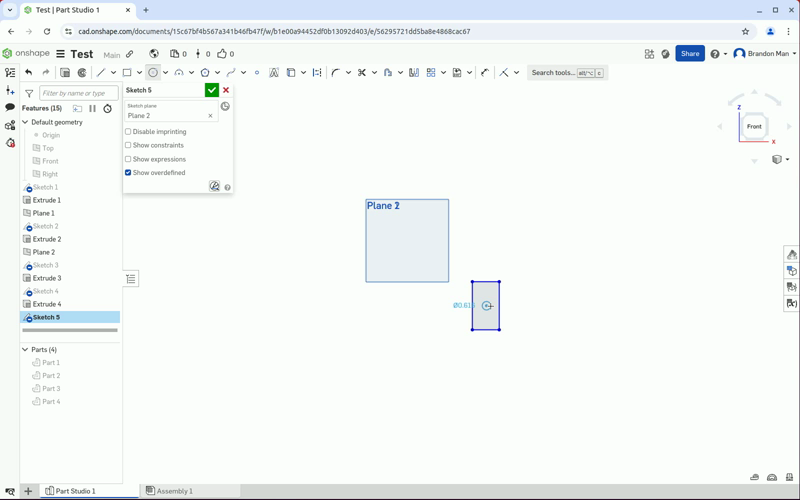
scroll(6)
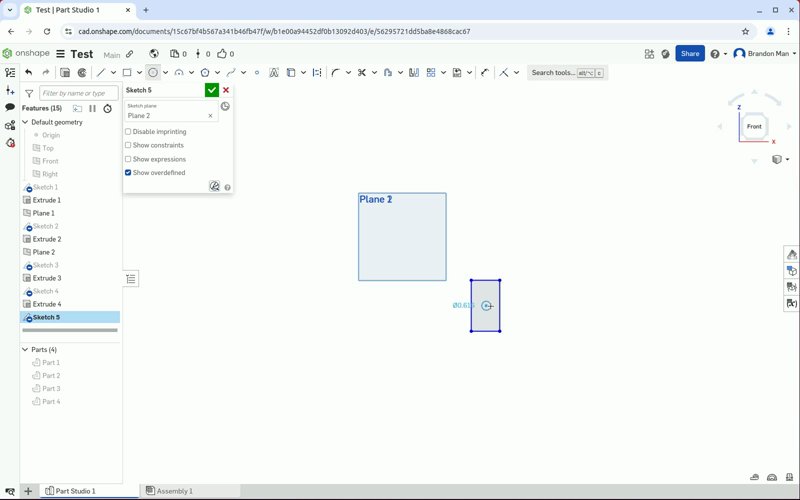
scroll(6)
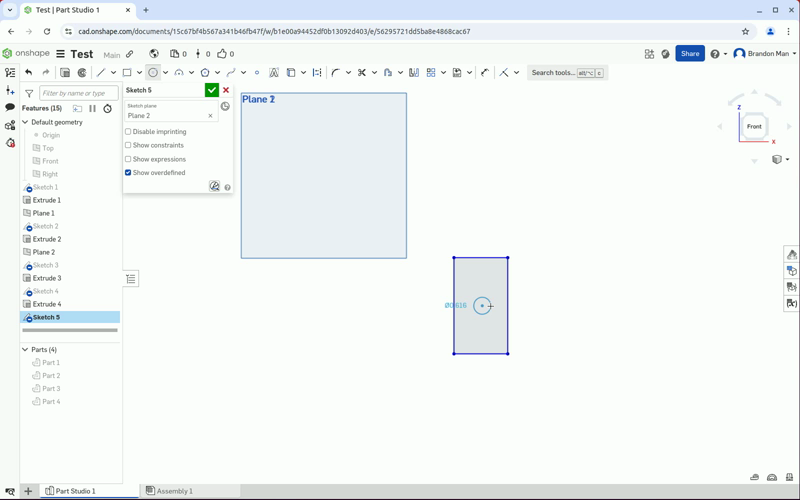
scroll(6)
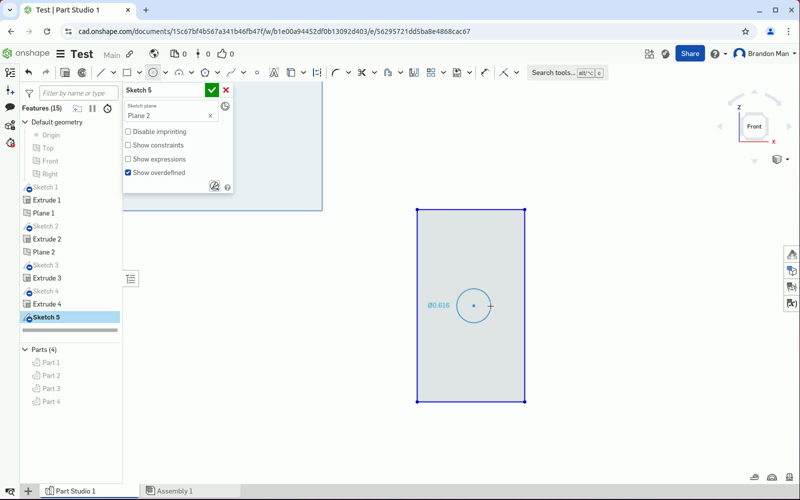
click(490, 305)
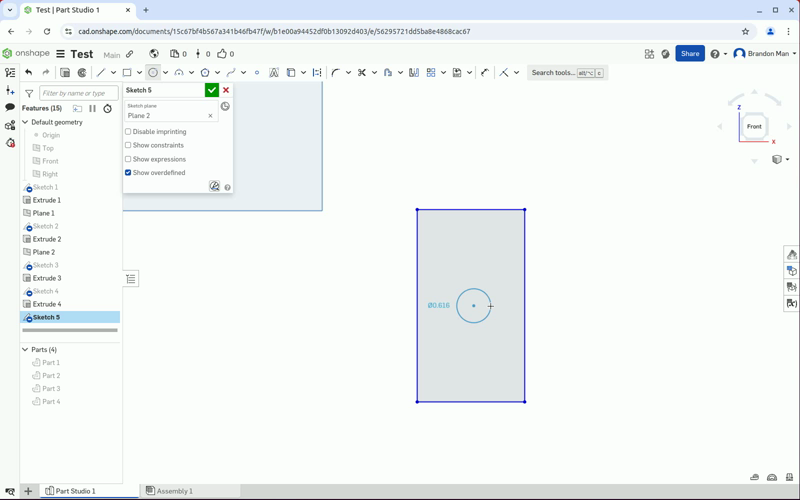
scroll(-6)
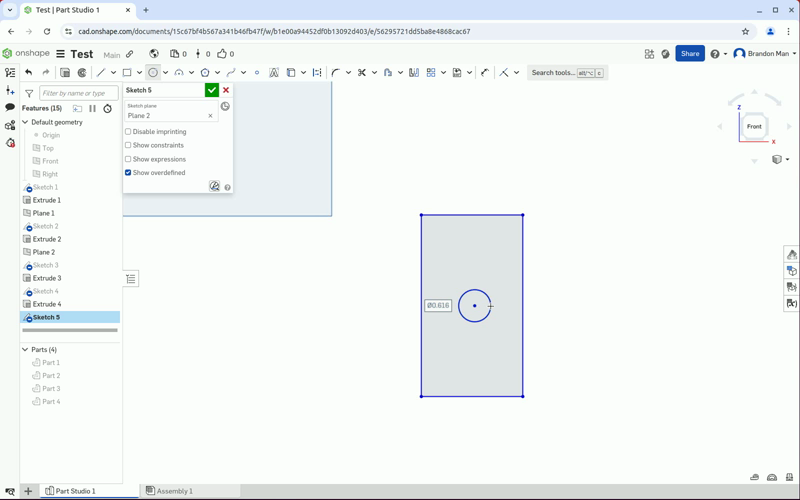
scroll(-6)
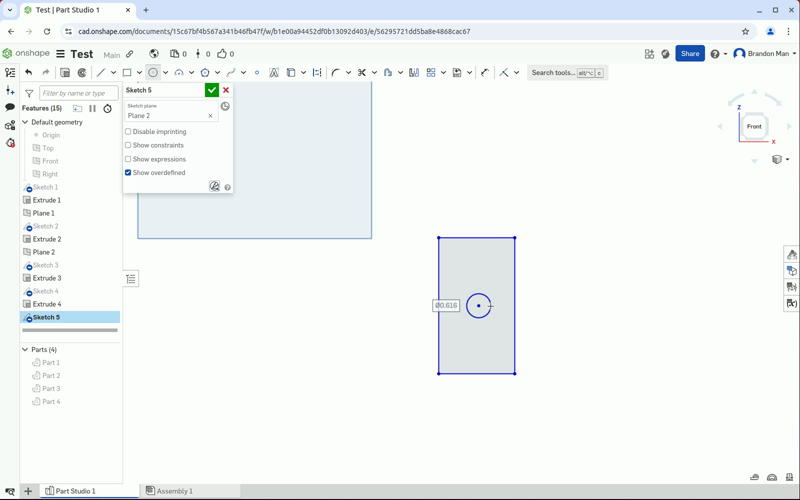
scroll(-6)
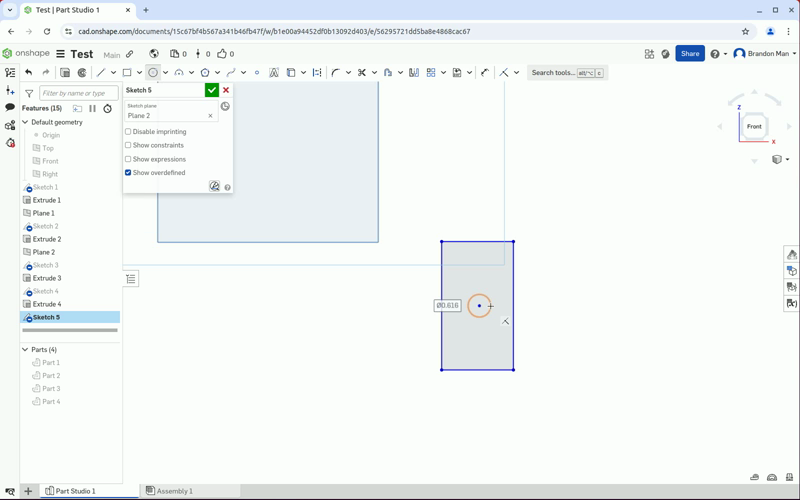
scroll(-6)
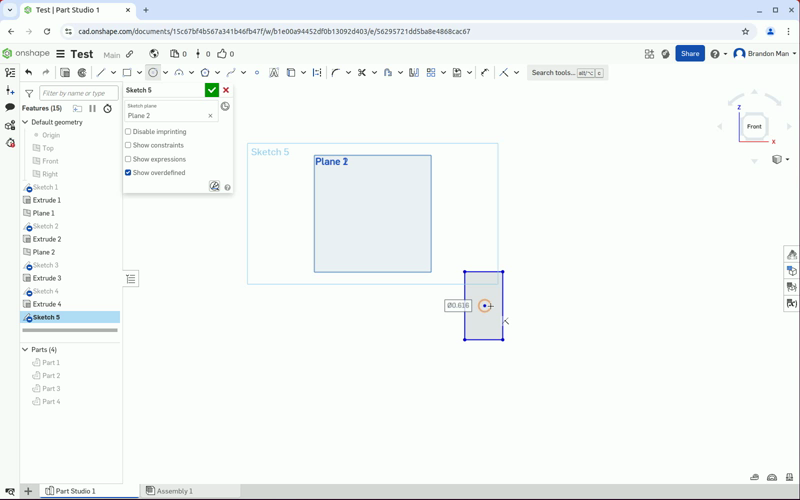
scroll(-6)
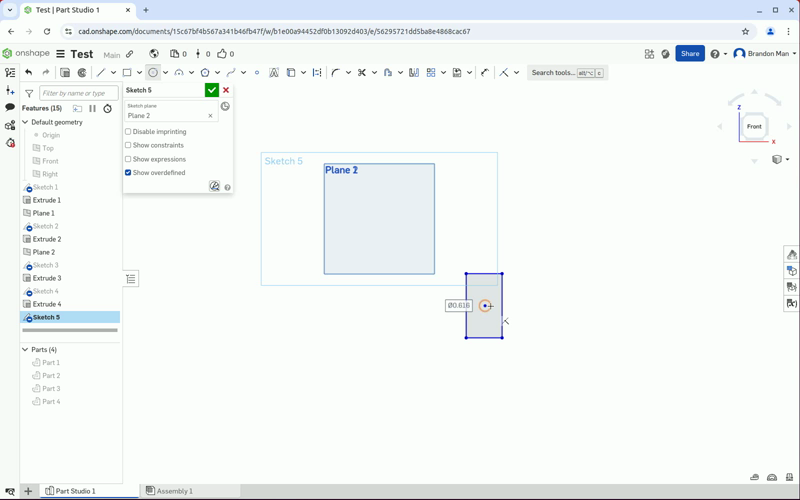
scroll(-6)
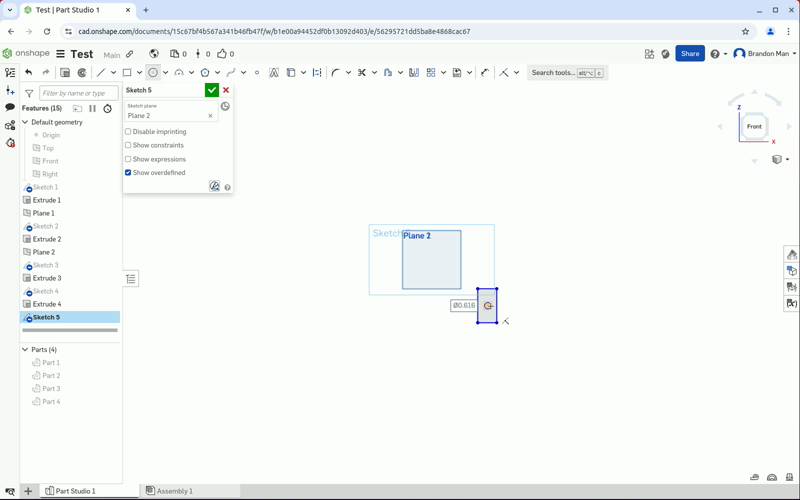
scroll(-6)
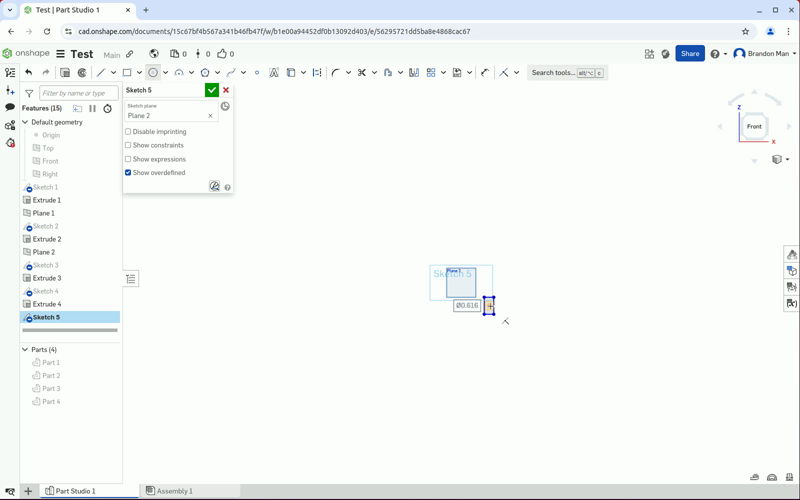
key(esc)
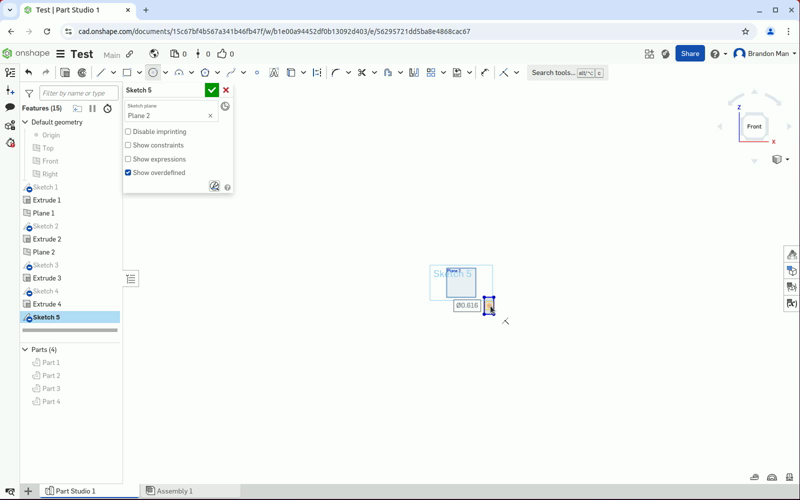
mouse_move(489, 302)
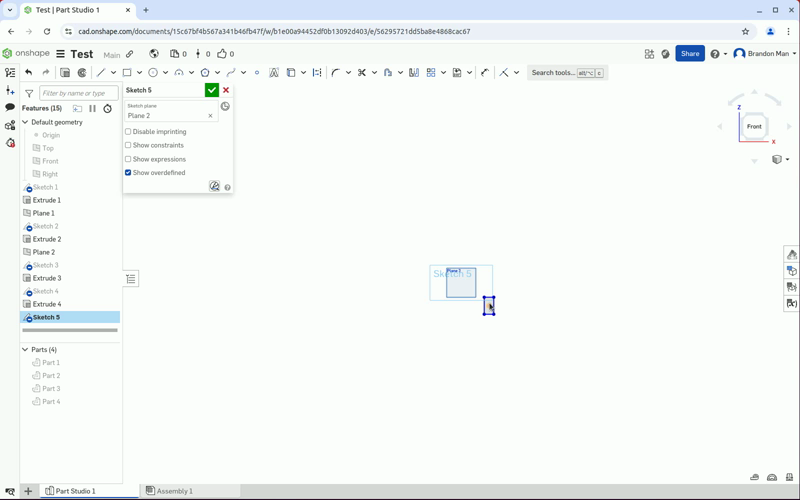
scroll(6)
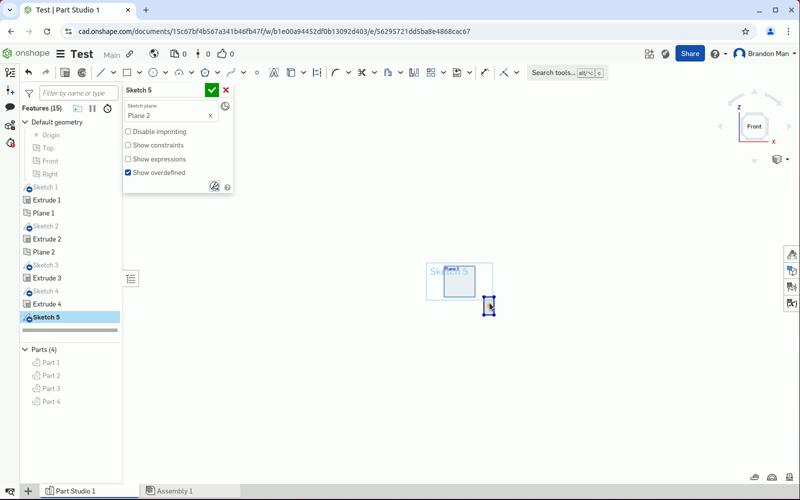
scroll(6)
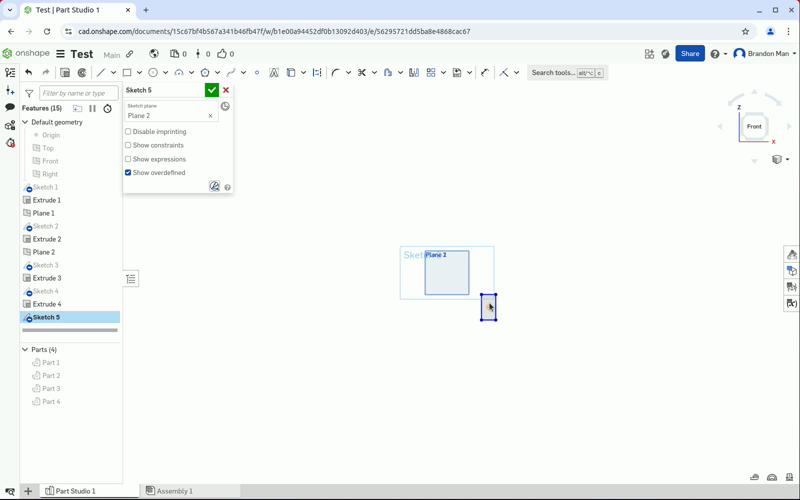
scroll(6)
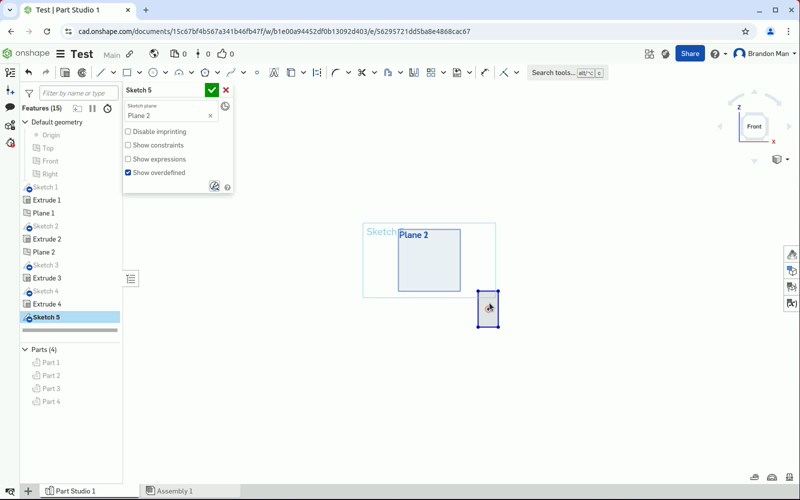
scroll(6)
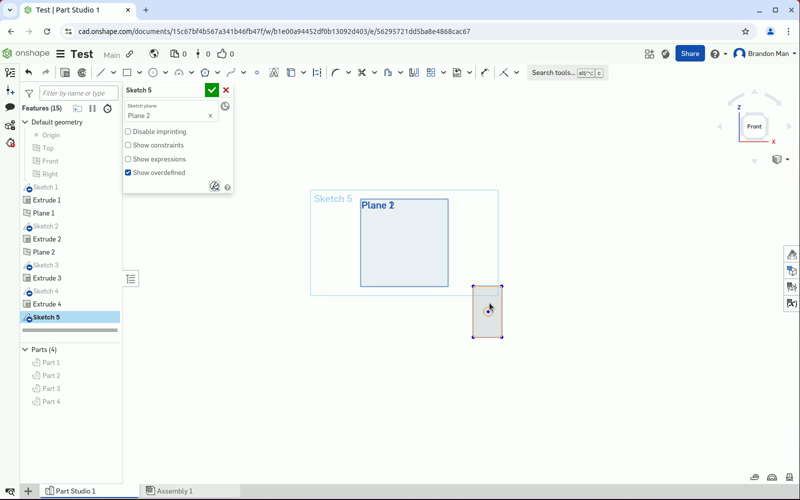
scroll(6)
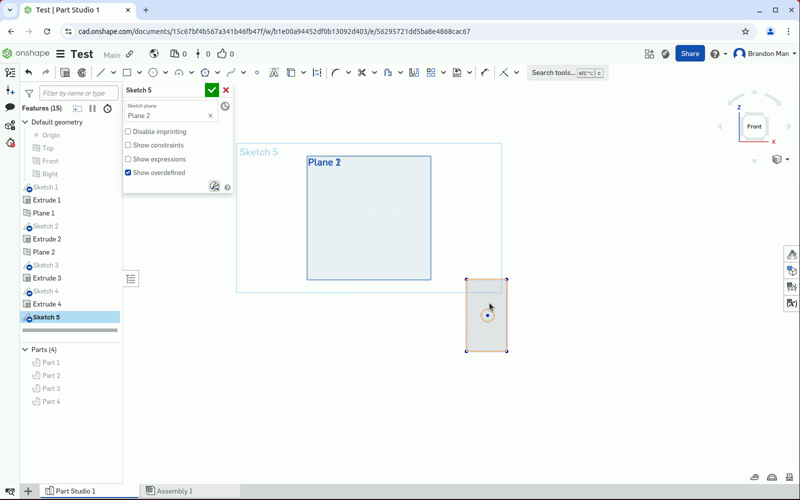
scroll(6)
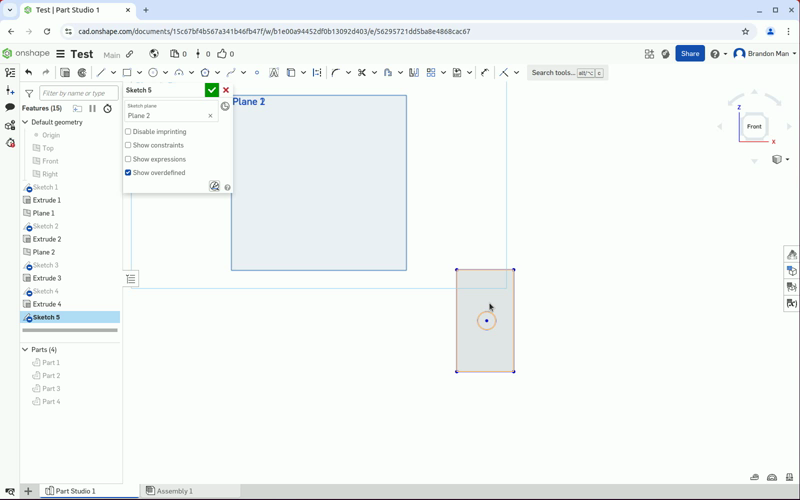
scroll(6)
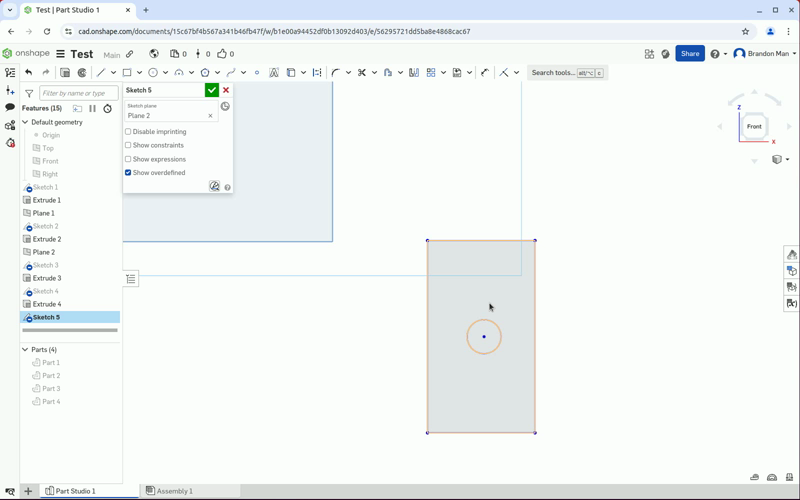
click(489, 302)
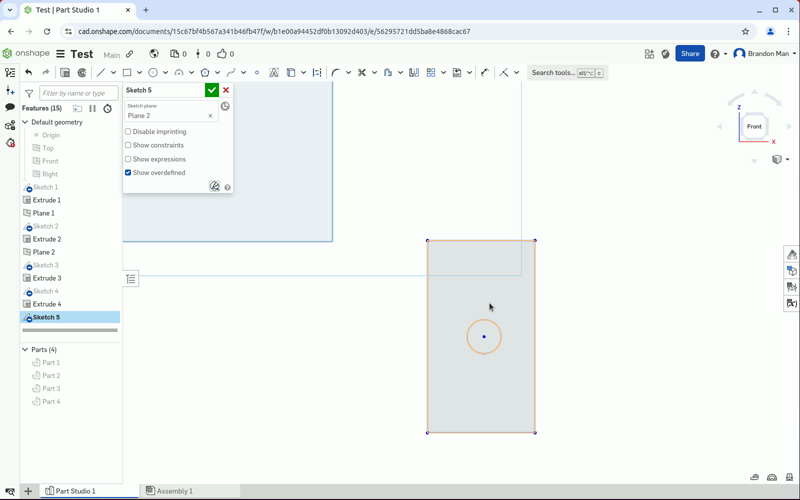
scroll(-6)
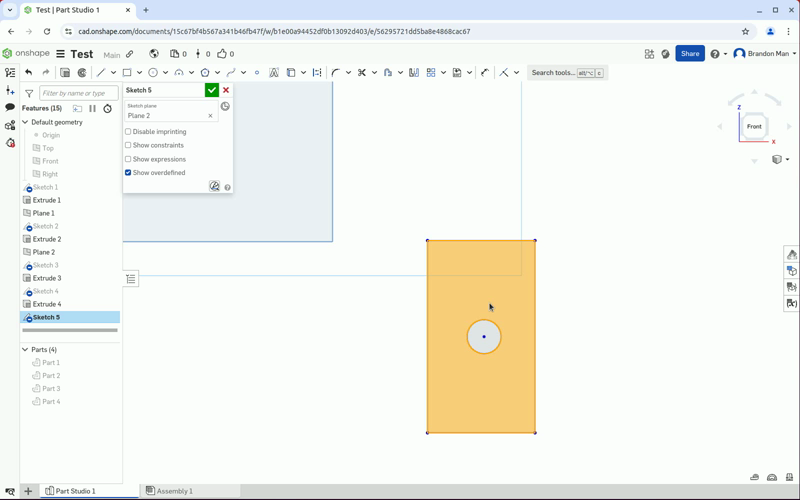
scroll(-6)
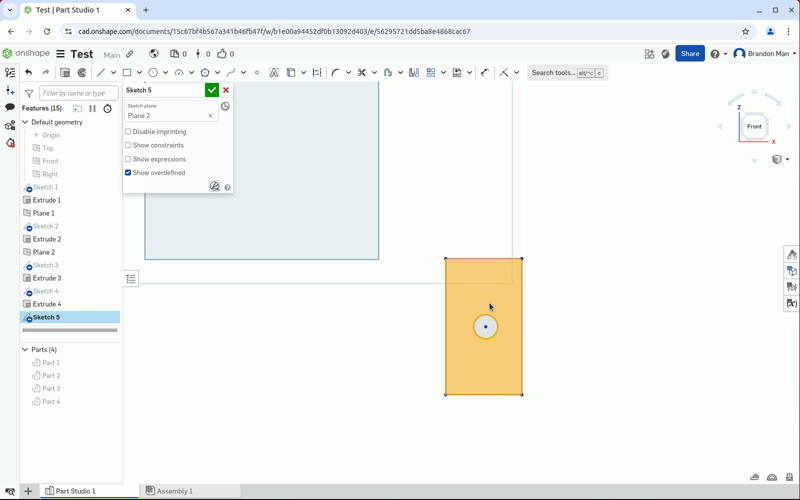
scroll(-6)
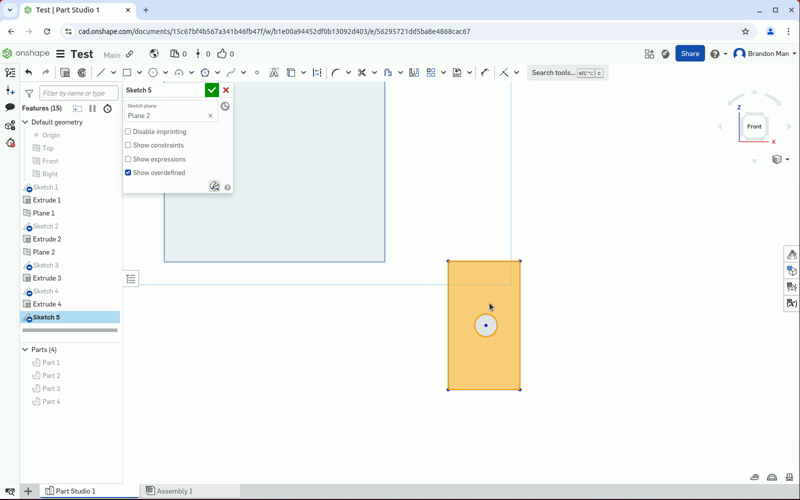
scroll(-6)
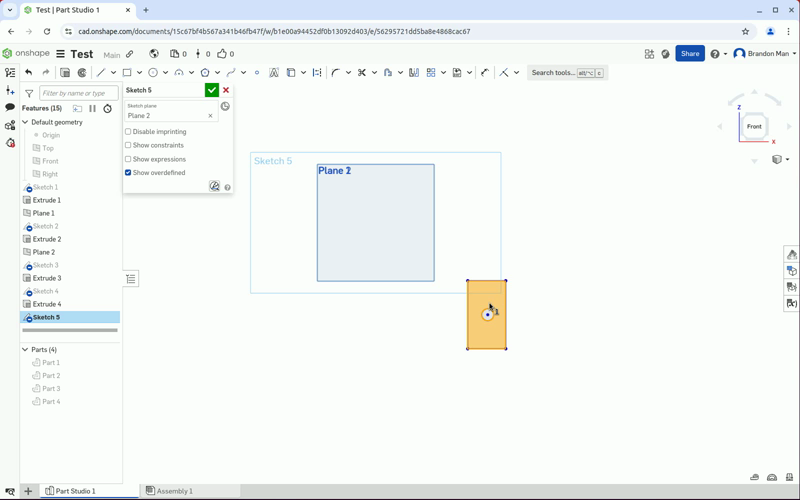
scroll(-6)
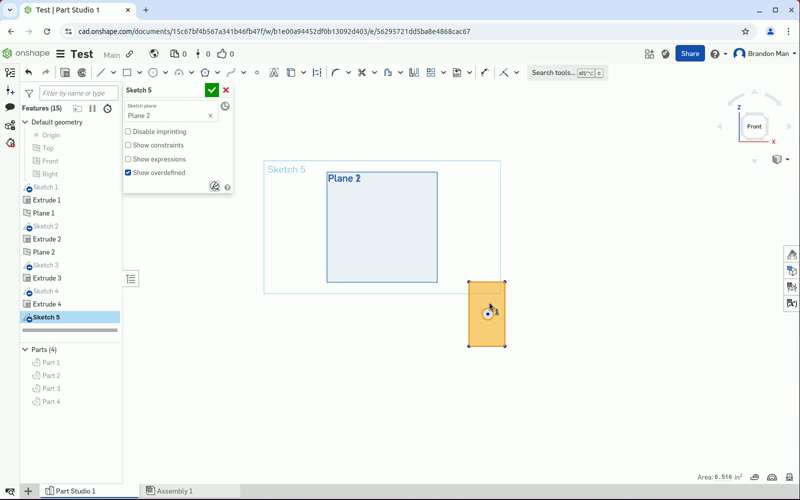
scroll(-6)
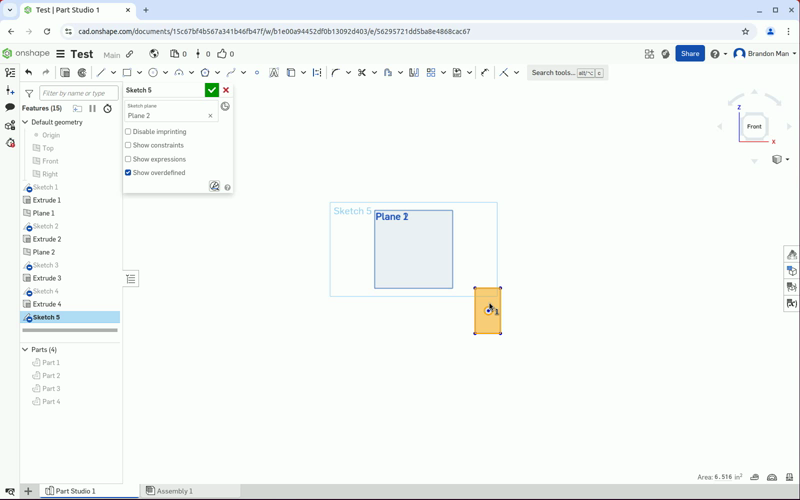
scroll(-6)
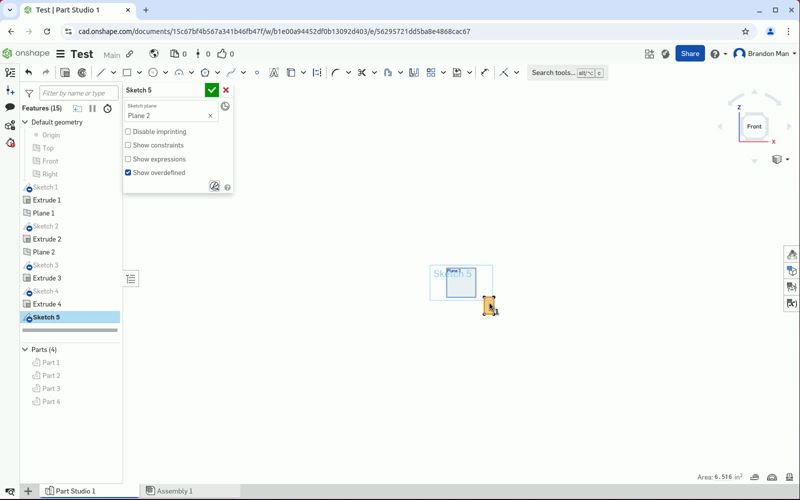
mouse_move(73, 352)
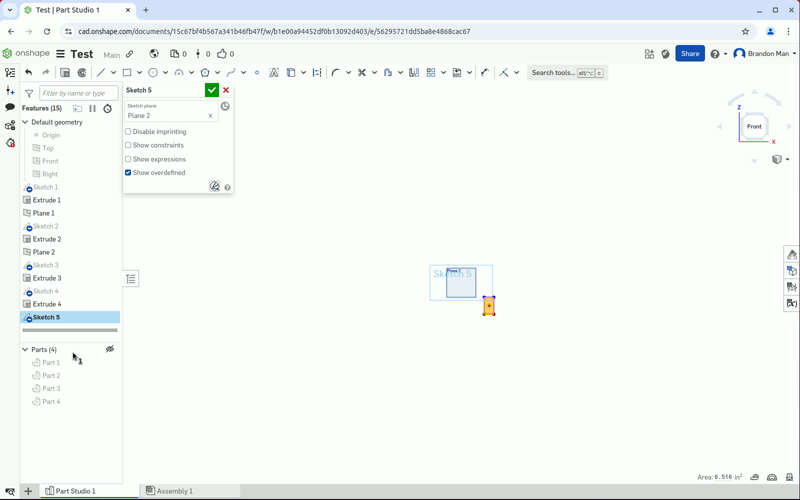
key(shift+y)
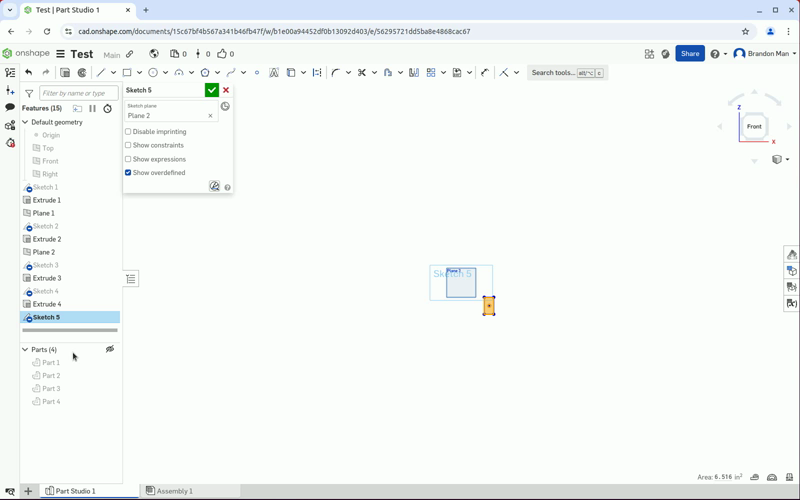
key(shift+e)
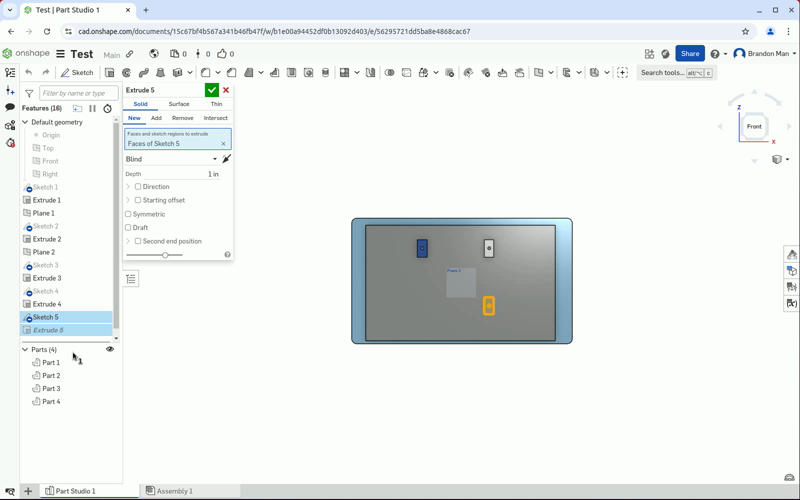
mouse_move(143, 106)
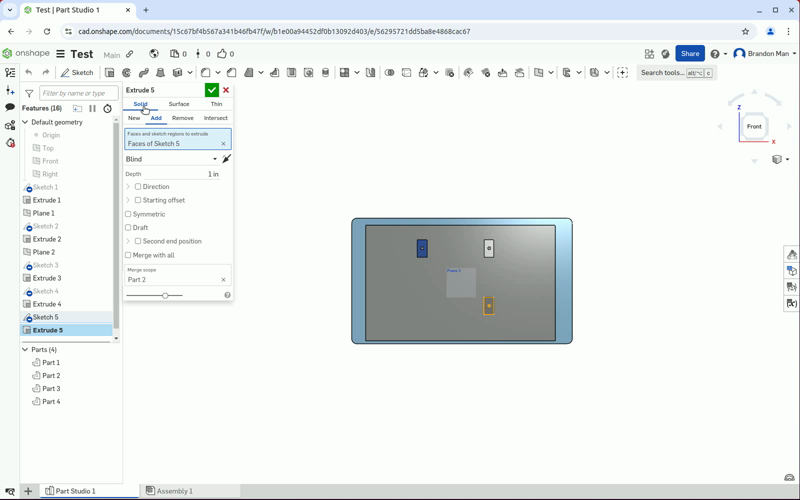
click(143, 106)
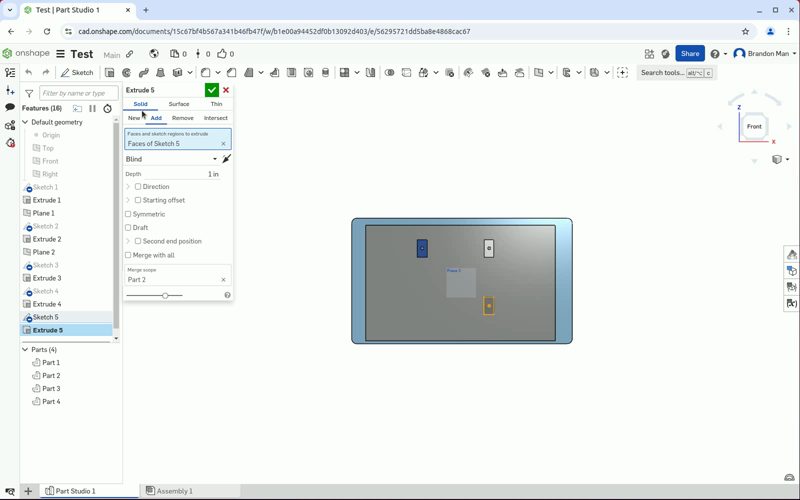
mouse_move(137, 120)
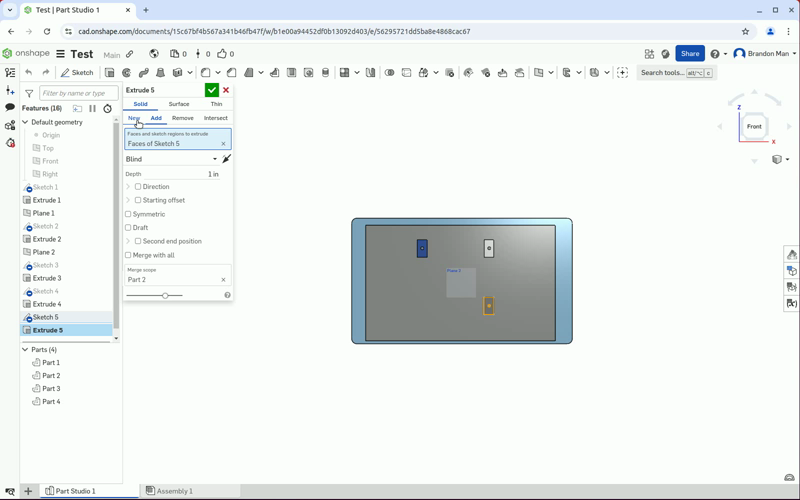
click(137, 120)
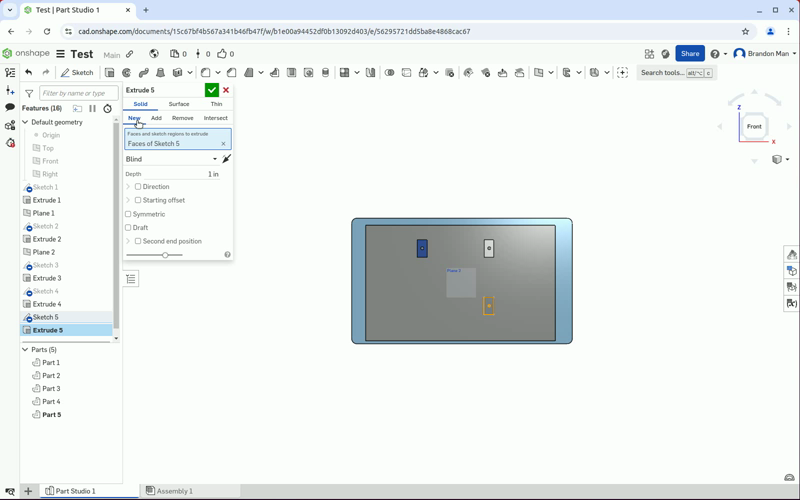
key(tab, 4)
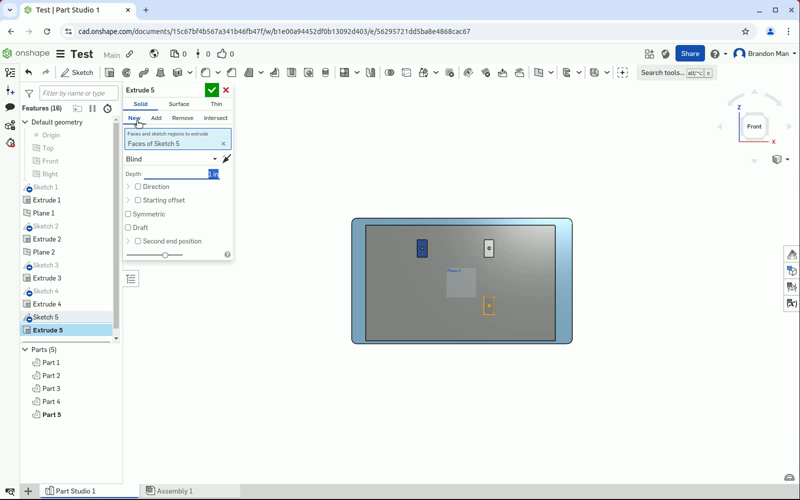
text(0.722)
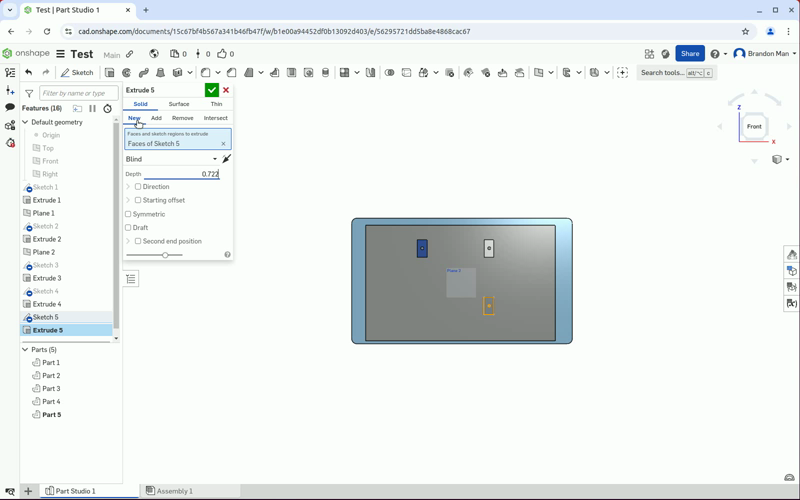
key(enter)
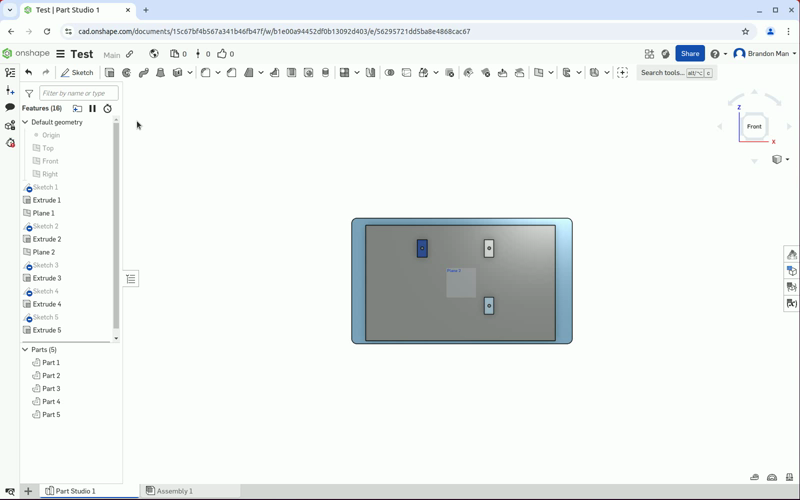
key(shift+h)
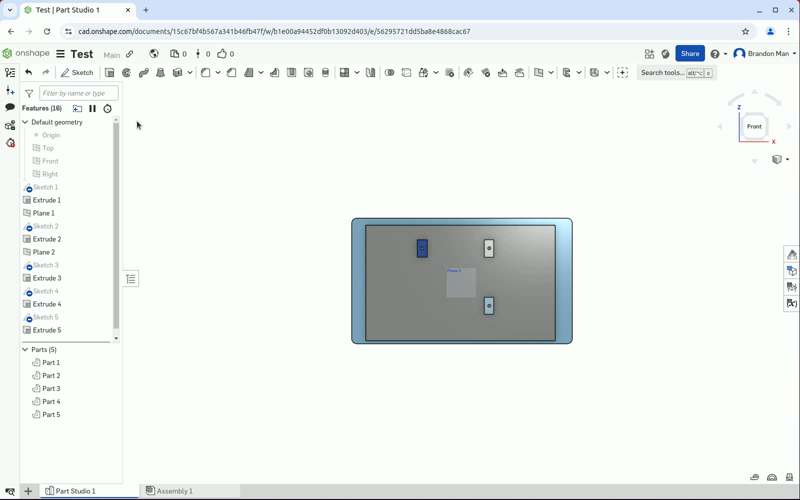
key(shift+h)
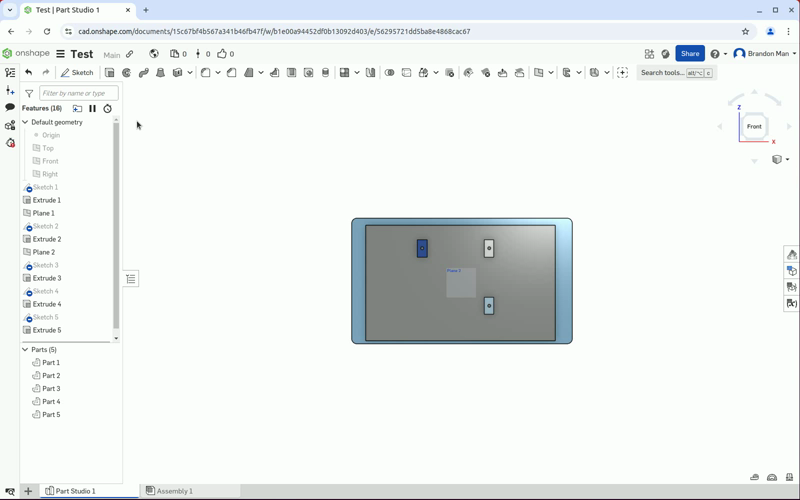
mouse_move(69, 189)
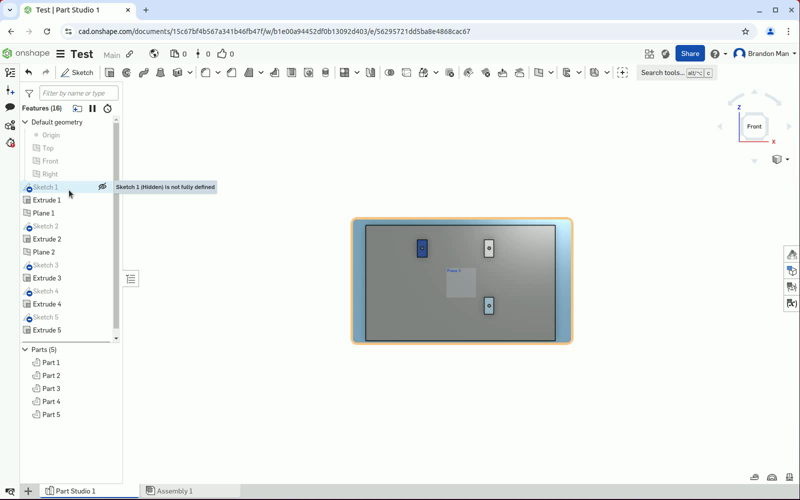
click(69, 189)
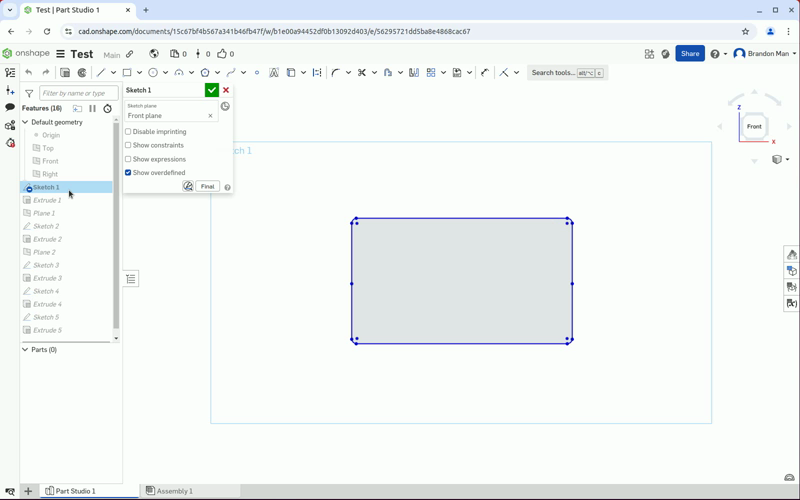
mouse_move(229, 92)
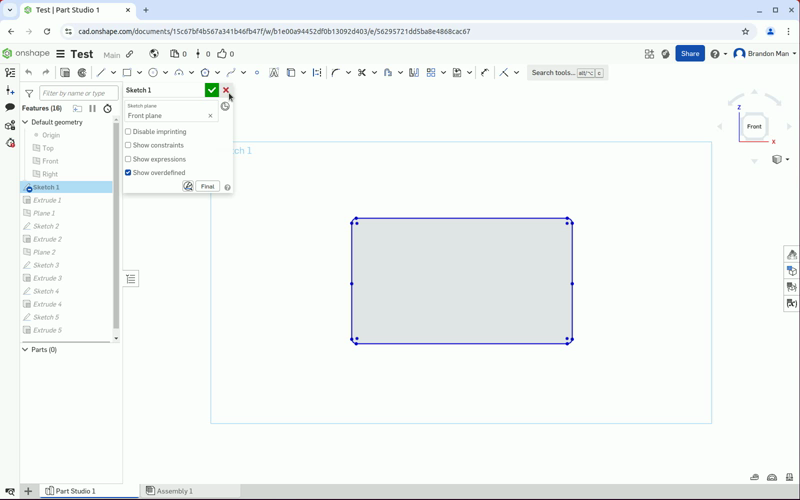
click(229, 92)
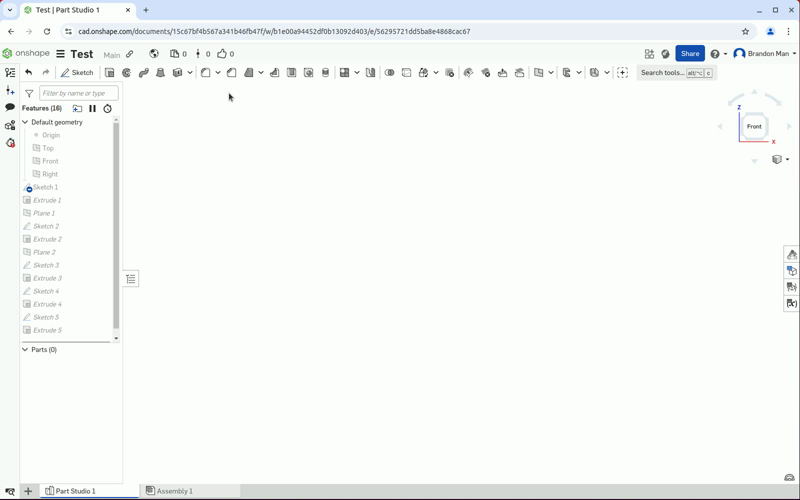
key(shift+s)
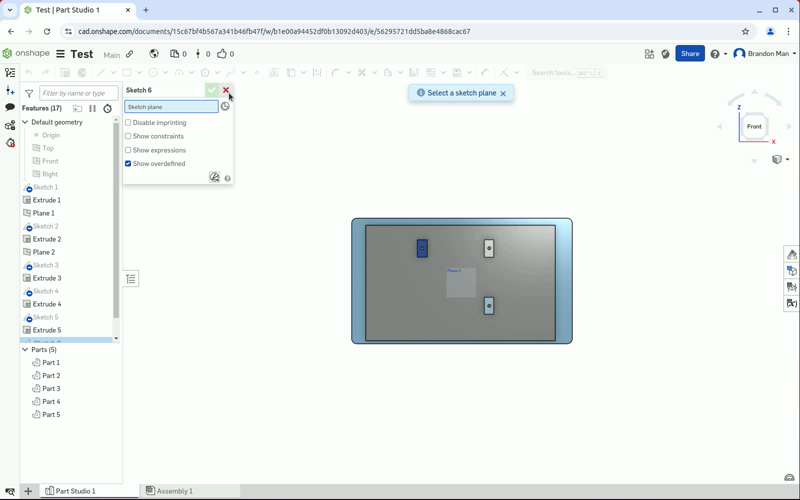
mouse_move(69, 241)
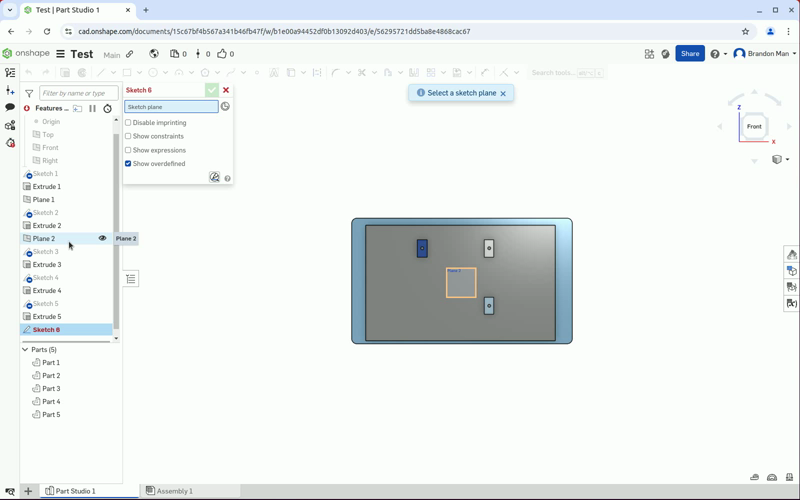
click(69, 241)
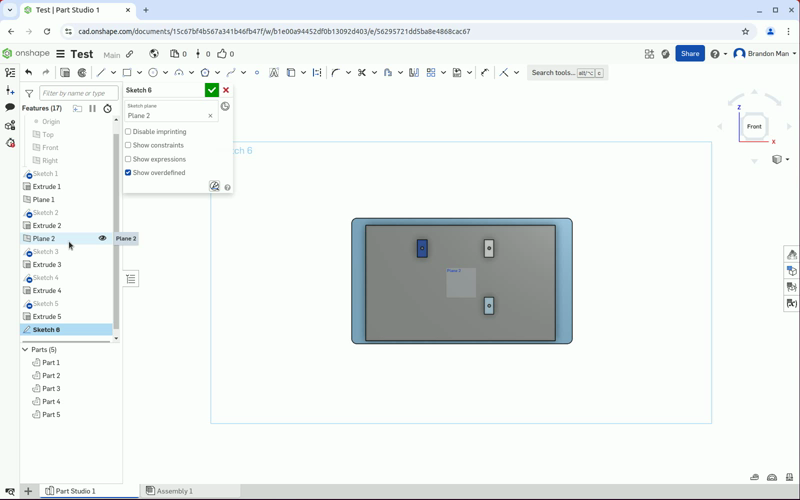
mouse_move(73, 352)
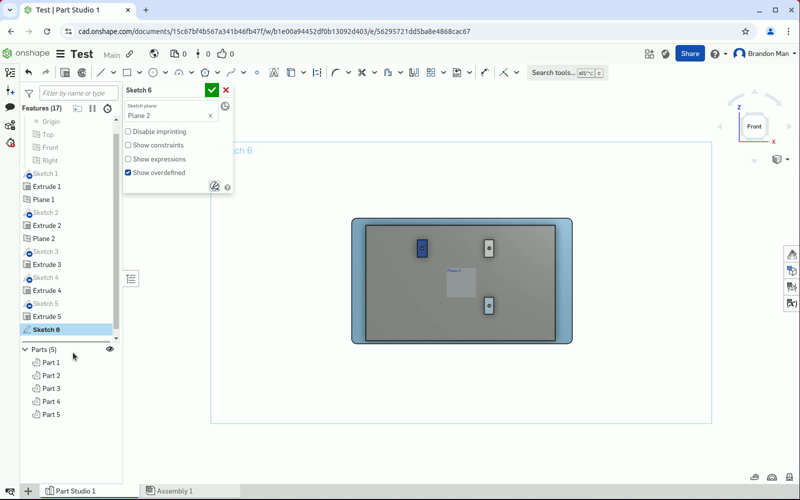
key(y)
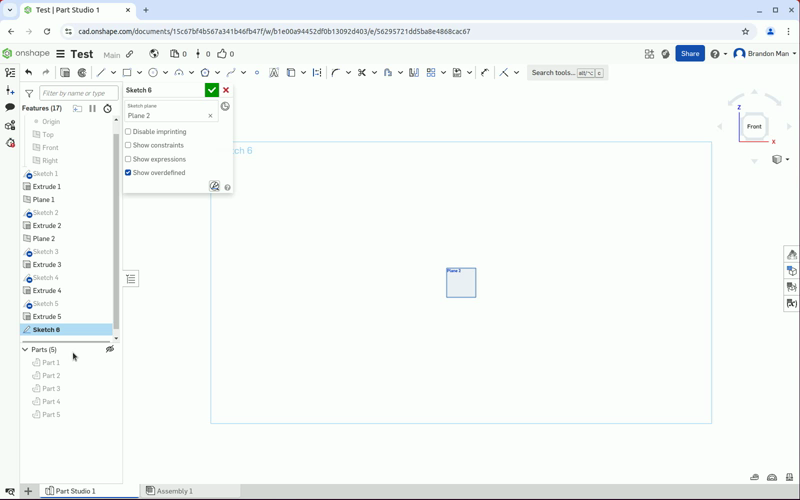
key(l)
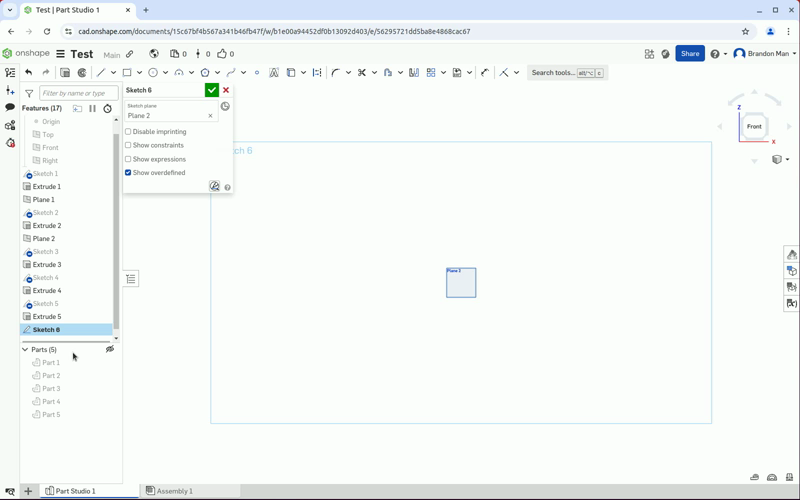
key_down(shift)
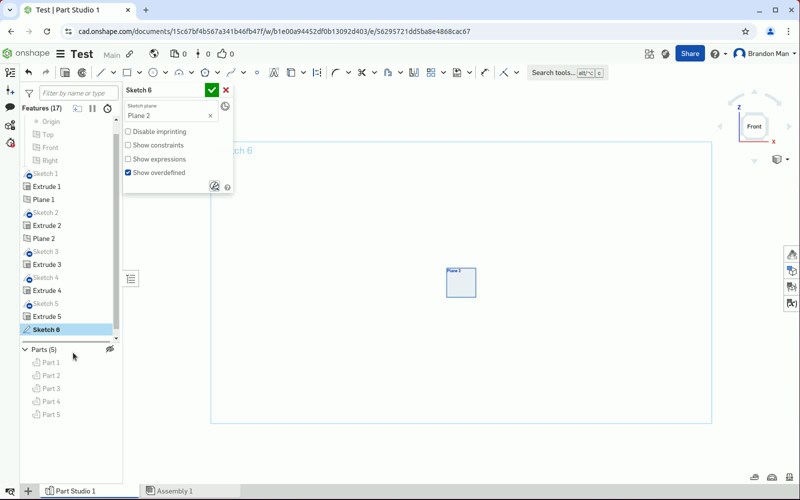
mouse_move(417, 314)
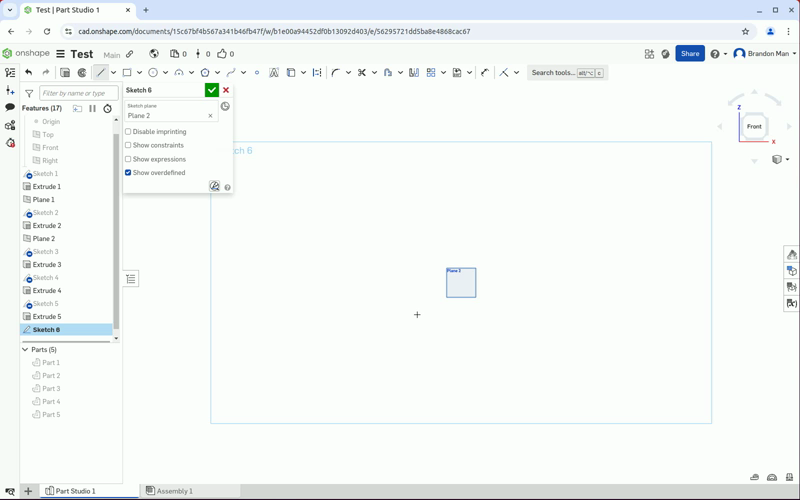
click(417, 314)
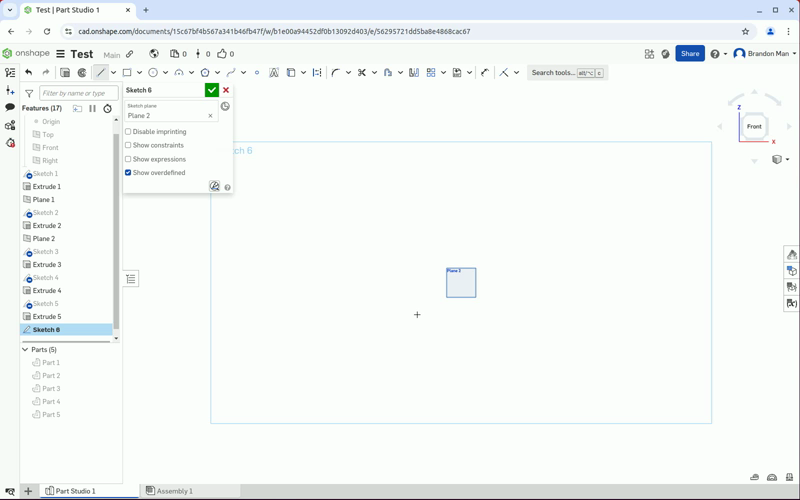
key_up(shift)
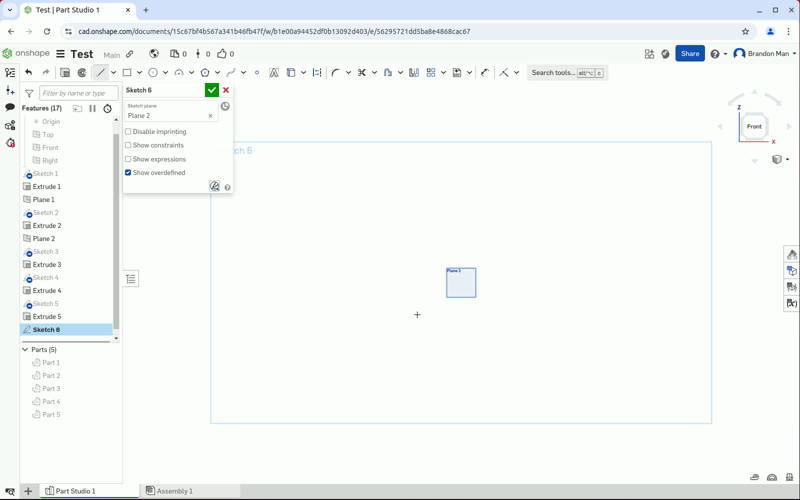
key_down(shift)
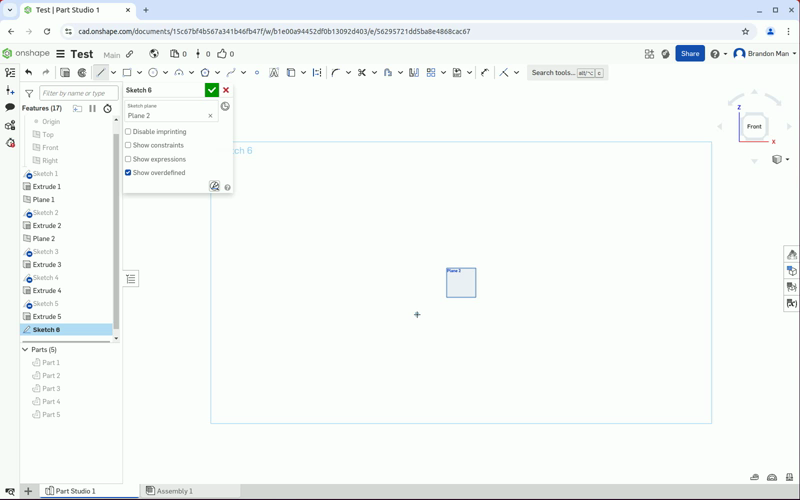
mouse_move(447, 314)
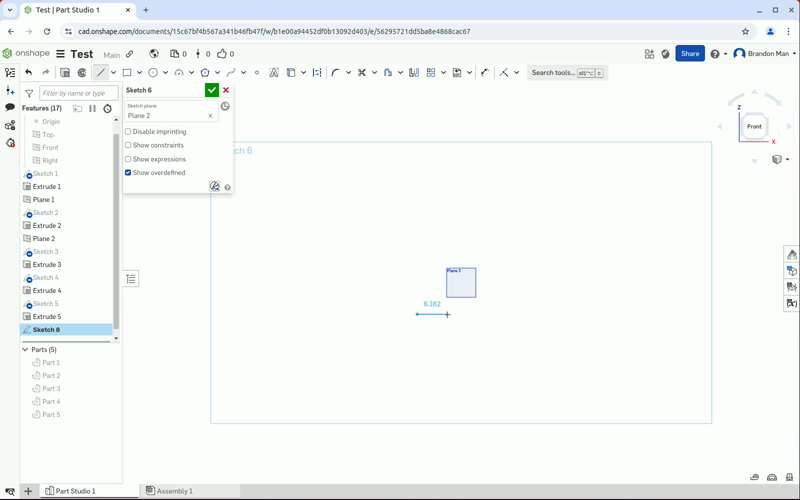
mouse_move(427, 314)
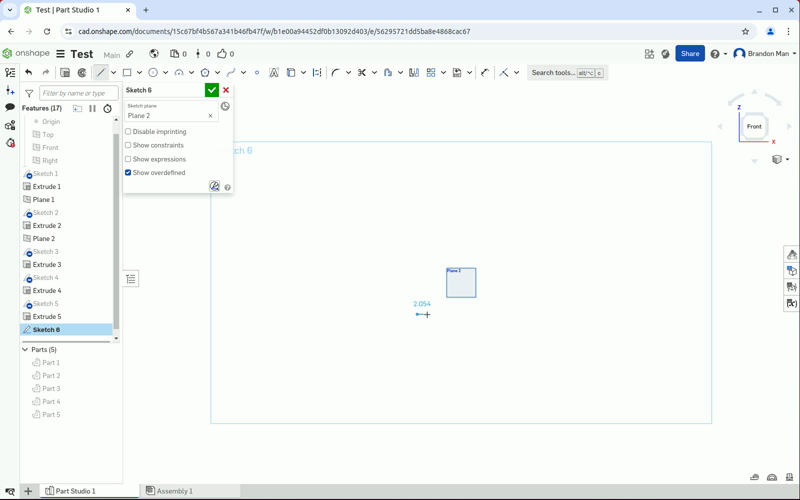
click(427, 314)
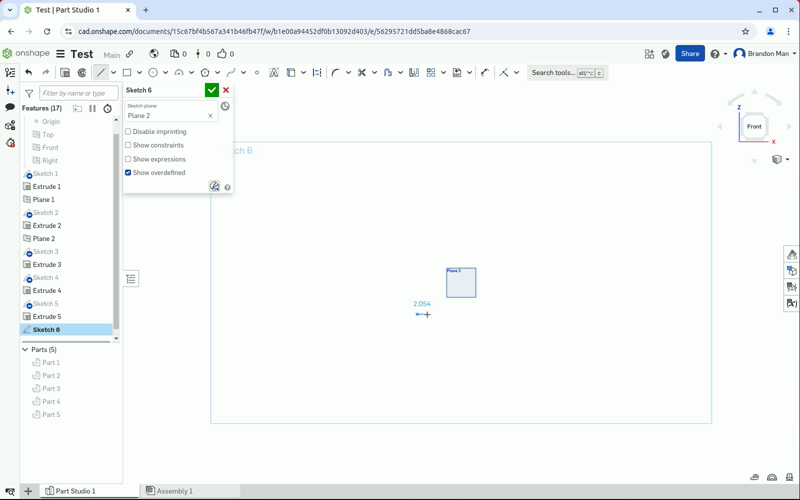
key_up(shift)
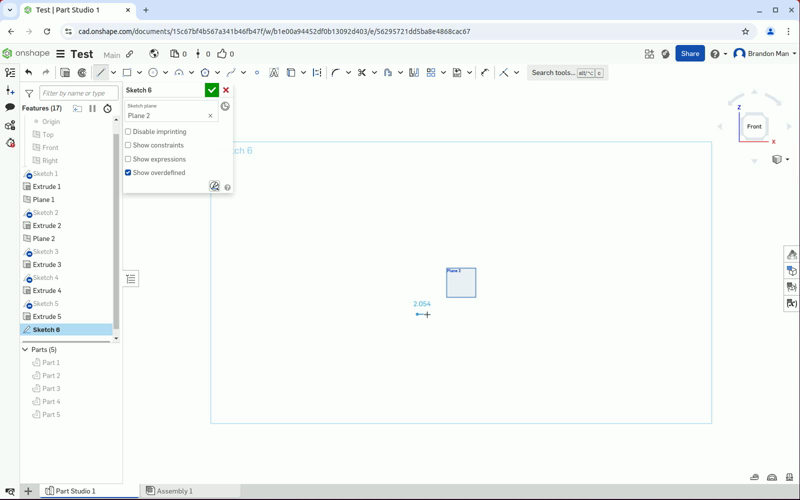
key_down(shift)
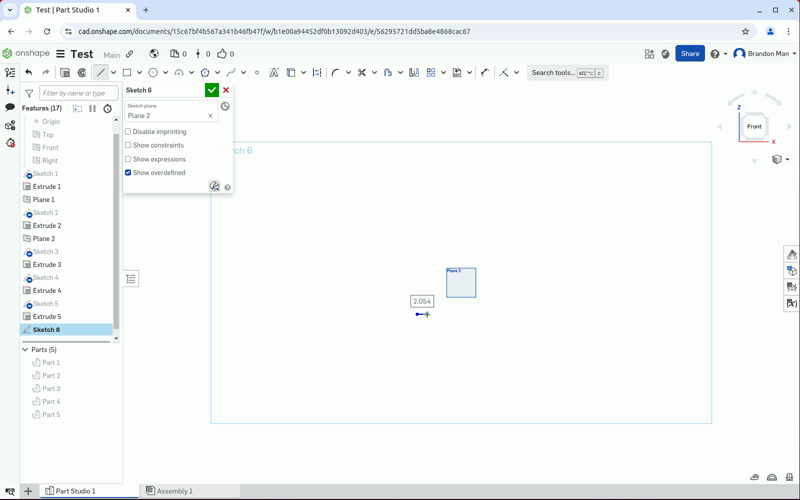
mouse_move(457, 314)
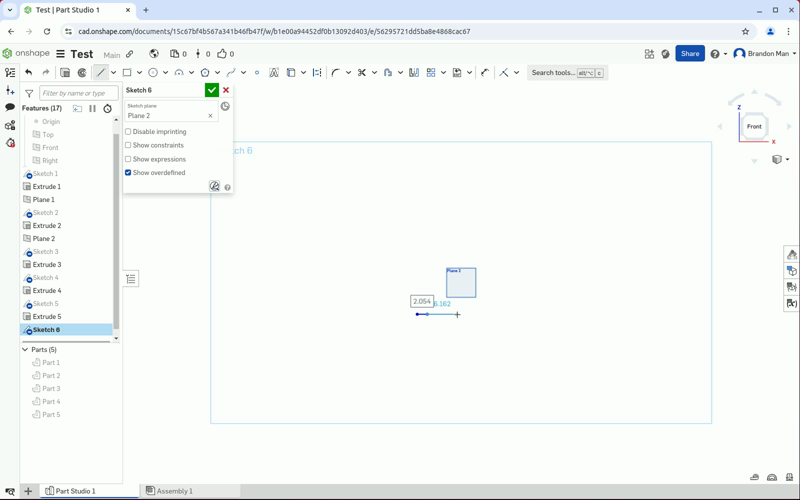
mouse_move(427, 297)
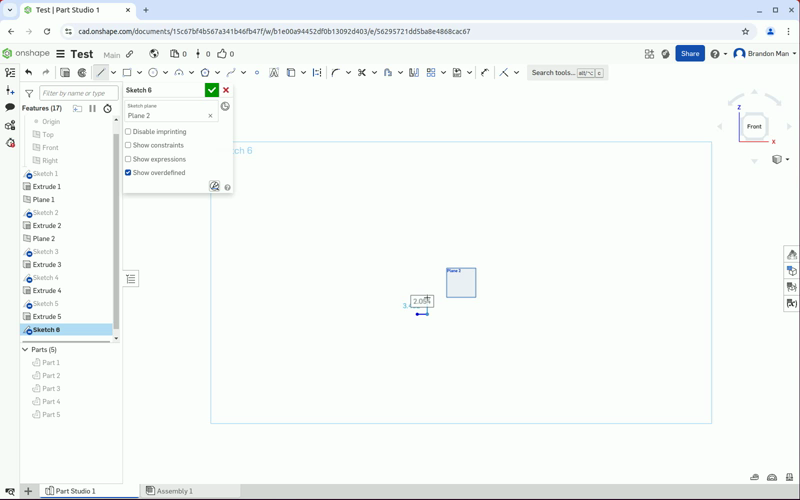
click(427, 297)
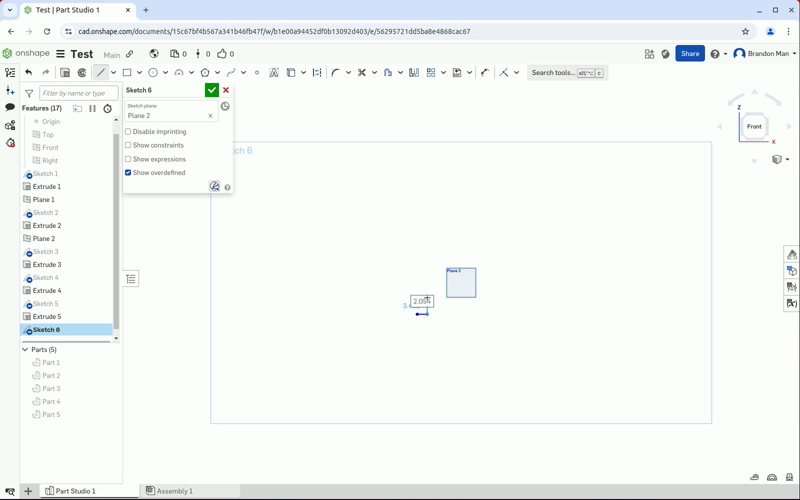
key_up(shift)
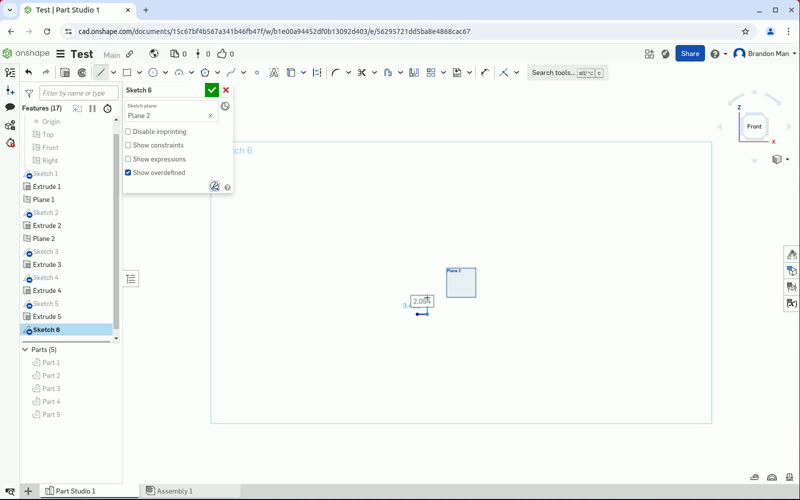
key_down(shift)
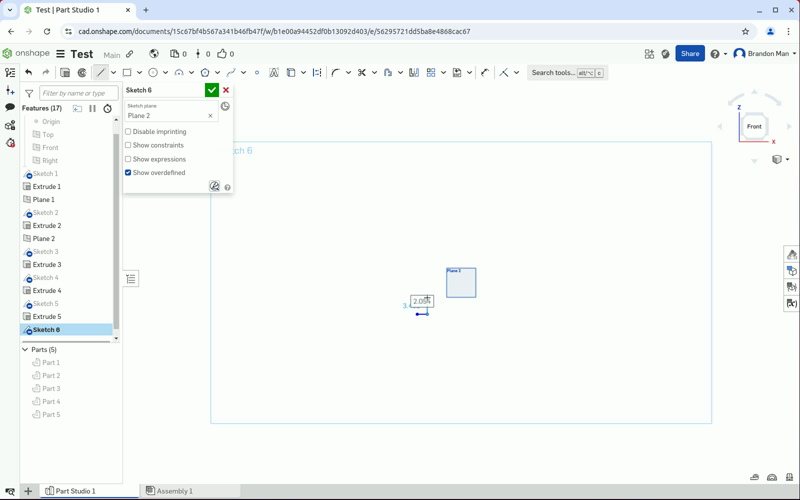
mouse_move(457, 297)
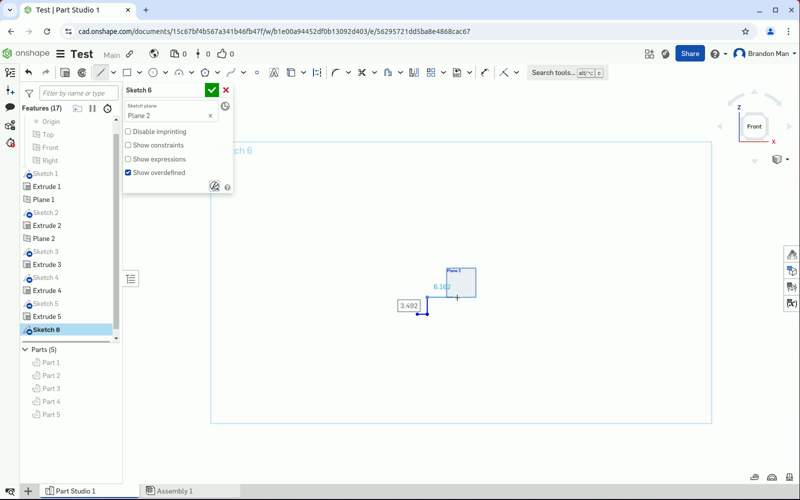
mouse_move(417, 297)
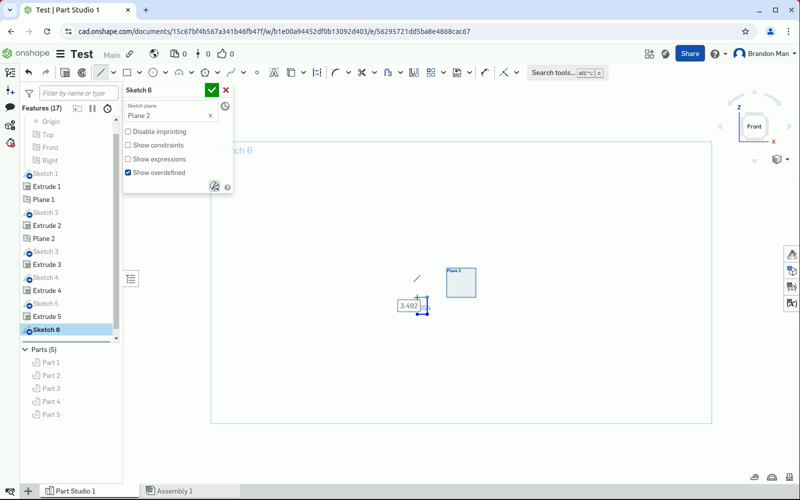
click(417, 297)
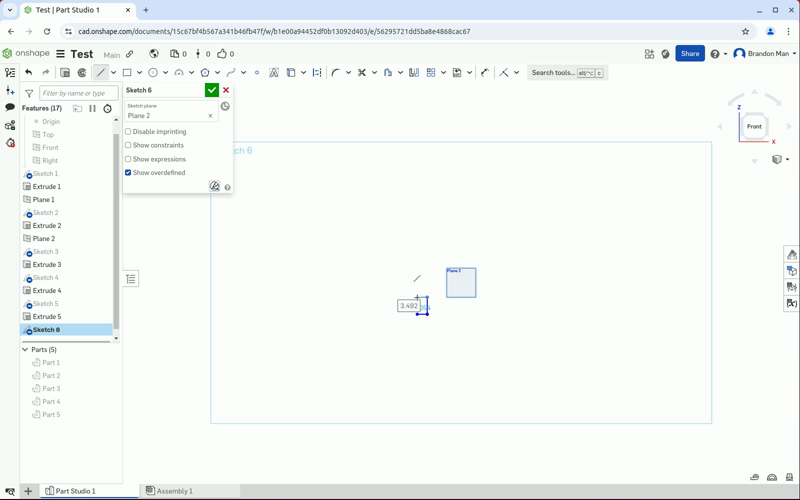
key_up(shift)
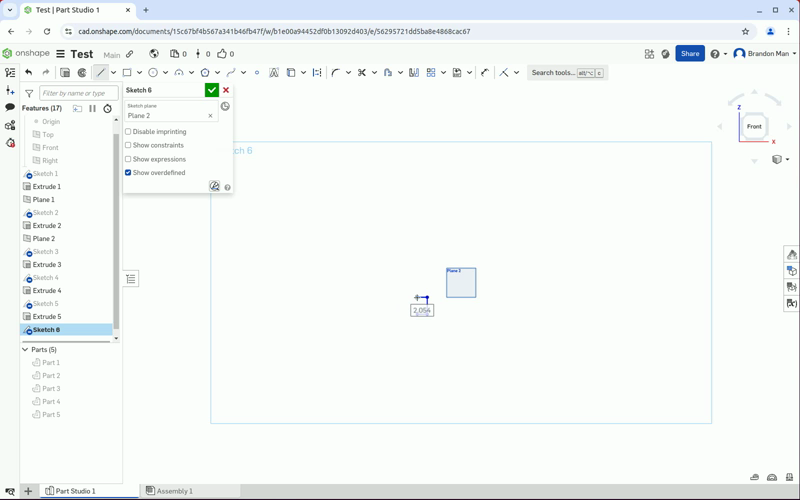
mouse_move(447, 297)
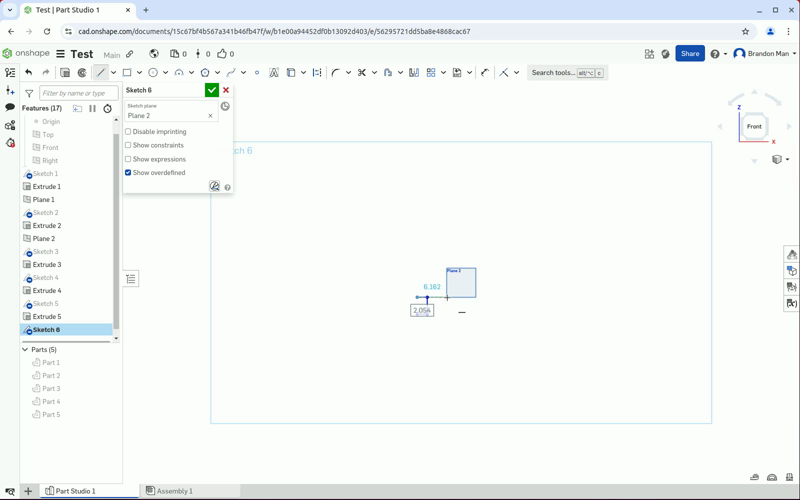
key_down(shift)
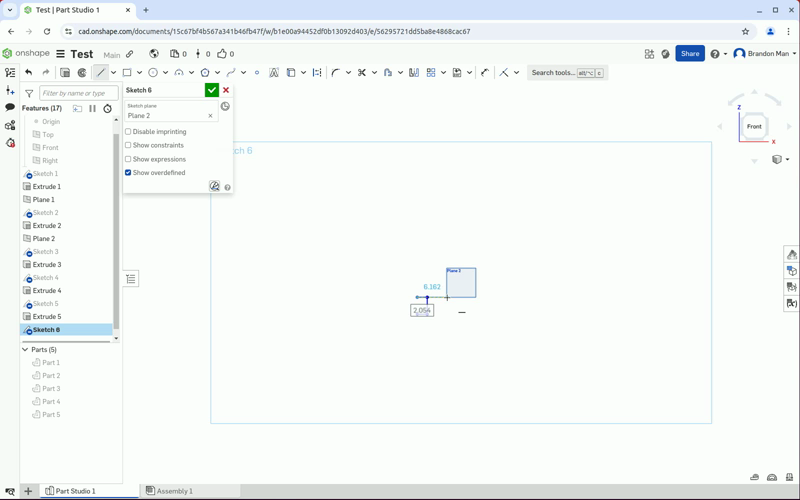
mouse_move(417, 314)
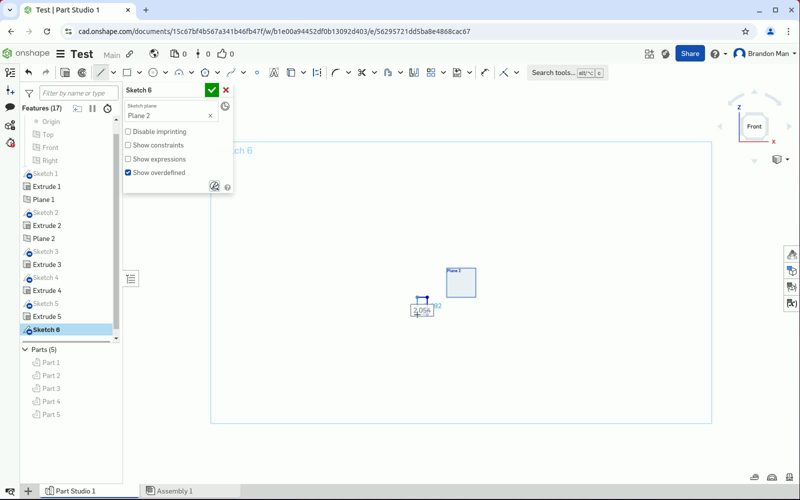
key_up(shift)
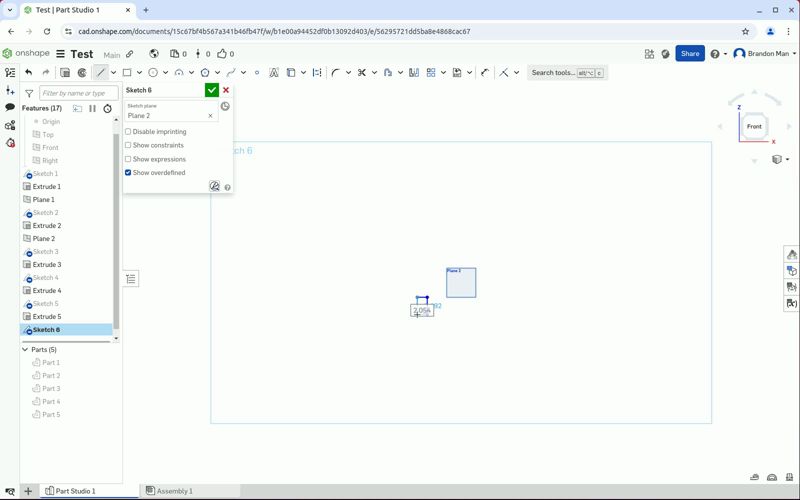
click(417, 314)
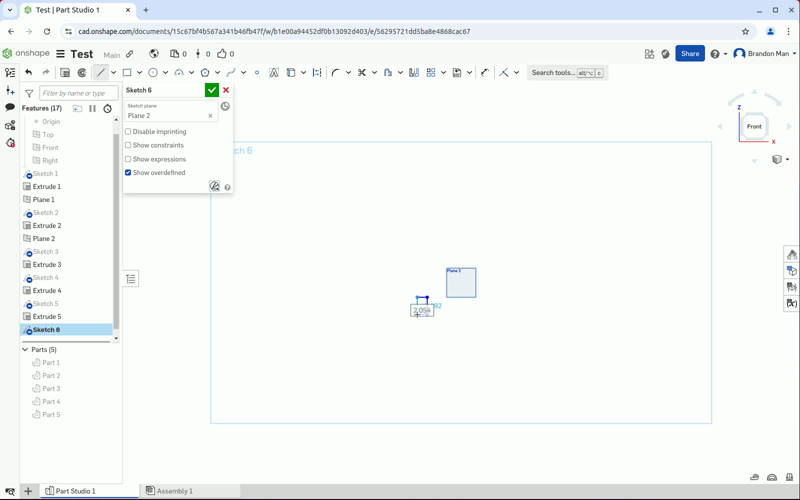
key(esc)
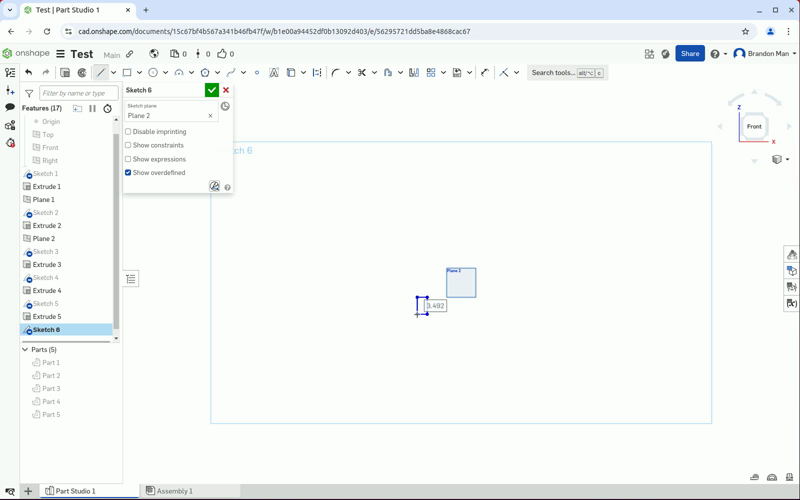
key(c)
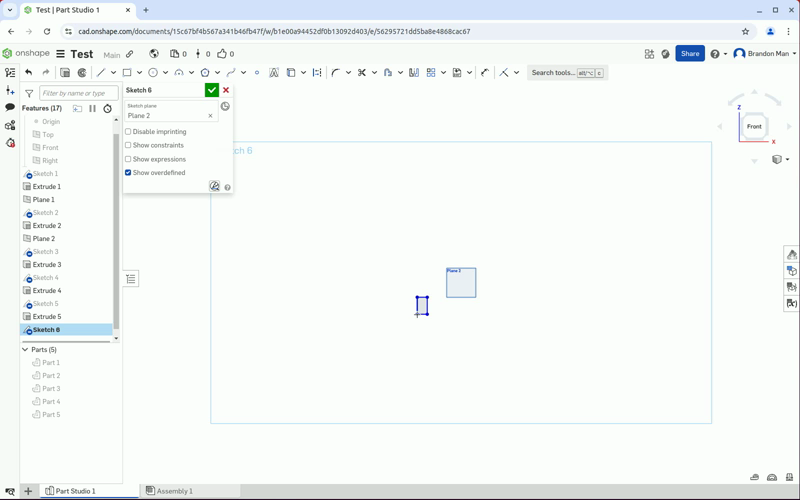
key_down(shift)
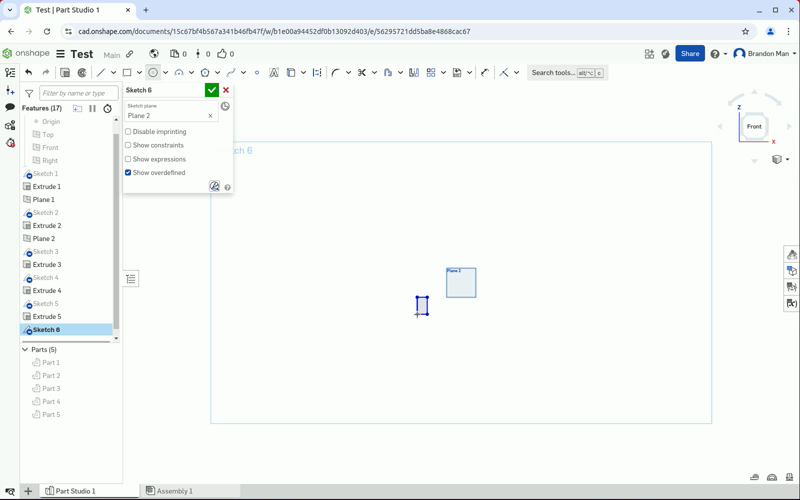
mouse_move(422, 305)
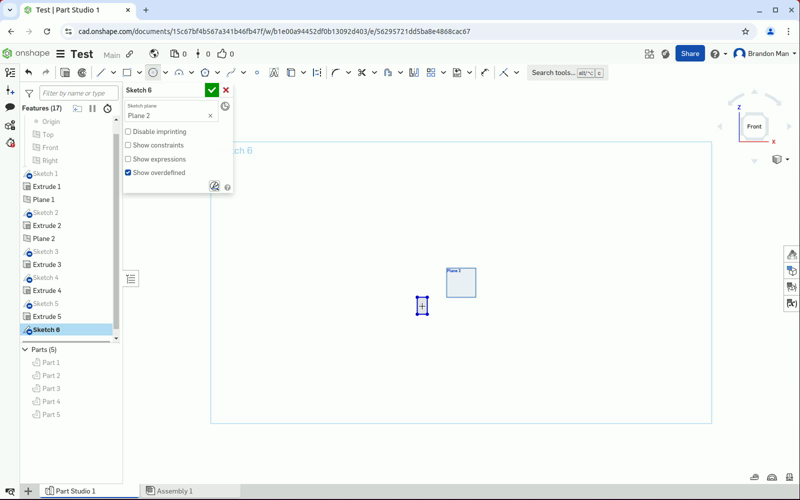
click(422, 305)
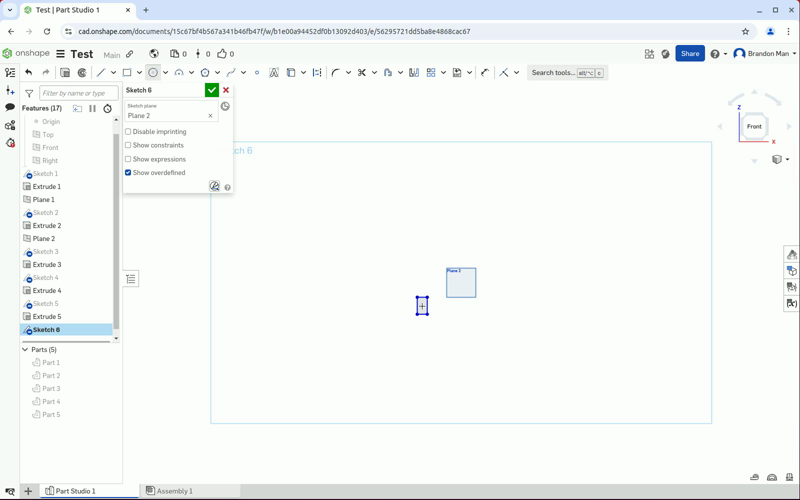
key_up(shift)
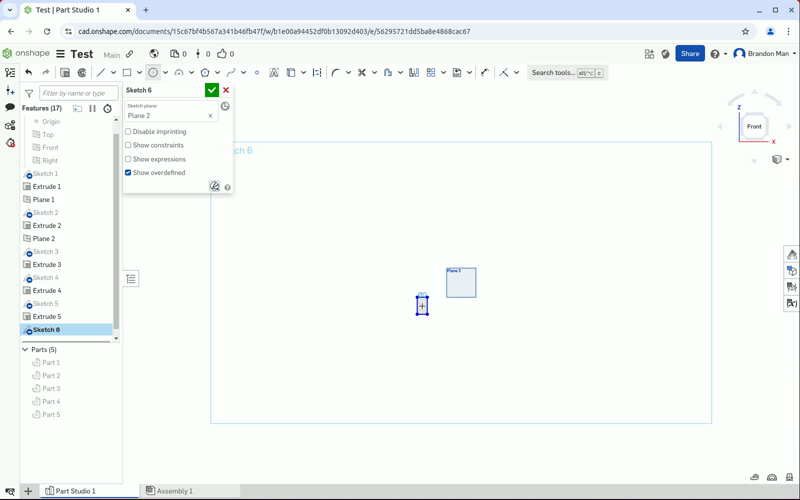
mouse_move(423, 305)
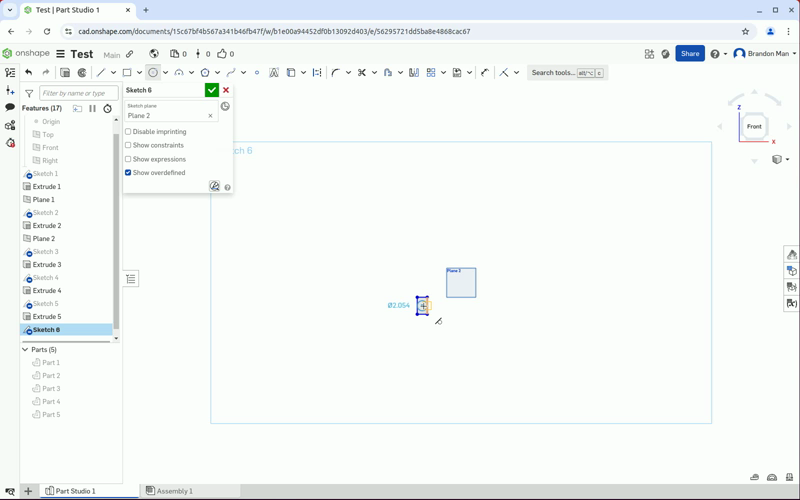
scroll(6)
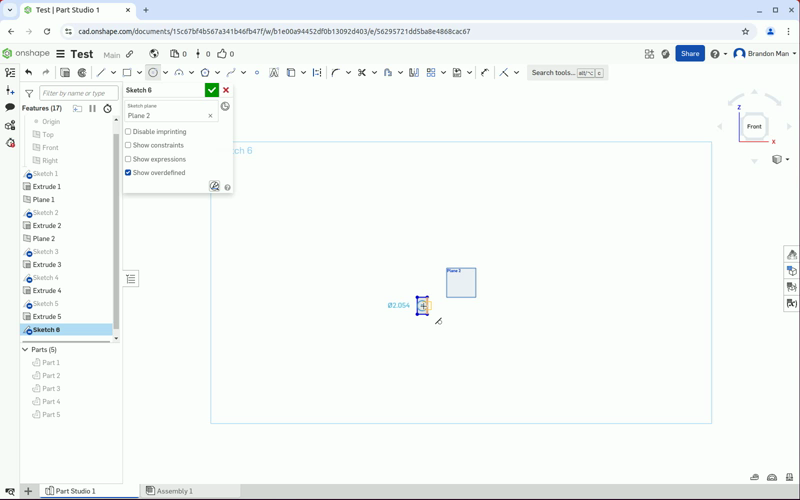
scroll(6)
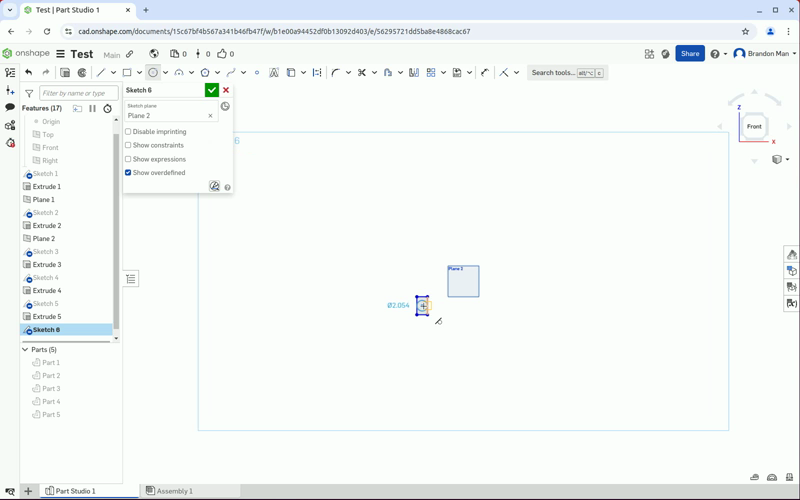
scroll(6)
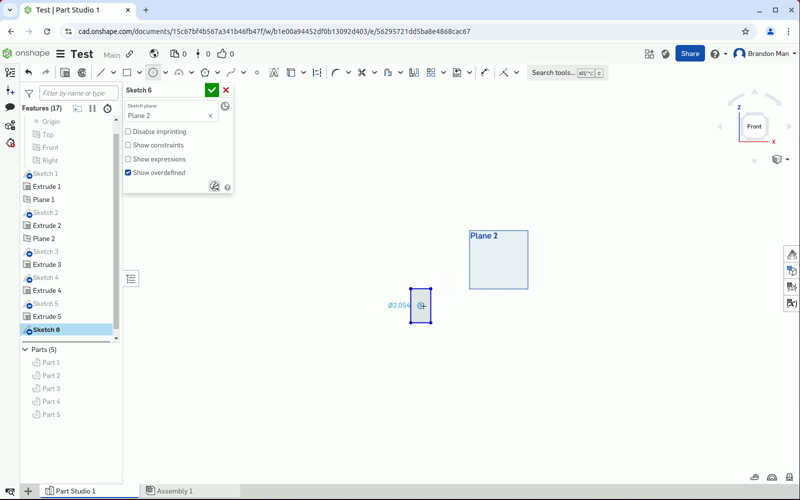
scroll(6)
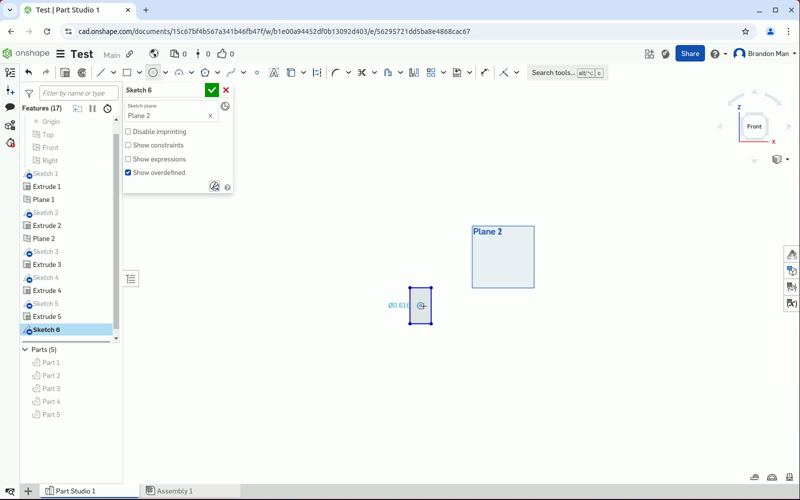
scroll(6)
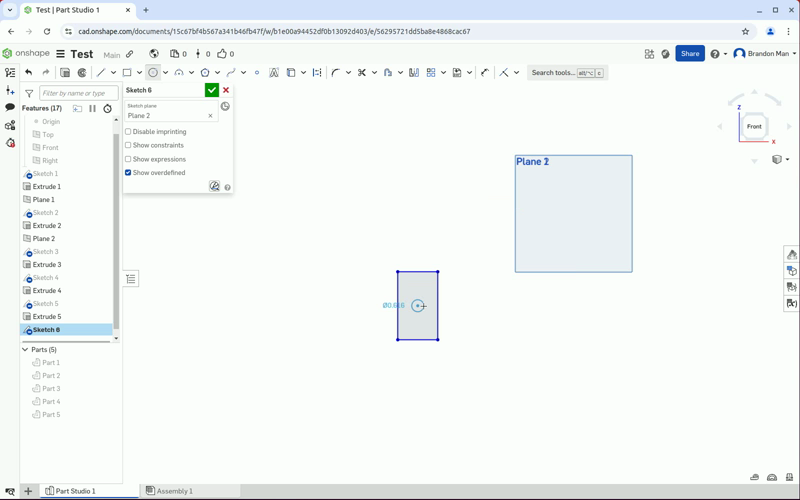
scroll(6)
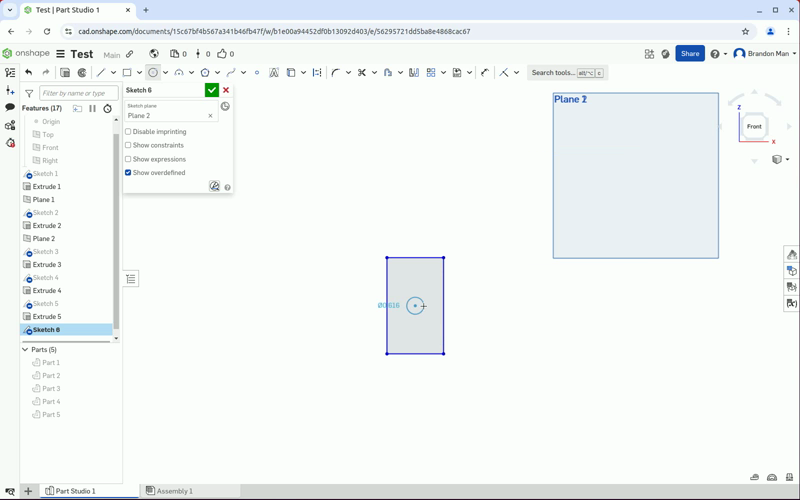
scroll(6)
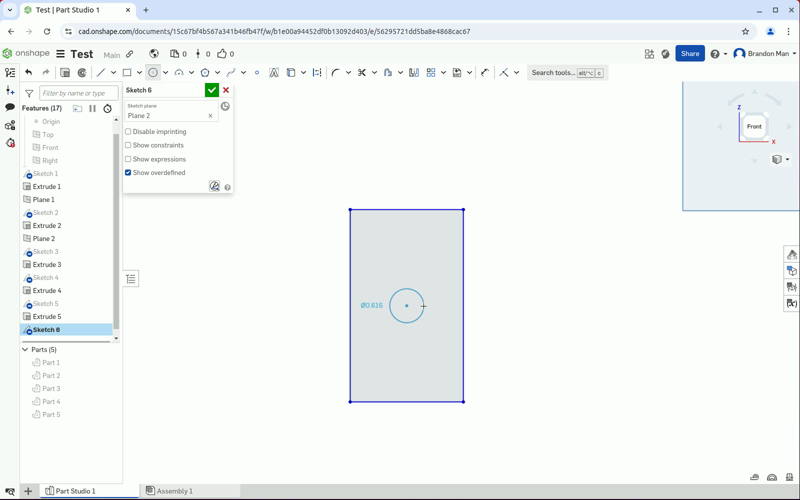
click(423, 305)
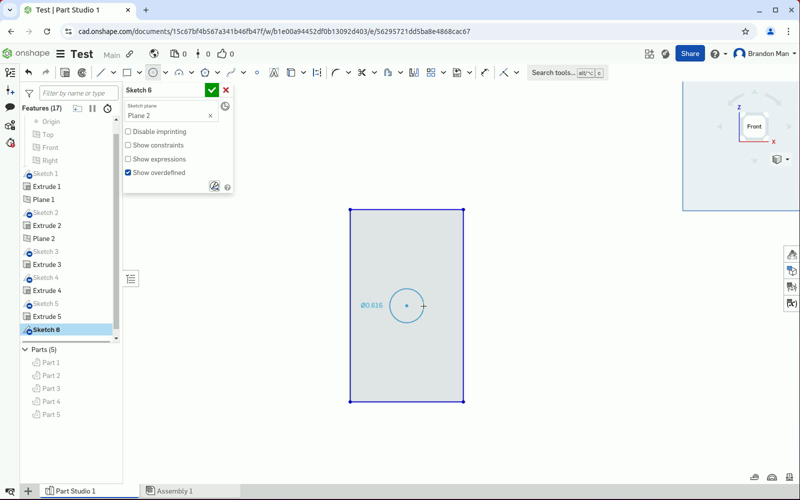
scroll(-6)
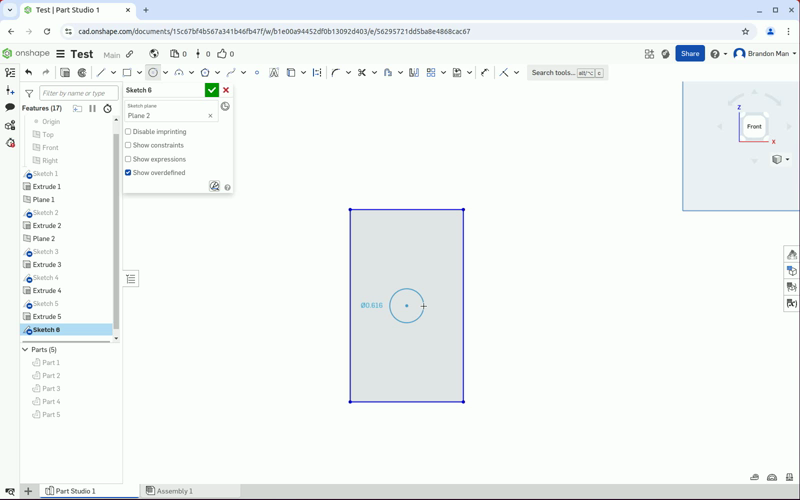
scroll(-6)
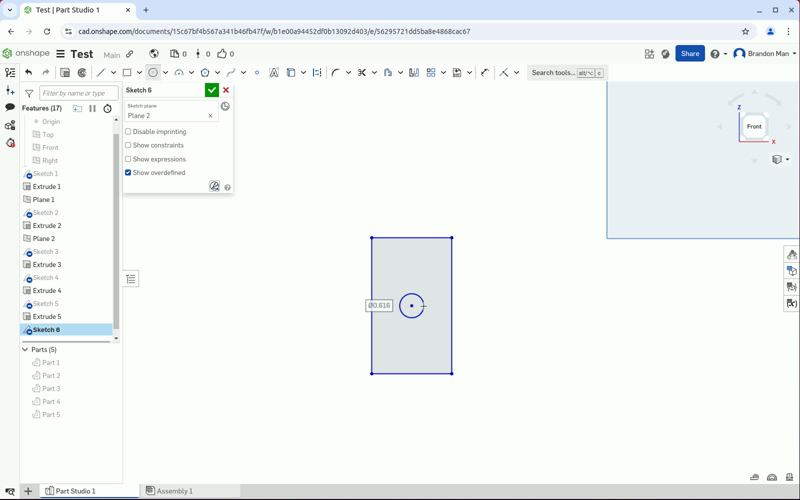
scroll(-6)
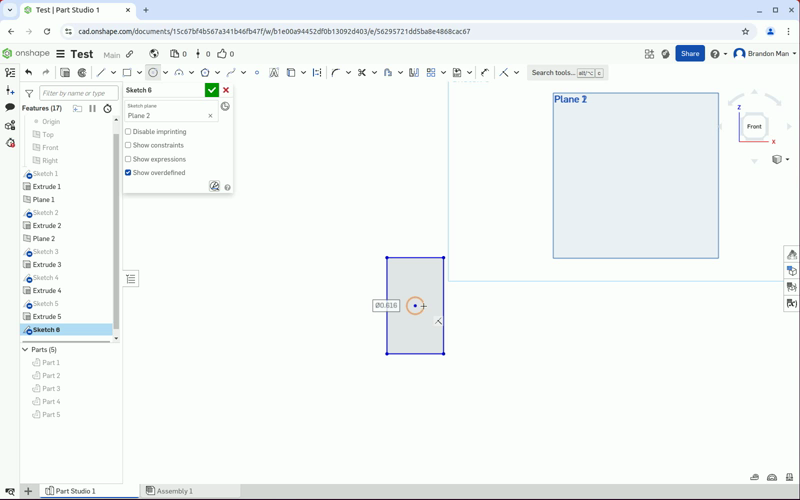
scroll(-6)
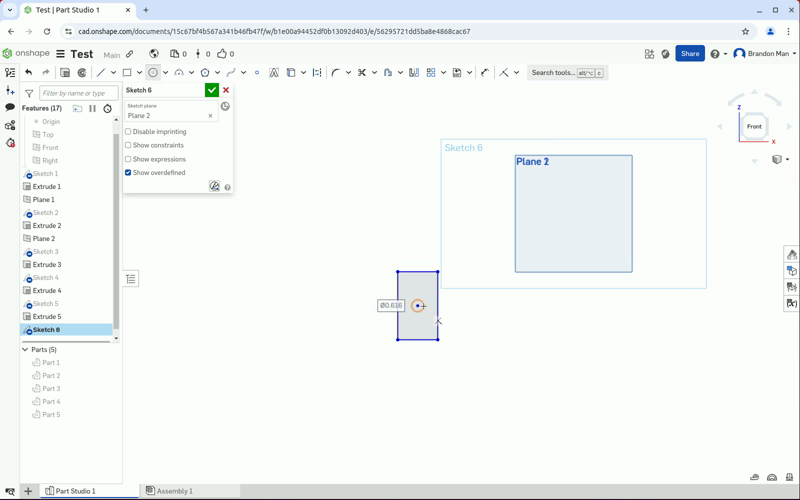
scroll(-6)
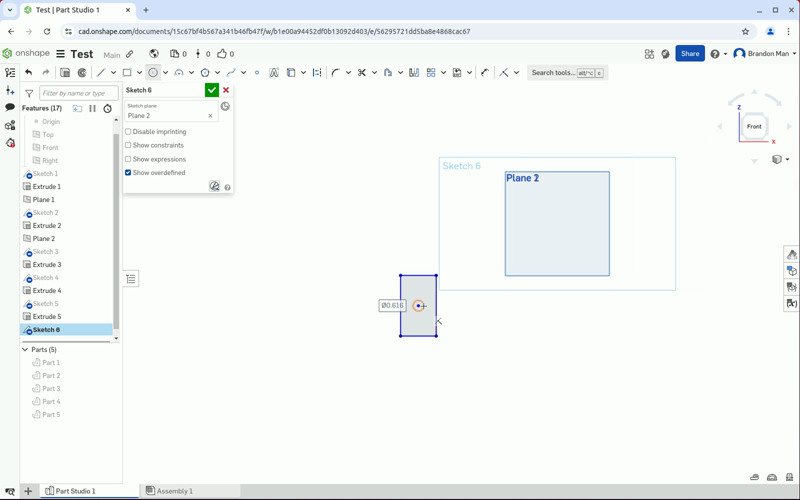
scroll(-6)
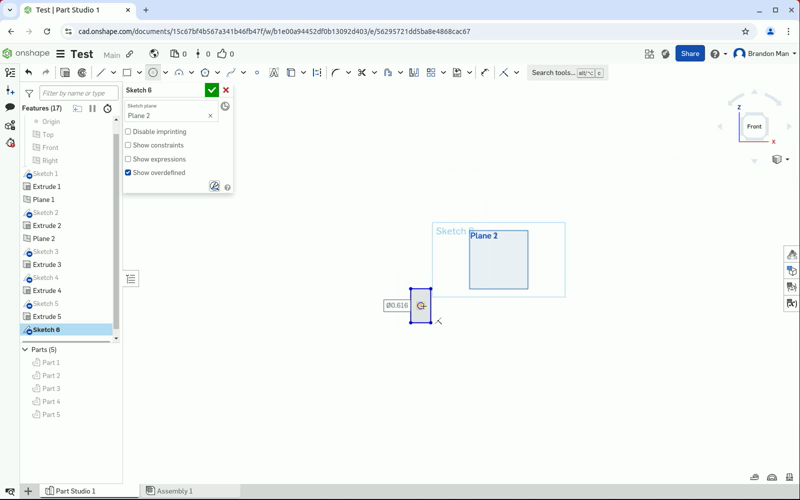
scroll(-6)
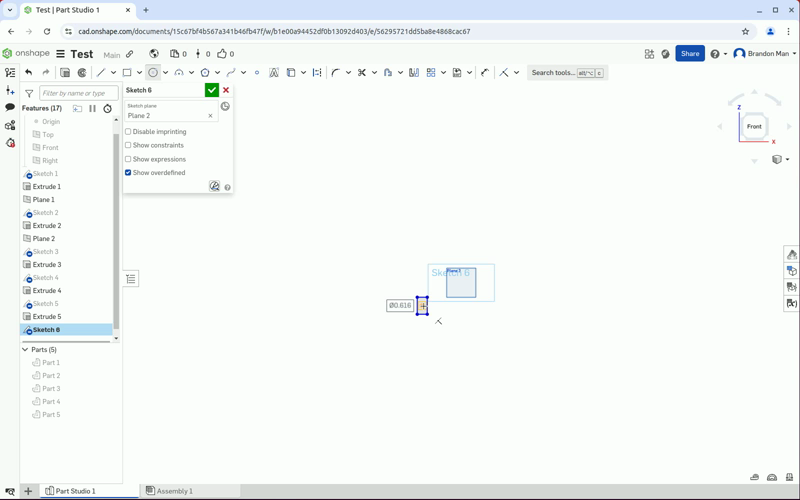
key(esc)
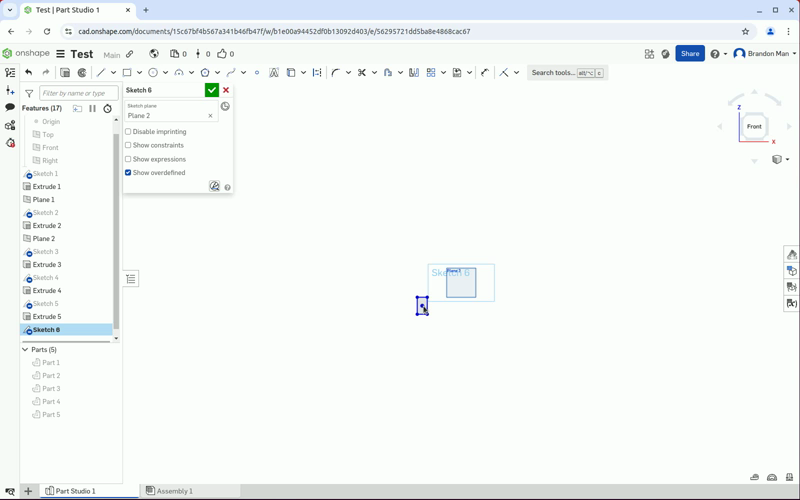
mouse_move(425, 302)
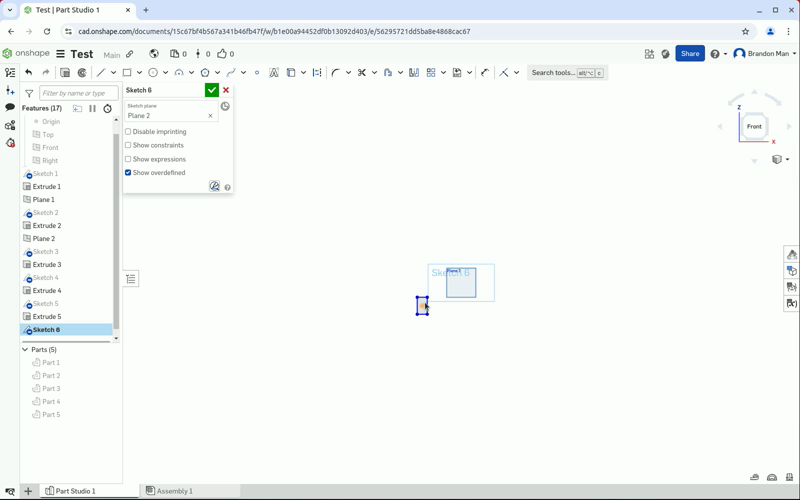
scroll(6)
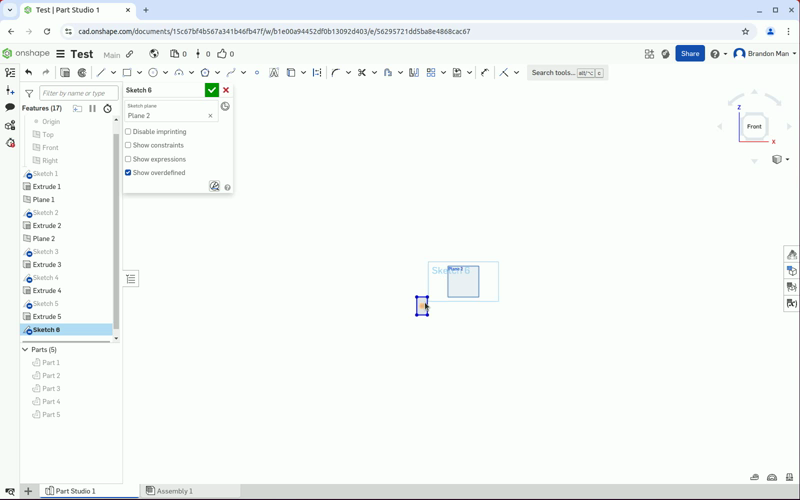
scroll(6)
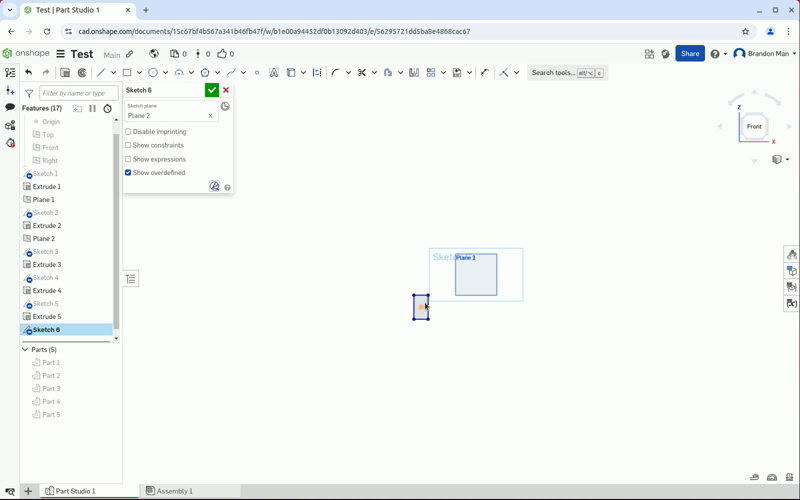
scroll(6)
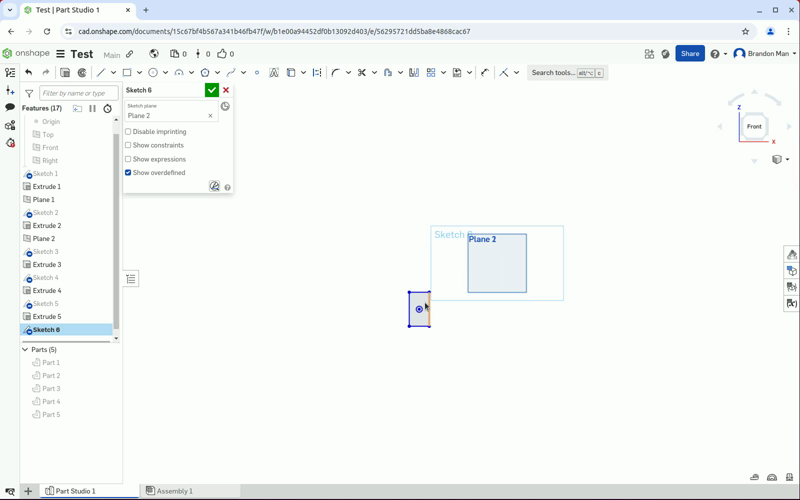
scroll(6)
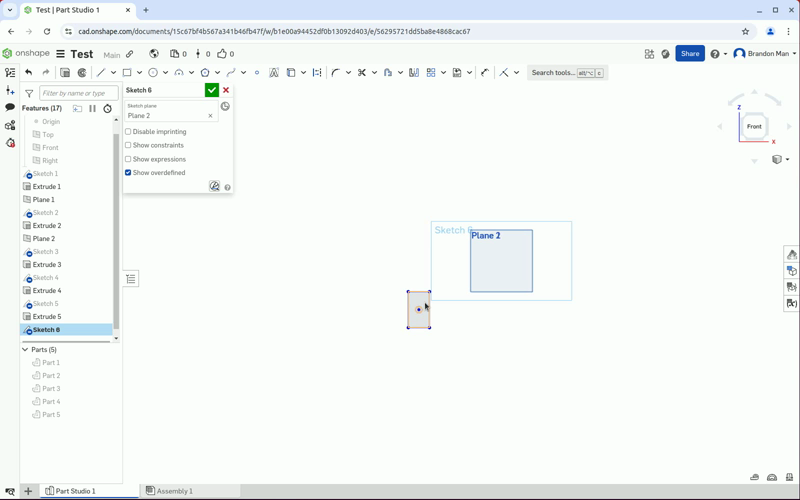
scroll(6)
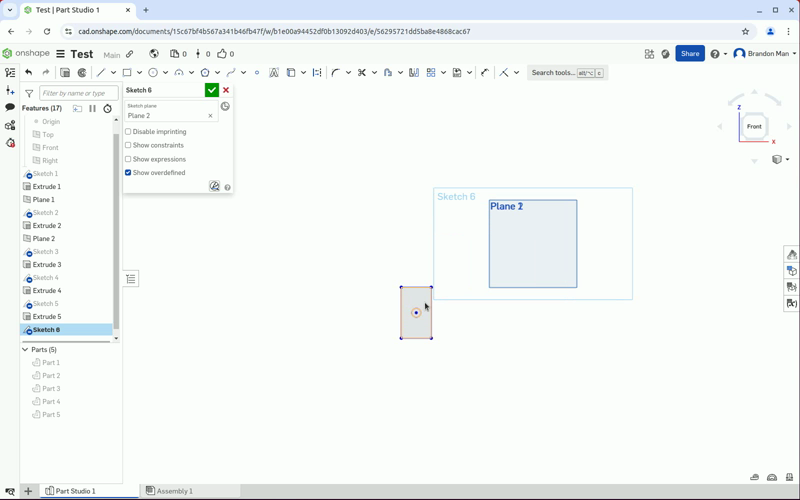
scroll(6)
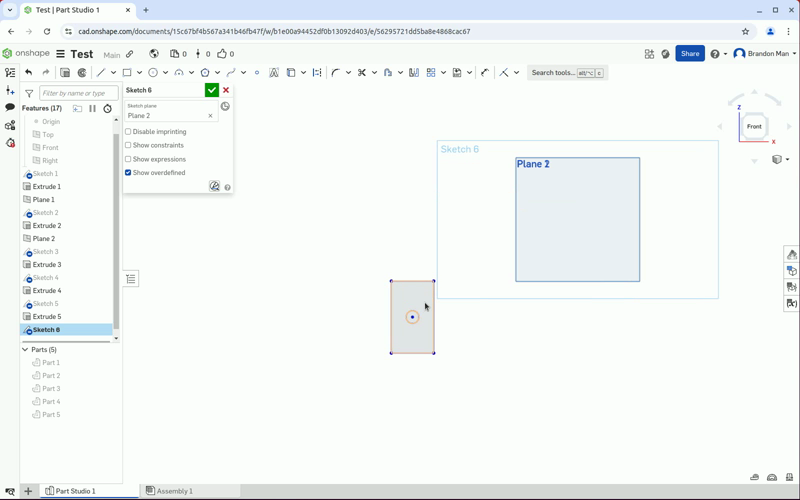
scroll(6)
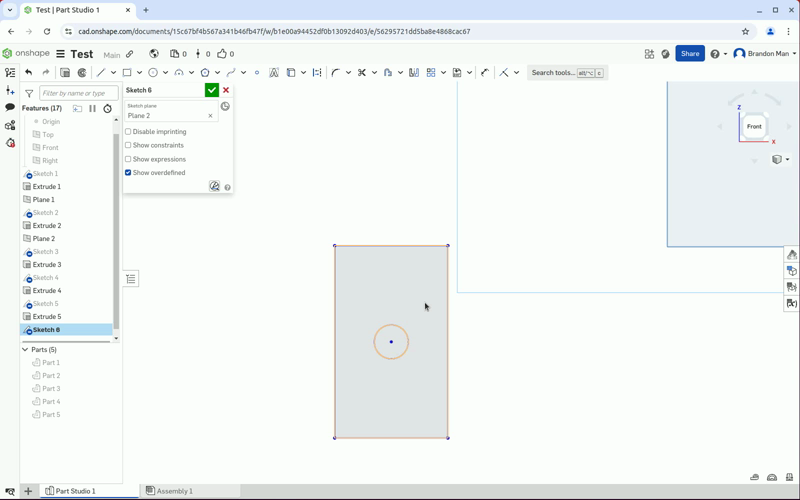
click(425, 302)
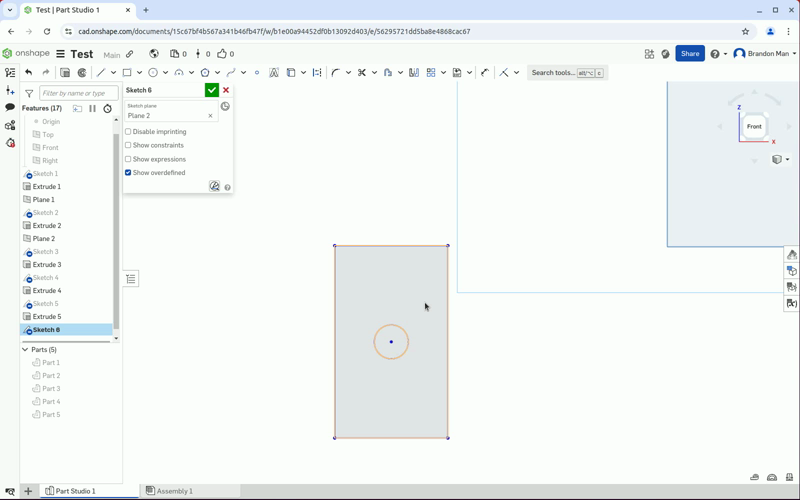
scroll(-6)
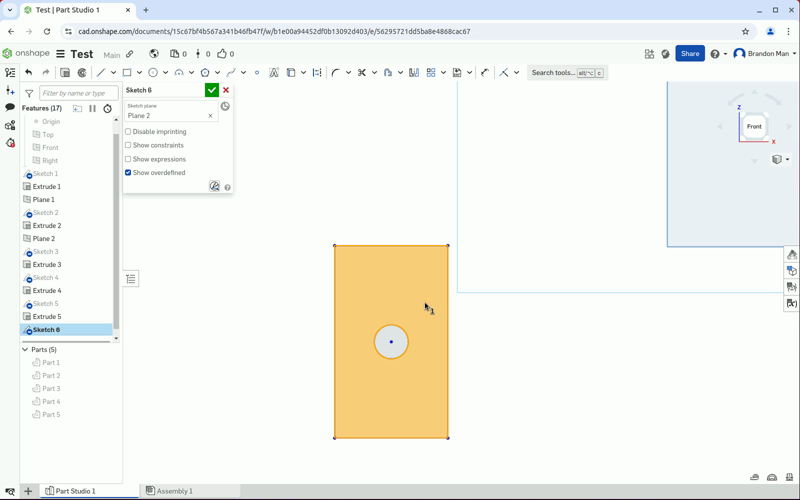
scroll(-6)
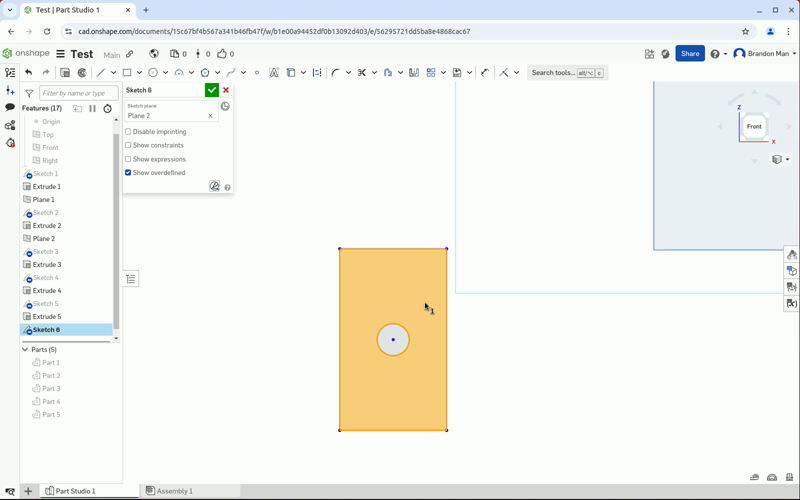
scroll(-6)
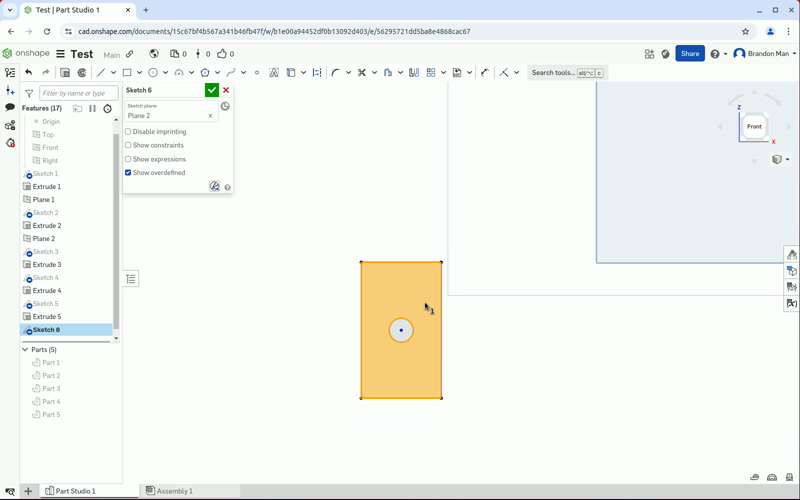
scroll(-6)
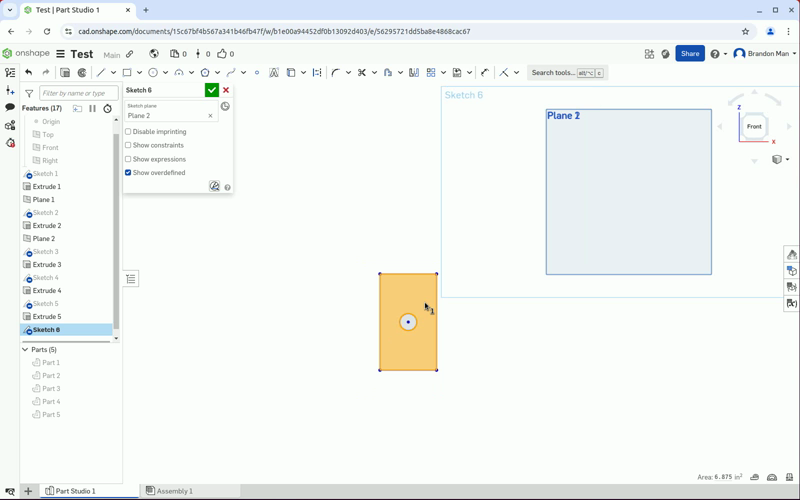
scroll(-6)
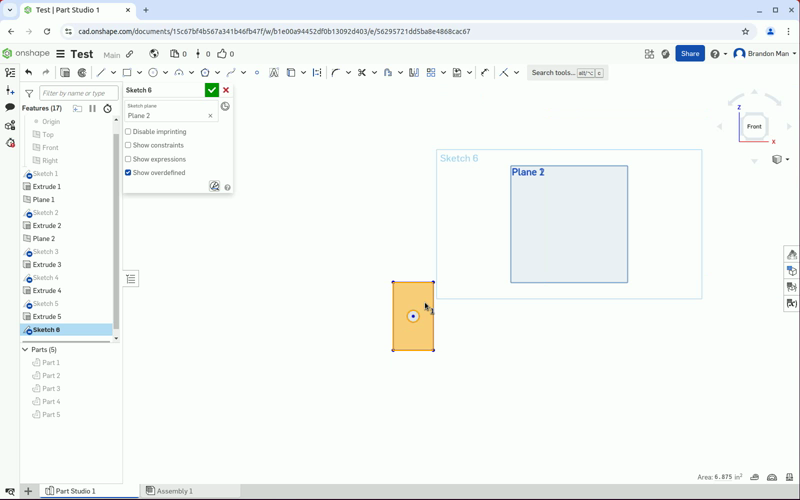
scroll(-6)
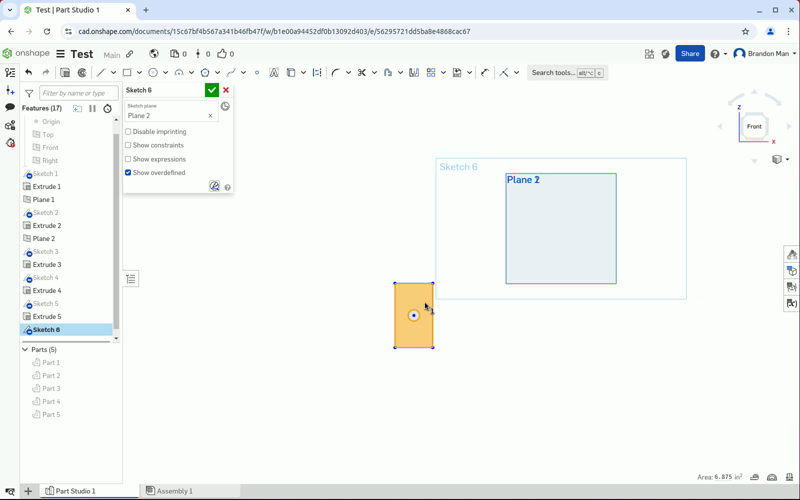
scroll(-6)
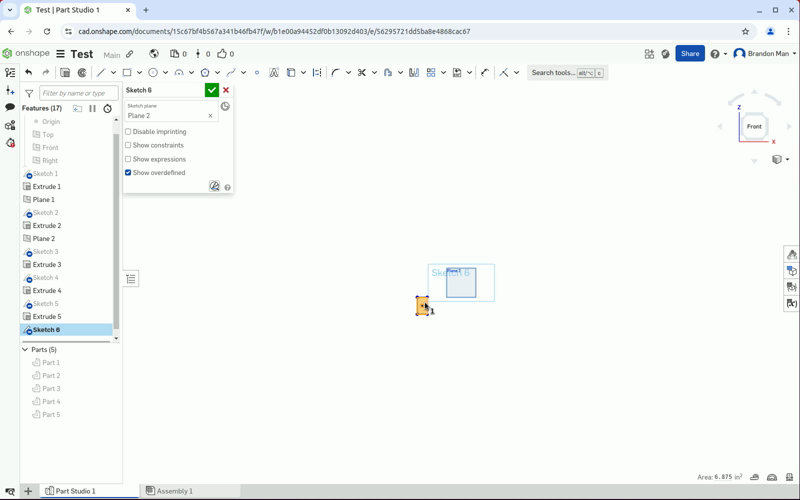
mouse_move(73, 352)
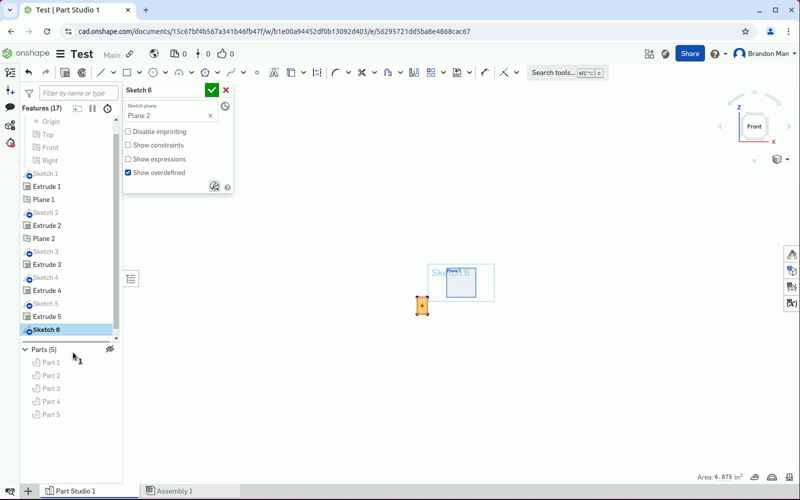
key(shift+y)
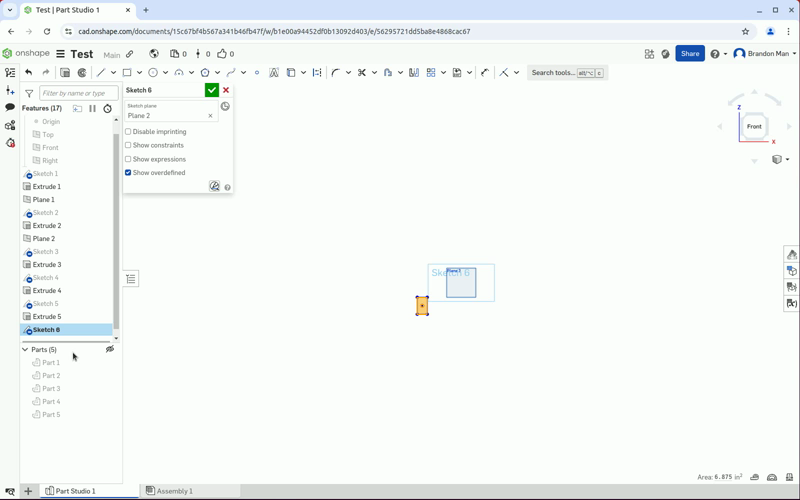
key(shift+e)
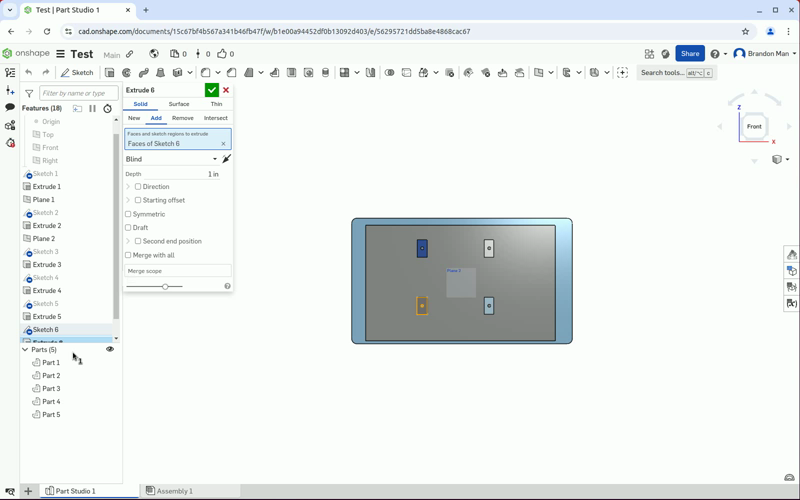
mouse_move(143, 106)
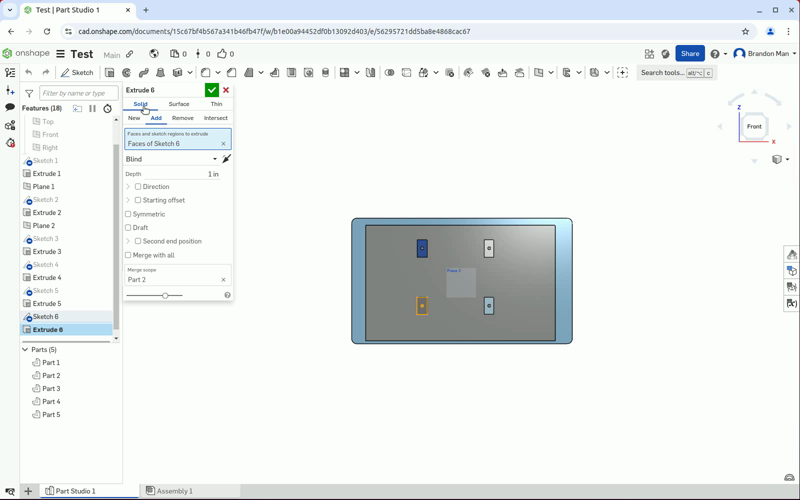
click(143, 106)
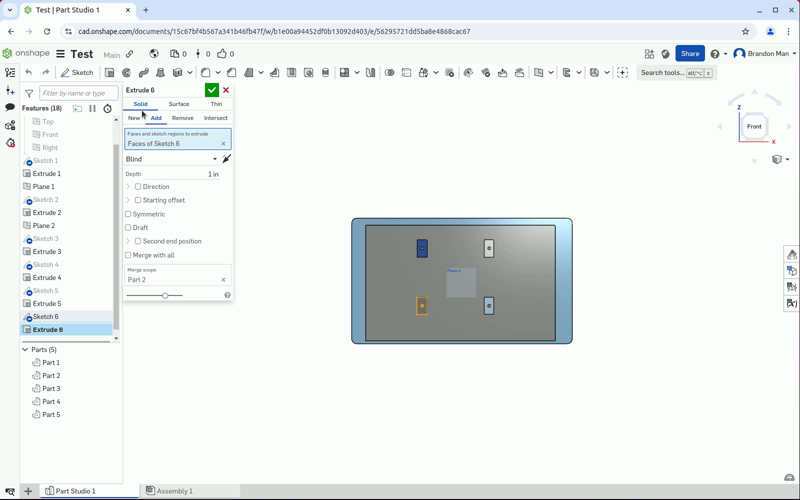
mouse_move(137, 120)
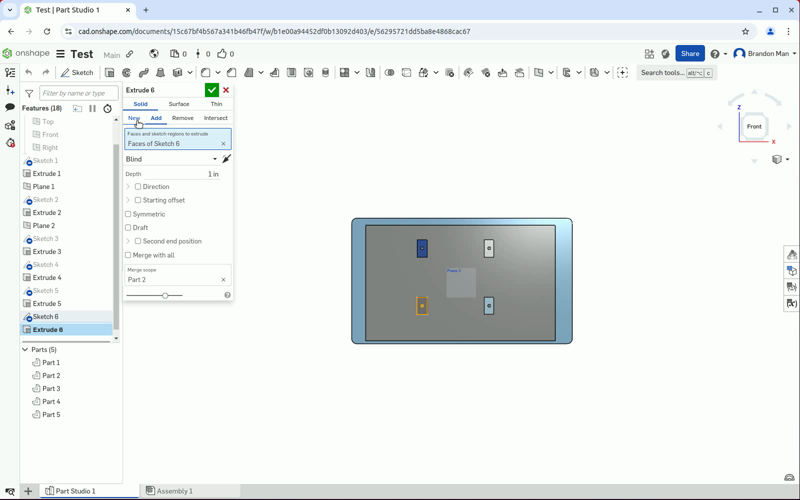
click(137, 120)
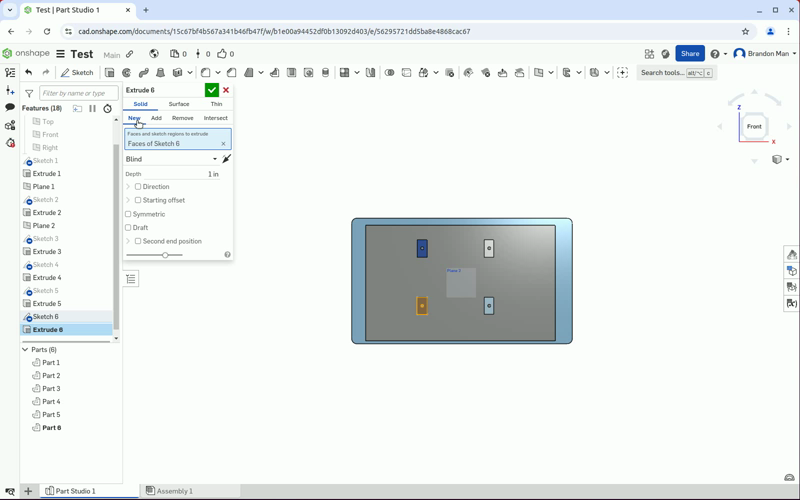
key(tab, 4)
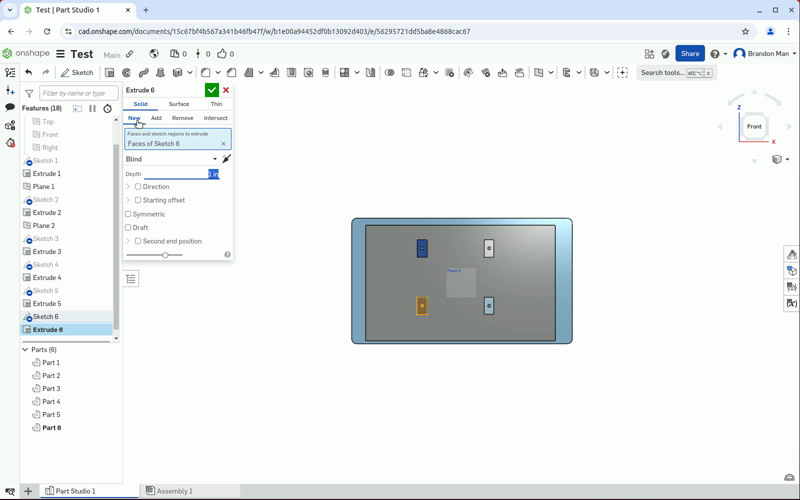
text(0.722)
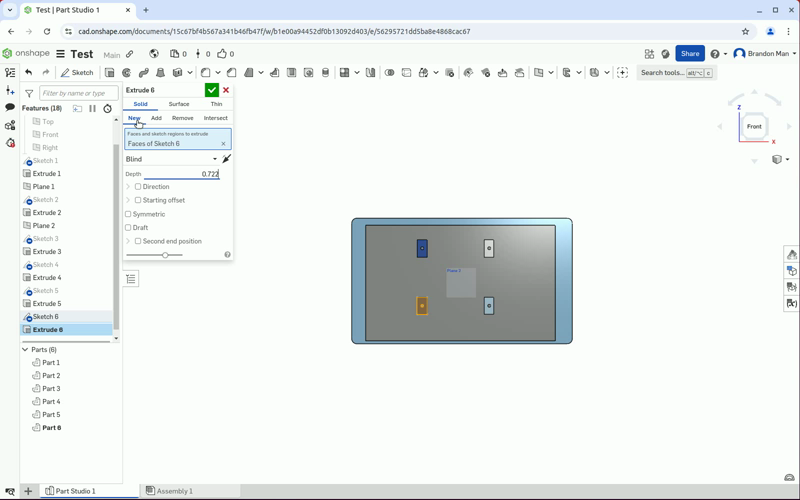
key(enter)
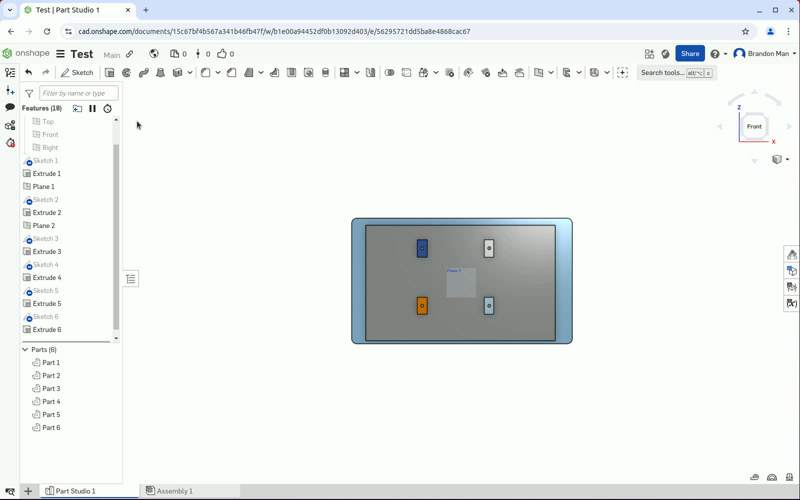
key(shift+h)
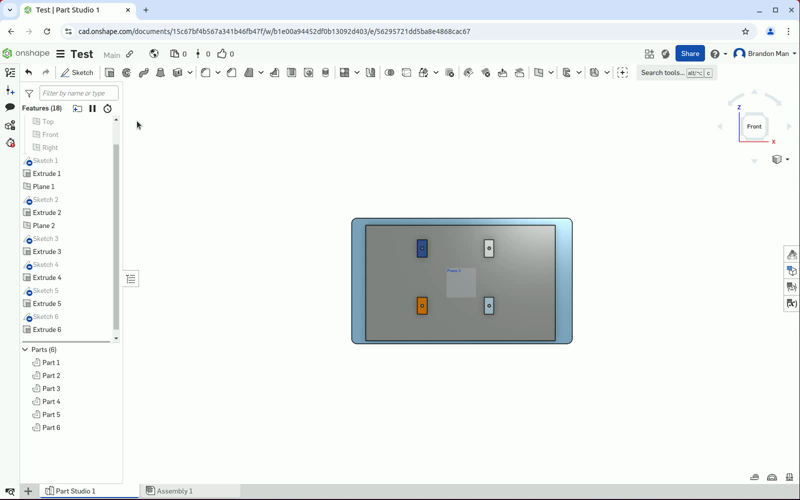
key(shift+h)
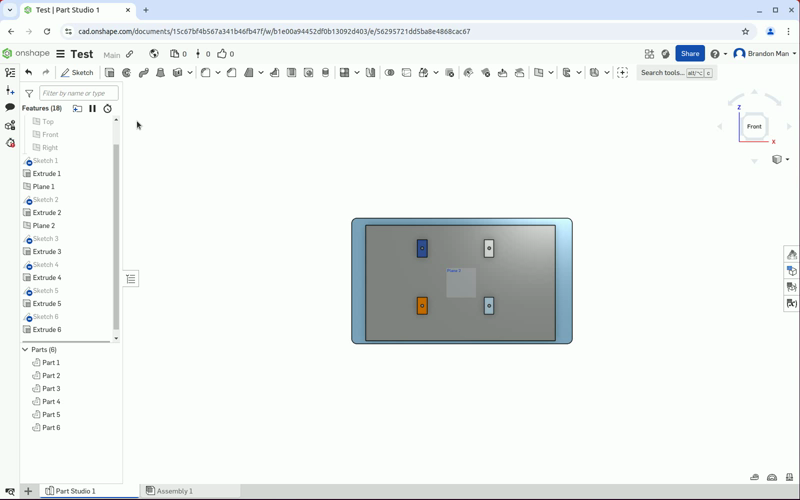
key(shift+7)
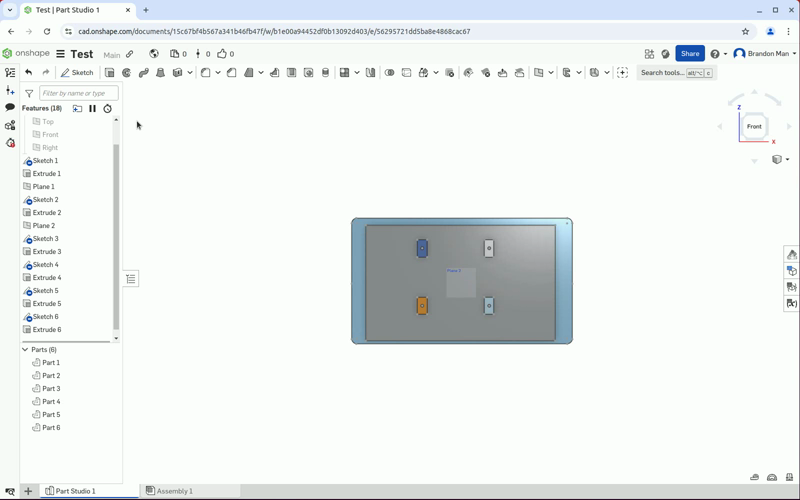
key(left, 2)
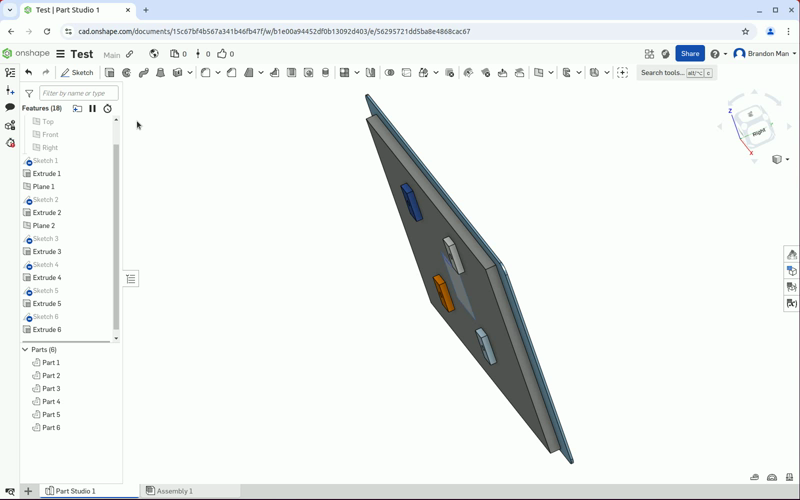
key(down, 2)
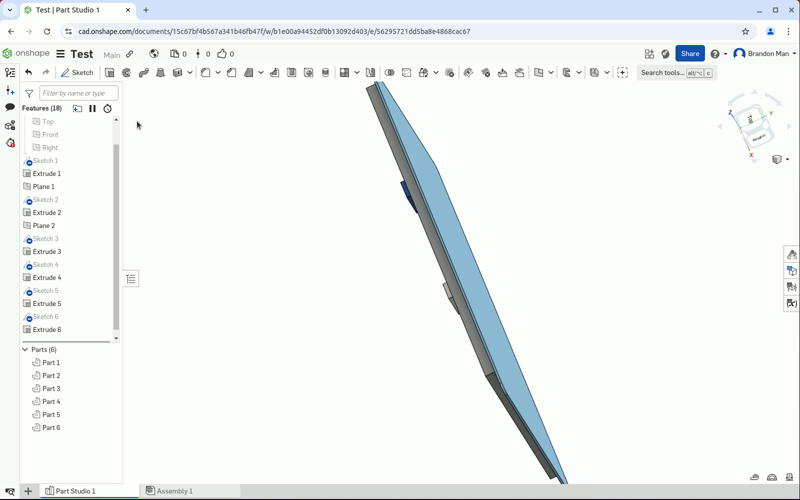
key(up, 2)
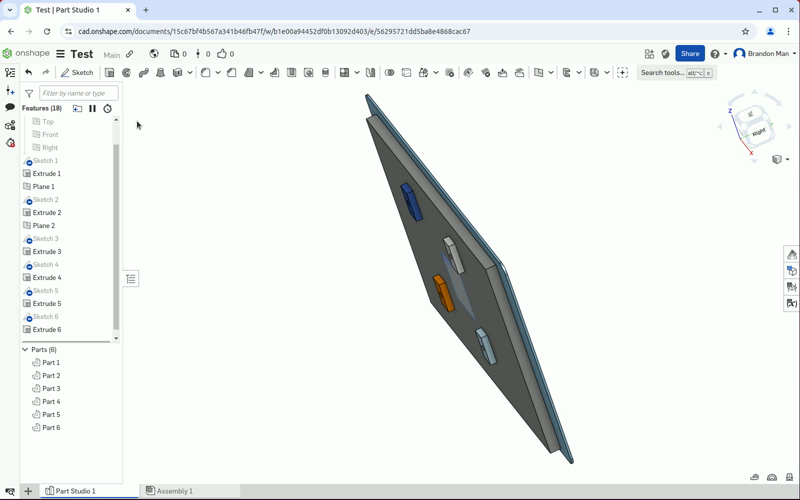
key(right, 2)
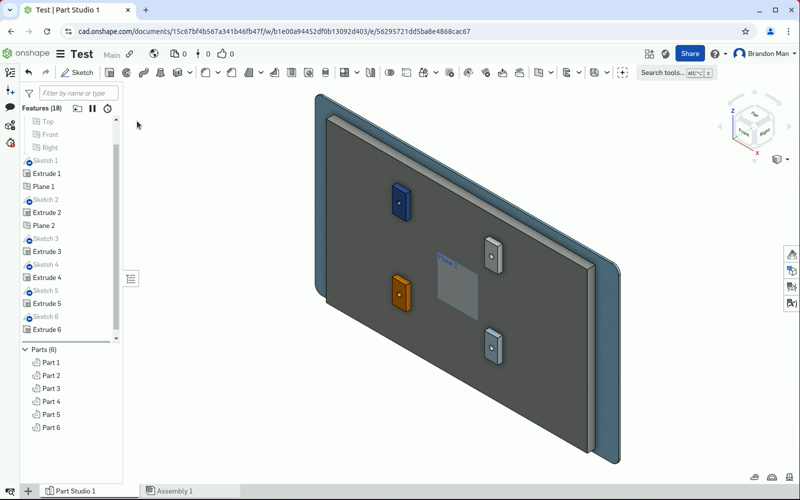
mouse_move(69, 163)
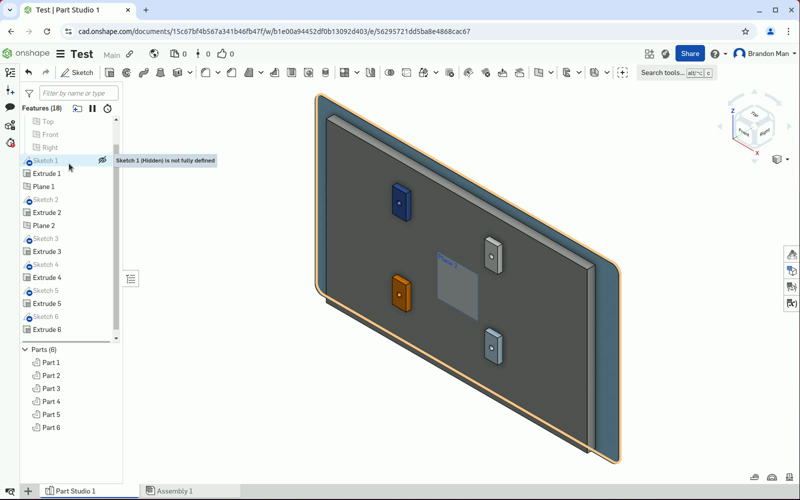
click(69, 163)